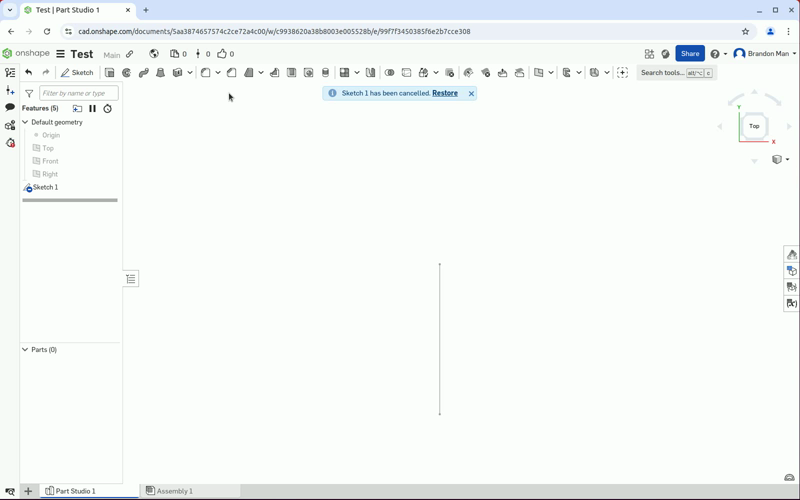
key(shift+h)
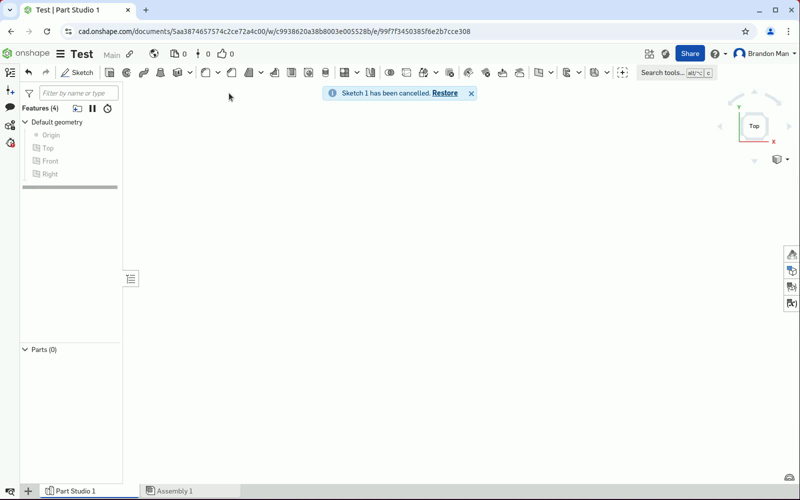
key(shift+s)
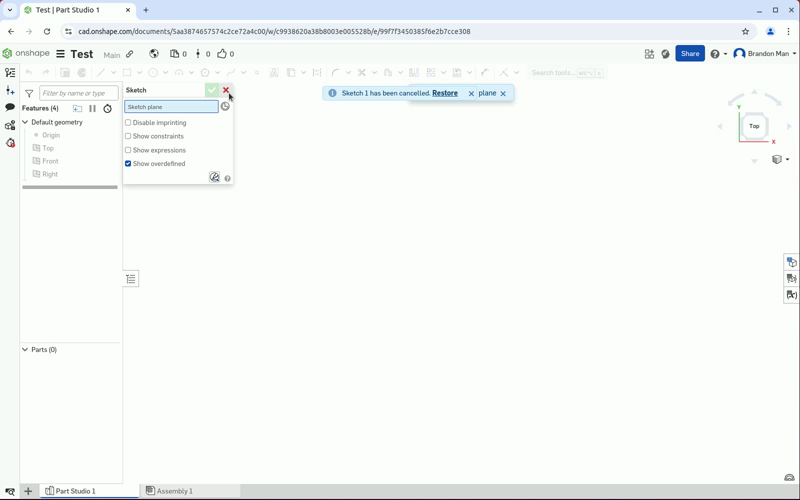
mouse_move(73, 150)
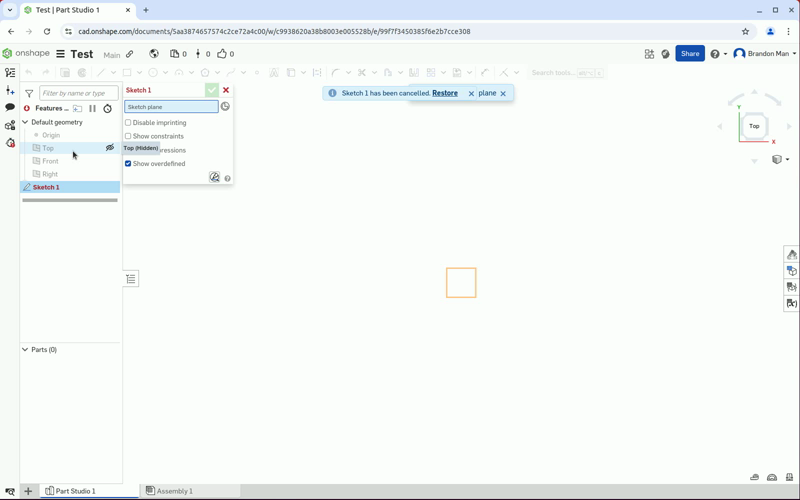
click(73, 150)
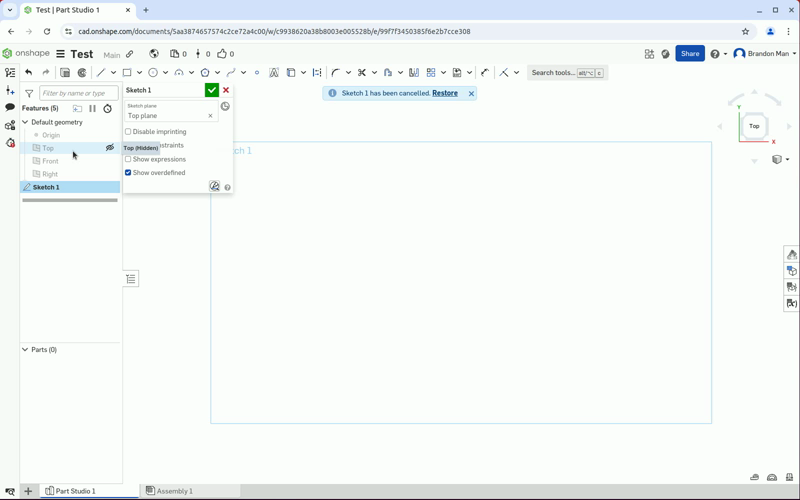
mouse_move(73, 352)
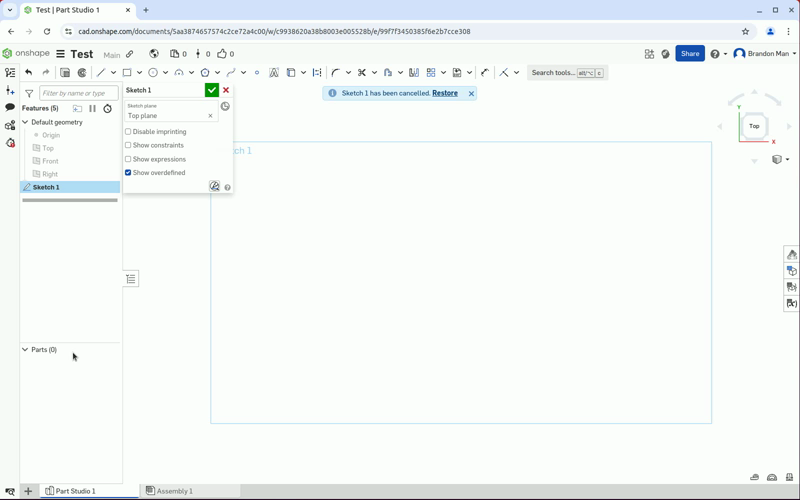
key(y)
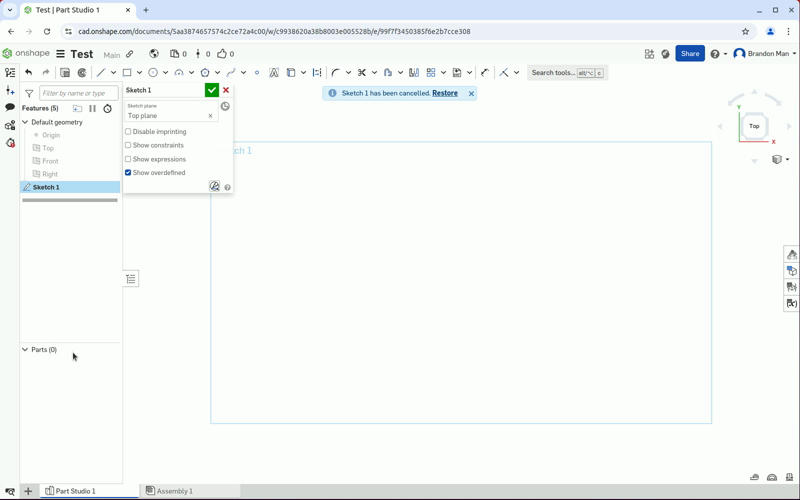
key(l)
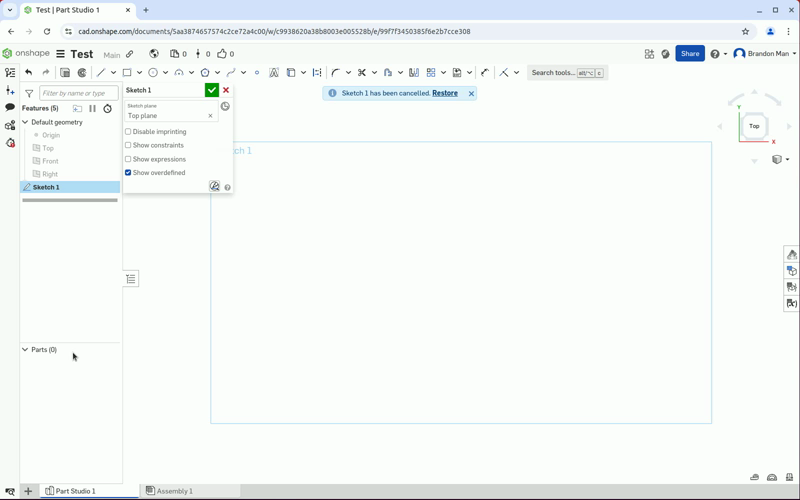
key_down(shift)
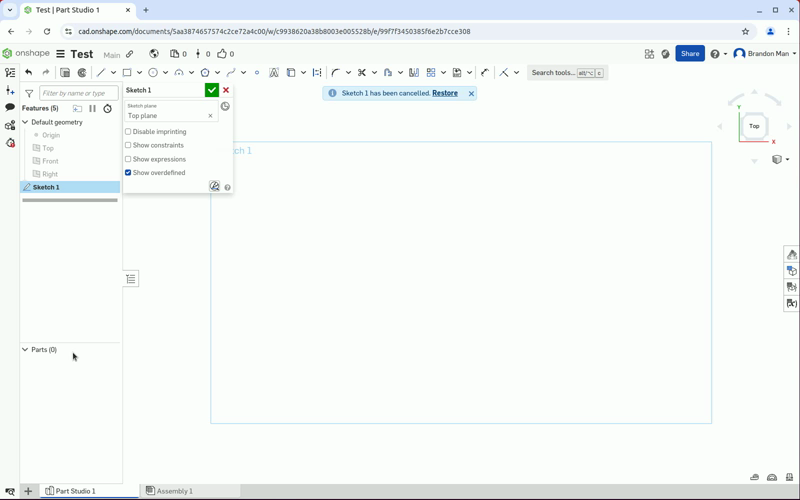
mouse_move(350, 237)
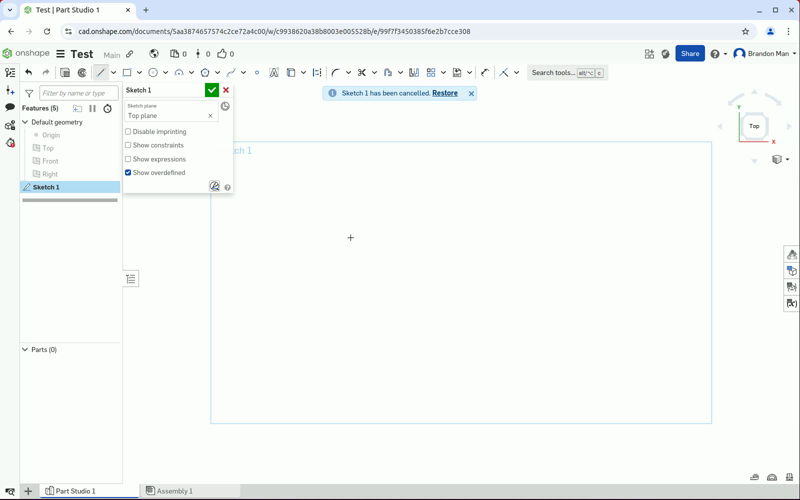
click(350, 237)
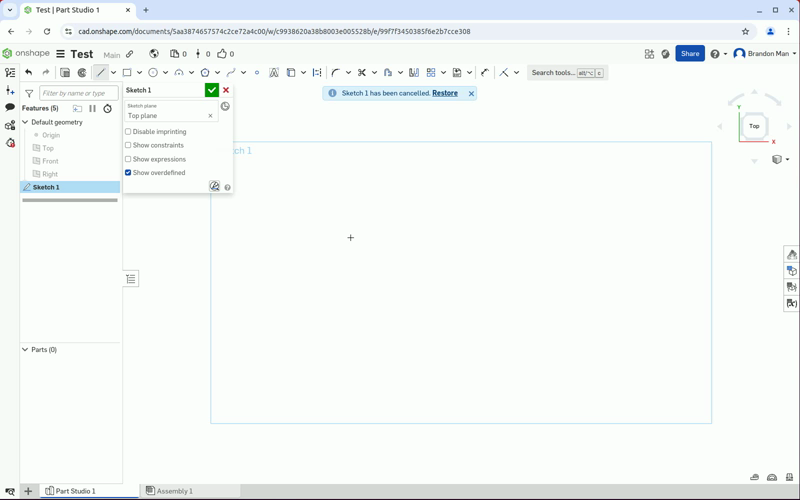
key_up(shift)
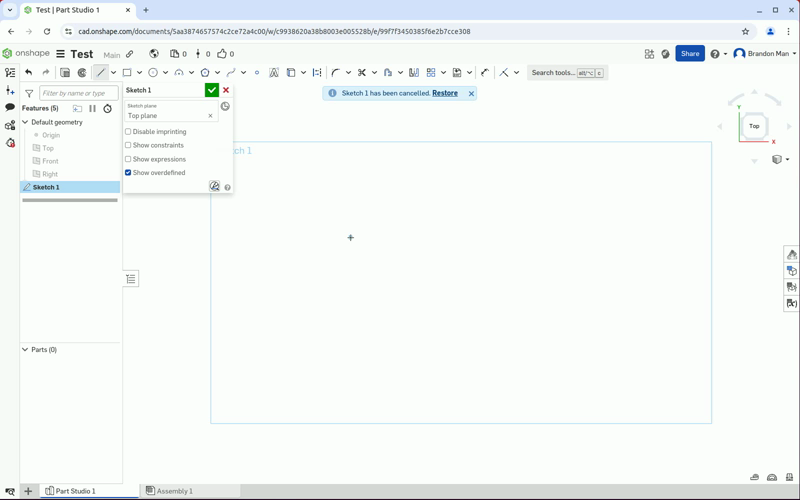
key_down(shift)
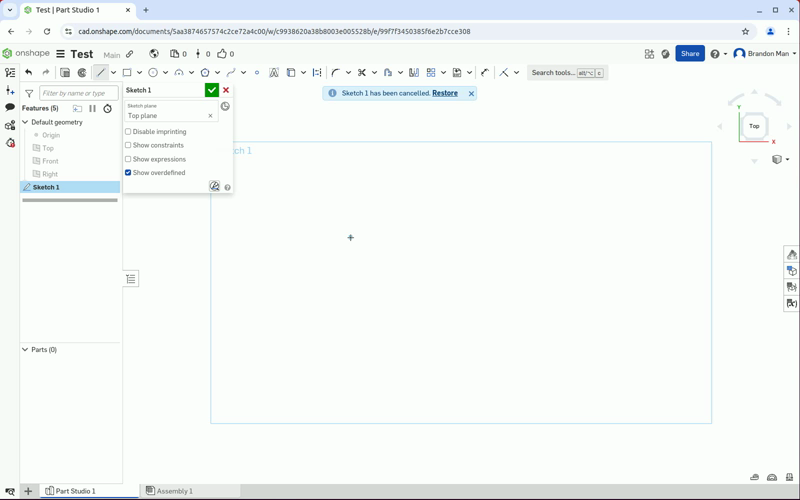
mouse_move(475, 237)
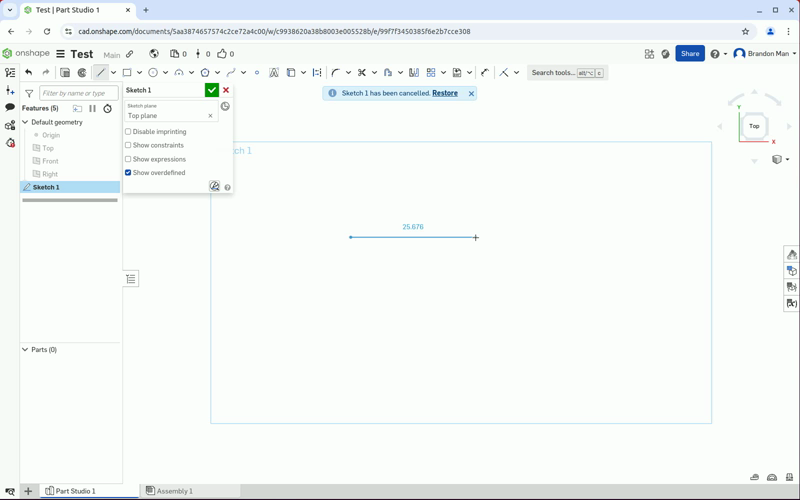
click(475, 237)
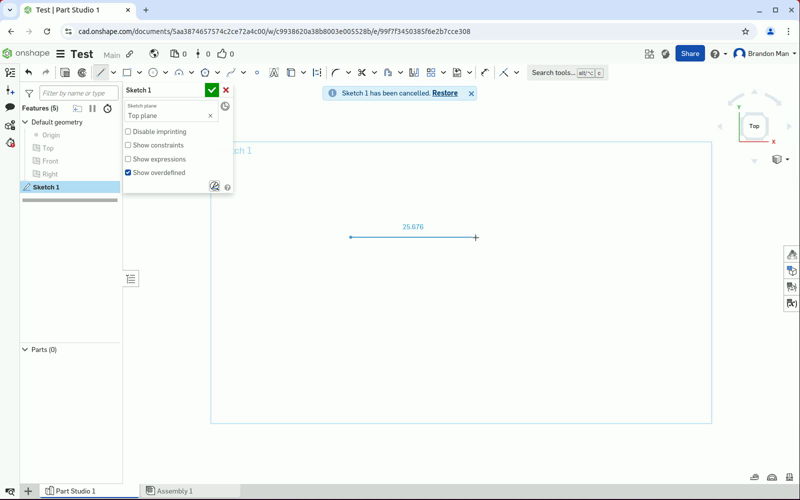
key_up(shift)
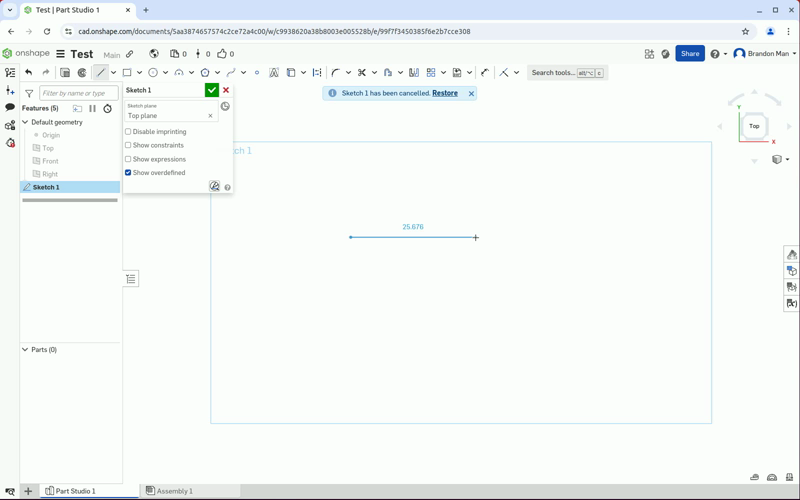
key_down(shift)
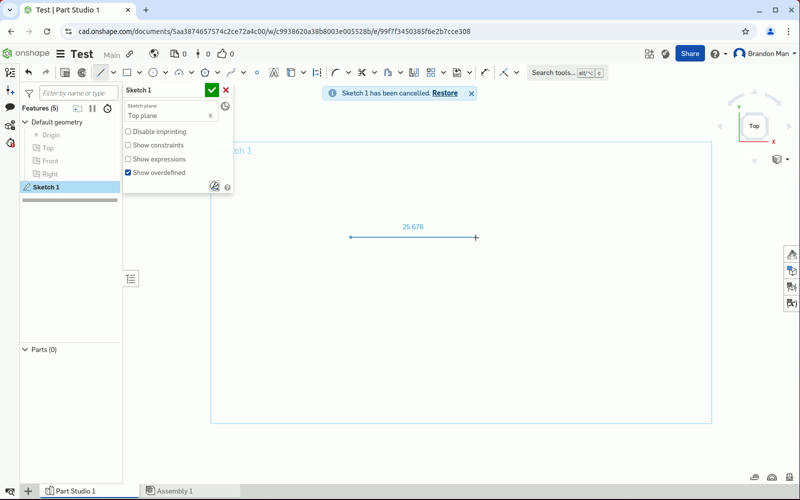
mouse_move(505, 237)
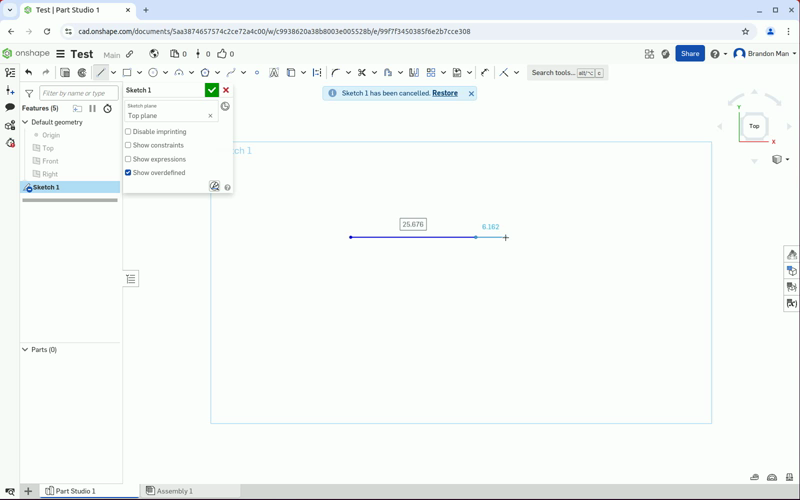
mouse_move(477, 237)
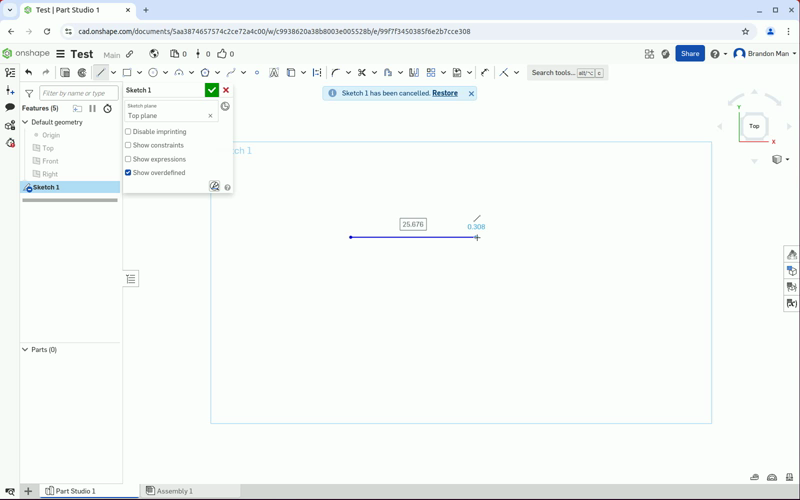
scroll(6)
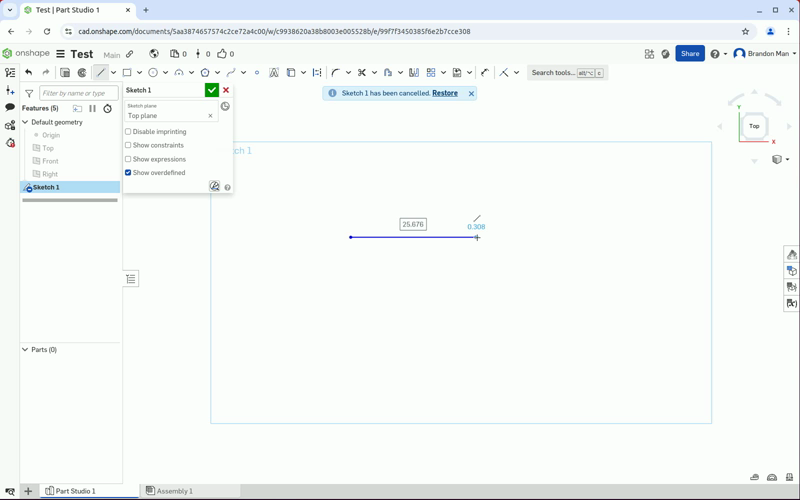
scroll(6)
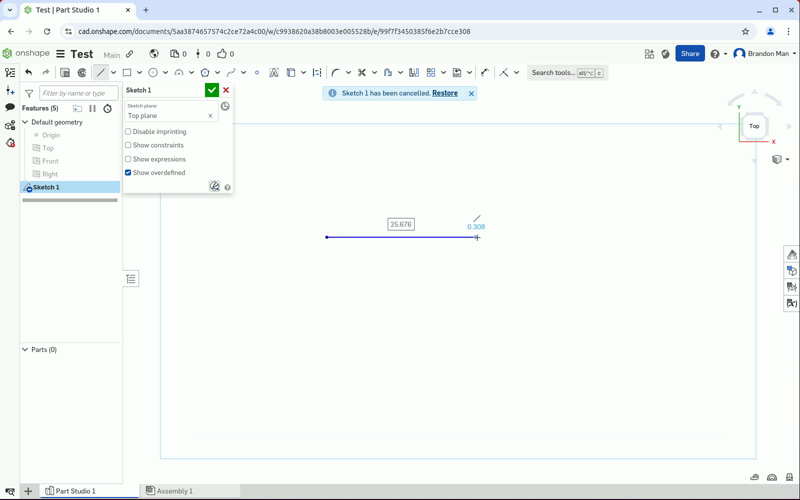
scroll(6)
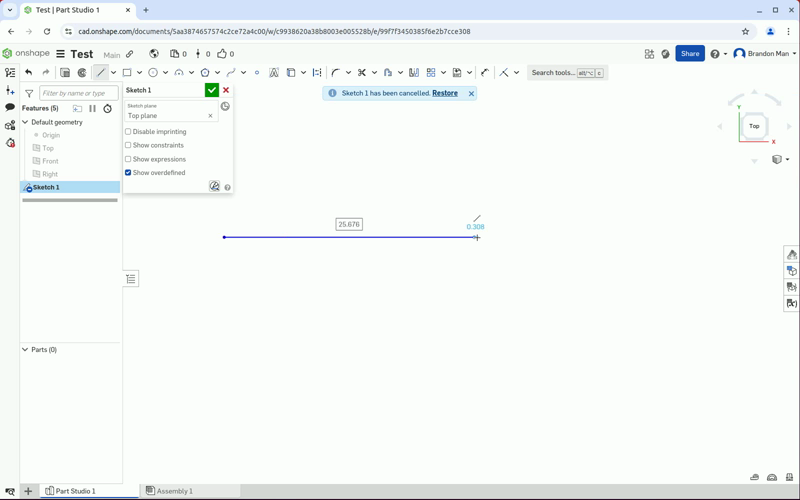
scroll(6)
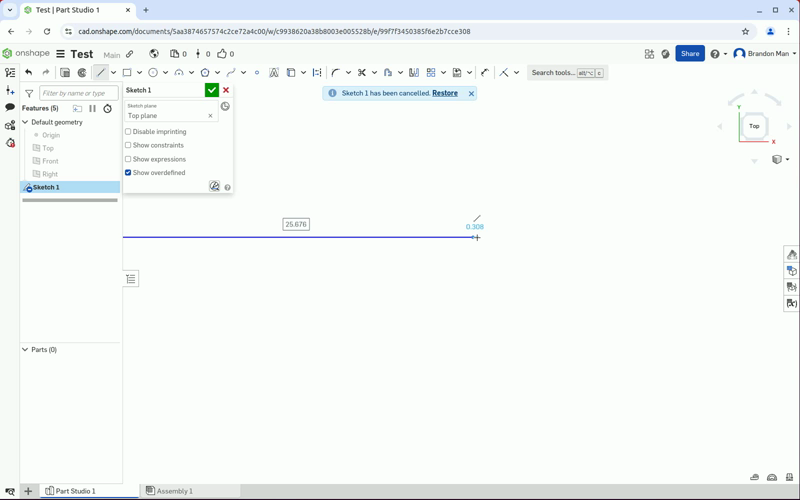
scroll(6)
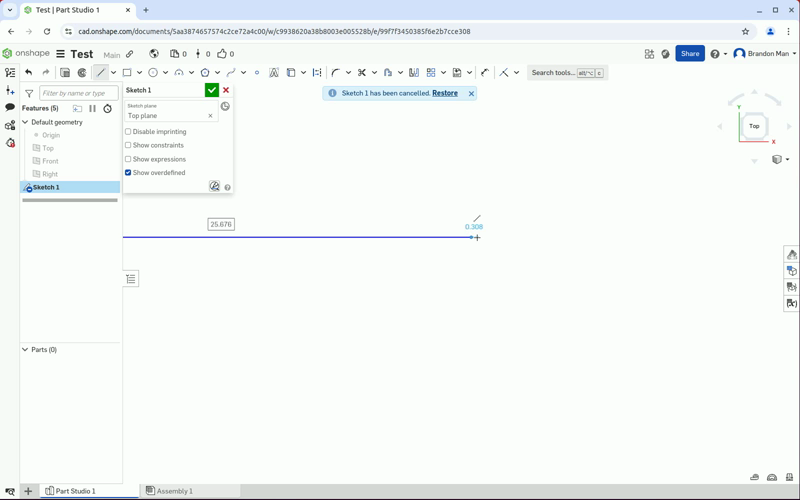
scroll(6)
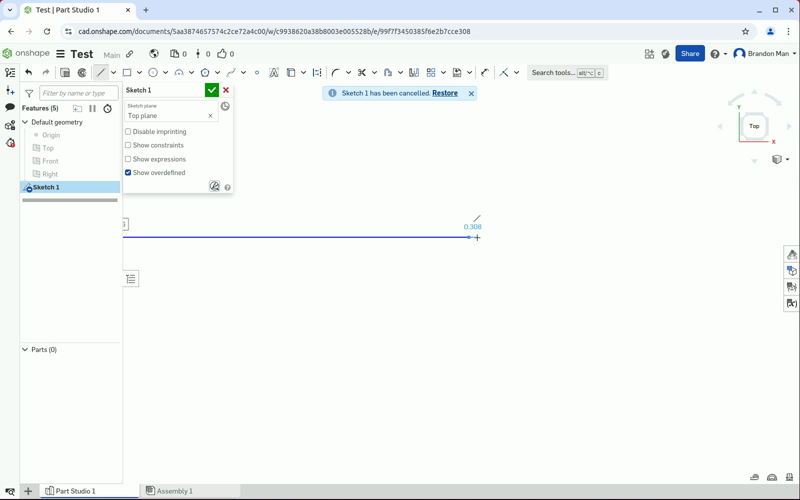
scroll(6)
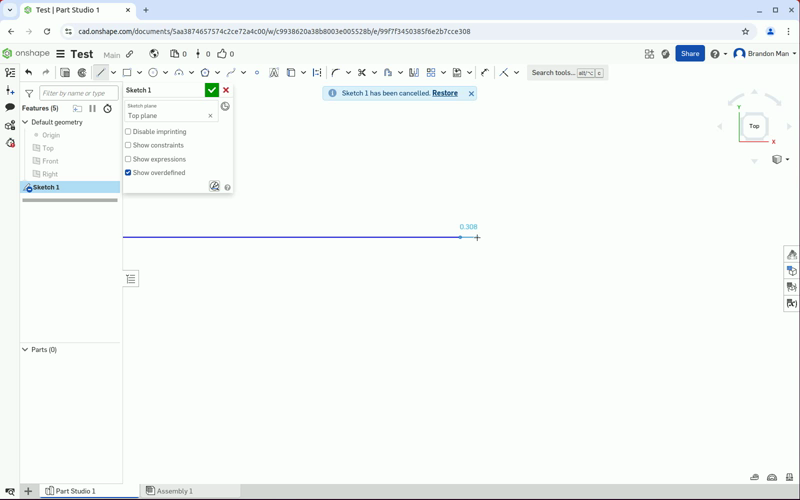
click(477, 237)
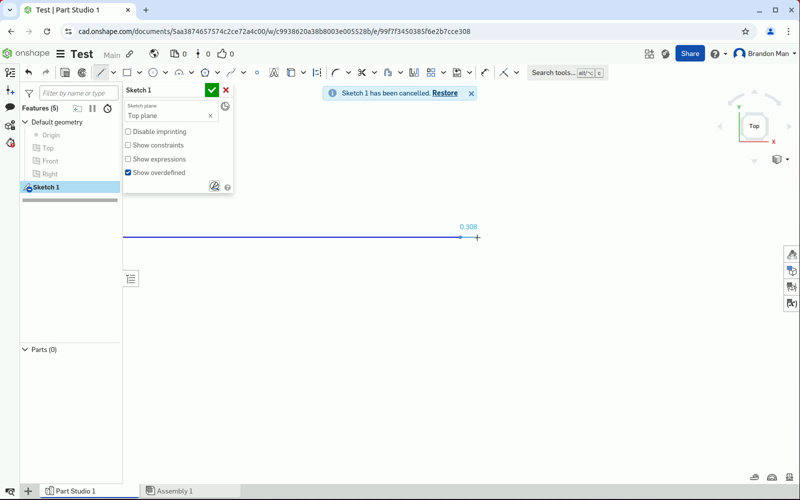
scroll(-6)
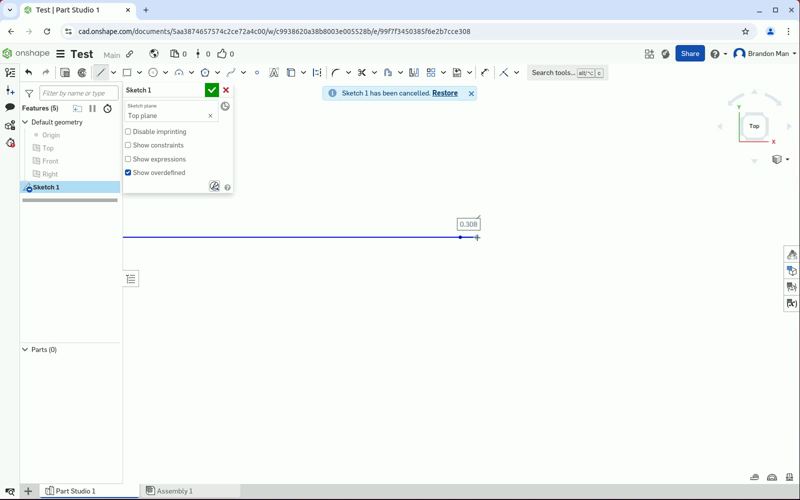
scroll(-6)
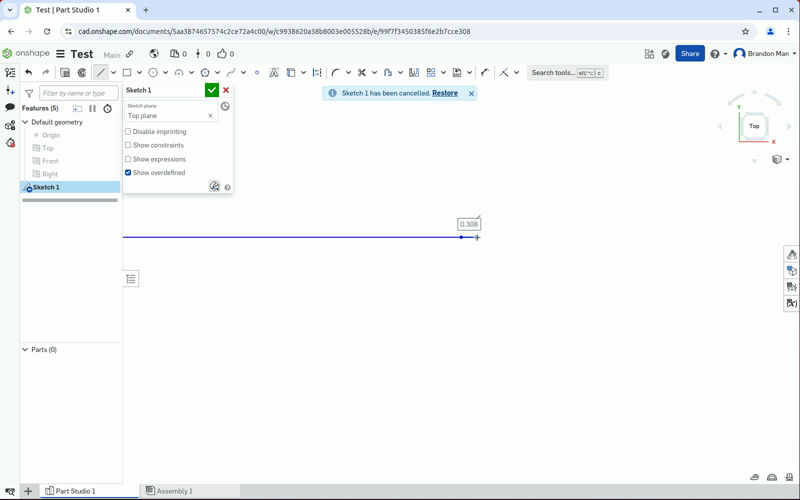
scroll(-6)
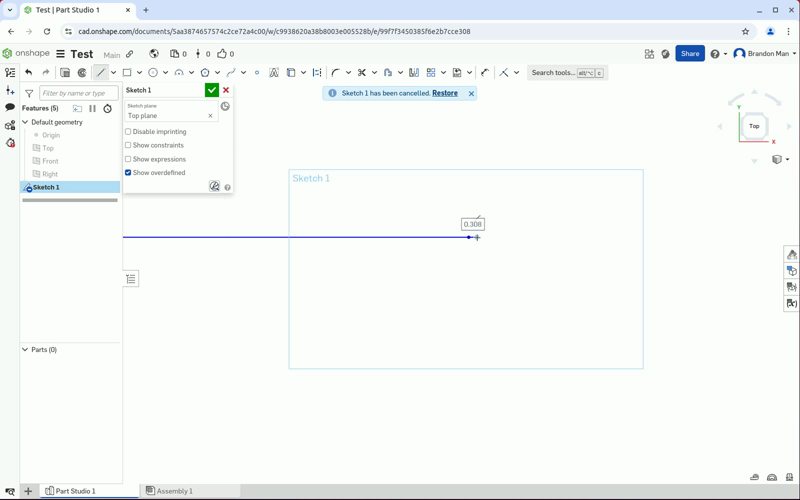
scroll(-6)
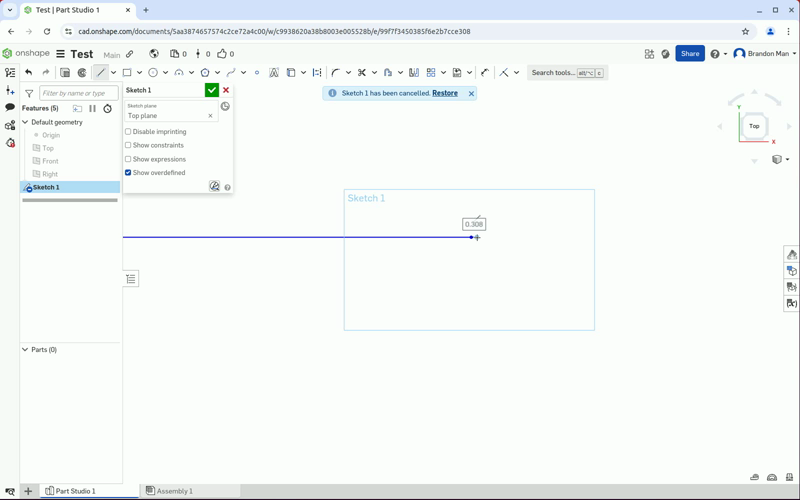
scroll(-6)
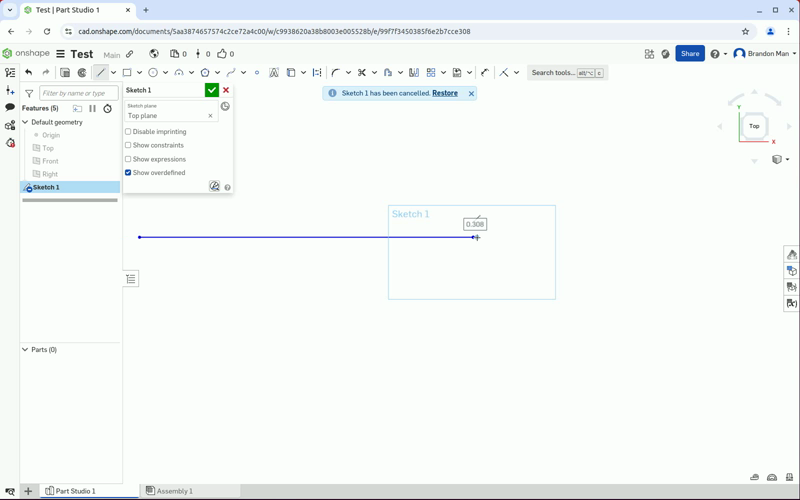
scroll(-6)
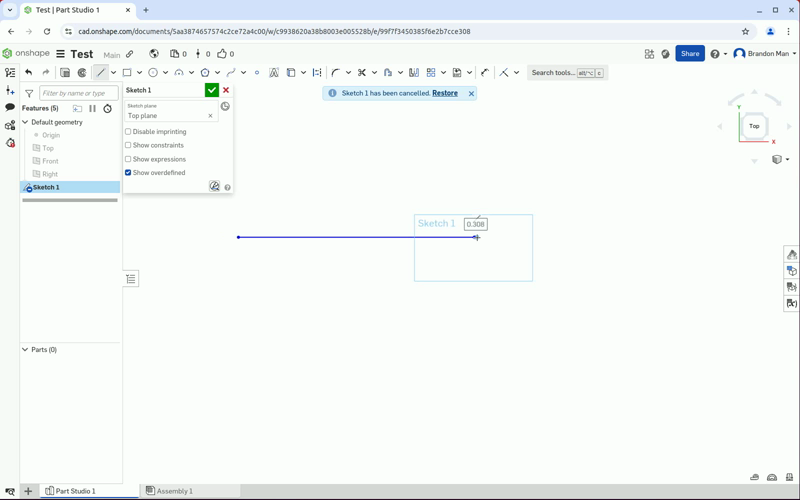
scroll(-6)
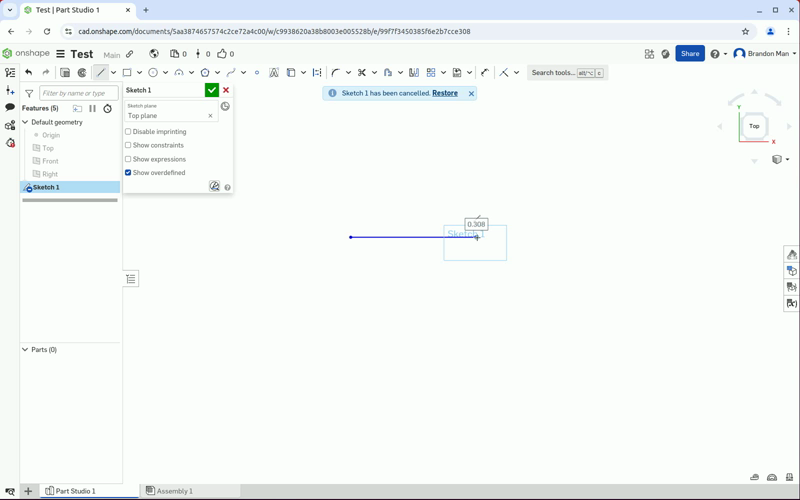
key_up(shift)
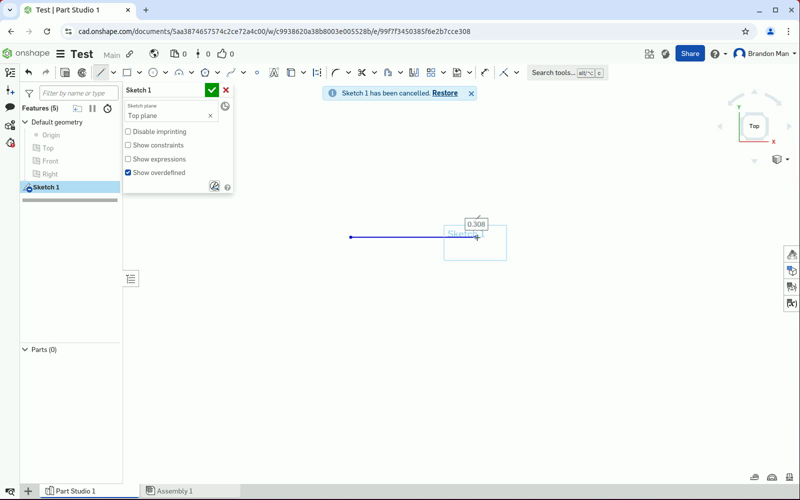
key_down(shift)
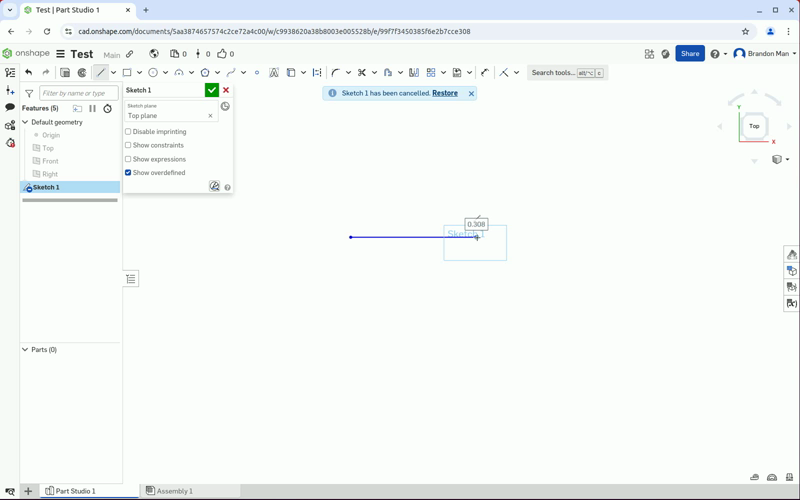
mouse_move(507, 237)
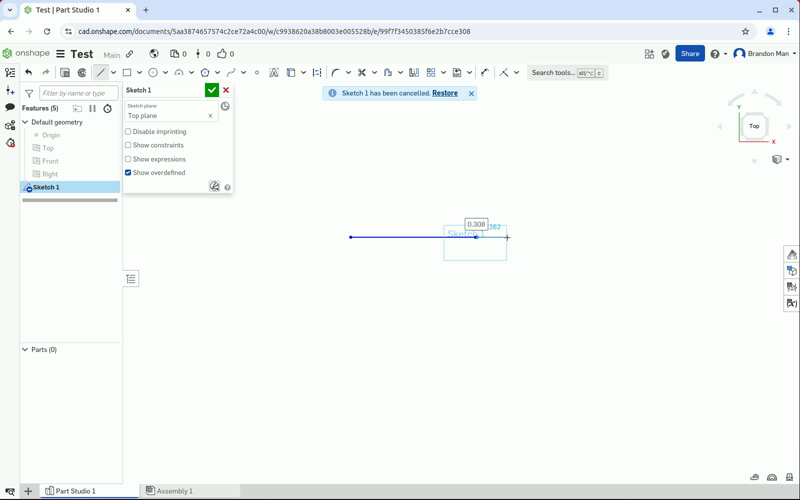
mouse_move(477, 235)
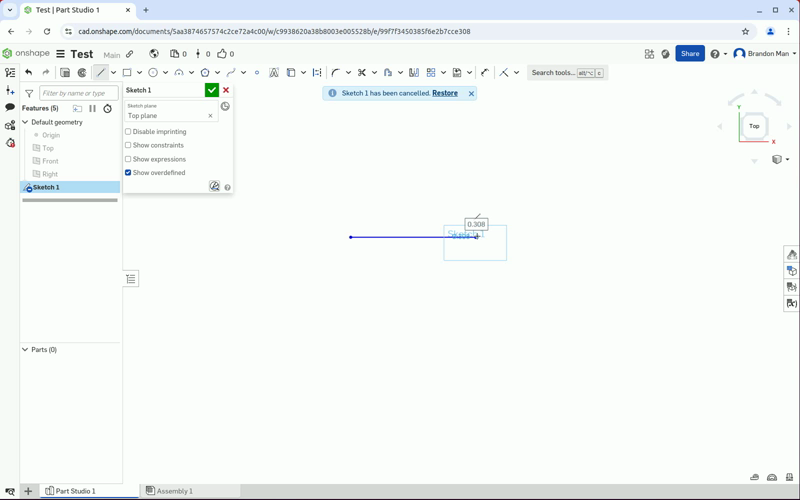
scroll(6)
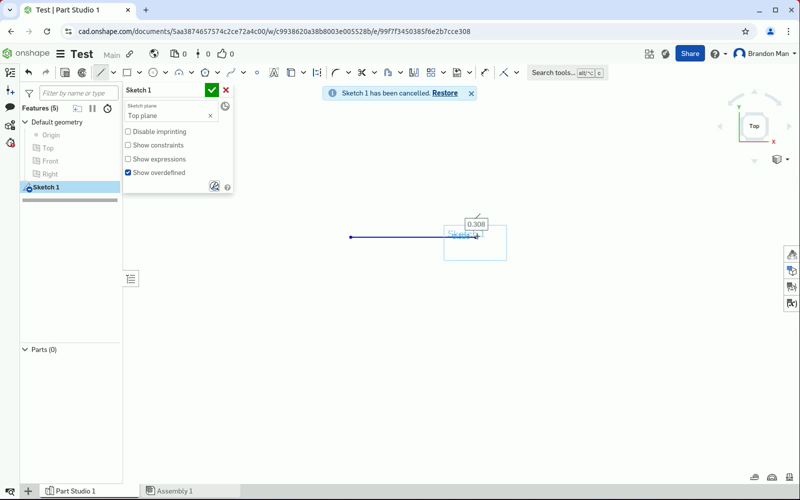
scroll(6)
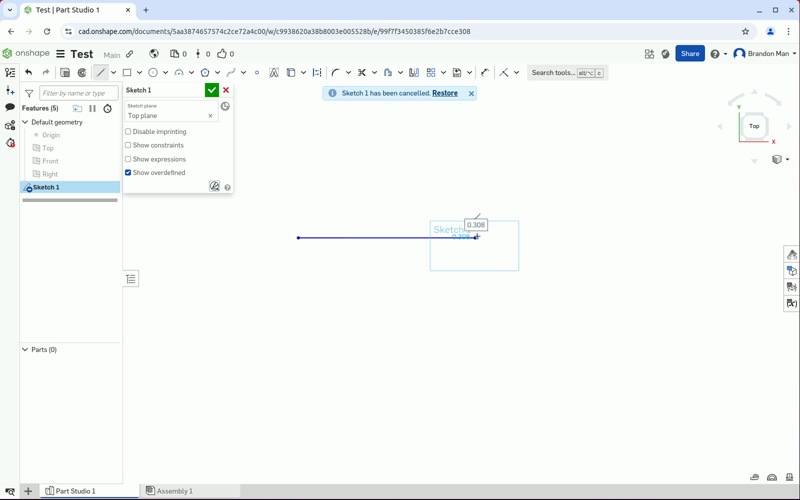
scroll(6)
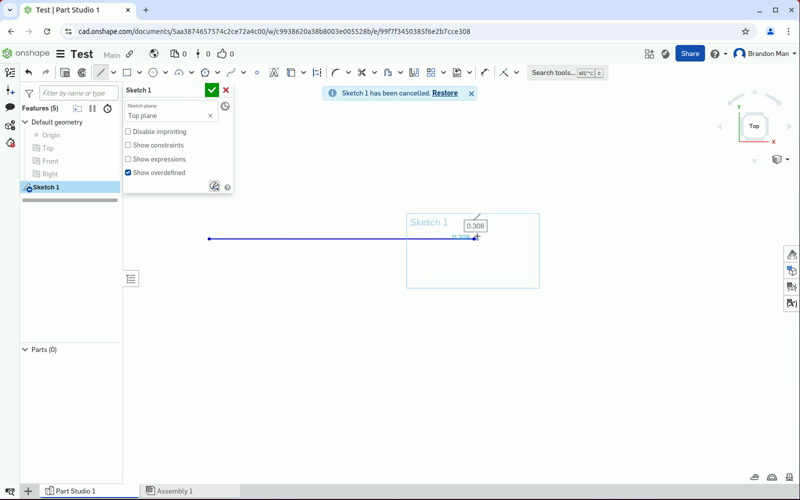
scroll(6)
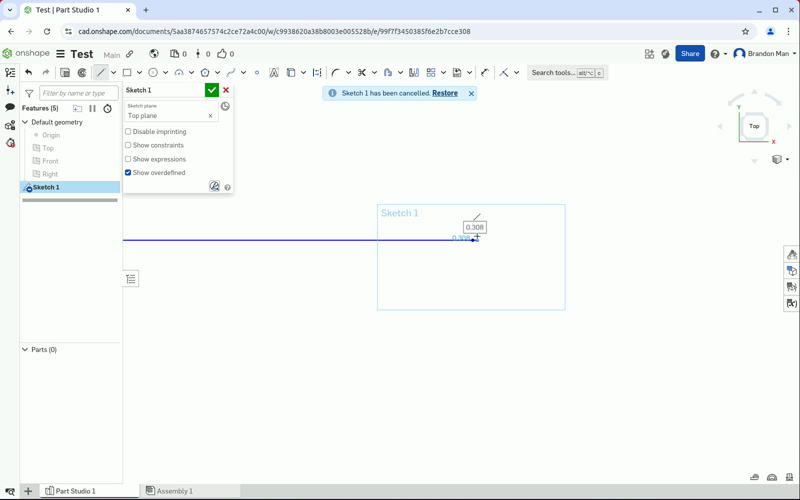
scroll(6)
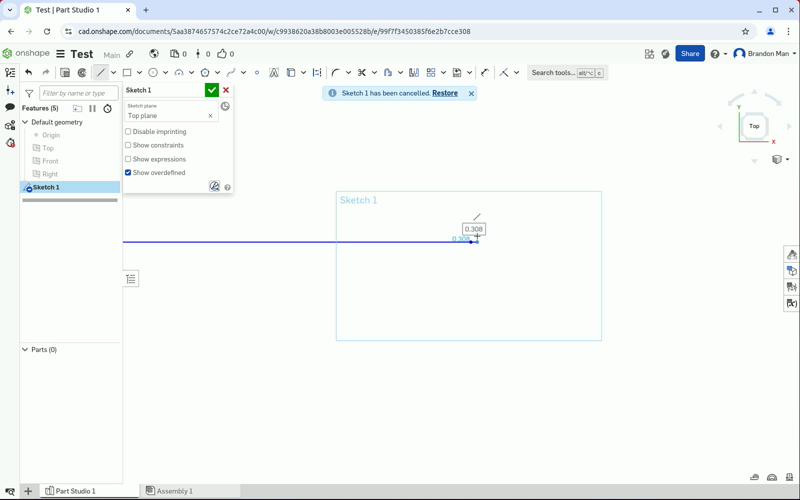
scroll(6)
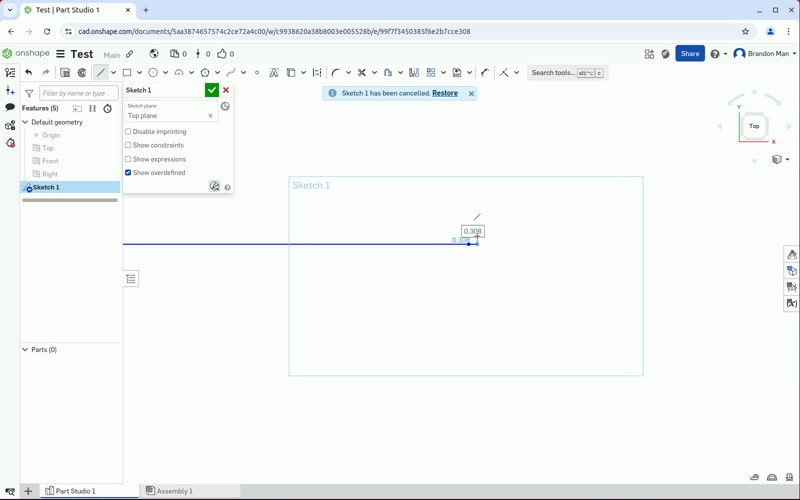
scroll(6)
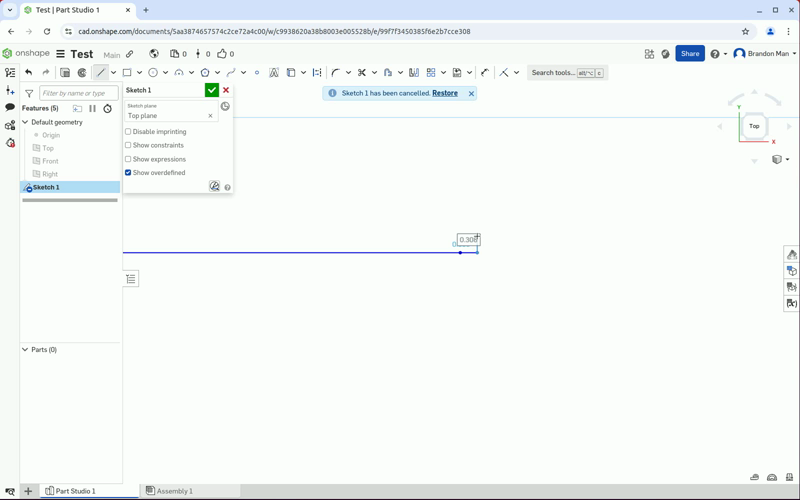
click(477, 235)
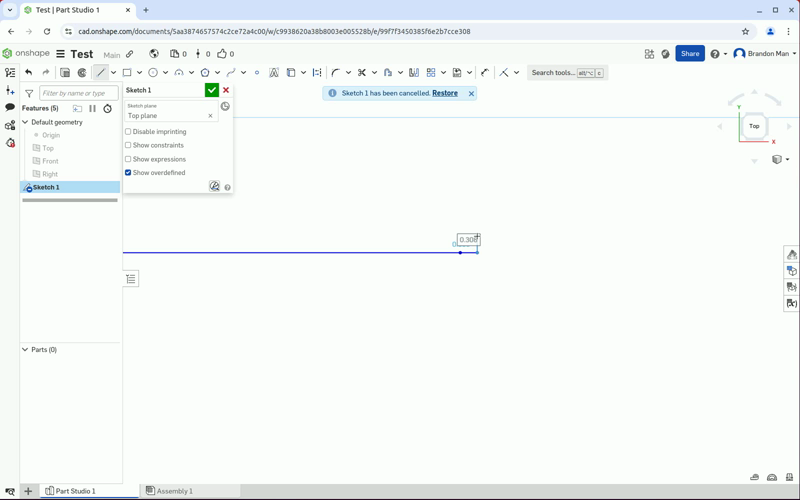
scroll(-6)
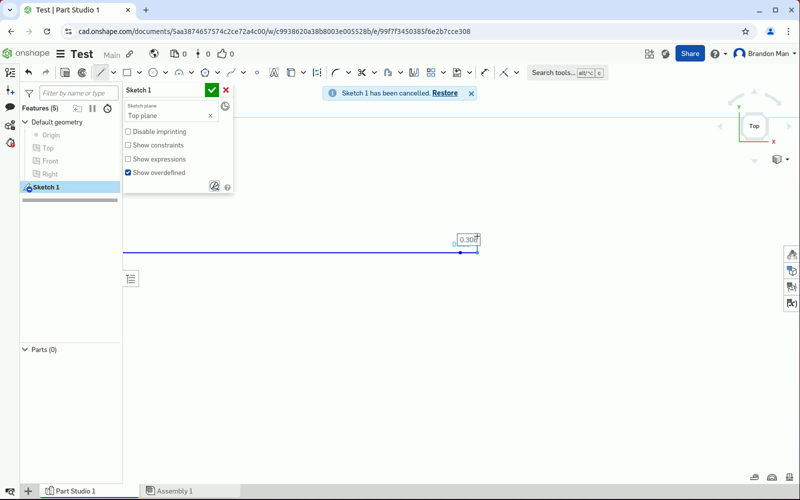
scroll(-6)
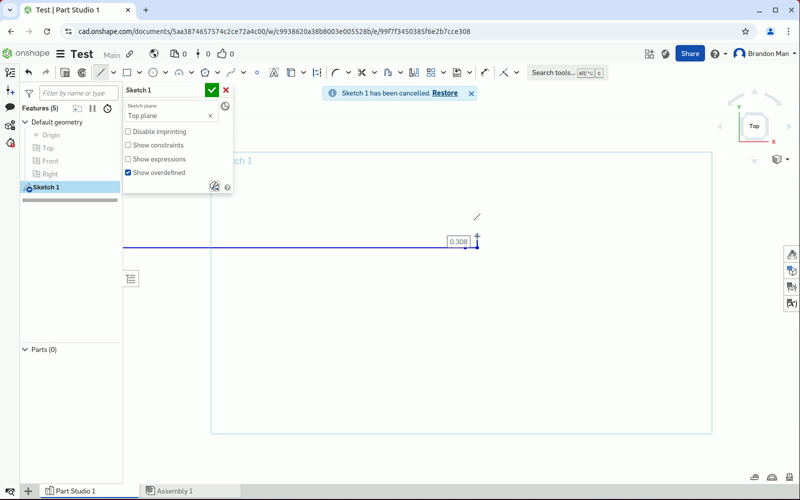
scroll(-6)
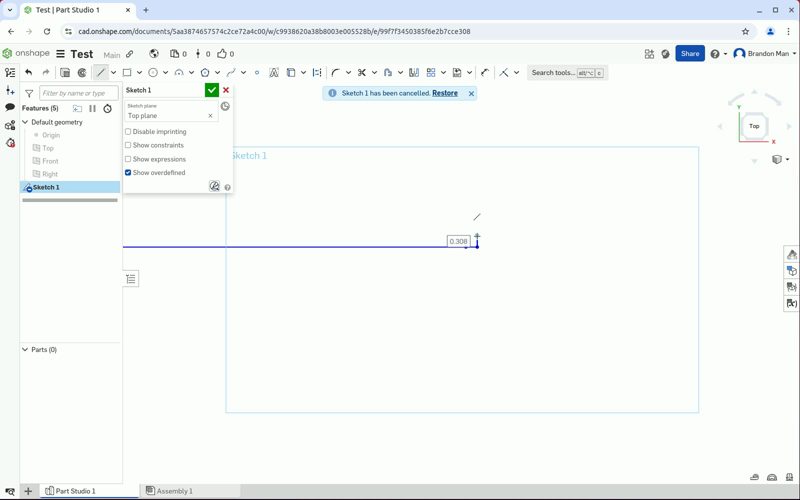
scroll(-6)
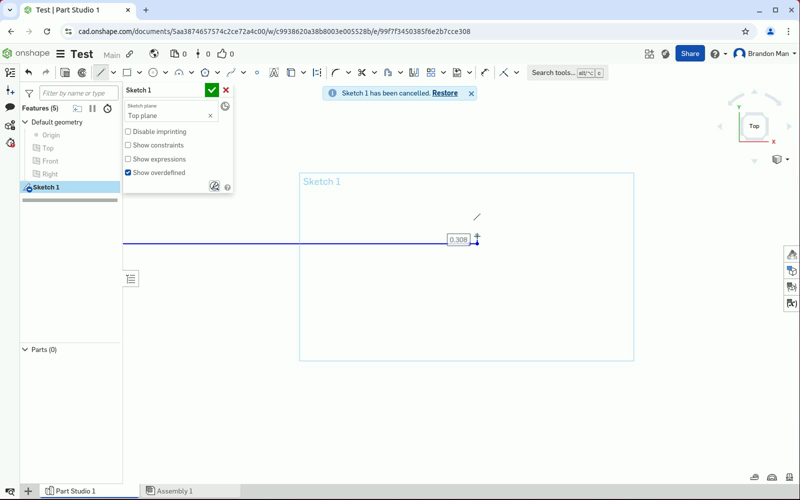
scroll(-6)
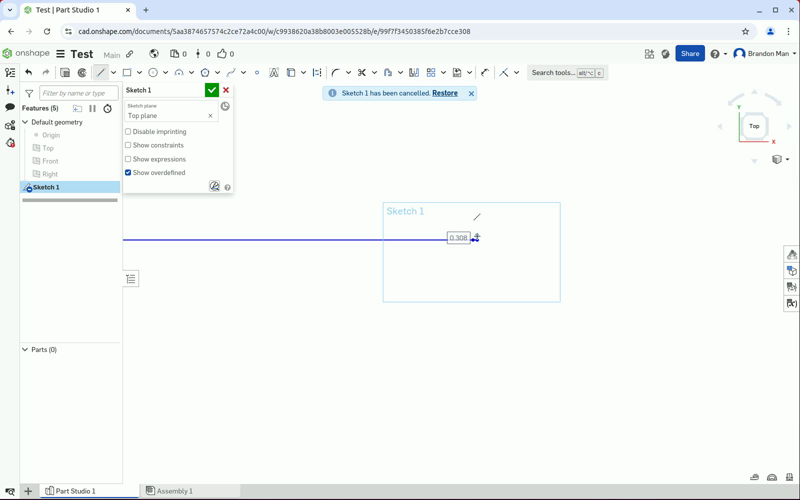
scroll(-6)
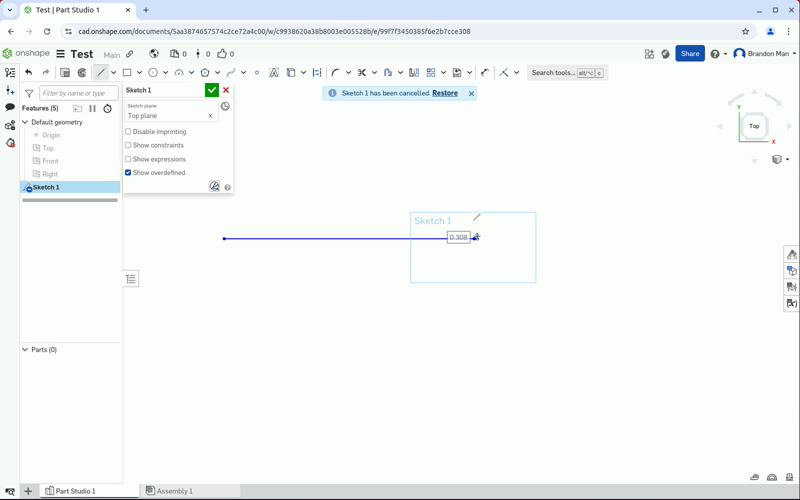
scroll(-6)
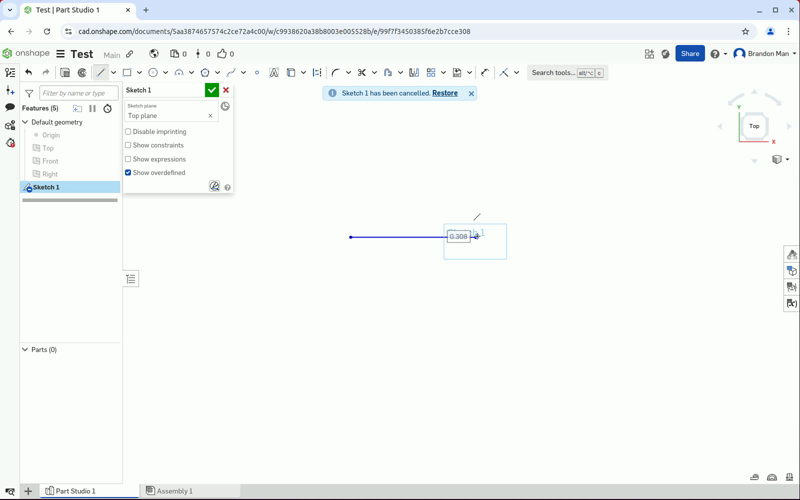
key_up(shift)
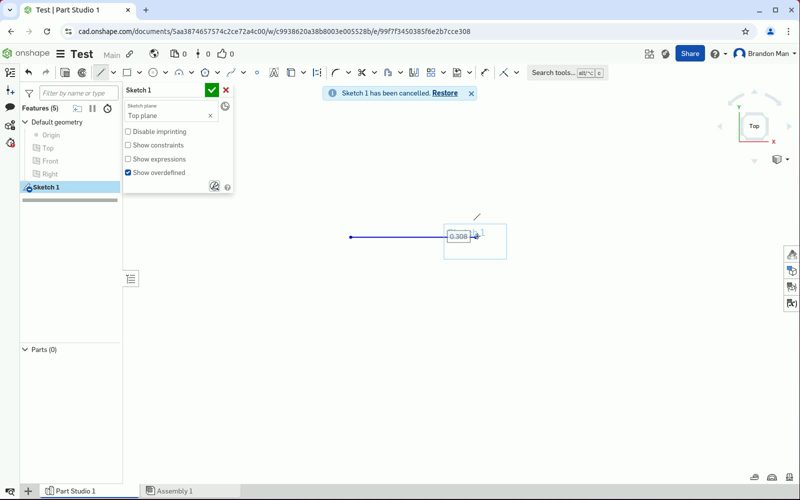
key_down(shift)
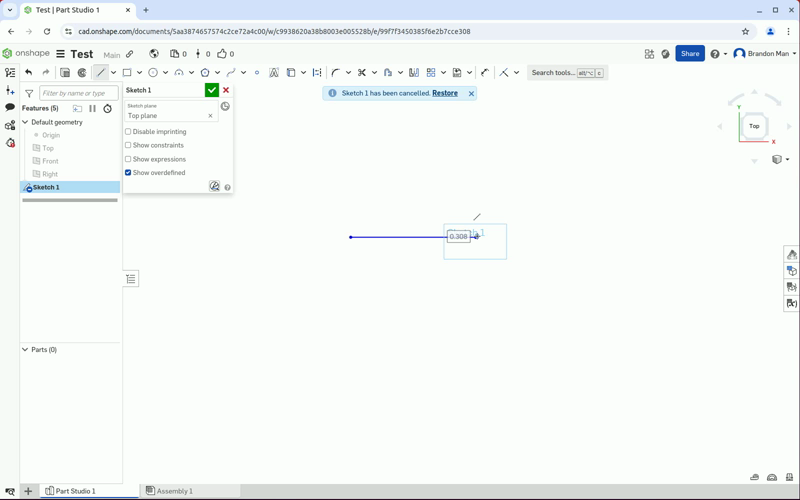
mouse_move(350, 235)
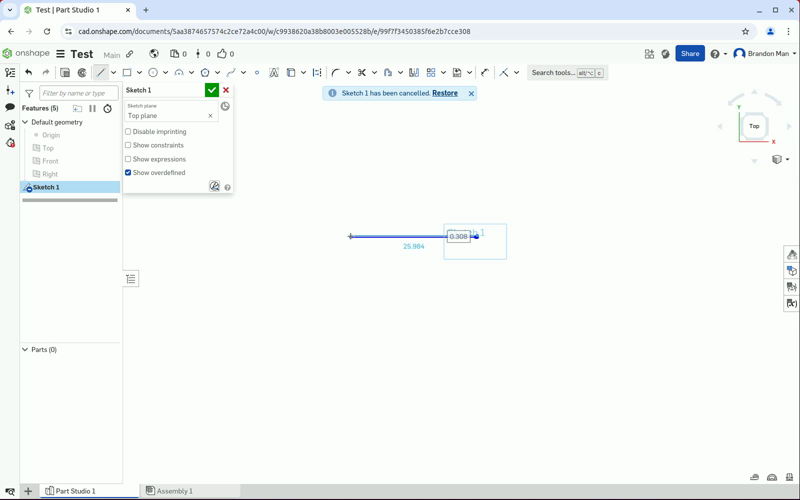
scroll(6)
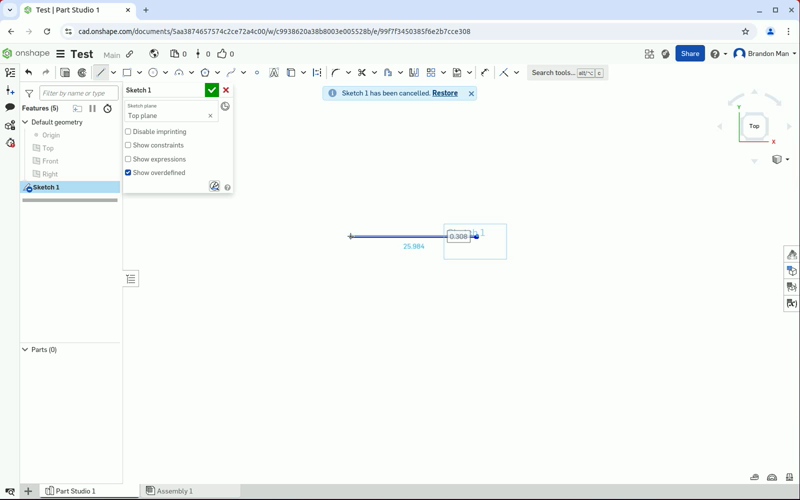
scroll(6)
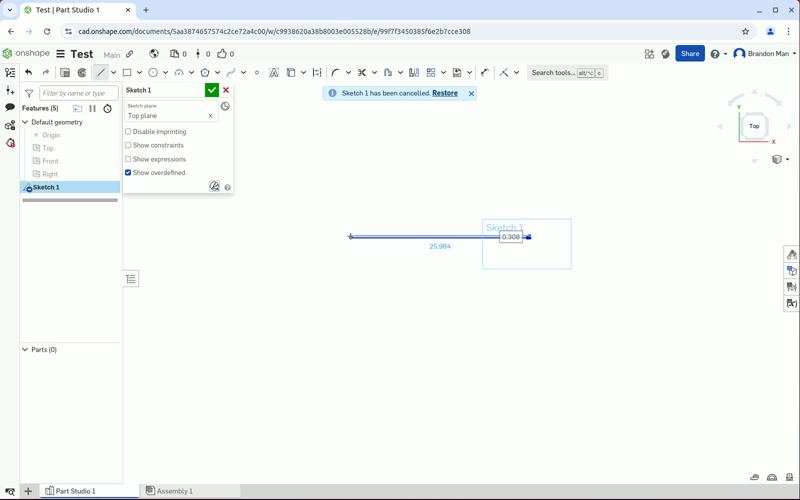
scroll(6)
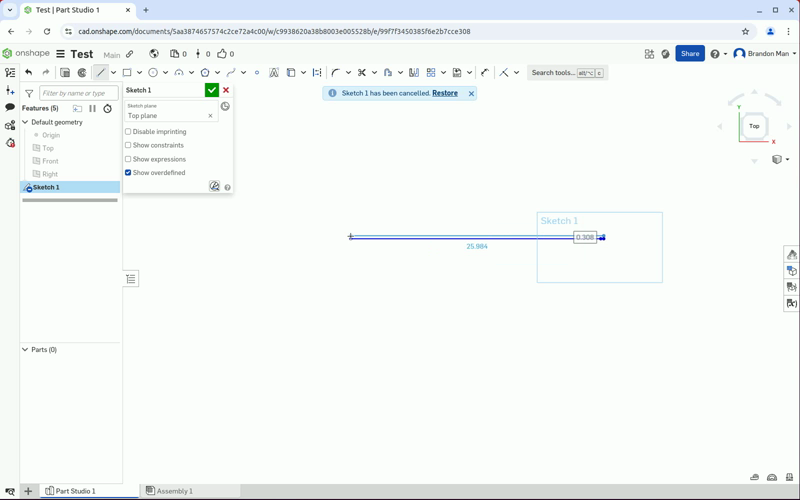
scroll(6)
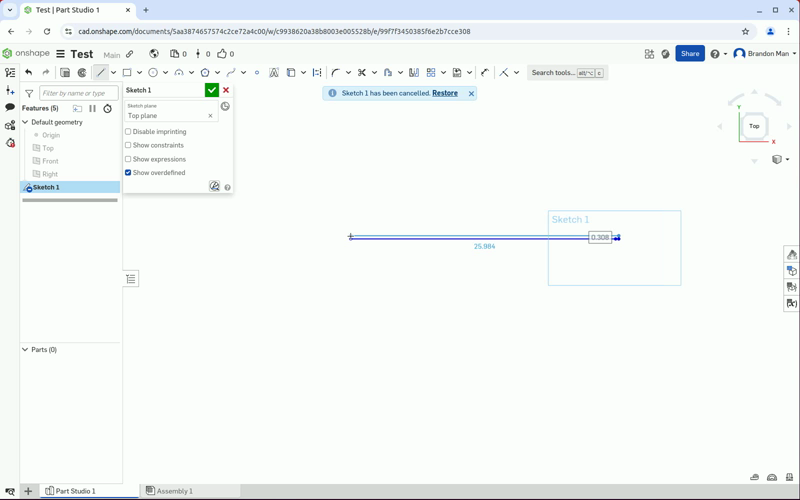
scroll(6)
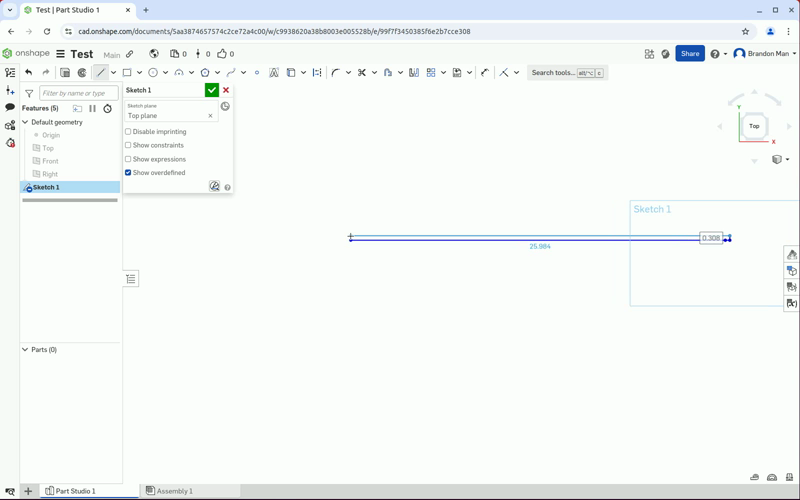
scroll(6)
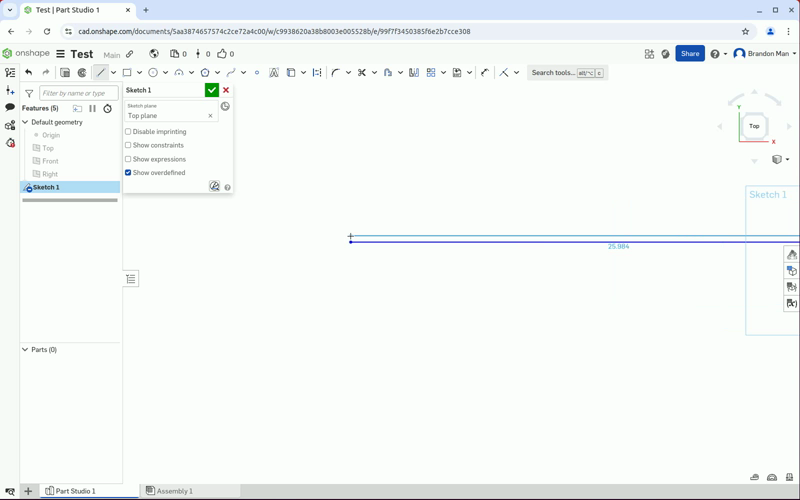
scroll(6)
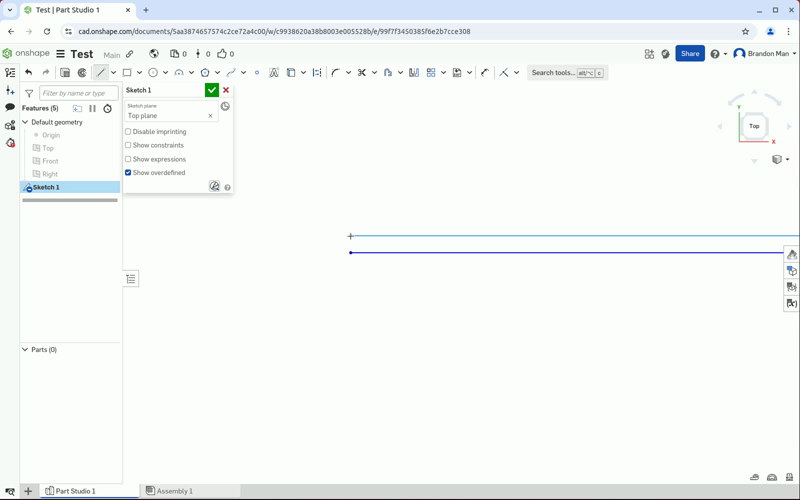
click(350, 235)
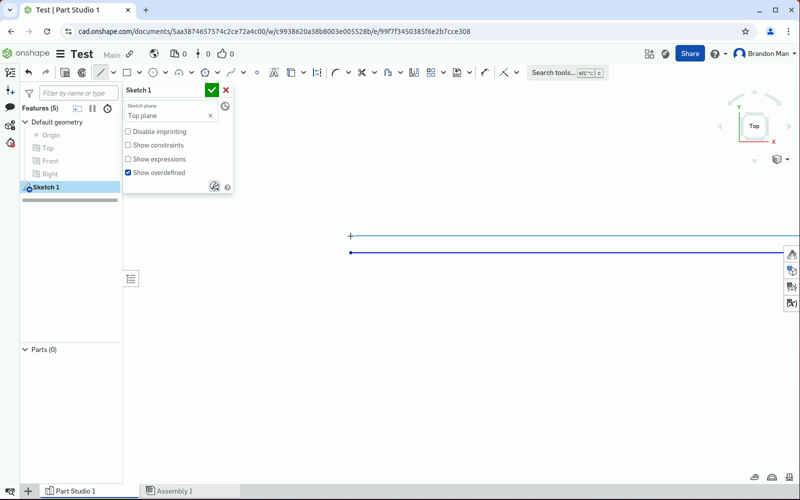
scroll(-6)
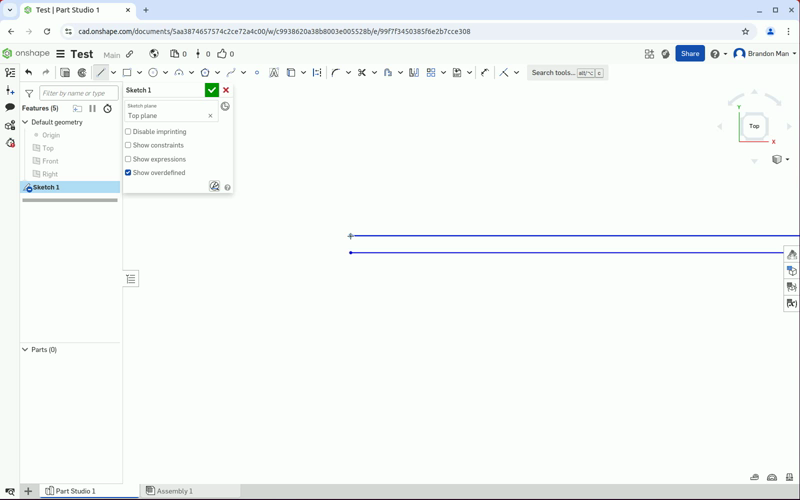
scroll(-6)
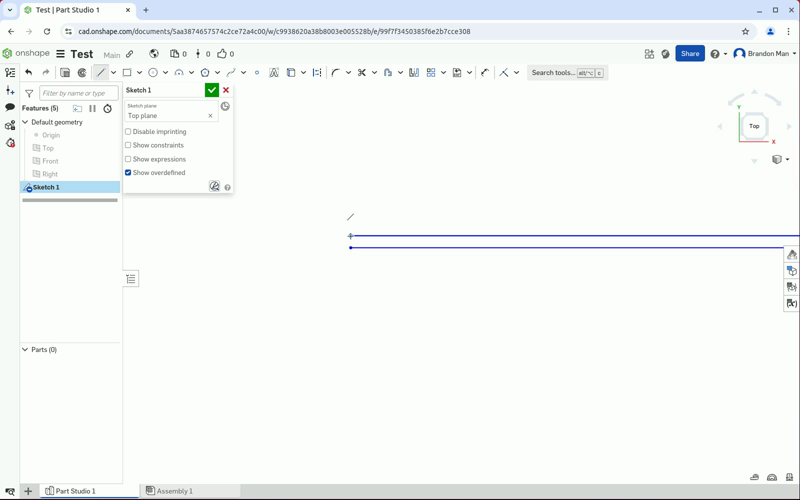
scroll(-6)
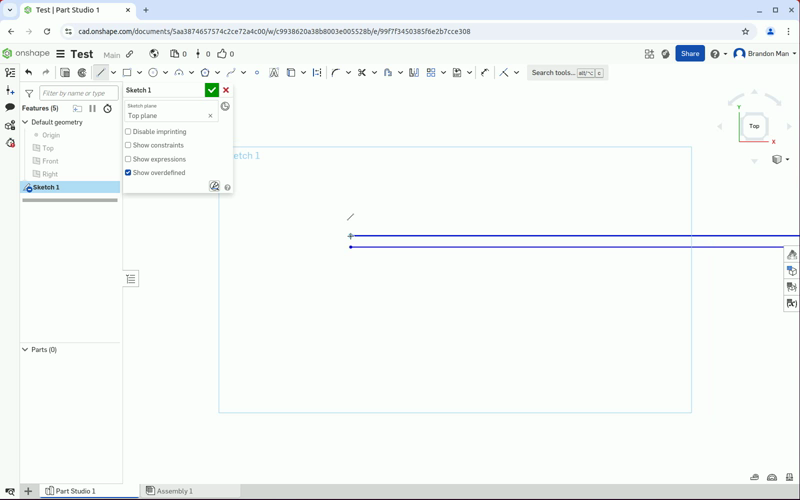
scroll(-6)
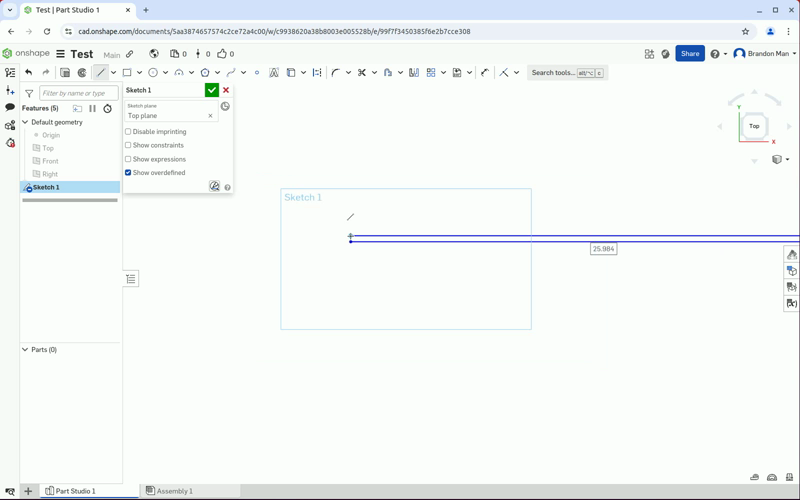
scroll(-6)
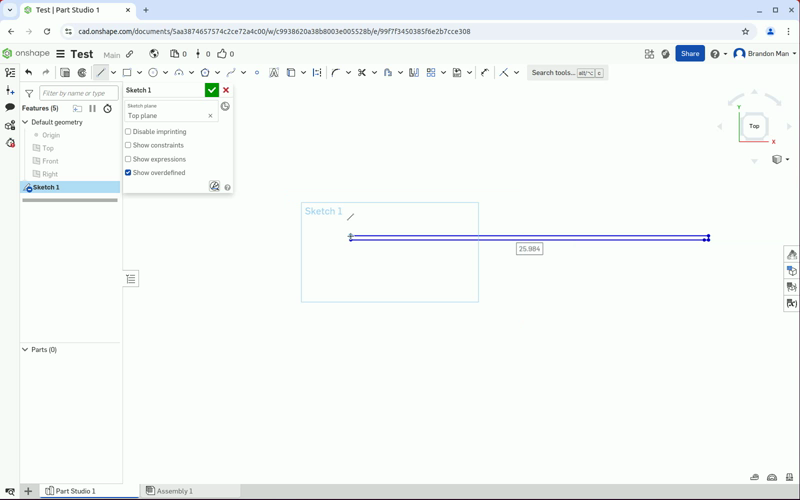
scroll(-6)
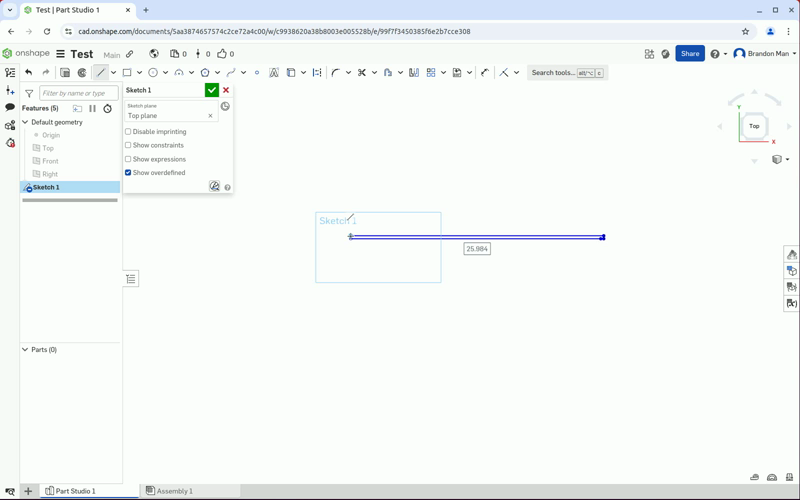
scroll(-6)
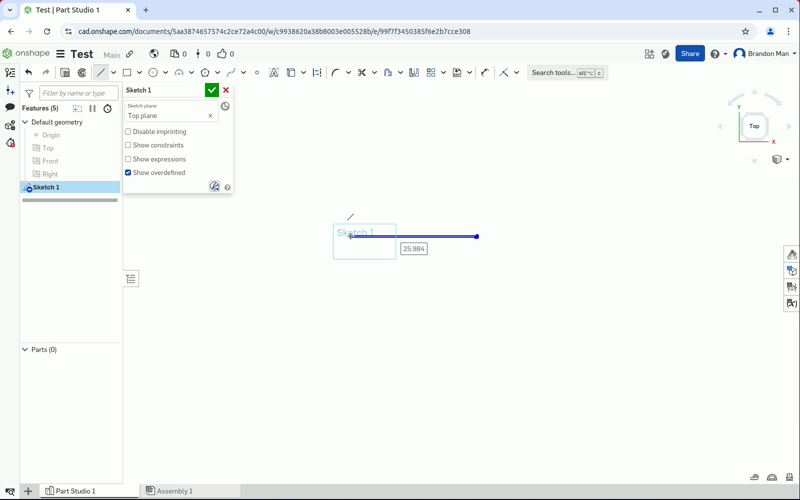
key_up(shift)
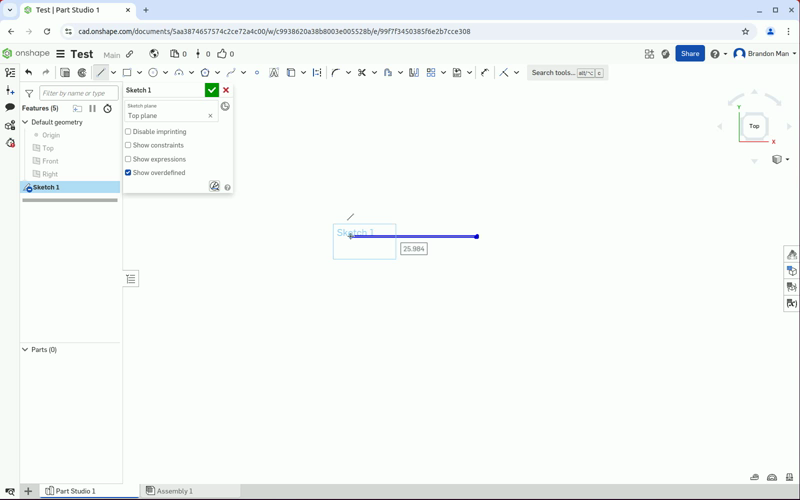
mouse_move(380, 235)
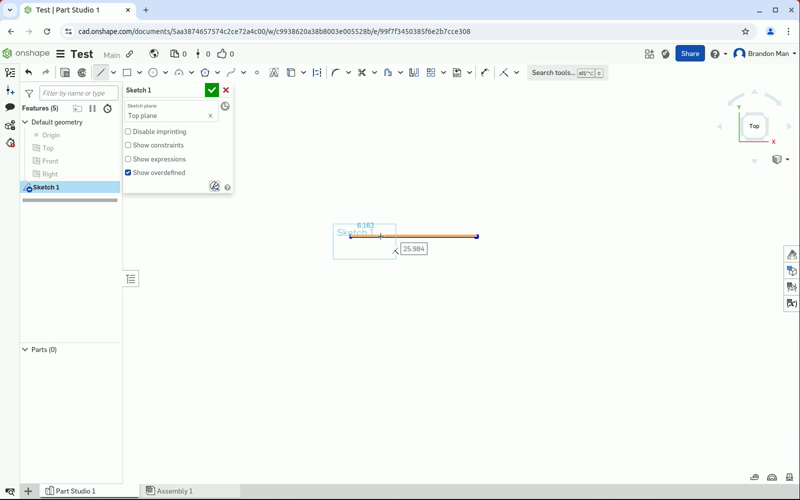
key_down(shift)
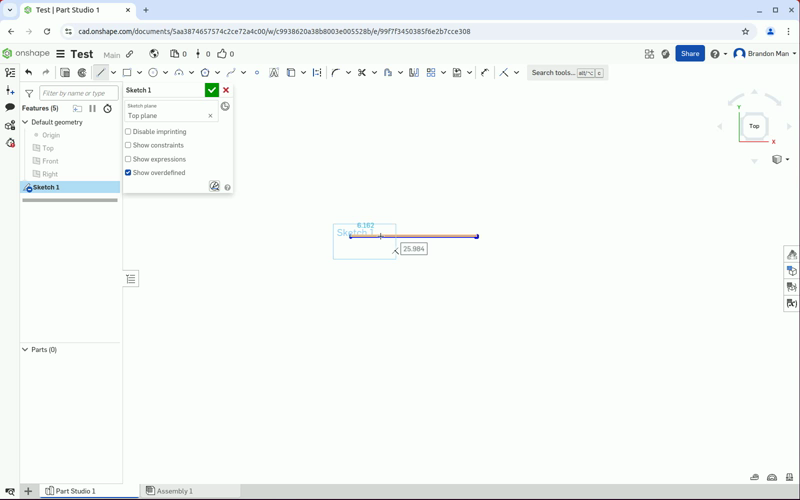
mouse_move(350, 237)
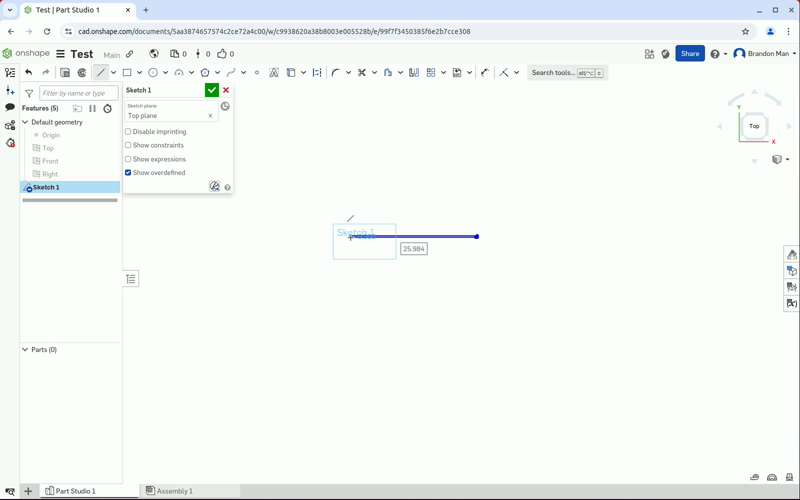
scroll(6)
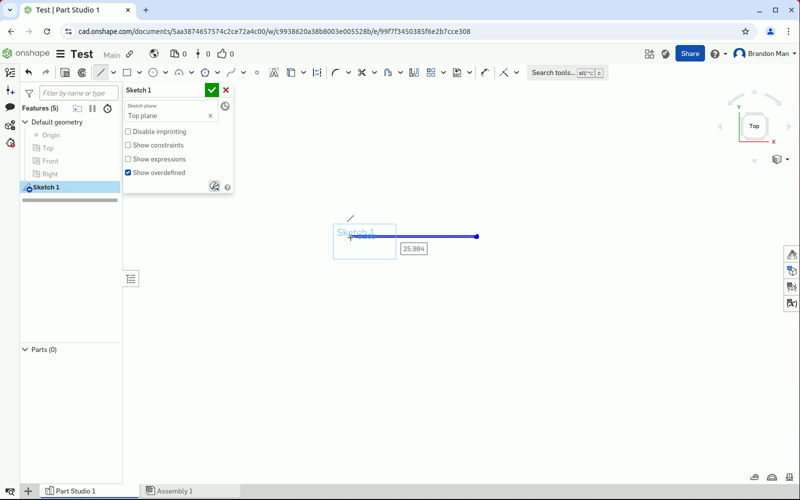
scroll(6)
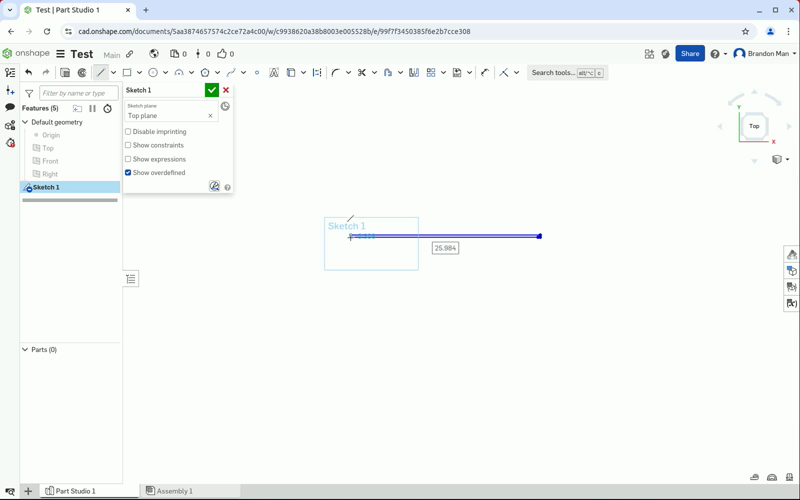
scroll(6)
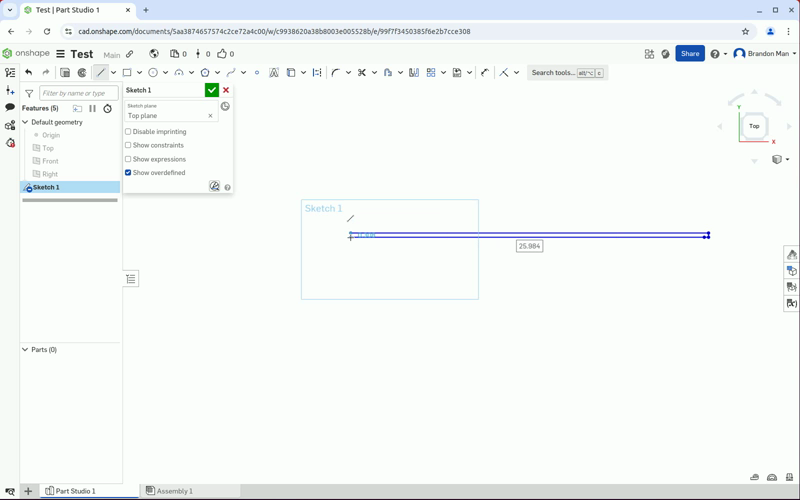
scroll(6)
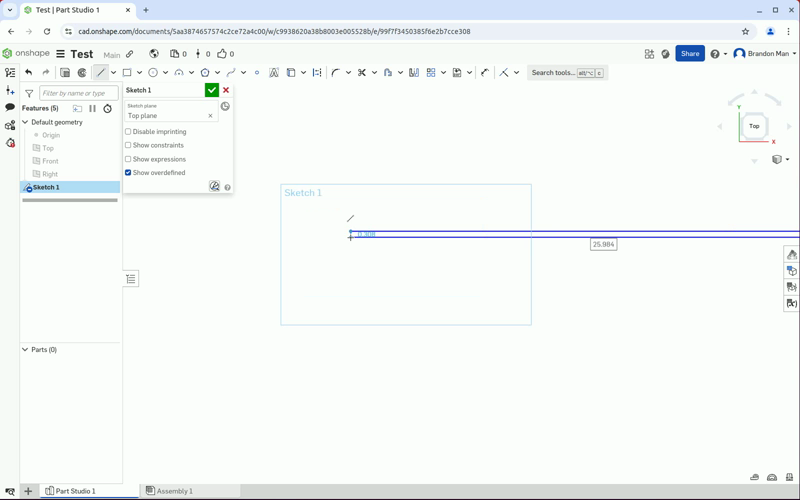
scroll(6)
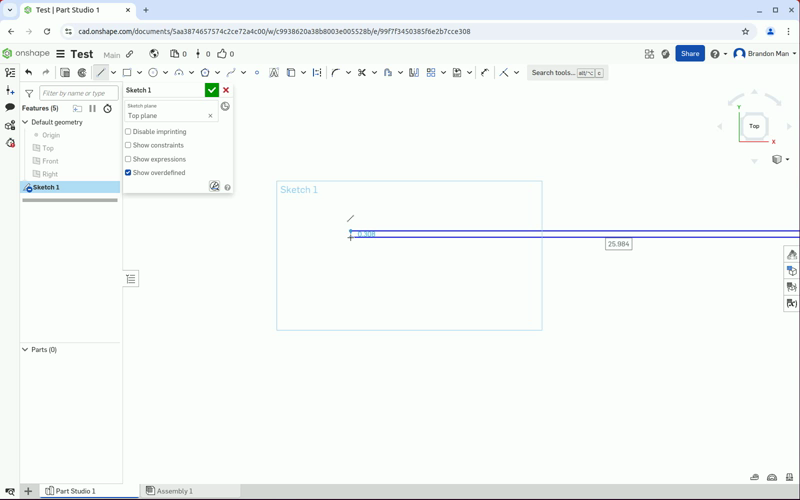
scroll(6)
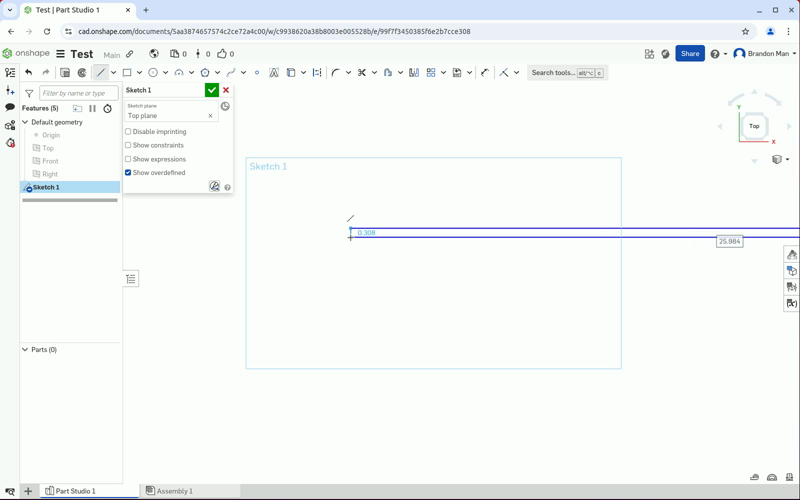
scroll(6)
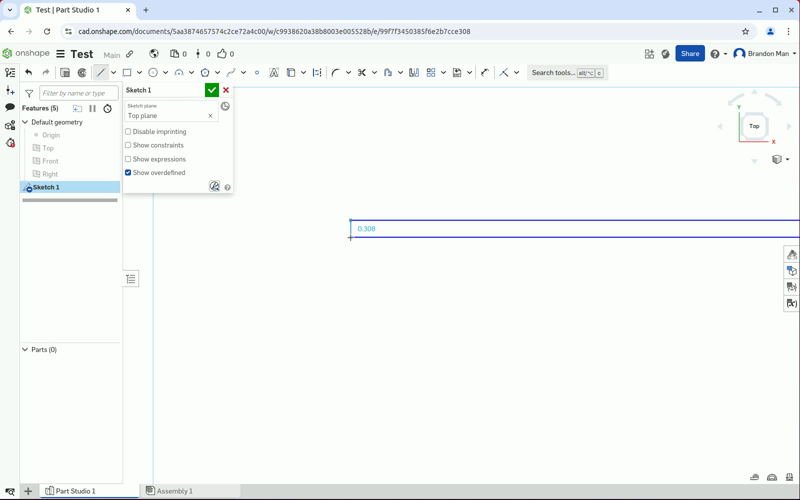
key_up(shift)
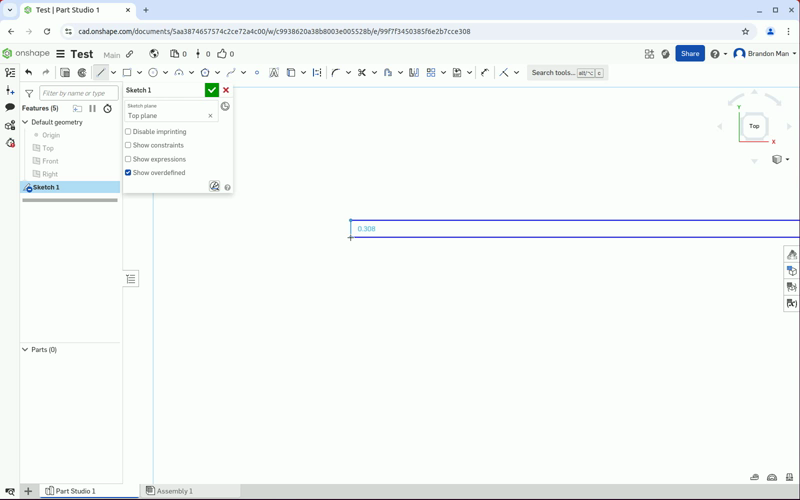
click(350, 237)
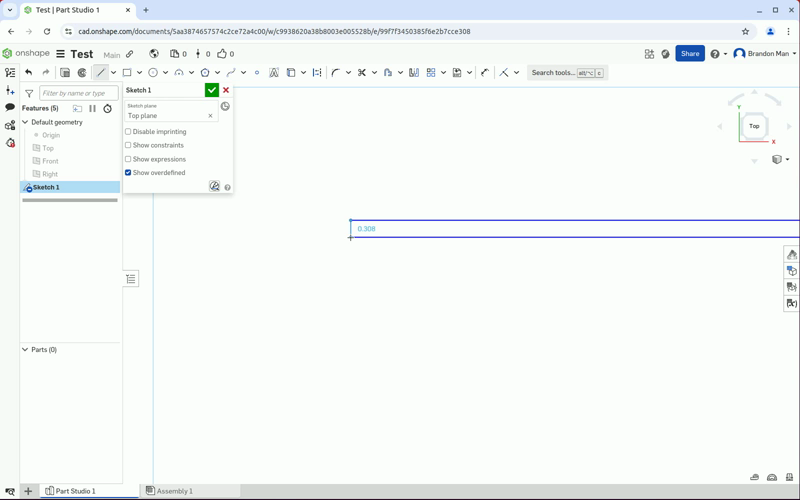
scroll(-6)
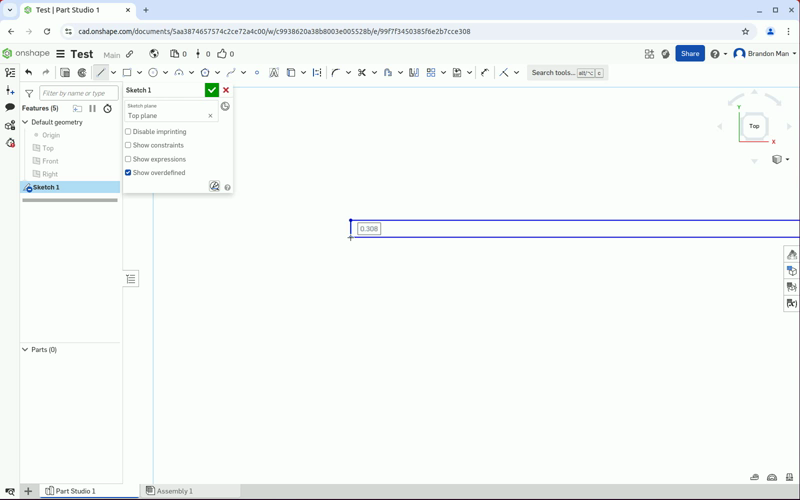
scroll(-6)
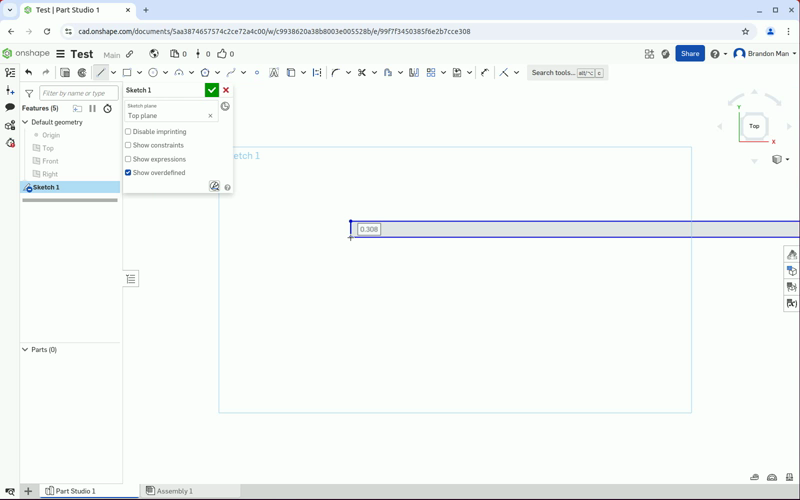
scroll(-6)
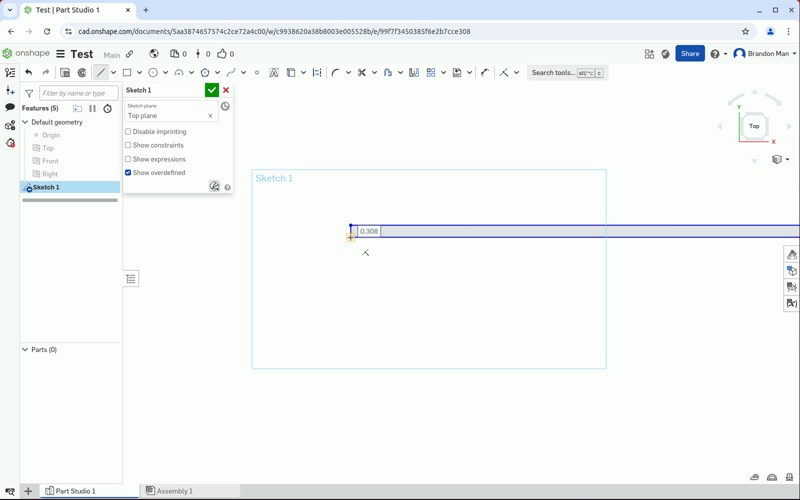
scroll(-6)
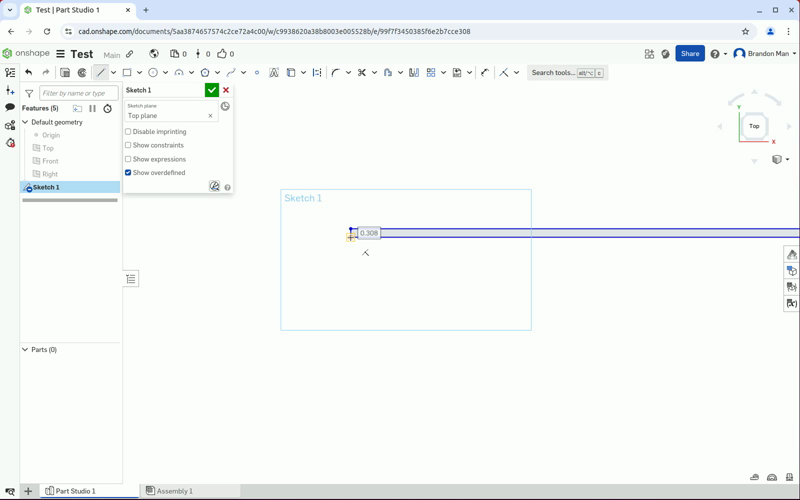
scroll(-6)
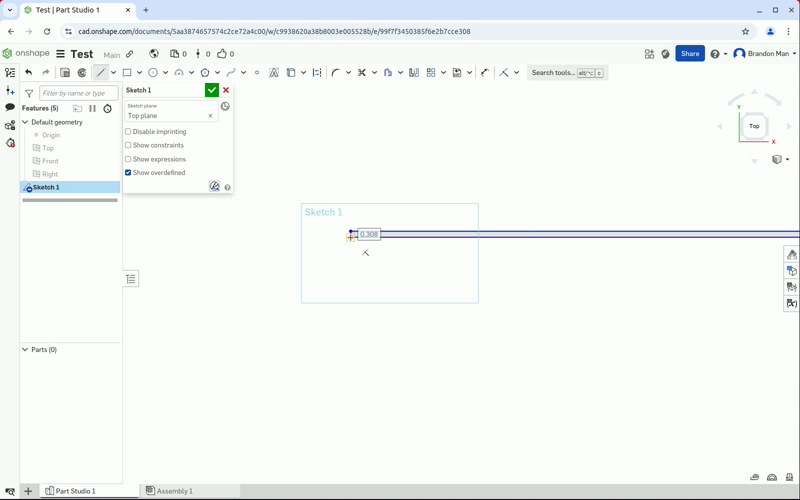
scroll(-6)
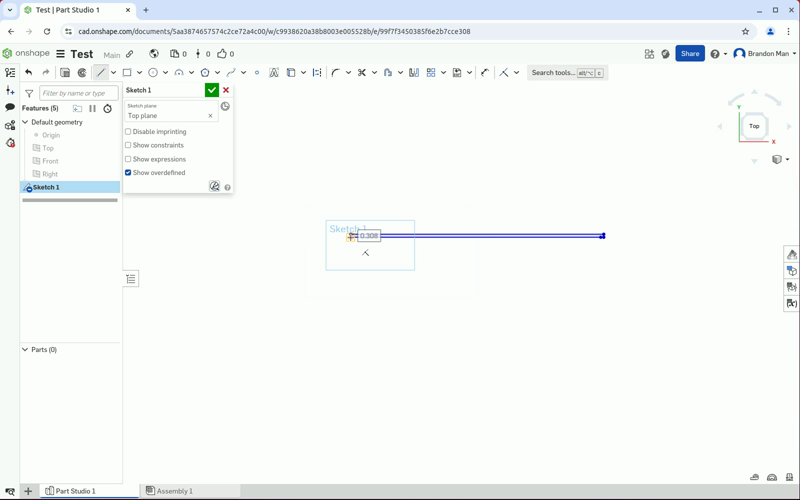
scroll(-6)
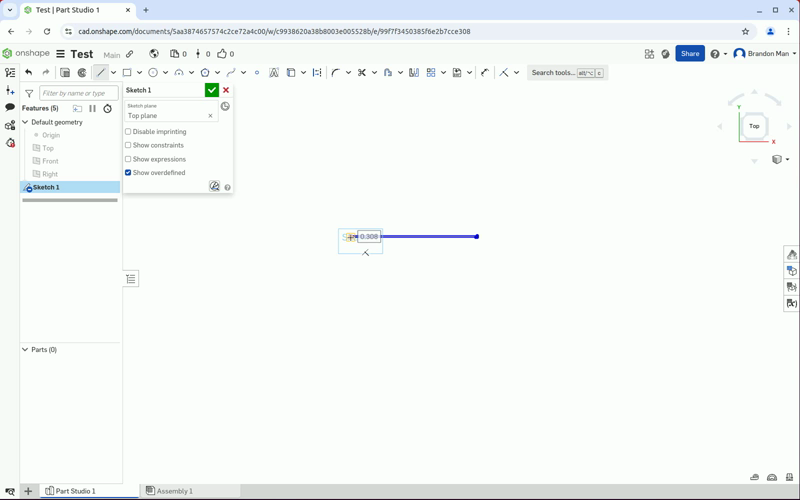
key(esc)
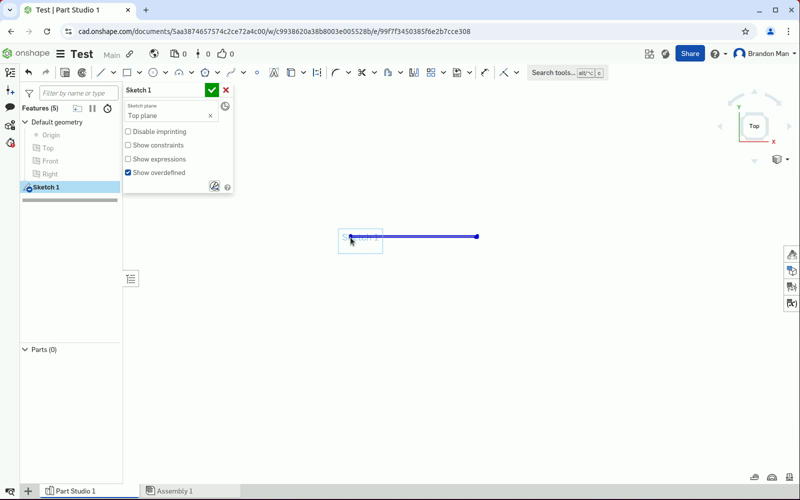
mouse_move(361, 236)
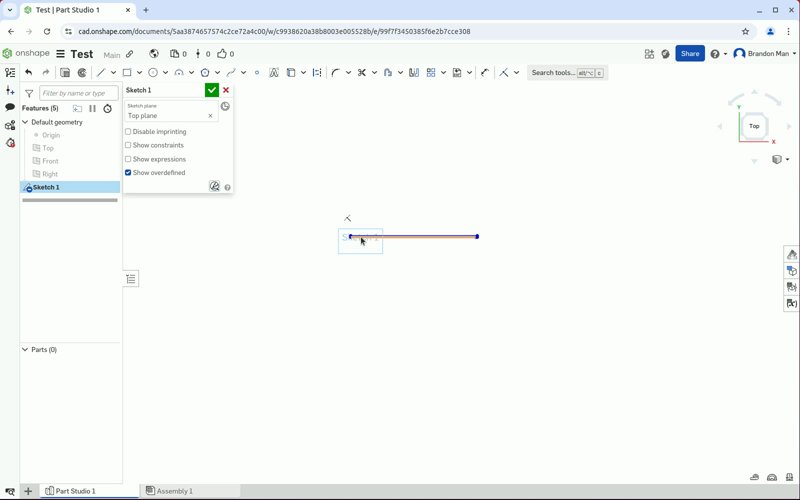
scroll(6)
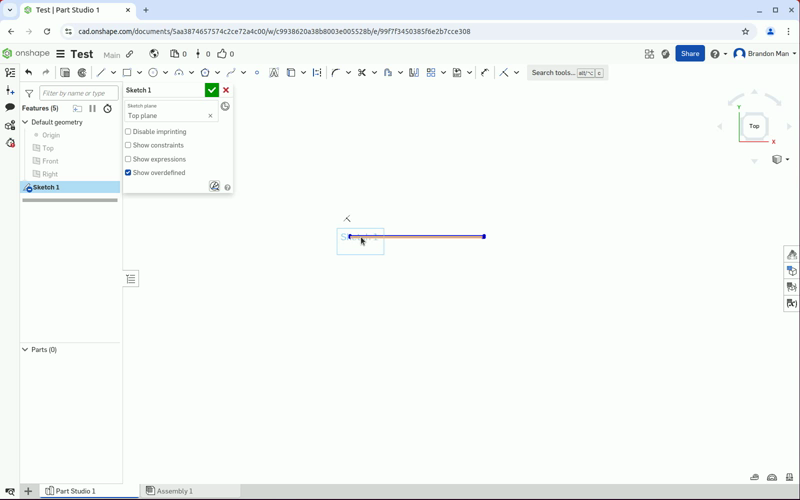
scroll(6)
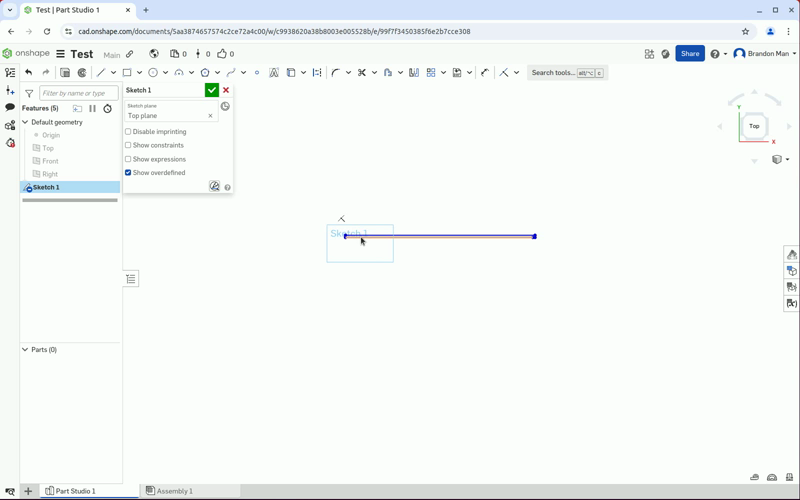
scroll(6)
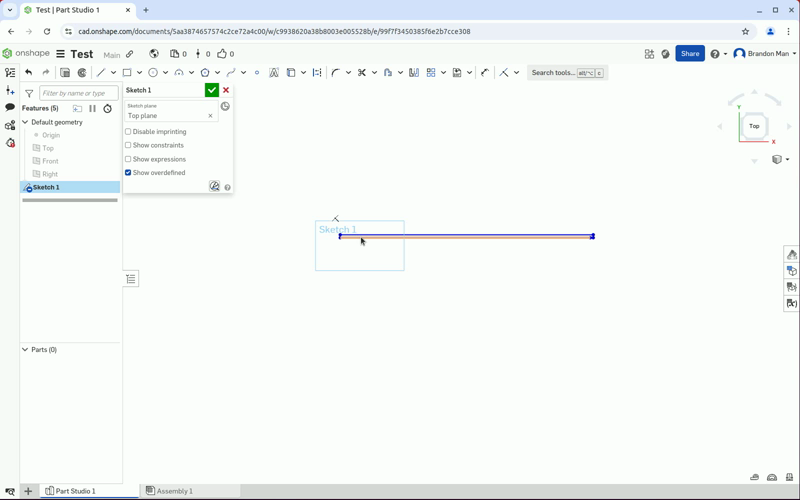
scroll(6)
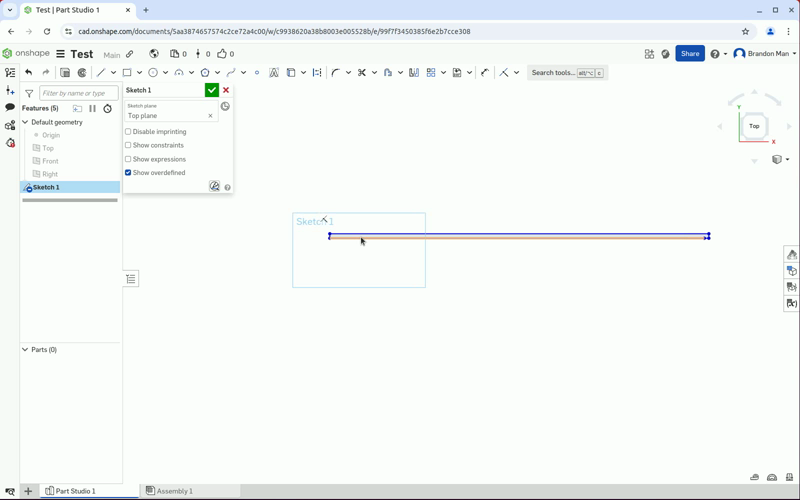
scroll(6)
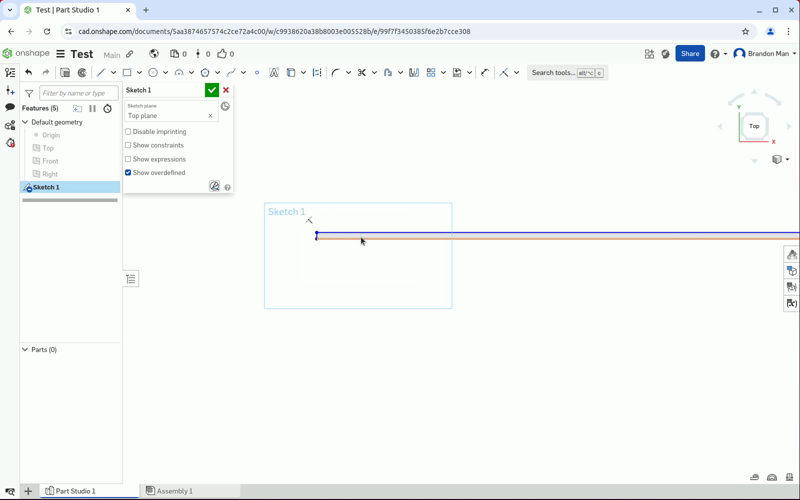
scroll(6)
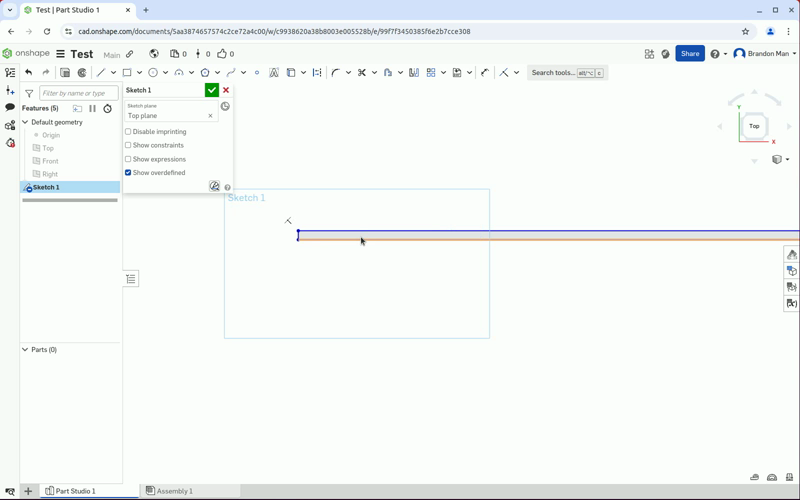
scroll(6)
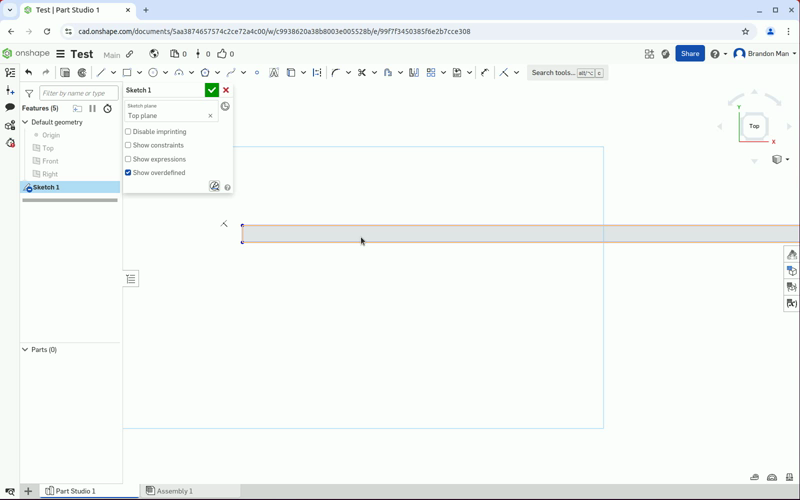
click(361, 236)
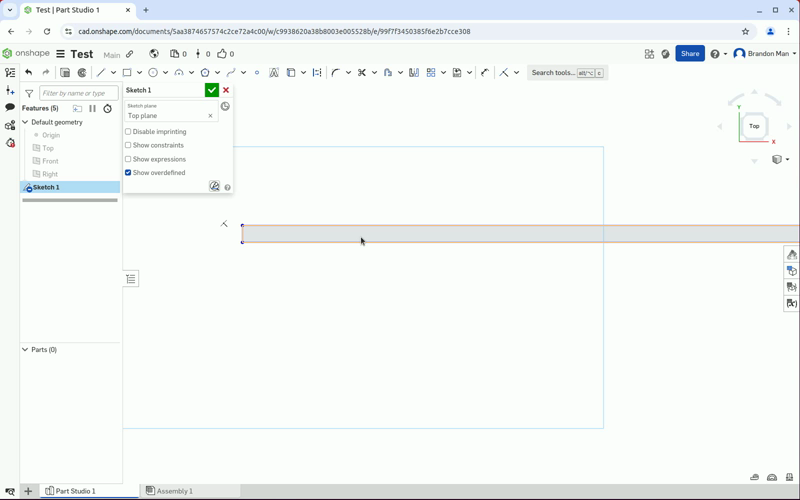
scroll(-6)
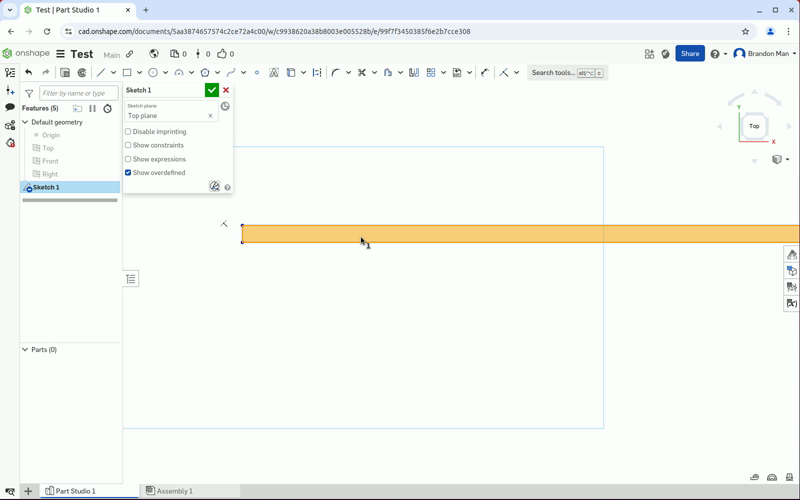
scroll(-6)
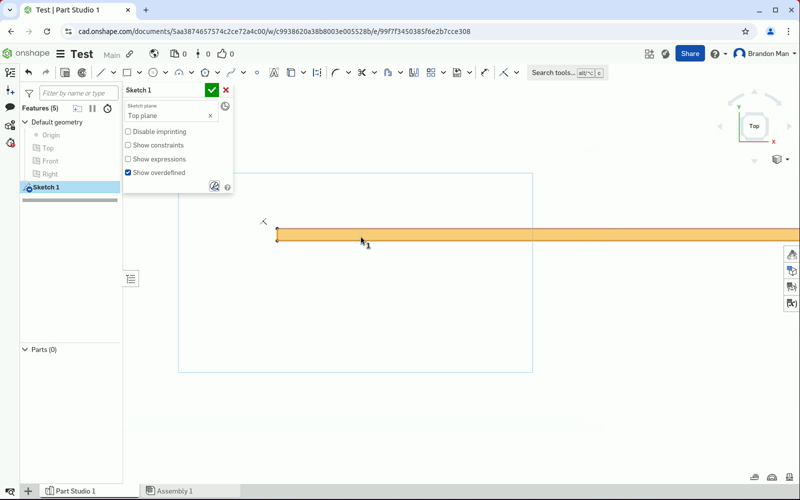
scroll(-6)
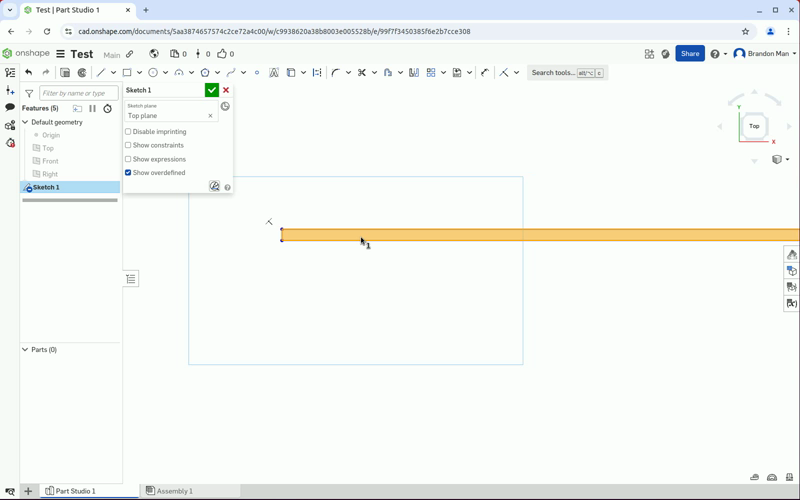
scroll(-6)
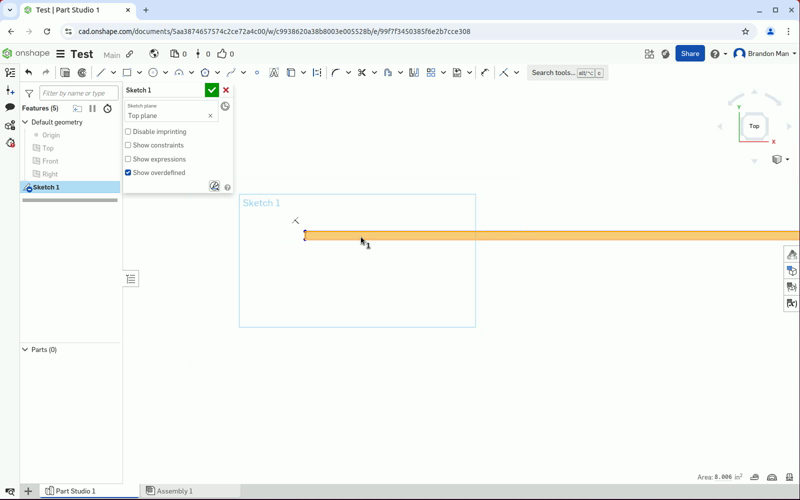
scroll(-6)
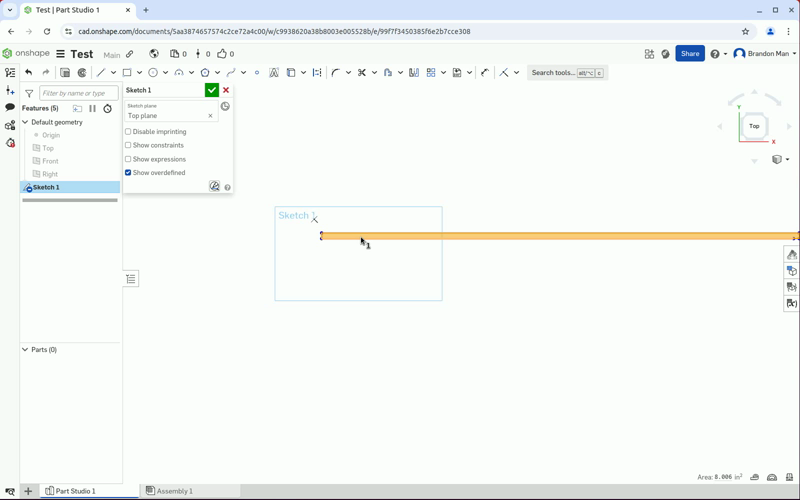
scroll(-6)
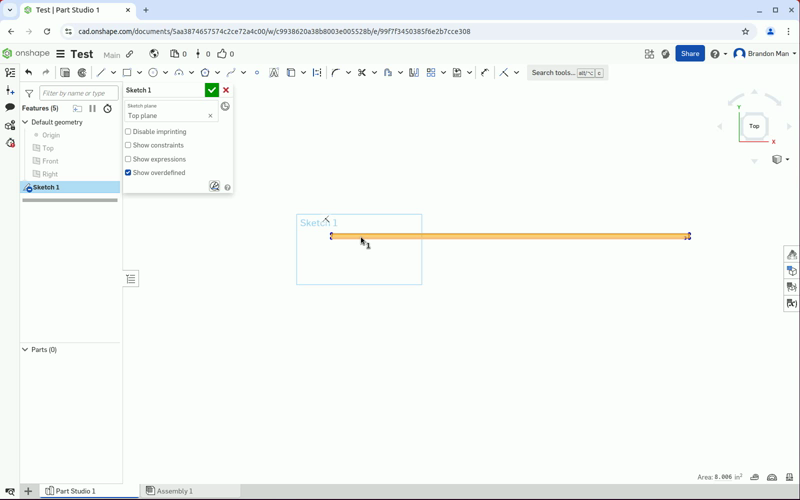
scroll(-6)
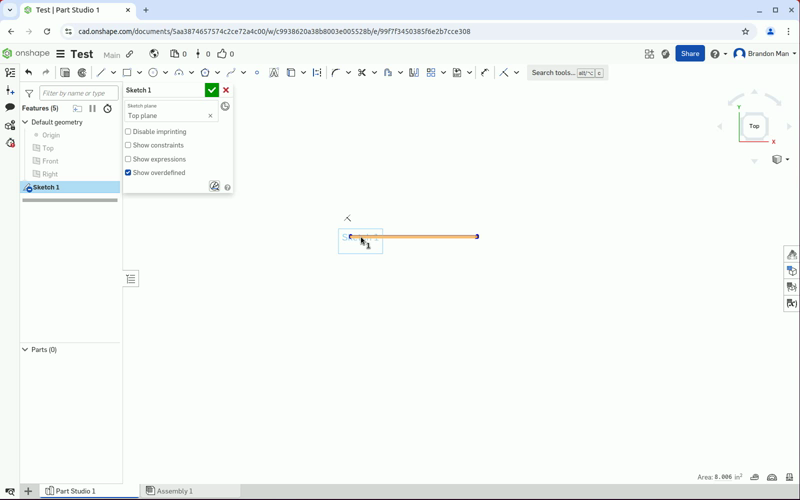
mouse_move(73, 352)
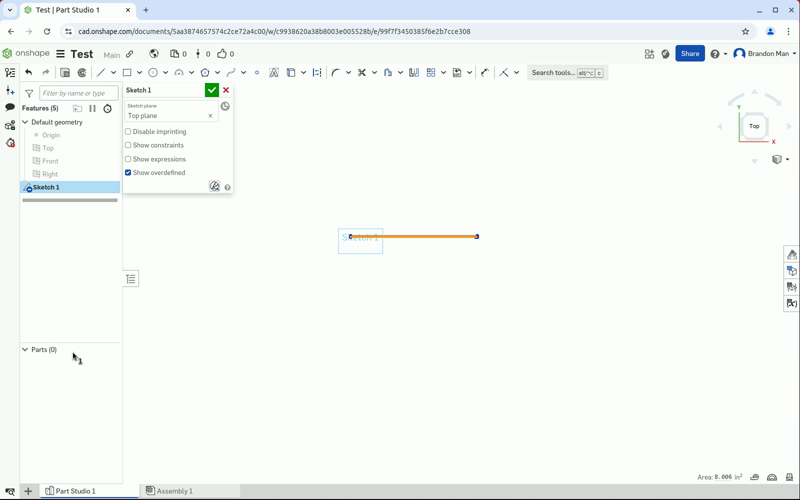
key(shift+y)
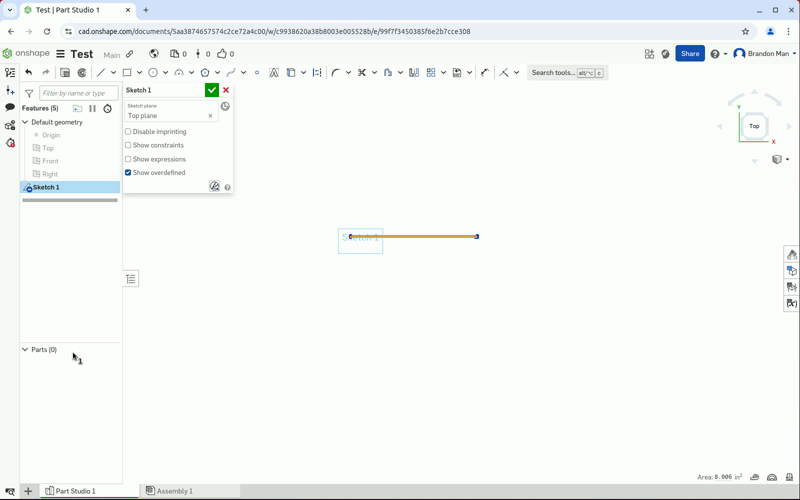
key(shift+e)
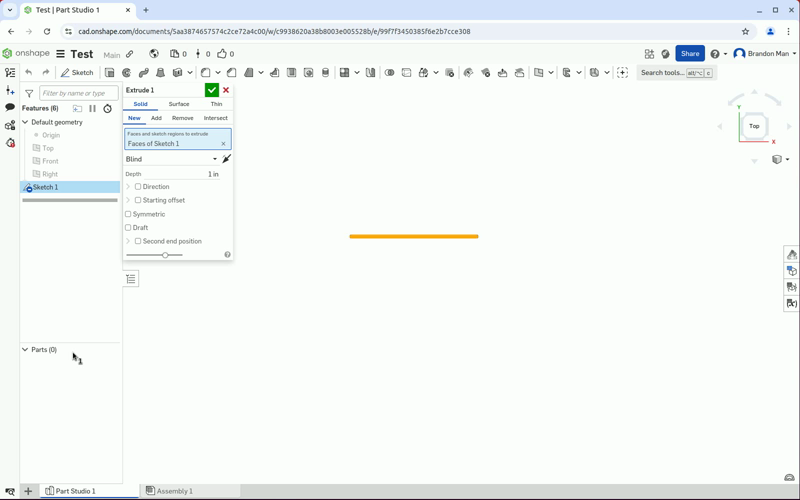
mouse_move(143, 106)
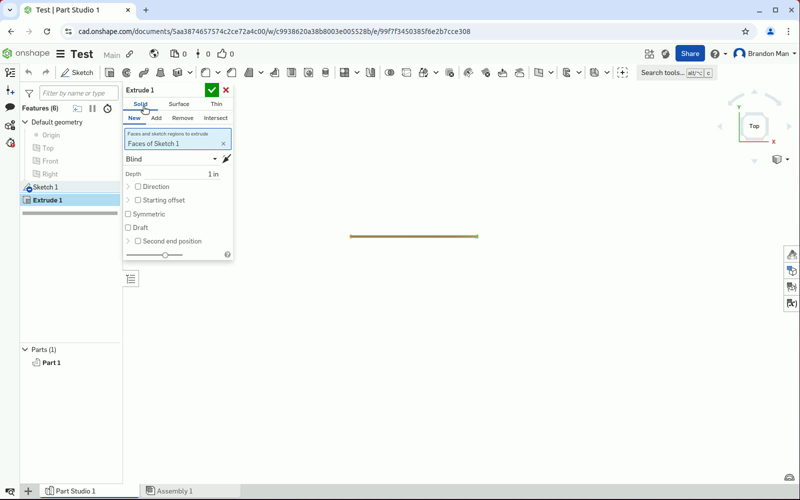
click(143, 106)
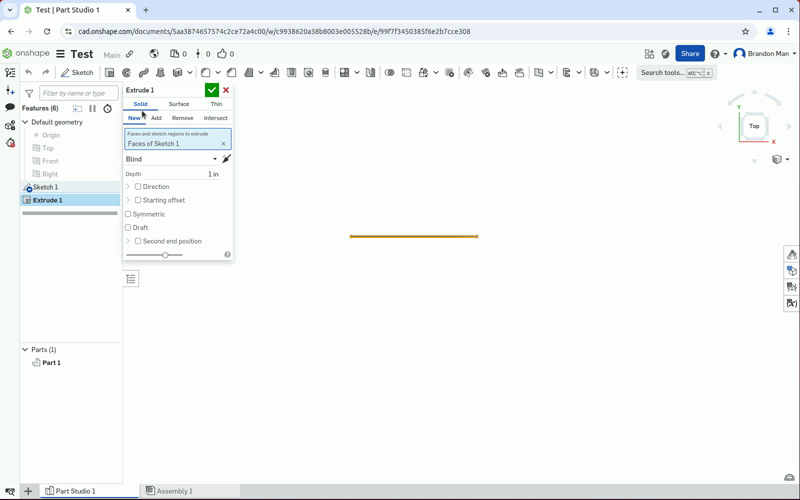
mouse_move(137, 120)
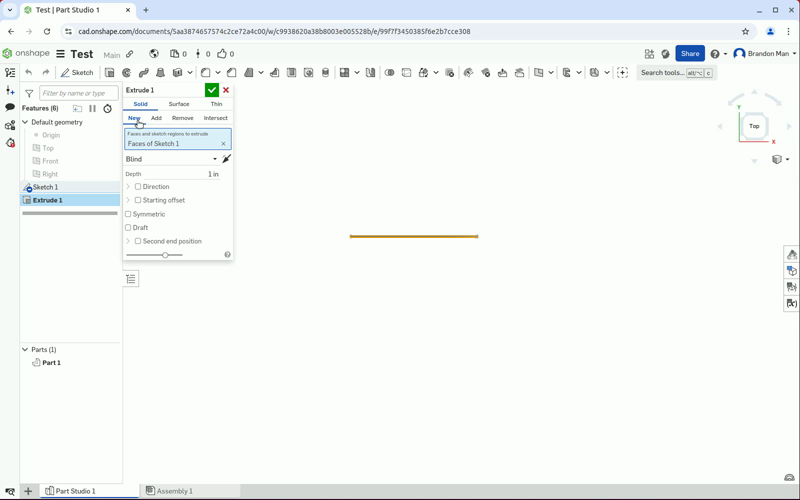
click(137, 120)
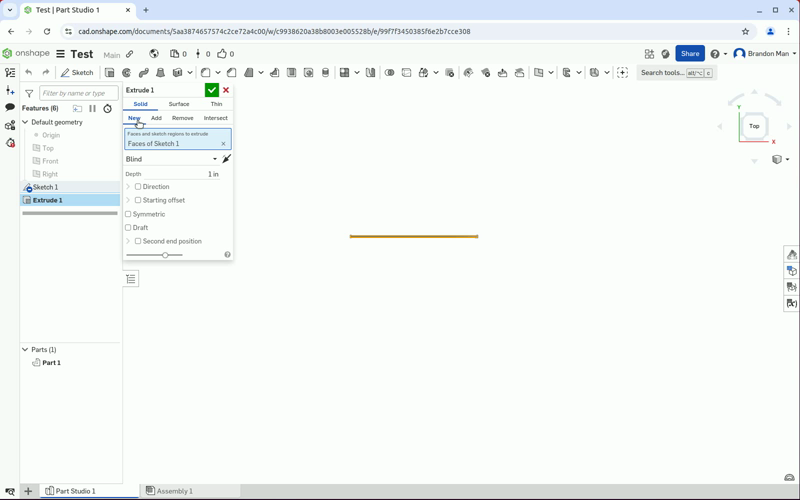
key(tab, 4)
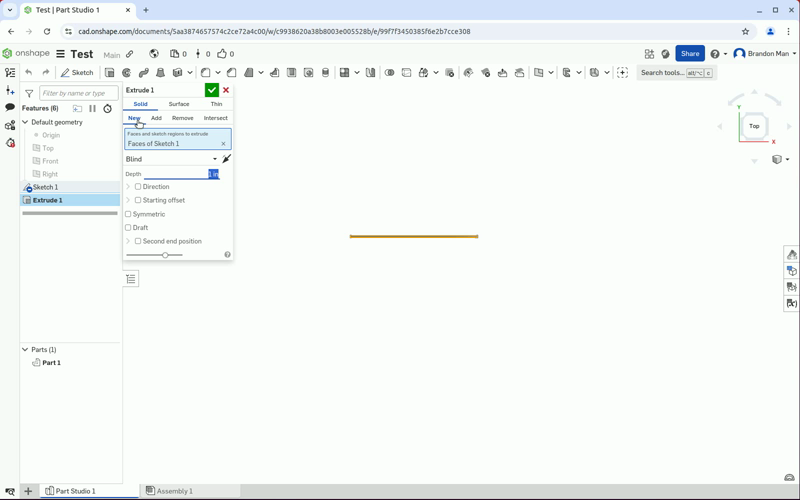
text(3.611)
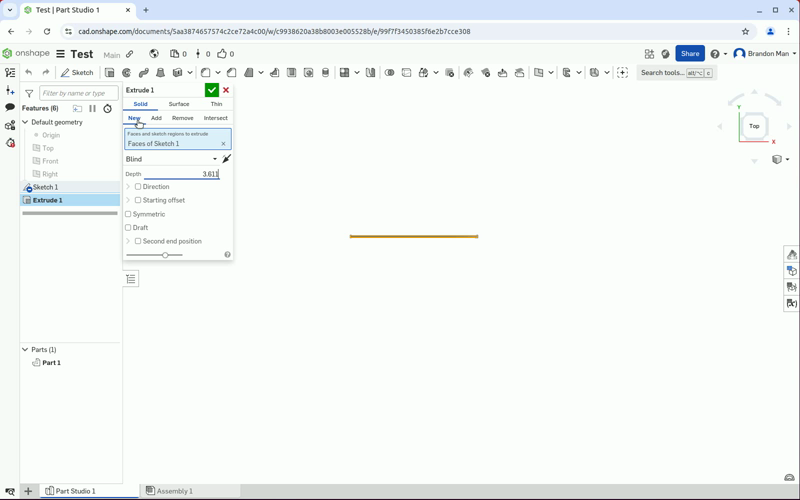
key(enter)
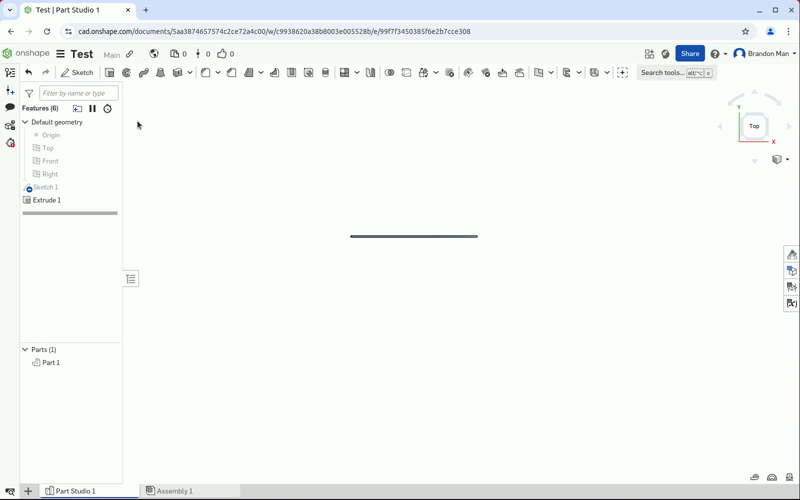
key(shift+h)
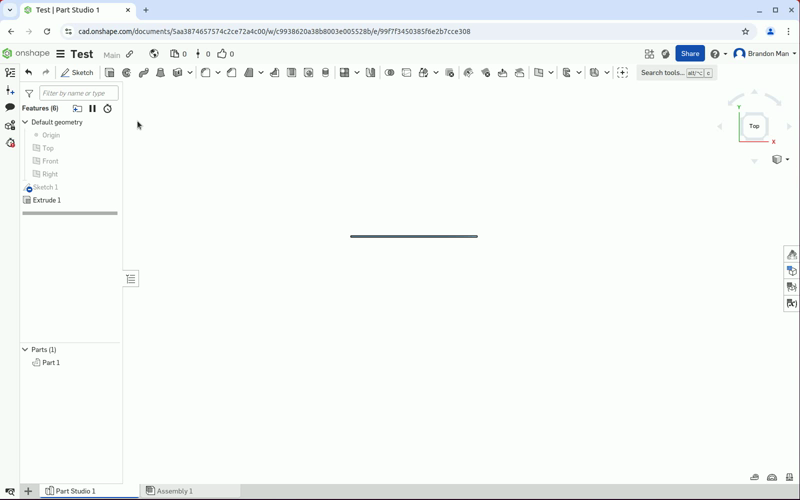
key(shift+h)
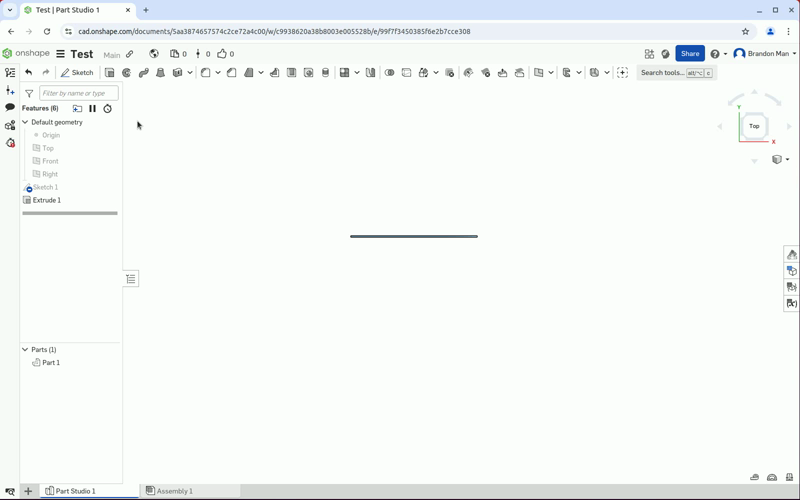
mouse_move(73, 189)
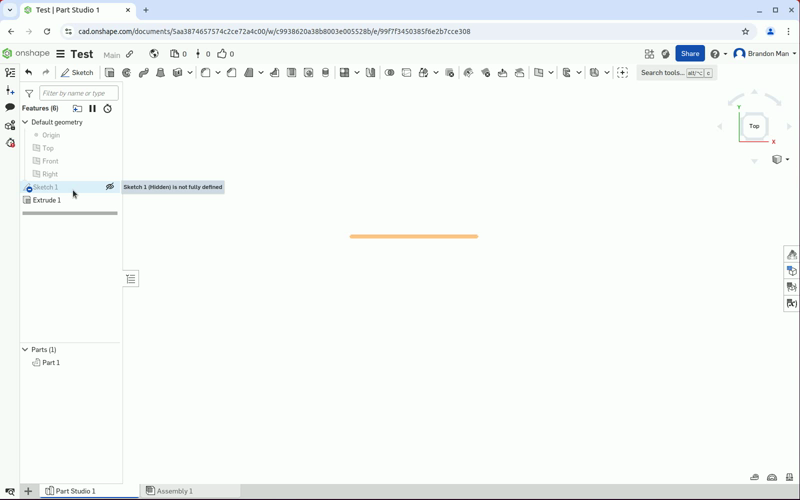
click(73, 189)
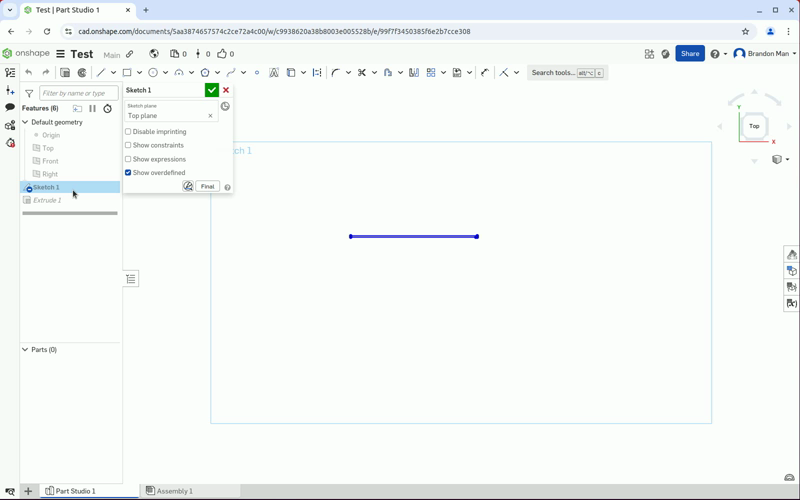
mouse_move(229, 92)
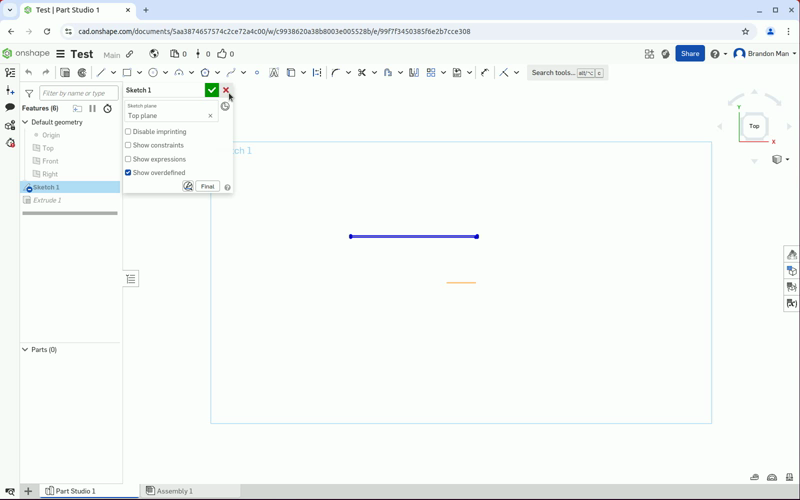
click(229, 92)
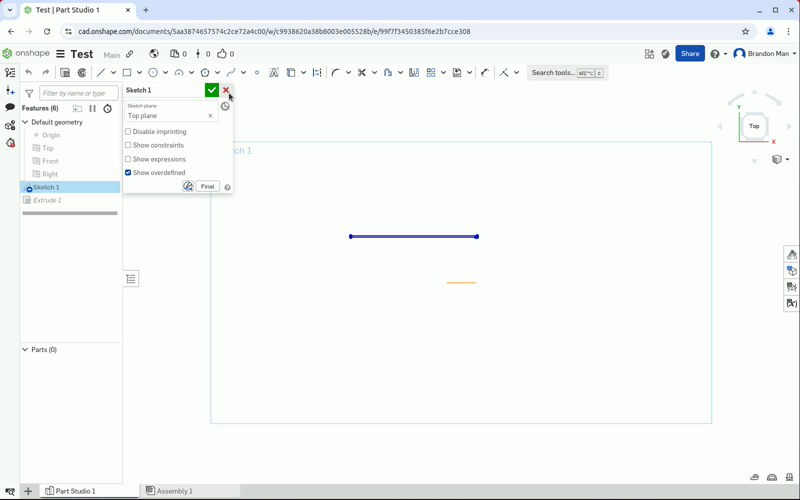
key(shift+s)
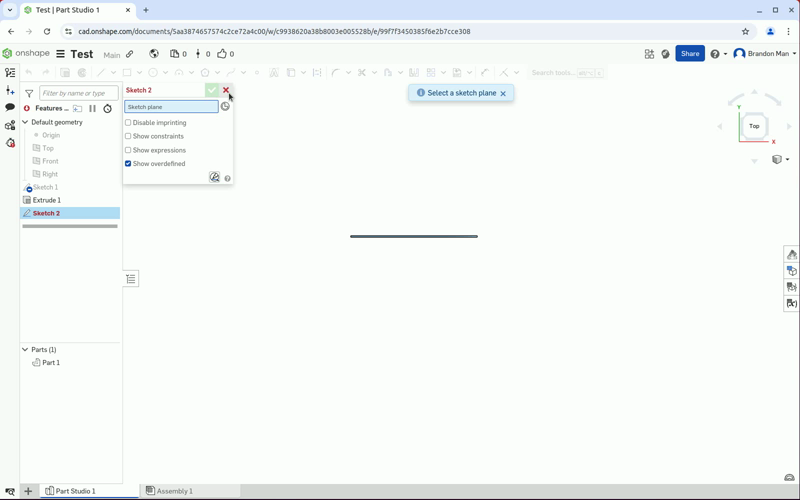
mouse_move(73, 150)
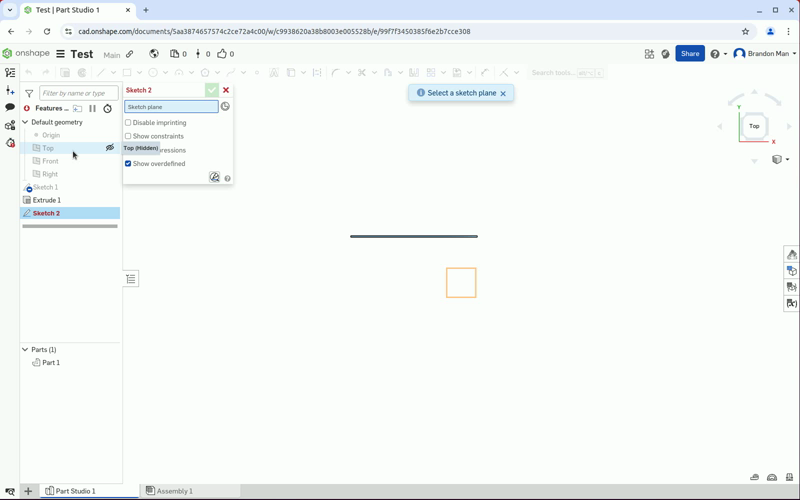
click(73, 150)
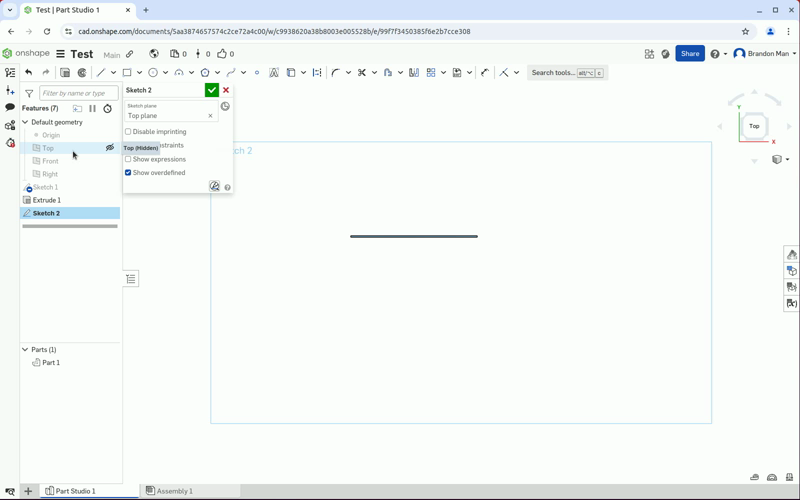
mouse_move(73, 352)
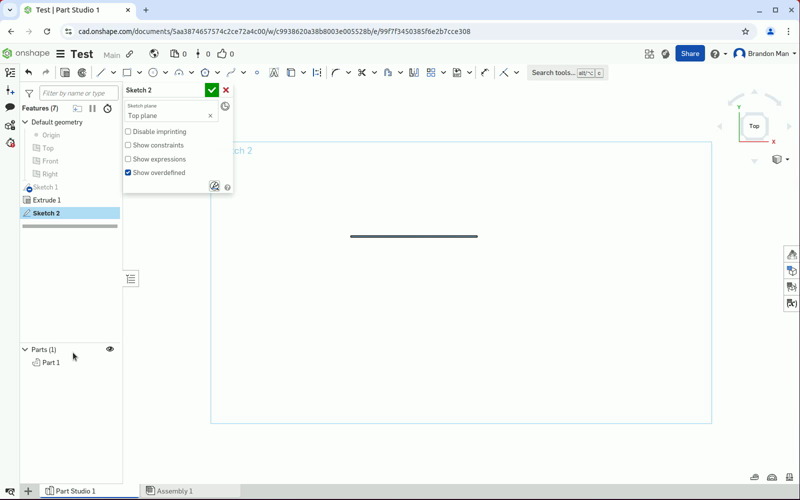
key(y)
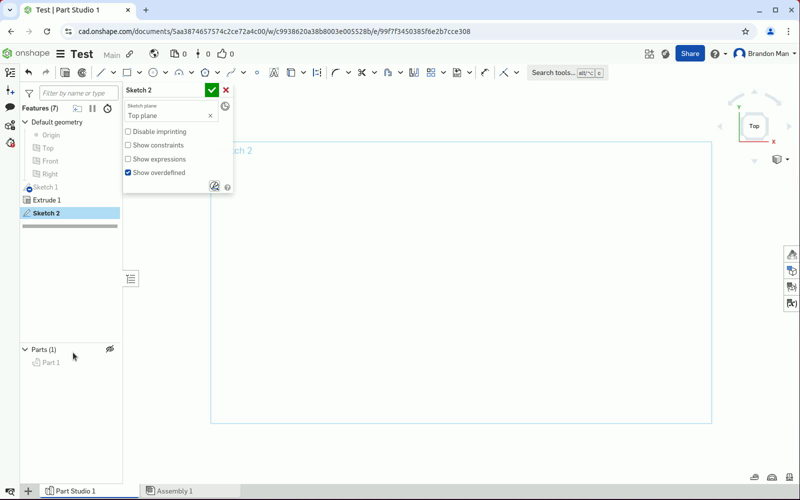
key(l)
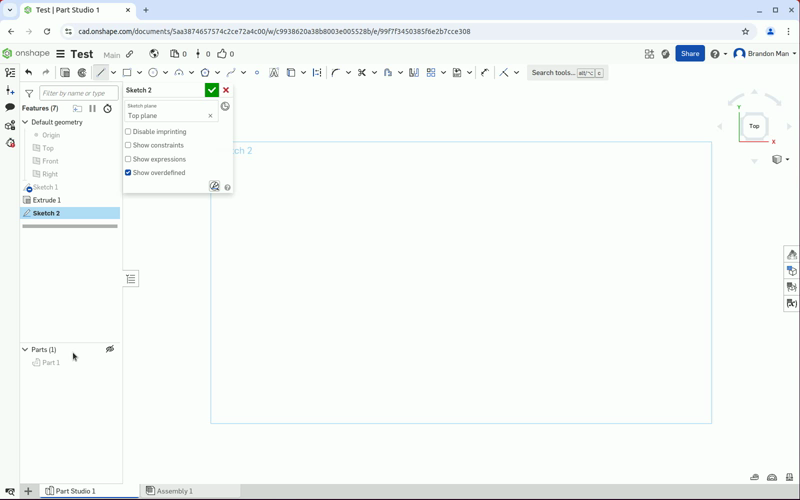
key_down(shift)
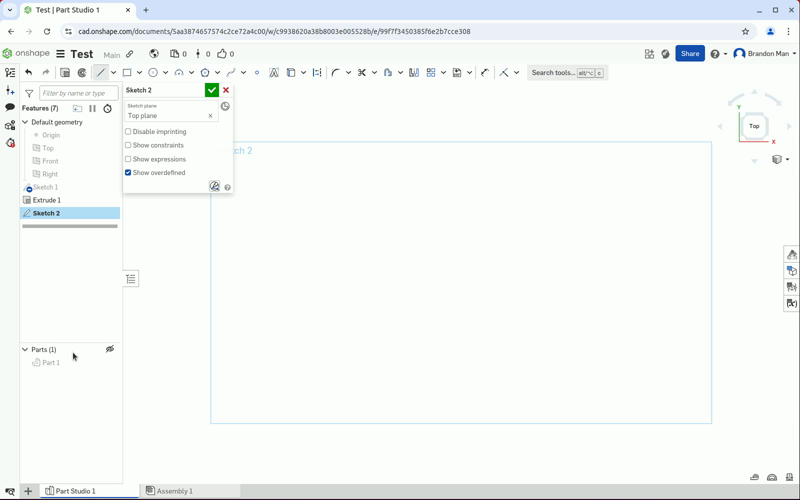
mouse_move(474, 285)
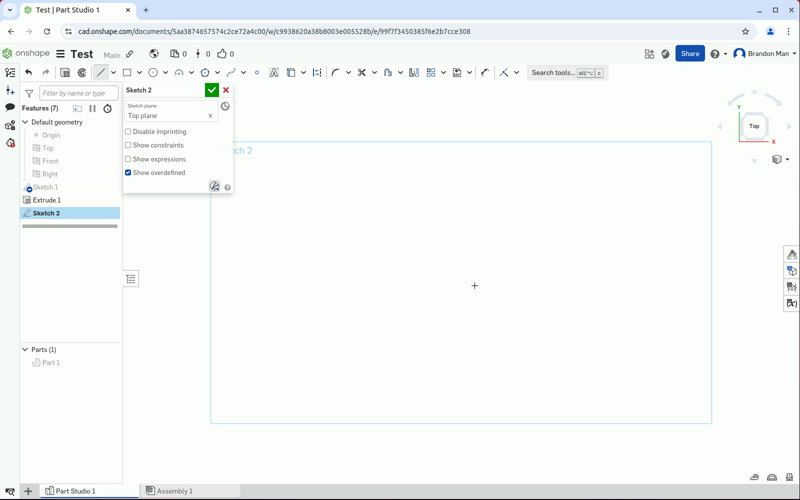
click(474, 285)
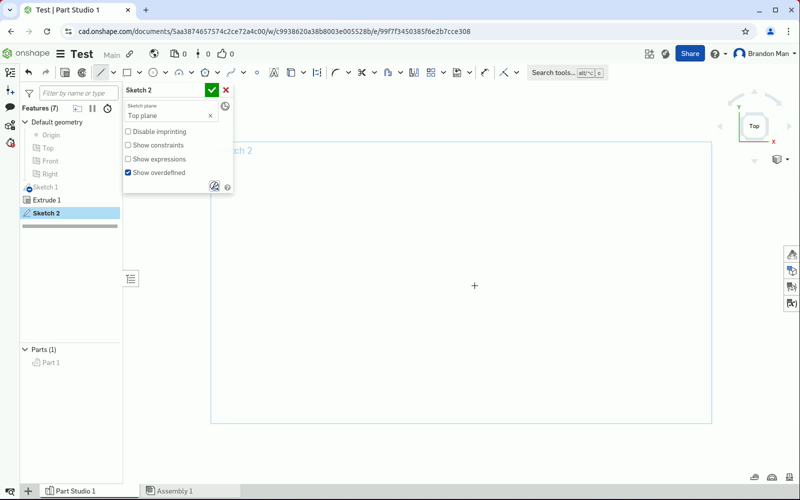
key_up(shift)
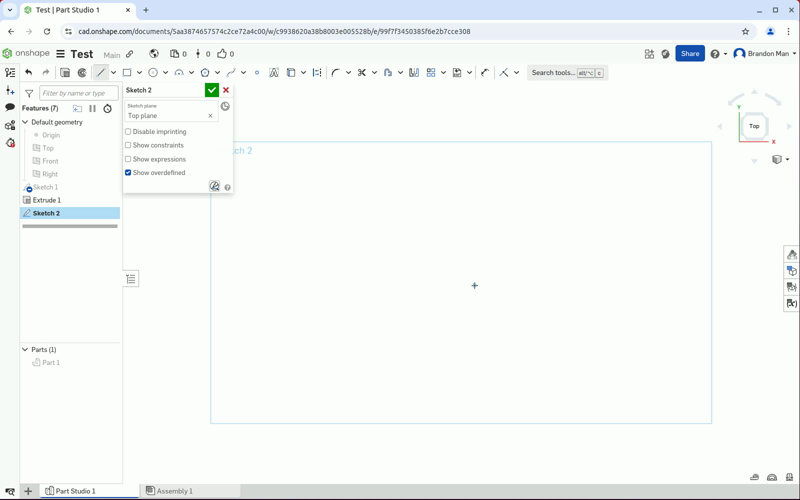
key_down(shift)
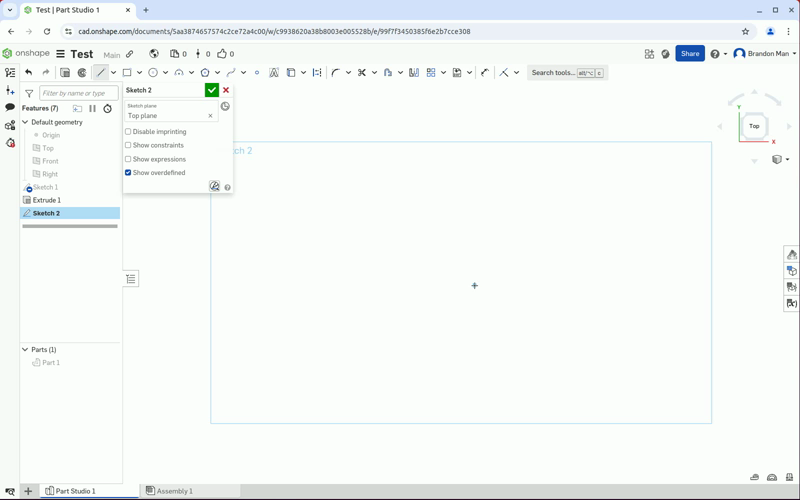
mouse_move(504, 285)
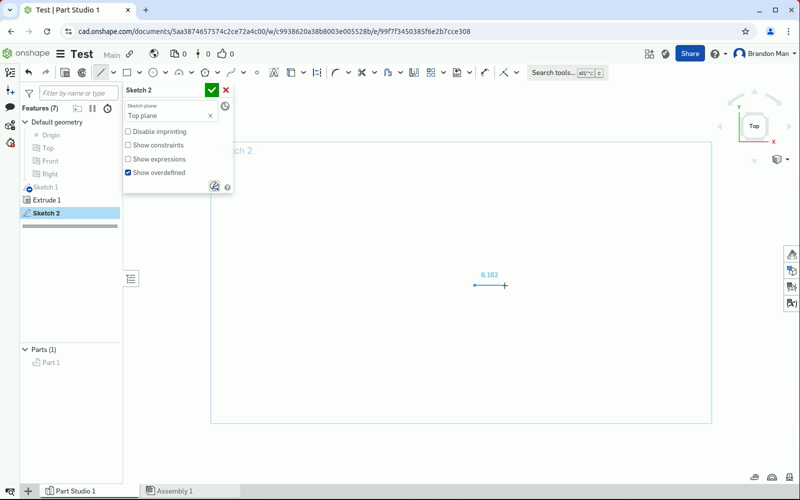
mouse_move(477, 285)
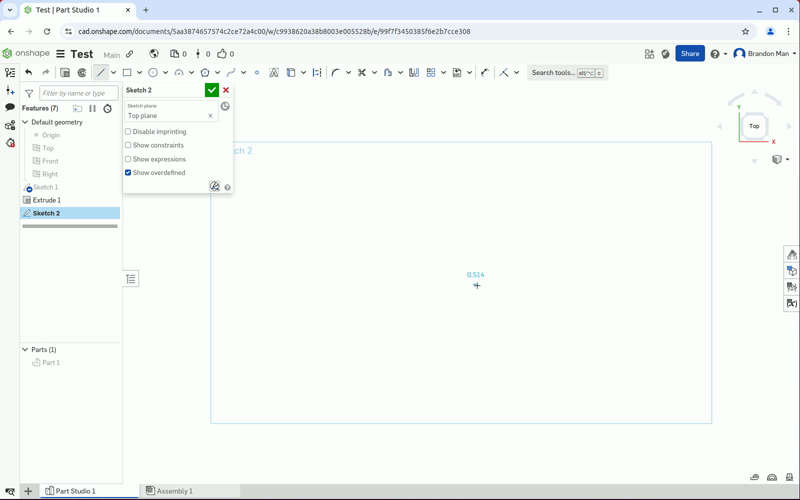
scroll(6)
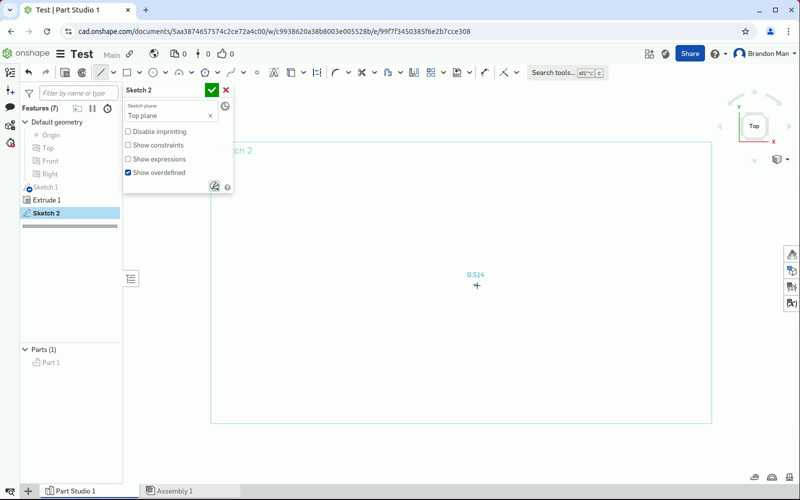
scroll(6)
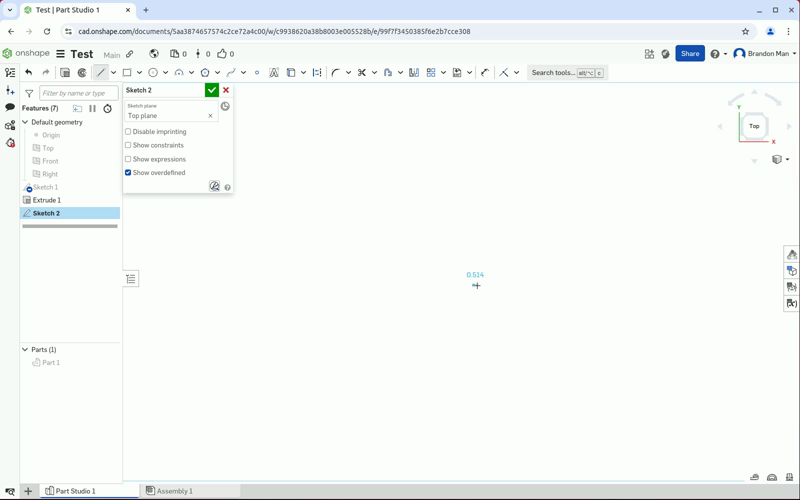
scroll(6)
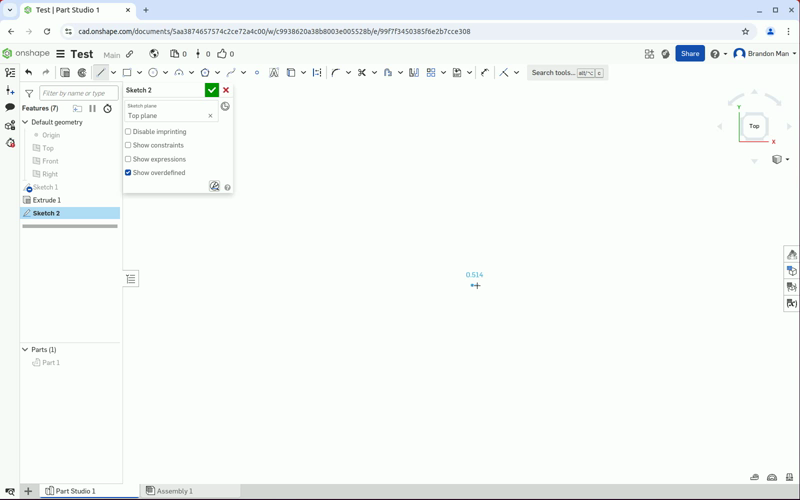
scroll(6)
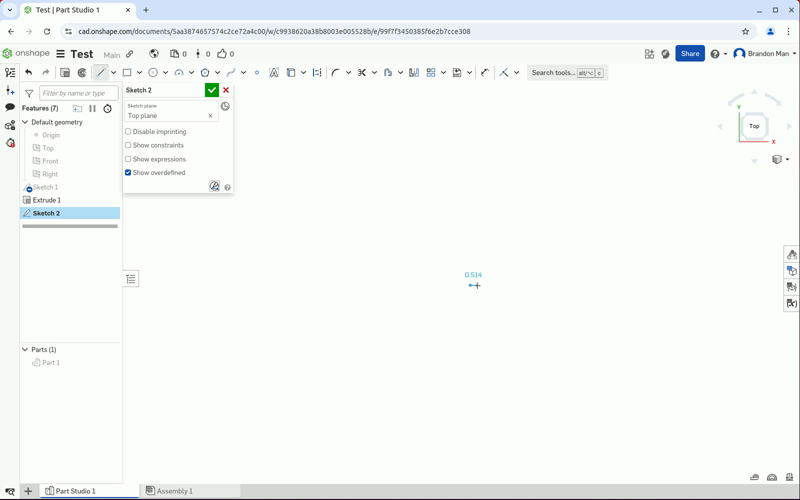
scroll(6)
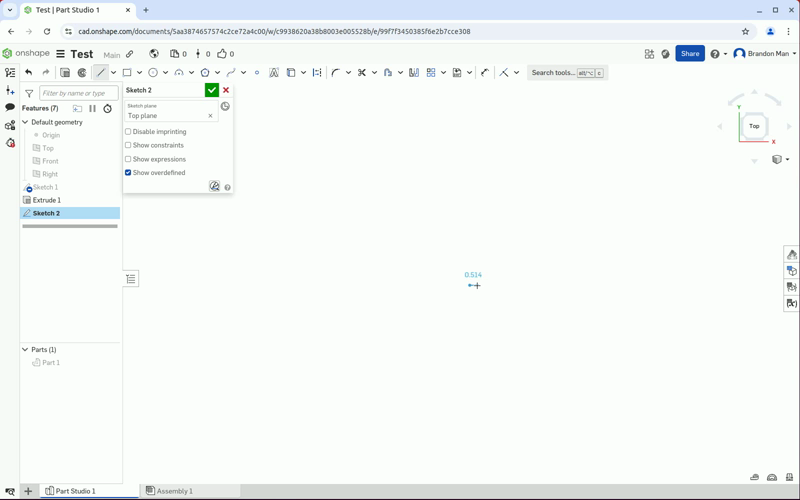
scroll(6)
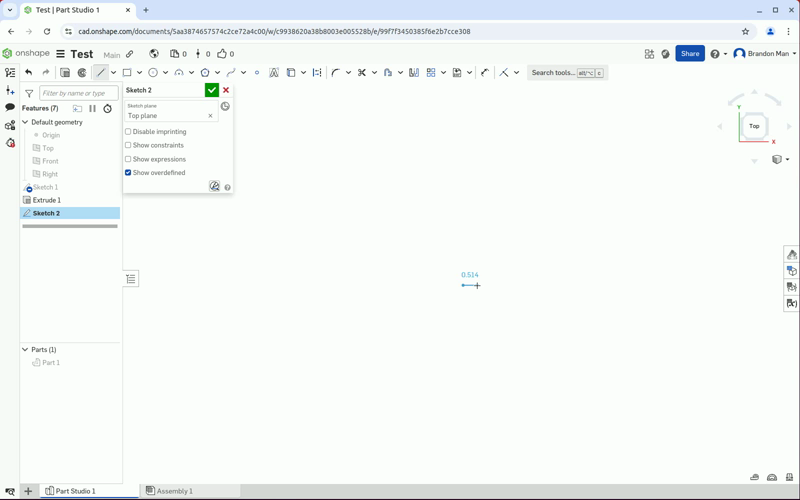
scroll(6)
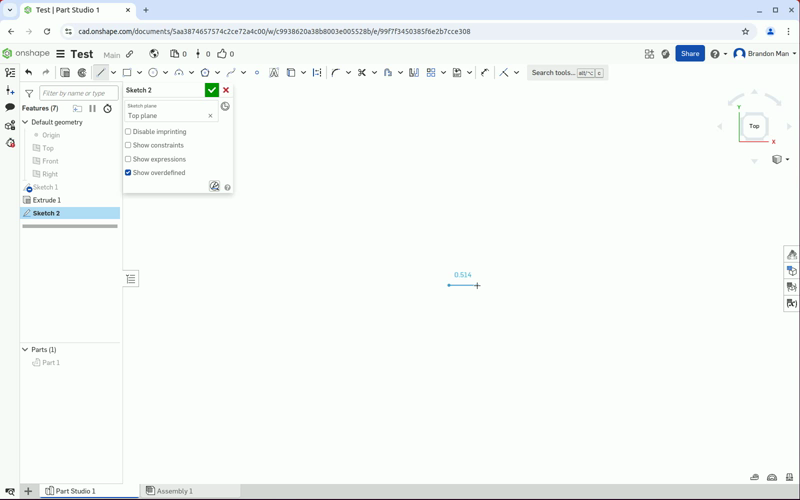
click(477, 285)
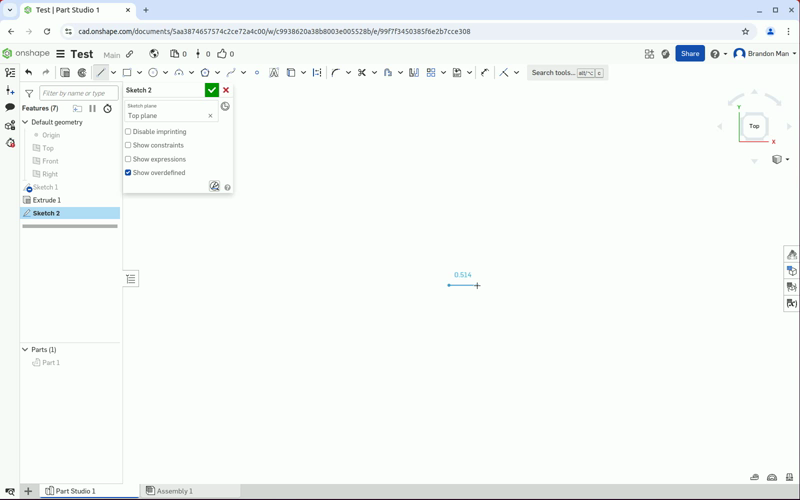
scroll(-6)
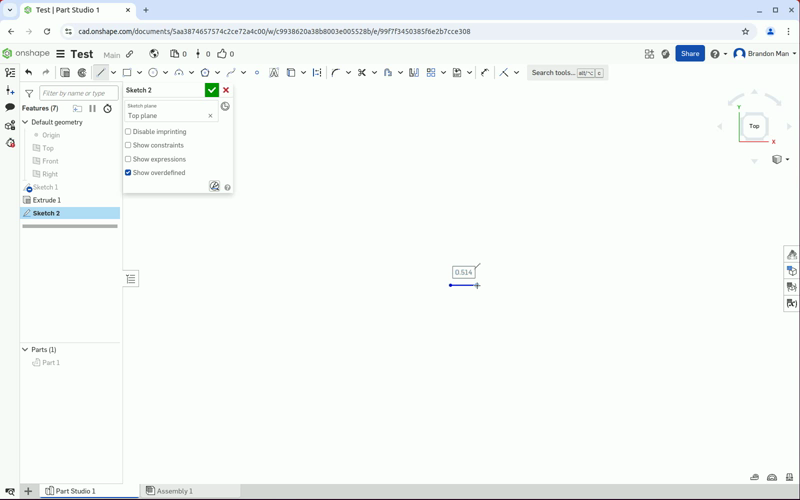
scroll(-6)
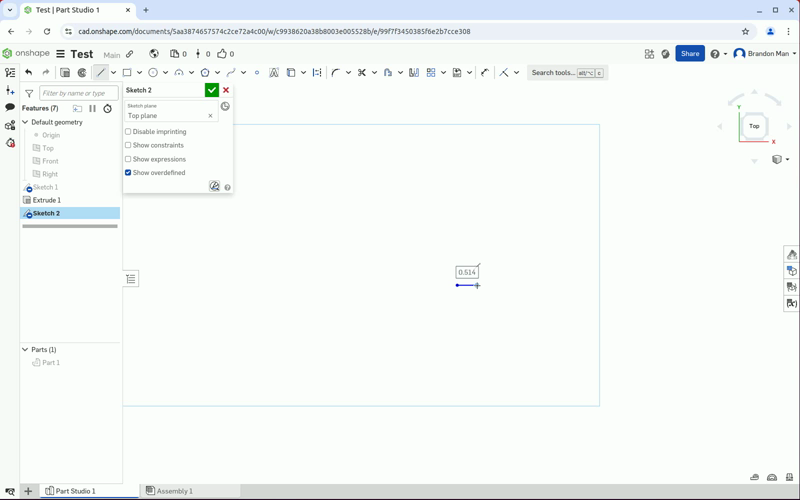
scroll(-6)
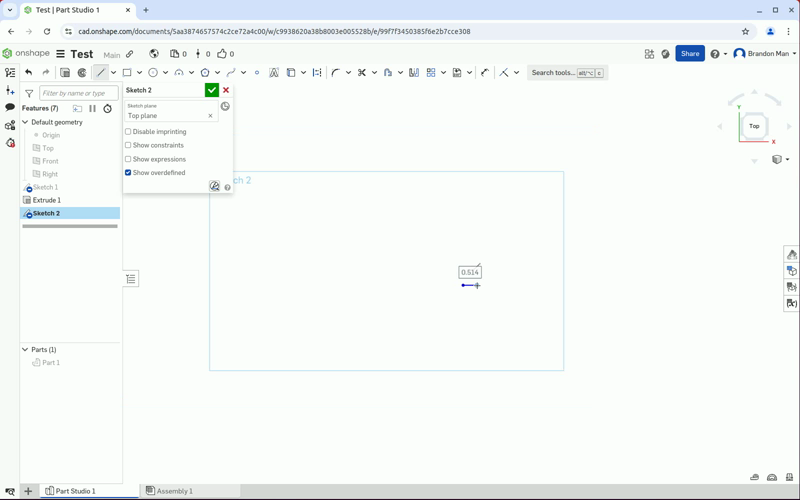
scroll(-6)
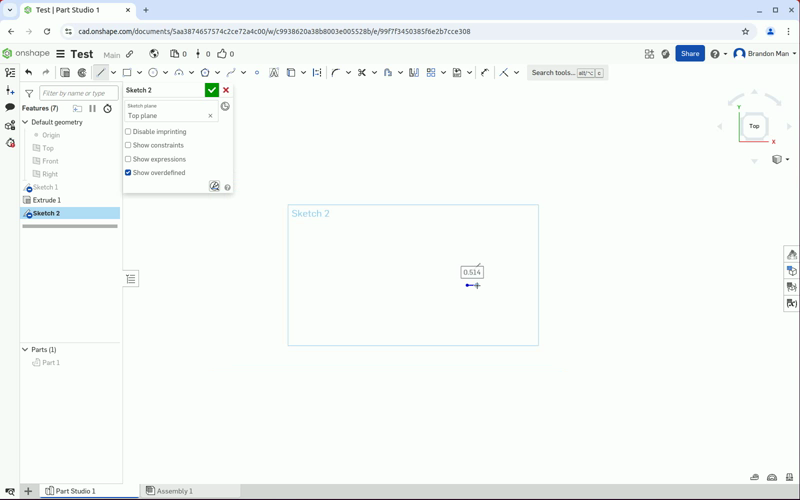
scroll(-6)
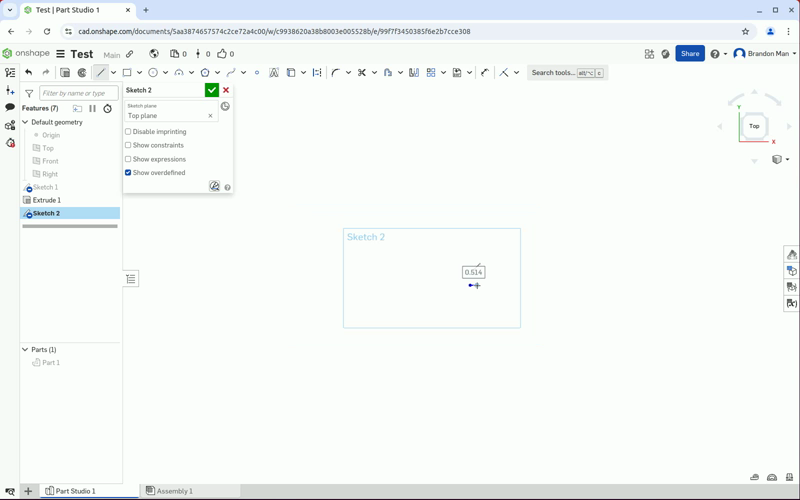
scroll(-6)
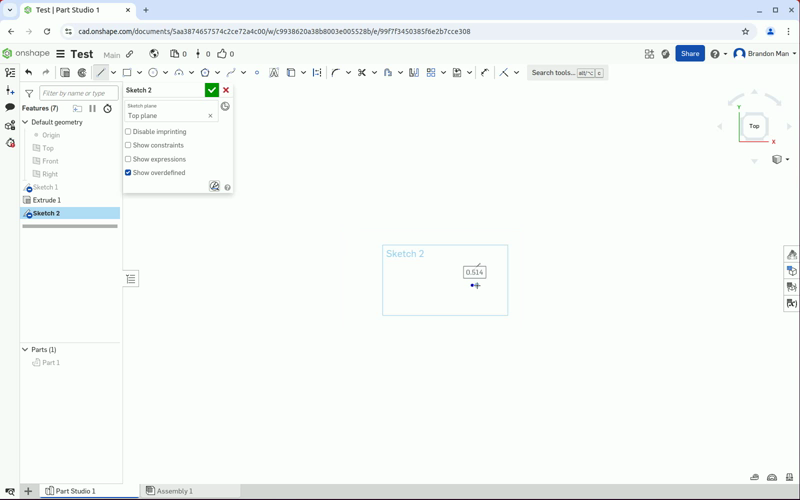
scroll(-6)
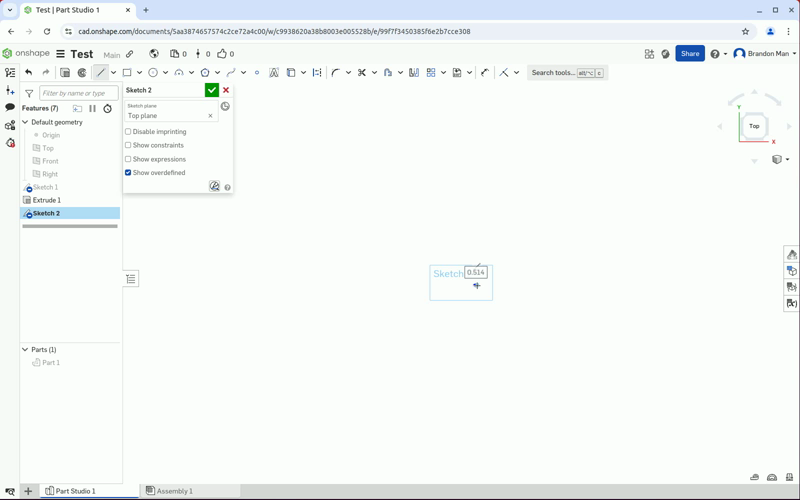
key_up(shift)
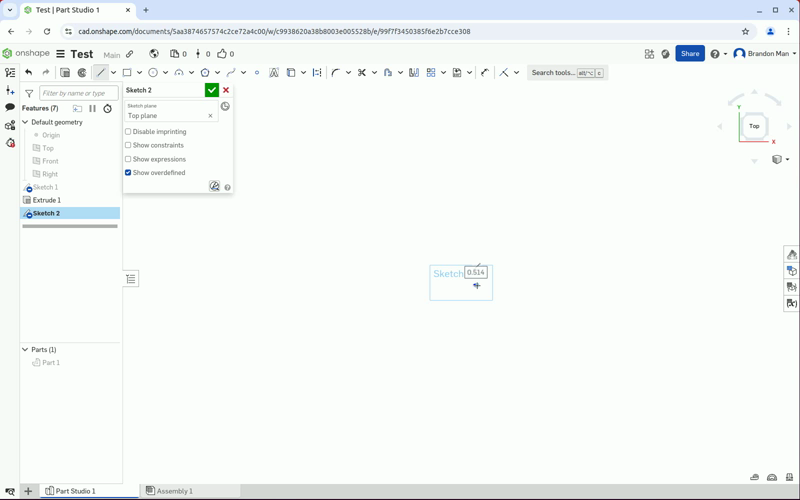
key_down(shift)
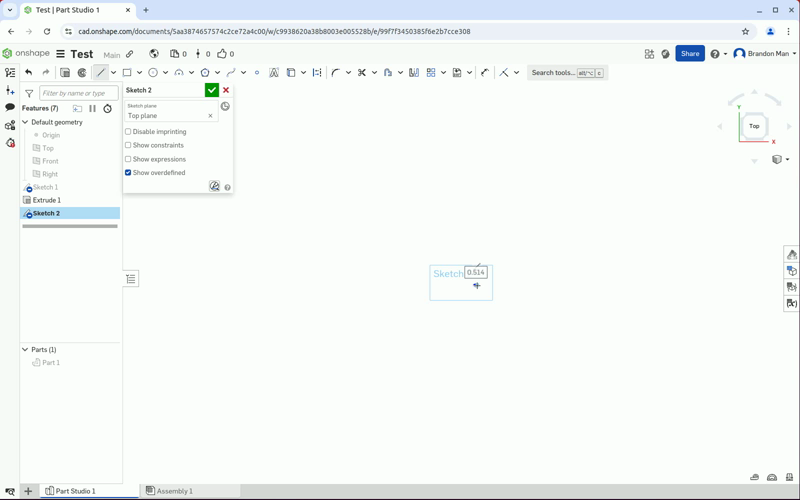
mouse_move(507, 285)
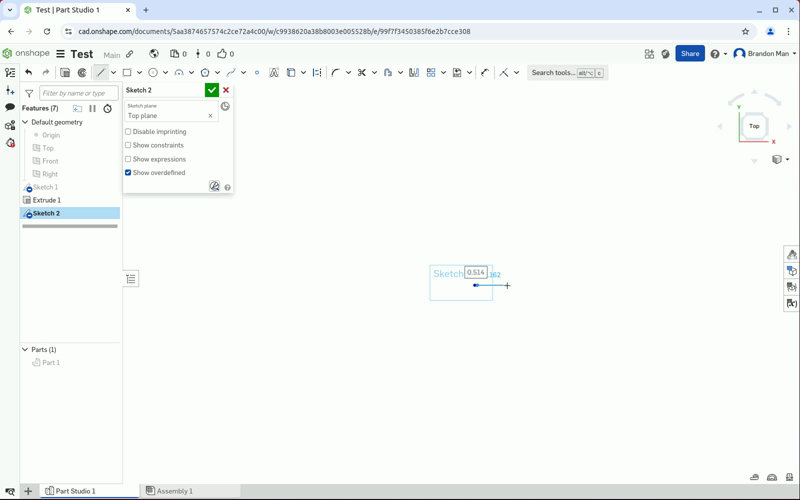
mouse_move(477, 236)
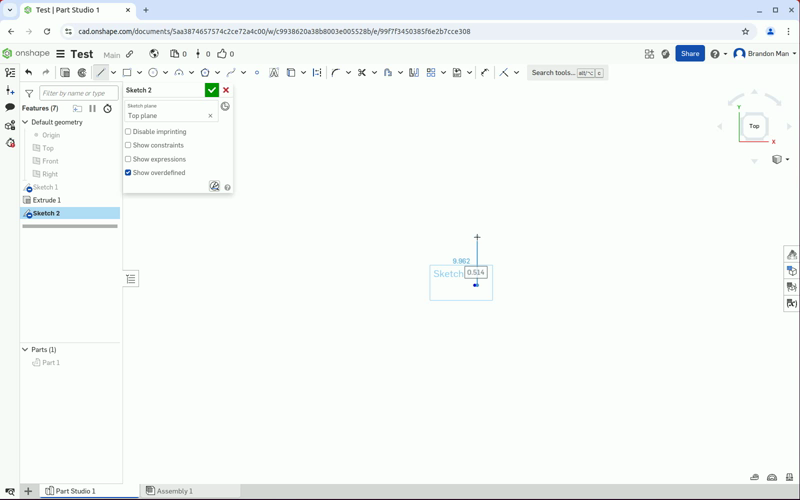
click(477, 236)
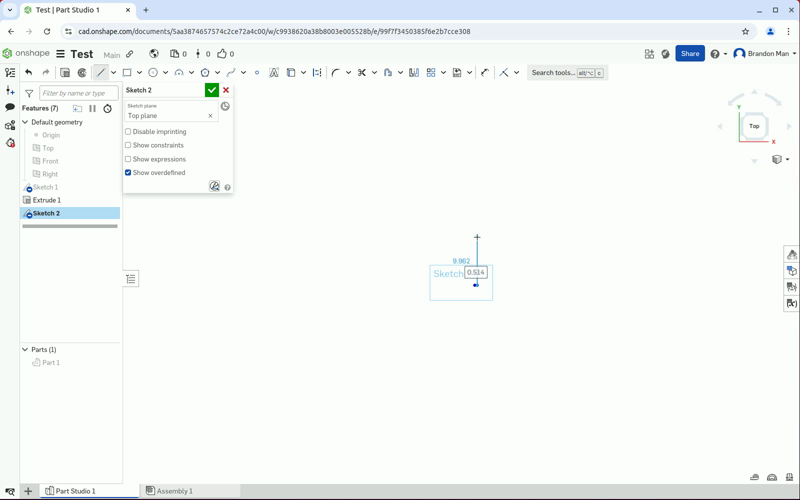
key_up(shift)
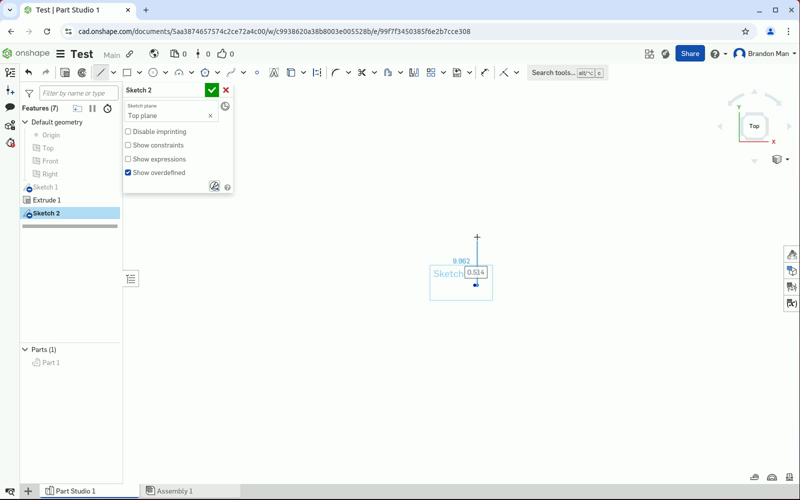
key_down(shift)
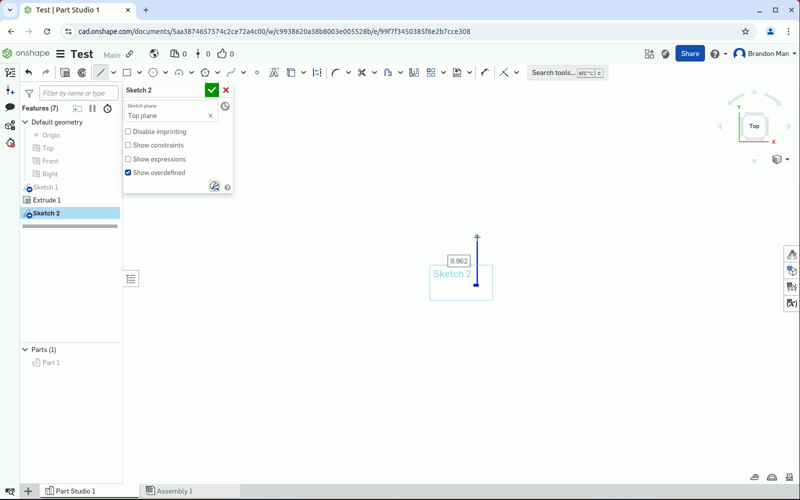
mouse_move(507, 236)
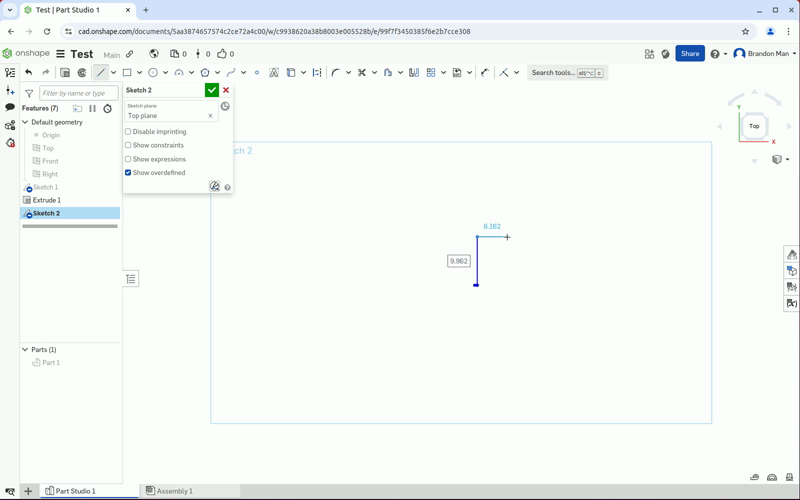
mouse_move(474, 236)
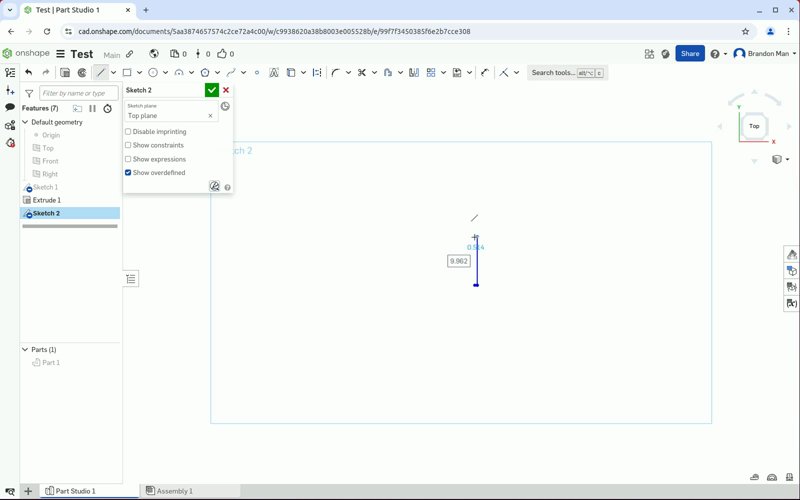
scroll(6)
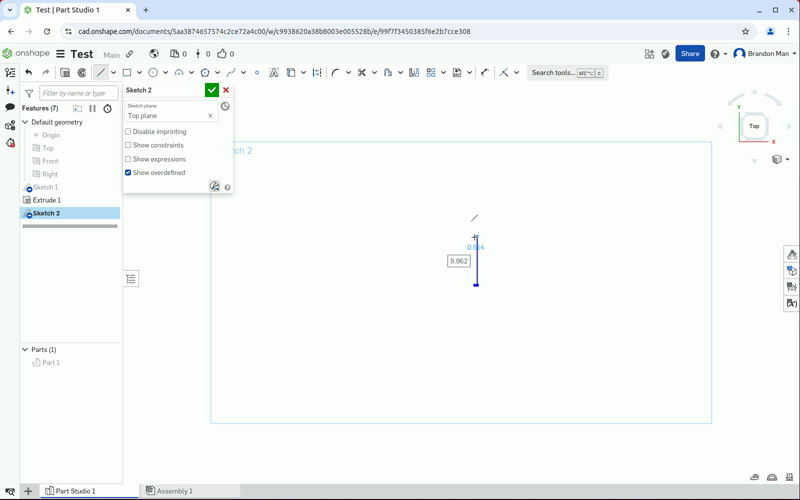
scroll(6)
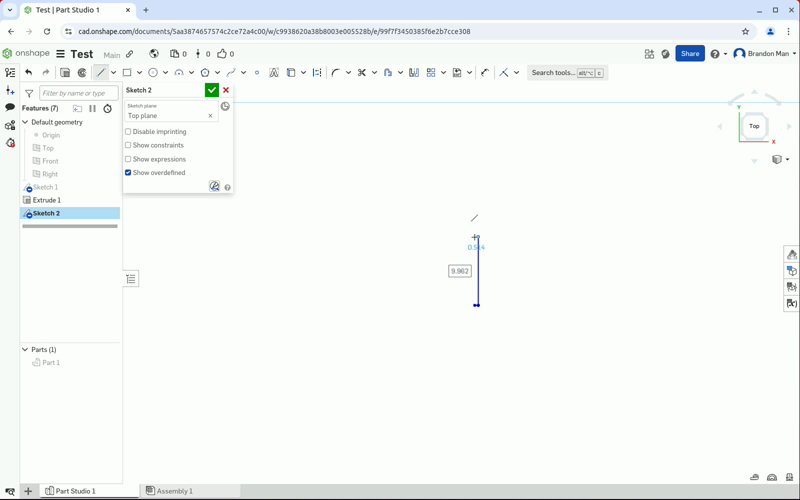
scroll(6)
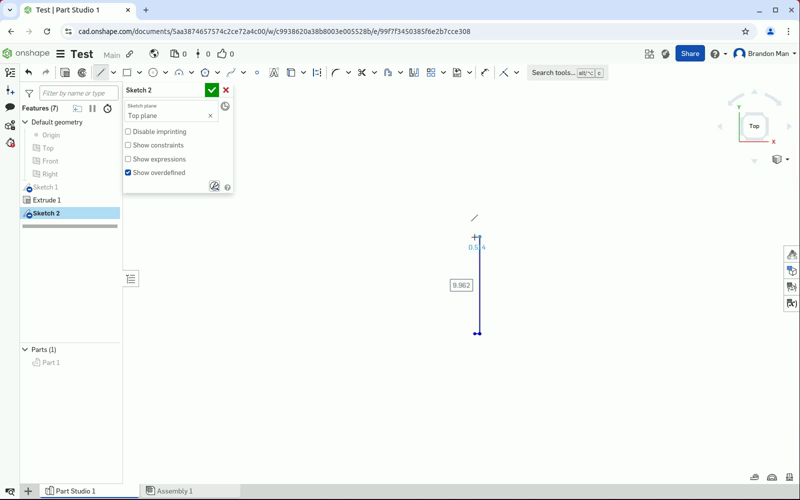
scroll(6)
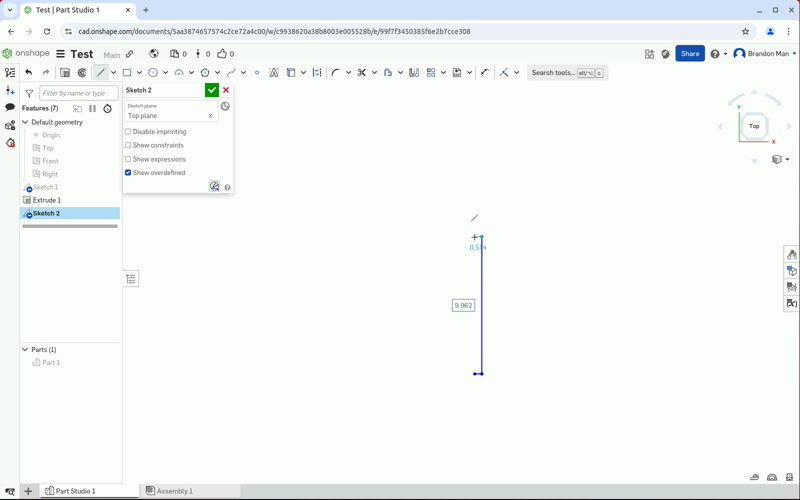
scroll(6)
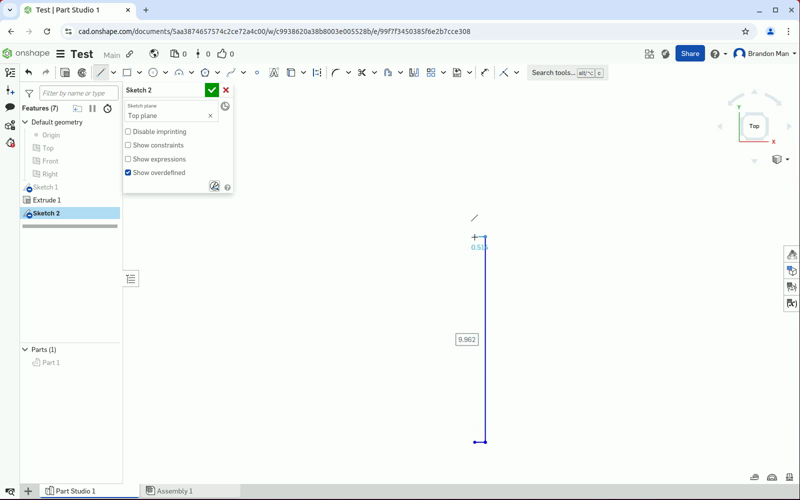
scroll(6)
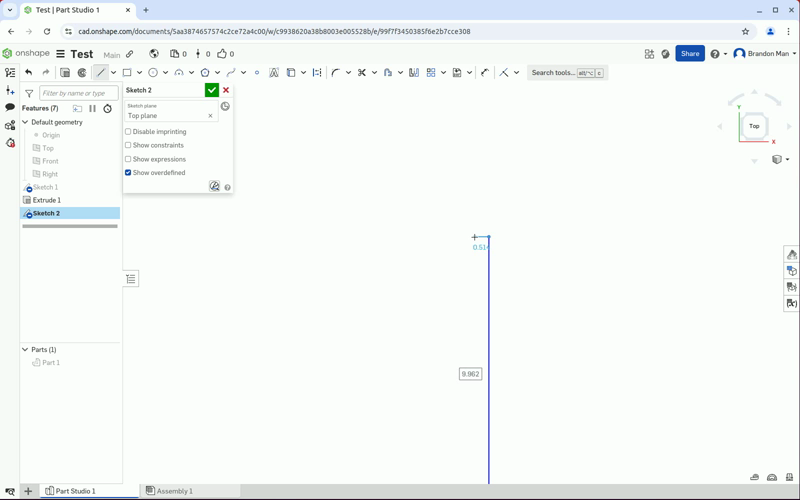
scroll(6)
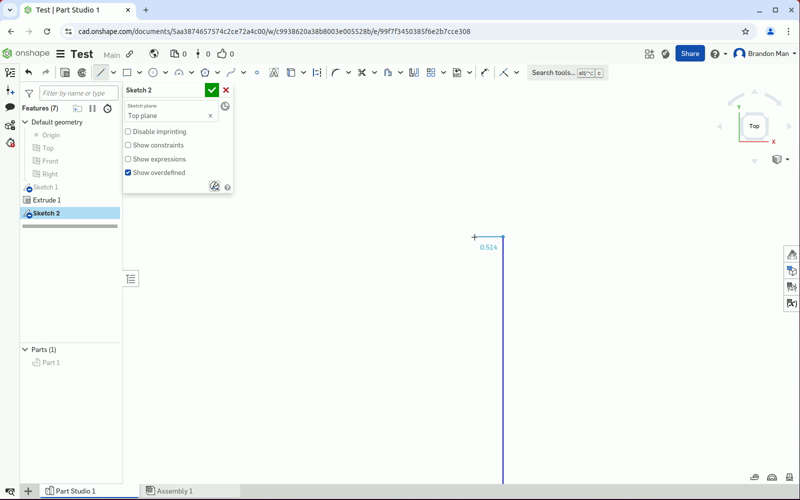
click(474, 236)
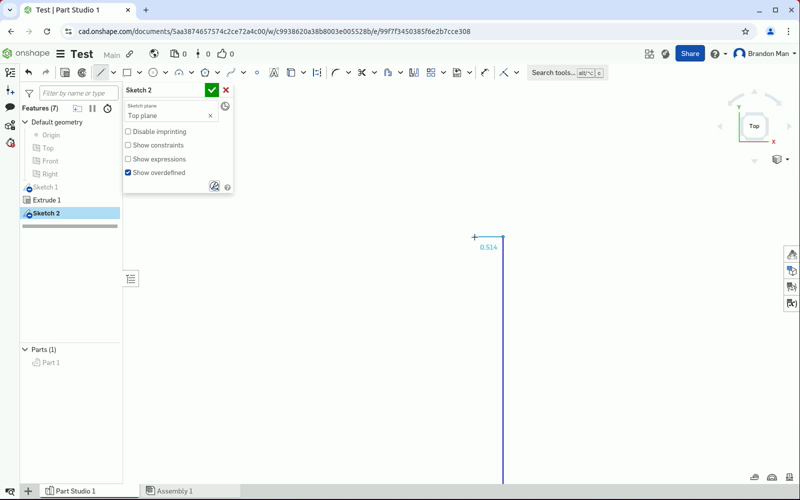
scroll(-6)
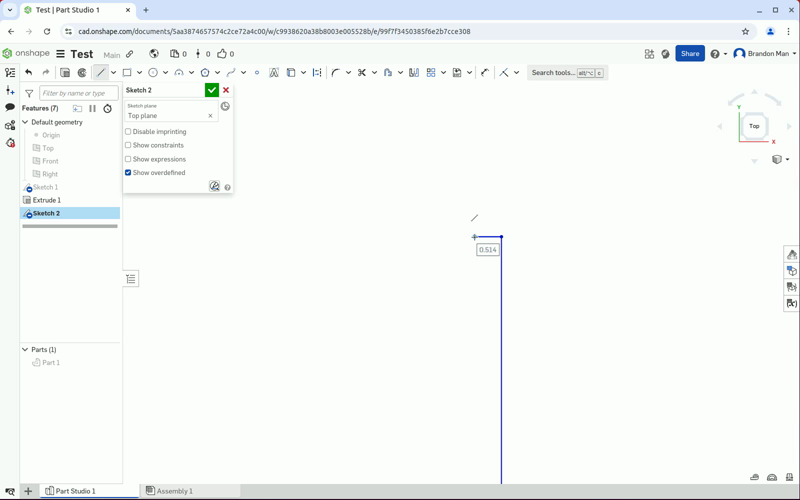
scroll(-6)
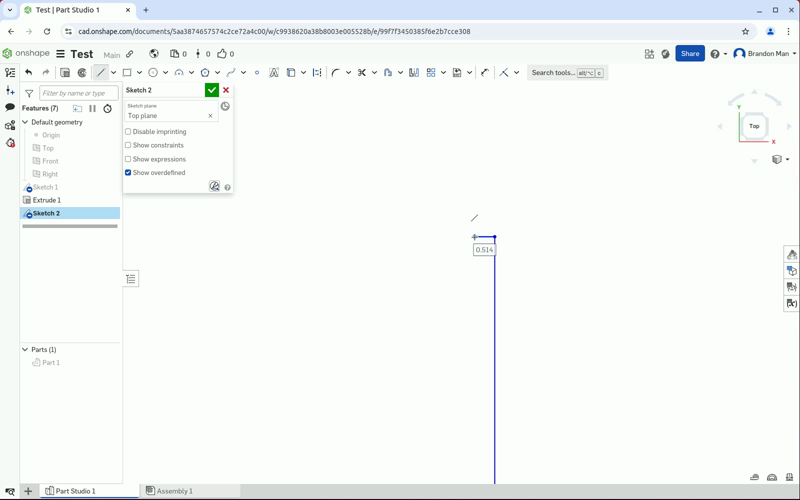
scroll(-6)
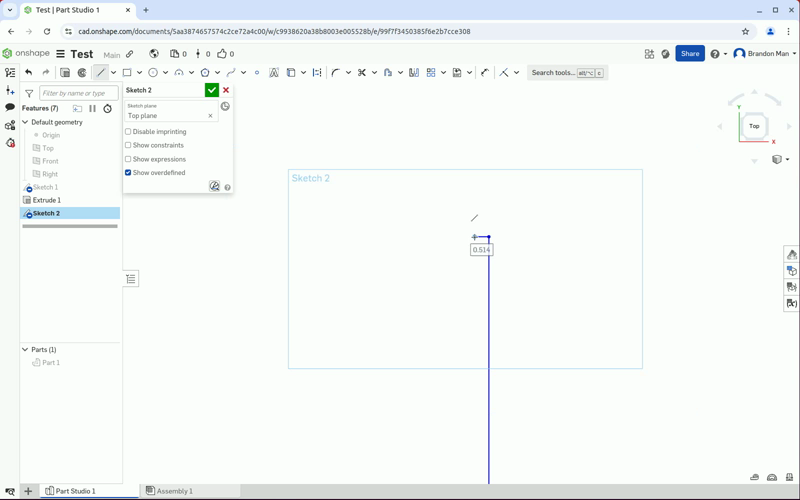
scroll(-6)
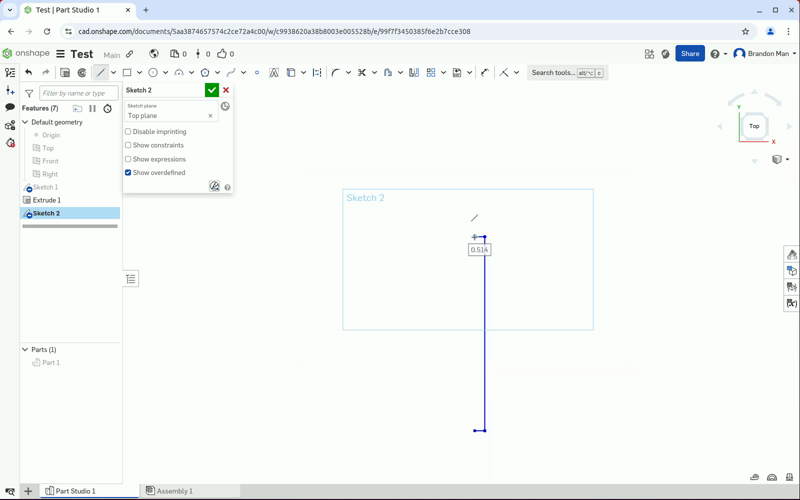
scroll(-6)
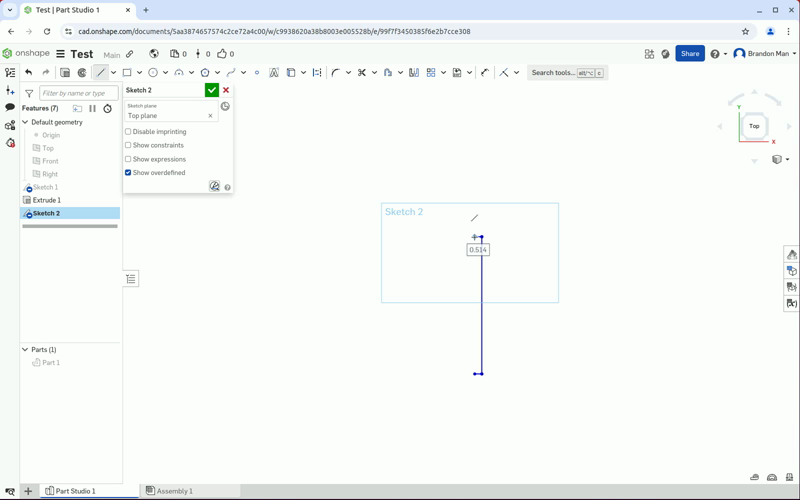
scroll(-6)
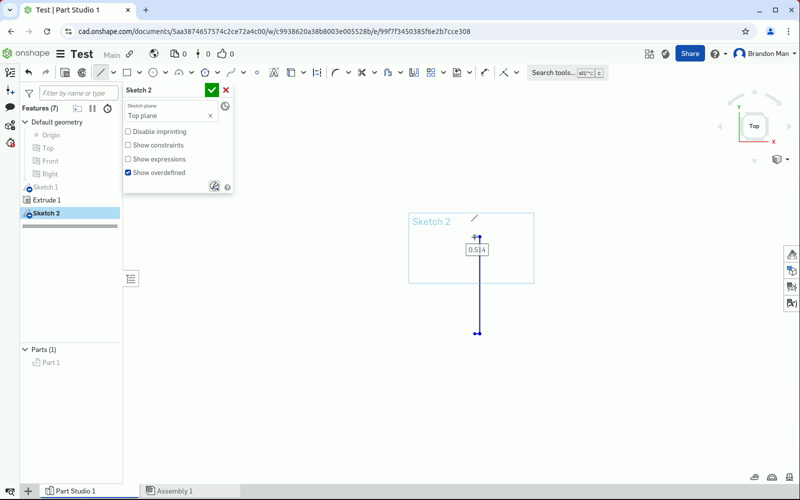
scroll(-6)
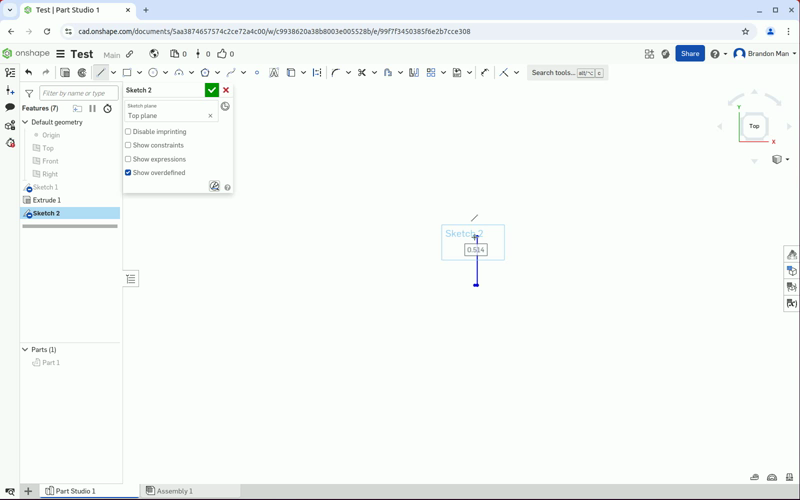
key_up(shift)
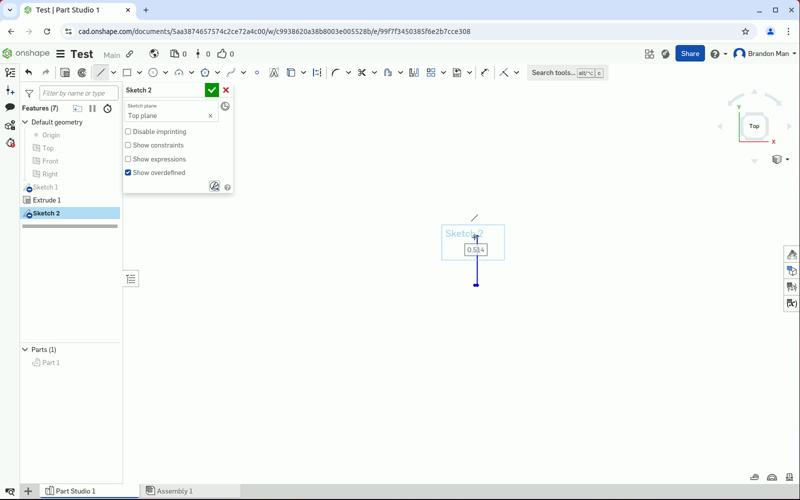
key_down(shift)
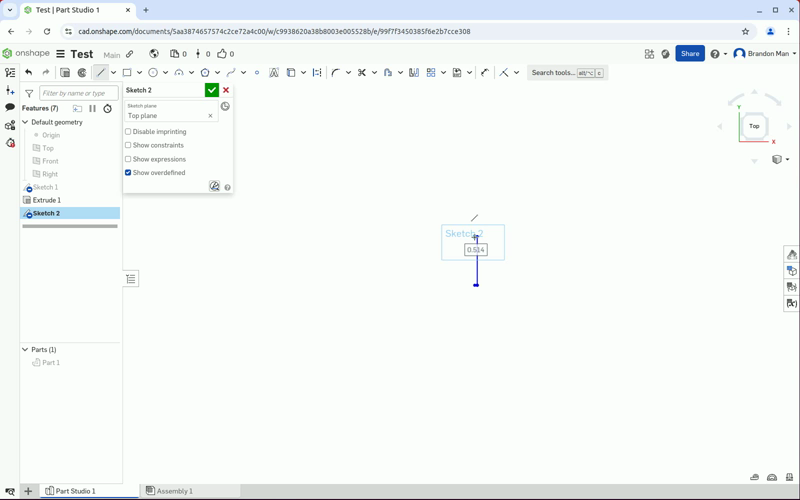
mouse_move(504, 236)
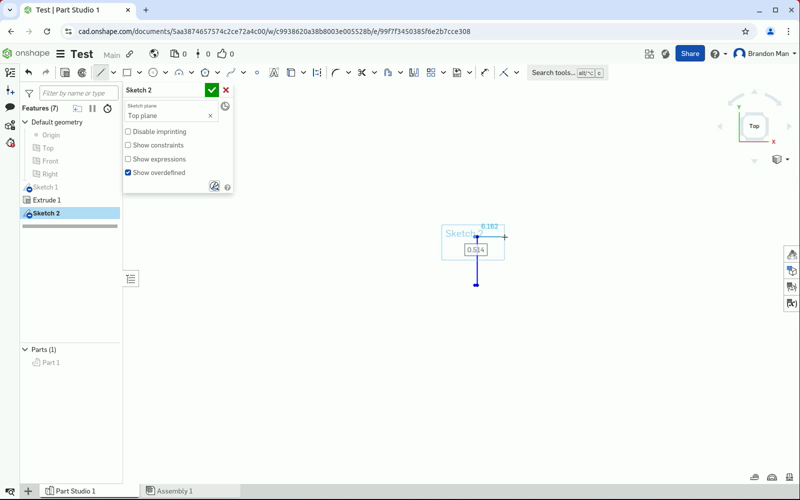
mouse_move(474, 283)
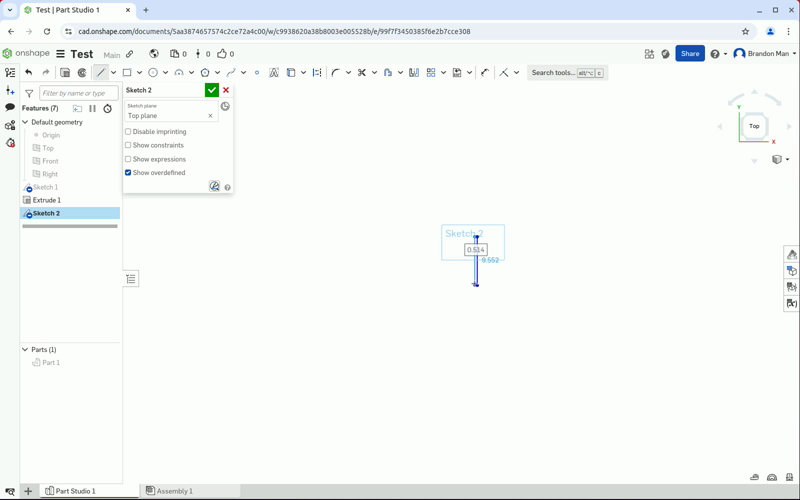
scroll(6)
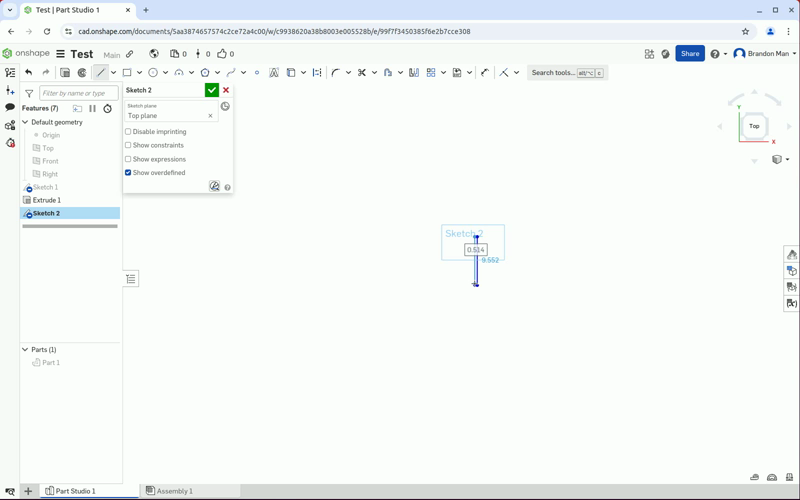
scroll(6)
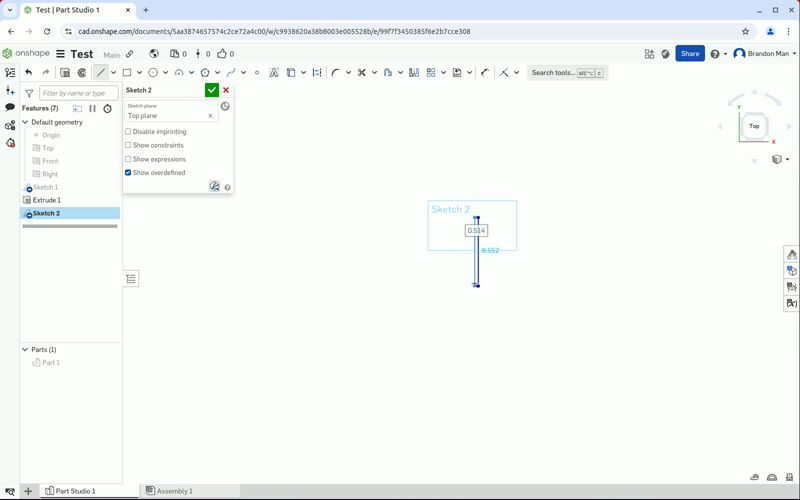
scroll(6)
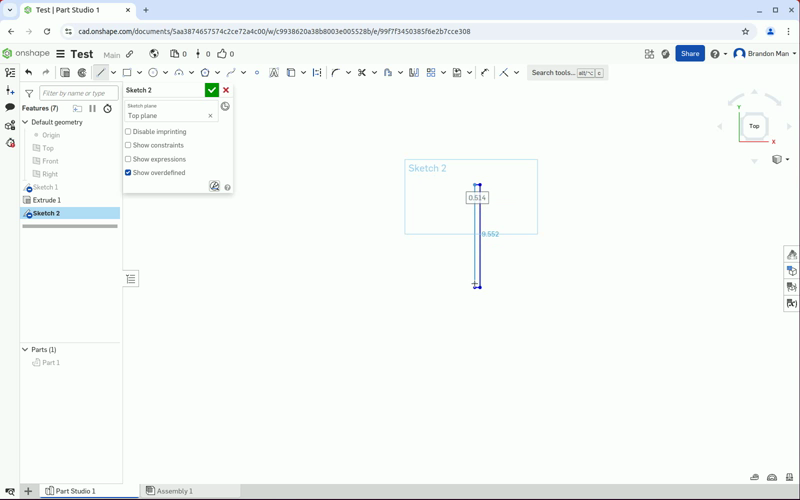
scroll(6)
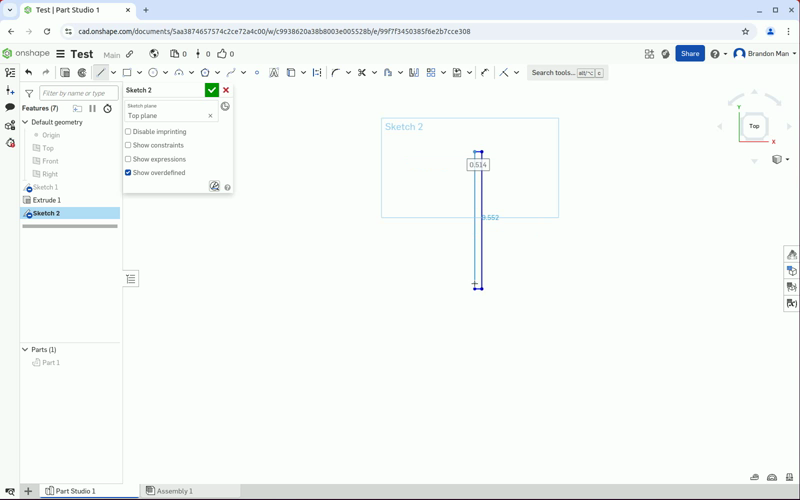
scroll(6)
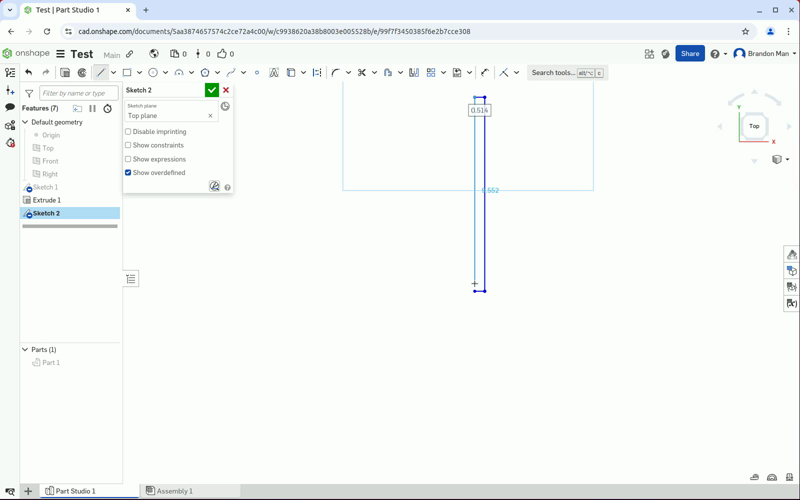
scroll(6)
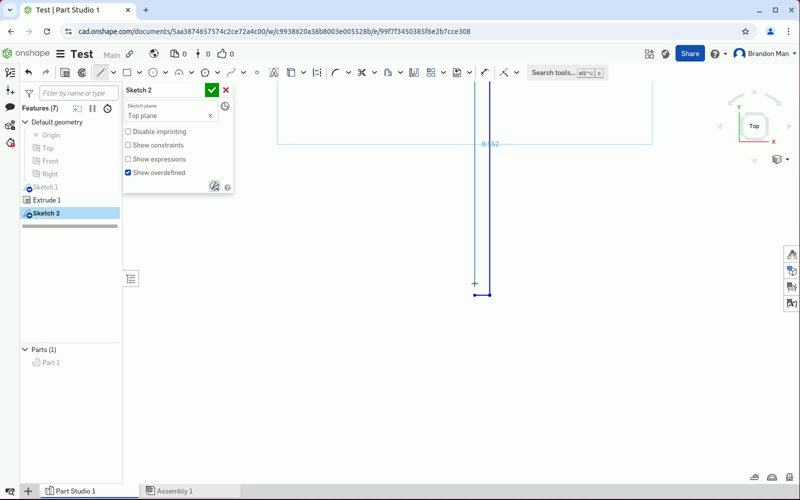
scroll(6)
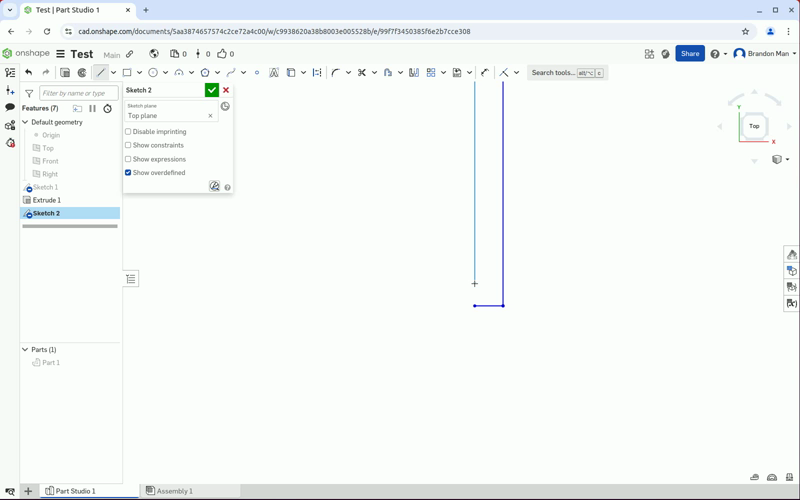
click(474, 283)
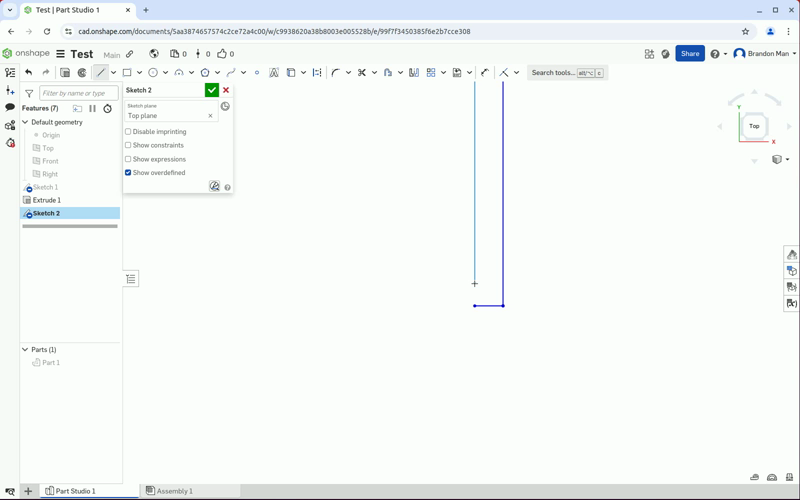
scroll(-6)
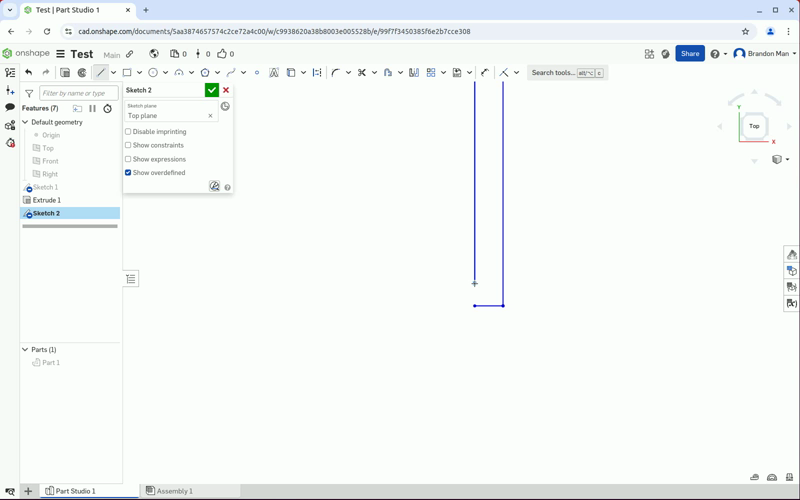
scroll(-6)
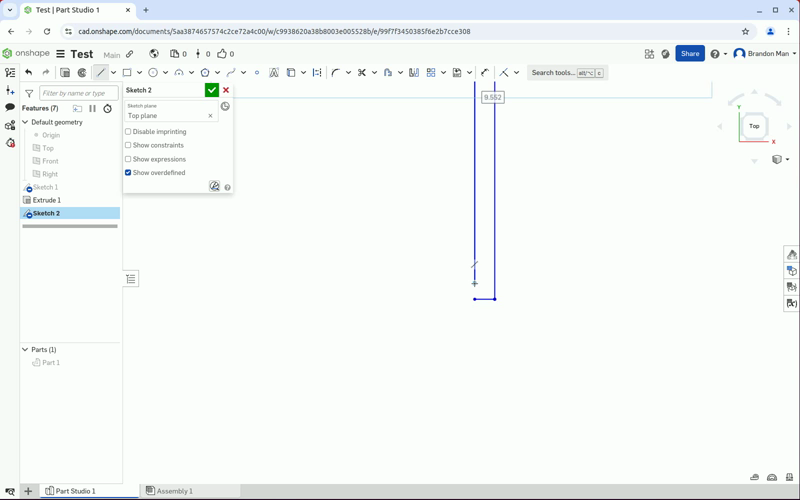
scroll(-6)
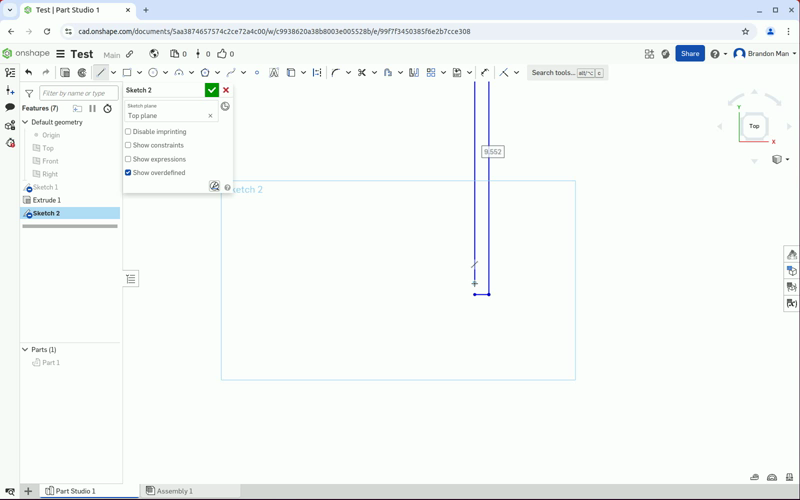
scroll(-6)
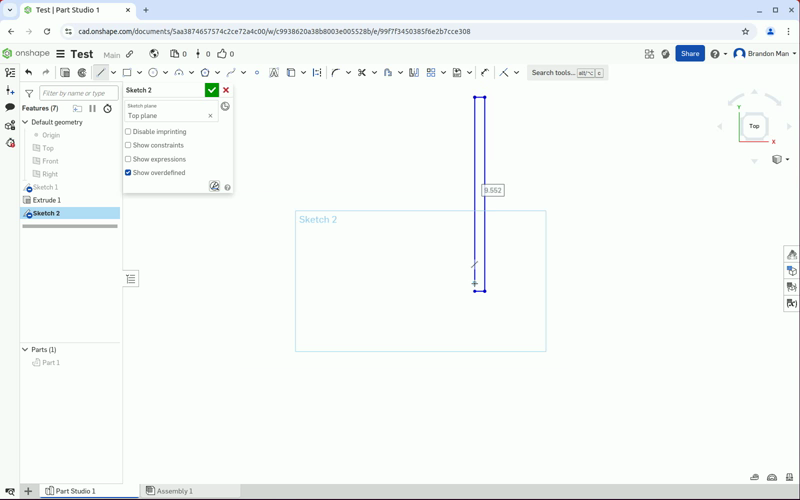
scroll(-6)
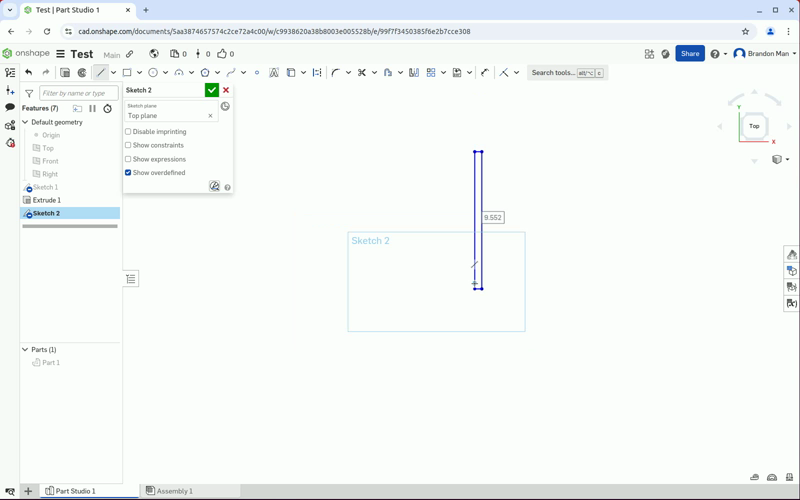
scroll(-6)
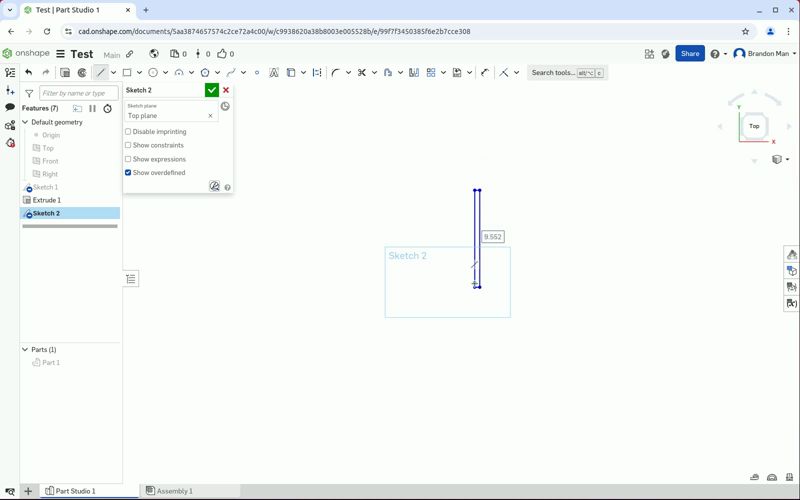
scroll(-6)
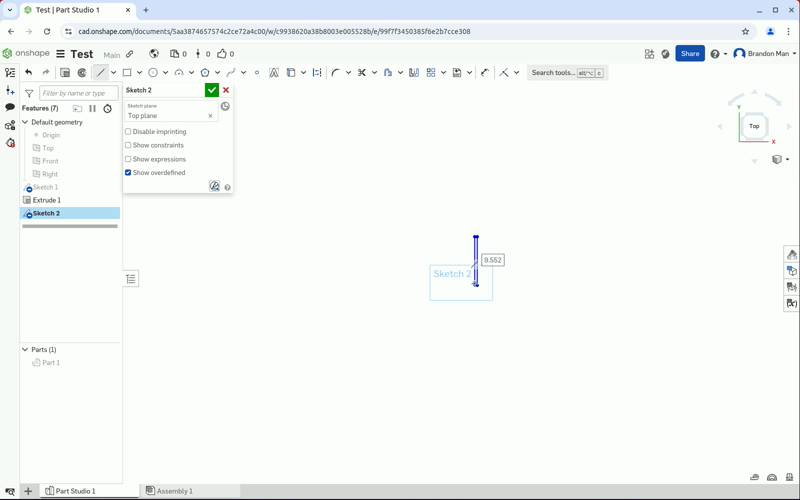
key_up(shift)
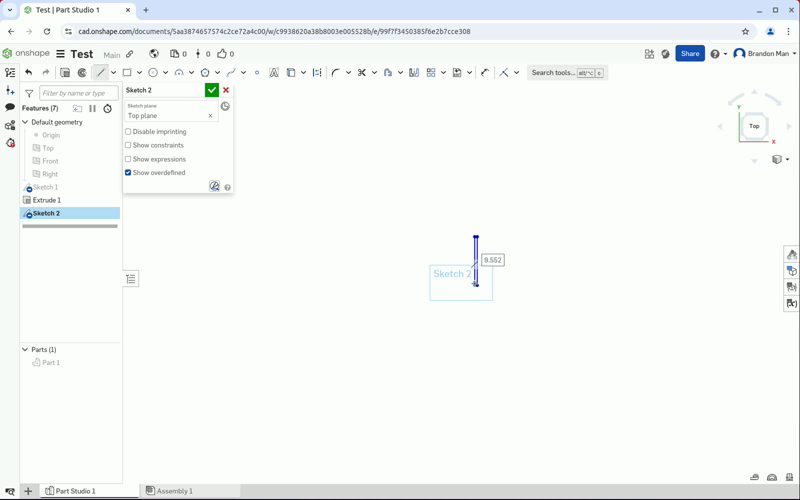
mouse_move(504, 283)
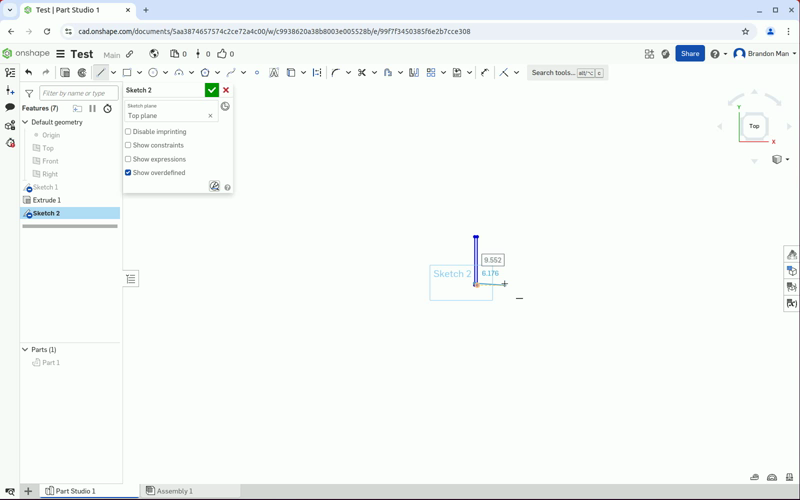
key_down(shift)
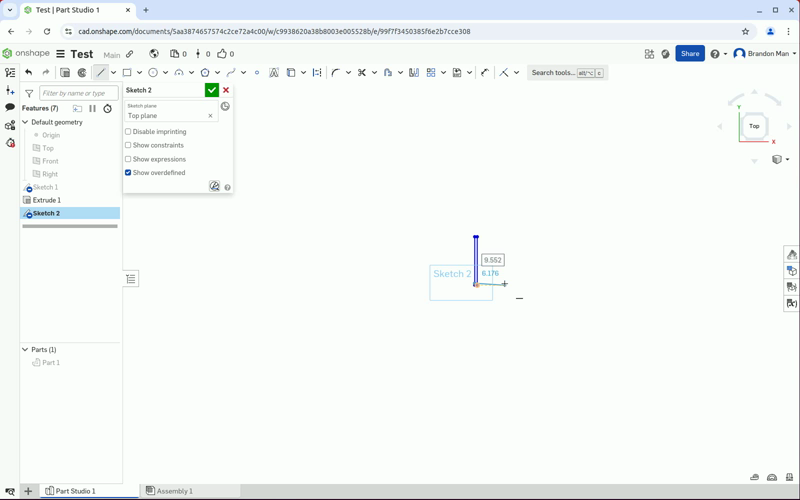
mouse_move(474, 285)
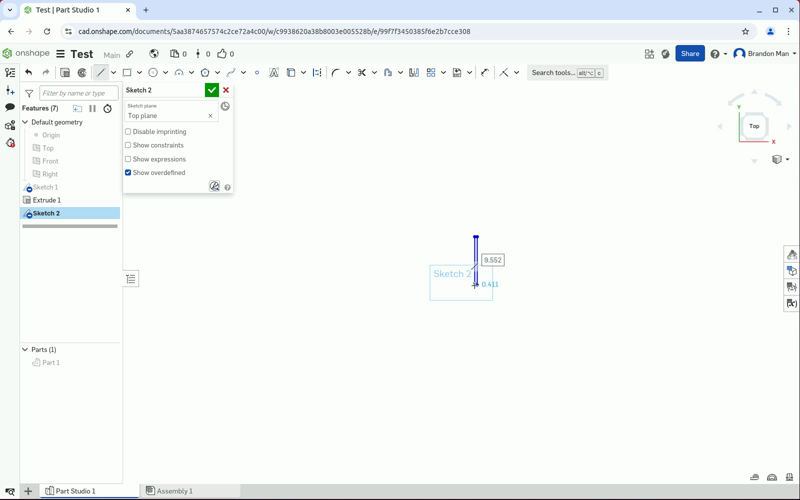
scroll(6)
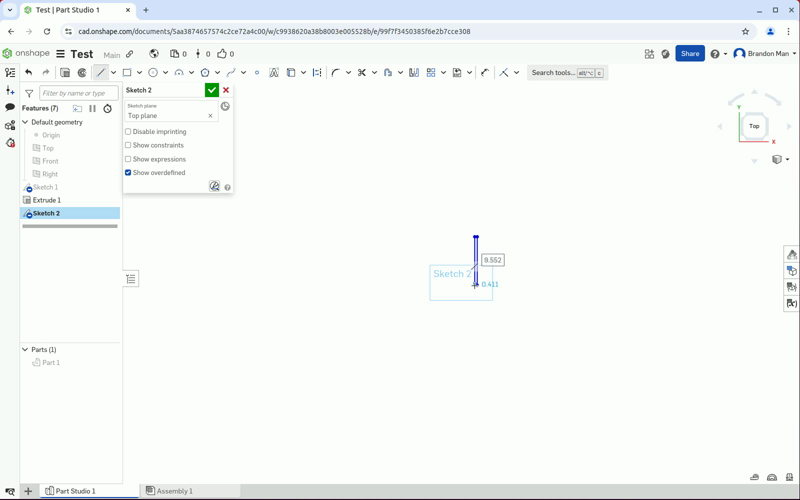
scroll(6)
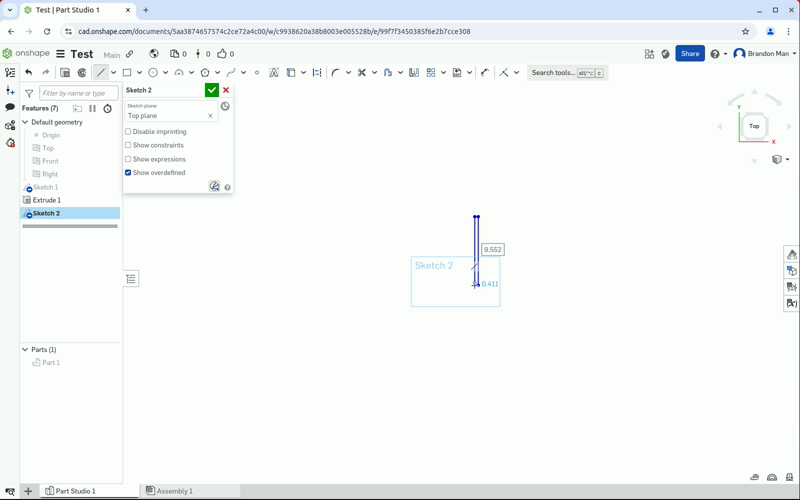
scroll(6)
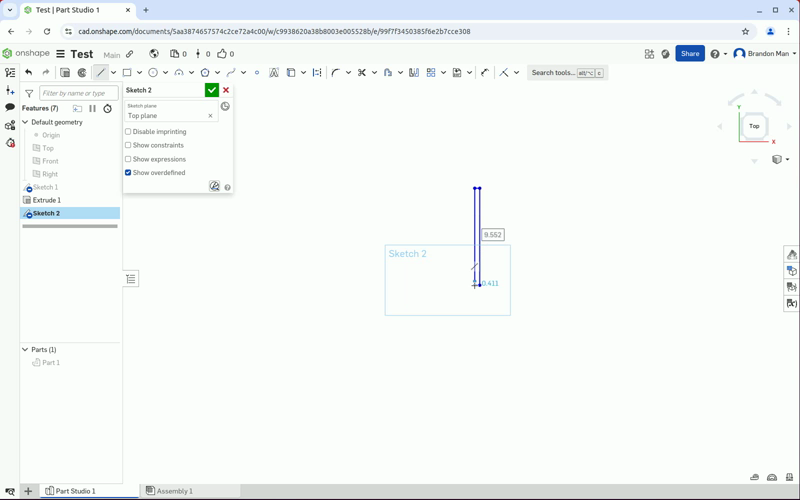
scroll(6)
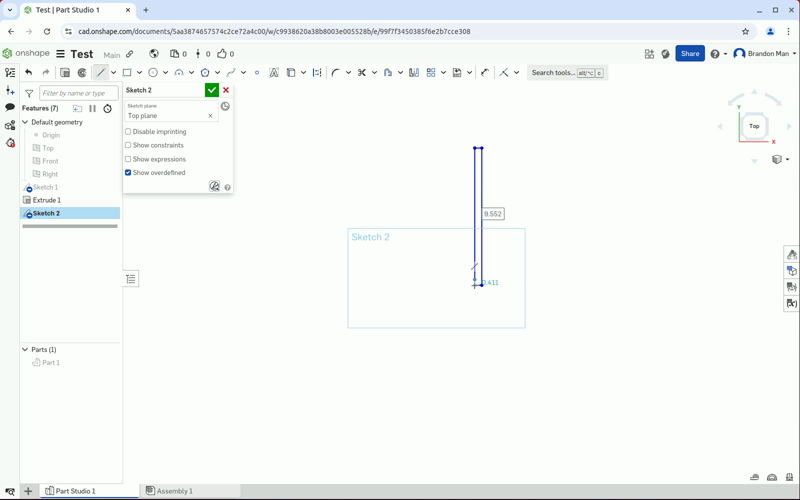
scroll(6)
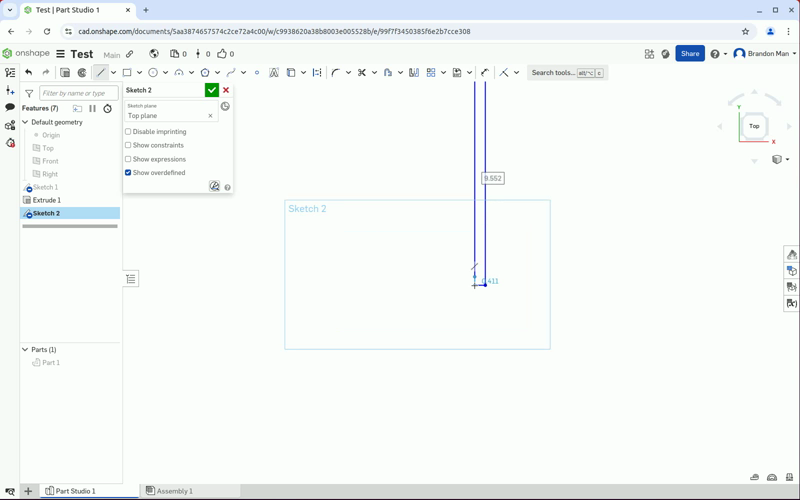
scroll(6)
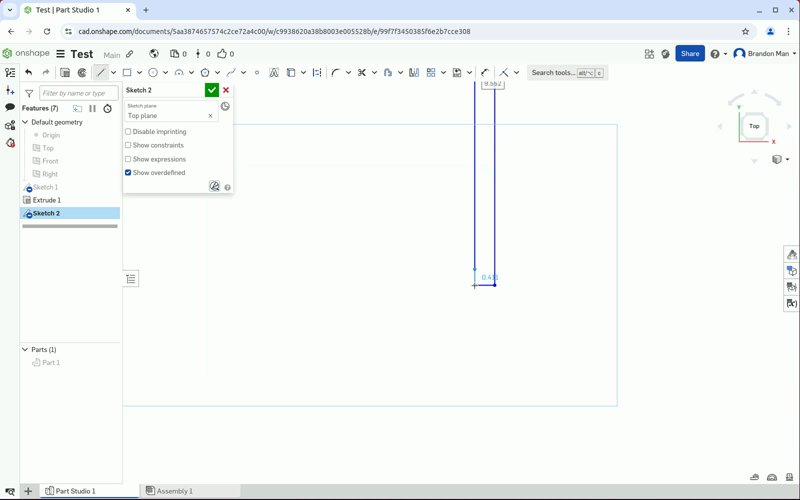
scroll(6)
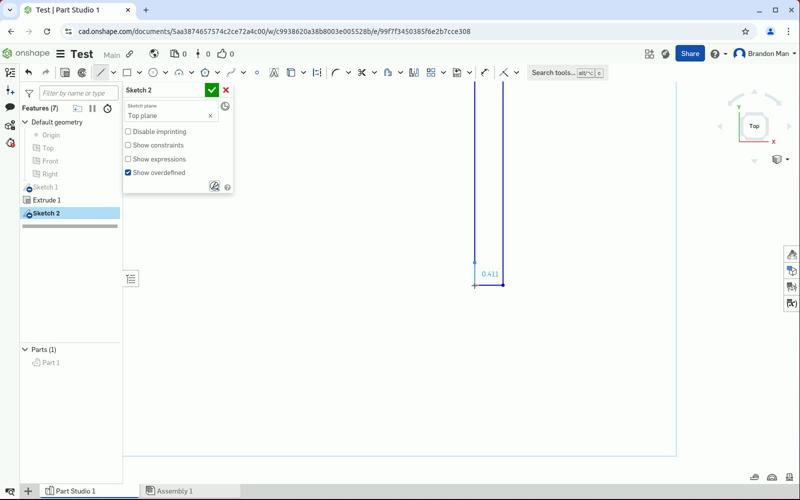
key_up(shift)
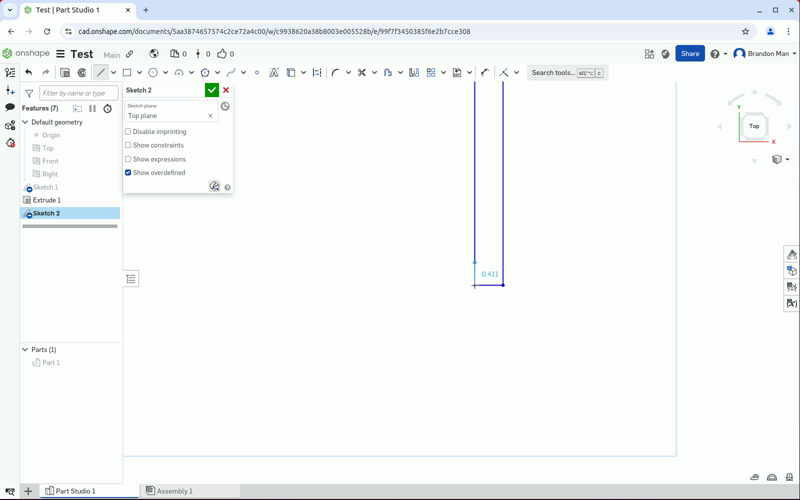
click(474, 285)
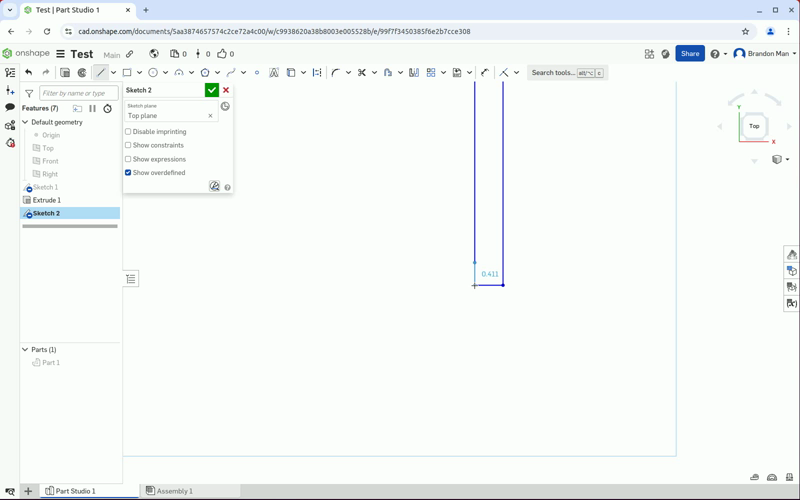
scroll(-6)
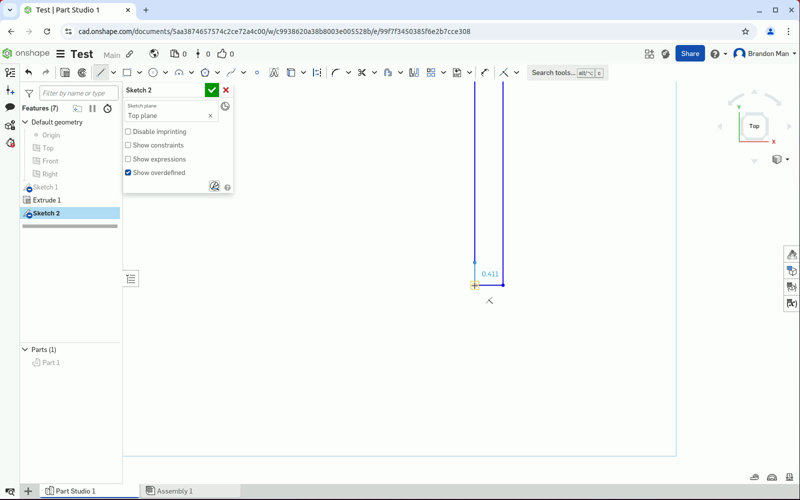
scroll(-6)
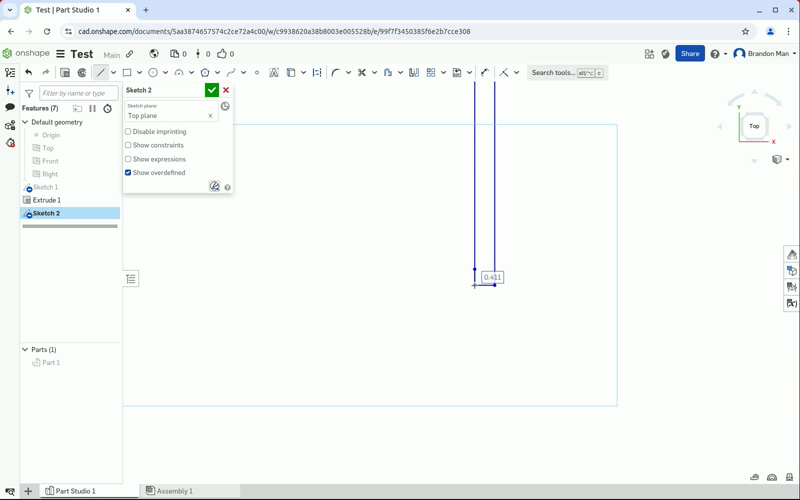
scroll(-6)
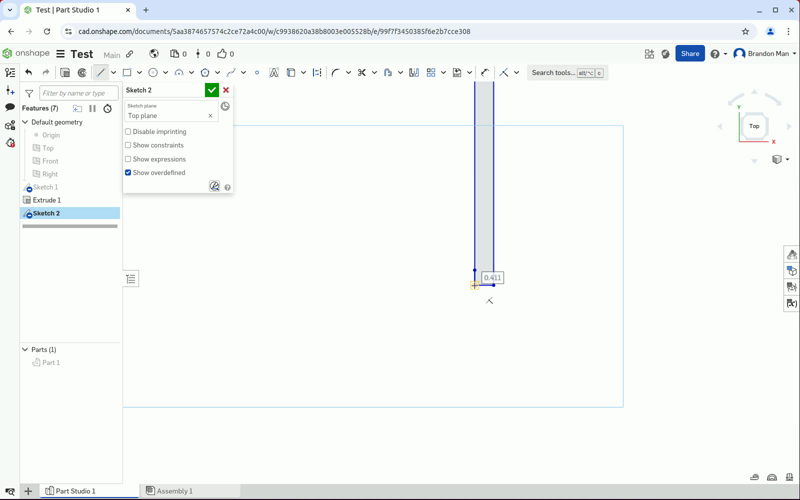
scroll(-6)
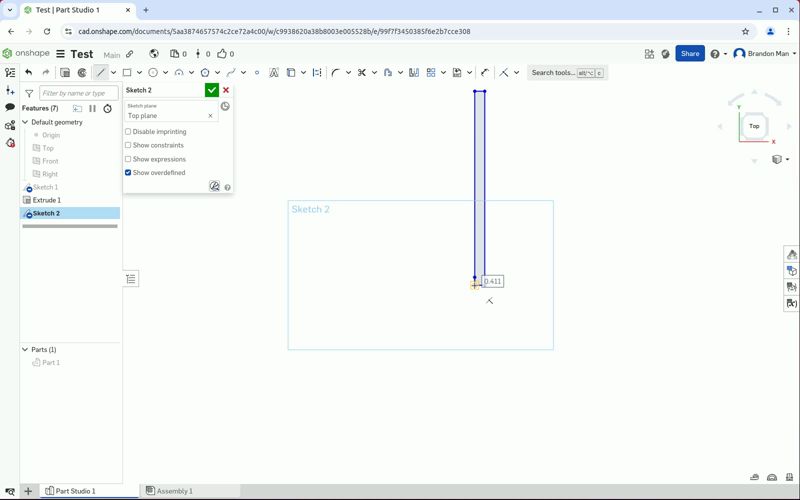
scroll(-6)
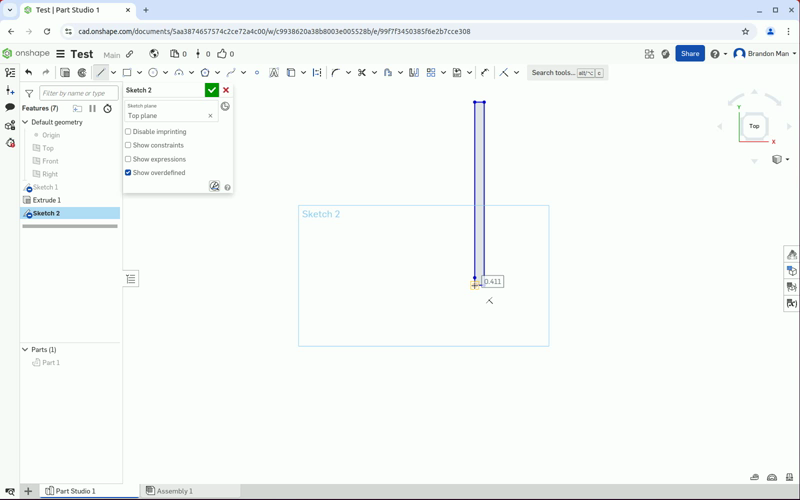
scroll(-6)
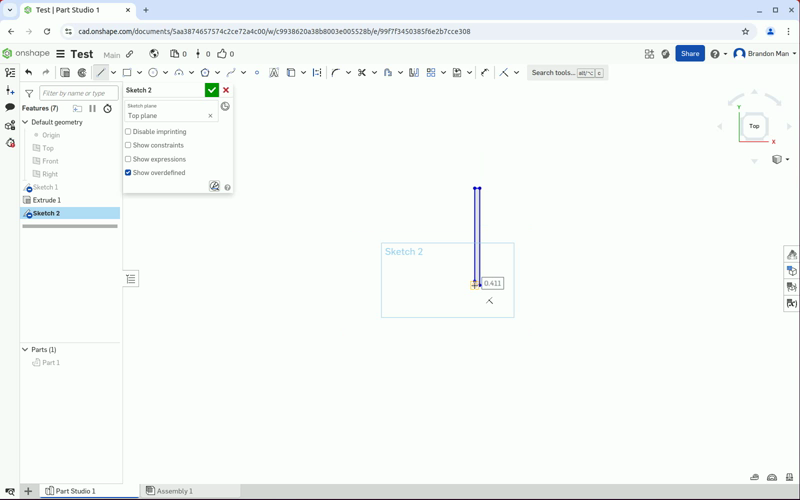
scroll(-6)
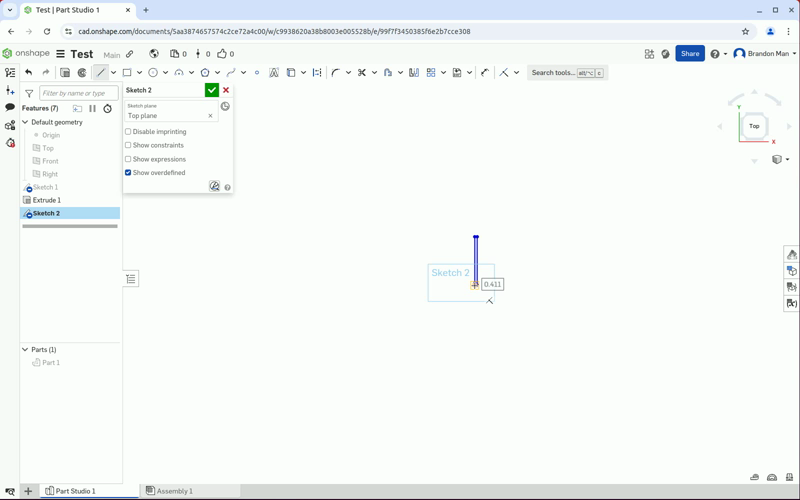
key(esc)
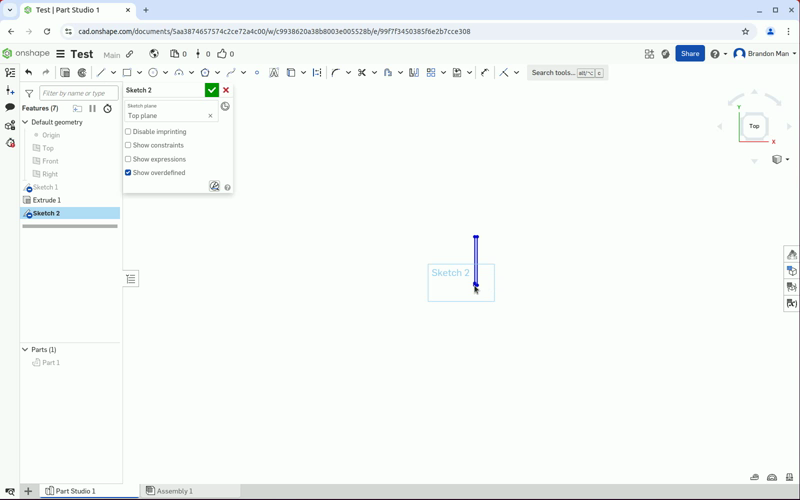
mouse_move(475, 252)
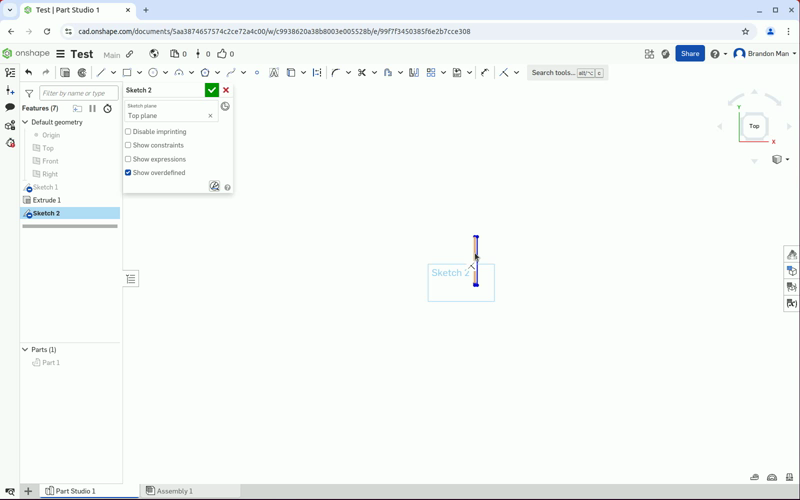
scroll(6)
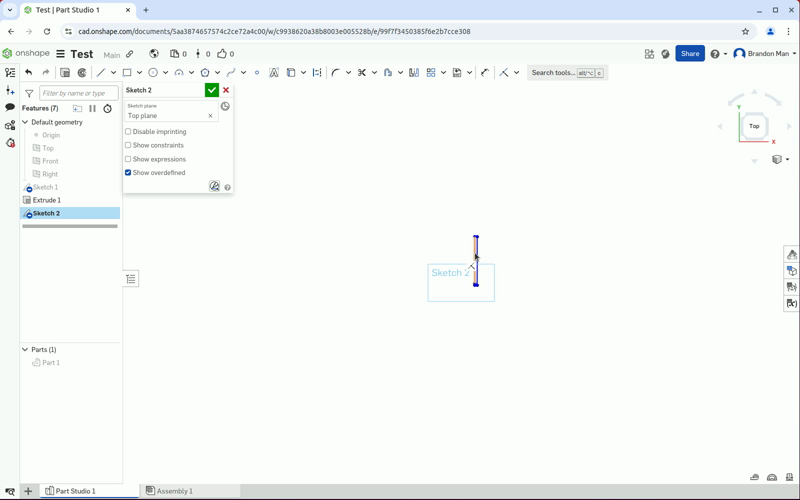
scroll(6)
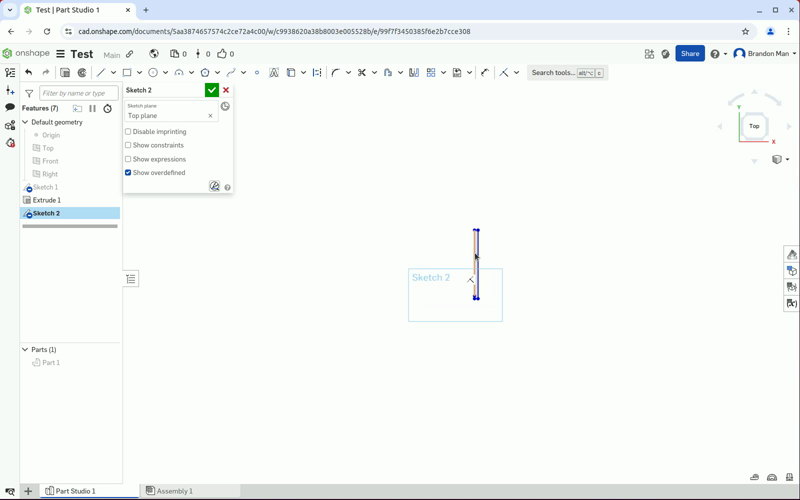
scroll(6)
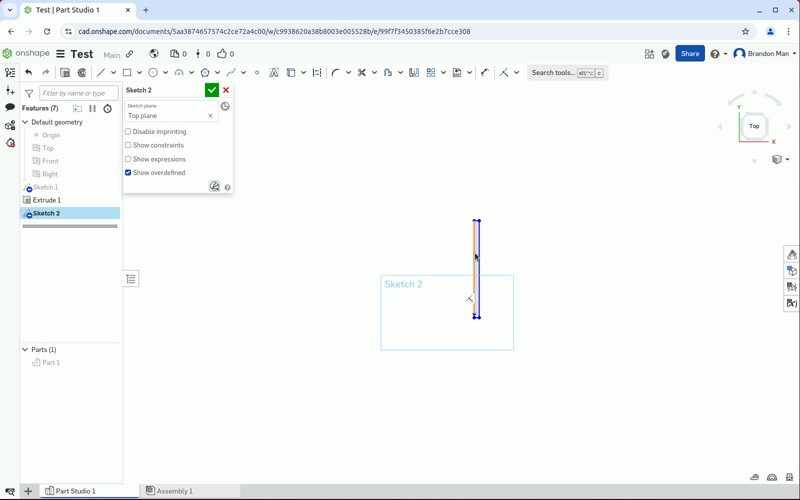
scroll(6)
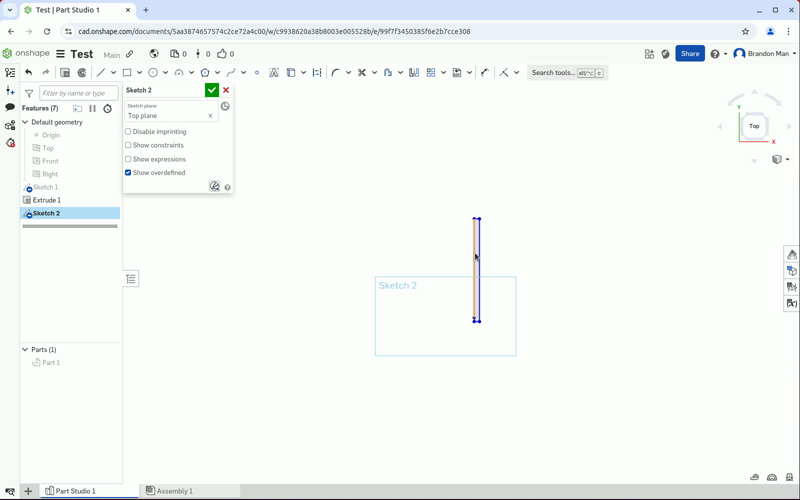
scroll(6)
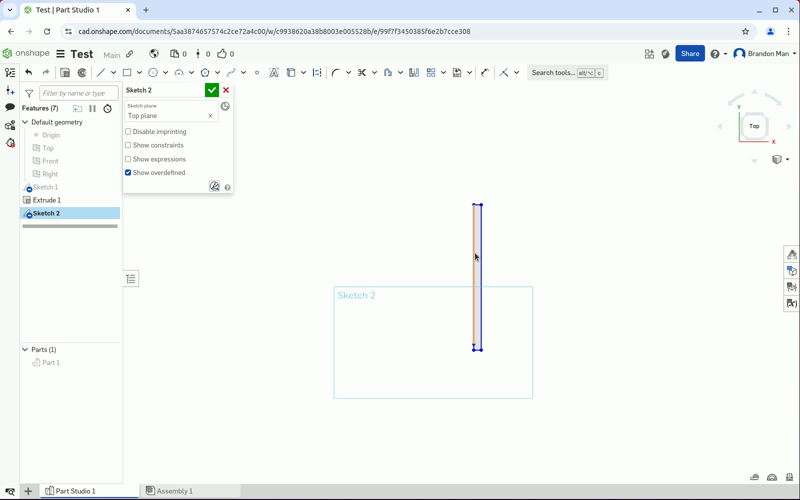
scroll(6)
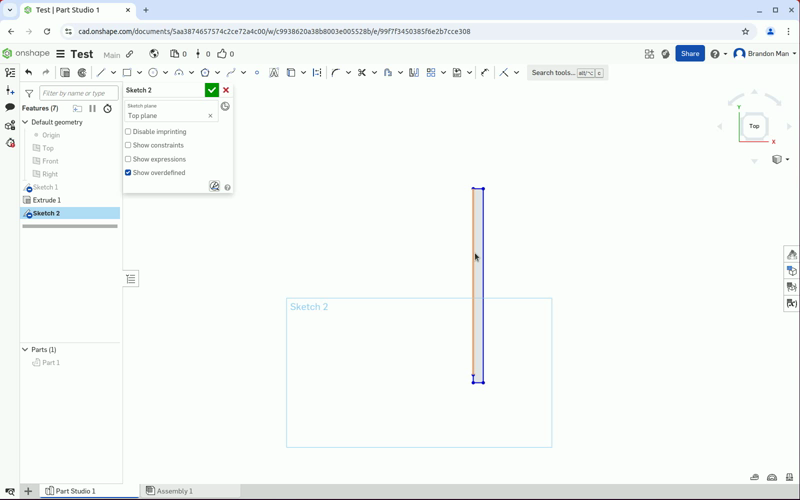
scroll(6)
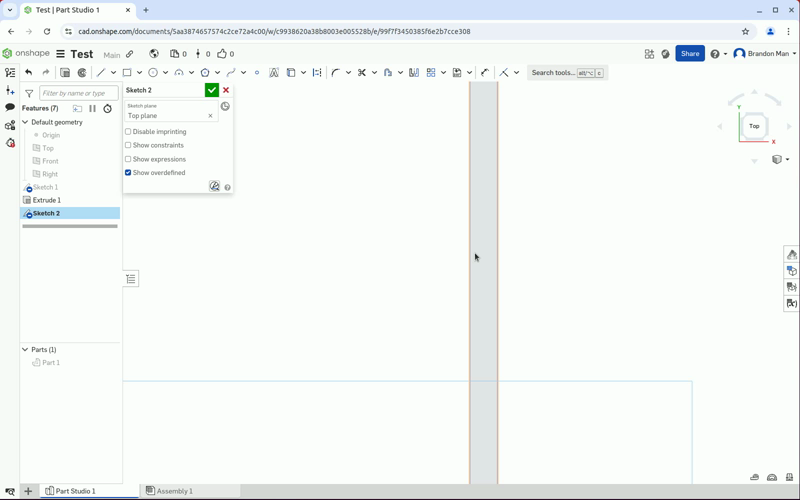
click(475, 252)
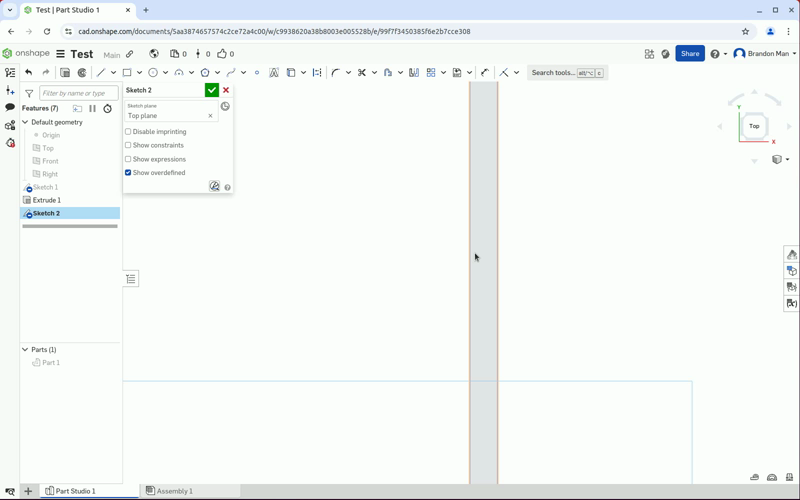
scroll(-6)
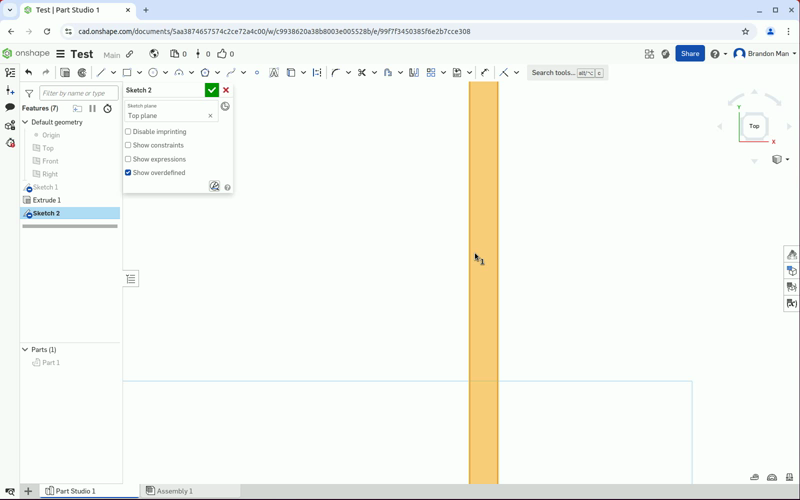
scroll(-6)
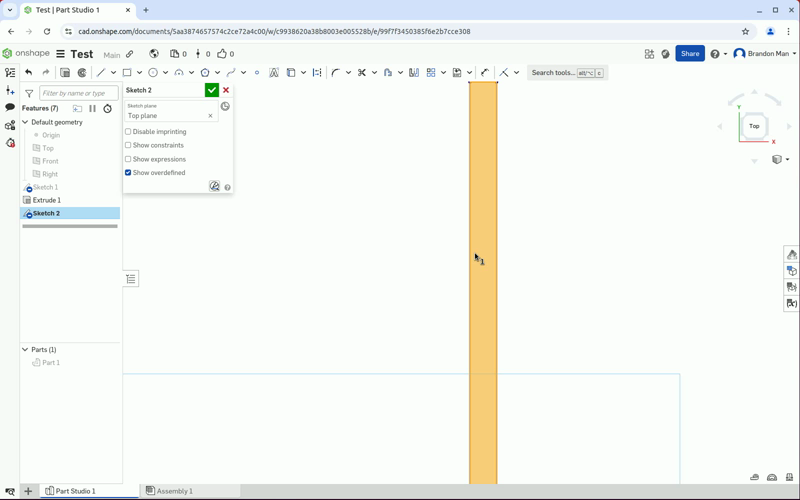
scroll(-6)
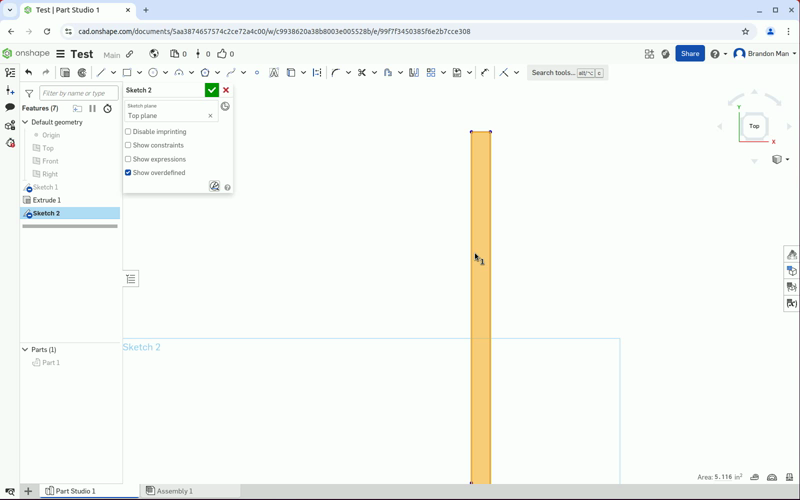
scroll(-6)
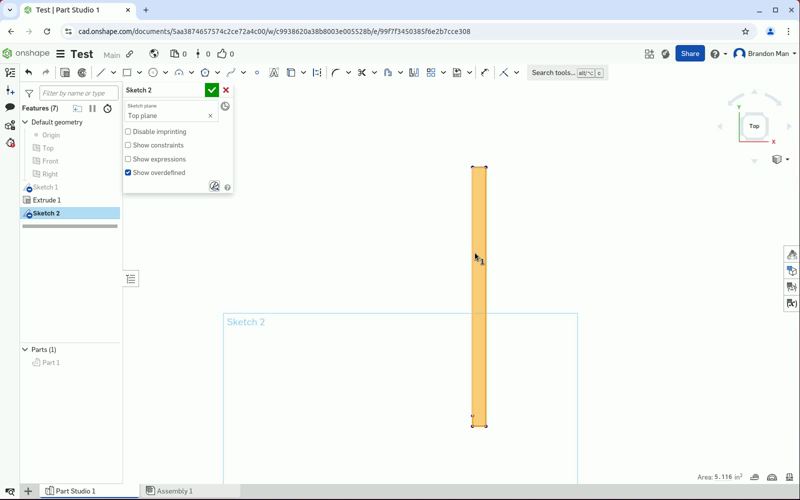
scroll(-6)
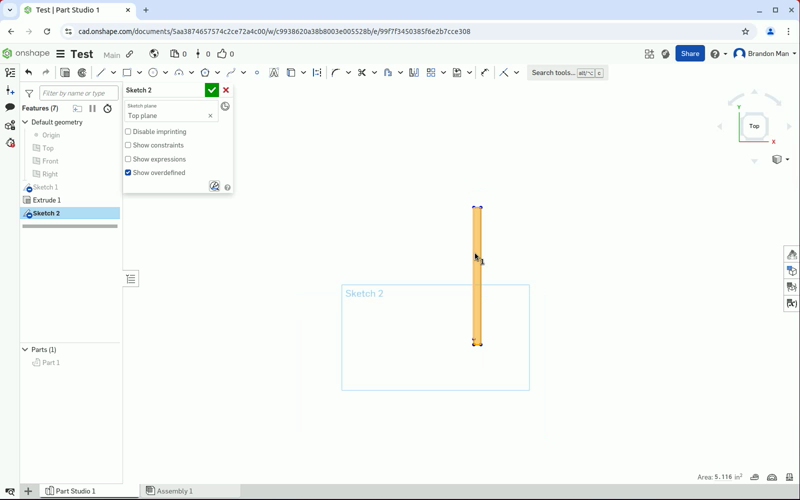
scroll(-6)
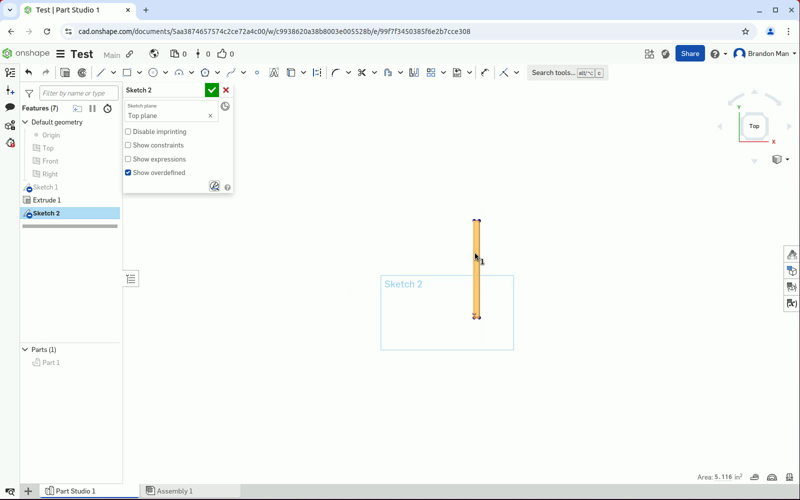
scroll(-6)
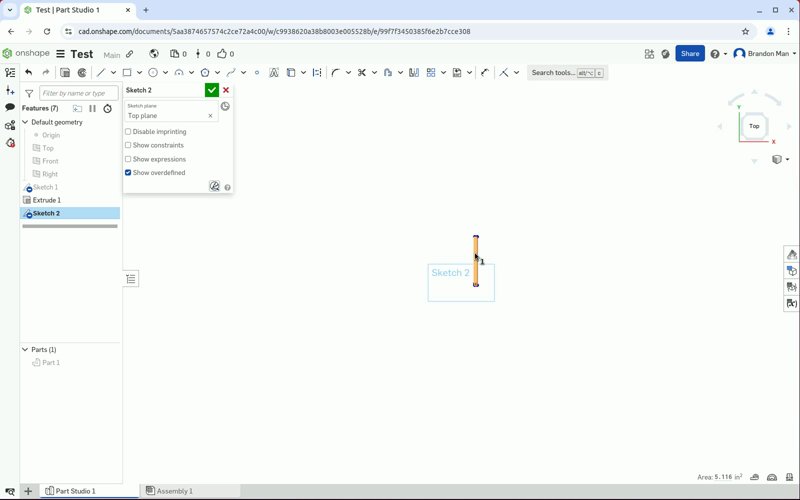
mouse_move(73, 352)
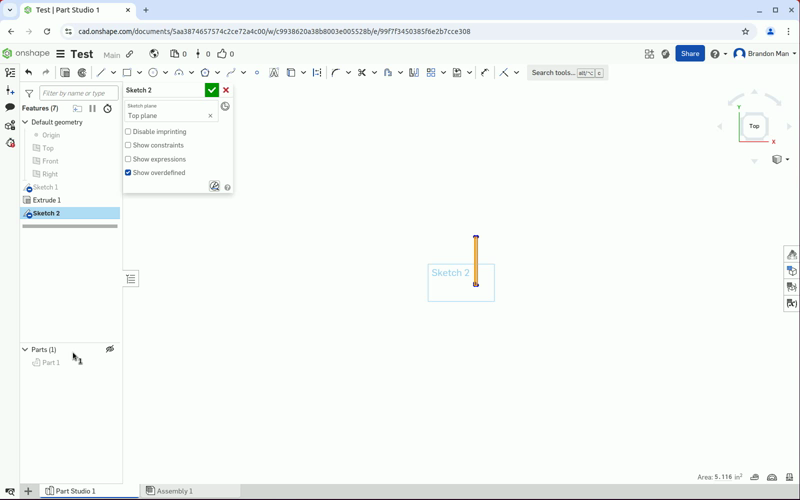
key(shift+y)
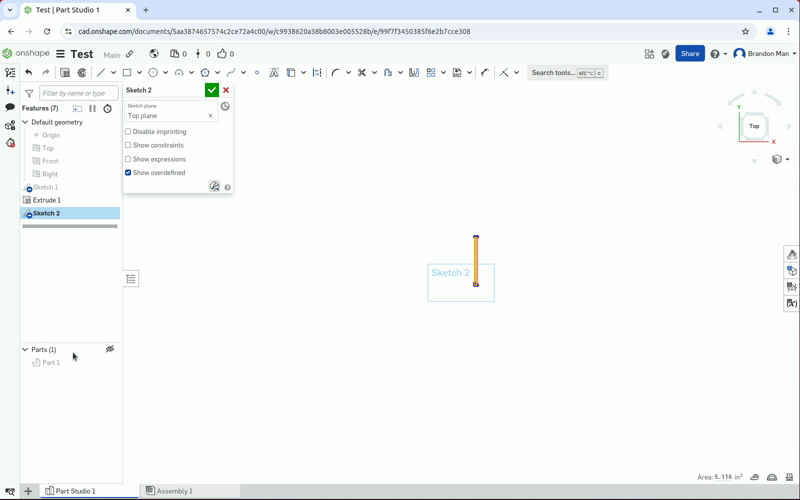
key(shift+e)
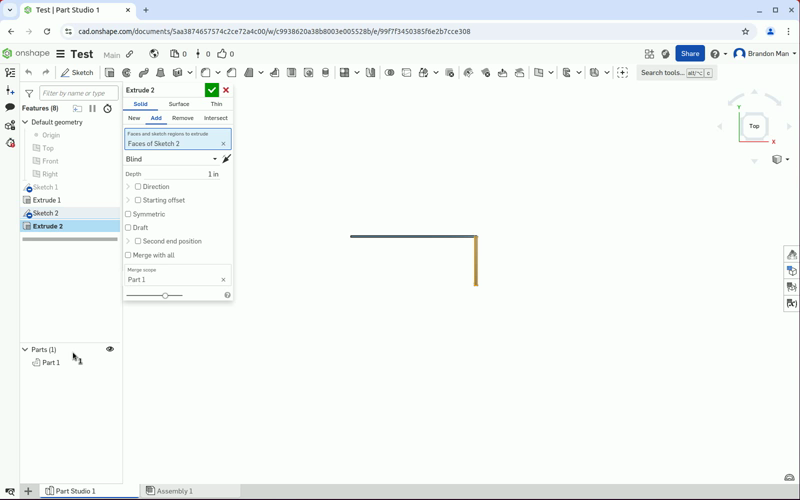
mouse_move(143, 106)
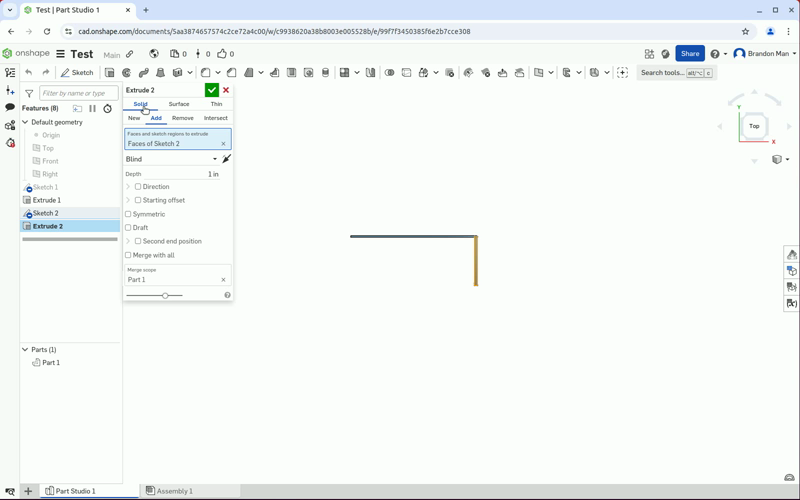
click(143, 106)
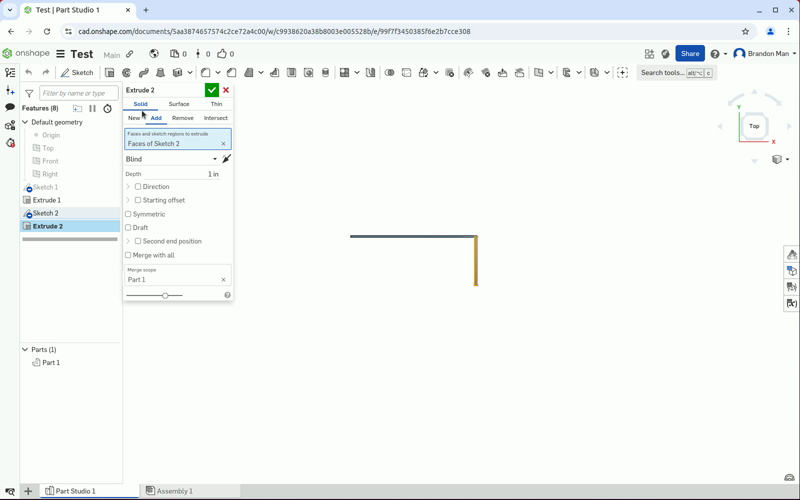
mouse_move(137, 120)
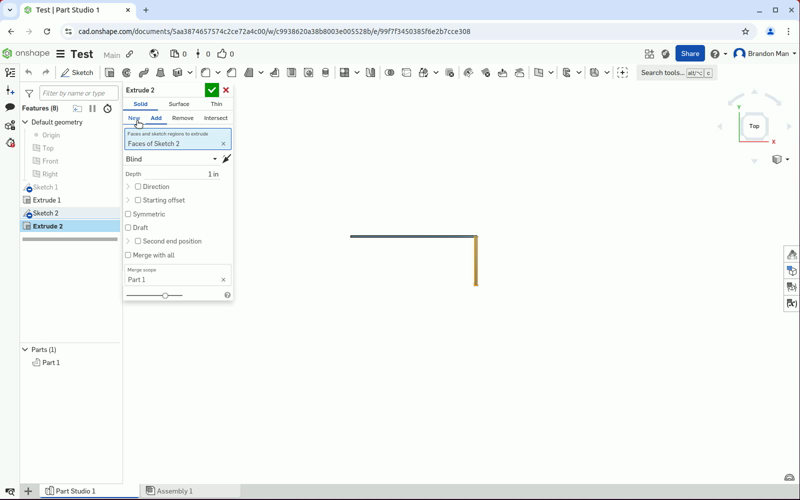
click(137, 120)
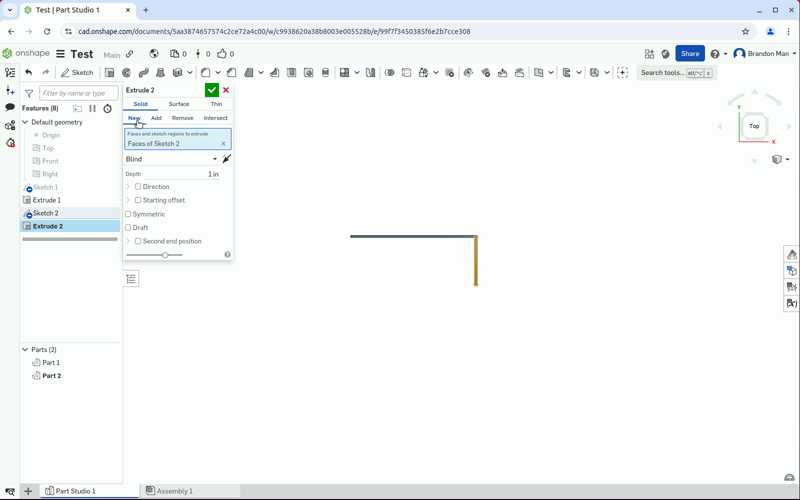
key(tab, 4)
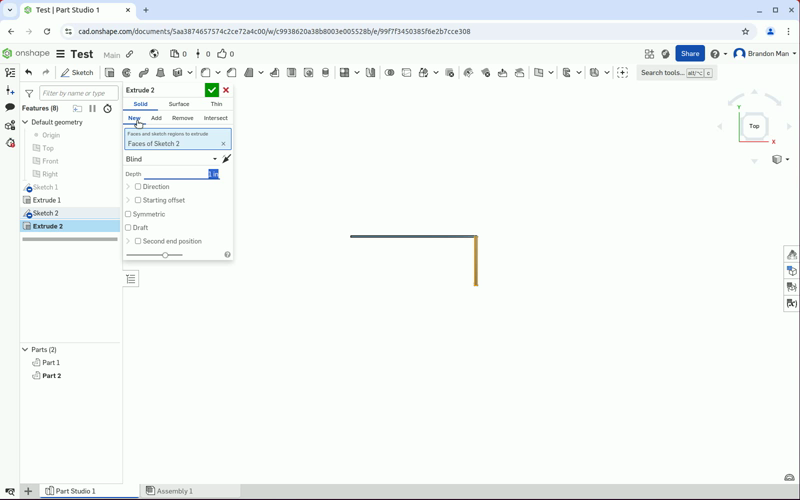
text(3.611)
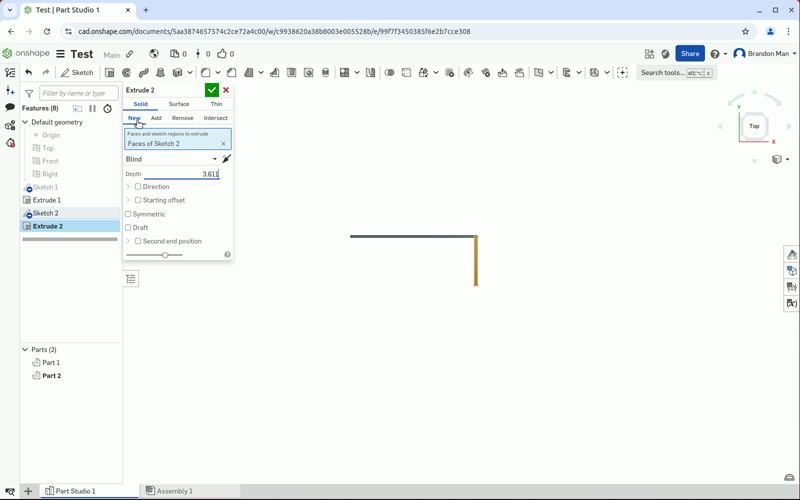
key(enter)
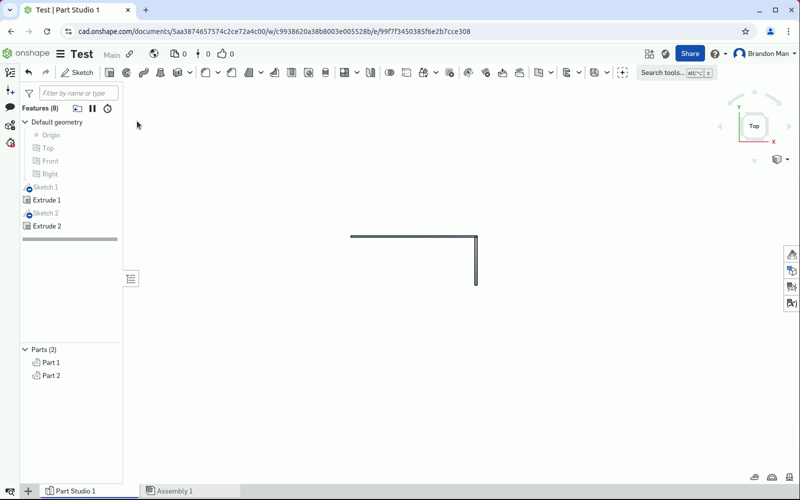
key(shift+h)
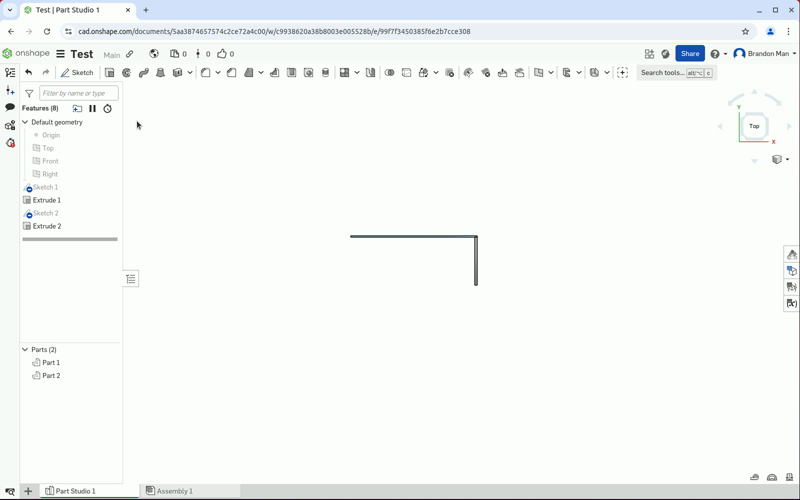
key(shift+h)
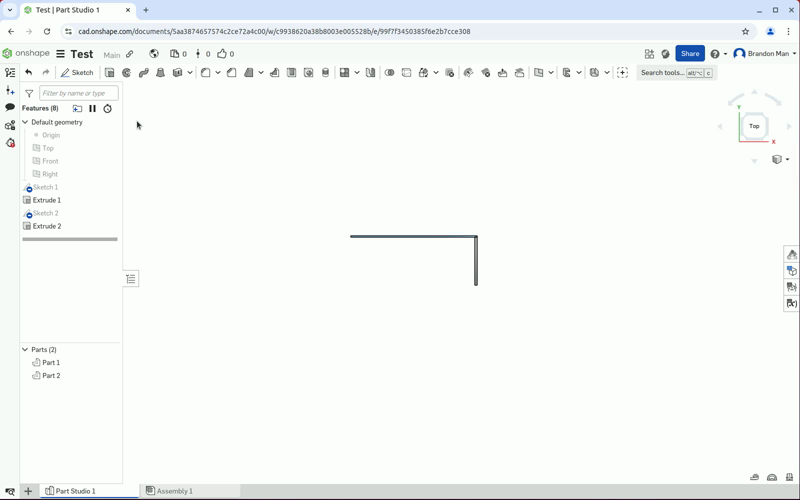
mouse_move(73, 189)
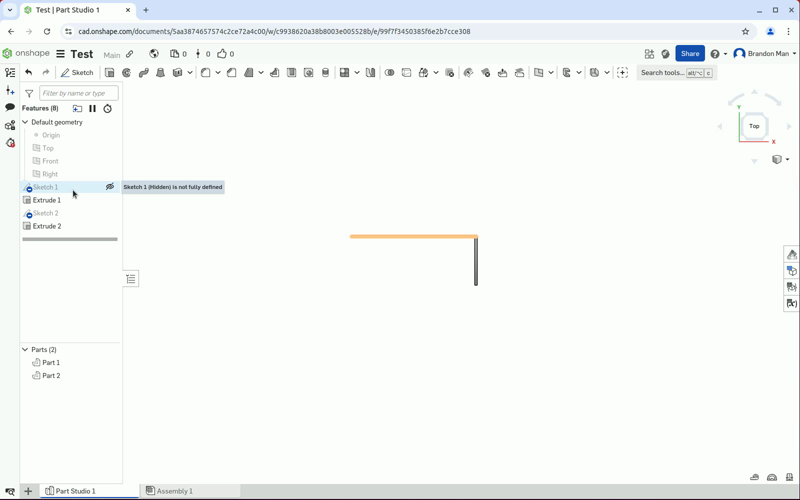
click(73, 189)
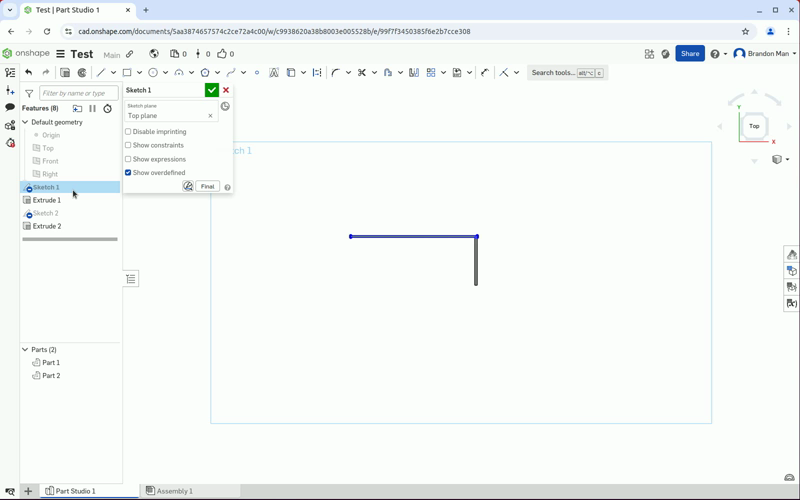
mouse_move(229, 92)
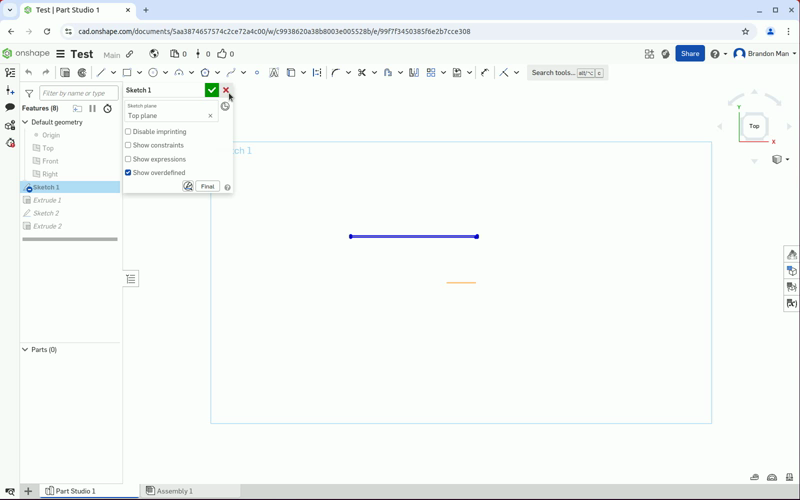
click(229, 92)
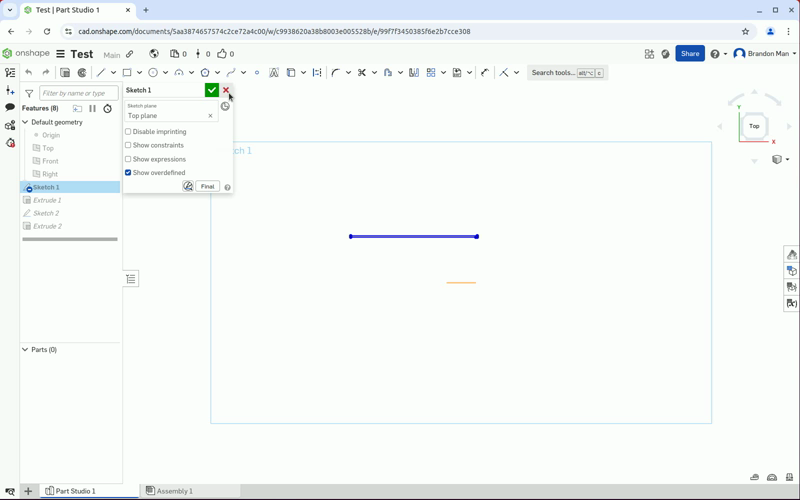
key(shift+s)
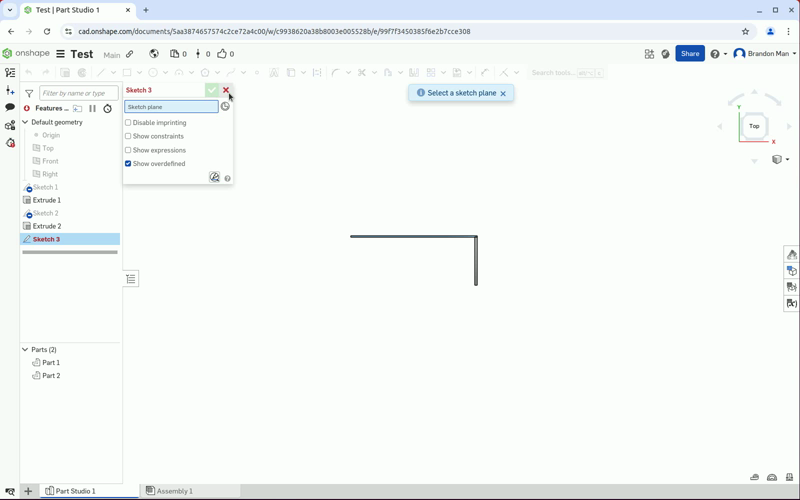
mouse_move(73, 150)
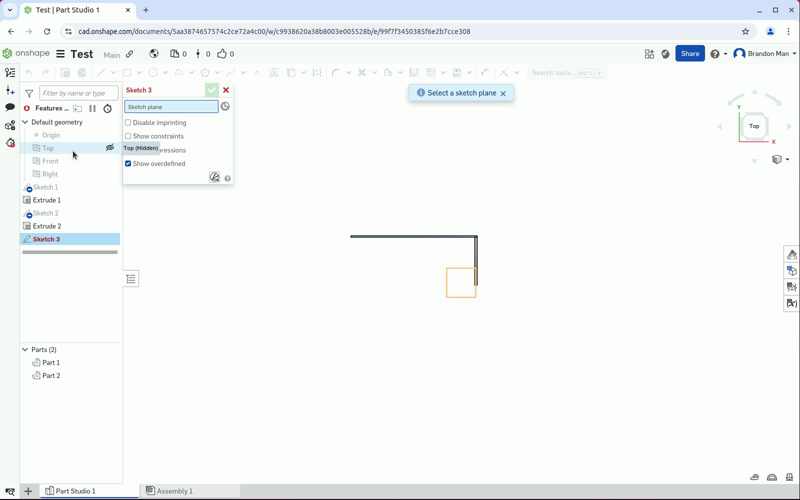
click(73, 150)
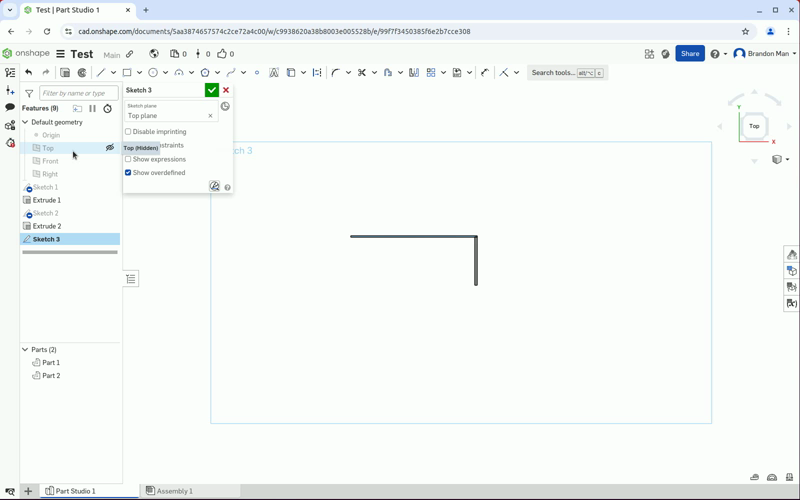
mouse_move(73, 352)
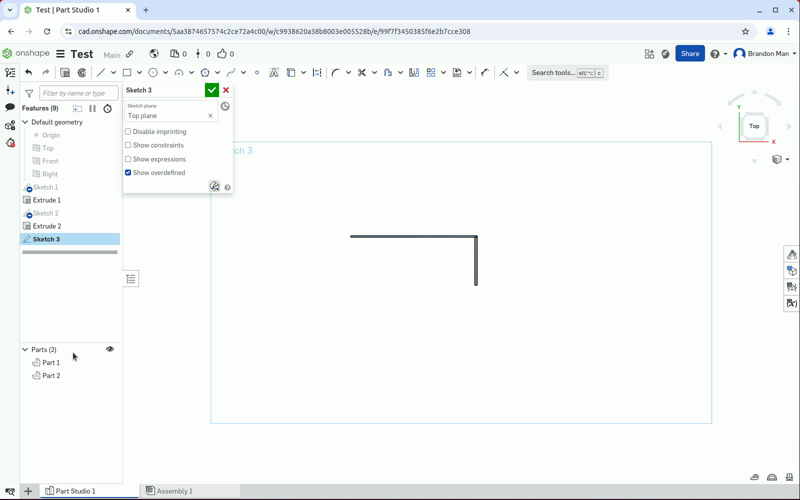
key(y)
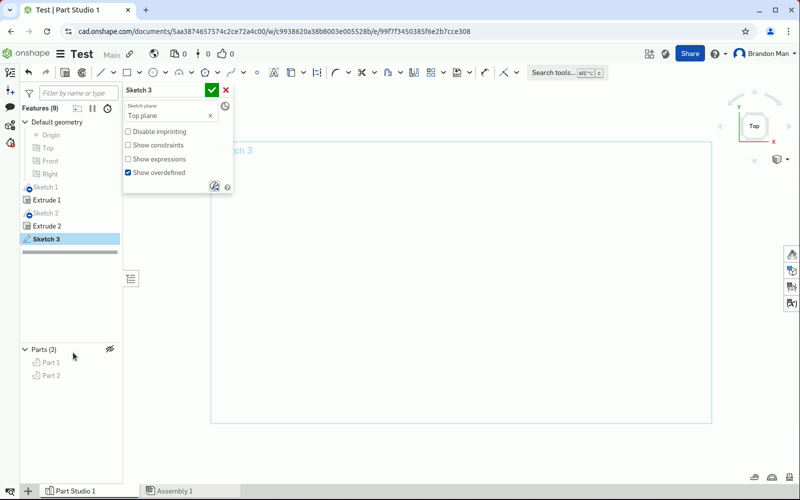
key(l)
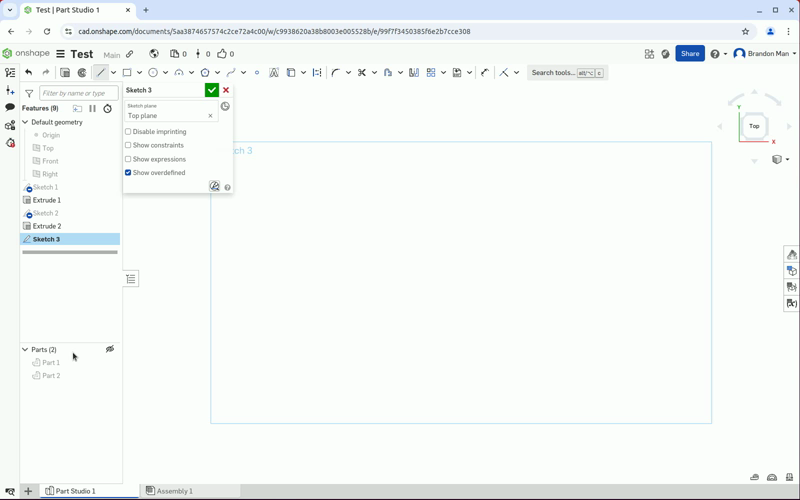
key_down(shift)
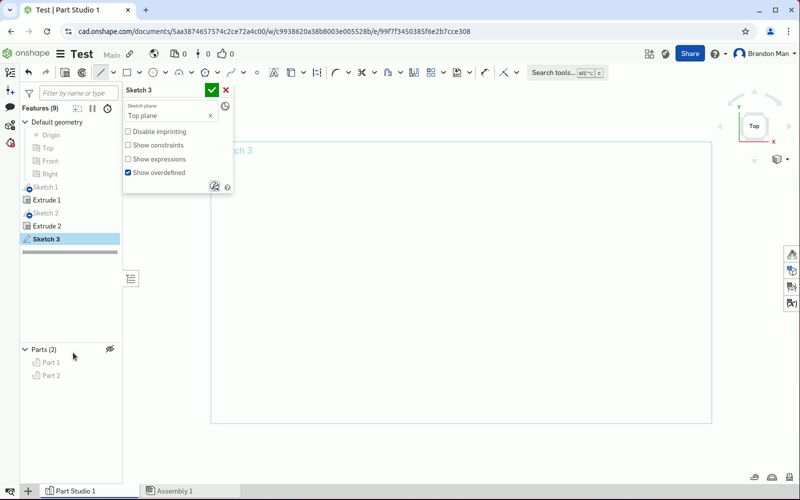
mouse_move(348, 391)
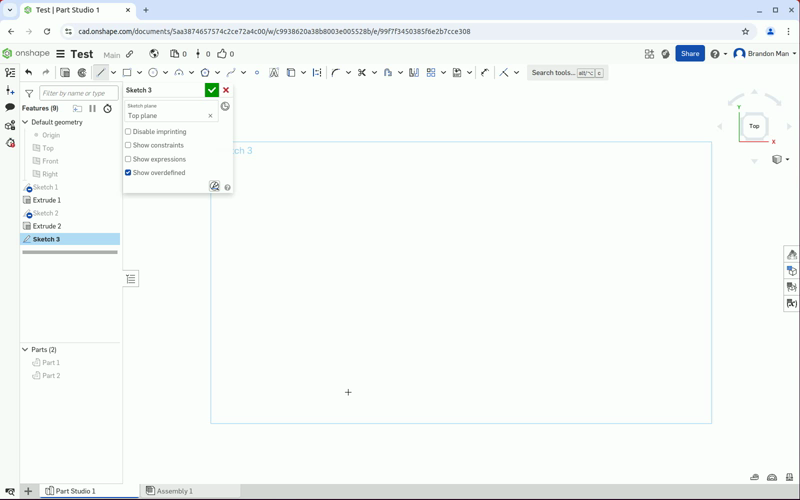
click(348, 391)
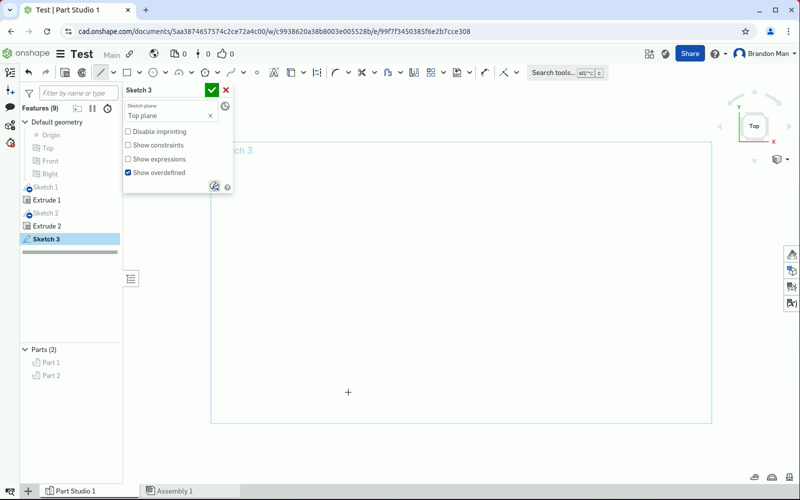
key_up(shift)
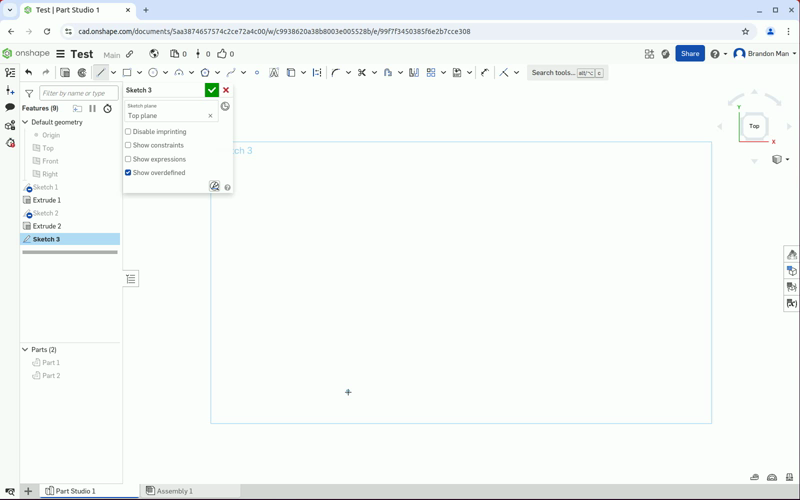
key_down(shift)
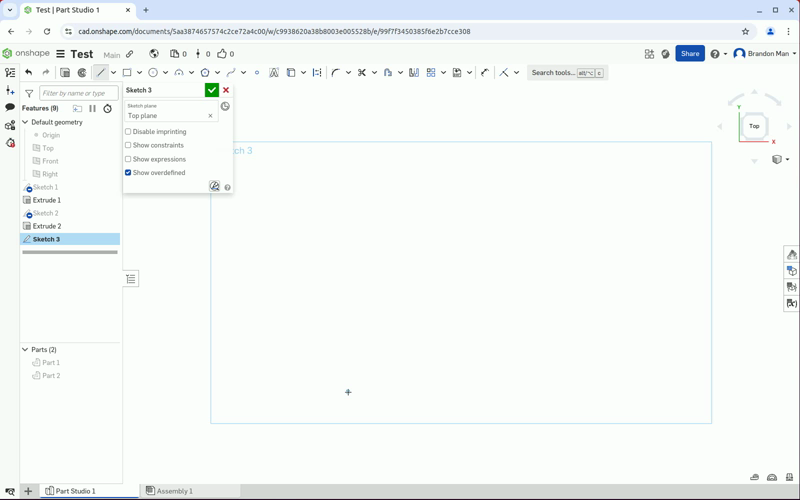
mouse_move(378, 391)
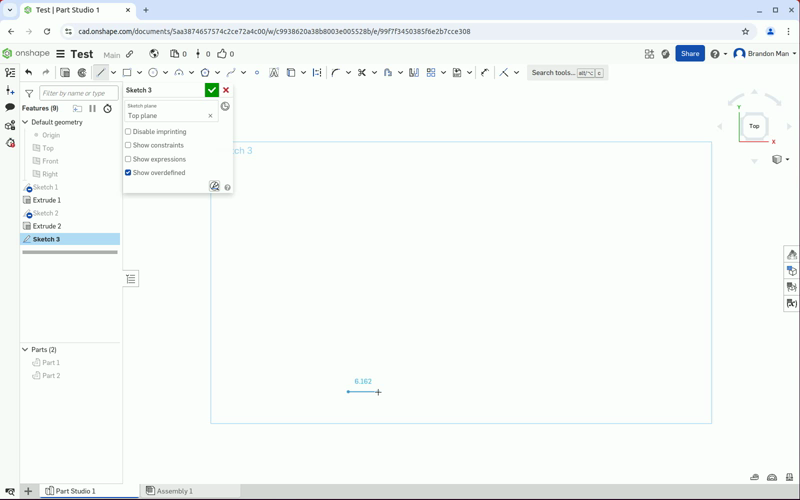
mouse_move(349, 391)
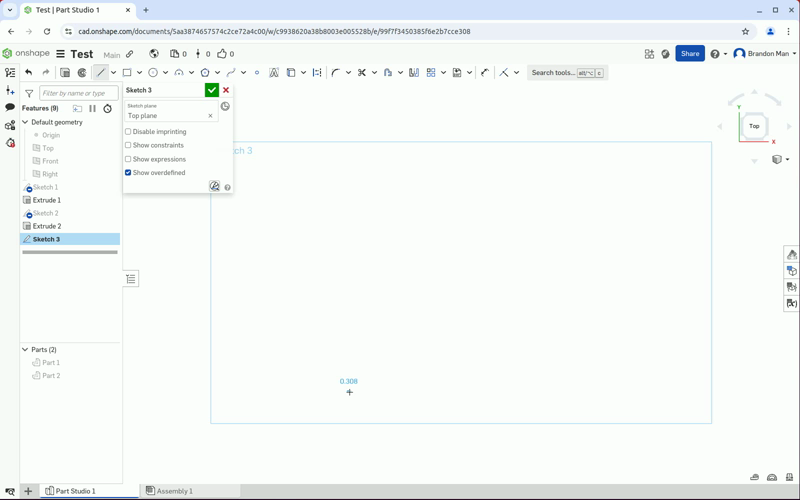
scroll(6)
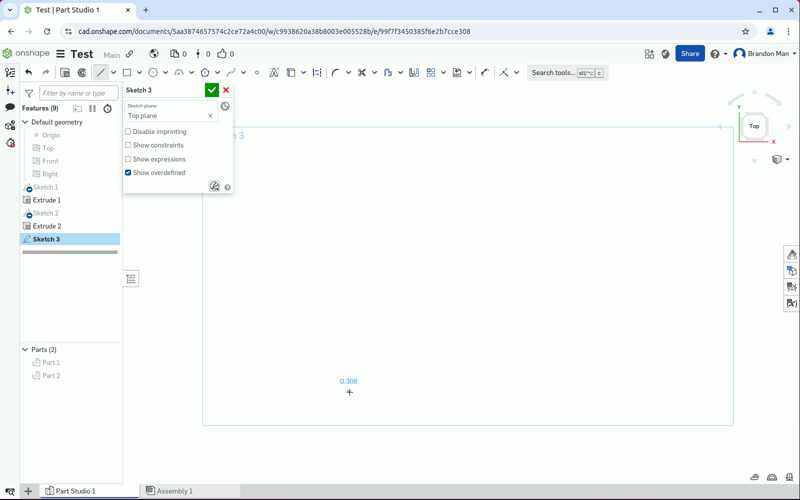
scroll(6)
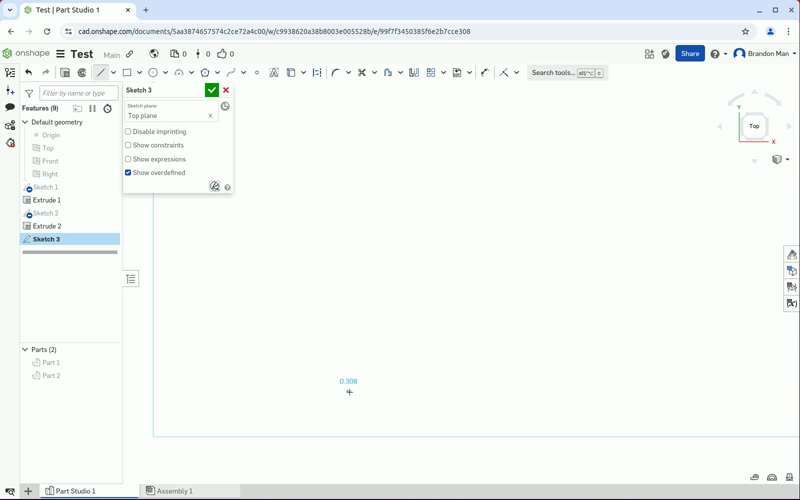
scroll(6)
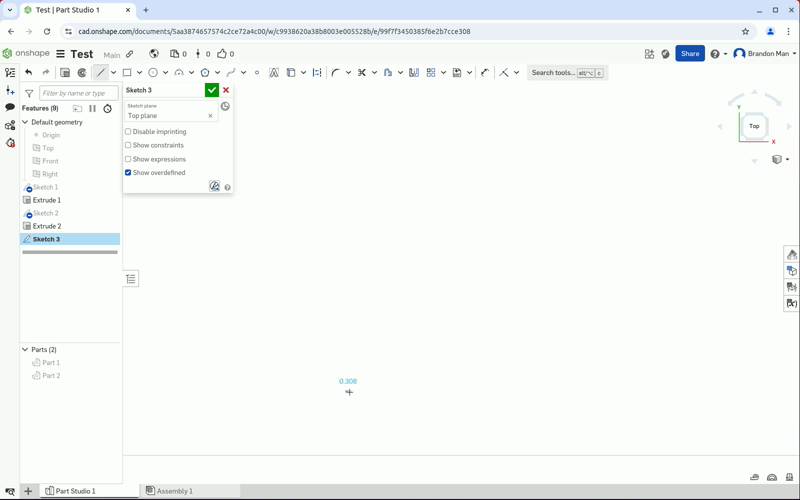
scroll(6)
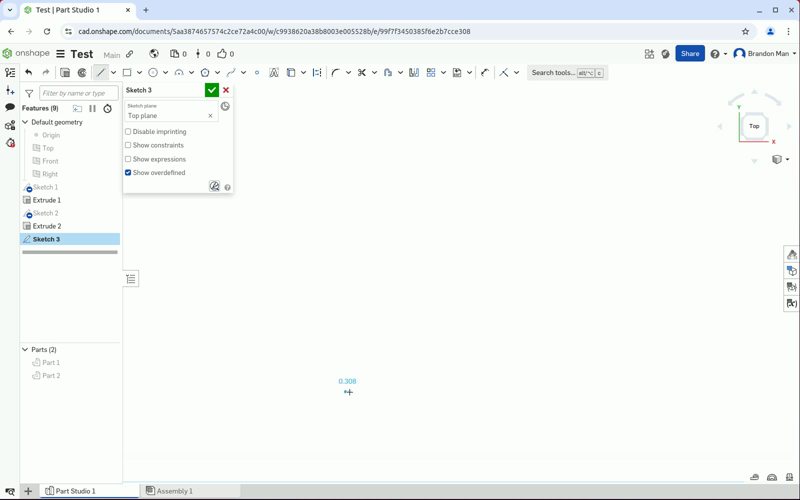
scroll(6)
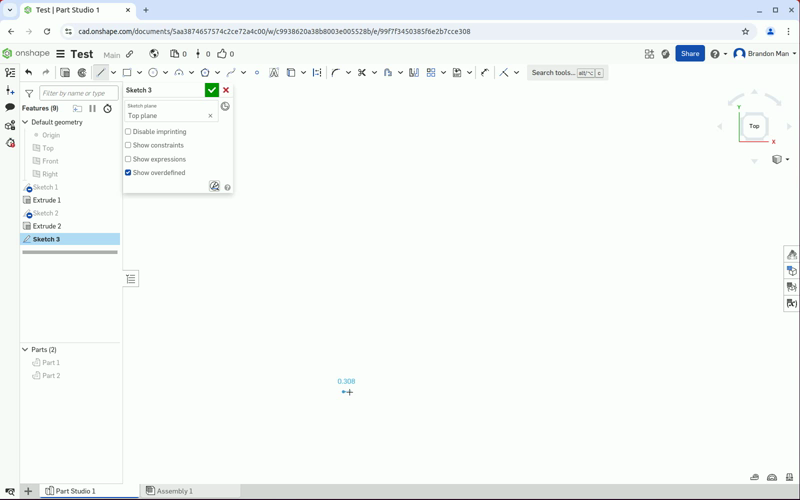
scroll(6)
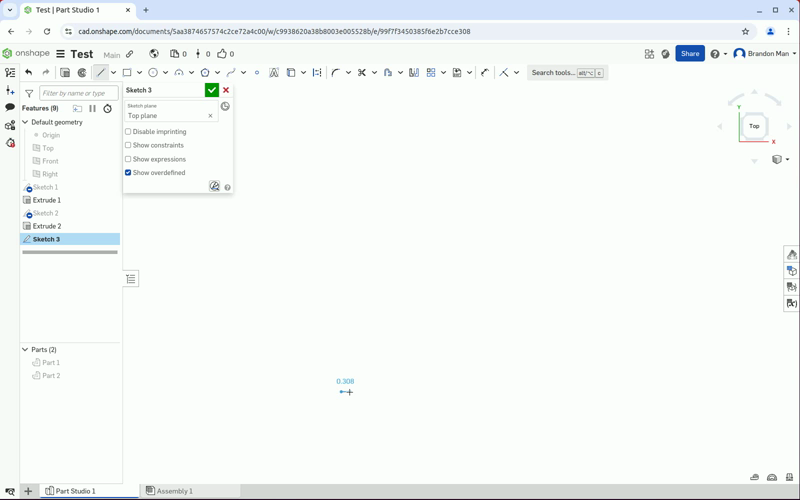
scroll(6)
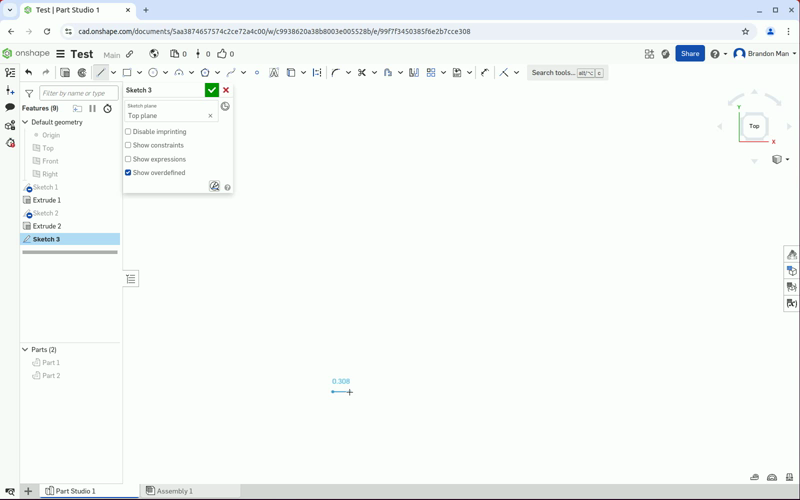
click(349, 391)
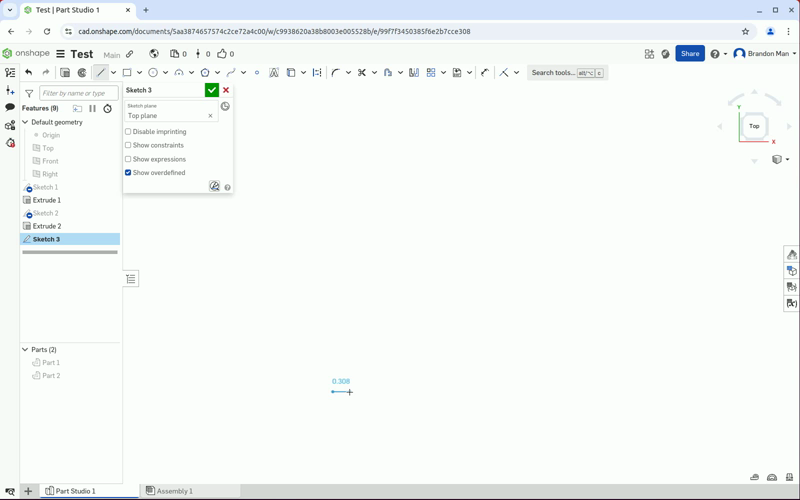
scroll(-6)
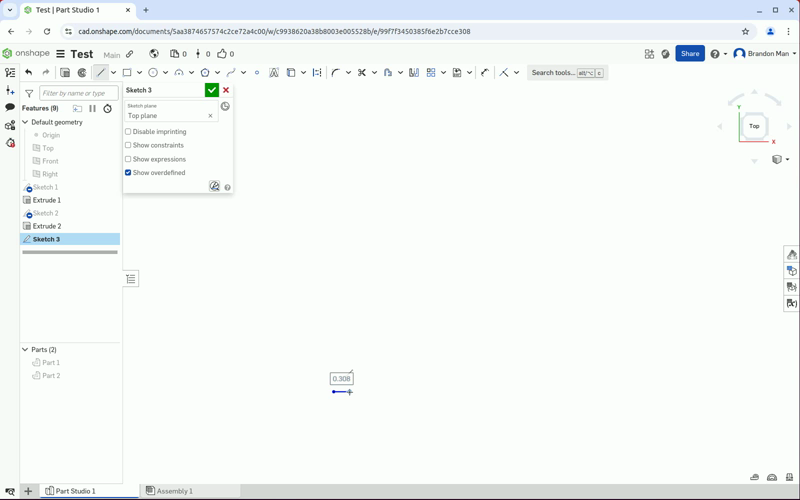
scroll(-6)
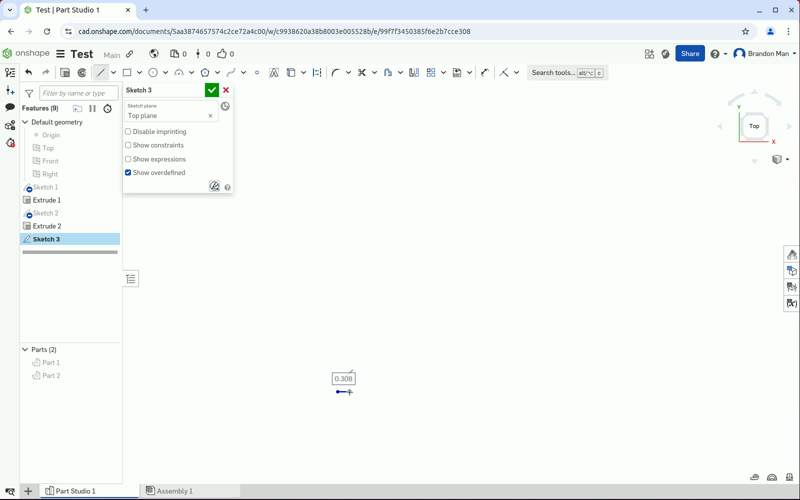
scroll(-6)
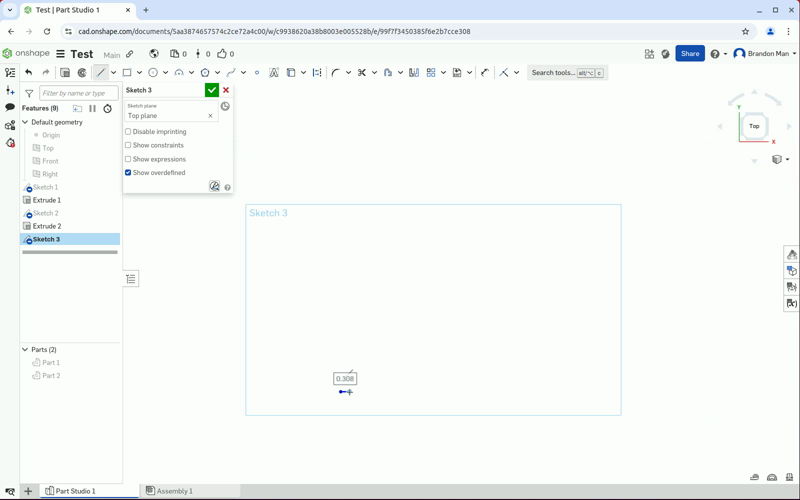
scroll(-6)
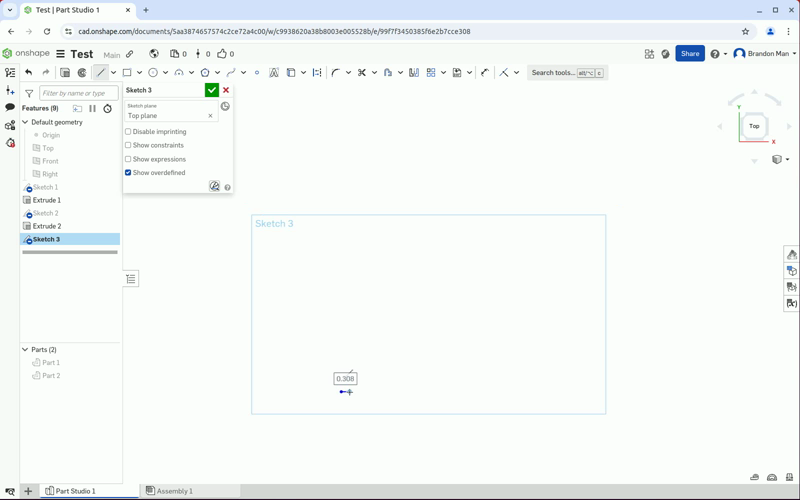
scroll(-6)
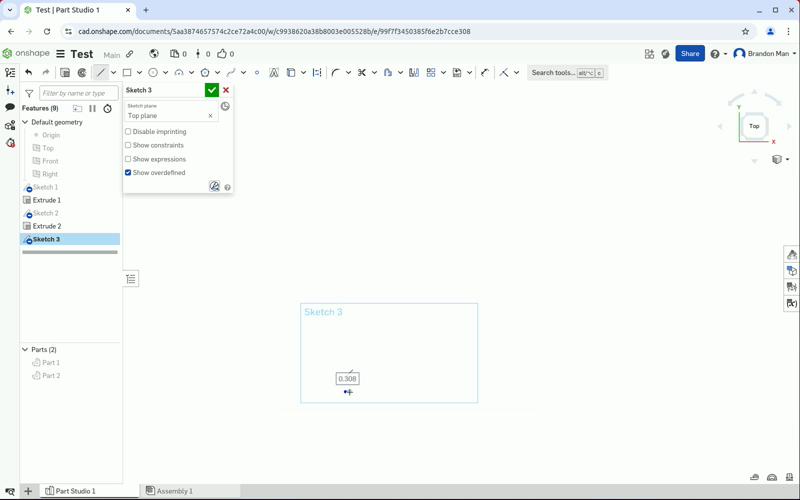
scroll(-6)
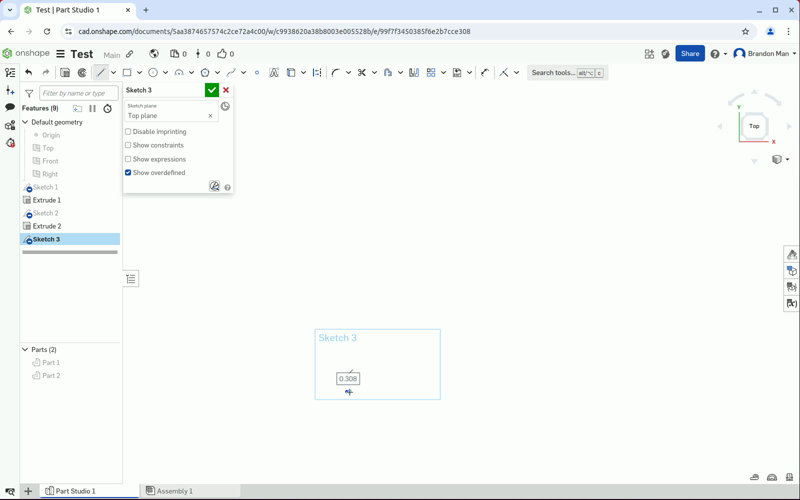
scroll(-6)
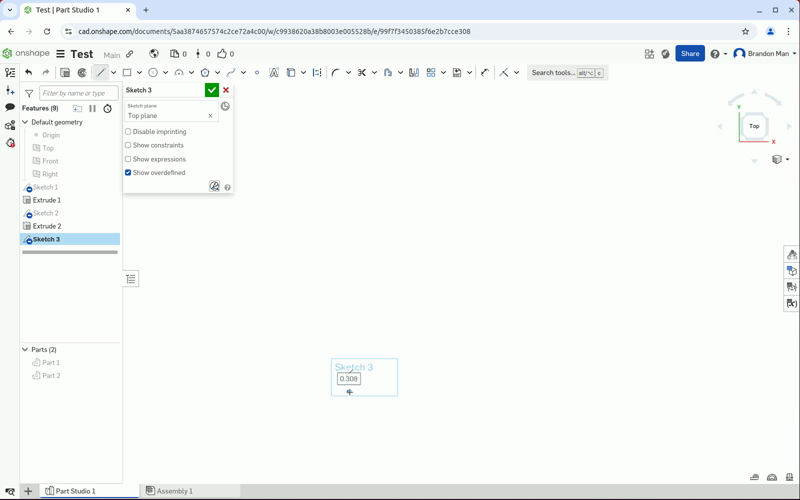
key_up(shift)
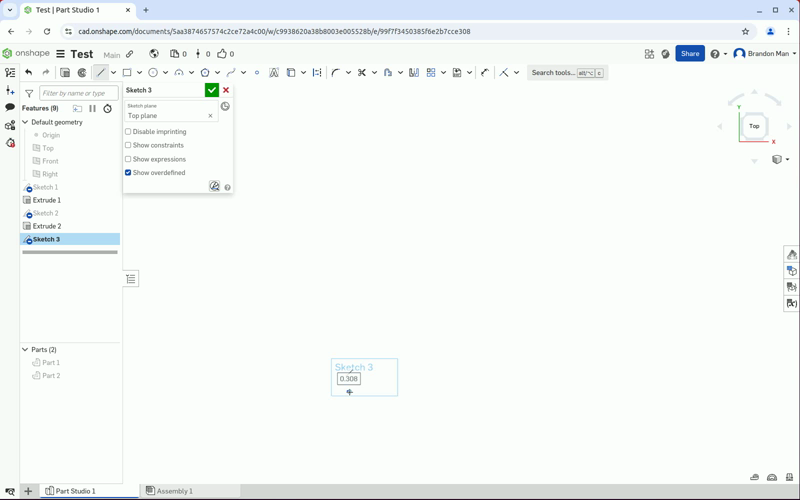
key_down(shift)
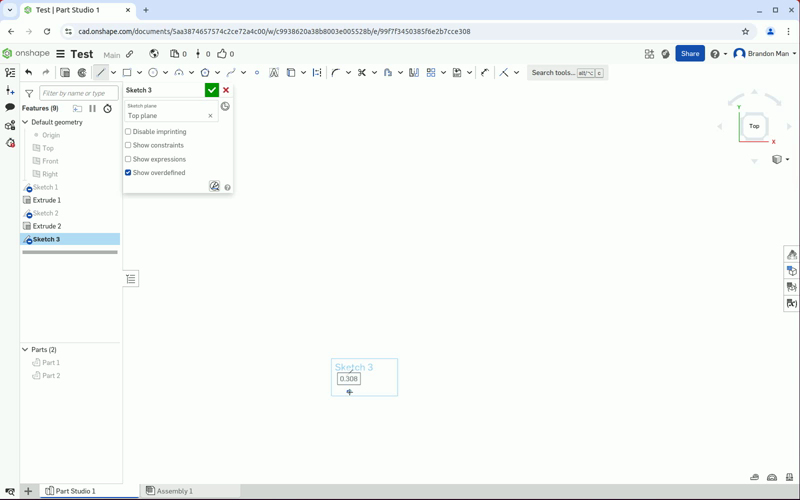
mouse_move(349, 238)
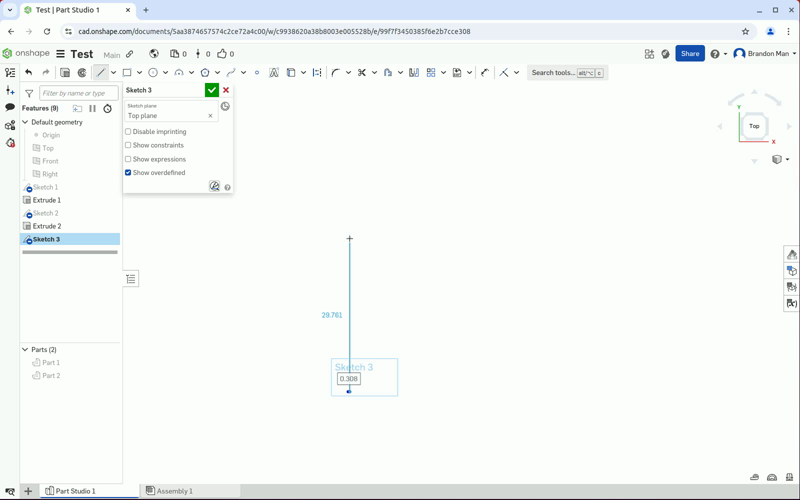
click(349, 238)
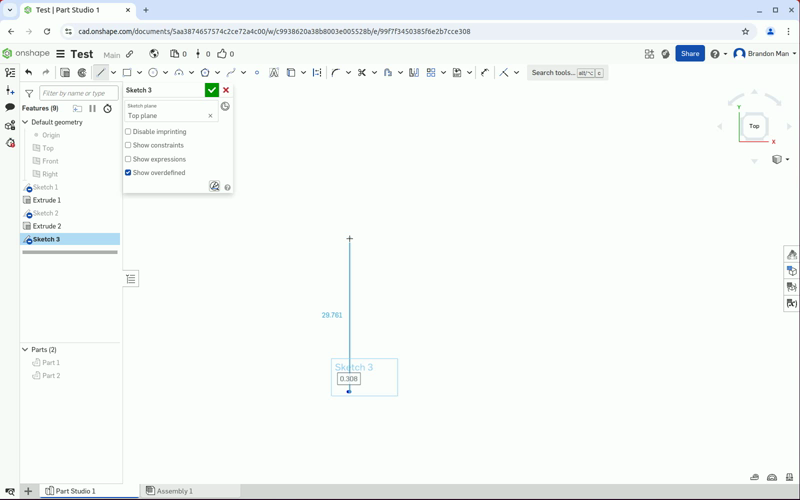
key_up(shift)
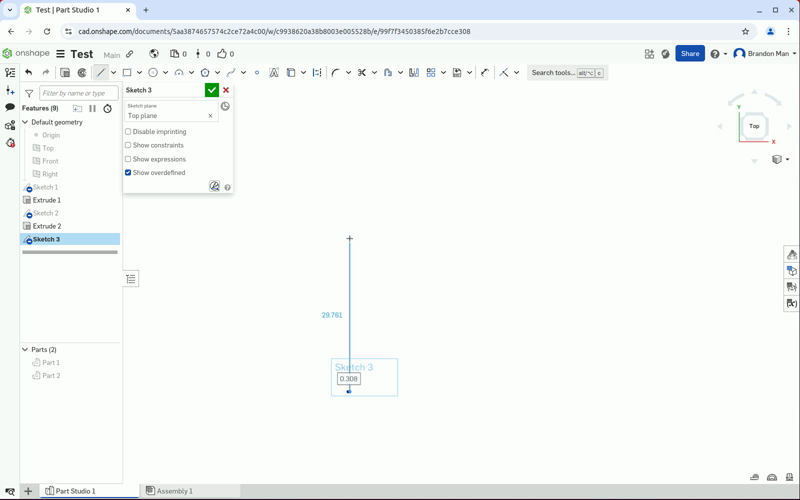
key_down(shift)
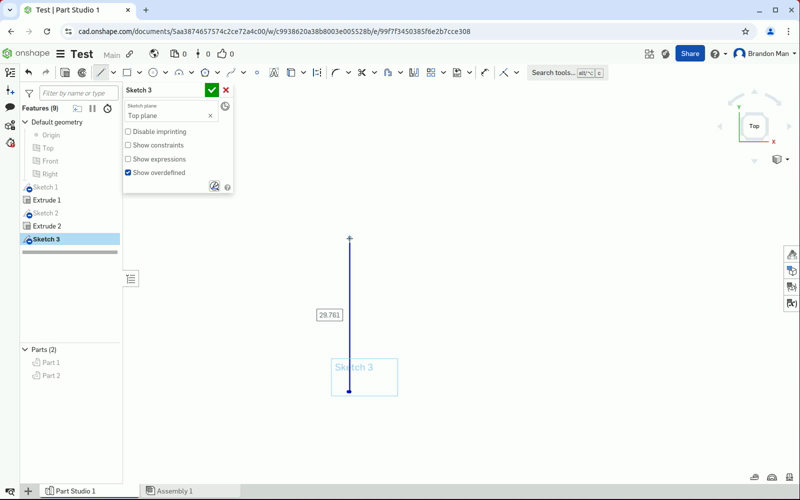
mouse_move(379, 238)
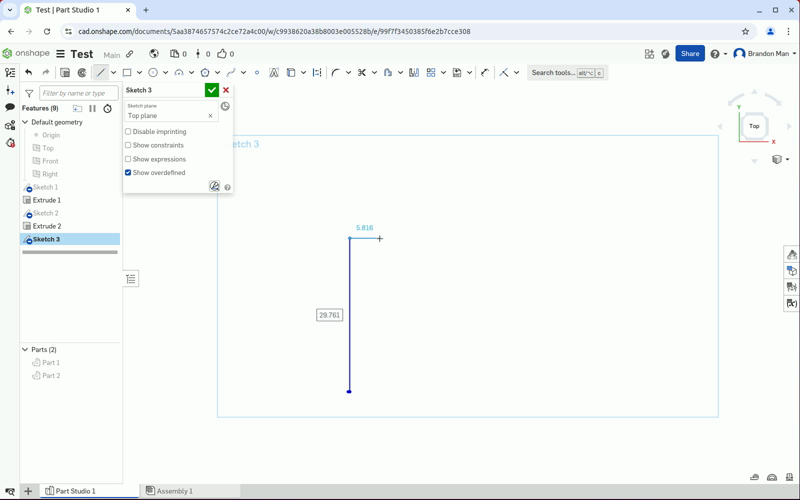
mouse_move(349, 236)
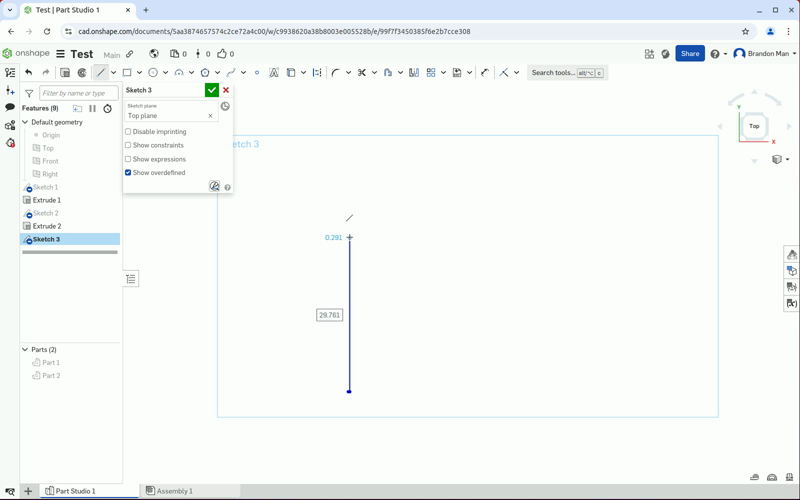
scroll(6)
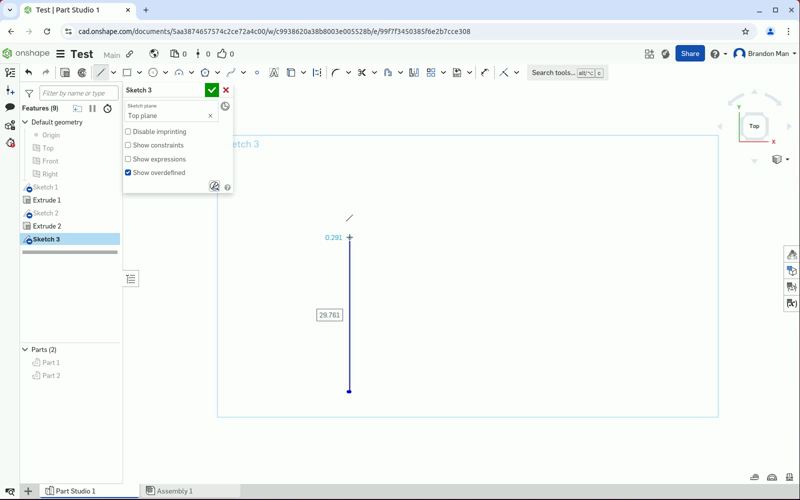
scroll(6)
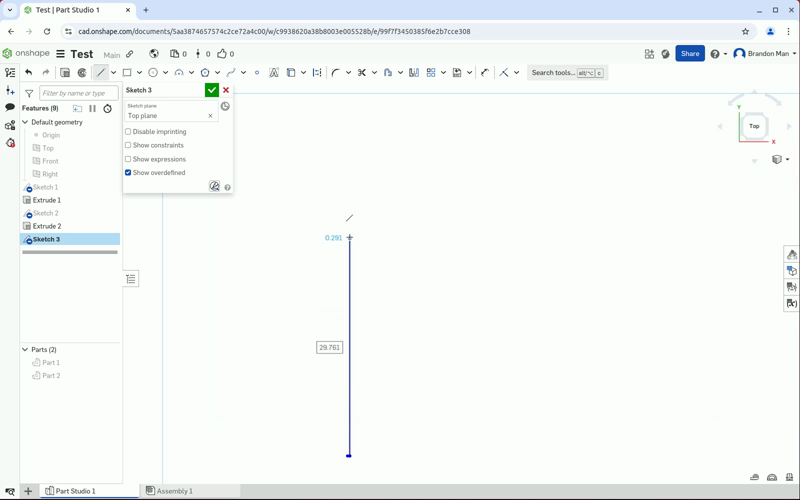
scroll(6)
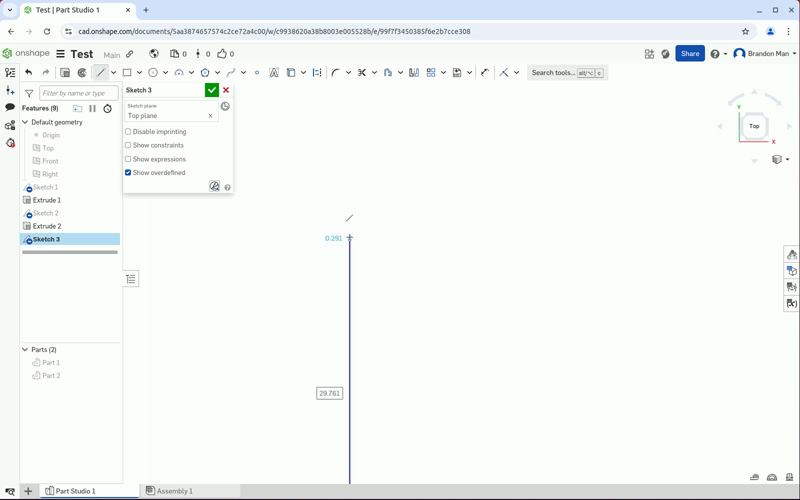
scroll(6)
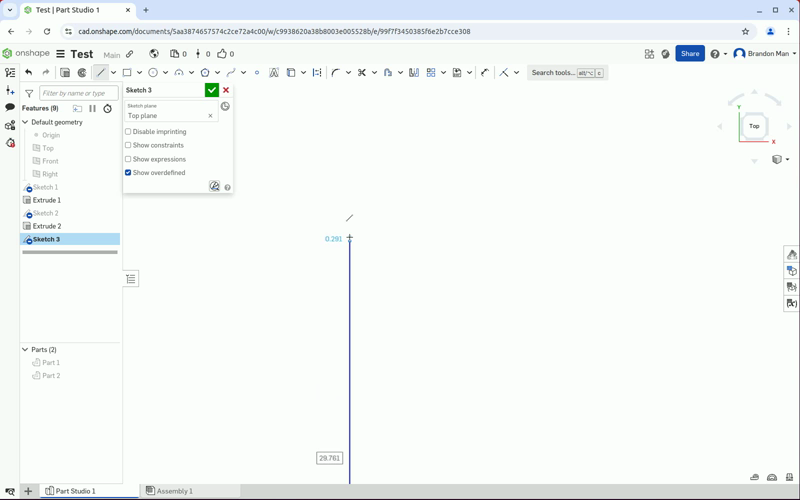
scroll(6)
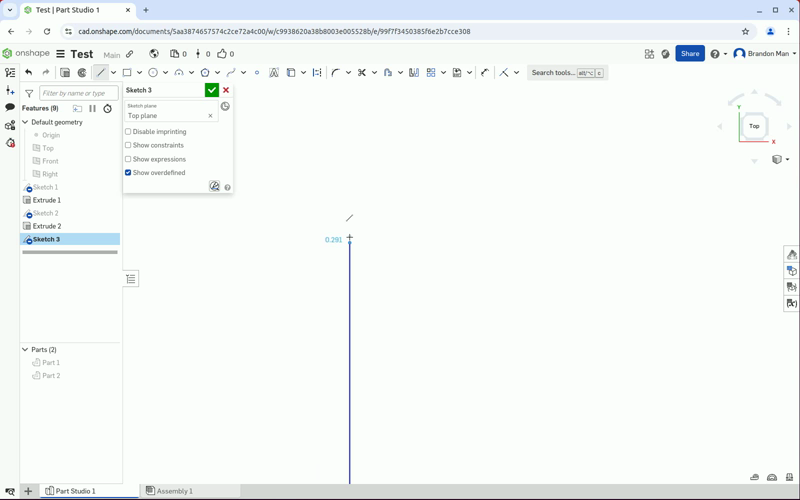
scroll(6)
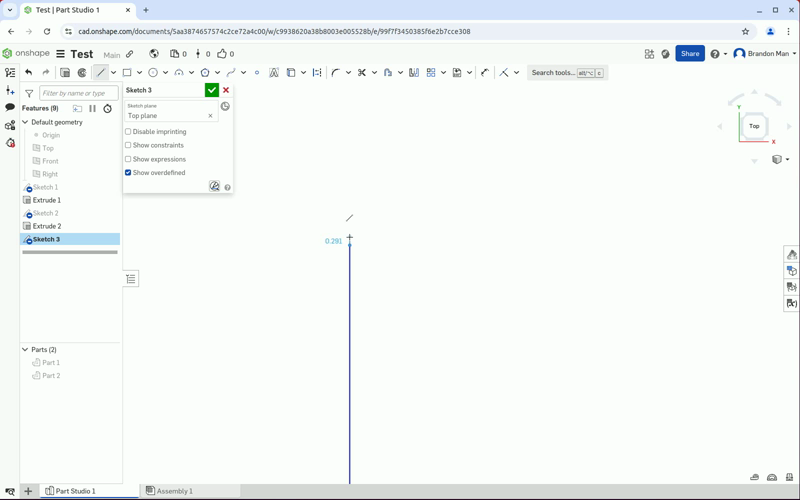
scroll(6)
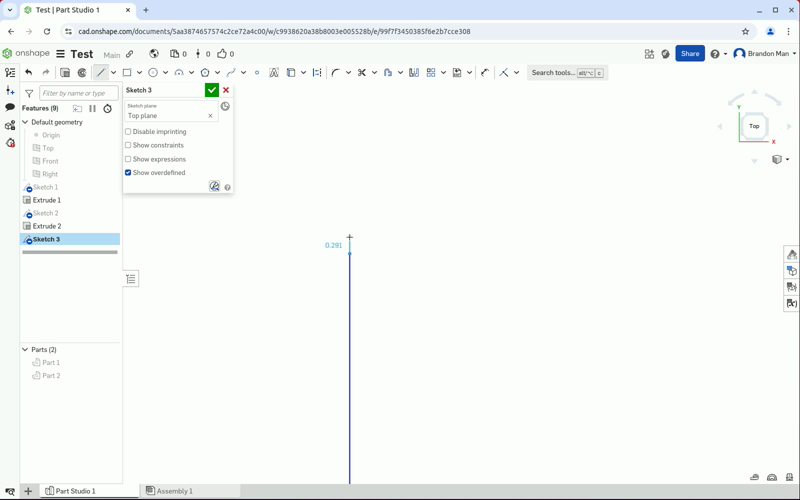
click(349, 236)
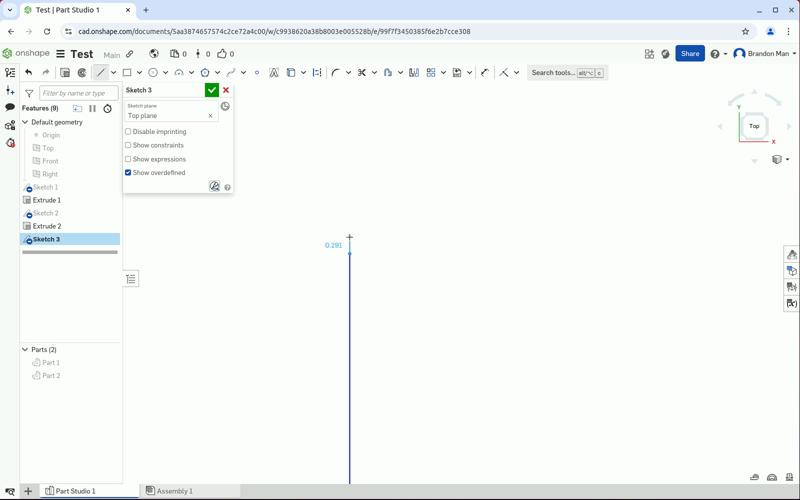
scroll(-6)
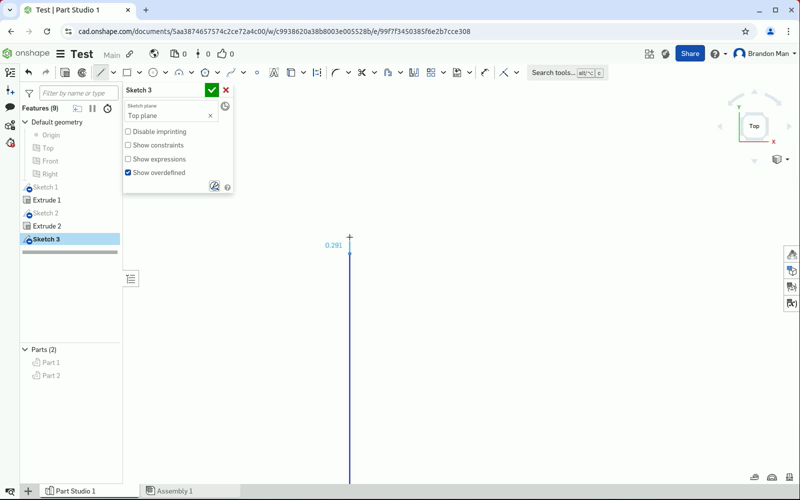
scroll(-6)
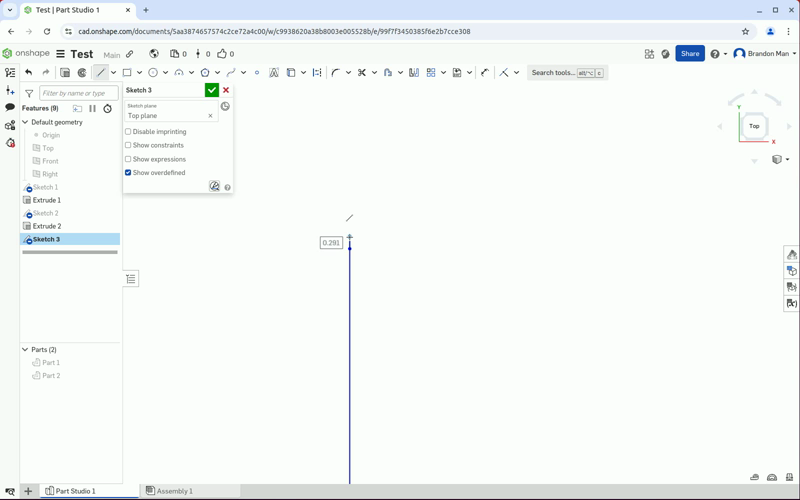
scroll(-6)
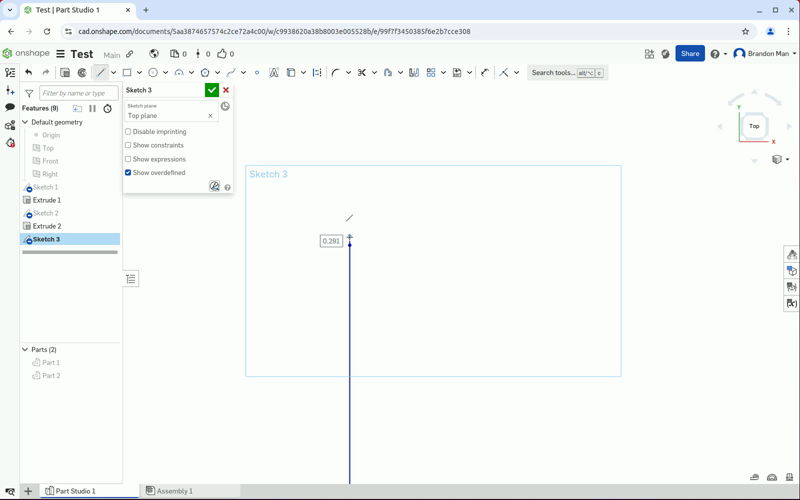
scroll(-6)
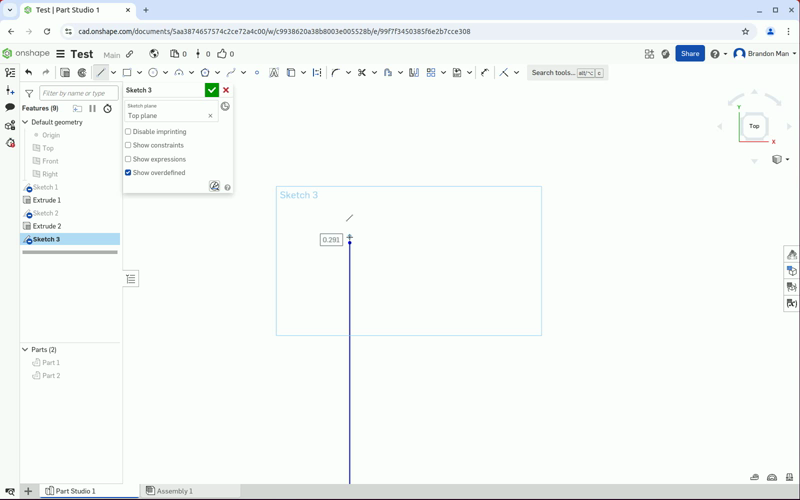
scroll(-6)
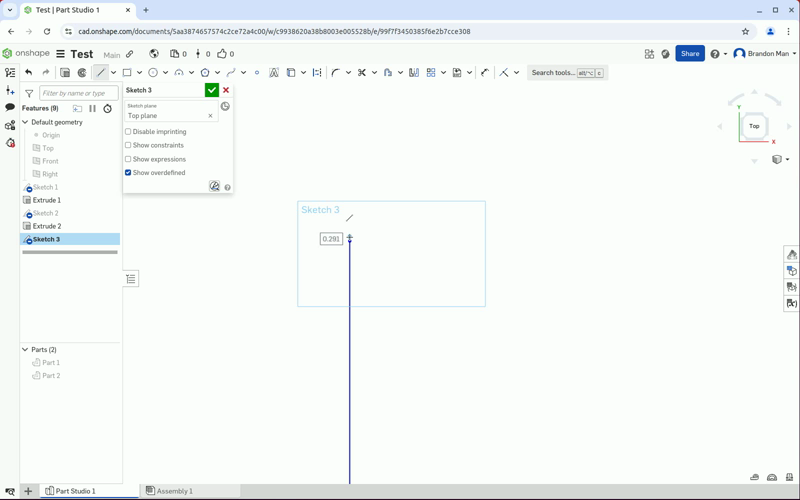
scroll(-6)
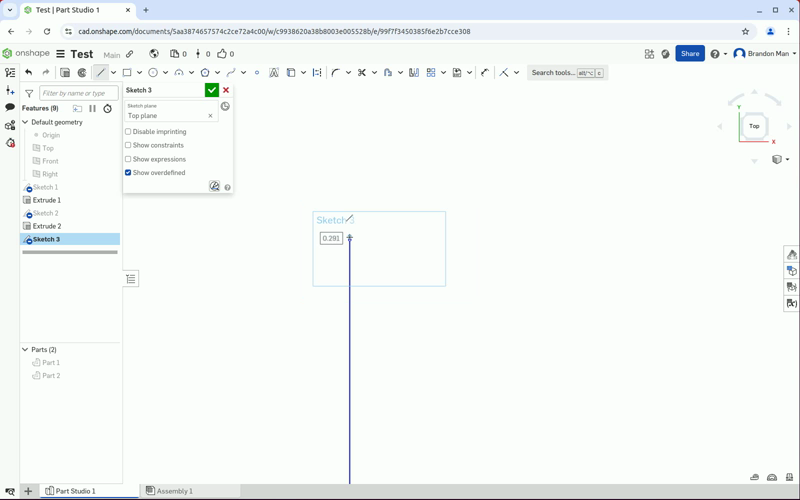
scroll(-6)
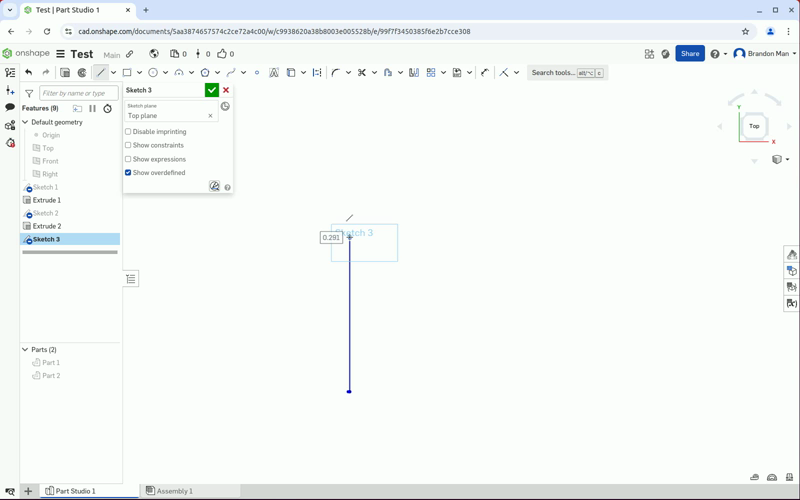
key_up(shift)
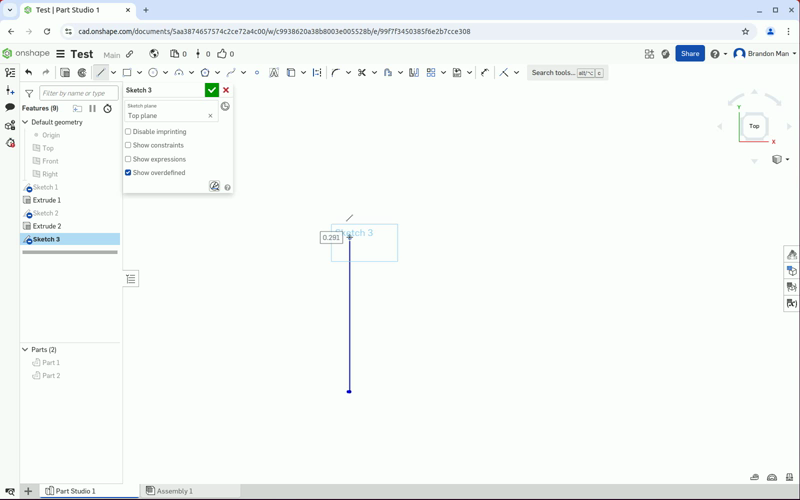
key_down(shift)
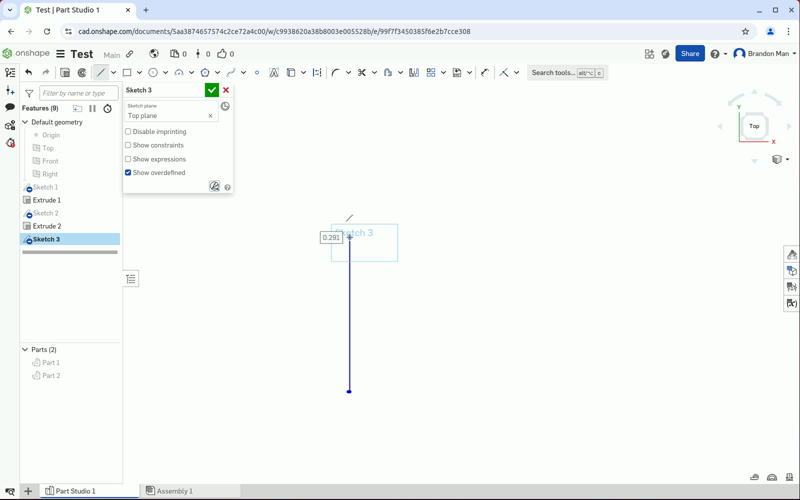
mouse_move(379, 236)
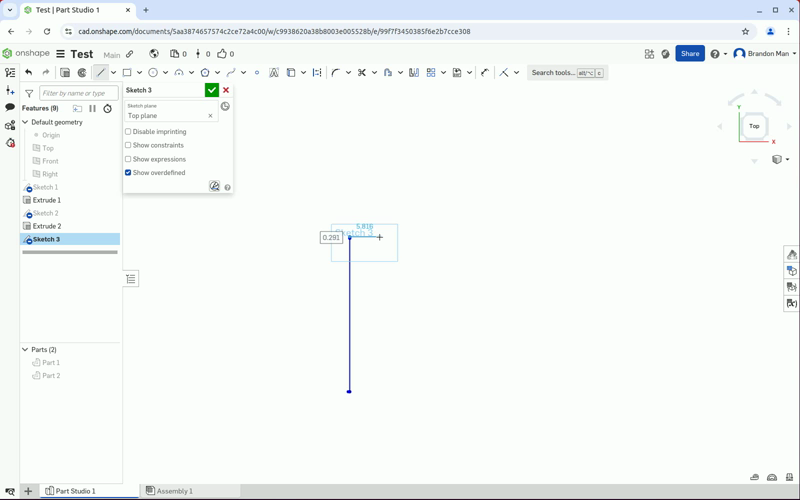
mouse_move(348, 236)
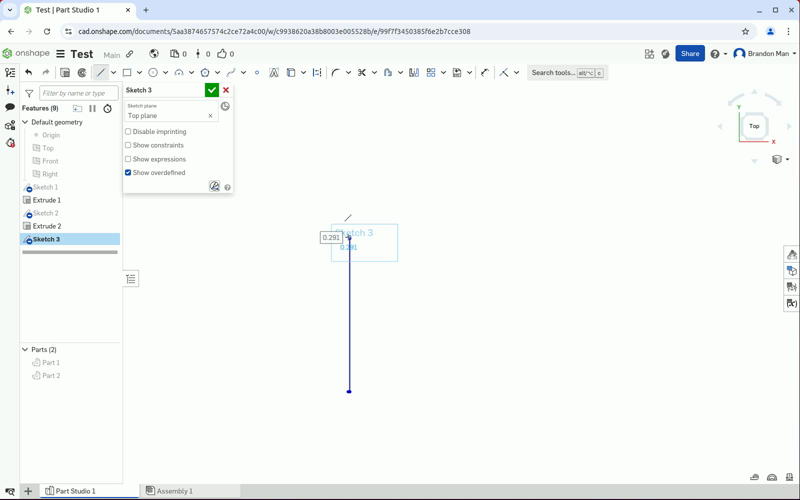
scroll(6)
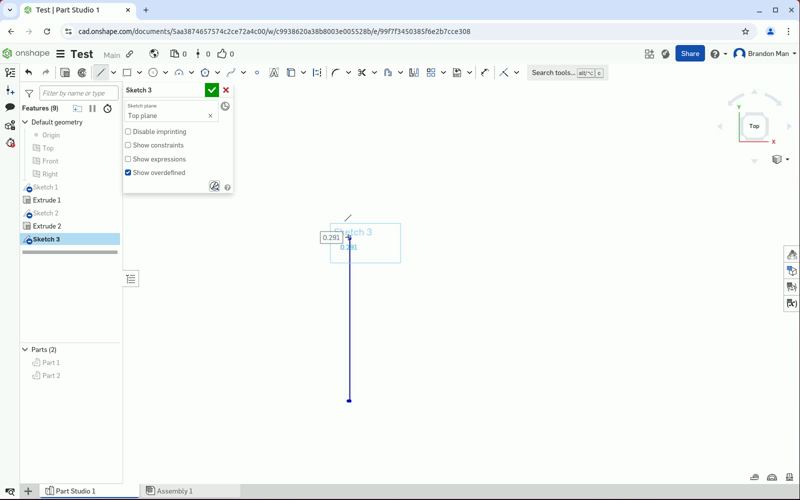
scroll(6)
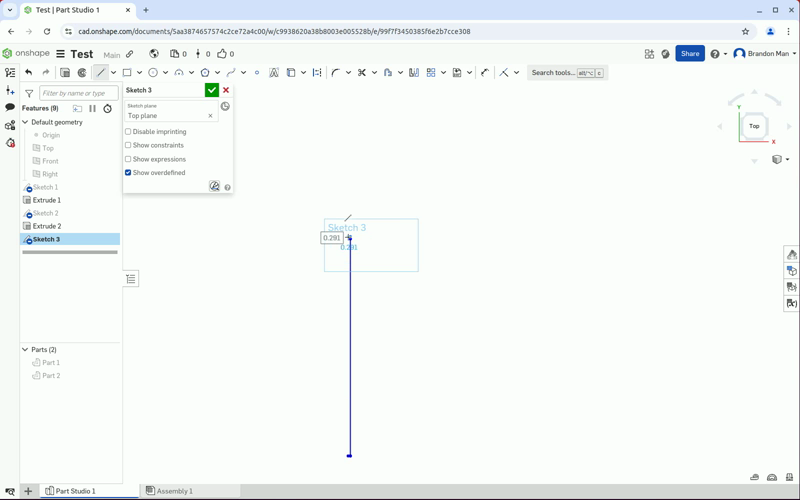
scroll(6)
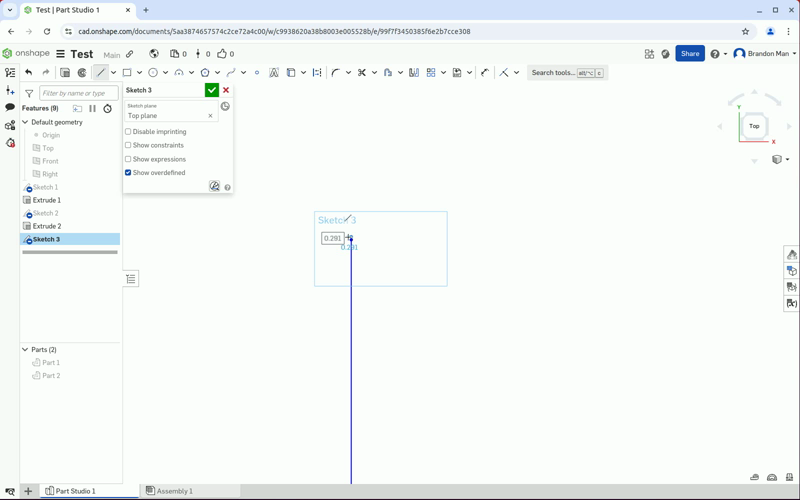
scroll(6)
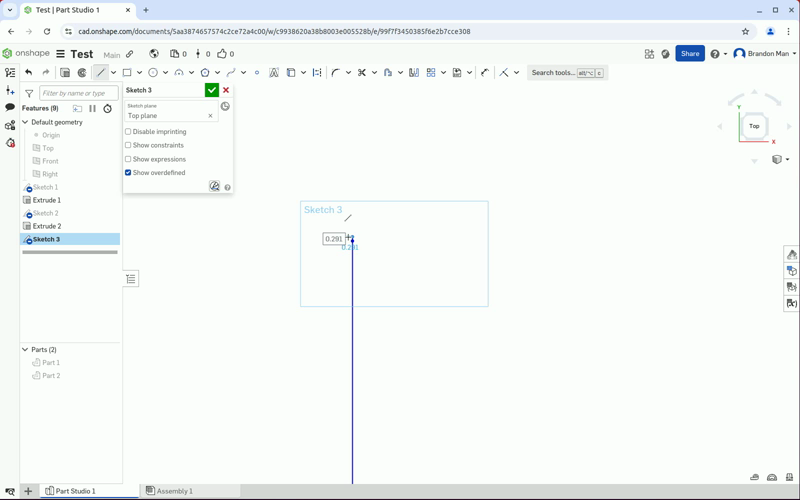
scroll(6)
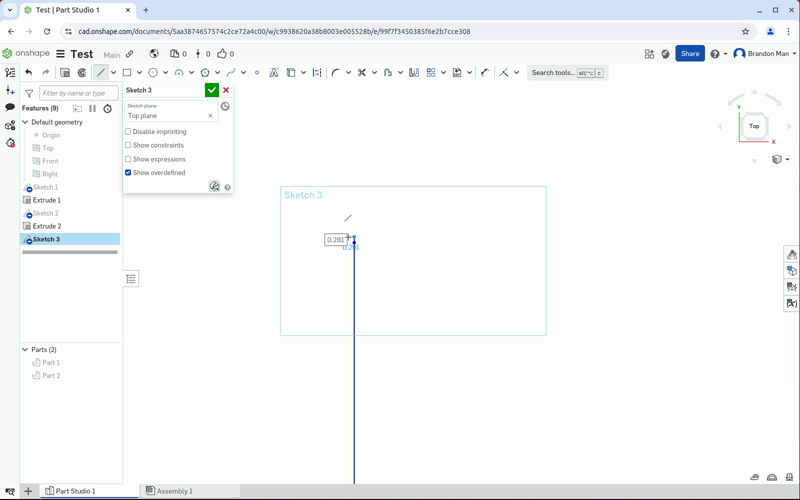
scroll(6)
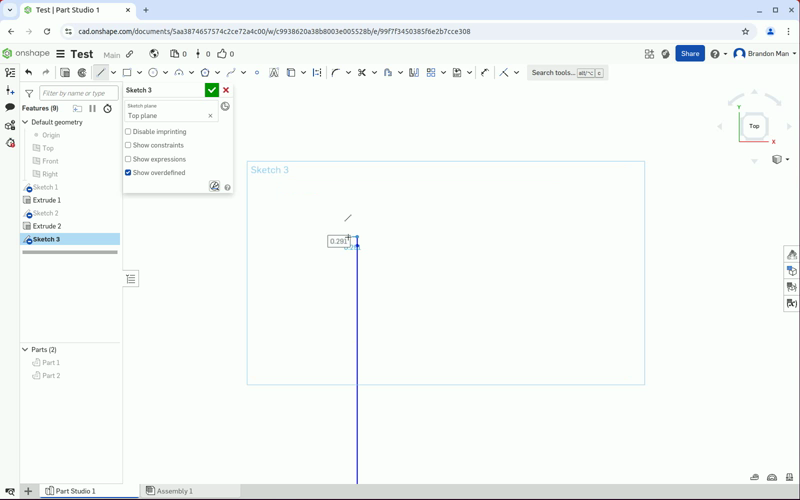
scroll(6)
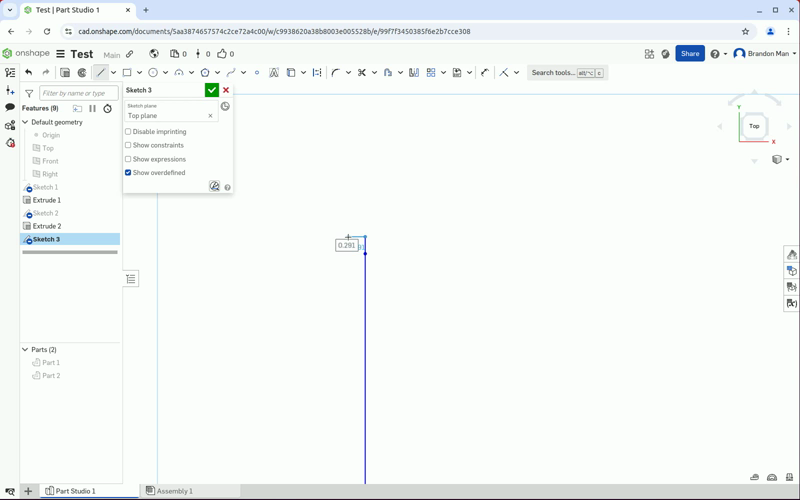
click(348, 236)
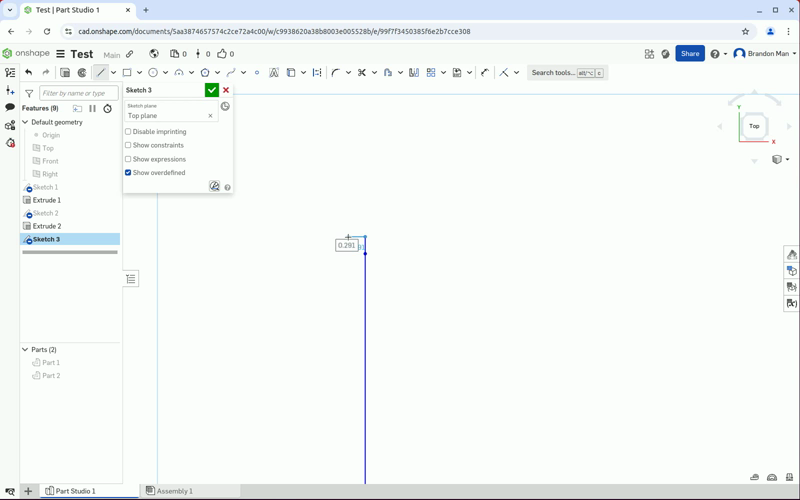
scroll(-6)
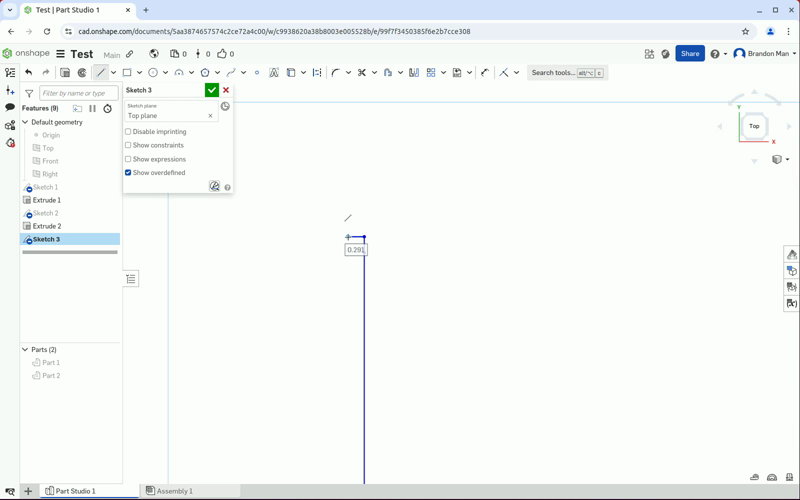
scroll(-6)
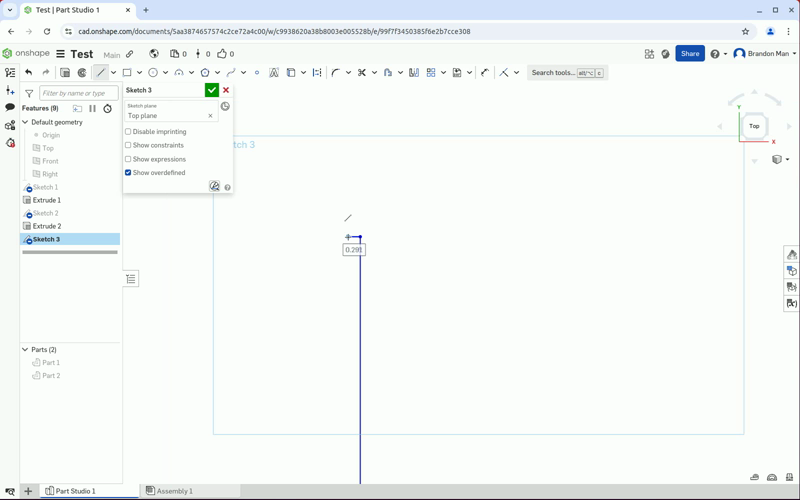
scroll(-6)
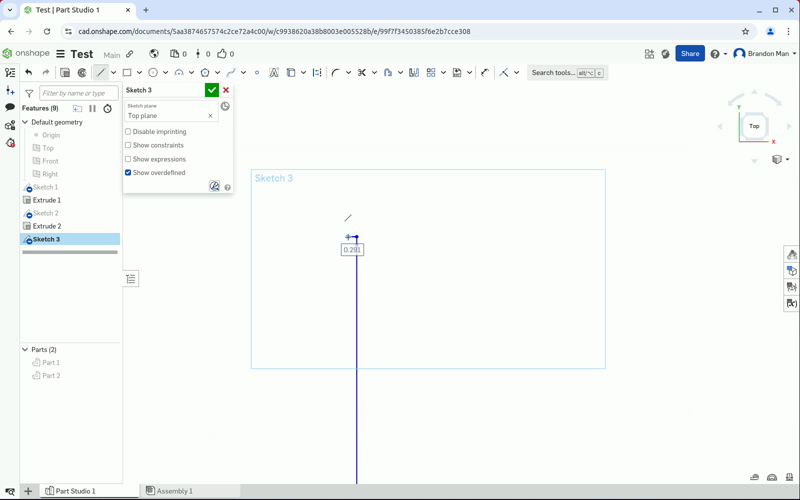
scroll(-6)
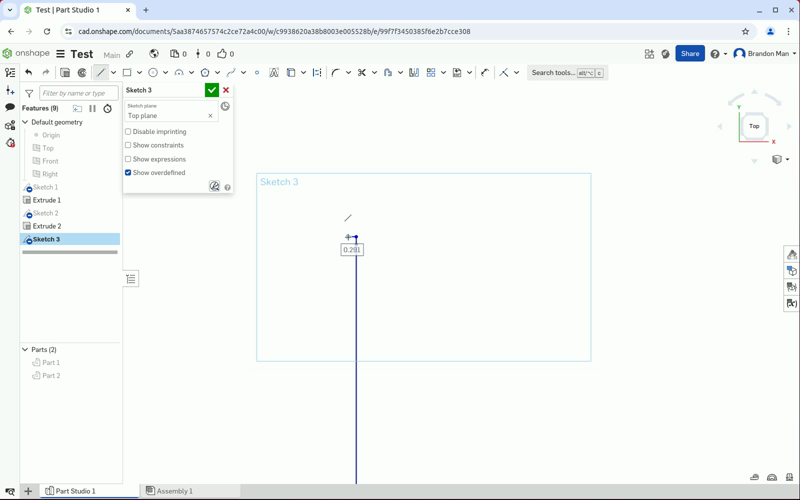
scroll(-6)
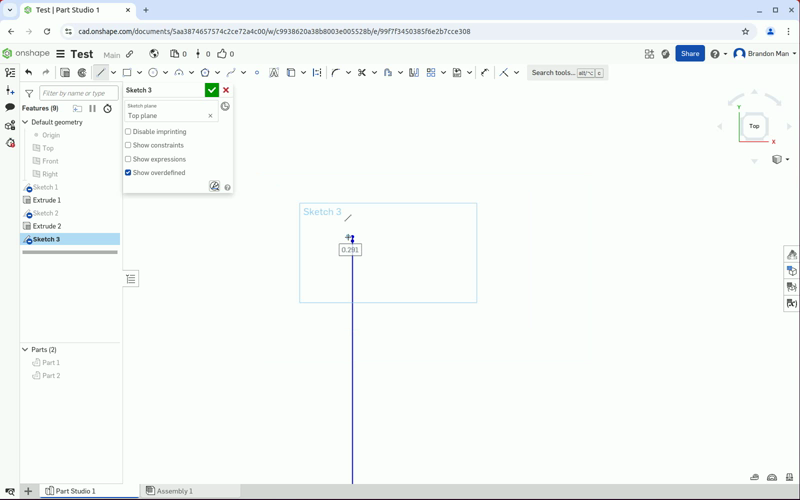
scroll(-6)
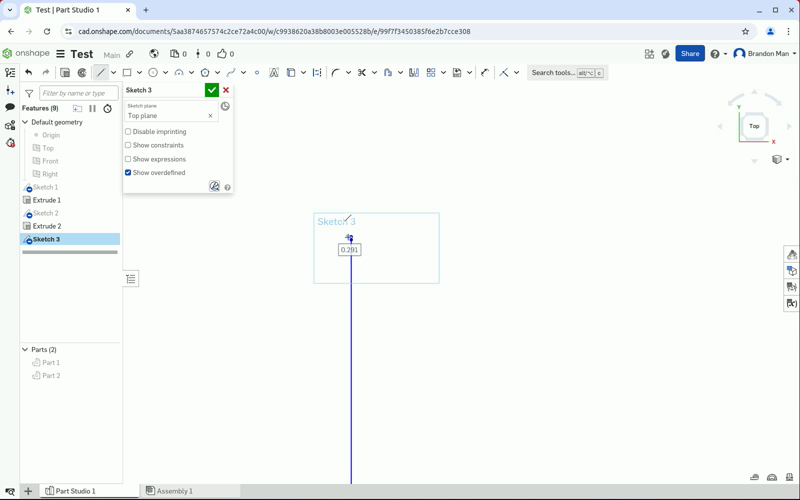
scroll(-6)
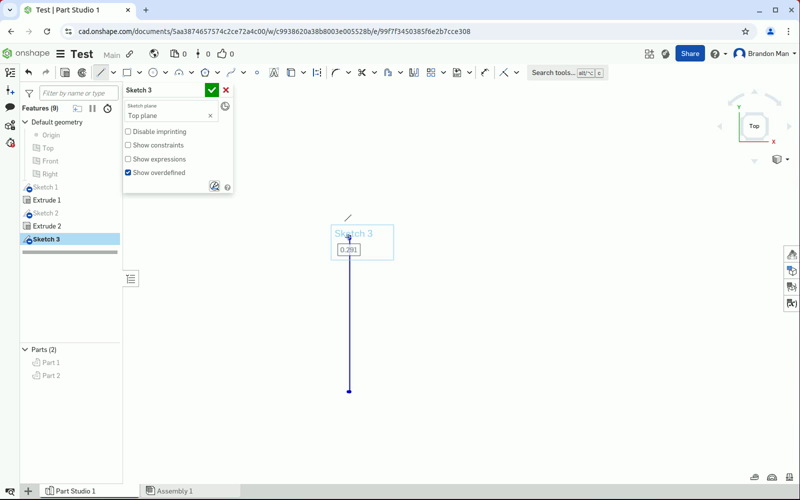
key_up(shift)
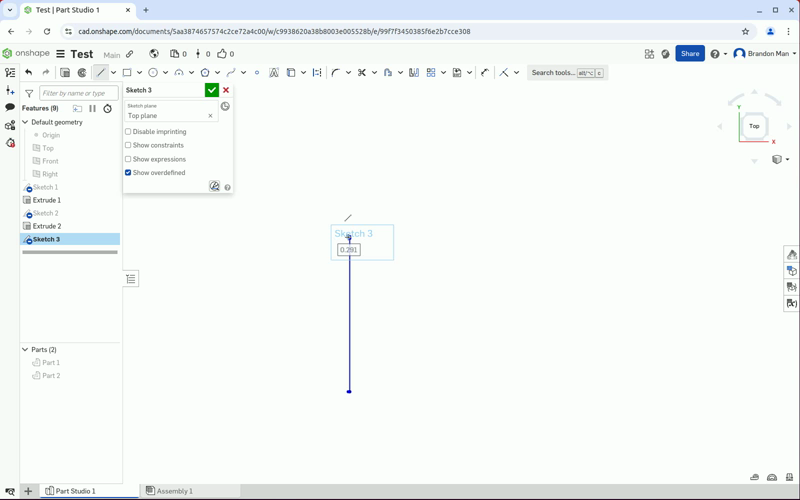
key_down(shift)
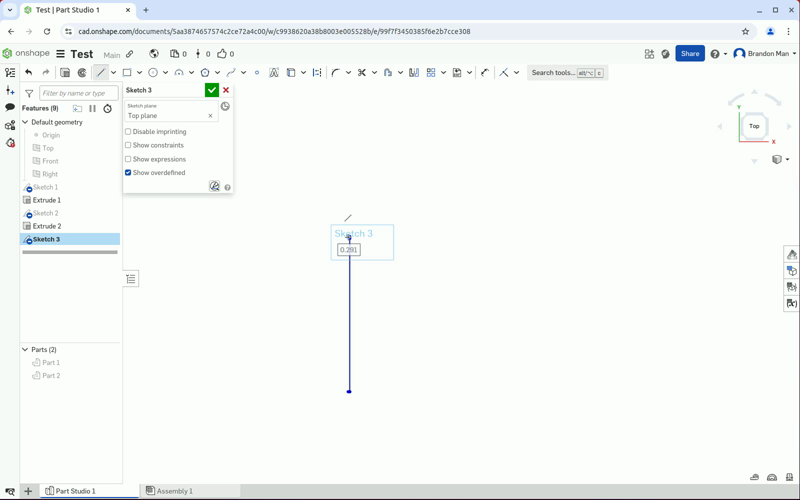
mouse_move(348, 391)
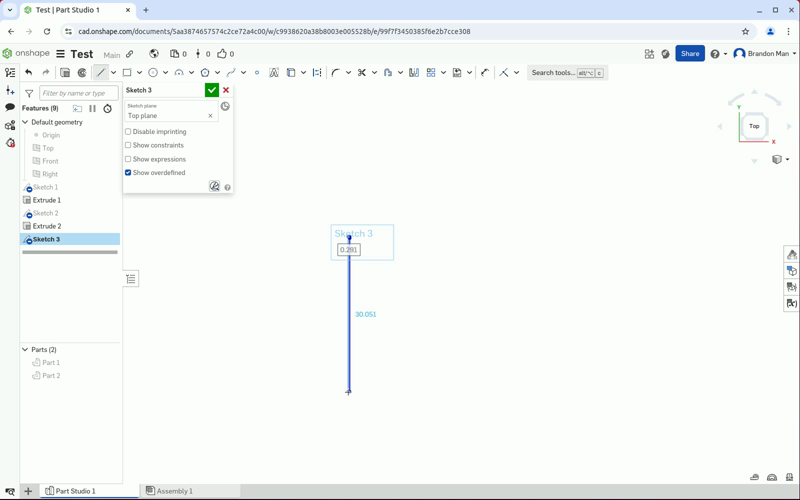
scroll(6)
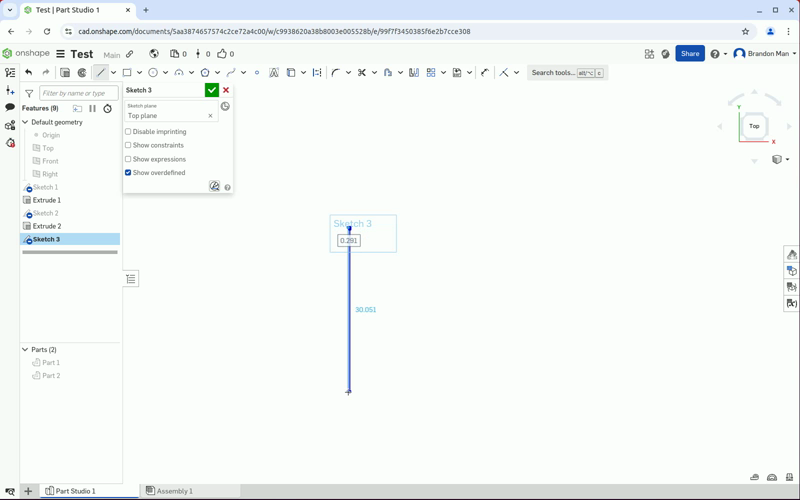
scroll(6)
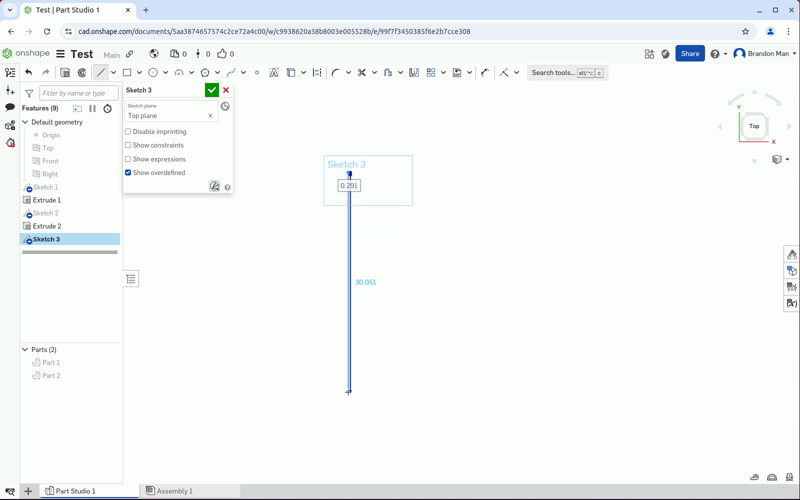
scroll(6)
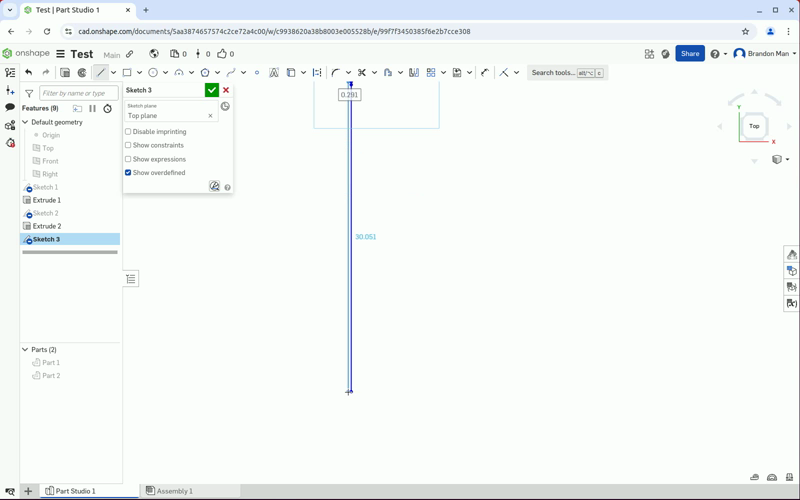
scroll(6)
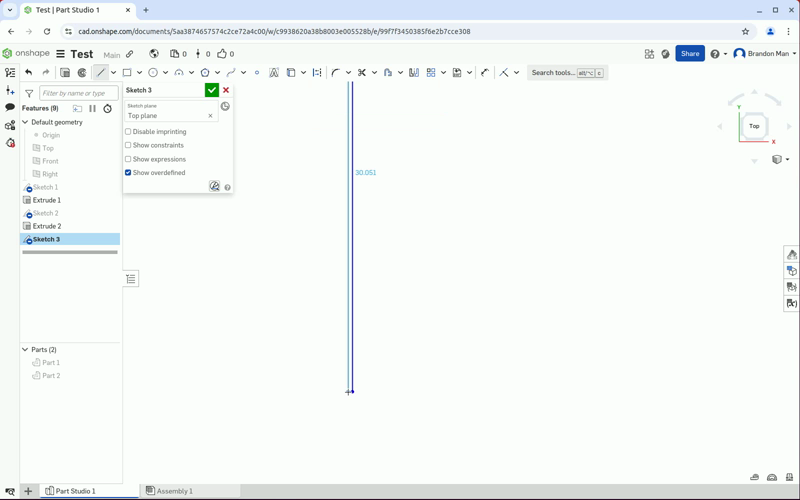
scroll(6)
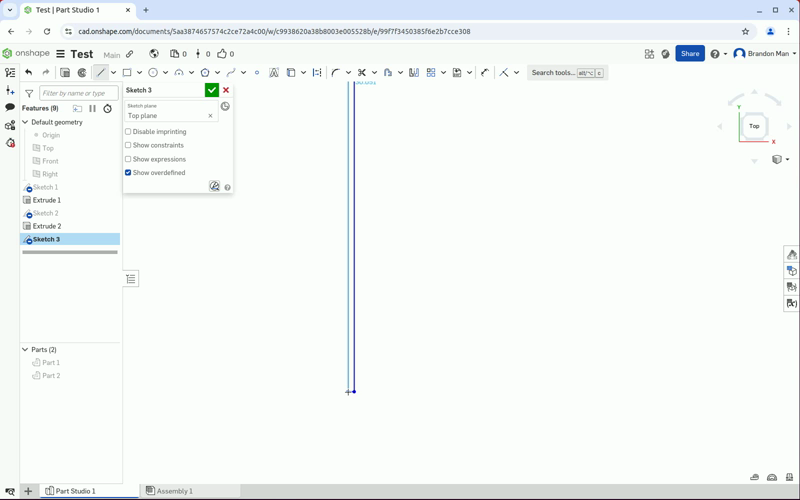
scroll(6)
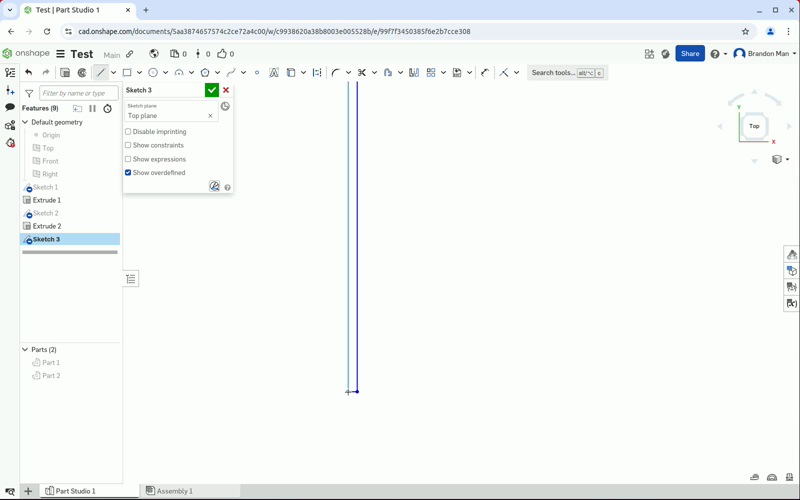
scroll(6)
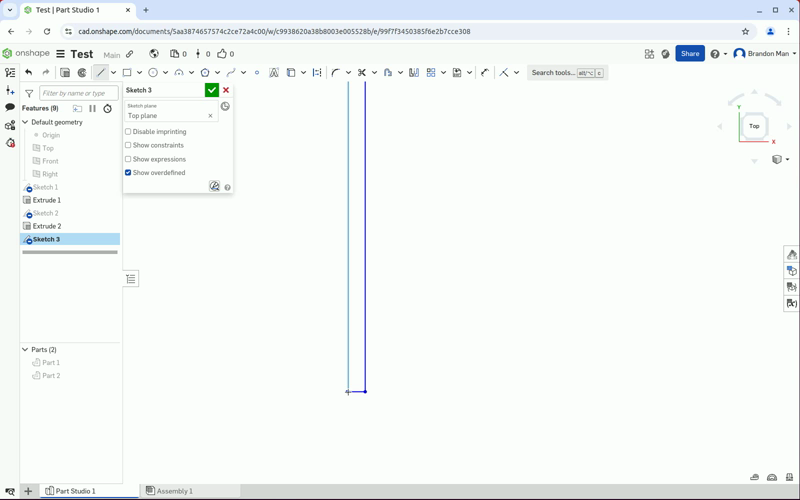
key_up(shift)
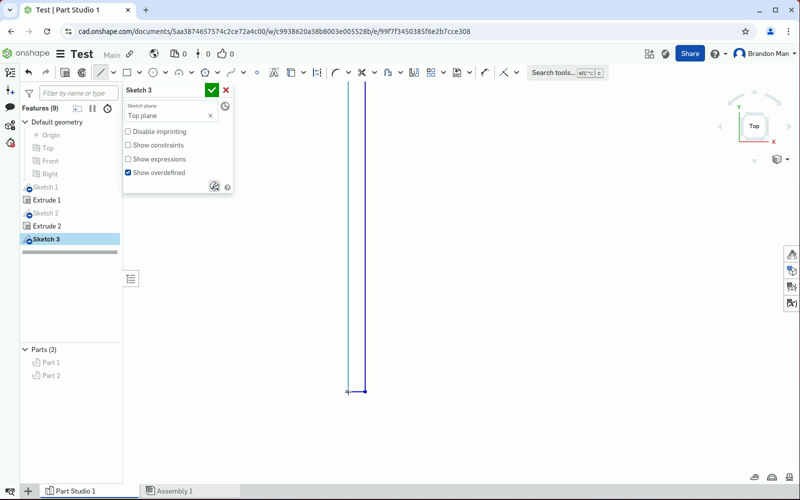
click(348, 391)
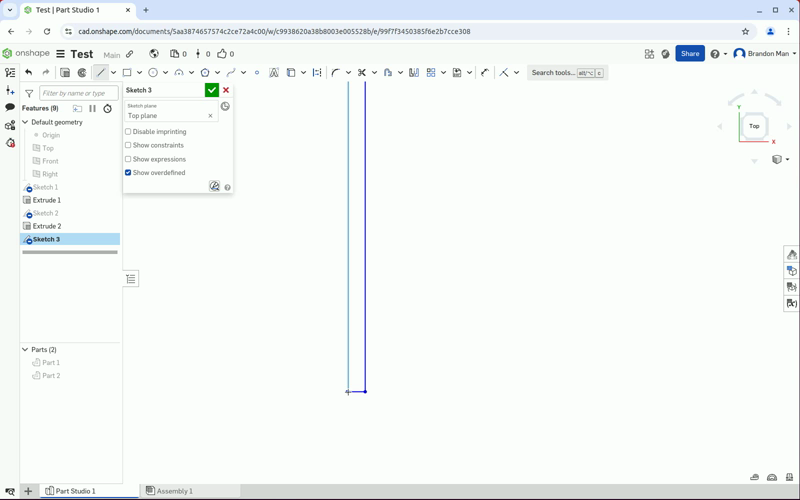
scroll(-6)
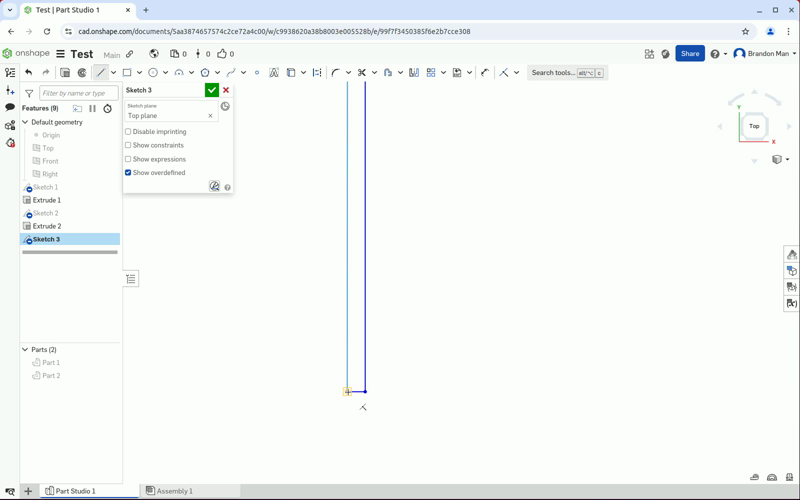
scroll(-6)
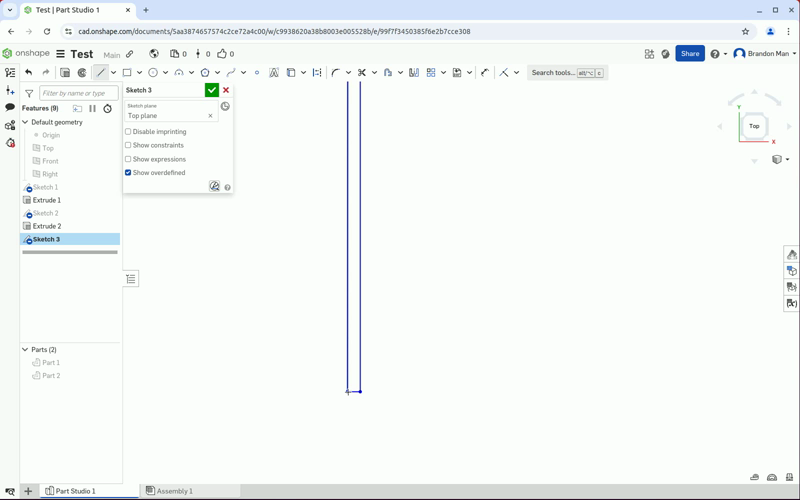
scroll(-6)
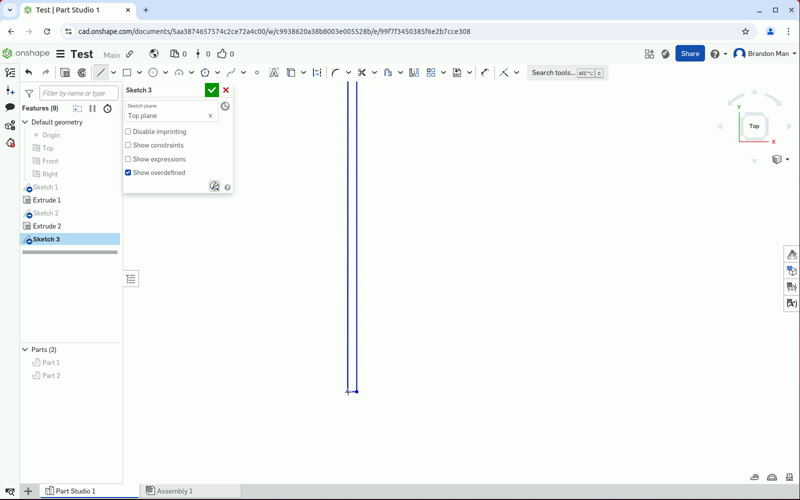
scroll(-6)
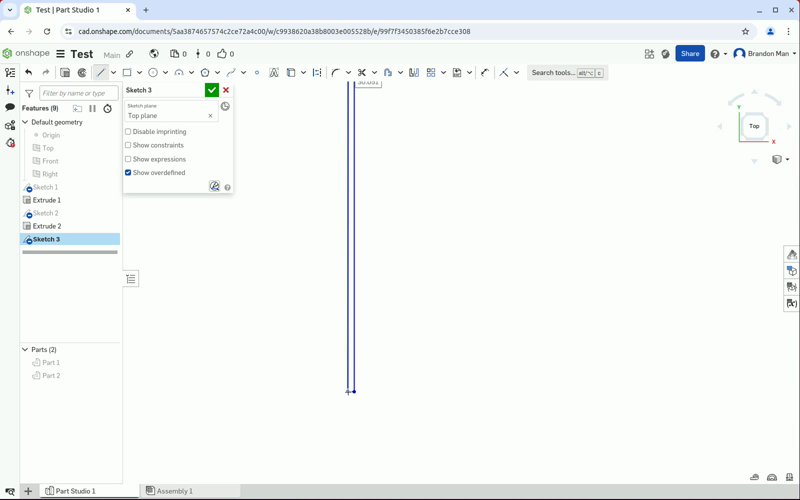
scroll(-6)
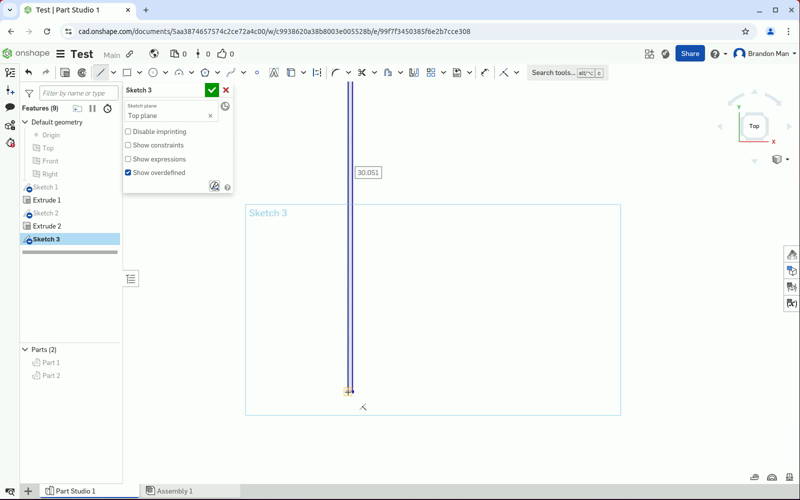
scroll(-6)
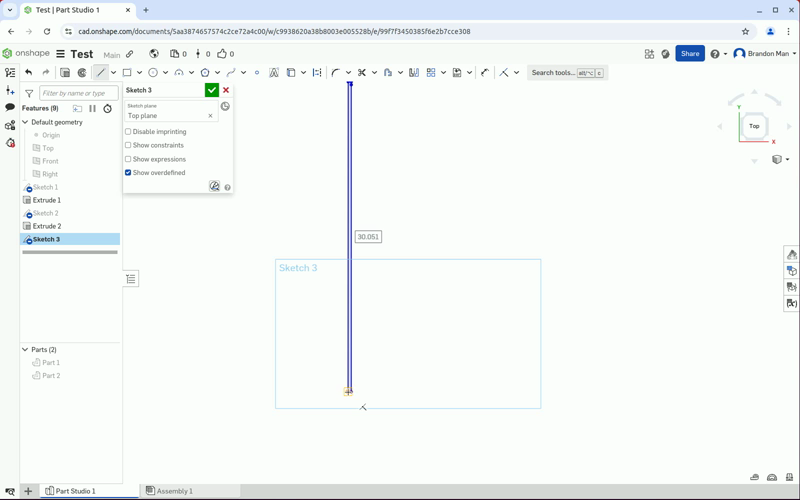
scroll(-6)
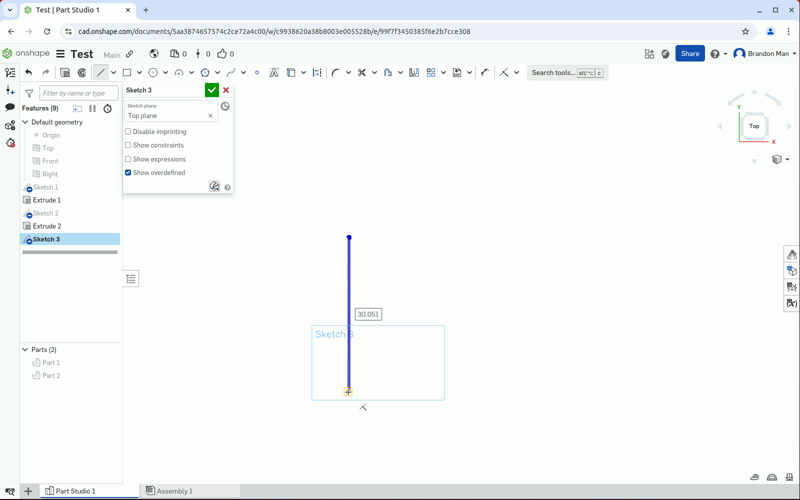
key(esc)
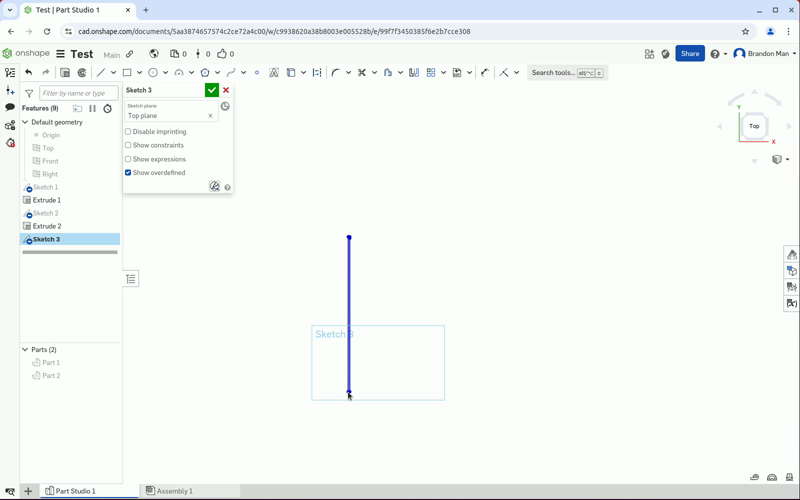
mouse_move(348, 368)
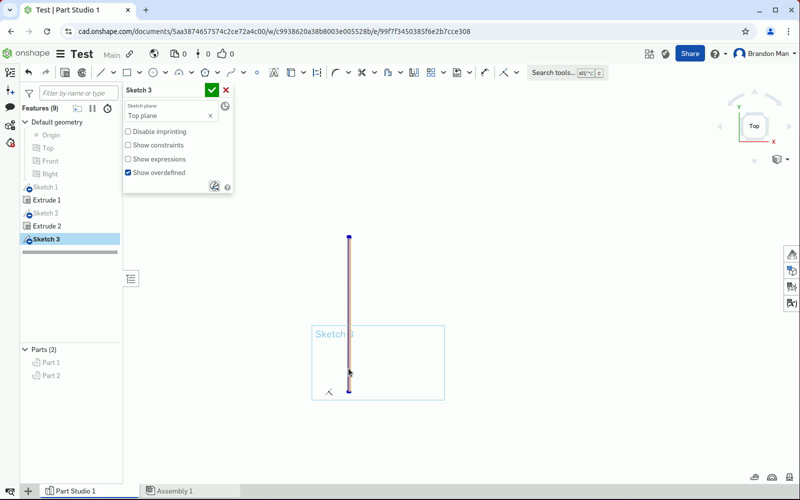
scroll(6)
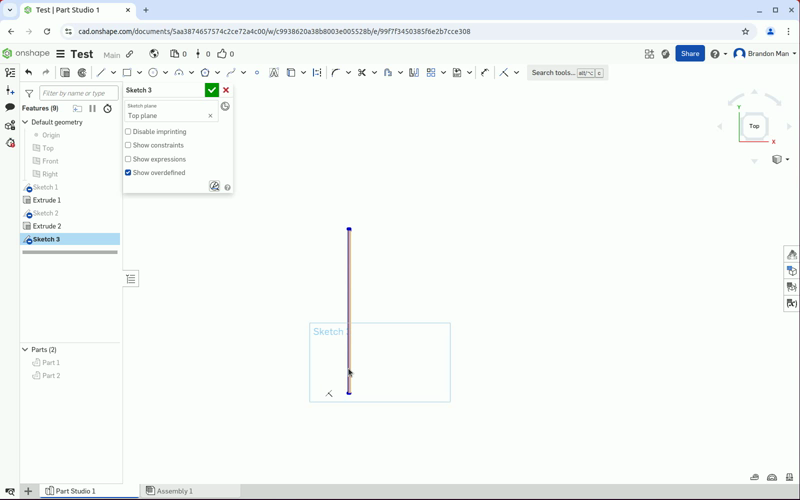
scroll(6)
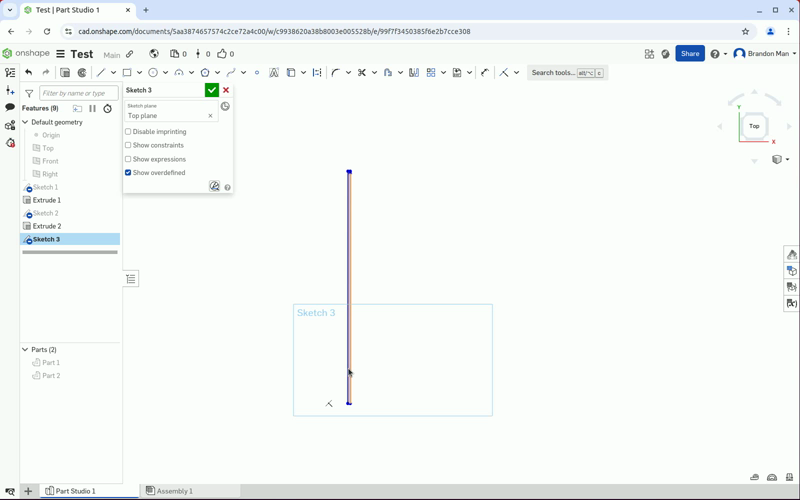
scroll(6)
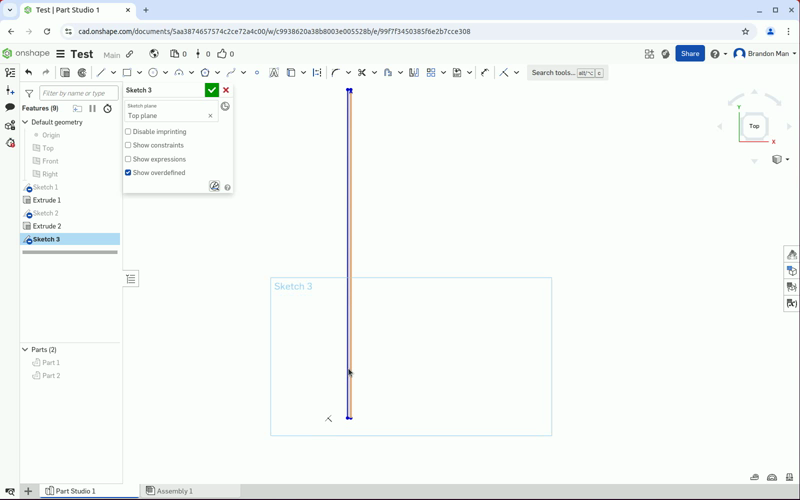
scroll(6)
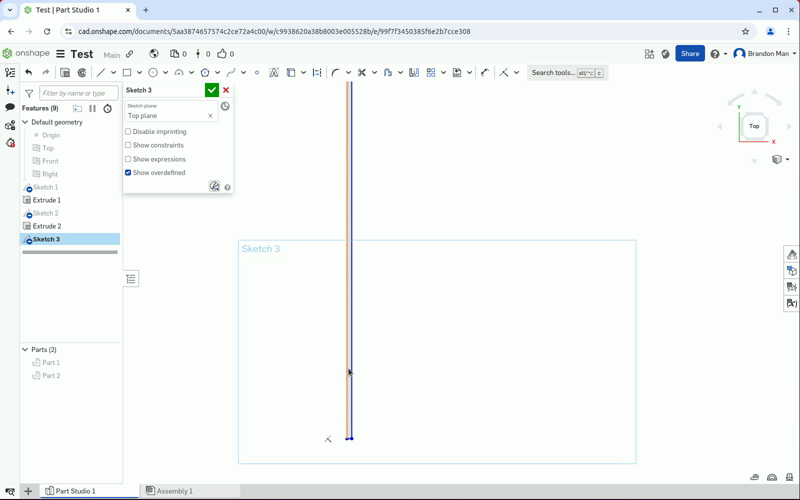
scroll(6)
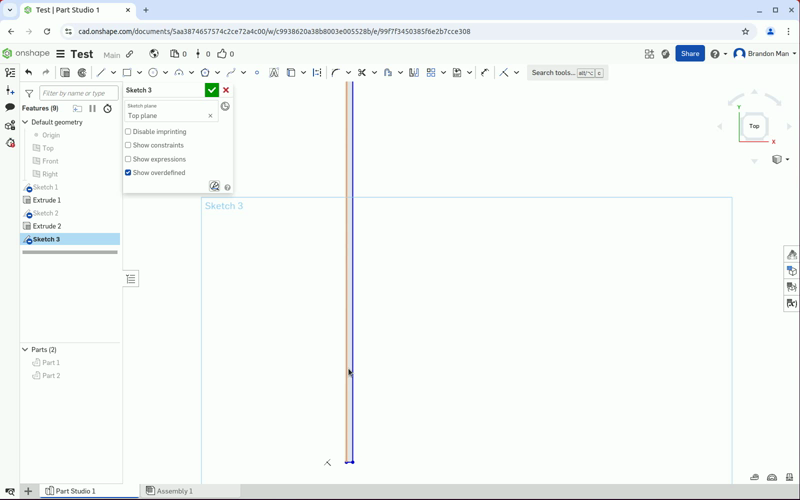
scroll(6)
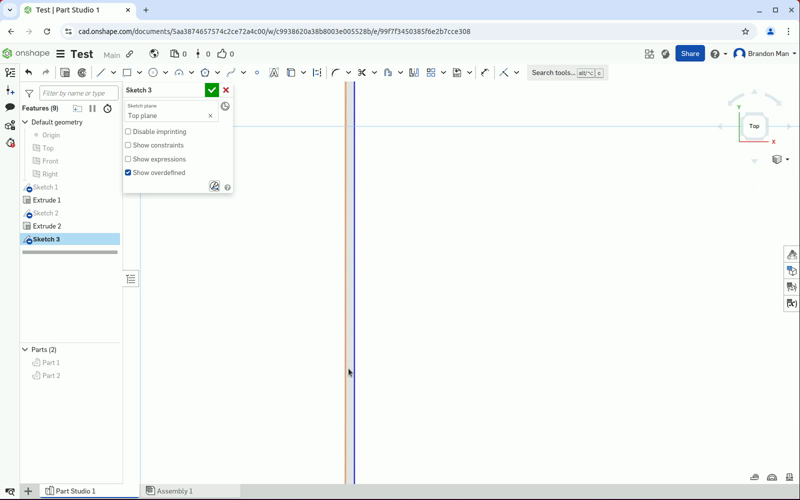
scroll(6)
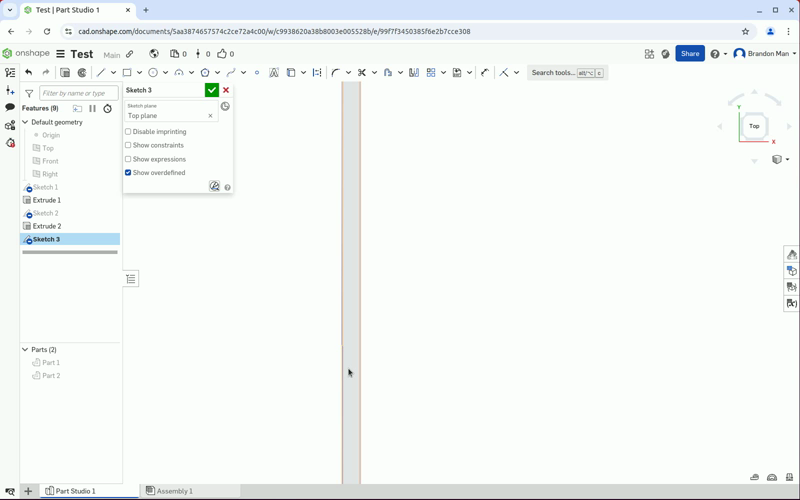
click(348, 368)
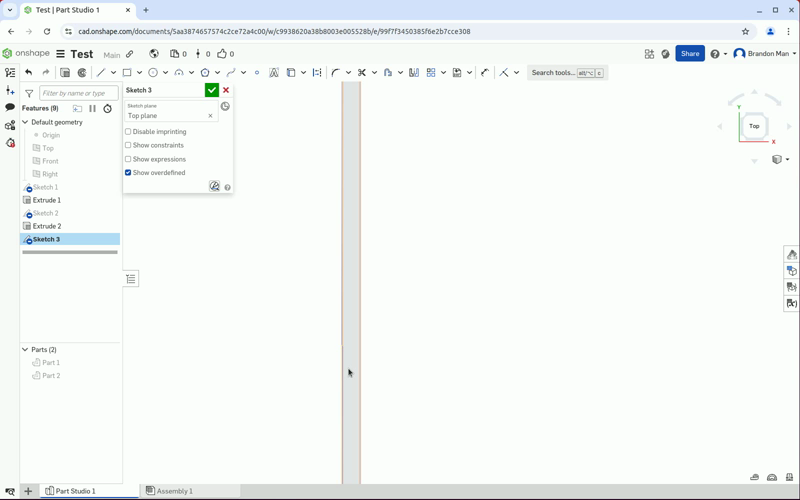
scroll(-6)
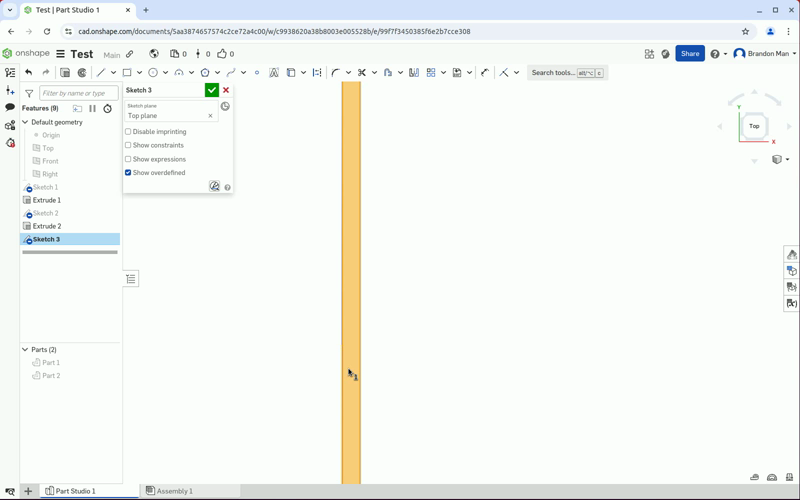
scroll(-6)
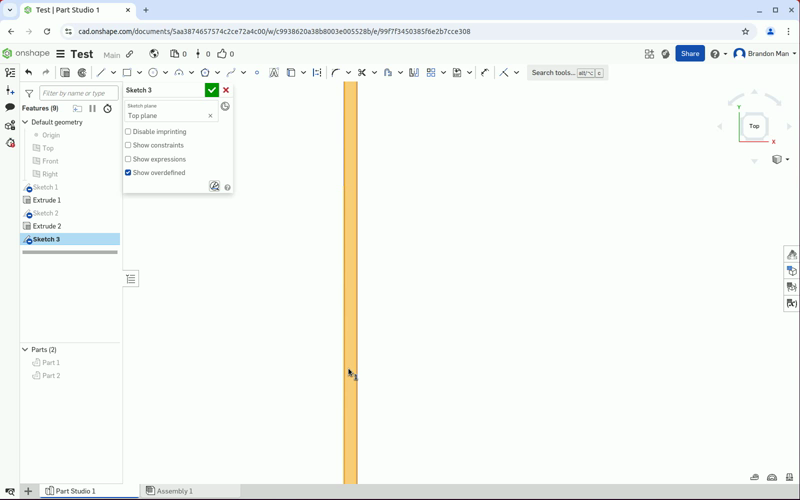
scroll(-6)
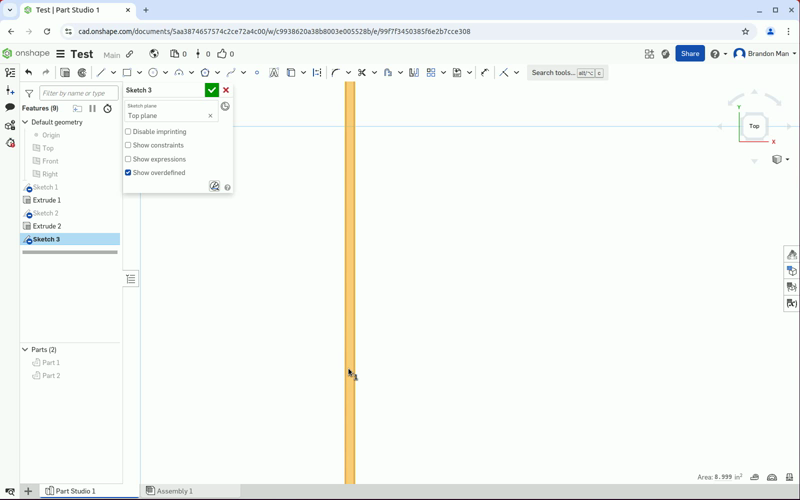
scroll(-6)
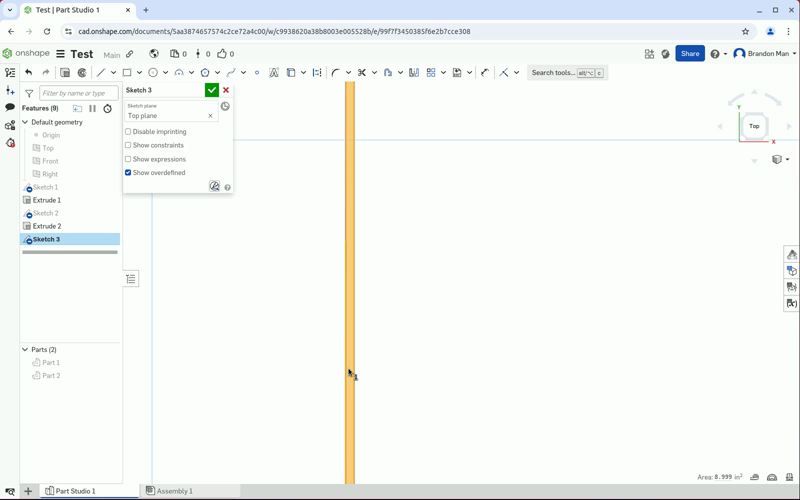
scroll(-6)
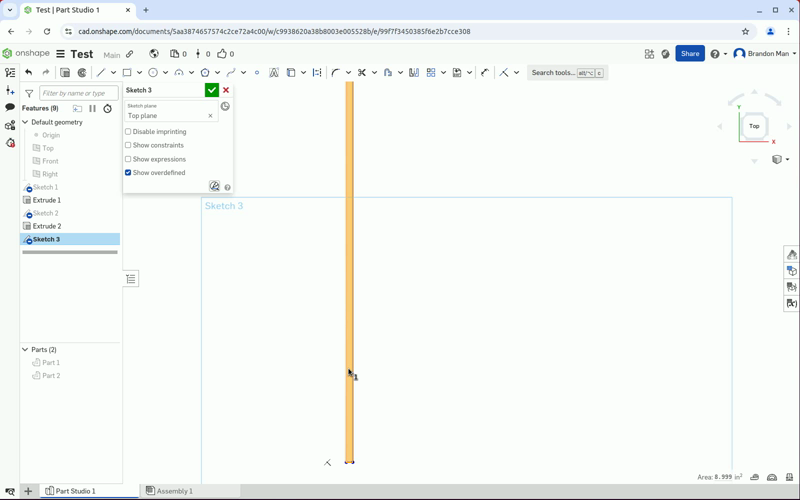
scroll(-6)
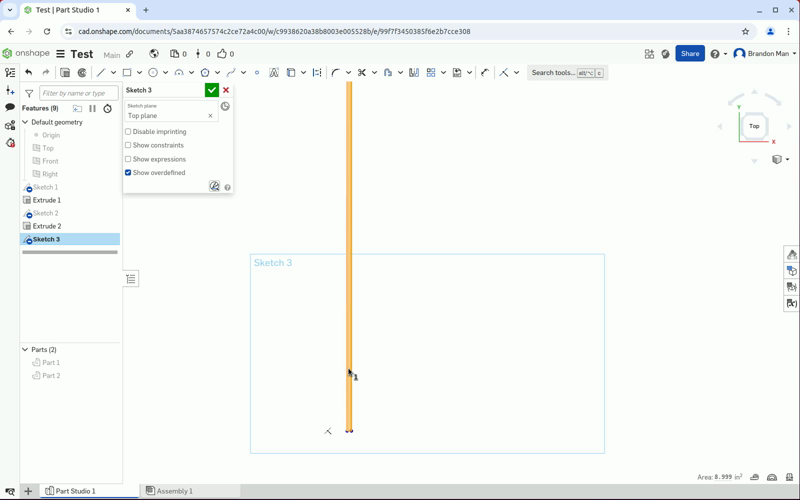
scroll(-6)
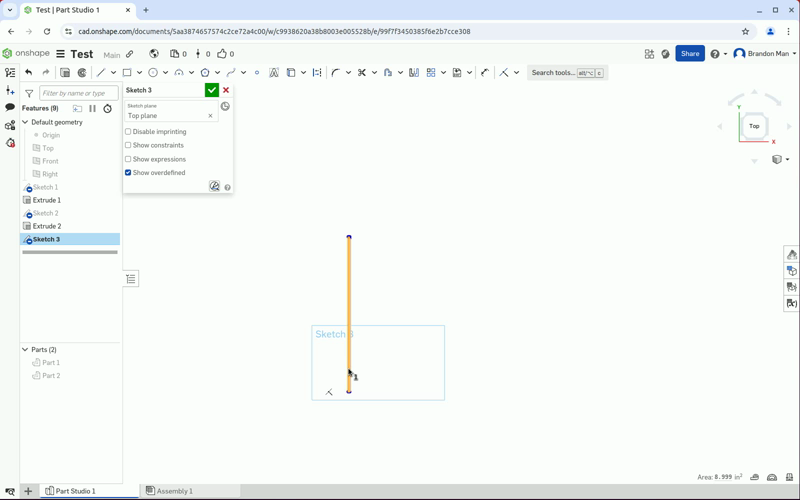
mouse_move(73, 352)
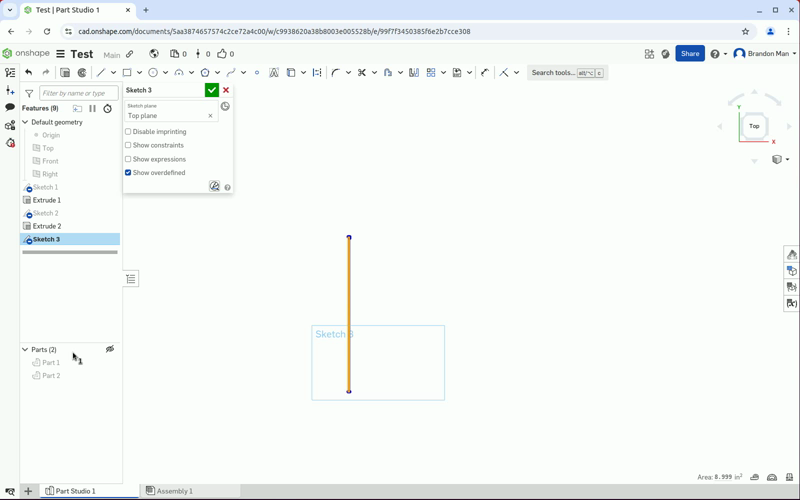
key(shift+y)
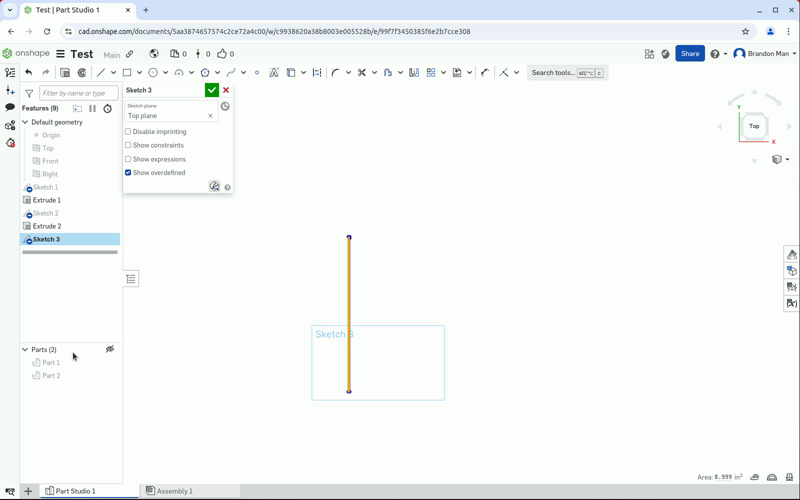
key(shift+e)
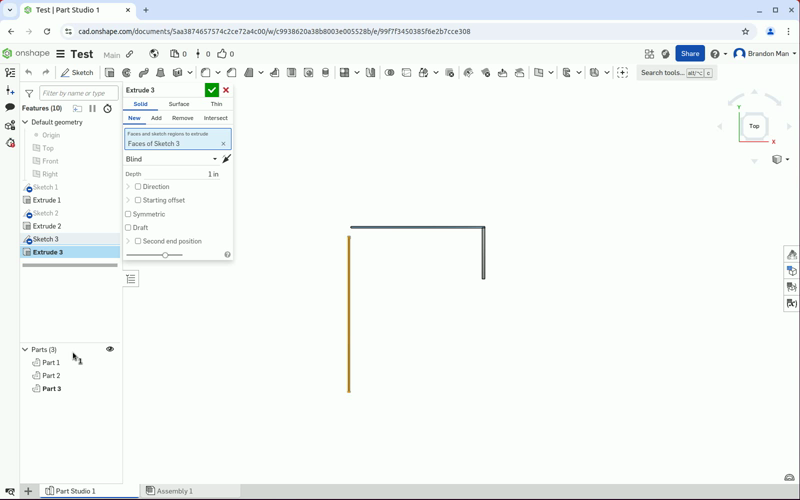
mouse_move(143, 106)
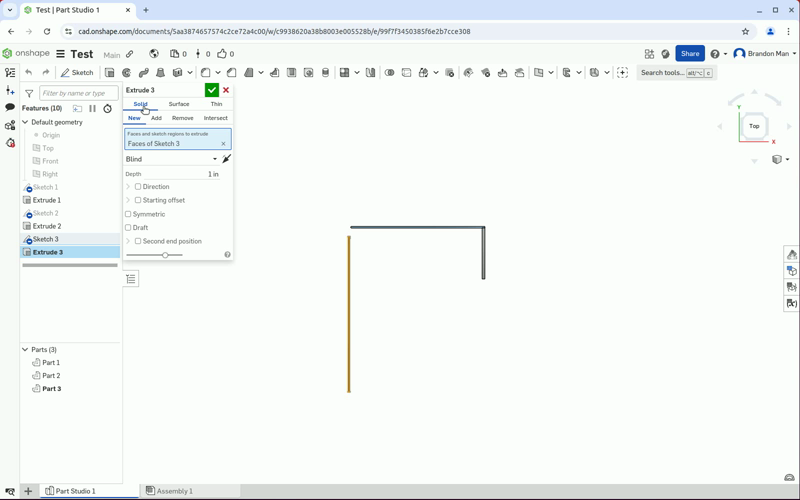
click(143, 106)
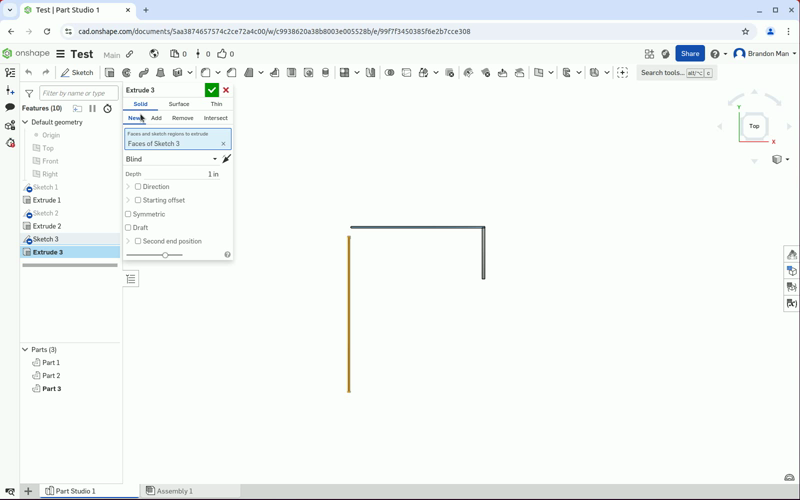
mouse_move(137, 120)
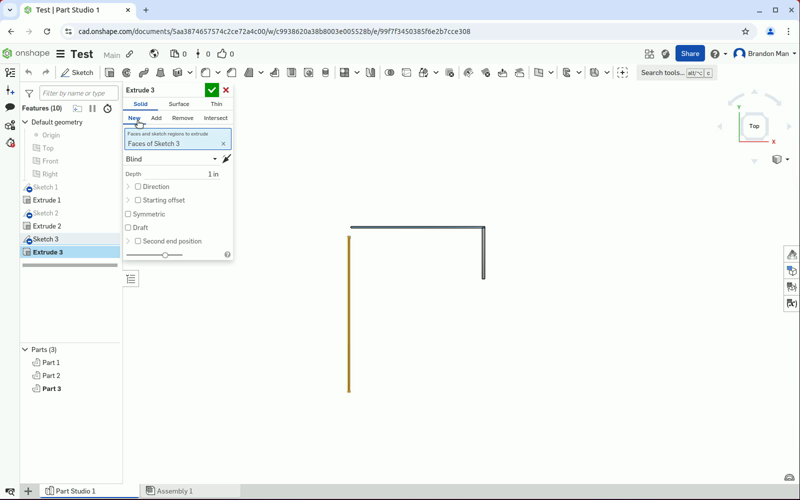
click(137, 120)
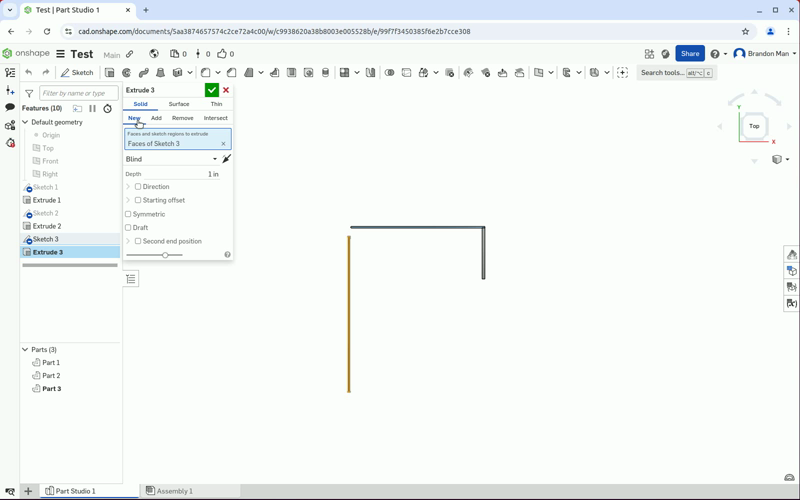
key(tab, 4)
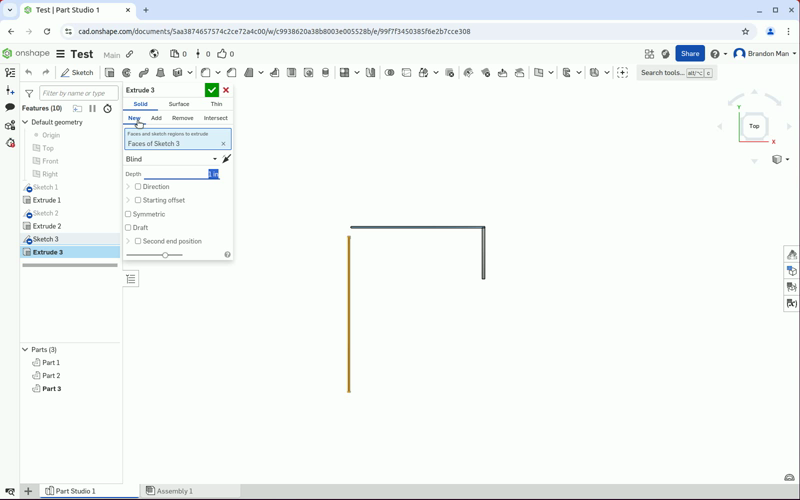
text(3.611)
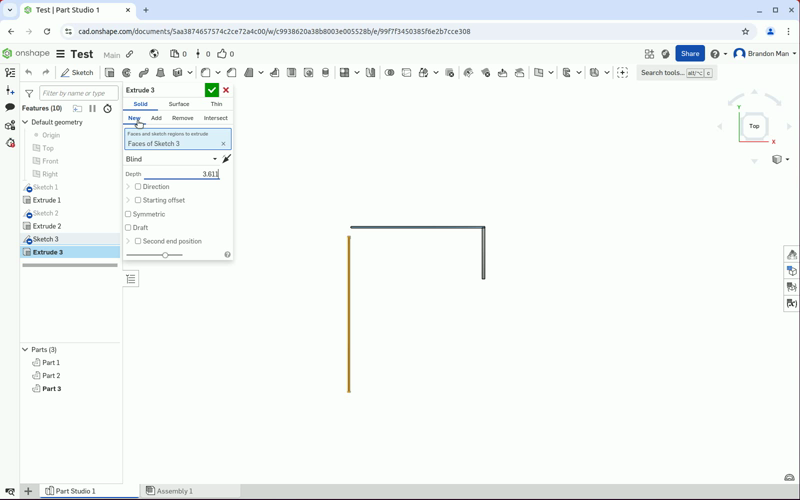
key(enter)
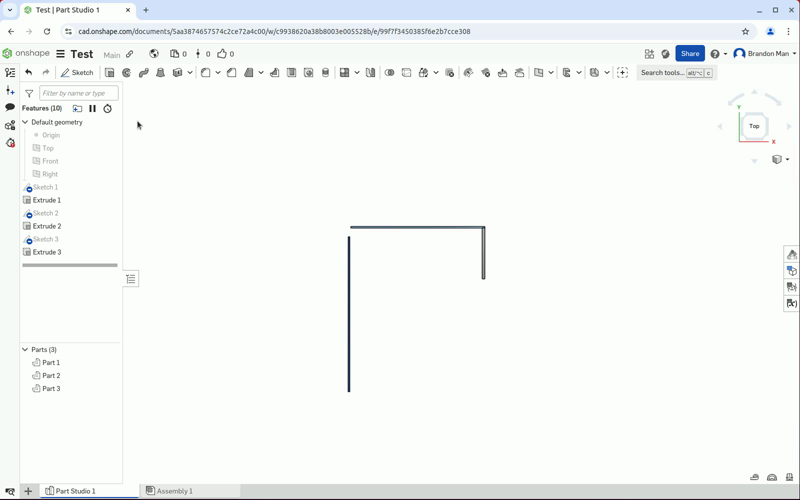
key(shift+h)
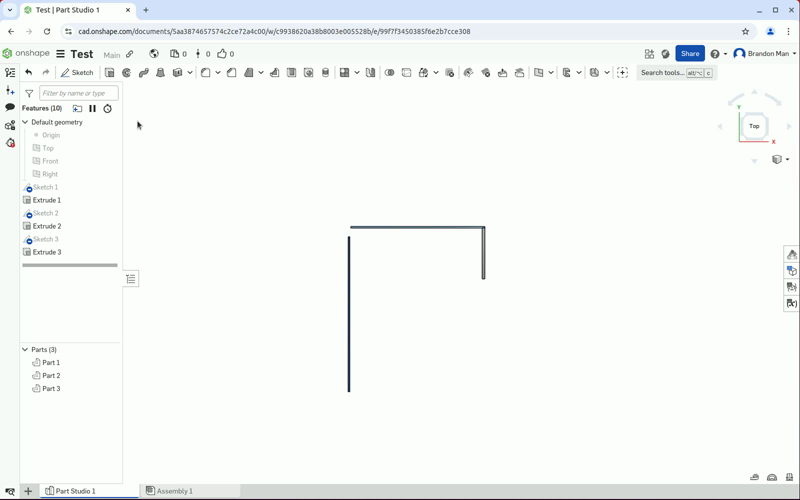
key(shift+h)
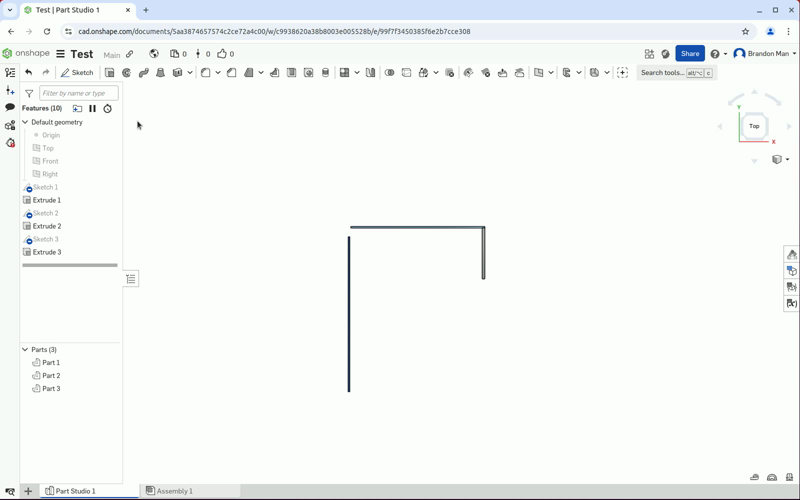
mouse_move(73, 189)
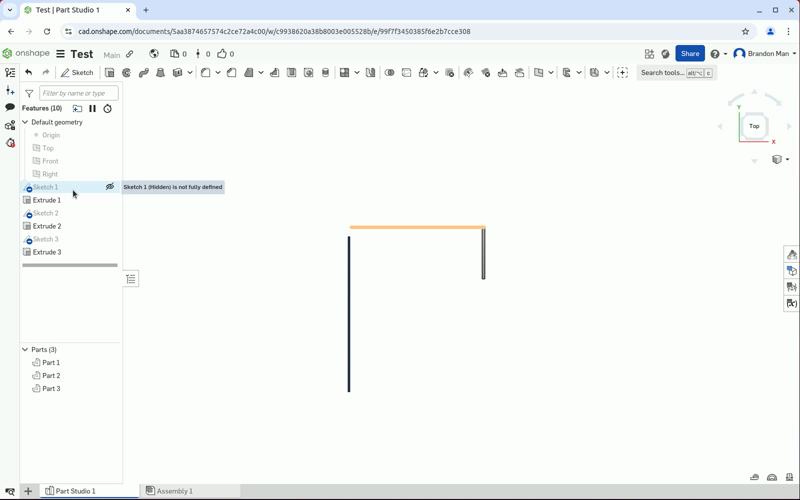
click(73, 189)
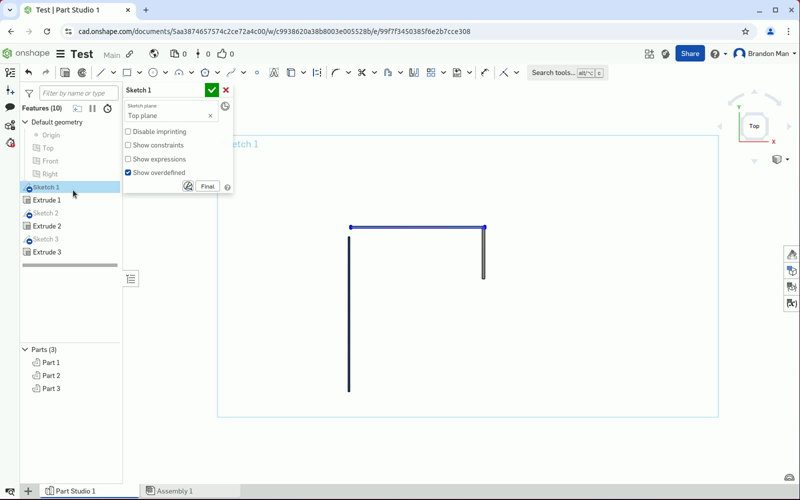
mouse_move(229, 92)
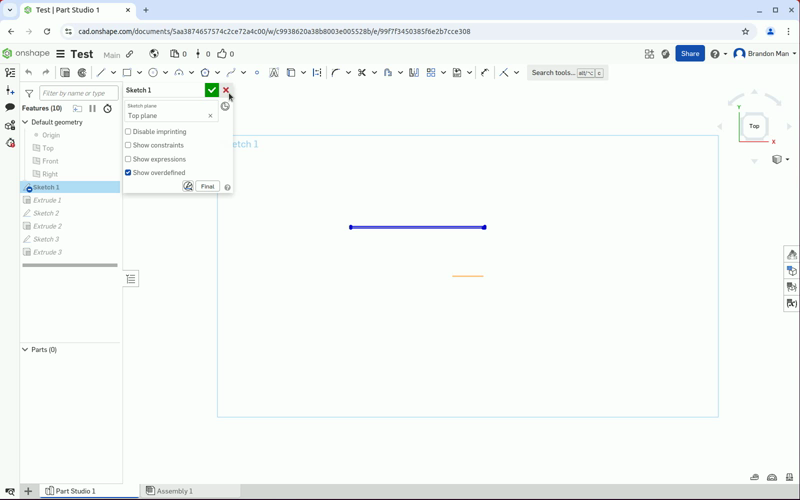
click(229, 92)
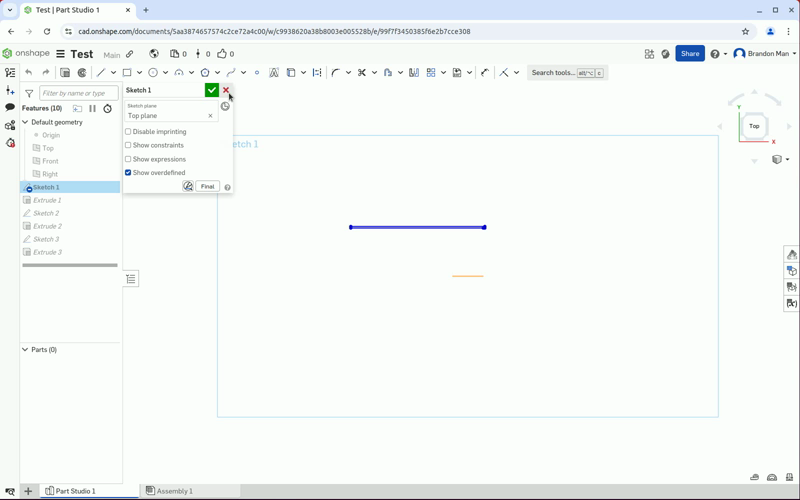
key(shift+s)
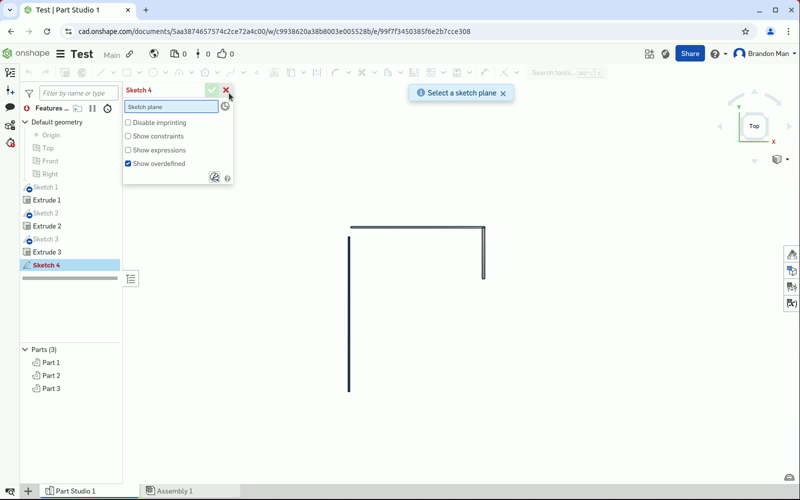
mouse_move(73, 150)
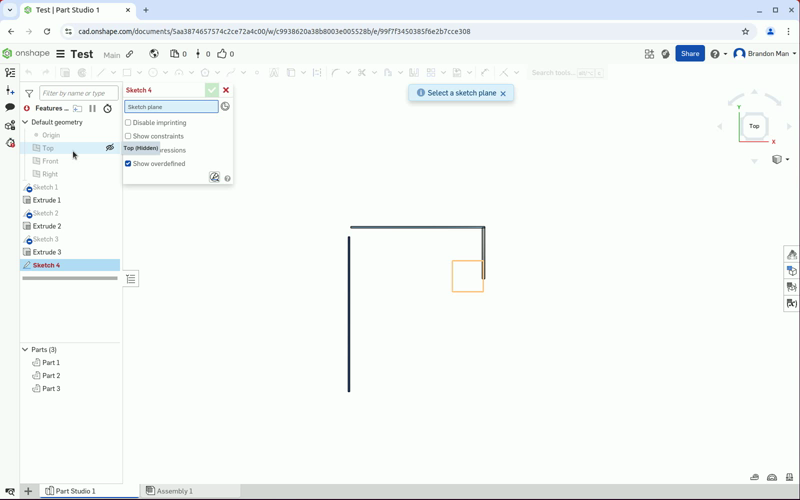
click(73, 150)
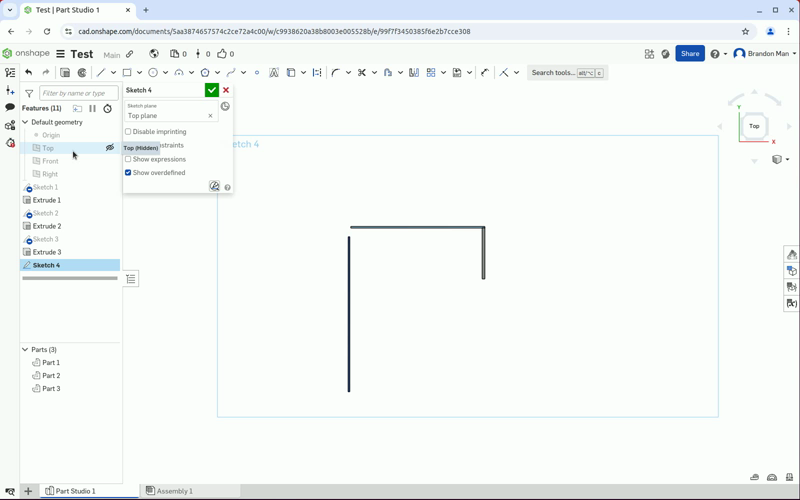
mouse_move(73, 352)
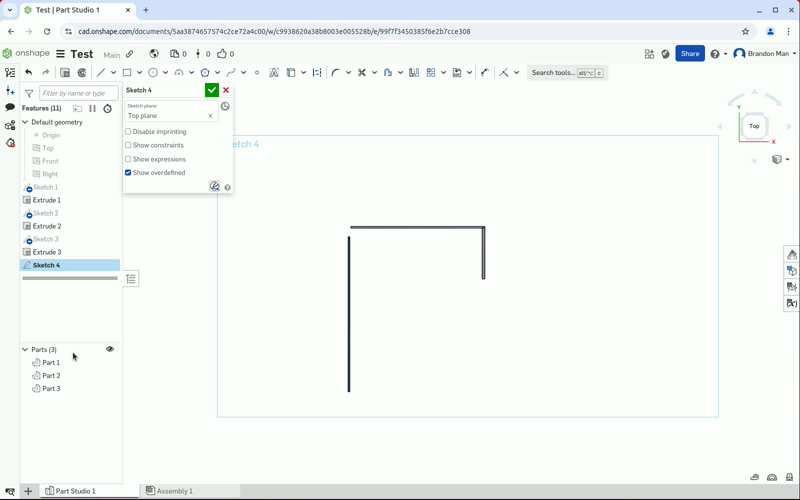
key(y)
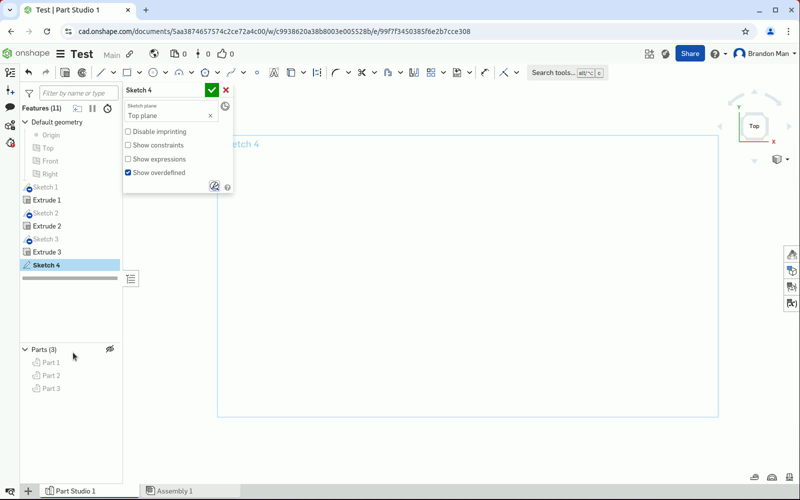
key(l)
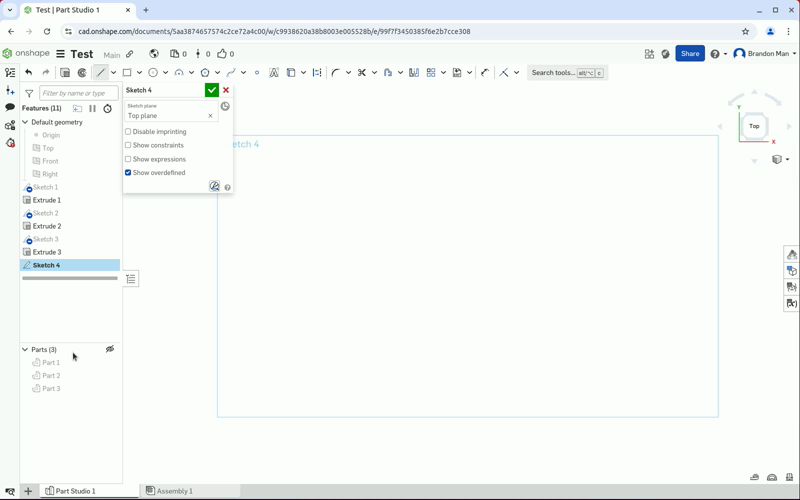
key_down(shift)
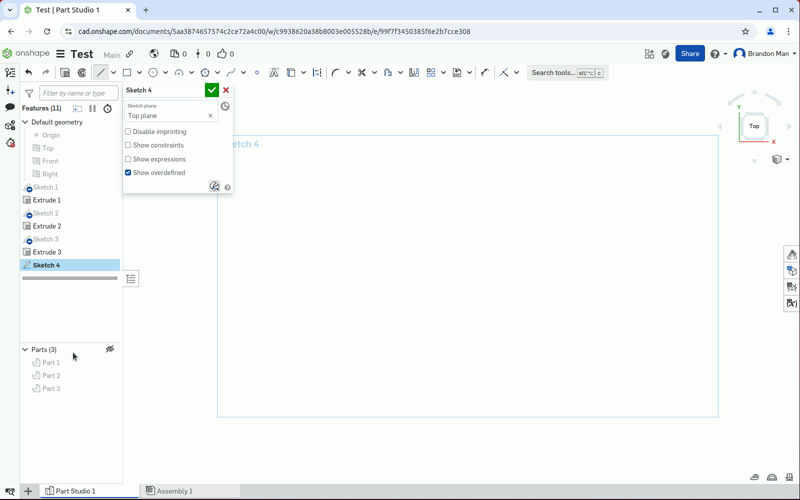
mouse_move(411, 285)
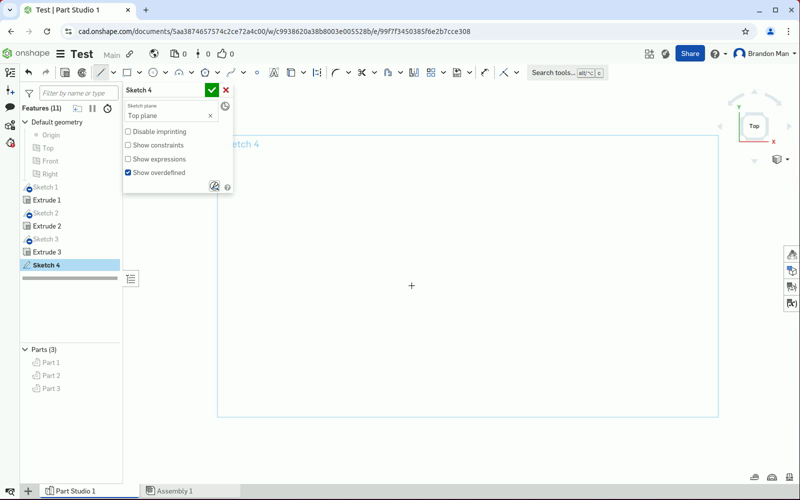
click(411, 285)
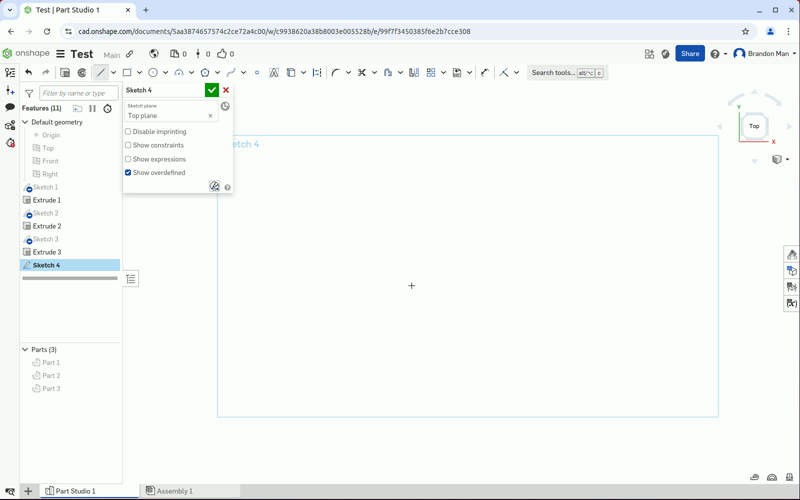
key_up(shift)
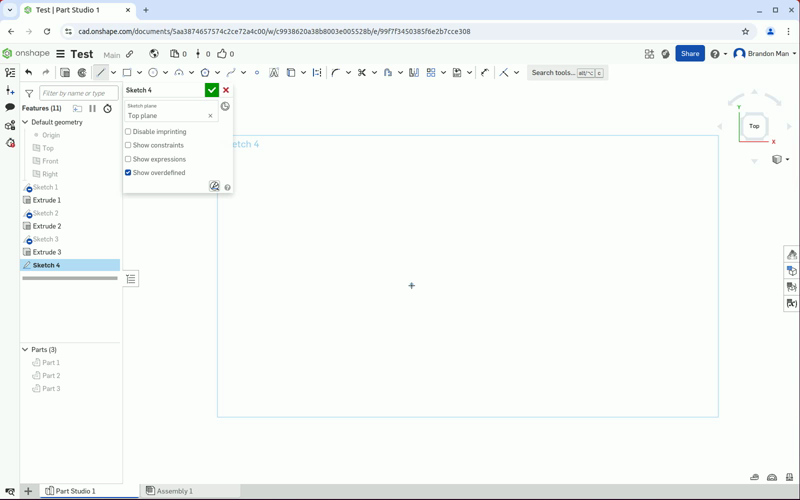
key_down(shift)
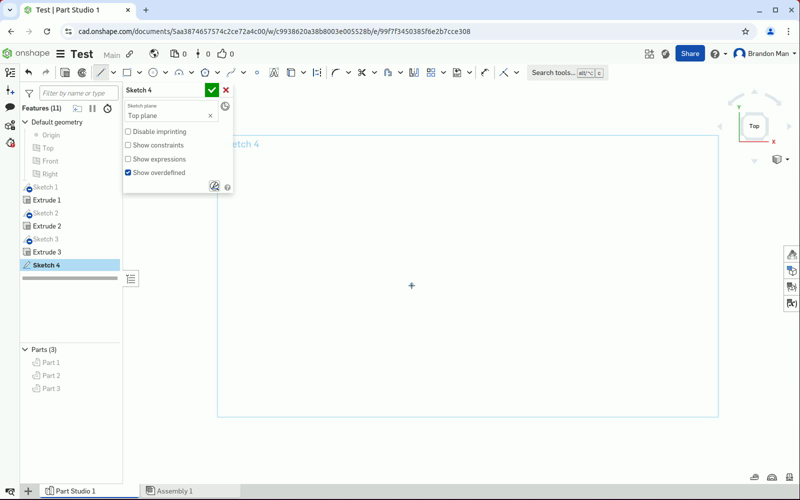
mouse_move(475, 285)
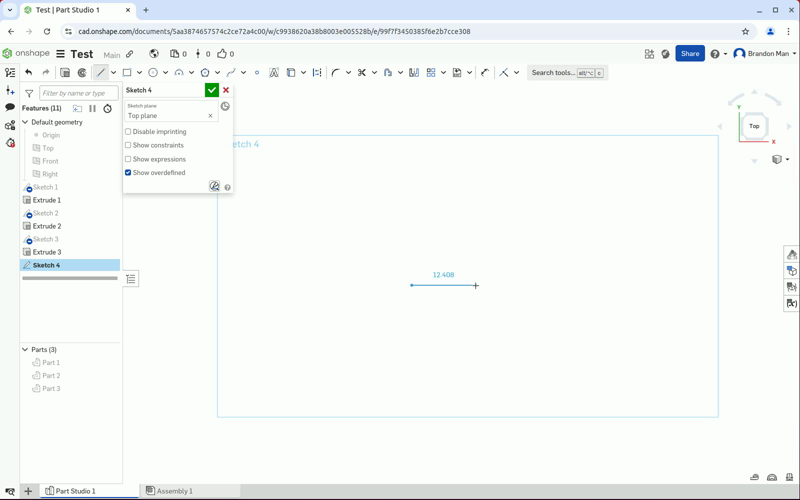
click(475, 285)
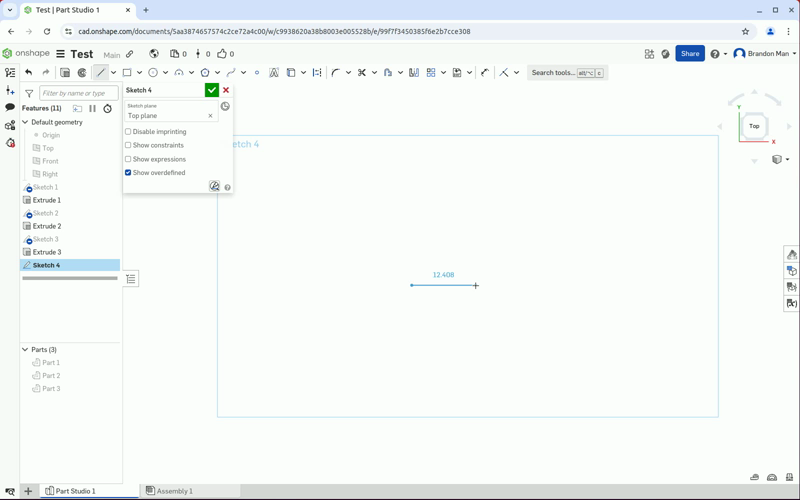
key_up(shift)
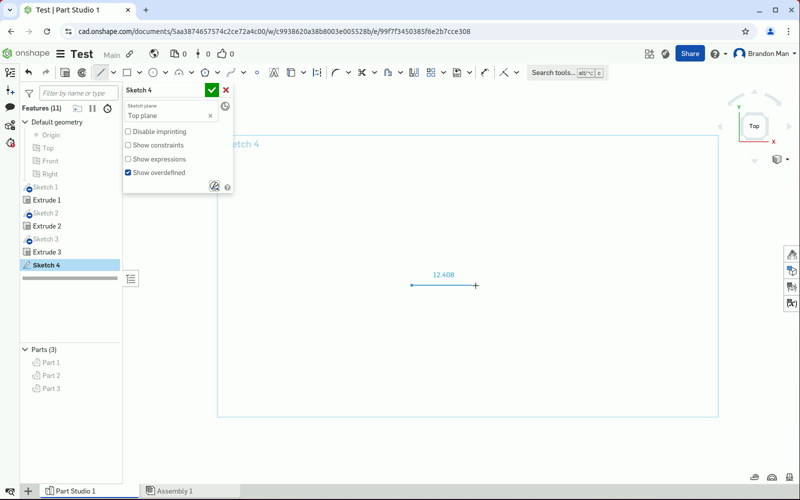
key_down(shift)
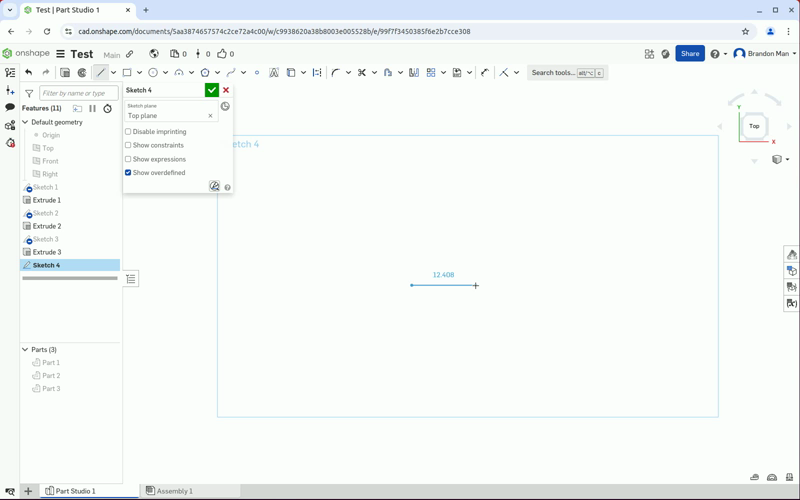
mouse_move(505, 285)
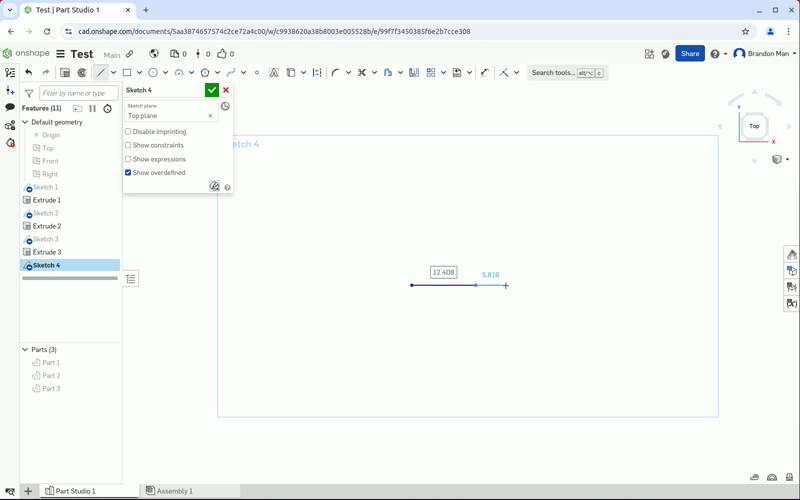
mouse_move(475, 283)
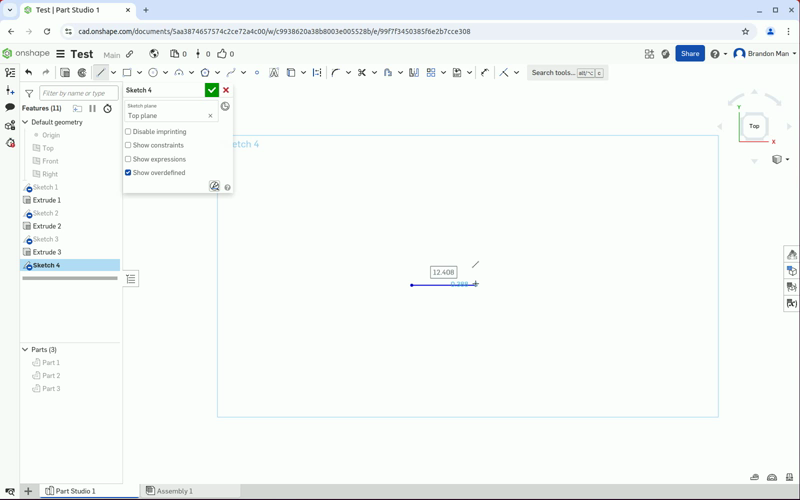
scroll(6)
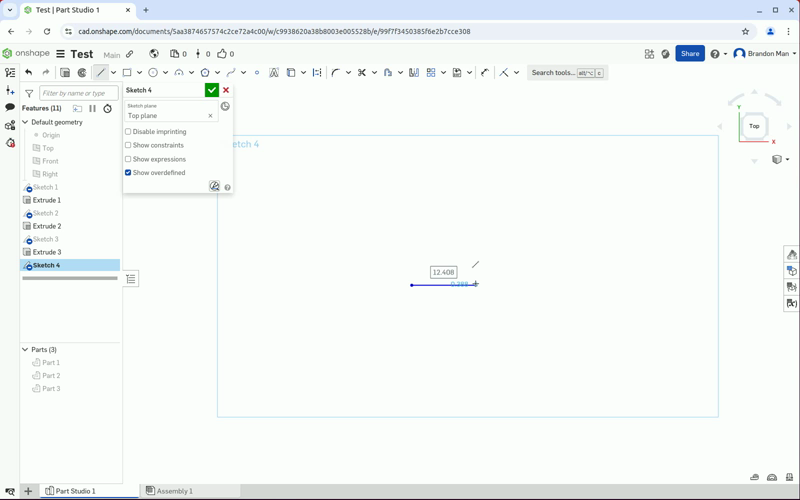
scroll(6)
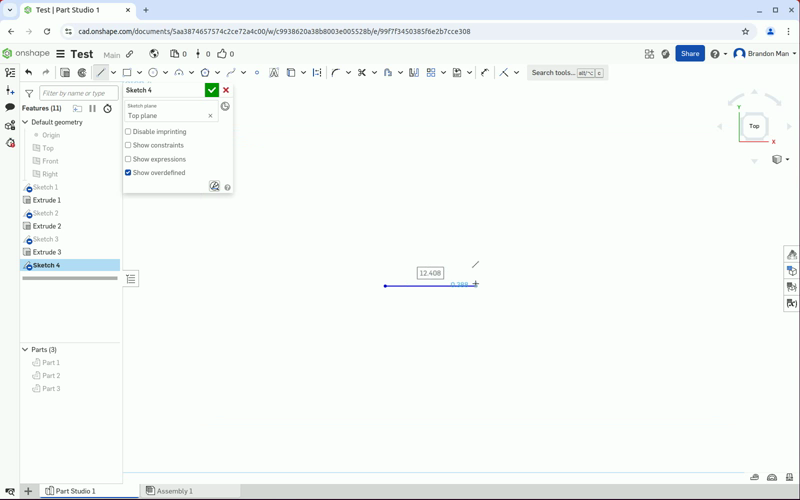
scroll(6)
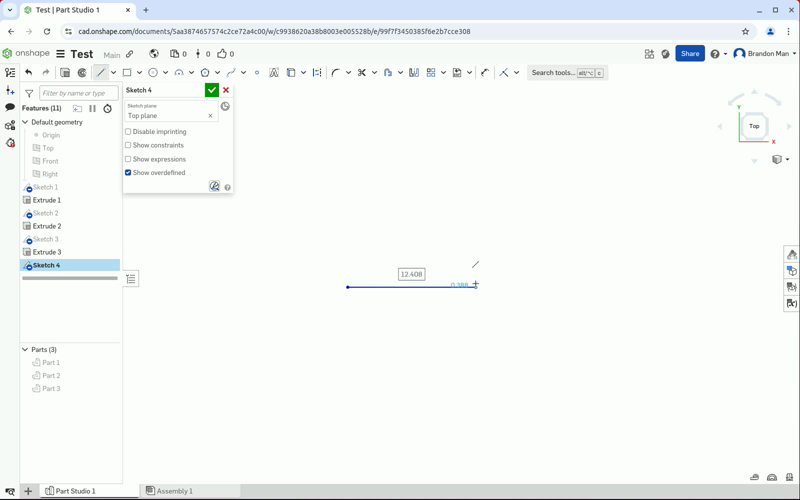
scroll(6)
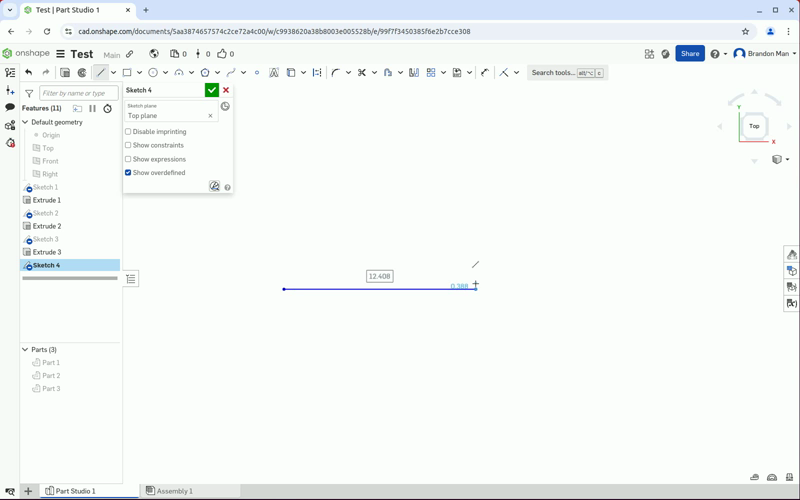
scroll(6)
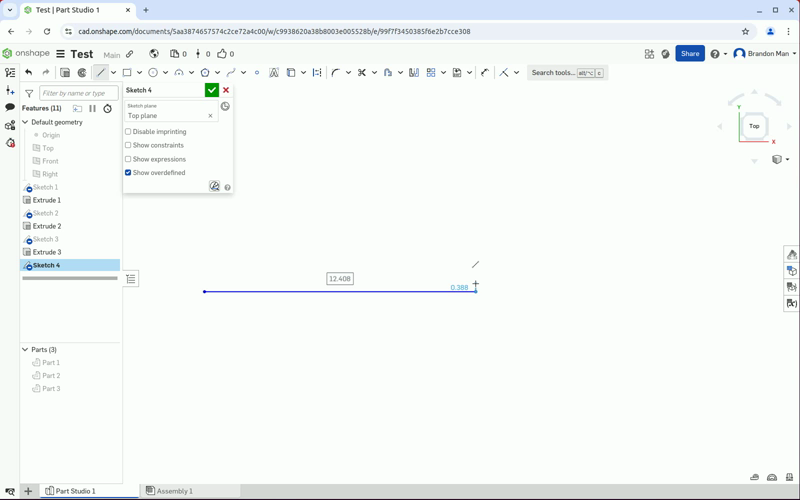
scroll(6)
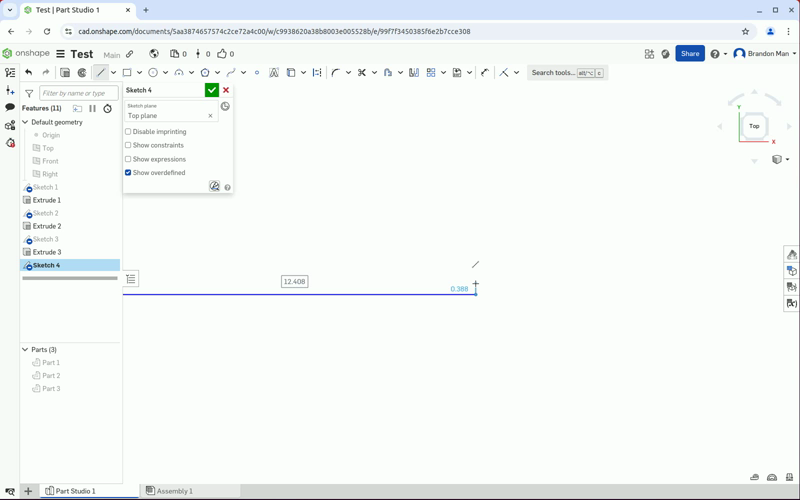
scroll(6)
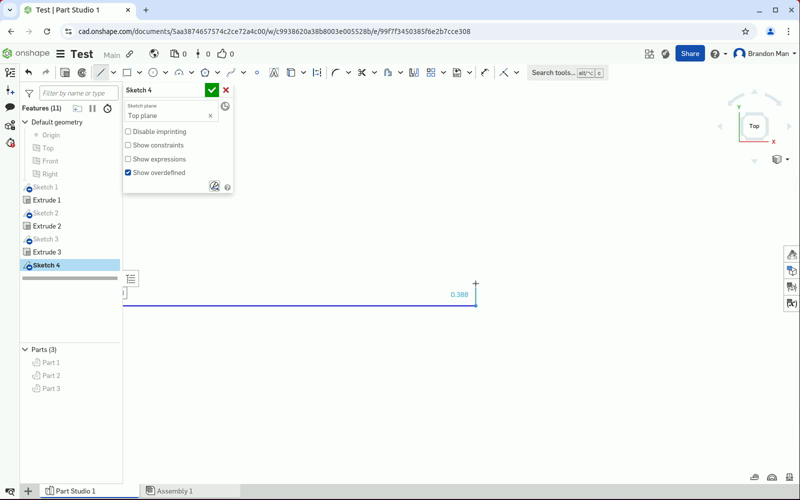
click(475, 283)
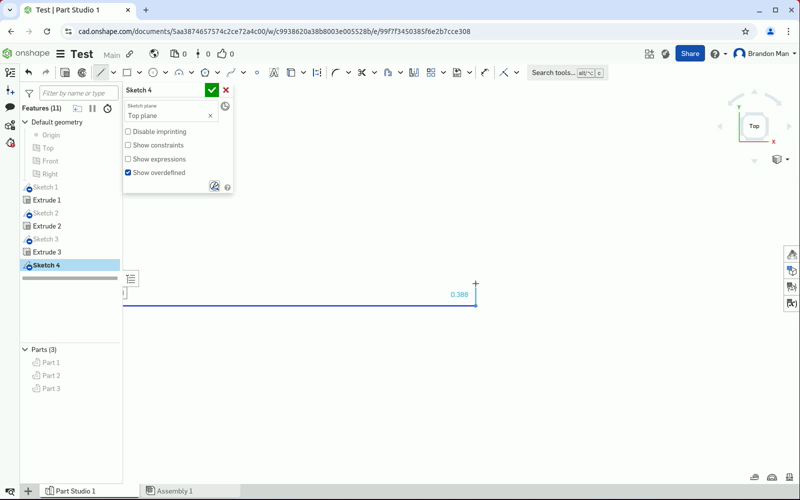
scroll(-6)
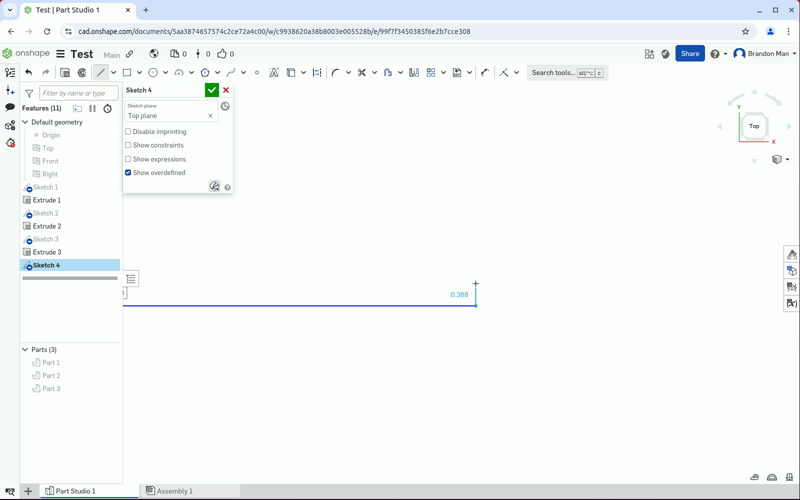
scroll(-6)
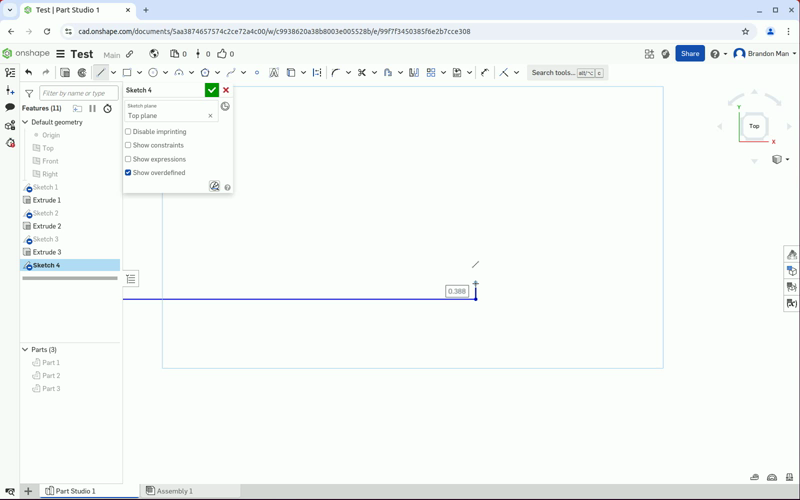
scroll(-6)
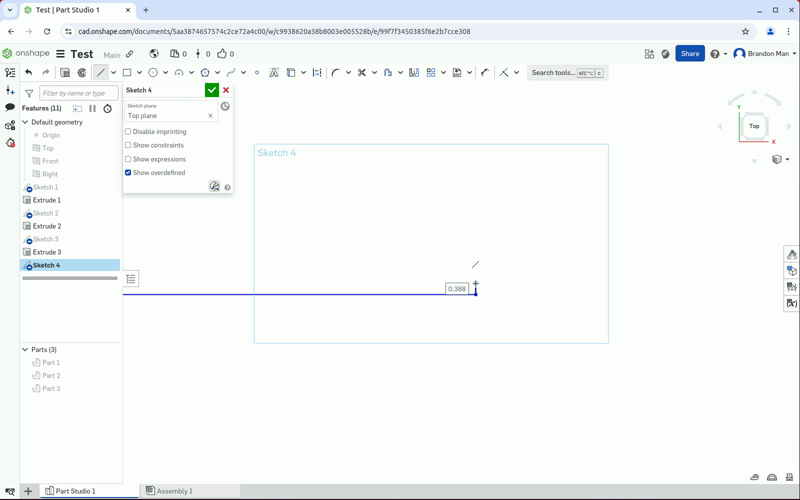
scroll(-6)
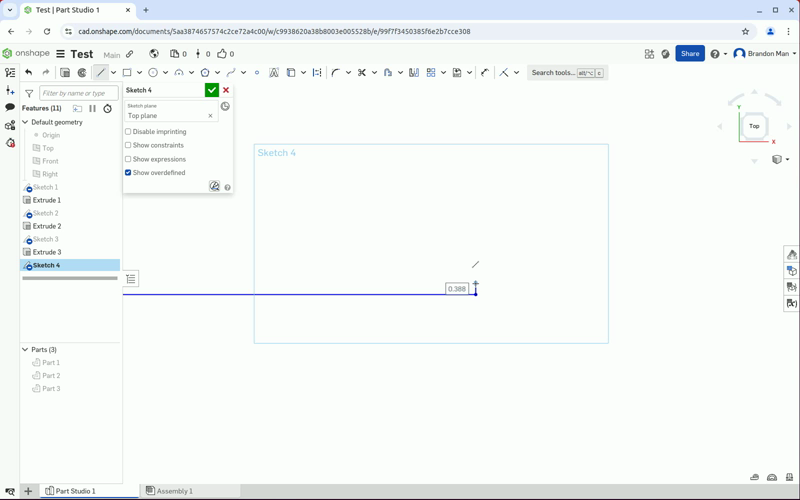
scroll(-6)
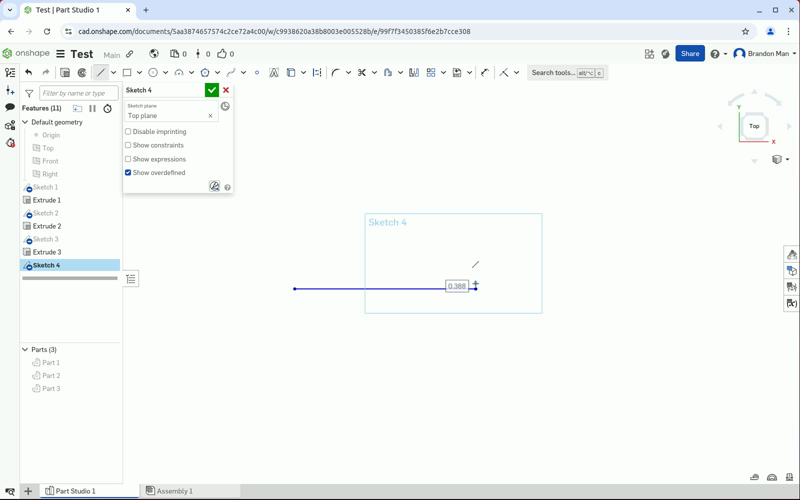
scroll(-6)
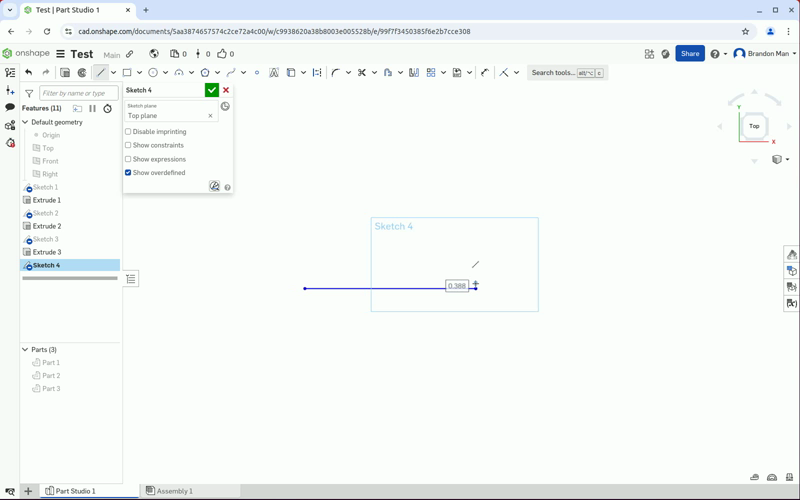
scroll(-6)
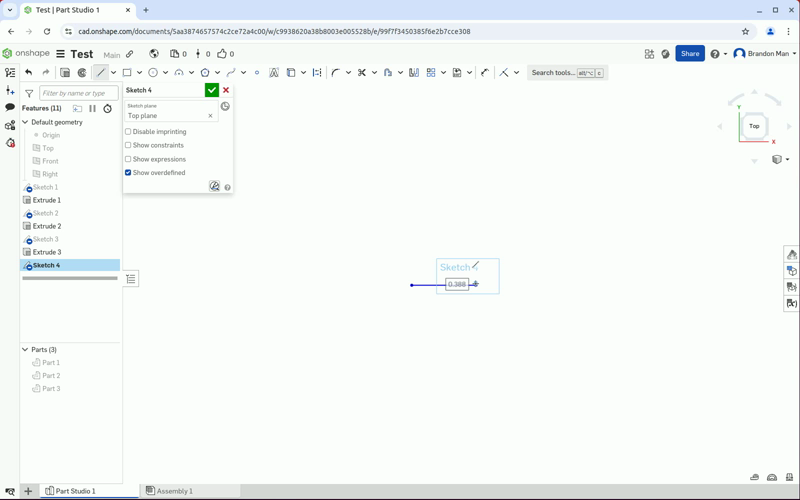
key_up(shift)
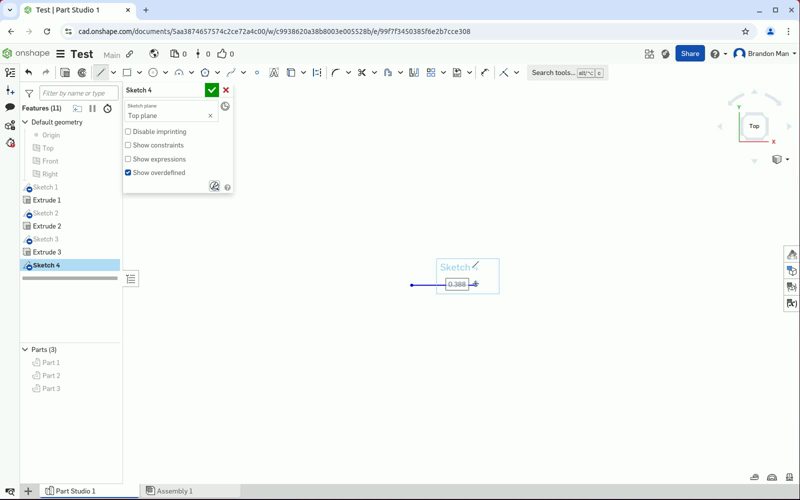
key_down(shift)
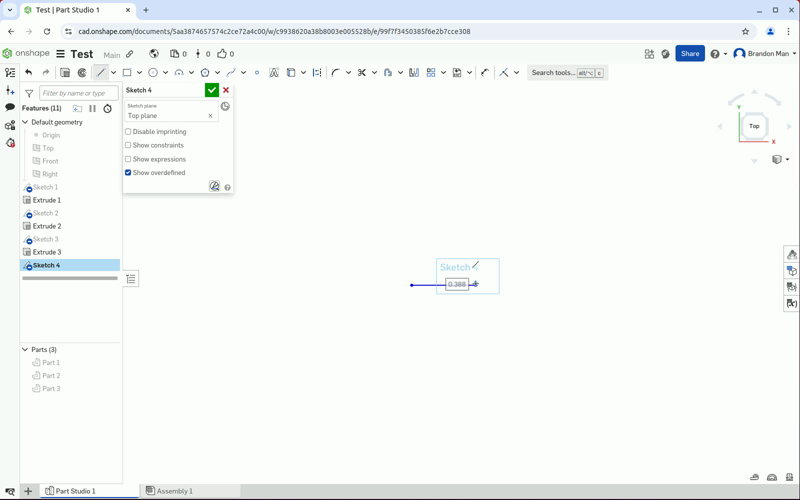
mouse_move(411, 283)
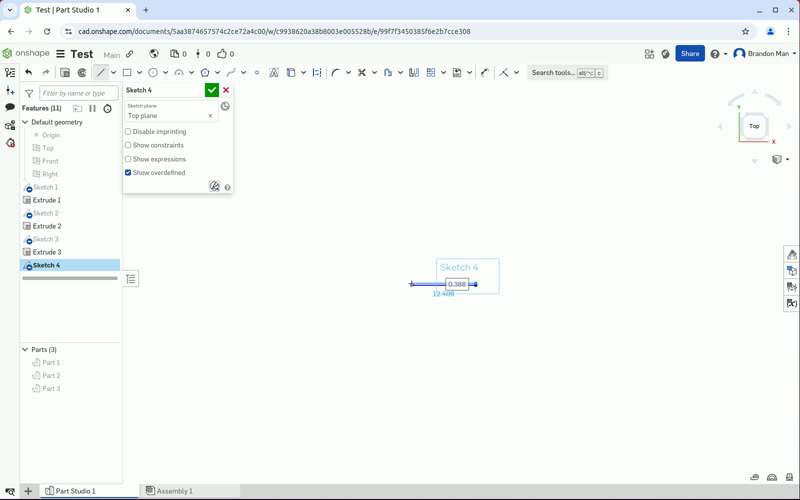
scroll(6)
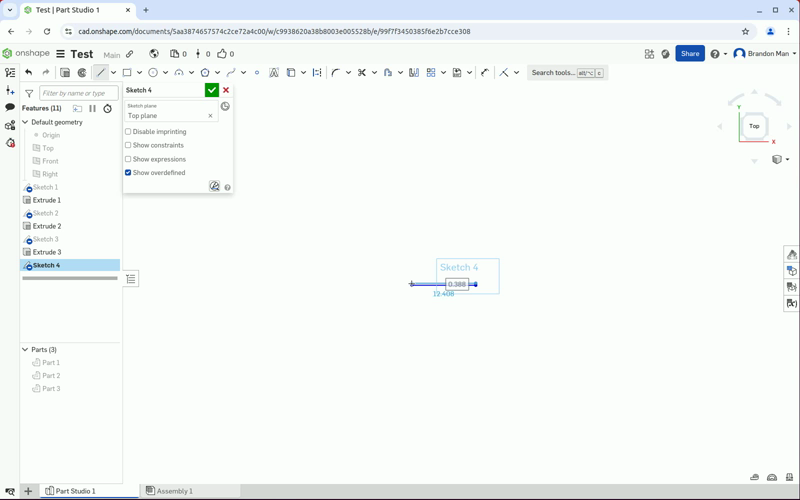
scroll(6)
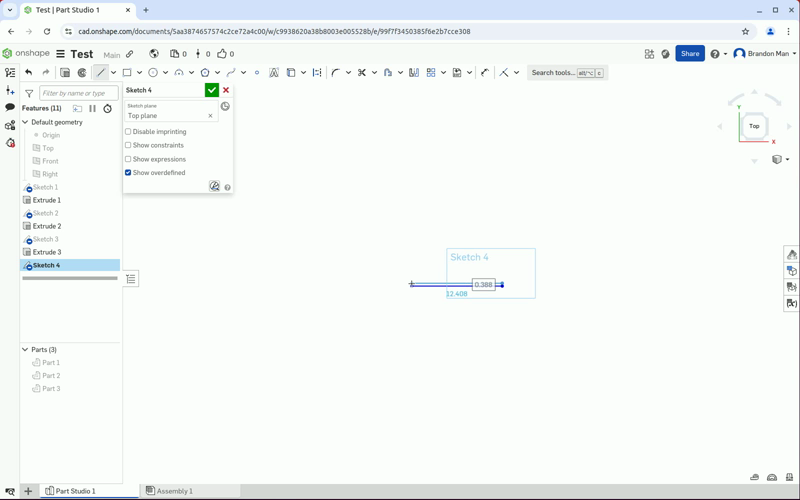
scroll(6)
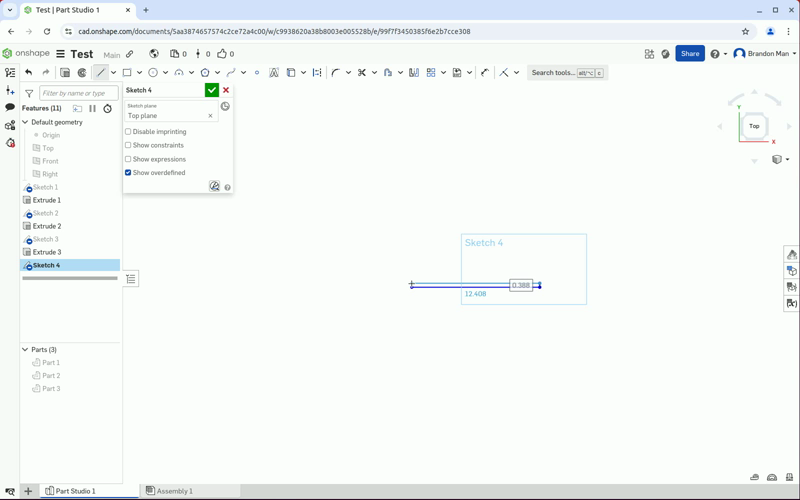
scroll(6)
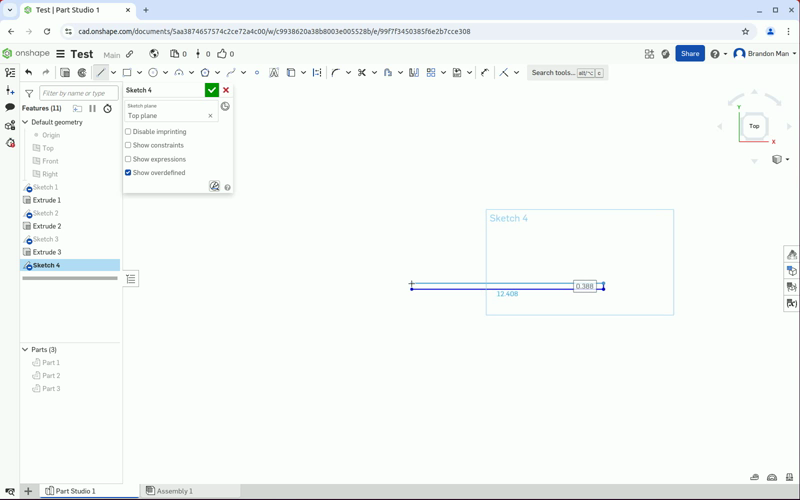
scroll(6)
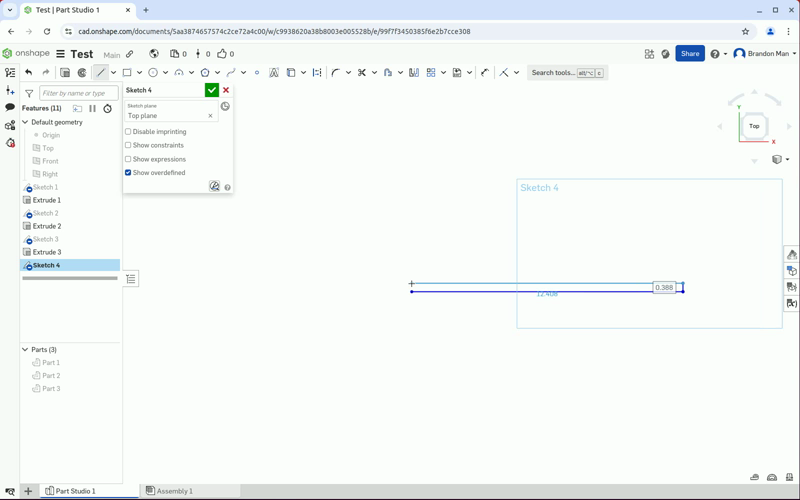
scroll(6)
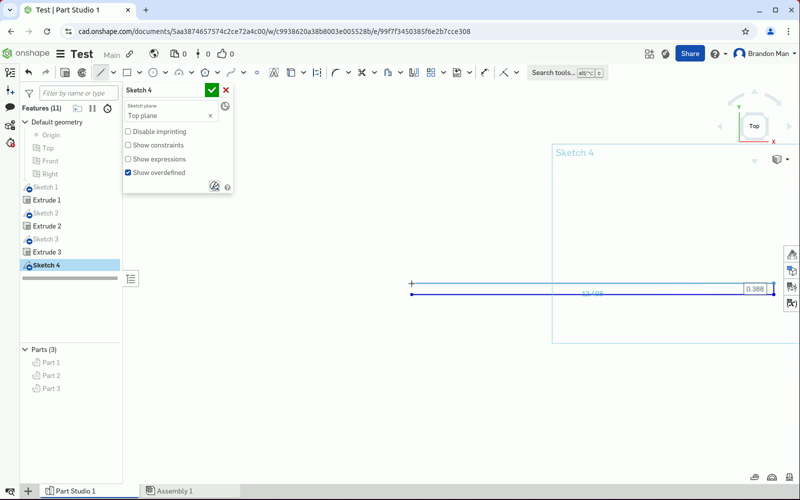
scroll(6)
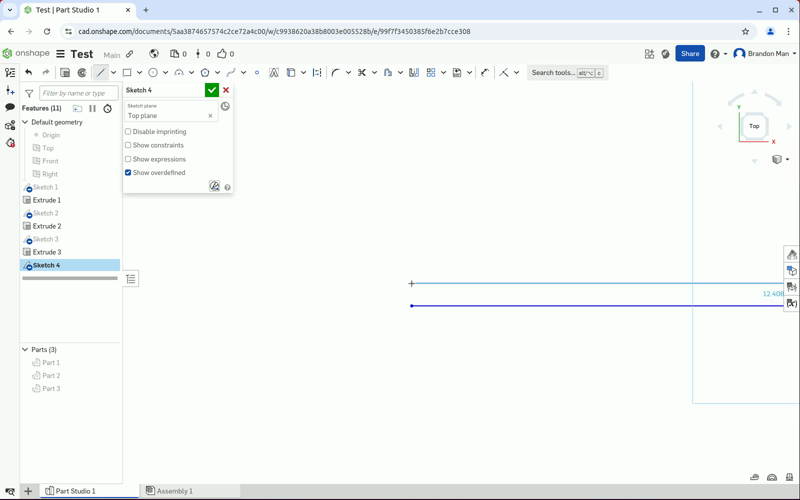
click(411, 283)
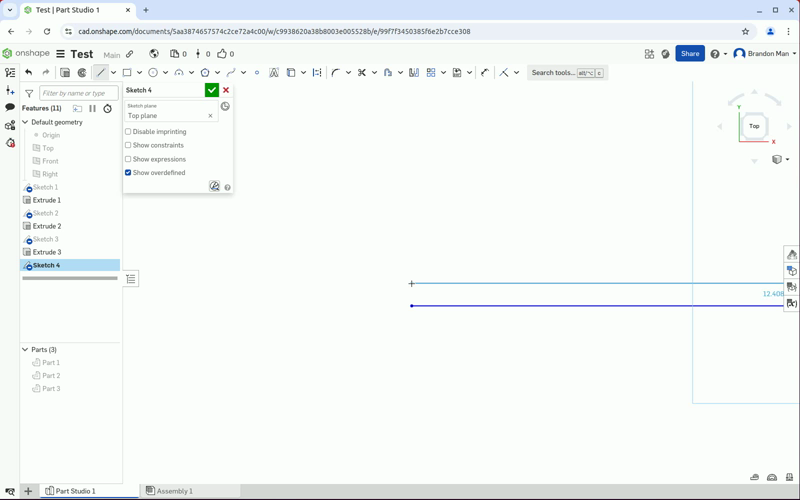
scroll(-6)
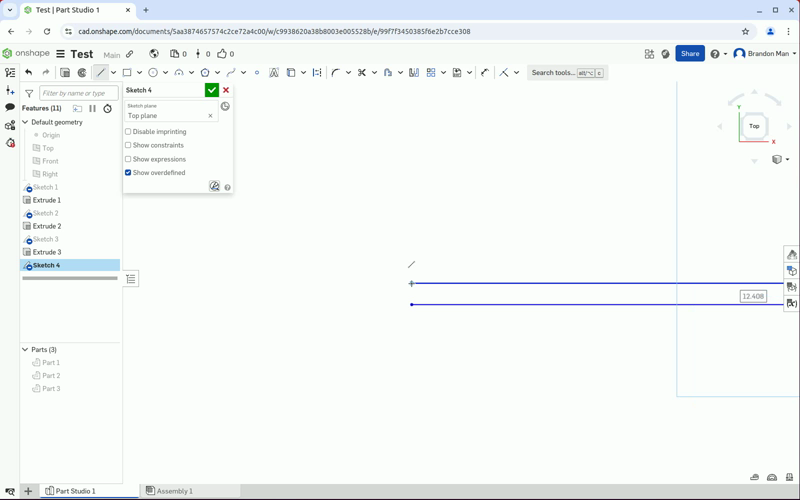
scroll(-6)
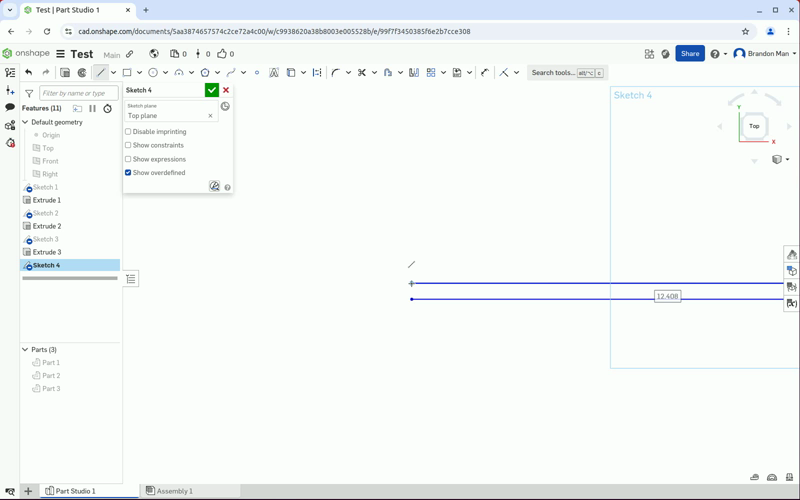
scroll(-6)
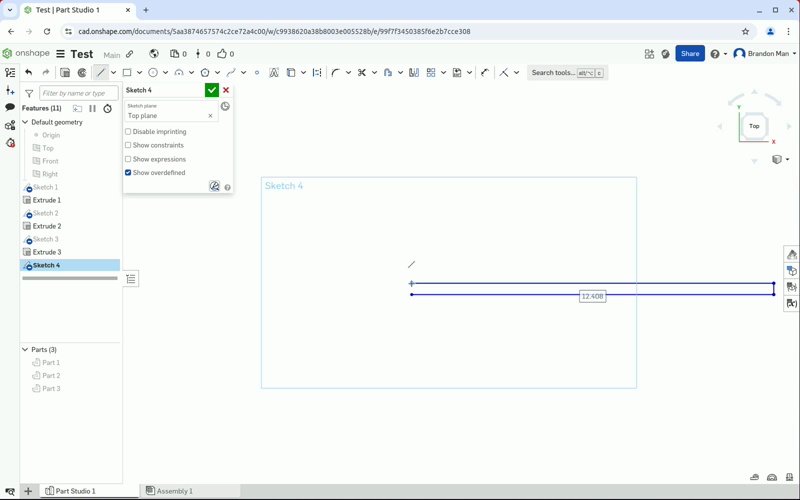
scroll(-6)
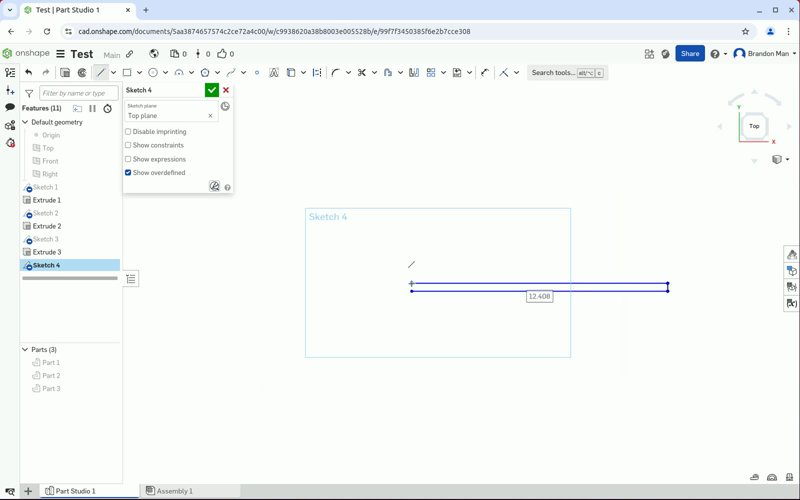
scroll(-6)
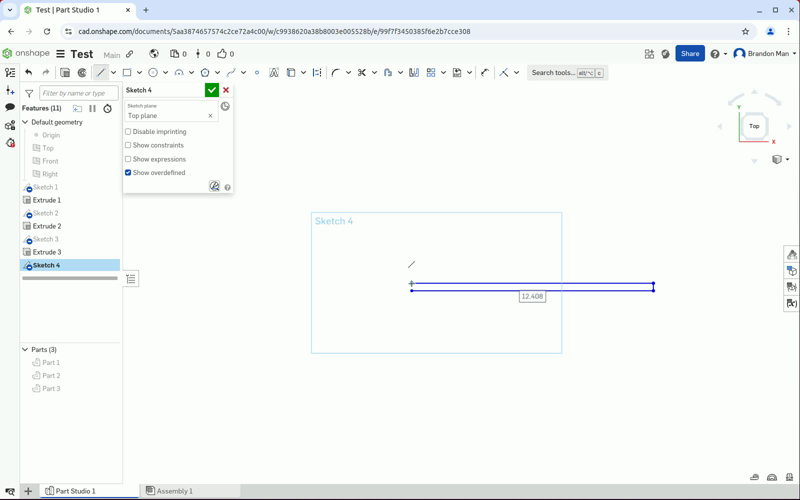
scroll(-6)
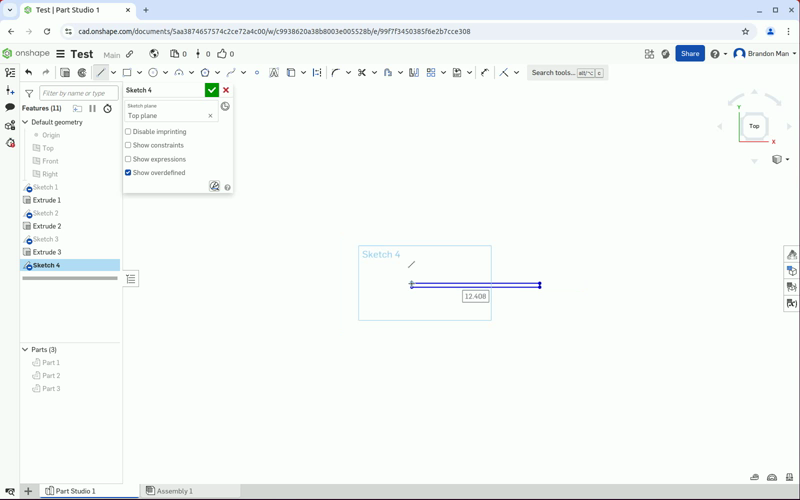
scroll(-6)
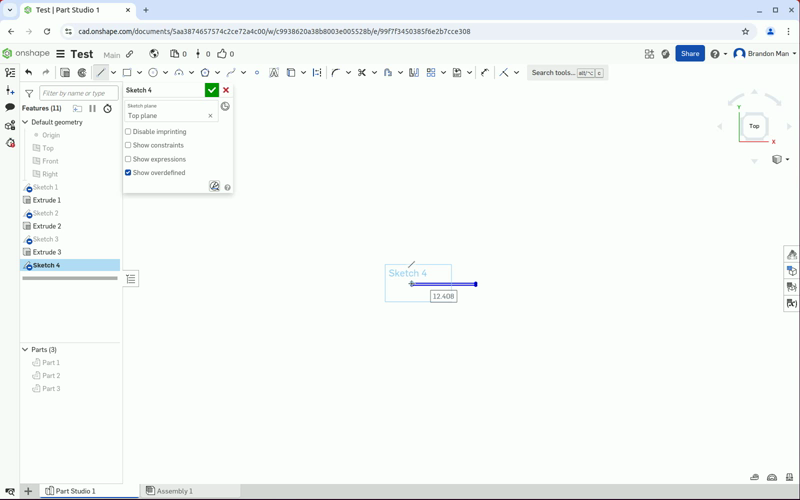
key_up(shift)
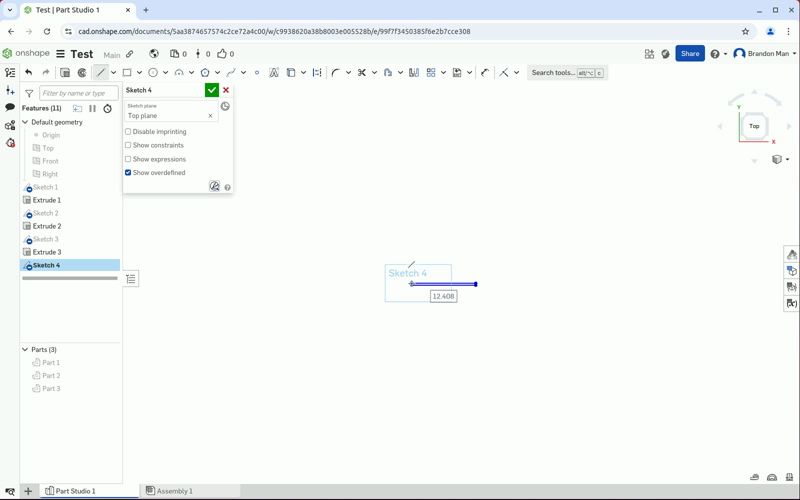
mouse_move(441, 283)
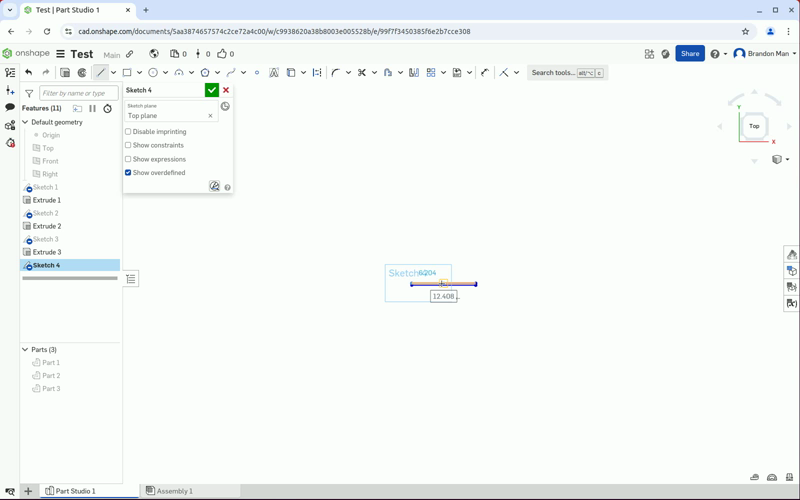
key_down(shift)
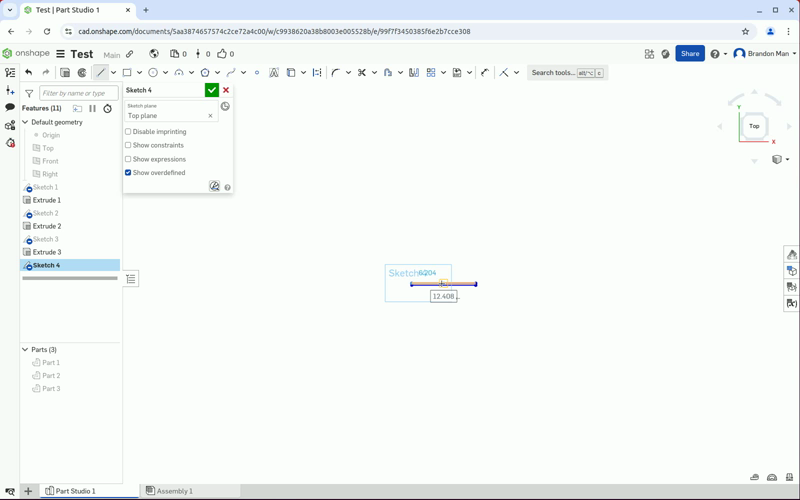
mouse_move(411, 285)
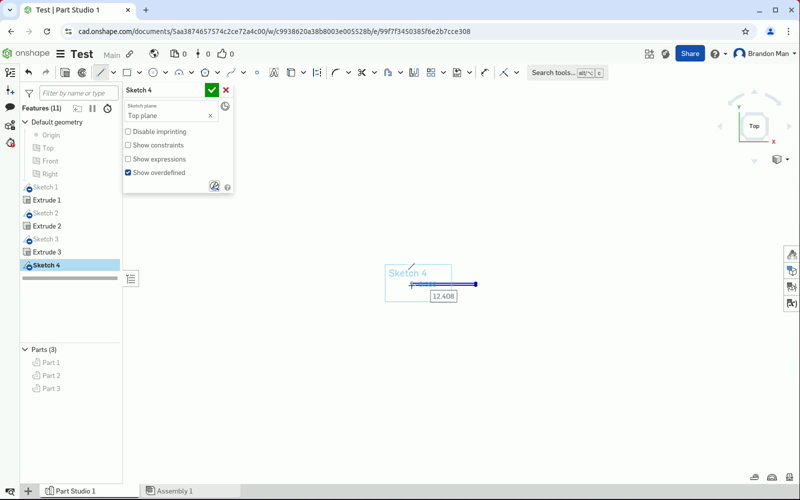
scroll(6)
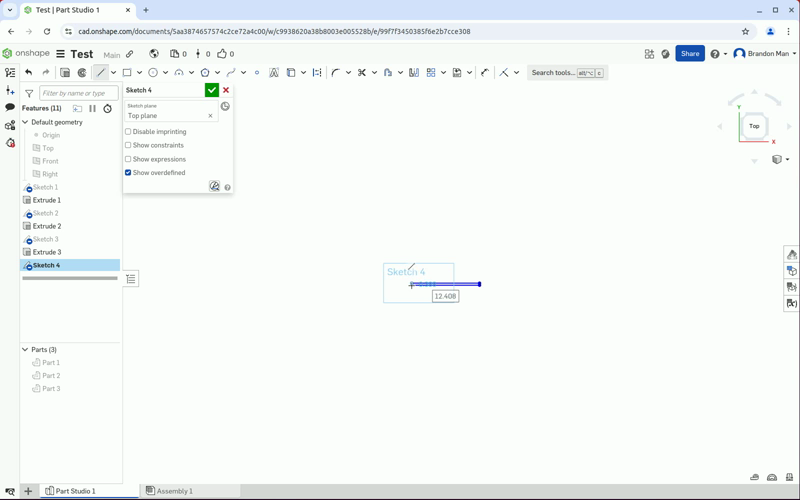
scroll(6)
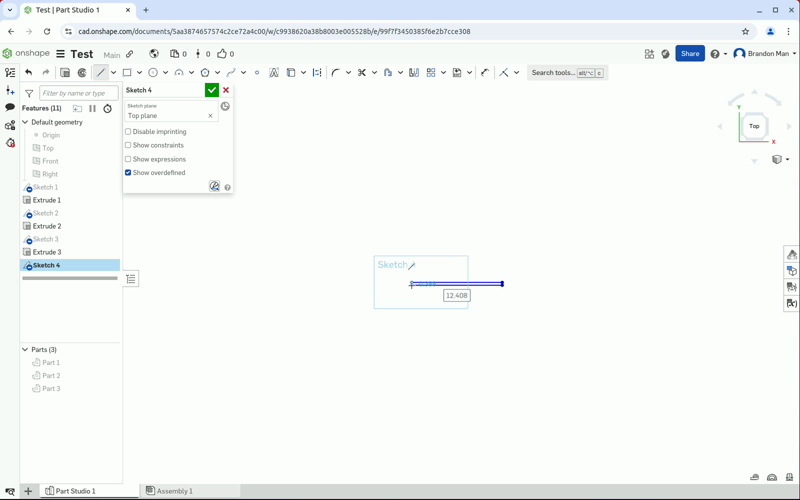
scroll(6)
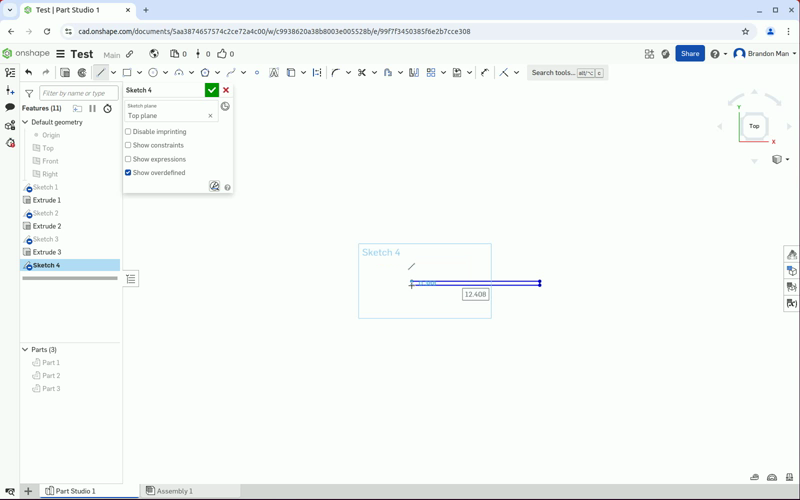
scroll(6)
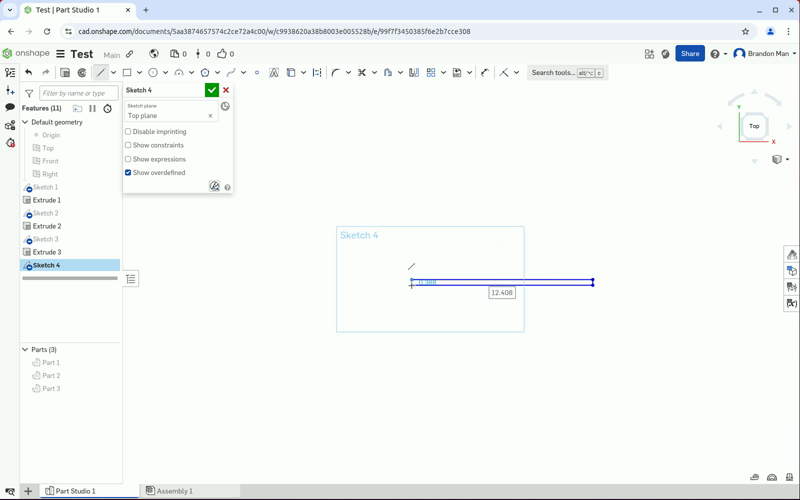
scroll(6)
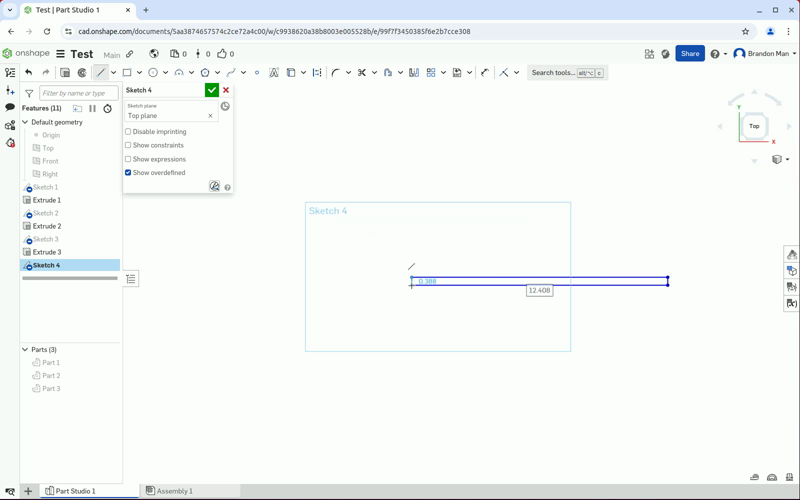
scroll(6)
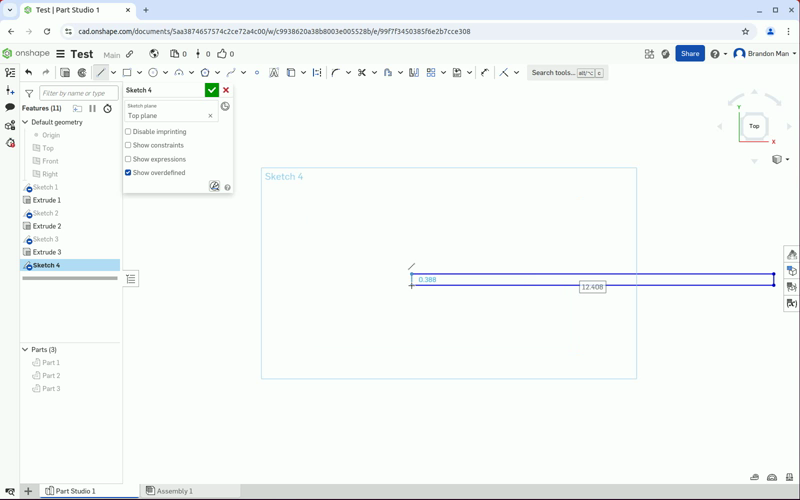
scroll(6)
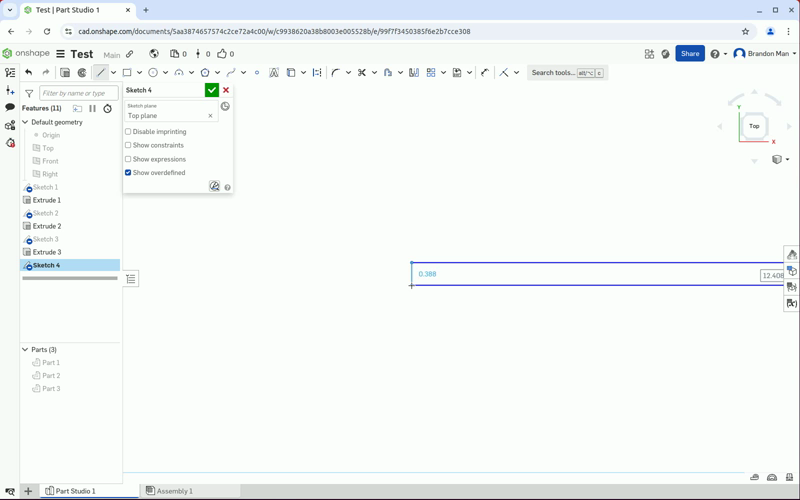
key_up(shift)
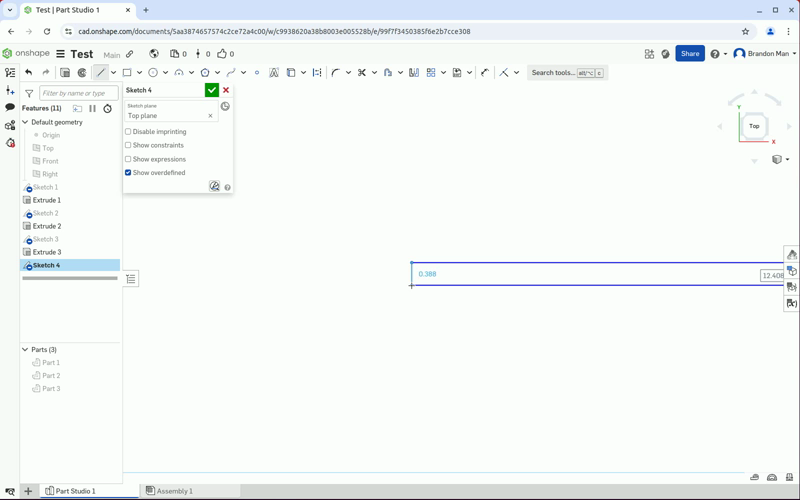
click(411, 285)
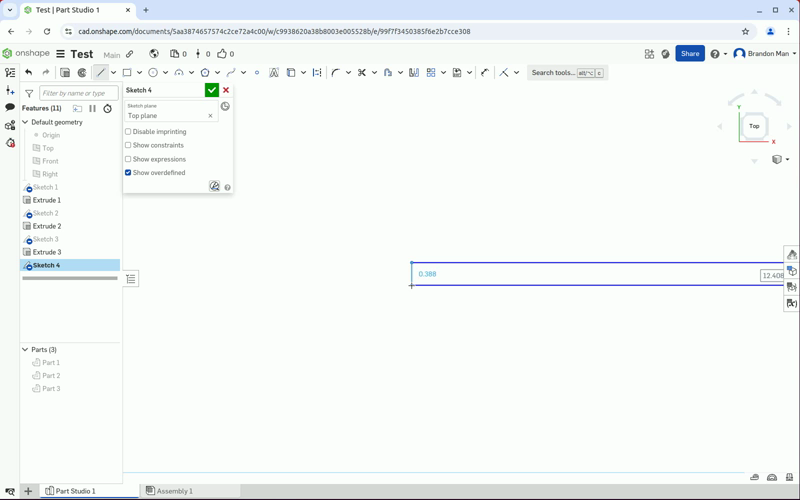
scroll(-6)
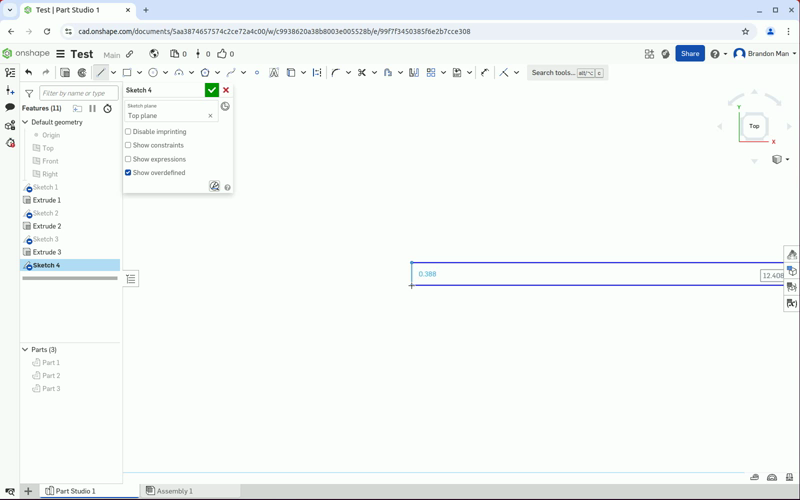
scroll(-6)
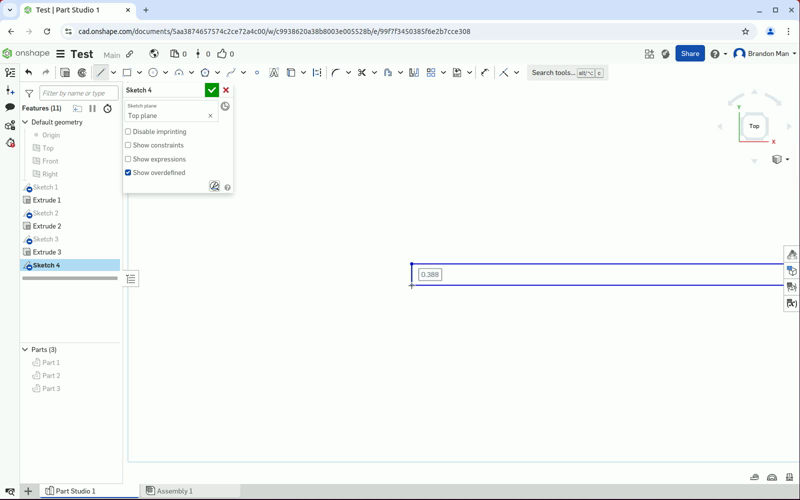
scroll(-6)
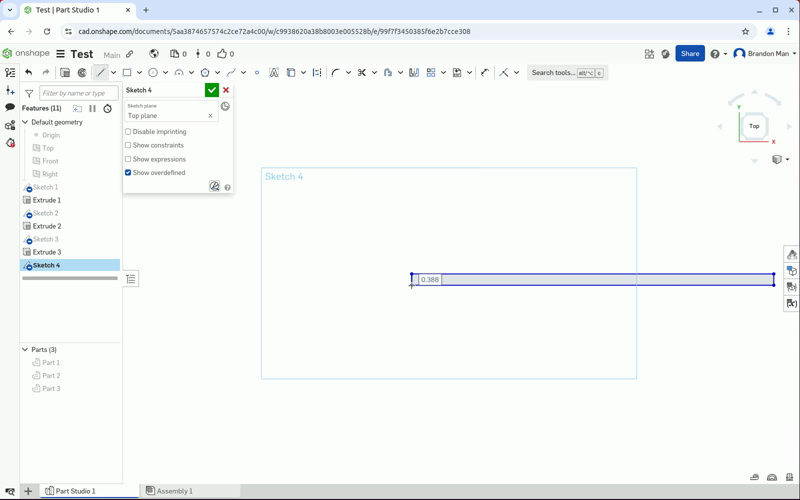
scroll(-6)
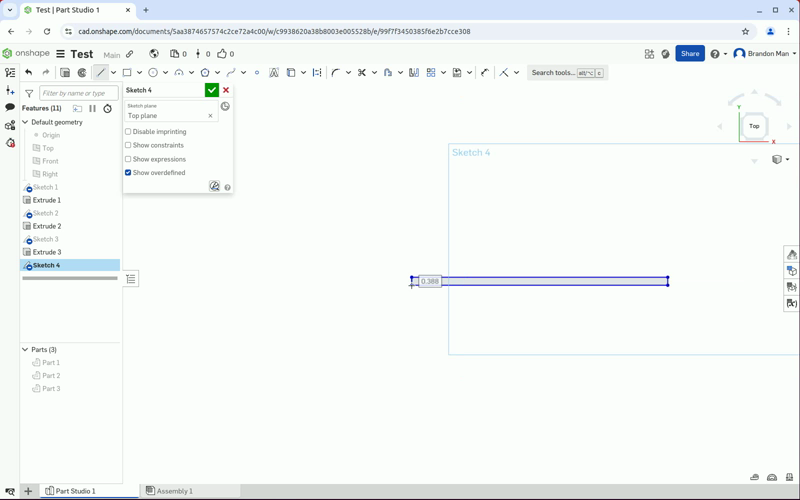
scroll(-6)
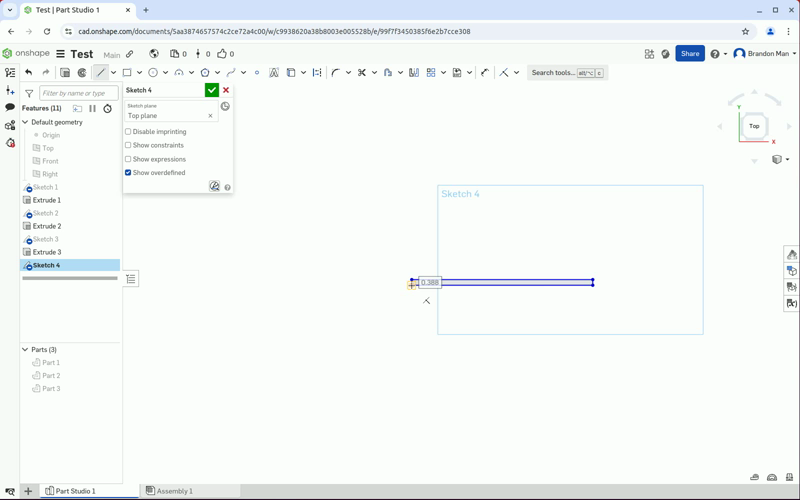
scroll(-6)
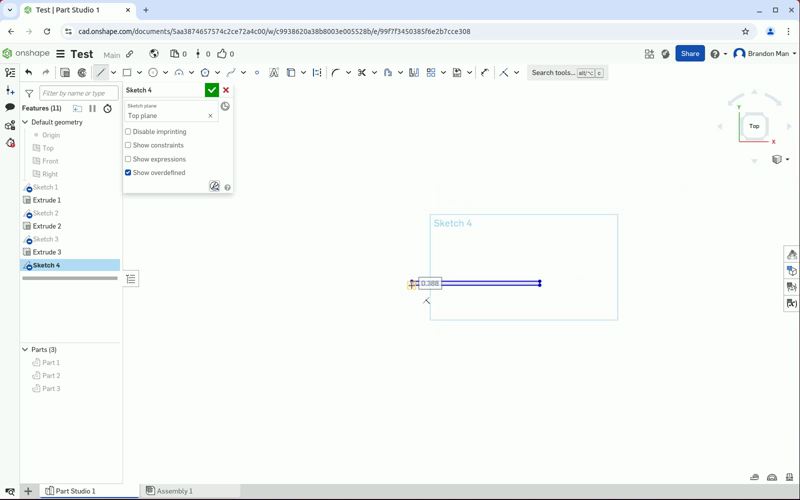
scroll(-6)
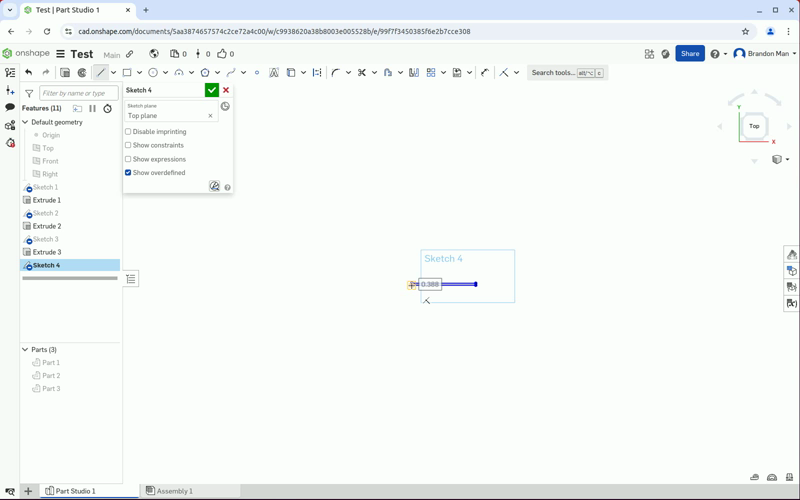
key(esc)
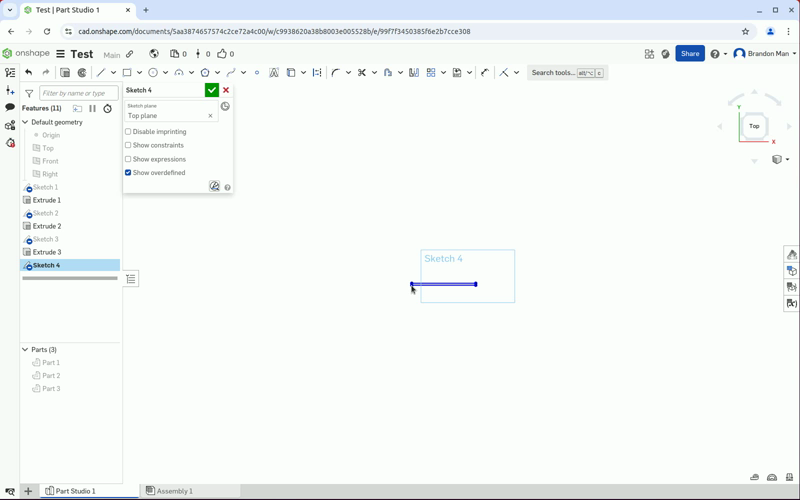
mouse_move(417, 283)
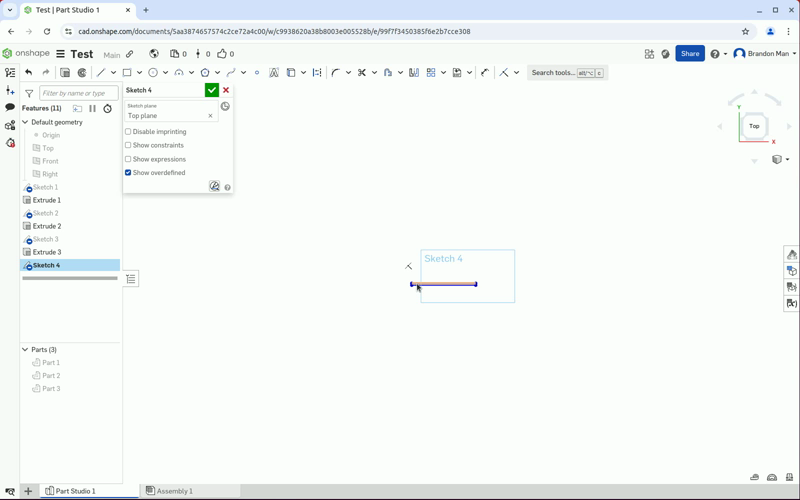
scroll(6)
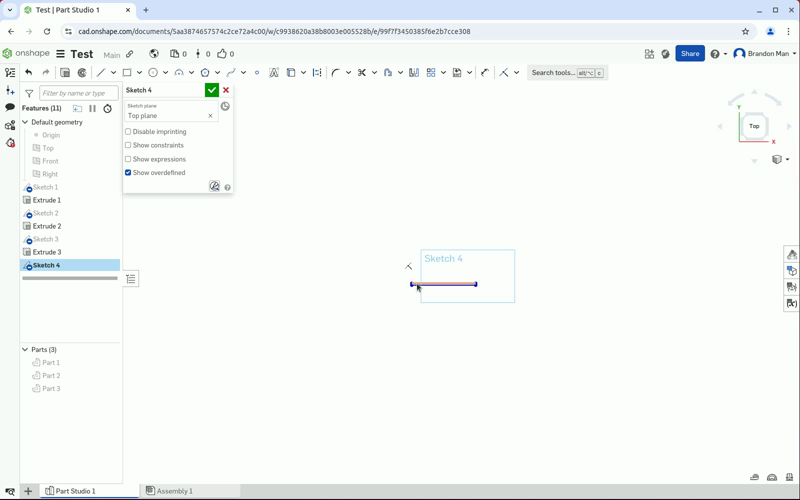
scroll(6)
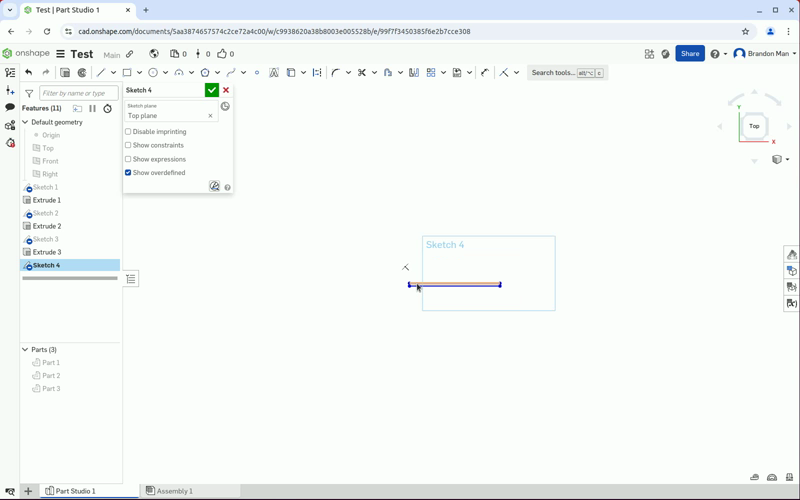
scroll(6)
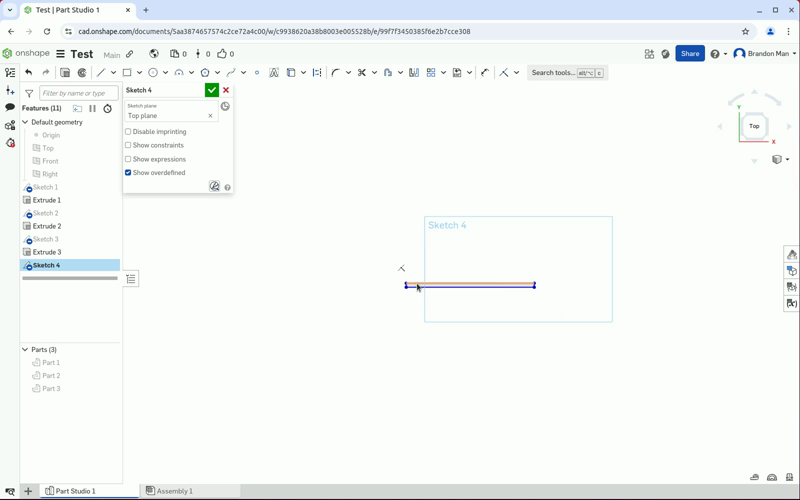
scroll(6)
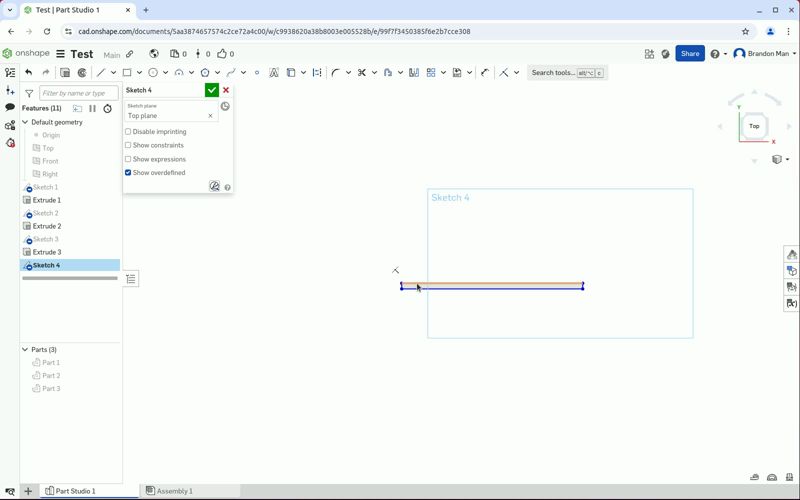
scroll(6)
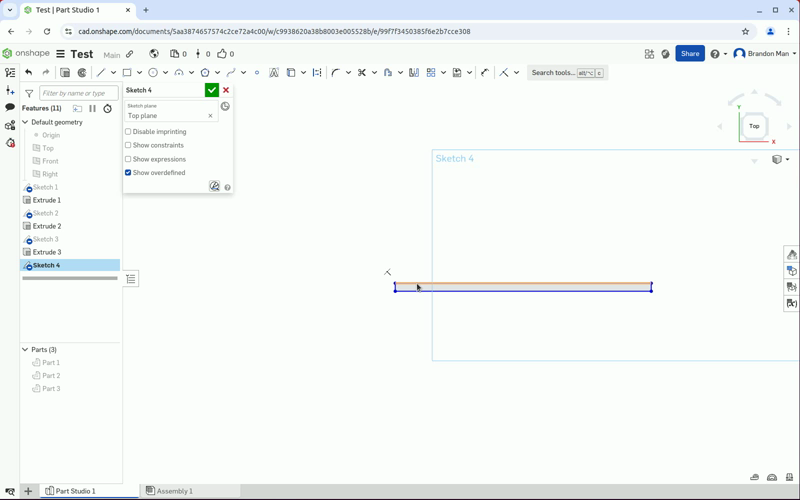
scroll(6)
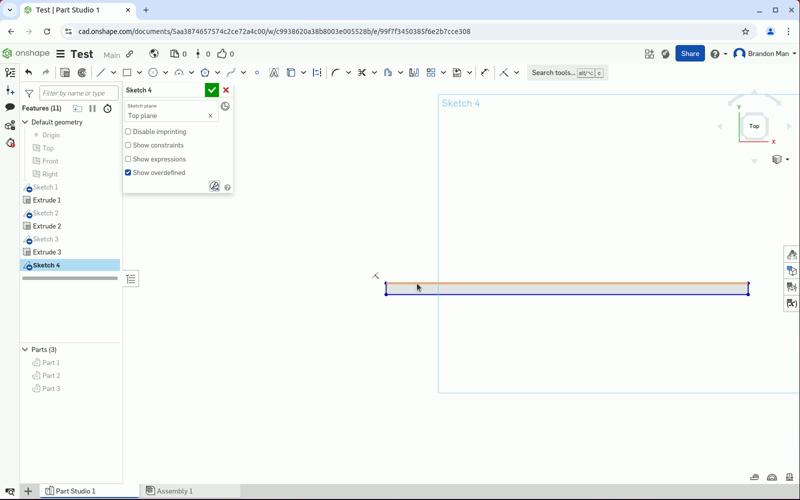
scroll(6)
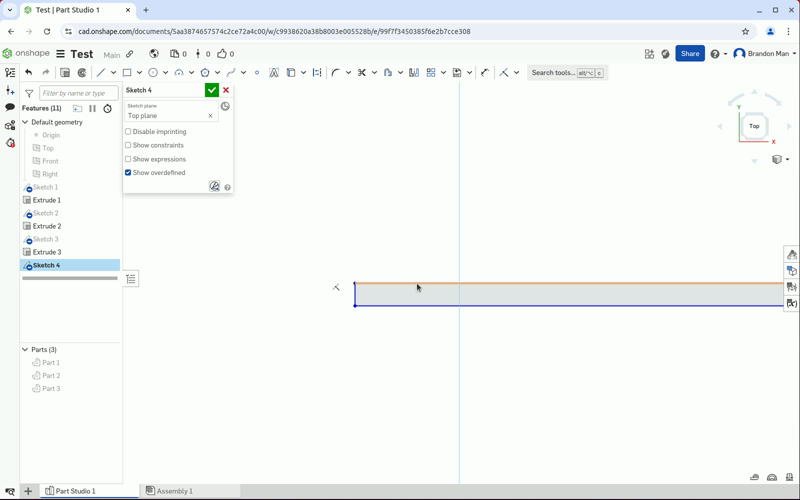
click(417, 283)
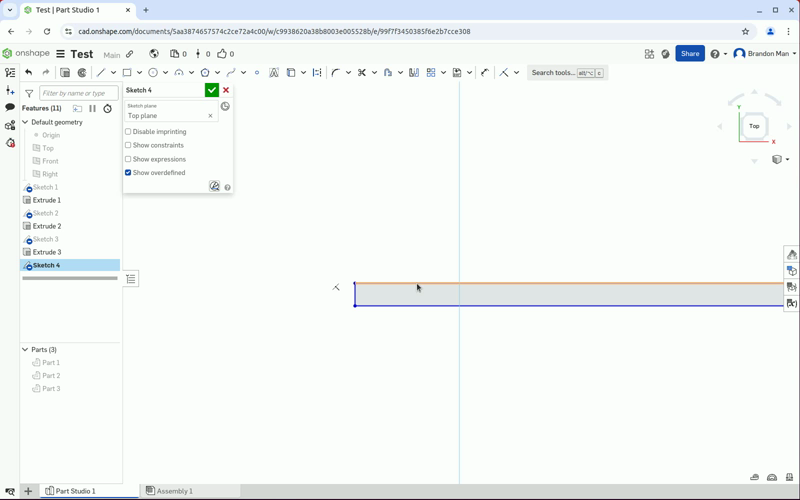
scroll(-6)
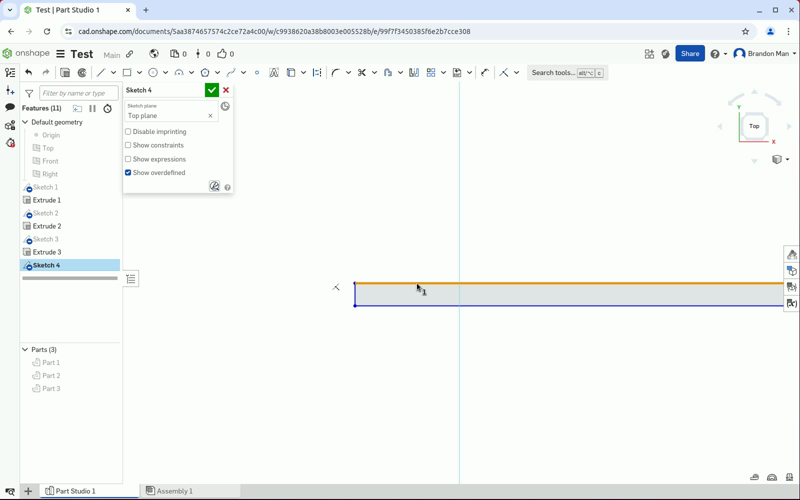
scroll(-6)
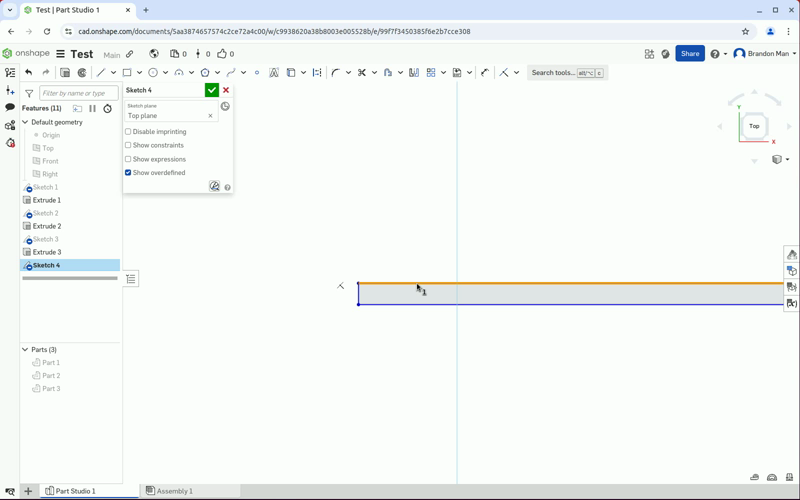
scroll(-6)
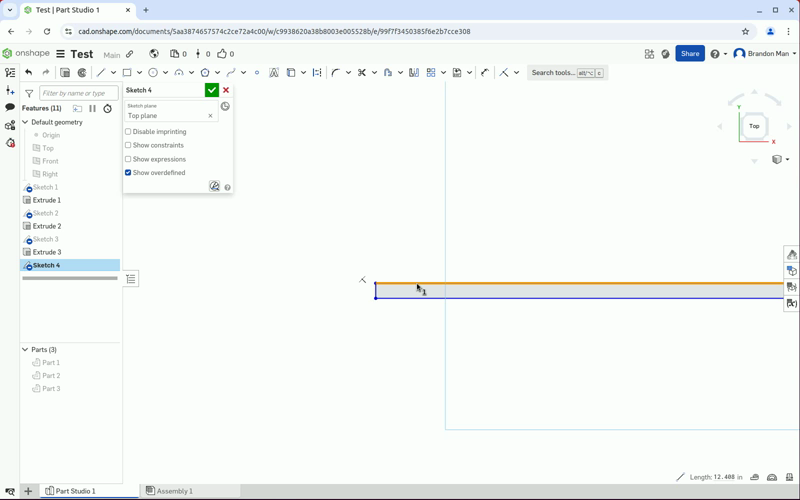
scroll(-6)
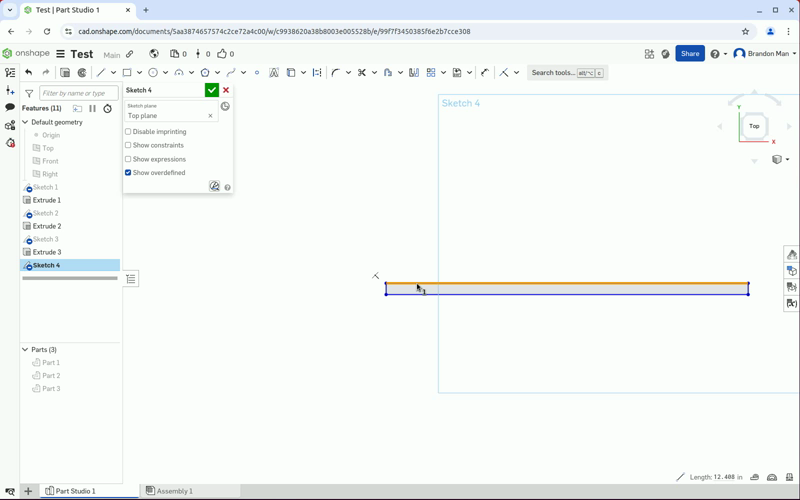
scroll(-6)
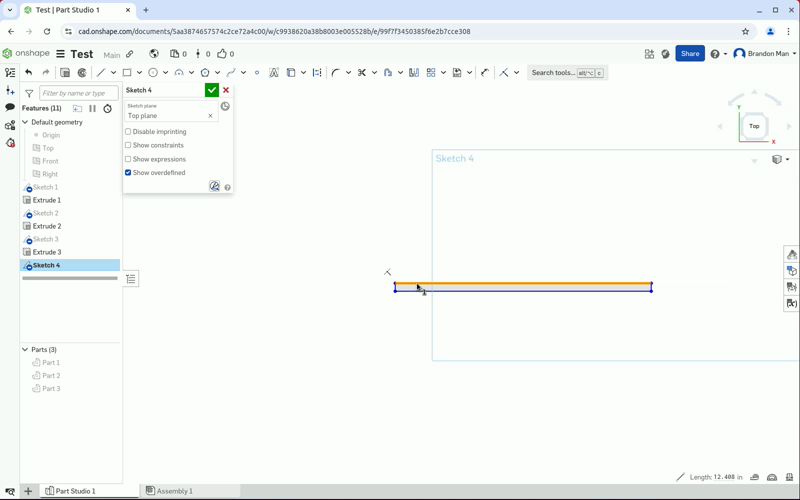
scroll(-6)
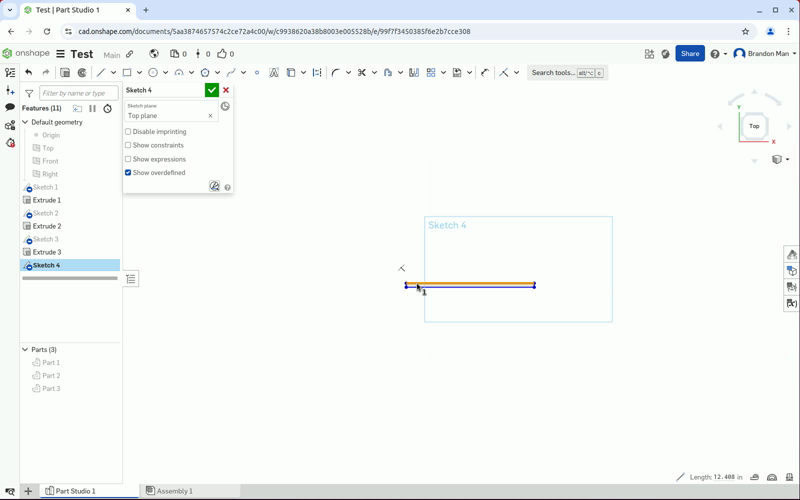
scroll(-6)
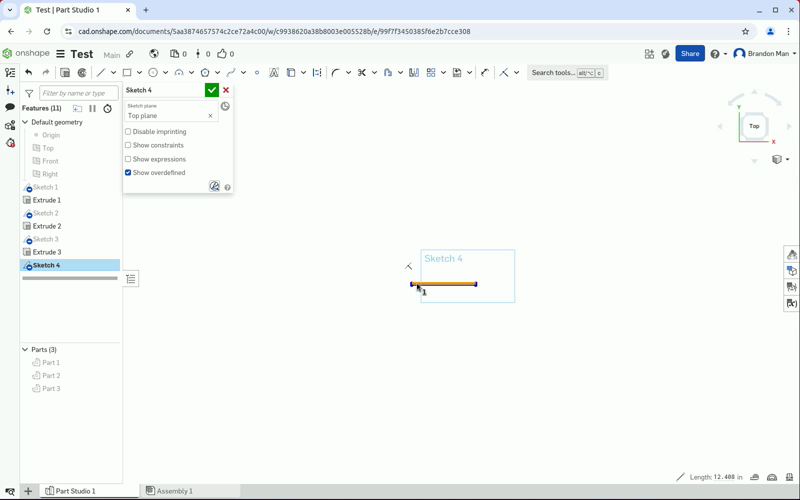
mouse_move(73, 352)
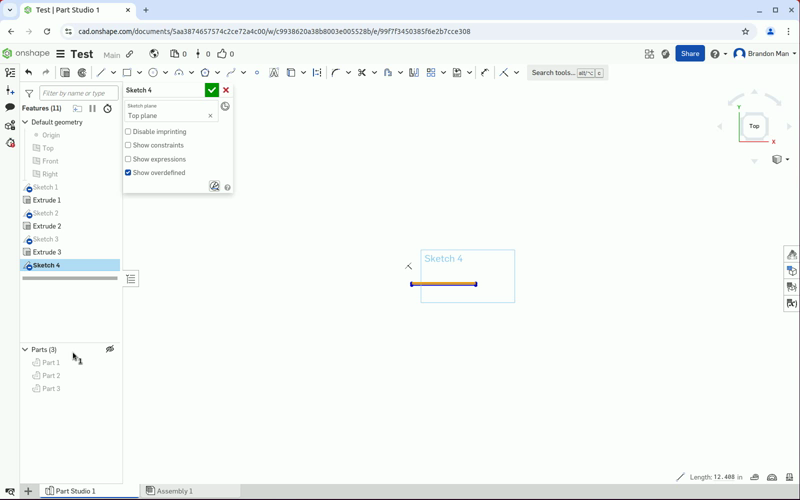
key(shift+y)
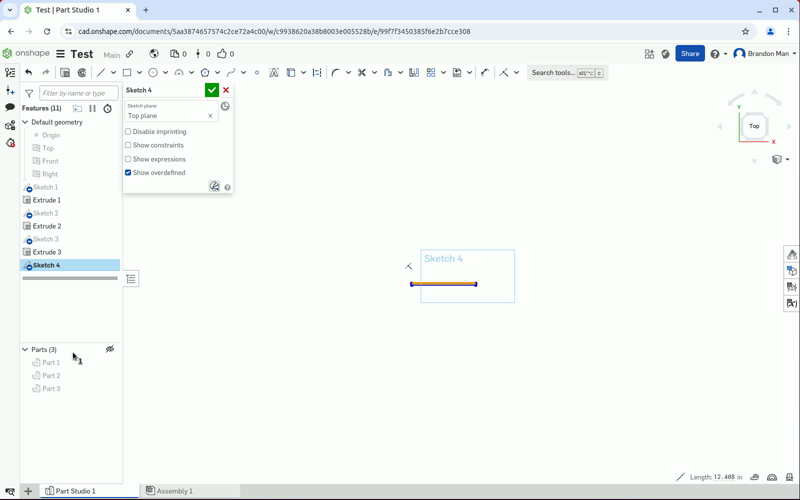
key(shift+e)
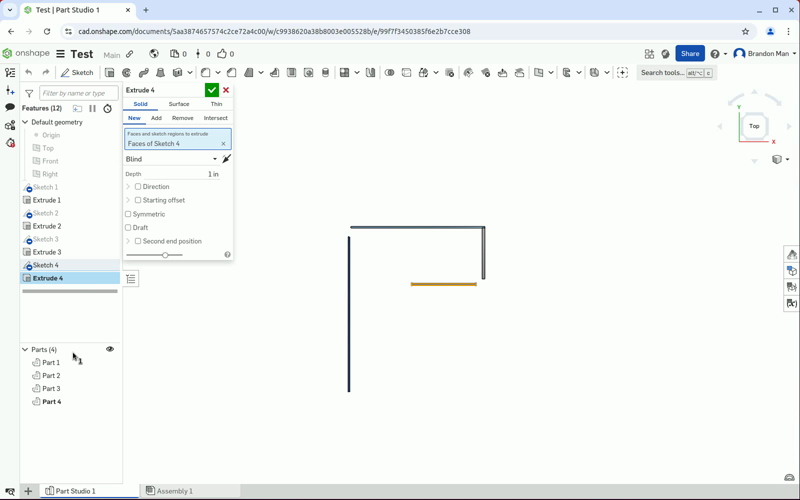
mouse_move(143, 106)
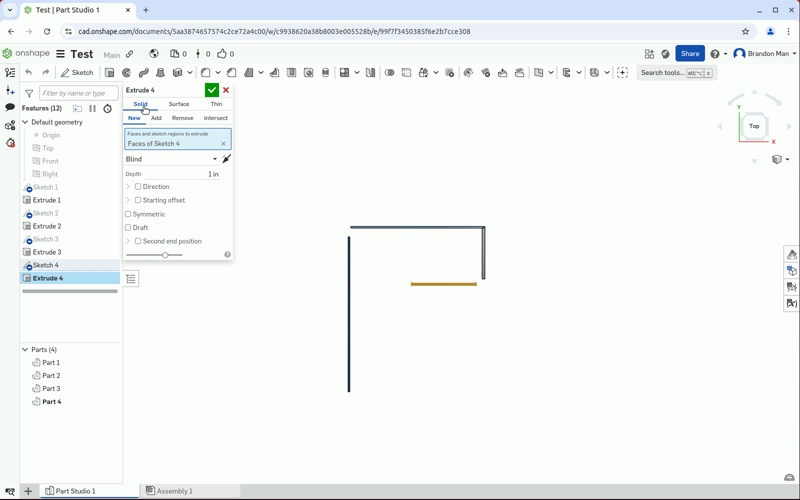
click(143, 106)
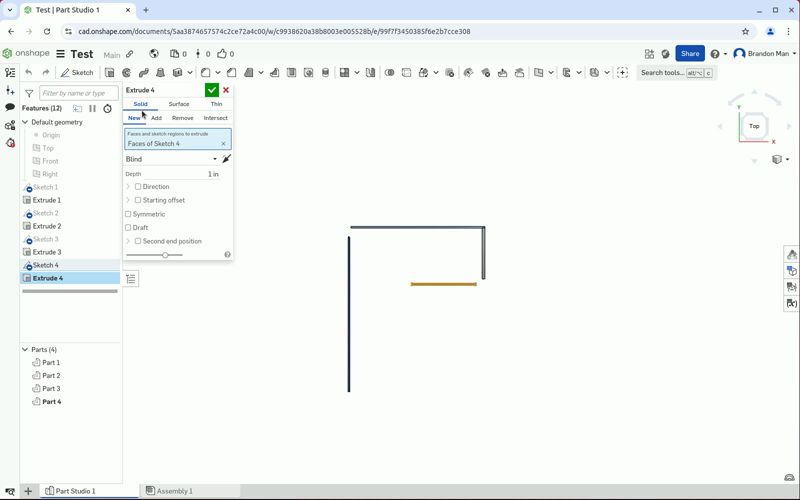
mouse_move(137, 120)
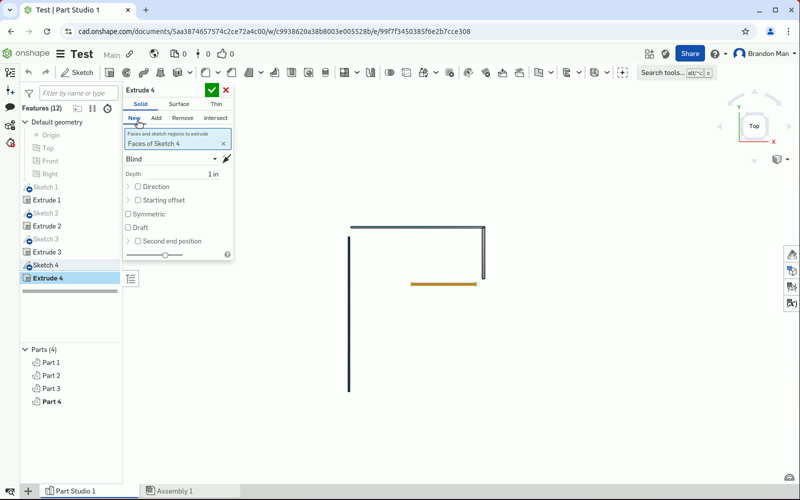
click(137, 120)
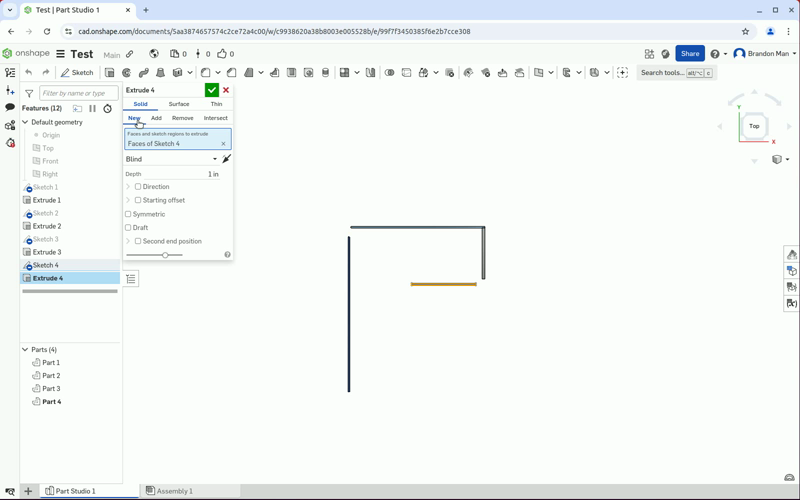
key(tab, 4)
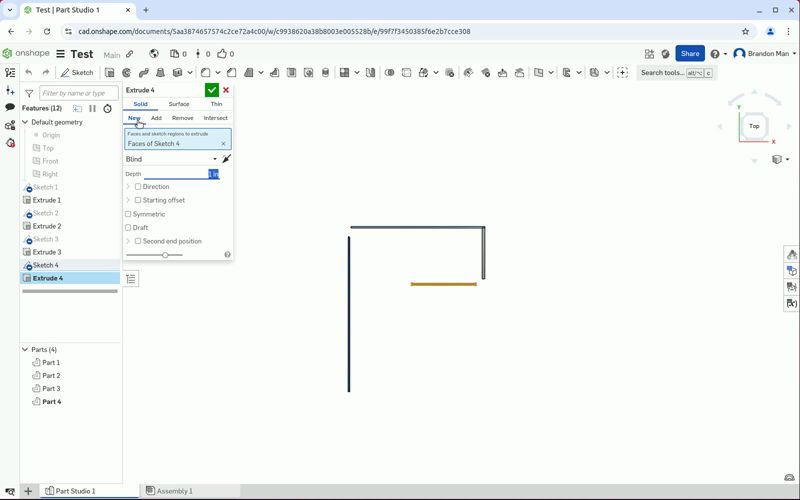
text(3.611)
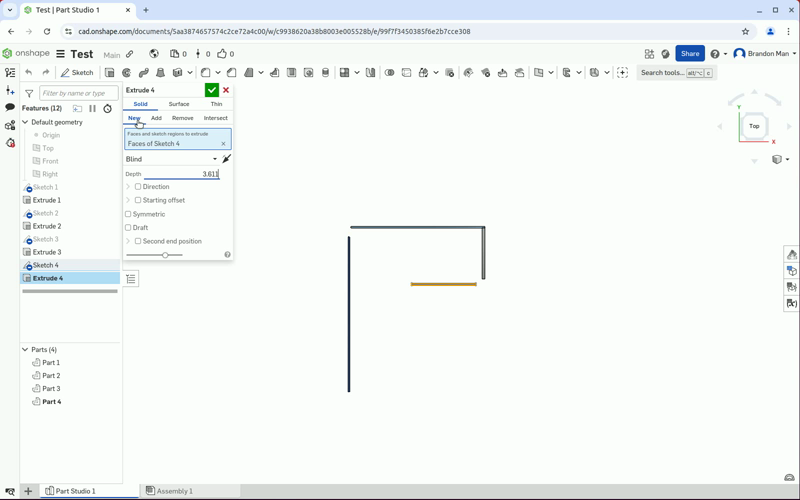
key(enter)
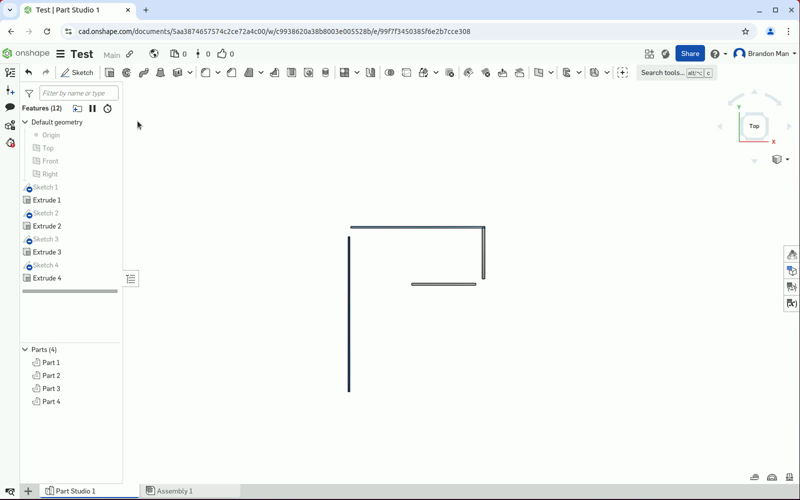
key(shift+h)
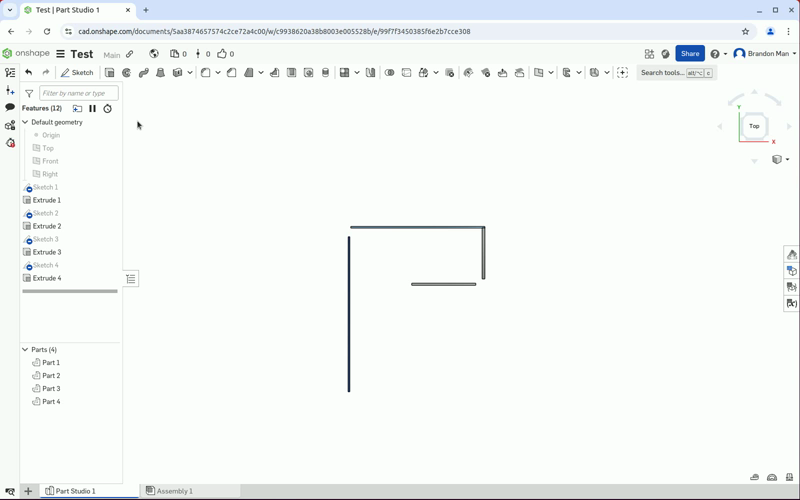
key(shift+h)
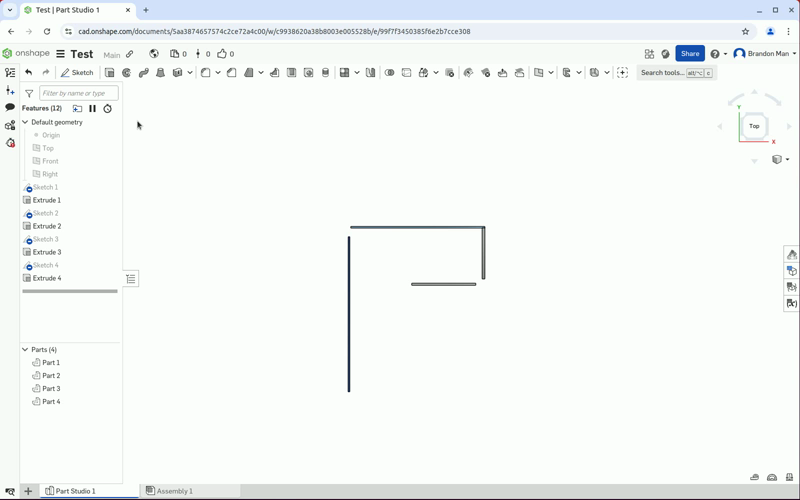
mouse_move(73, 189)
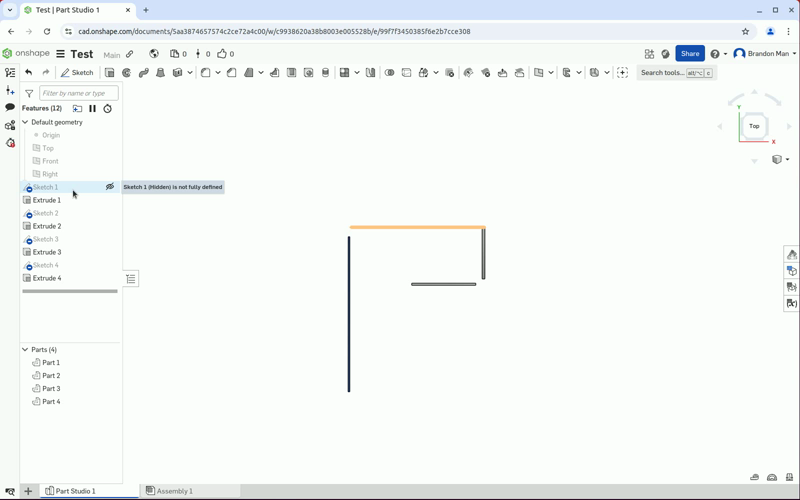
click(73, 189)
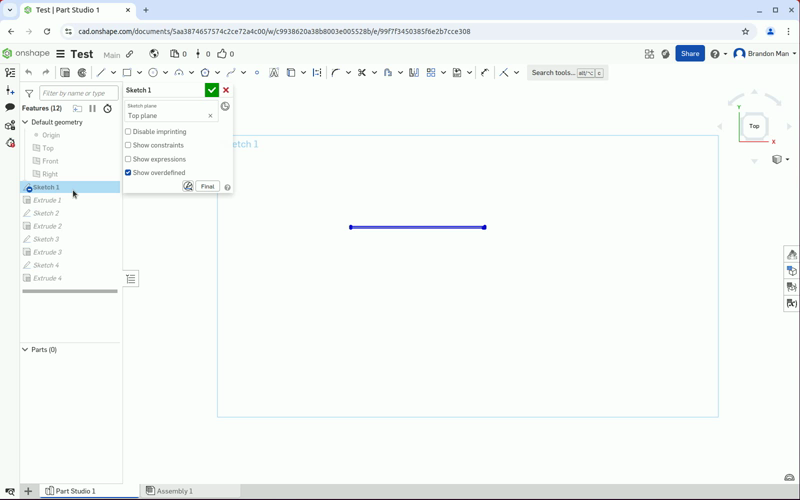
mouse_move(229, 92)
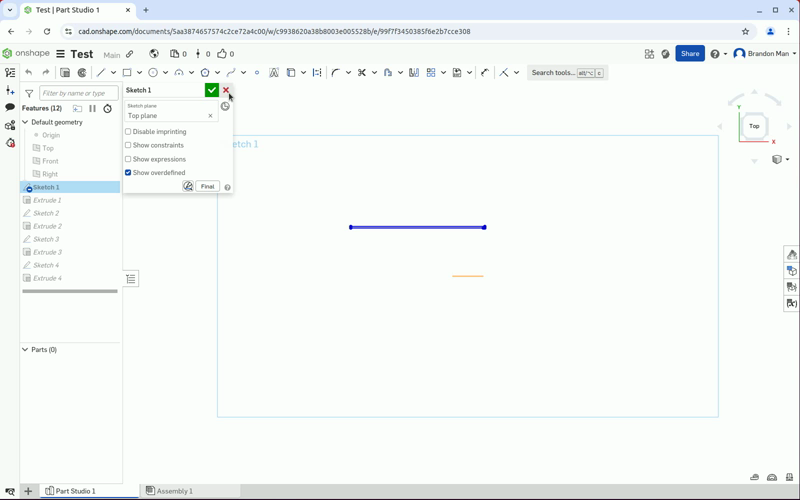
click(229, 92)
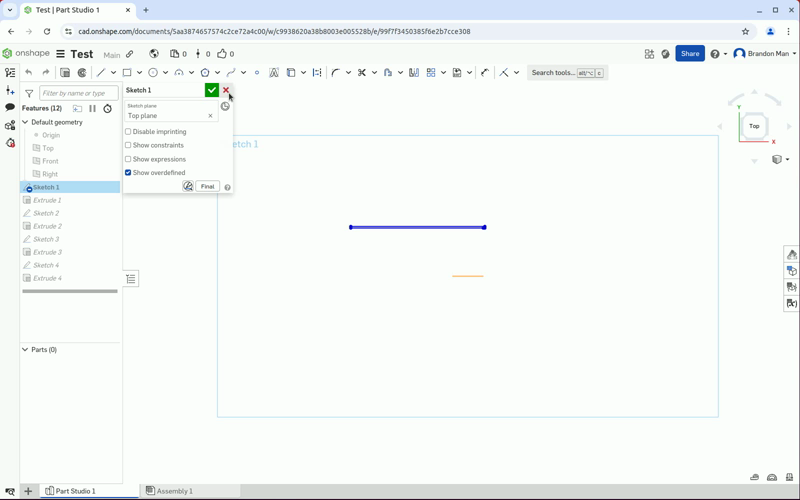
key(shift+s)
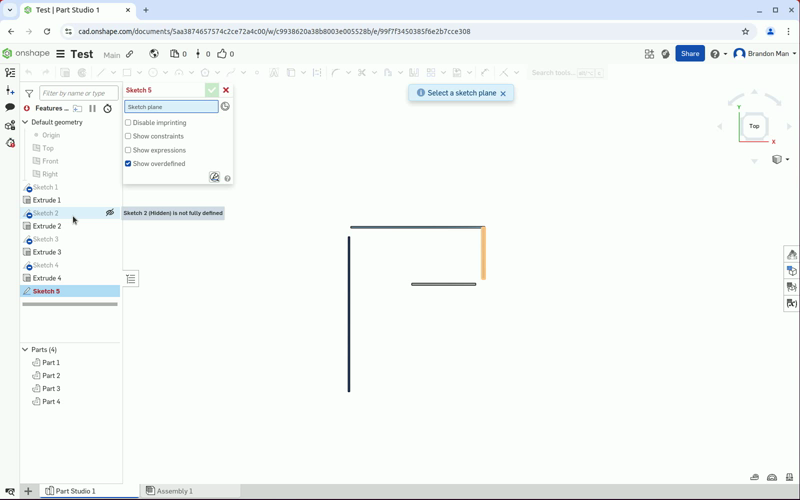
scroll(3)
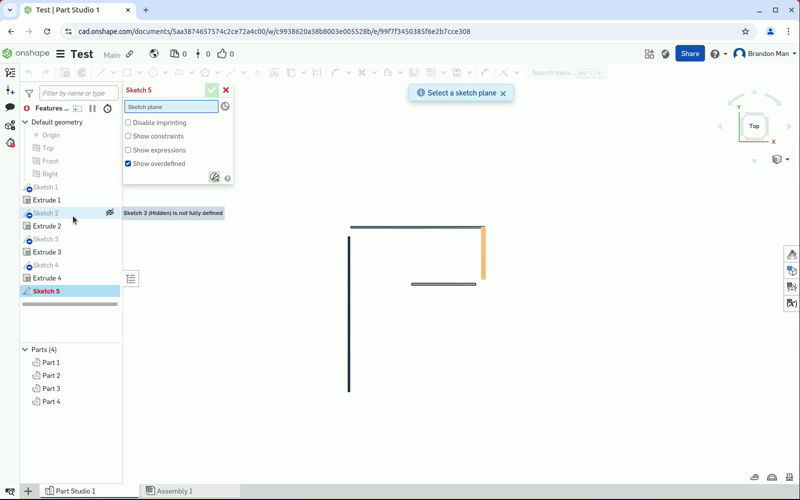
mouse_move(73, 150)
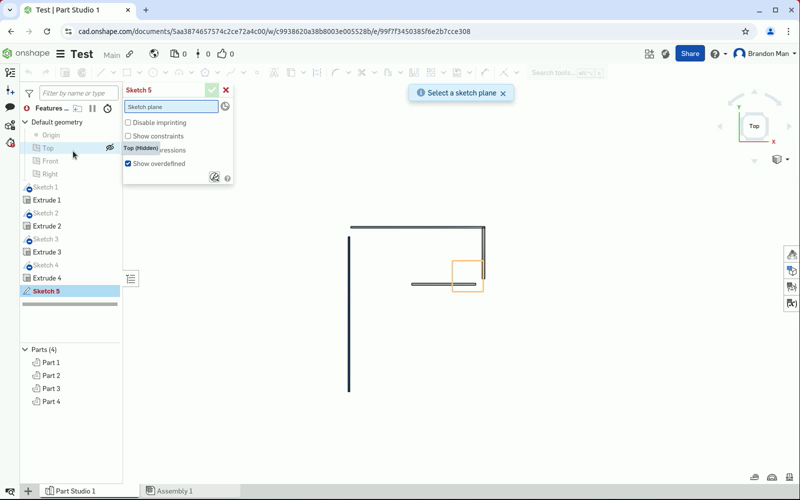
click(73, 150)
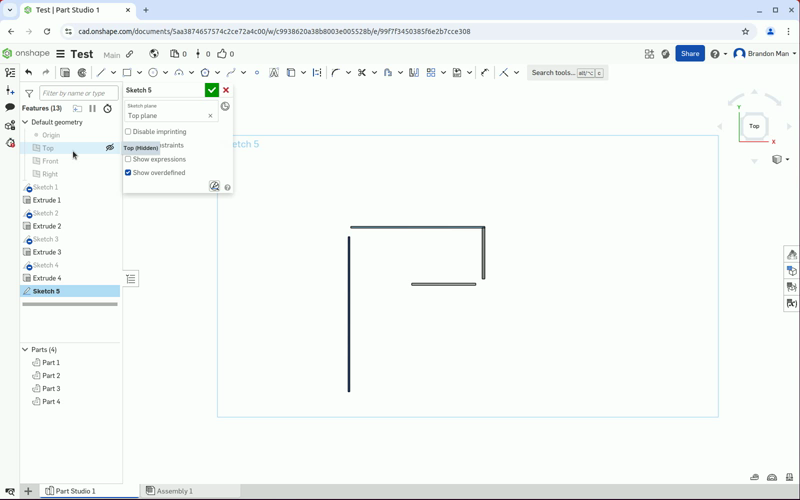
mouse_move(73, 352)
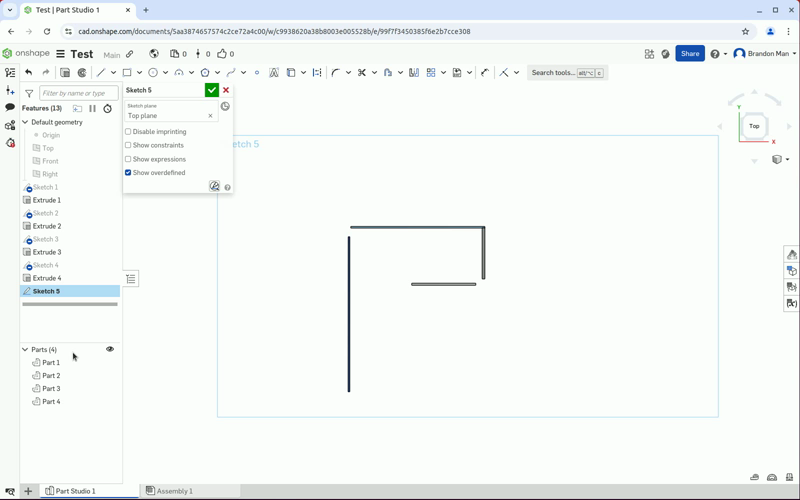
key(y)
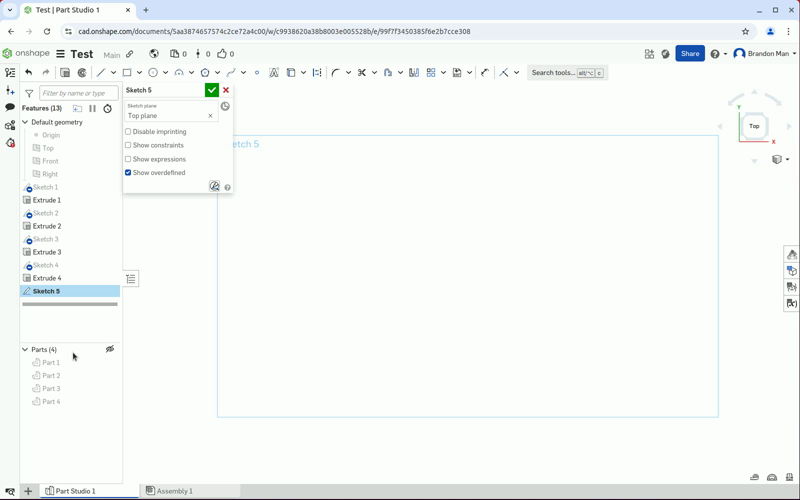
key(l)
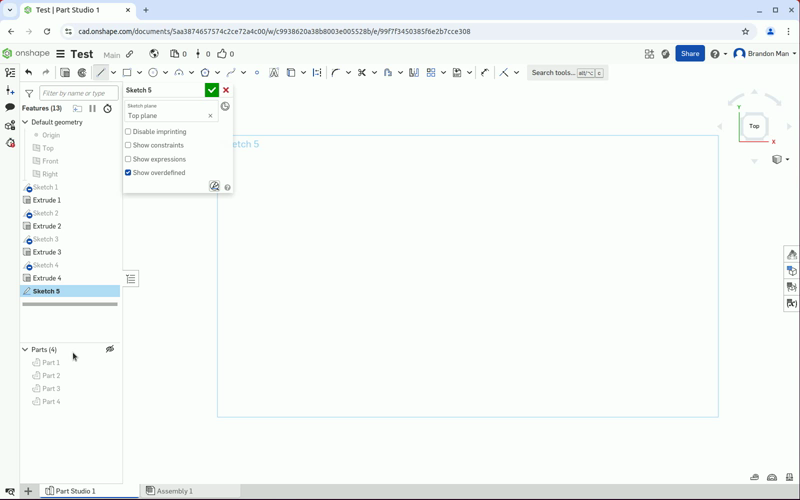
key_down(shift)
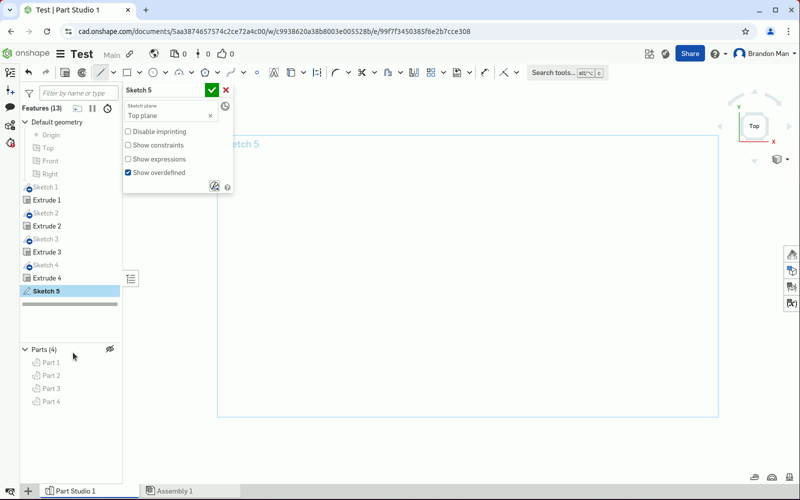
mouse_move(409, 327)
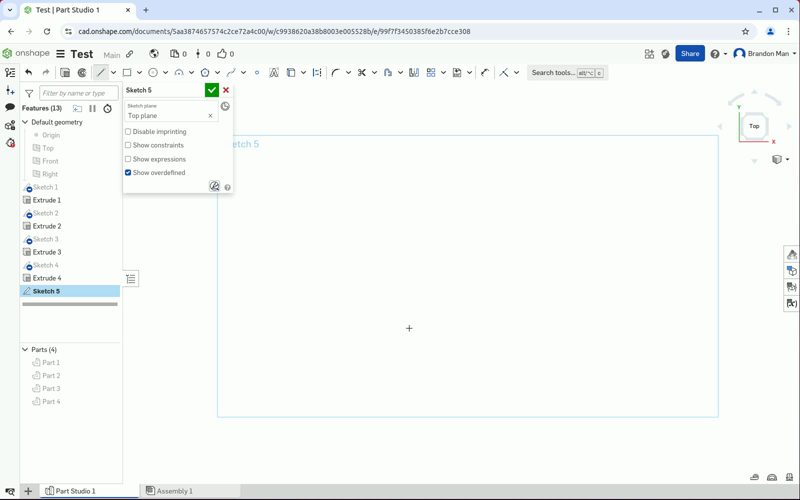
click(409, 327)
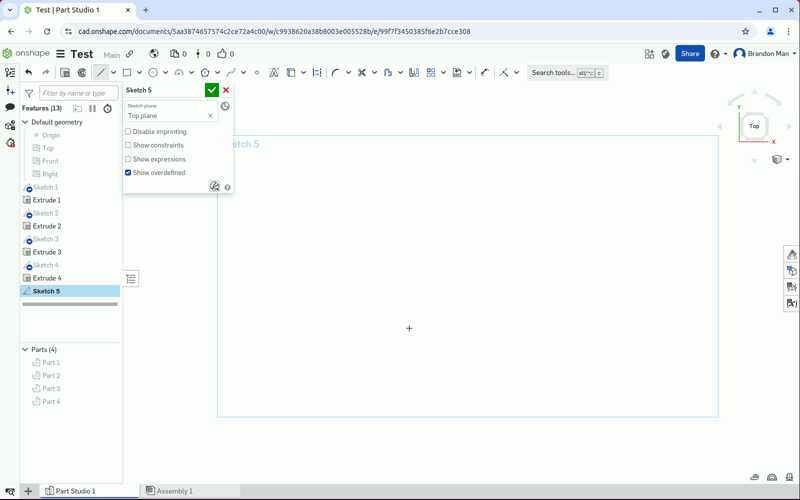
key_up(shift)
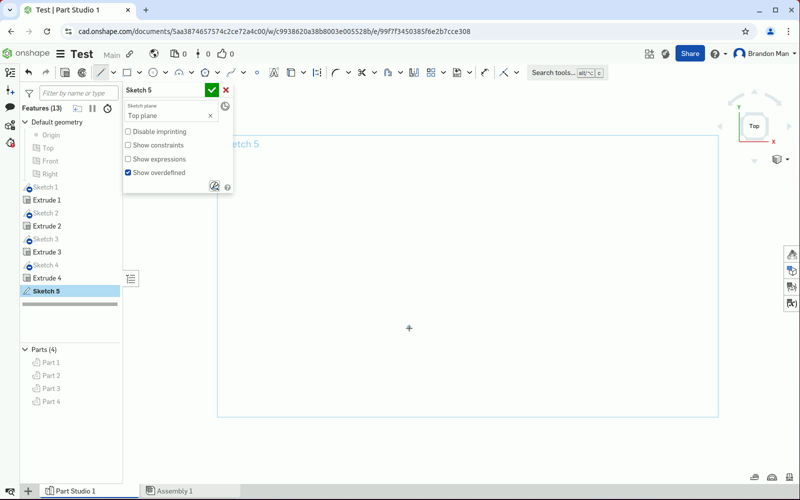
key_down(shift)
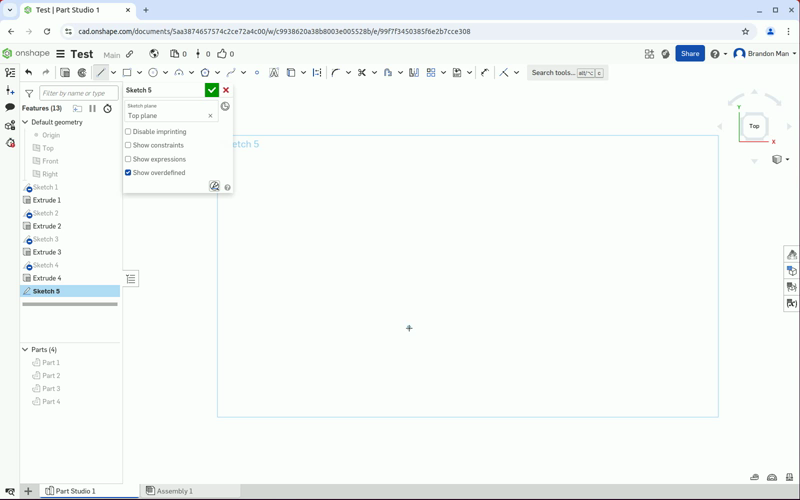
mouse_move(439, 327)
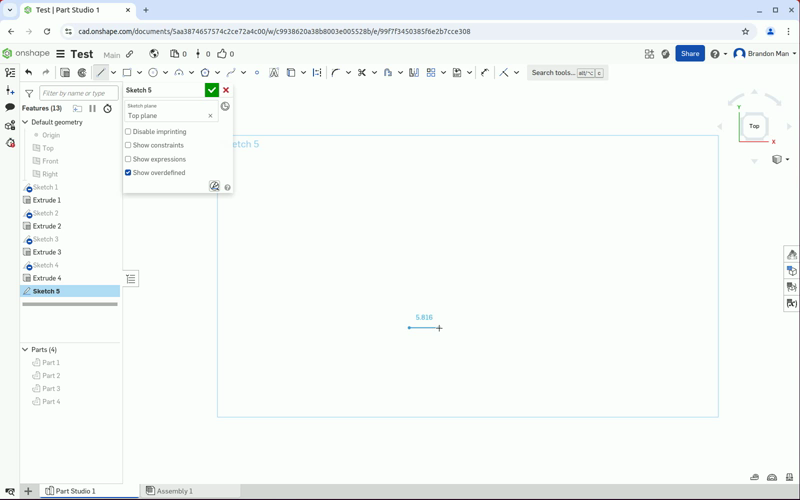
mouse_move(410, 327)
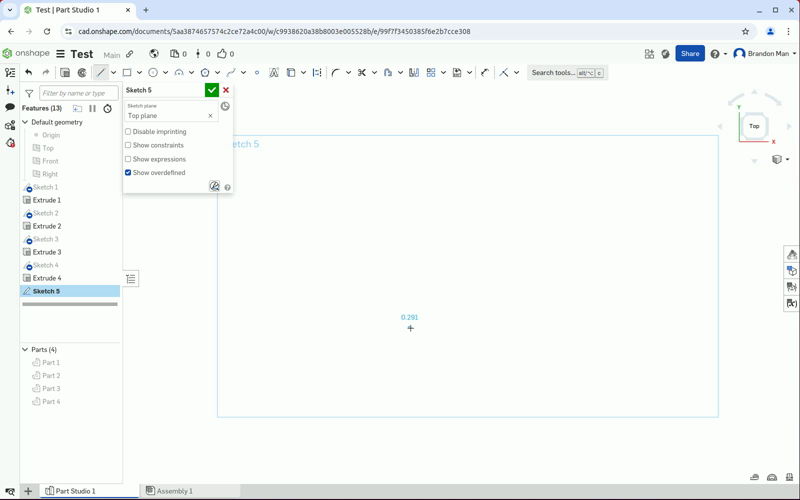
scroll(6)
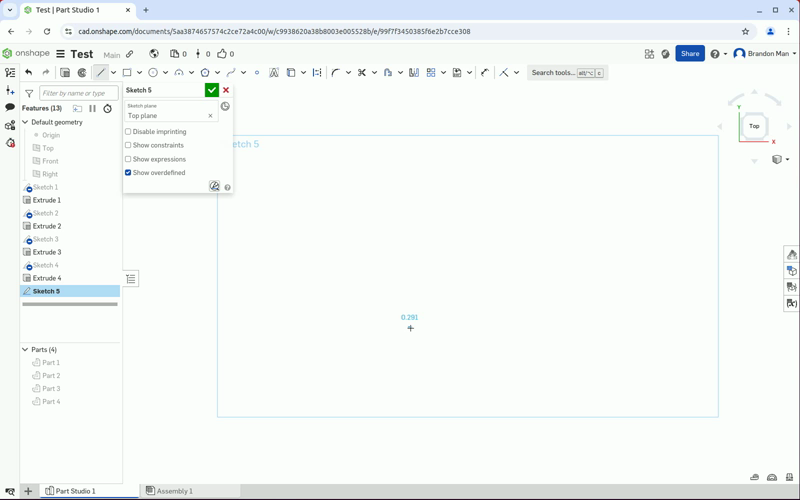
scroll(6)
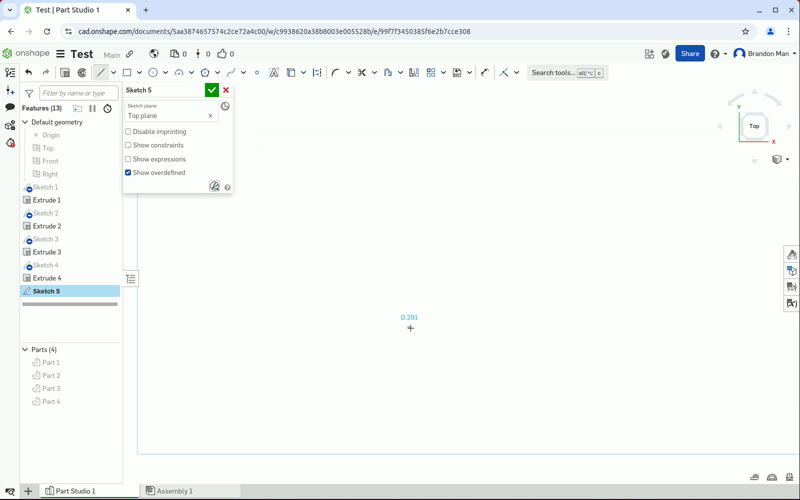
scroll(6)
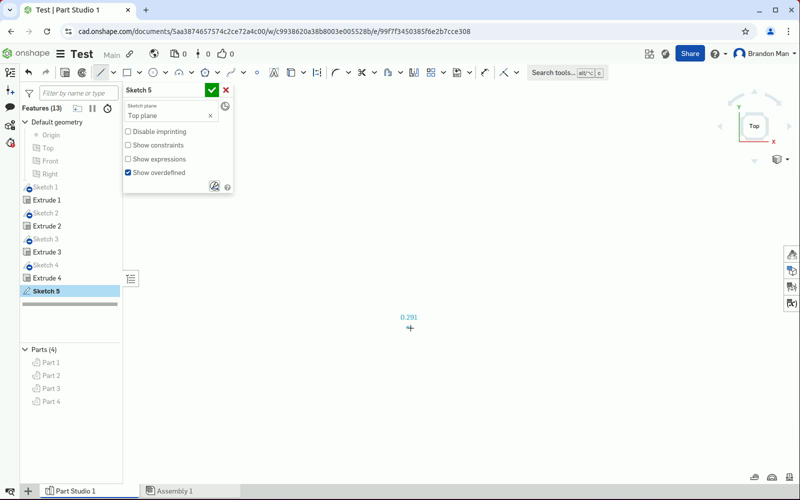
scroll(6)
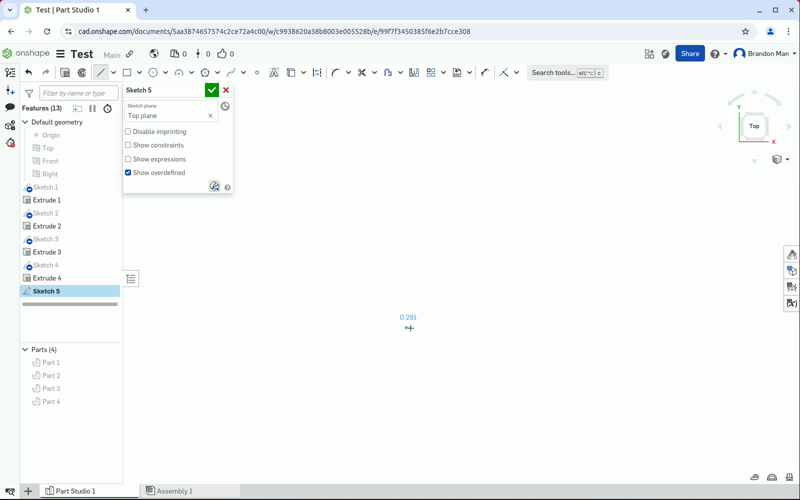
scroll(6)
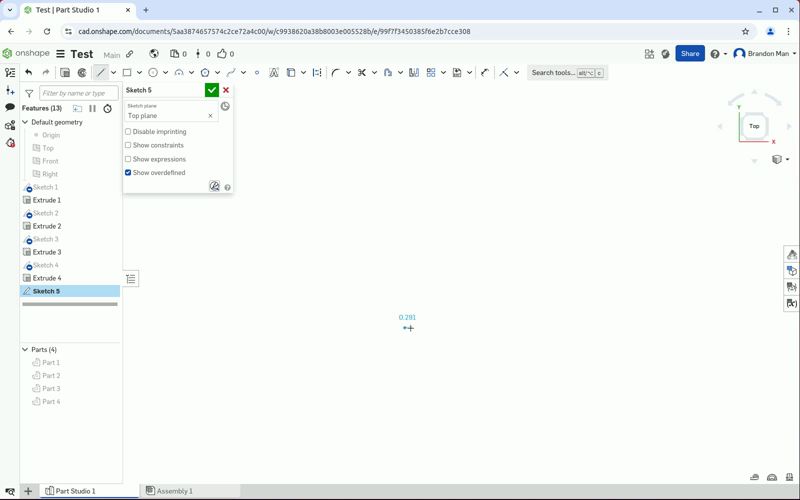
scroll(6)
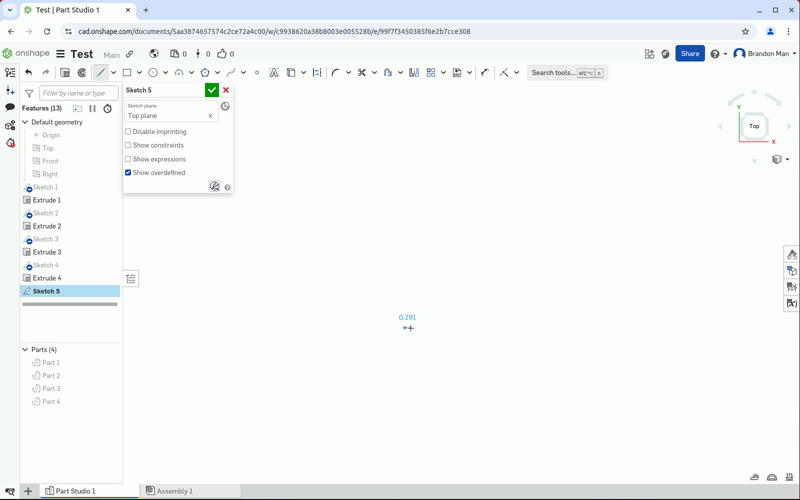
scroll(6)
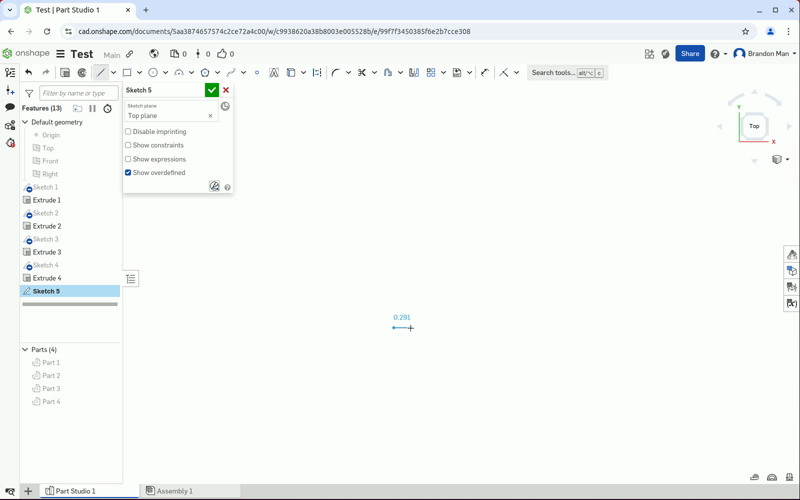
click(410, 327)
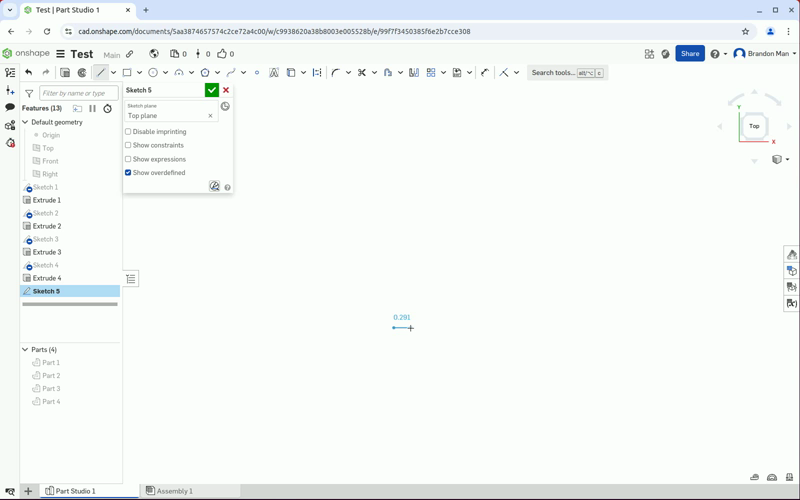
scroll(-6)
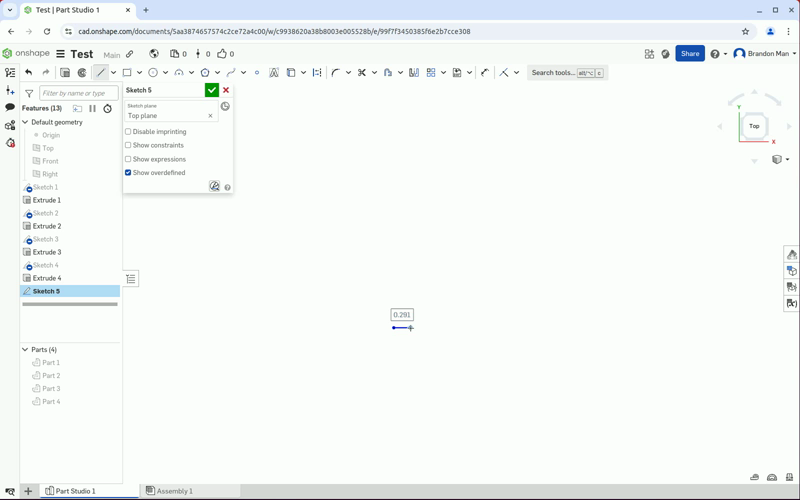
scroll(-6)
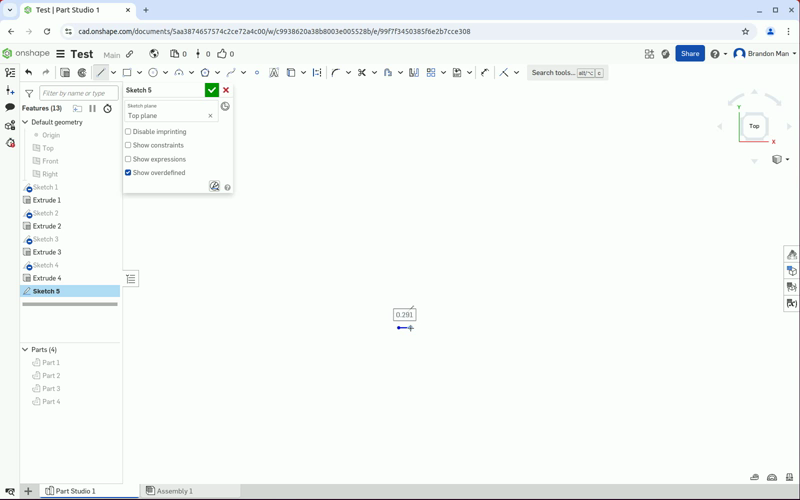
scroll(-6)
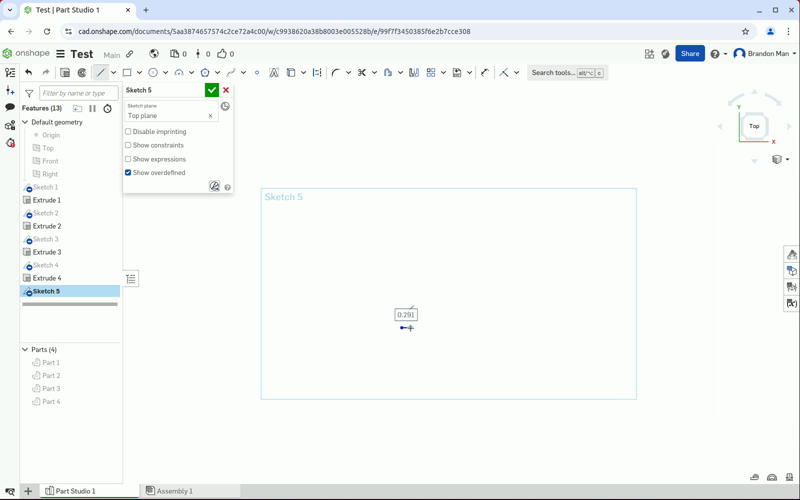
scroll(-6)
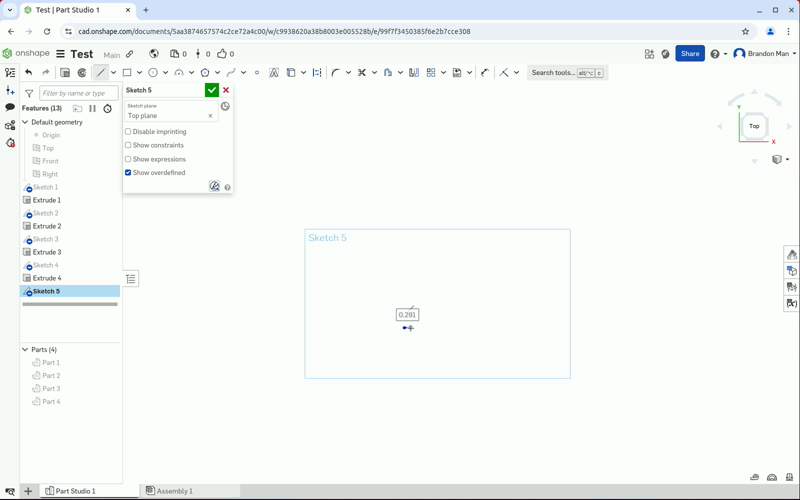
scroll(-6)
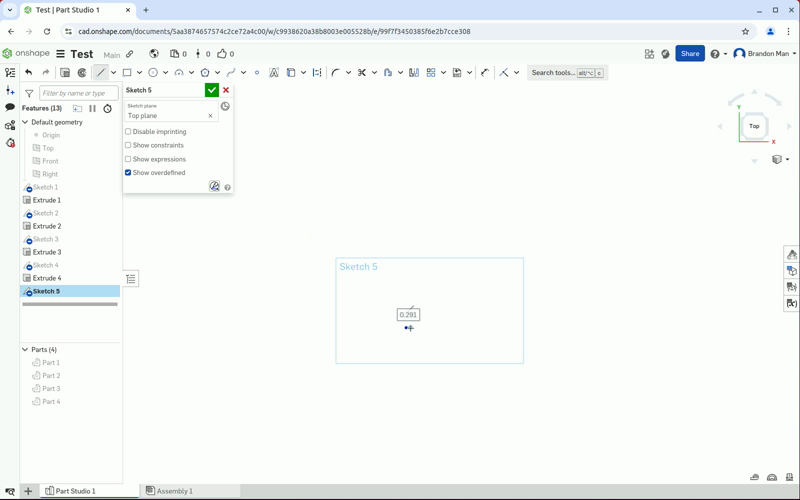
scroll(-6)
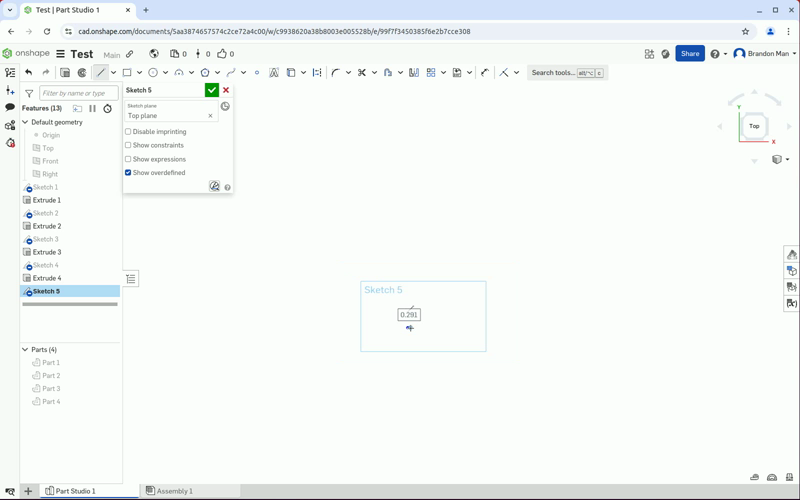
scroll(-6)
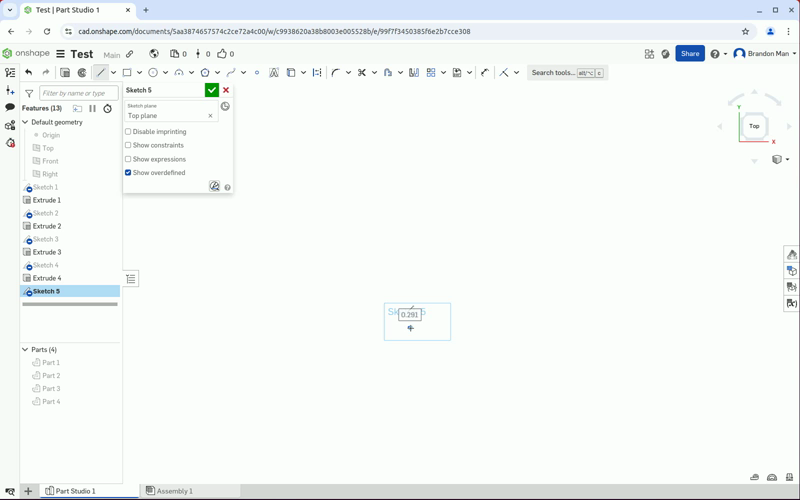
key_up(shift)
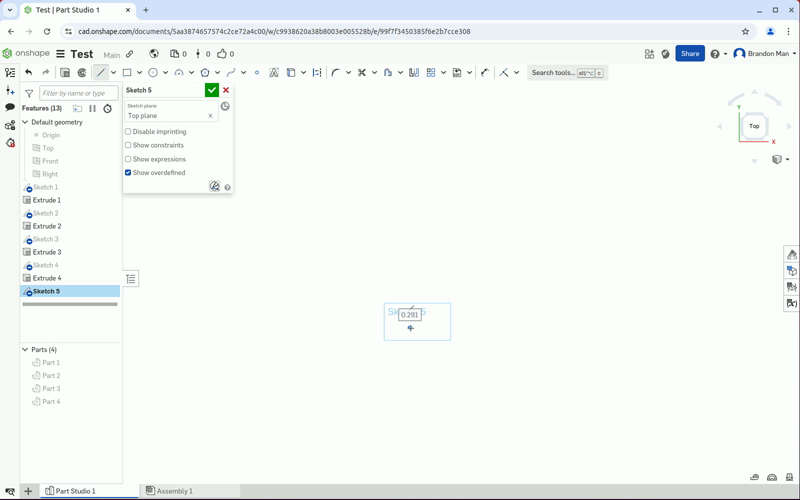
key_down(shift)
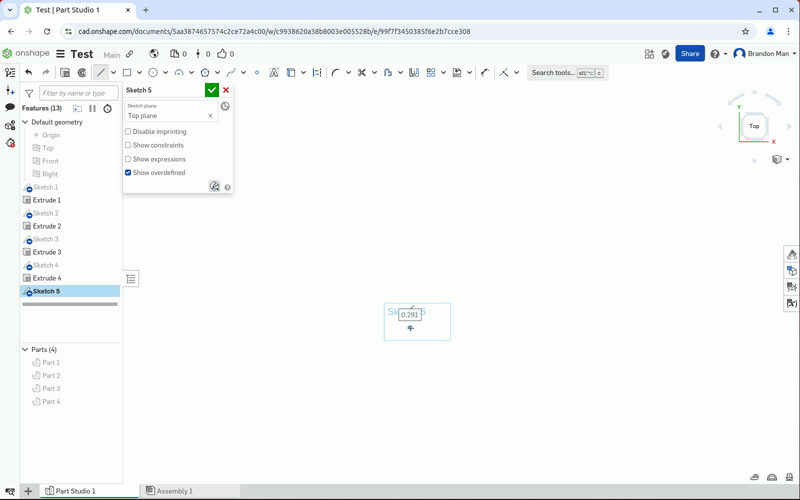
mouse_move(440, 327)
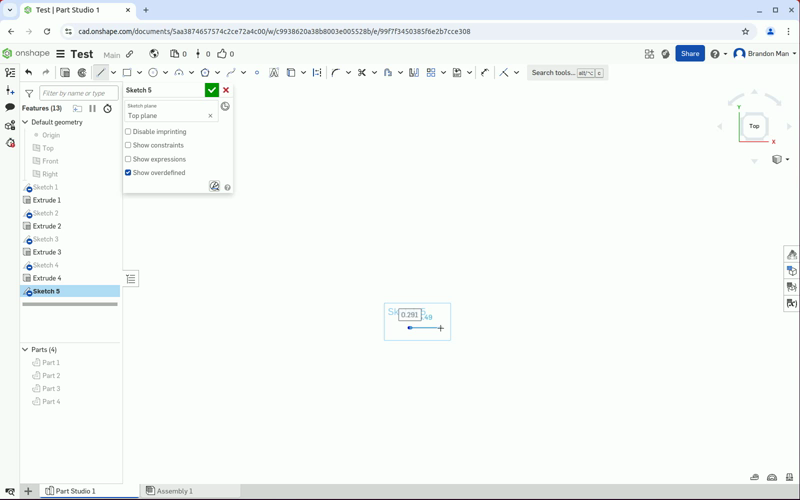
mouse_move(410, 285)
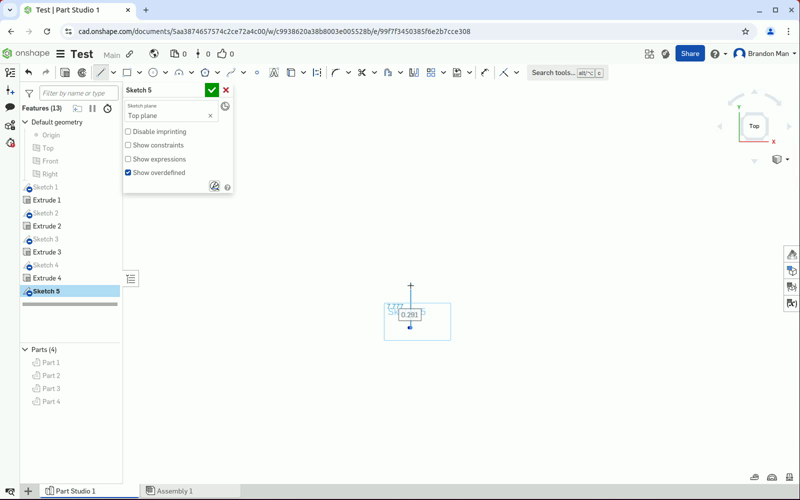
click(410, 285)
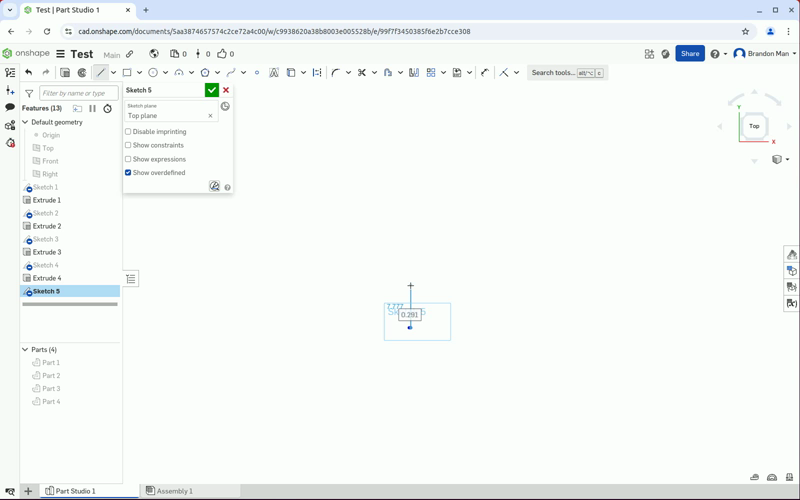
key_up(shift)
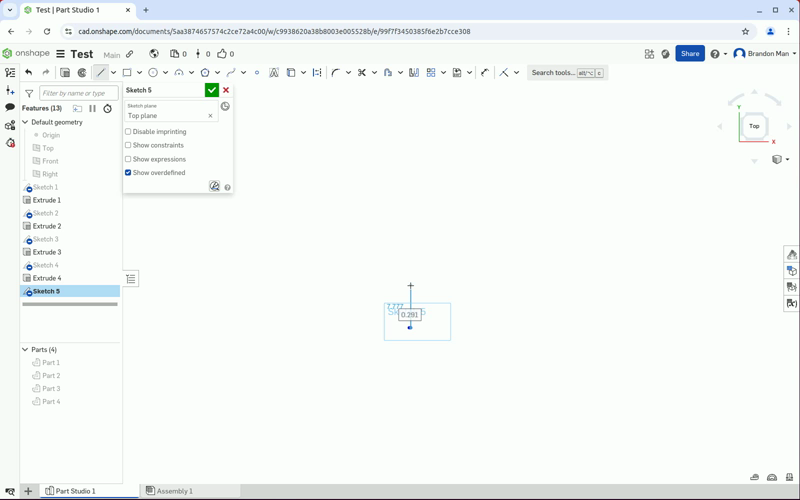
key_down(shift)
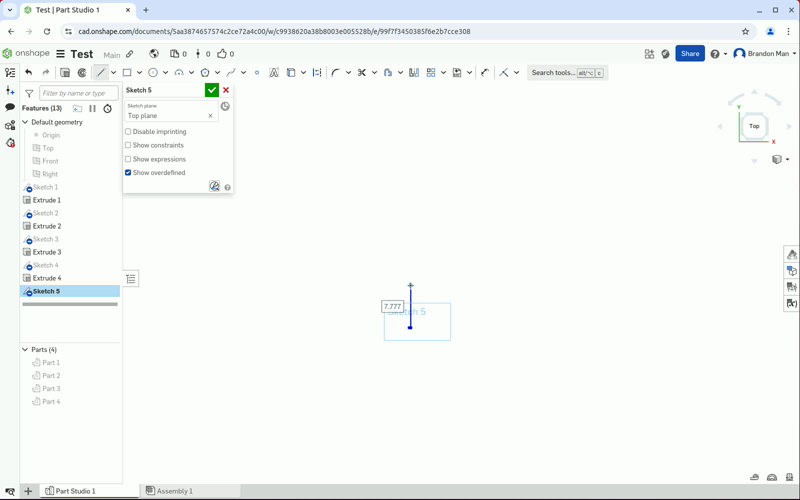
mouse_move(440, 285)
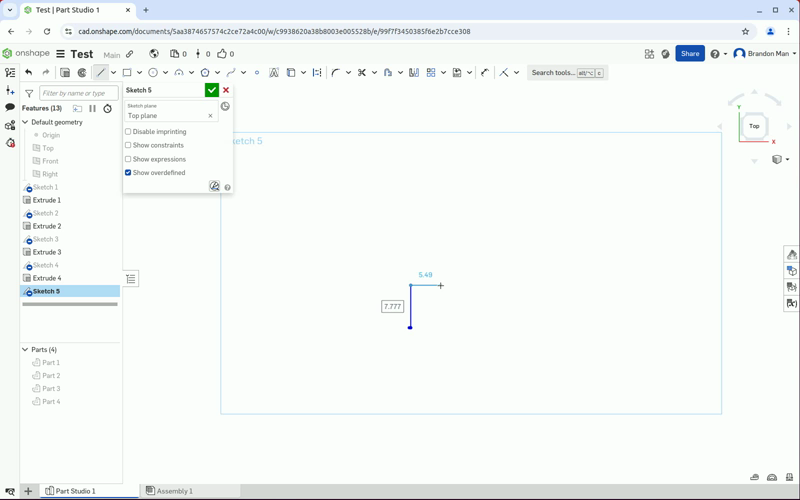
mouse_move(410, 283)
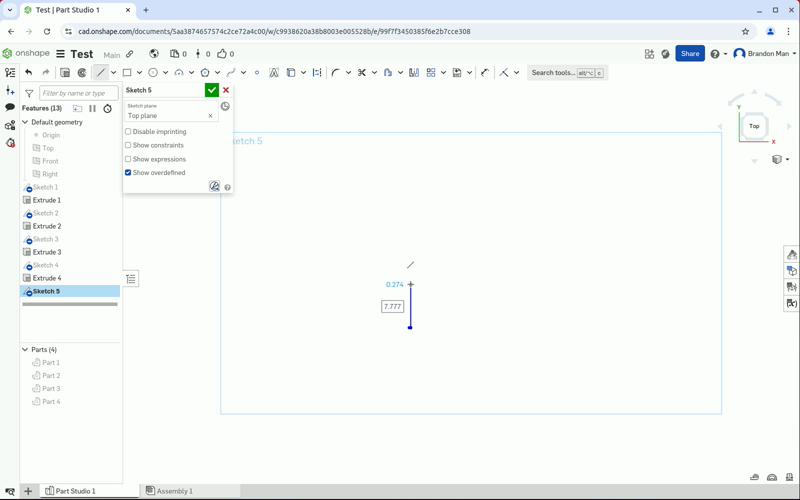
scroll(6)
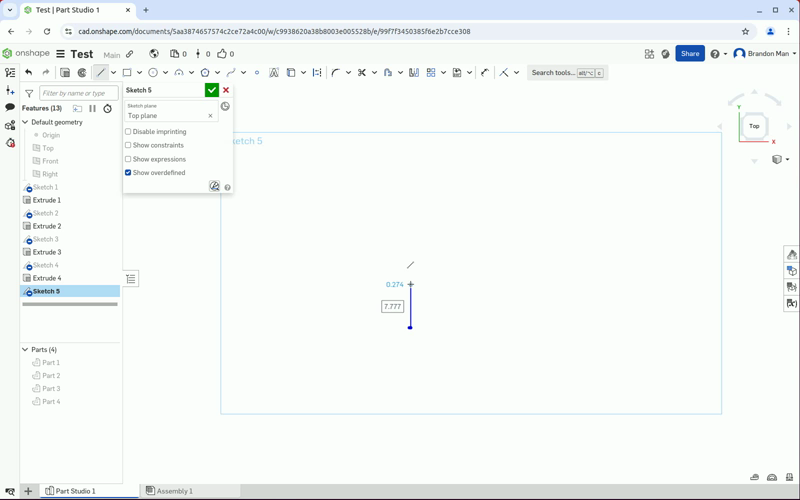
scroll(6)
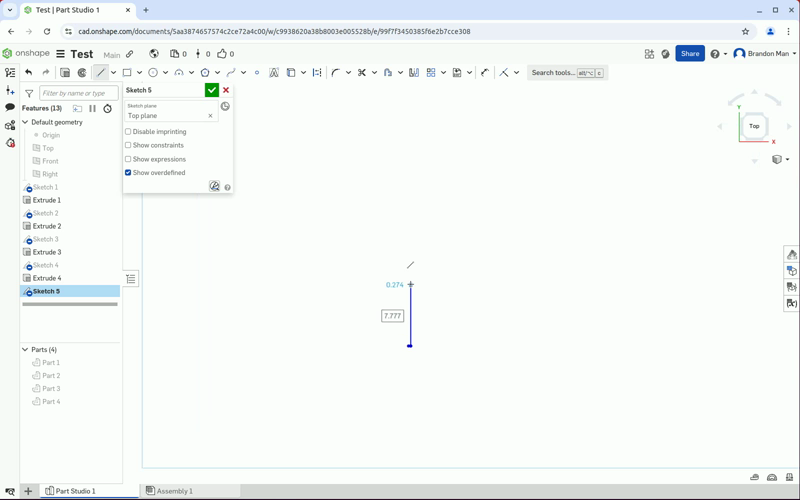
scroll(6)
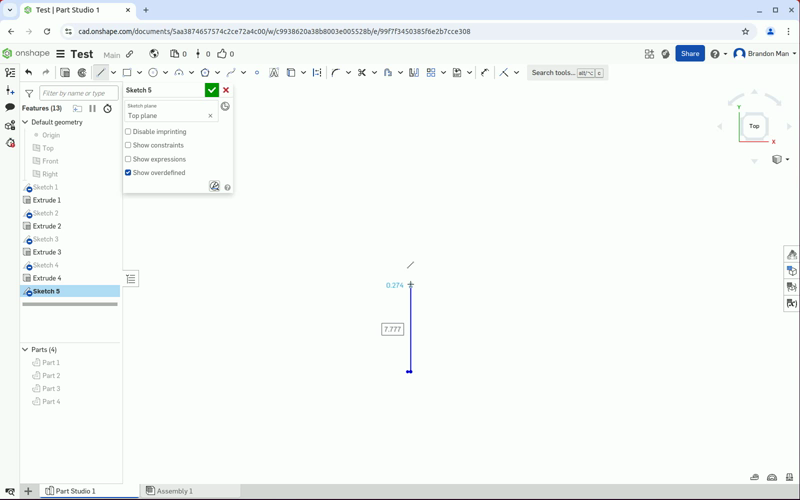
scroll(6)
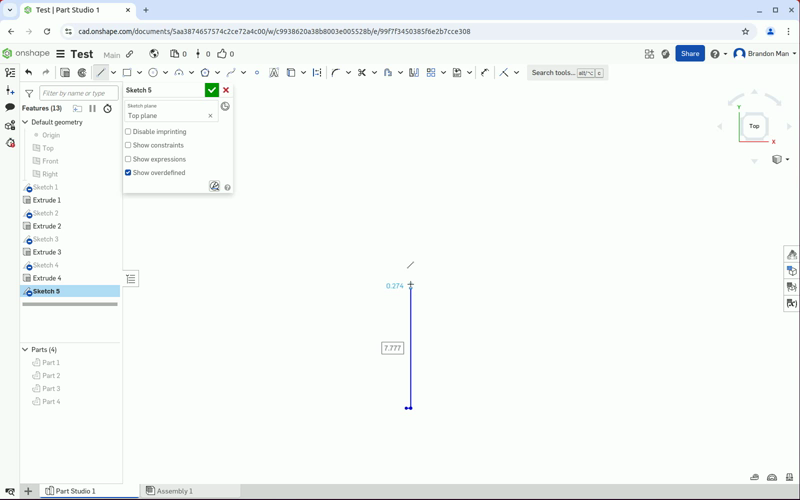
scroll(6)
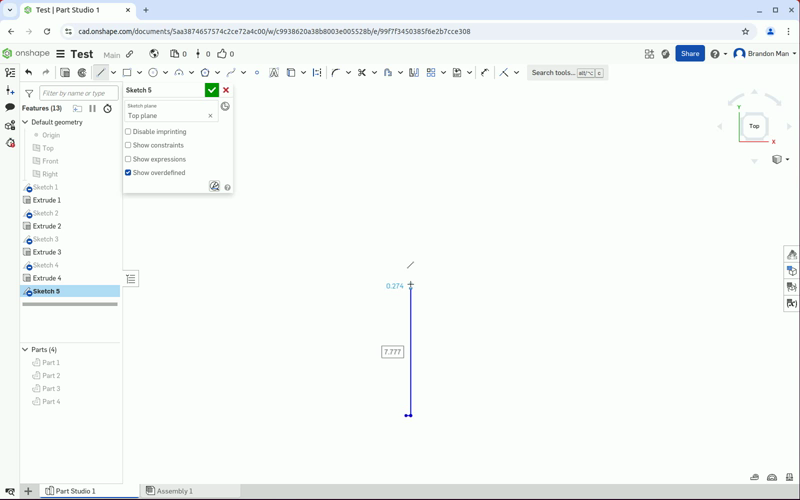
scroll(6)
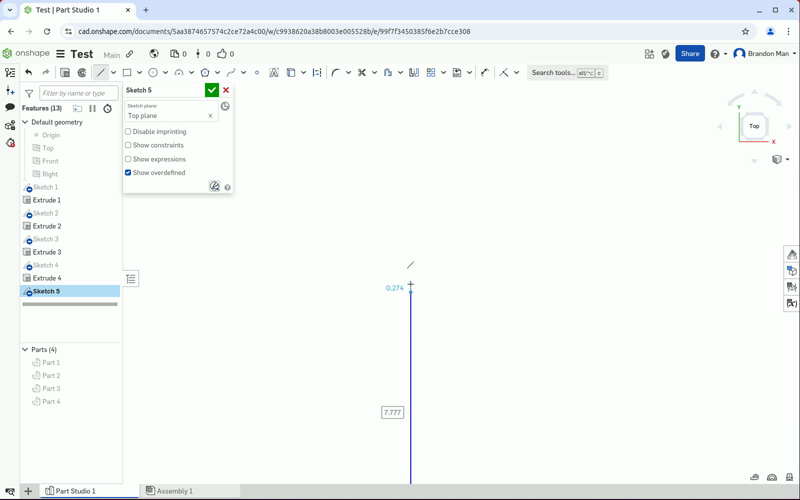
scroll(6)
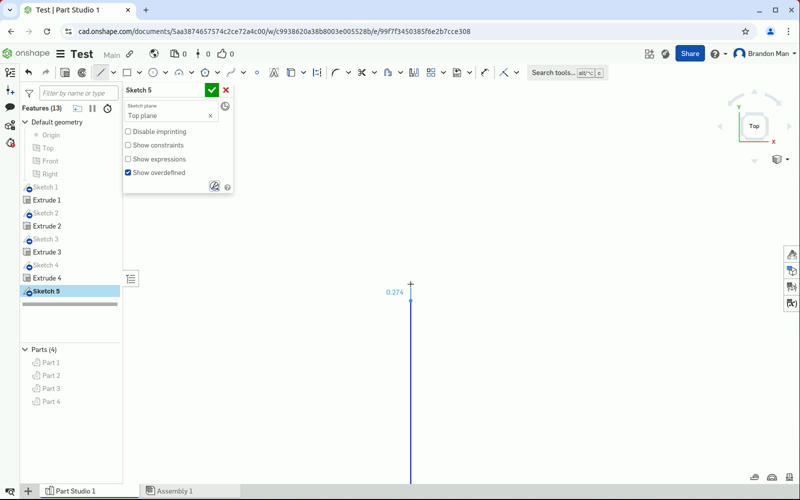
click(410, 283)
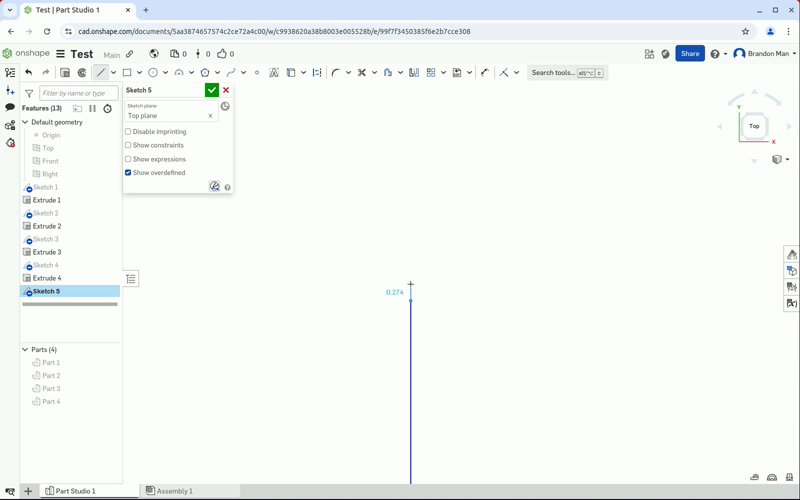
scroll(-6)
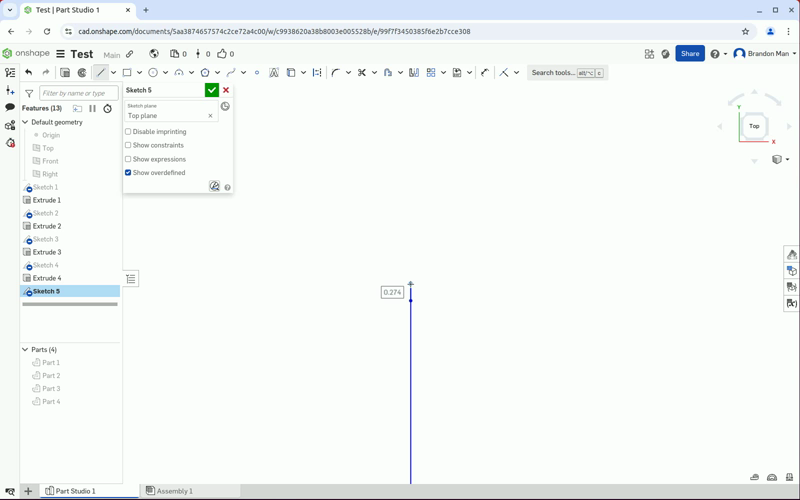
scroll(-6)
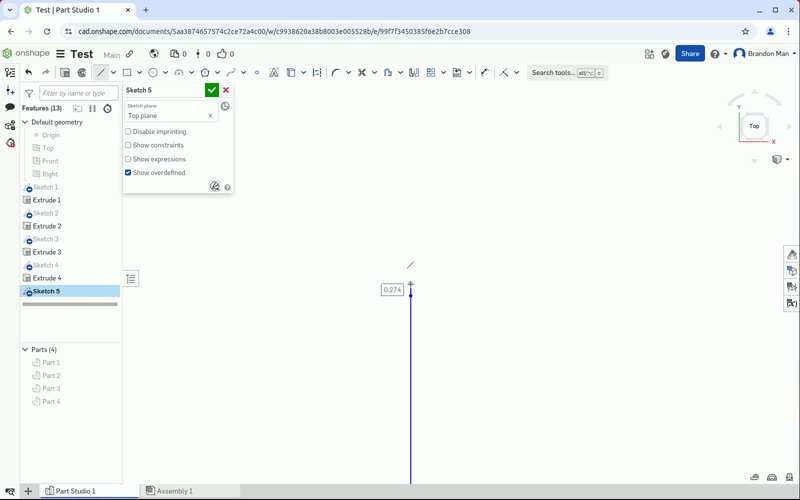
scroll(-6)
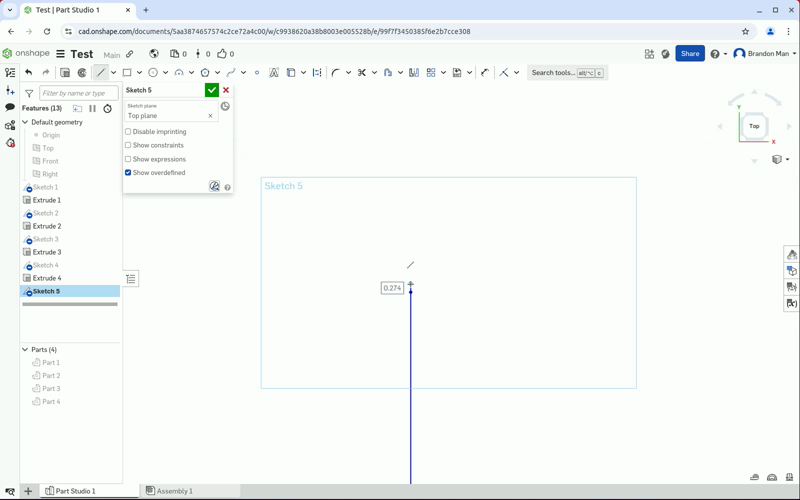
scroll(-6)
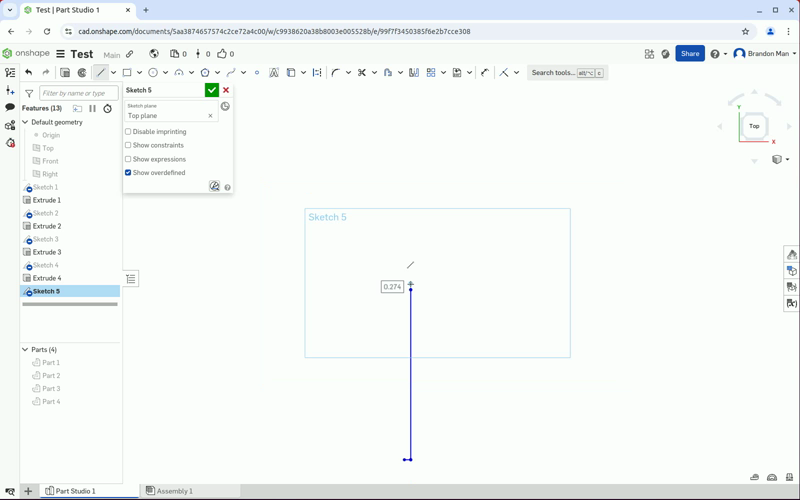
scroll(-6)
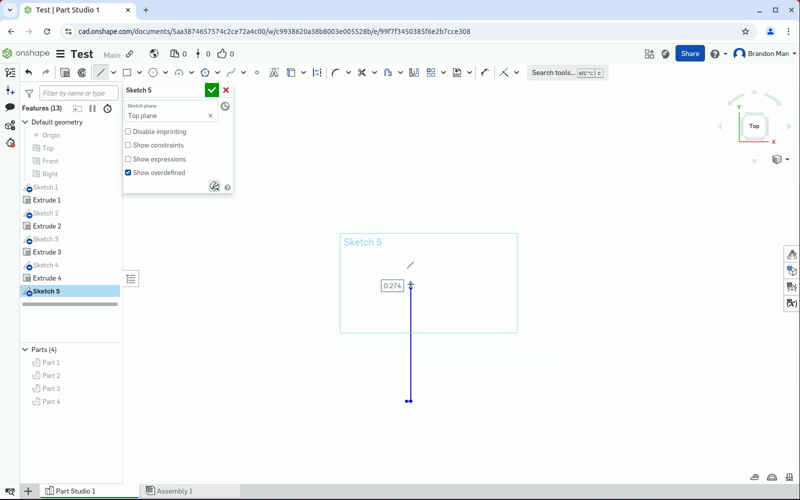
scroll(-6)
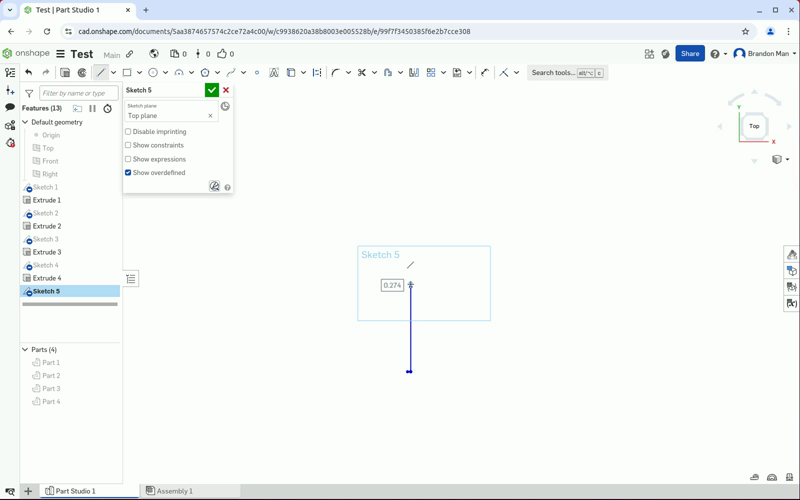
scroll(-6)
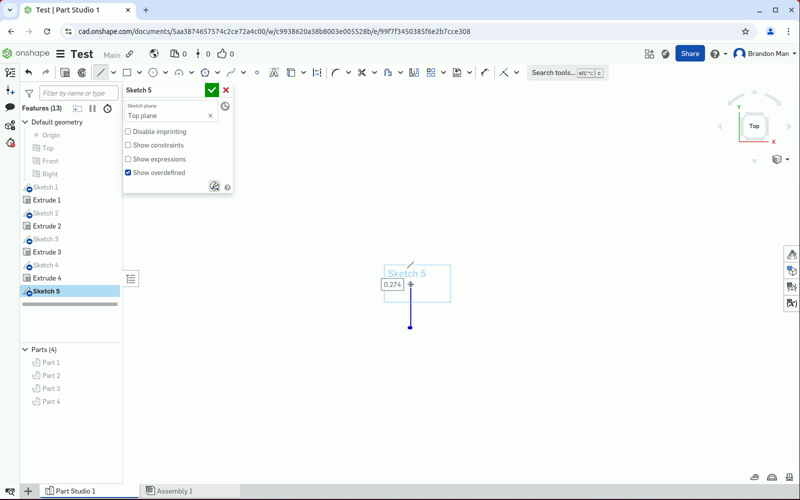
key_up(shift)
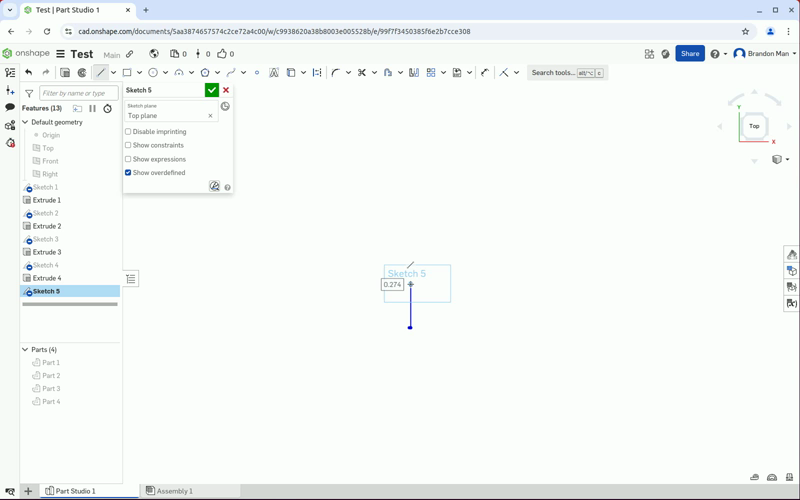
key_down(shift)
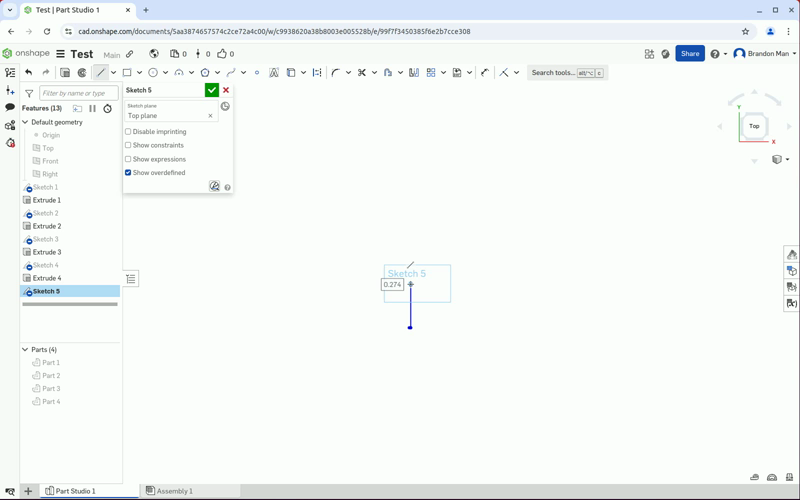
mouse_move(440, 283)
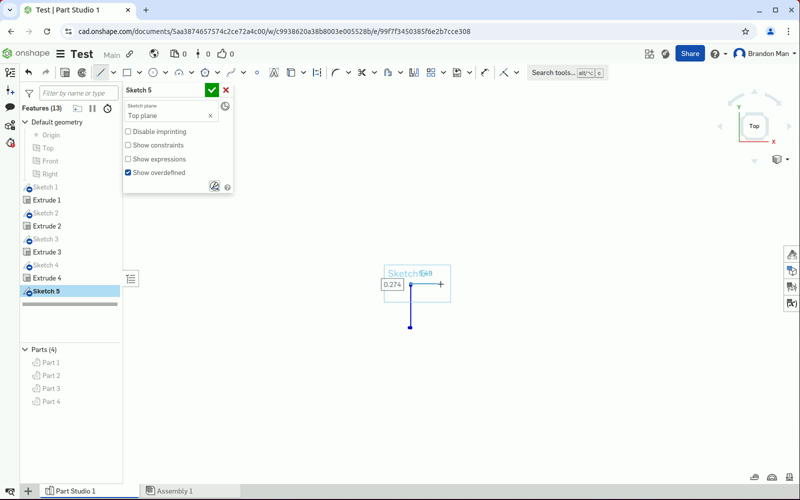
mouse_move(409, 283)
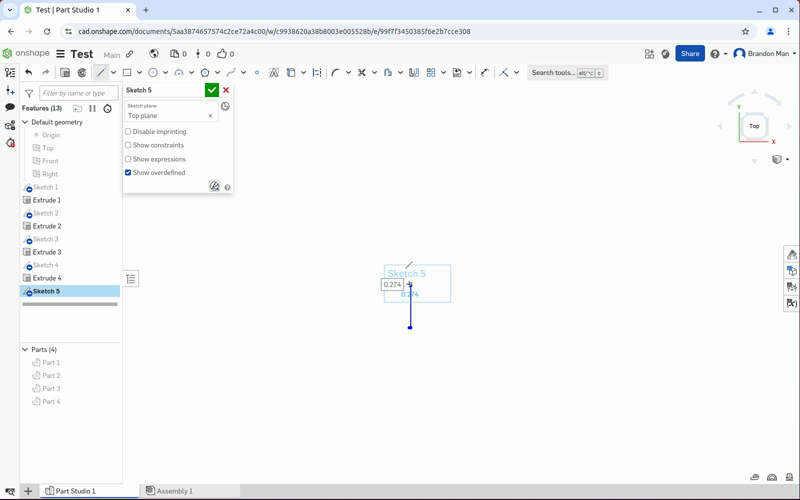
scroll(6)
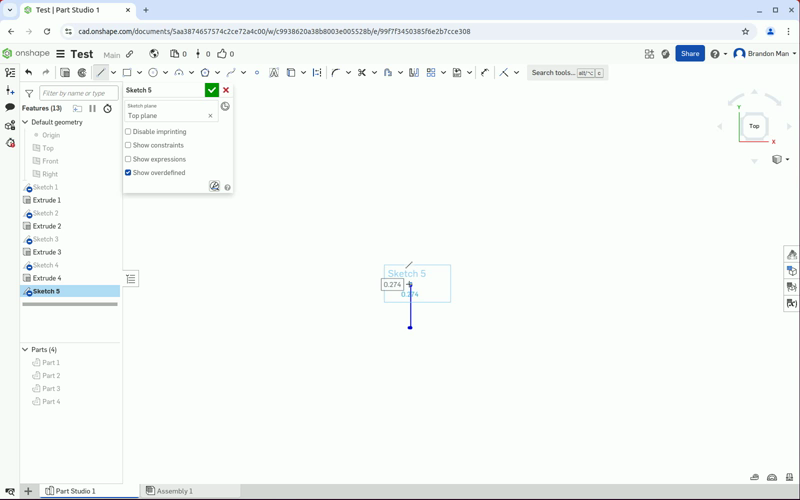
scroll(6)
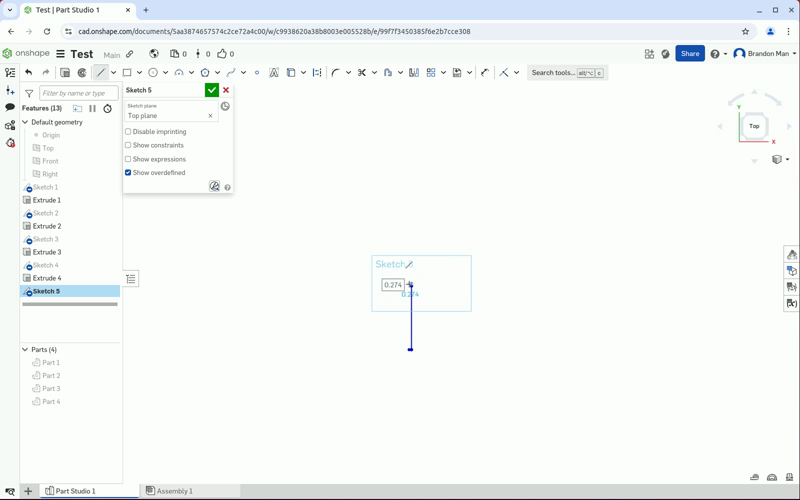
scroll(6)
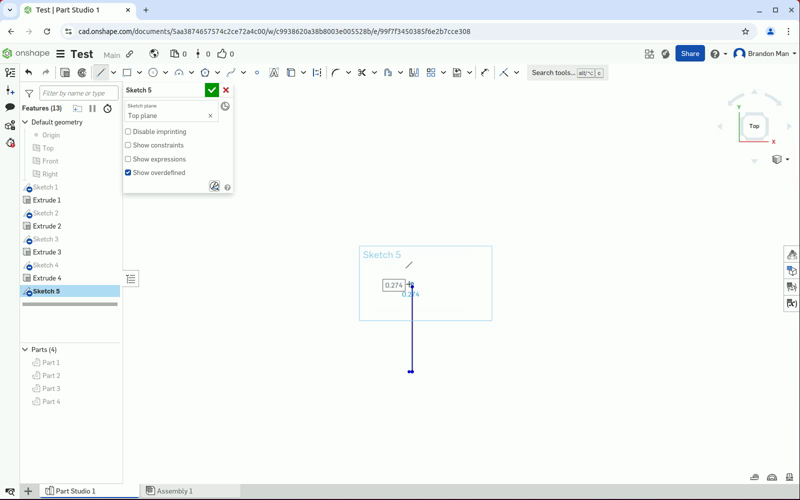
scroll(6)
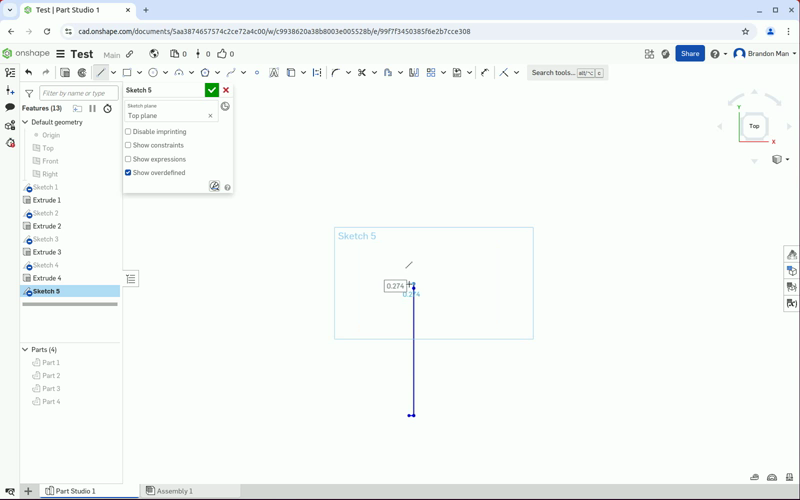
scroll(6)
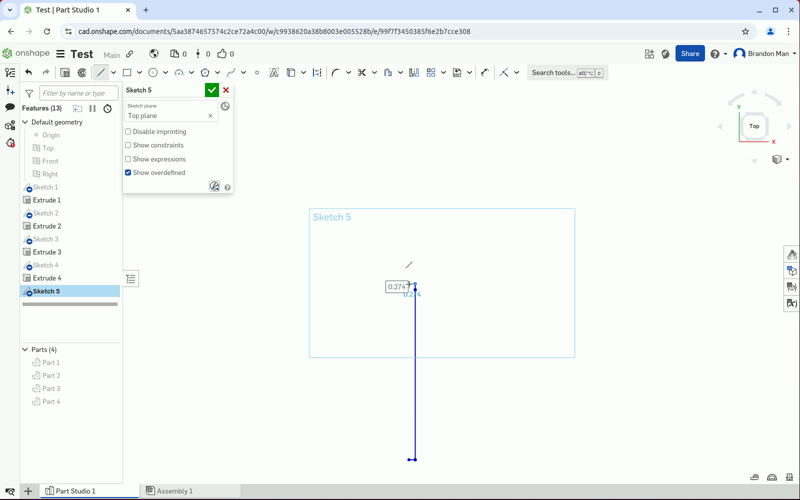
scroll(6)
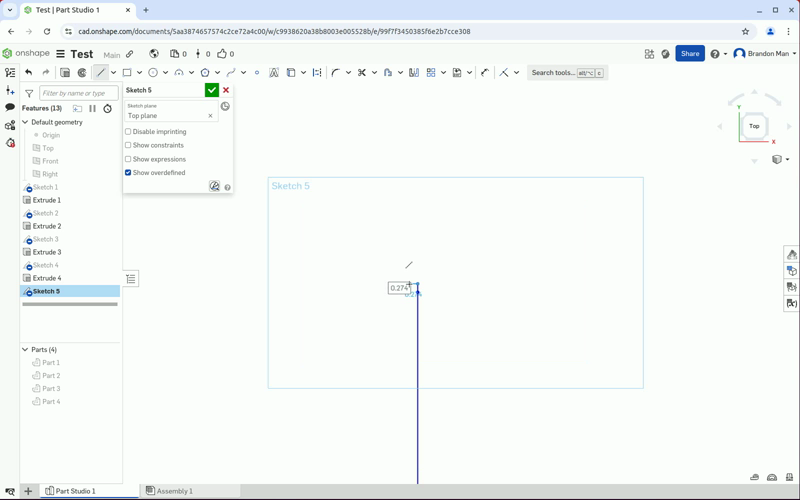
scroll(6)
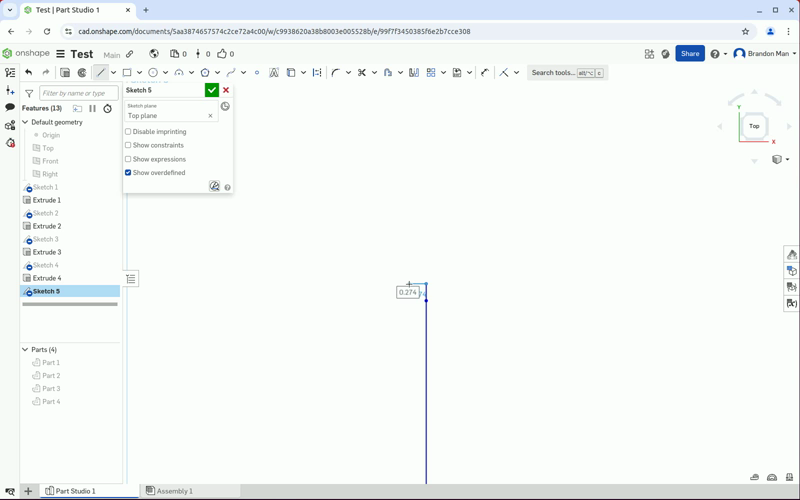
click(409, 283)
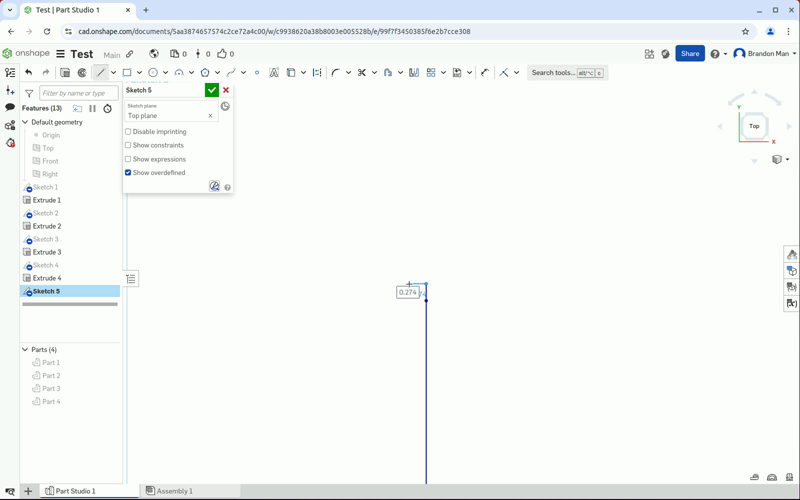
scroll(-6)
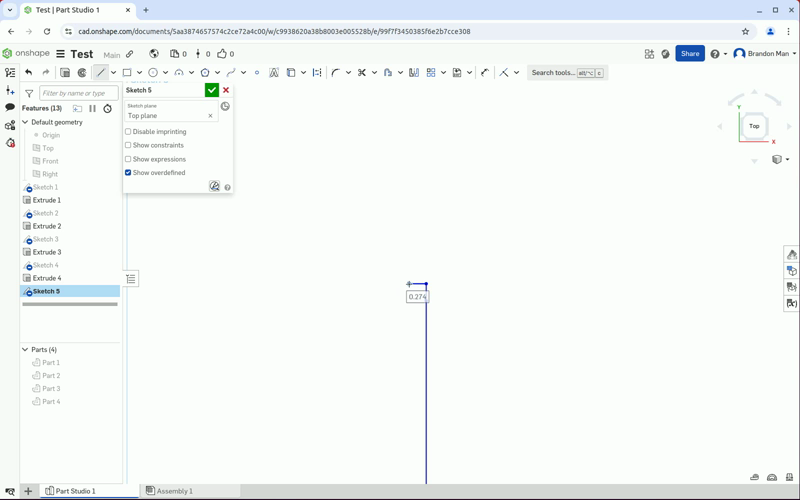
scroll(-6)
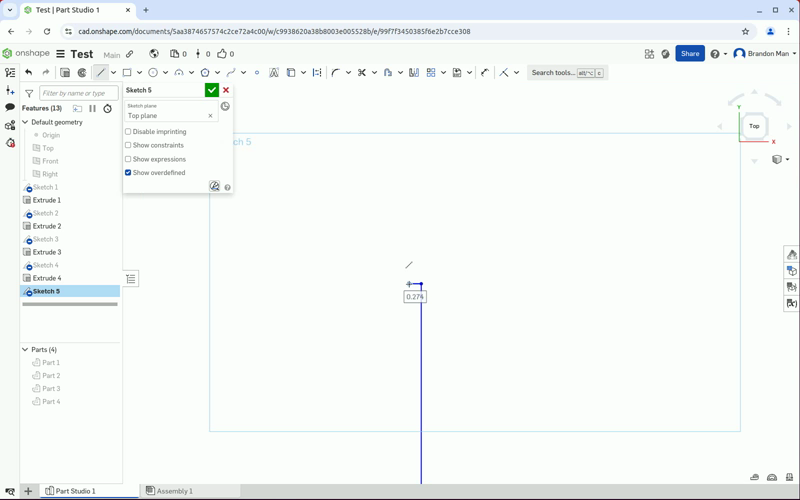
scroll(-6)
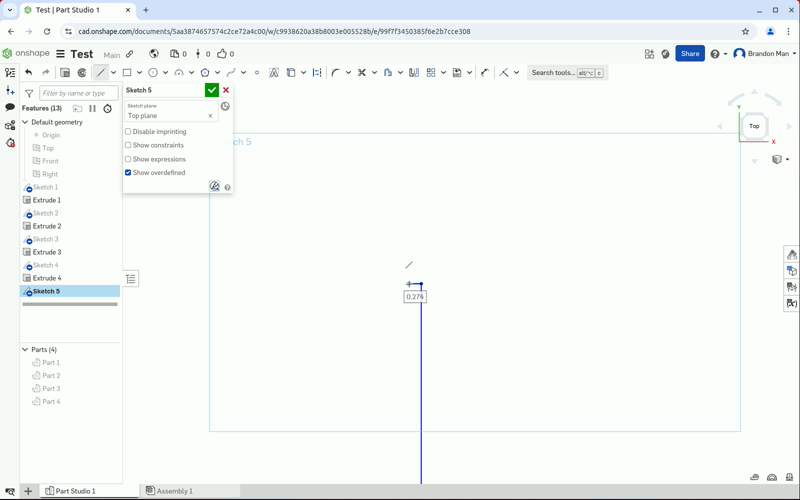
scroll(-6)
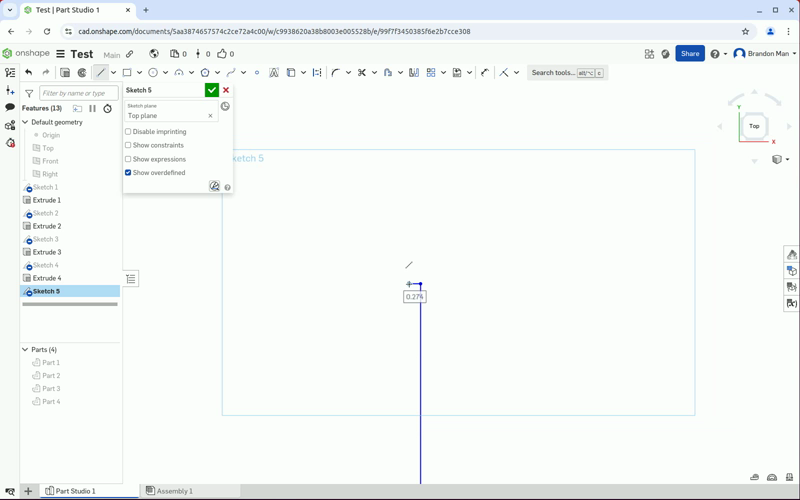
scroll(-6)
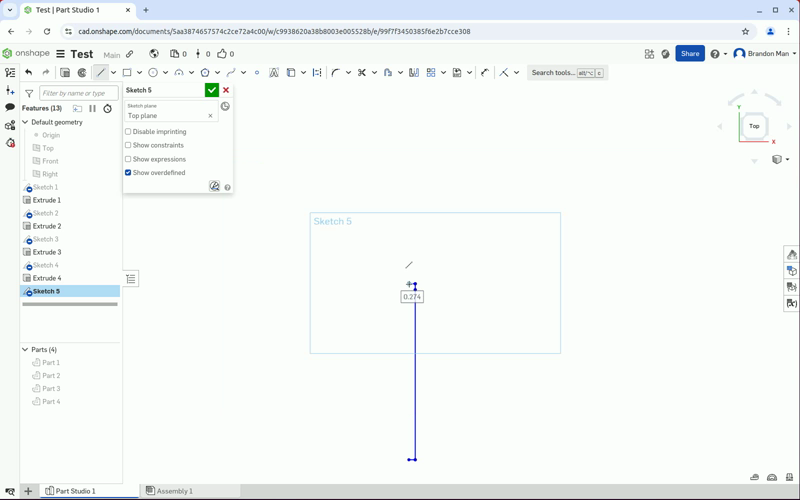
scroll(-6)
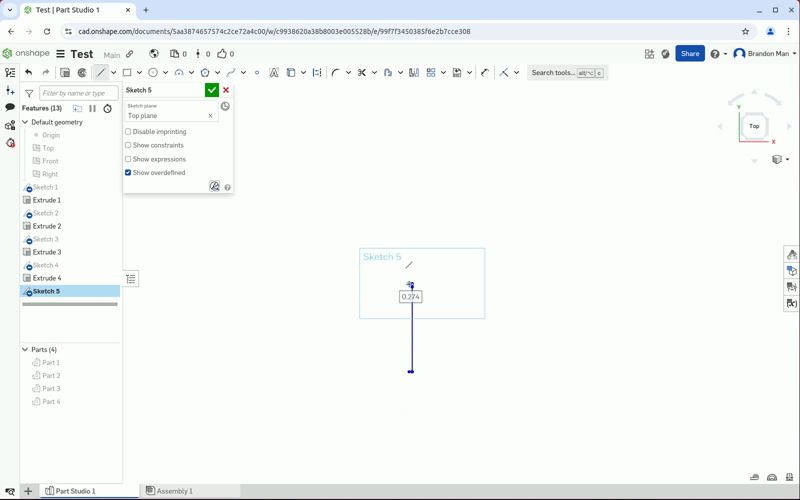
scroll(-6)
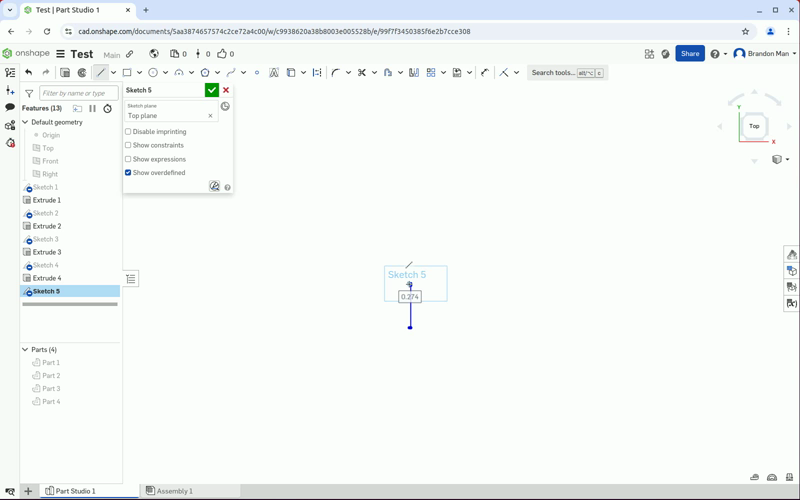
key_up(shift)
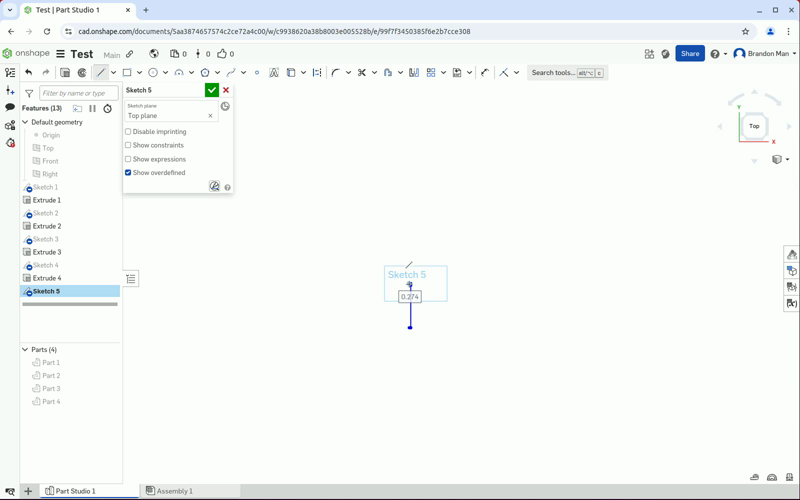
key_down(shift)
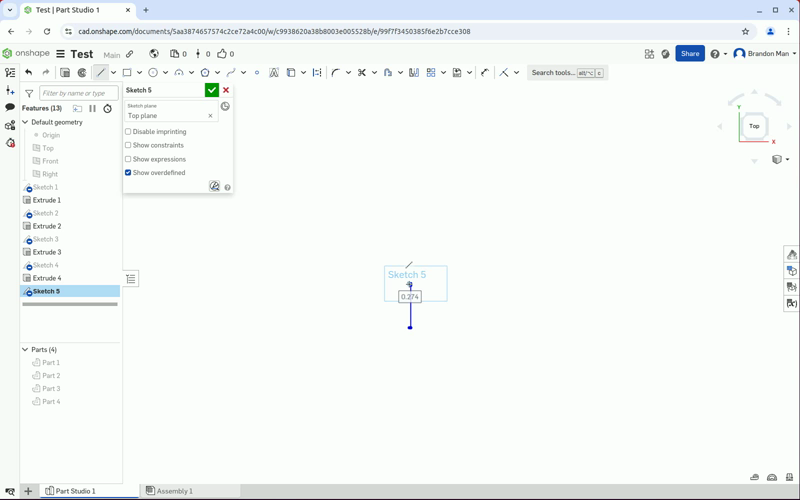
mouse_move(439, 283)
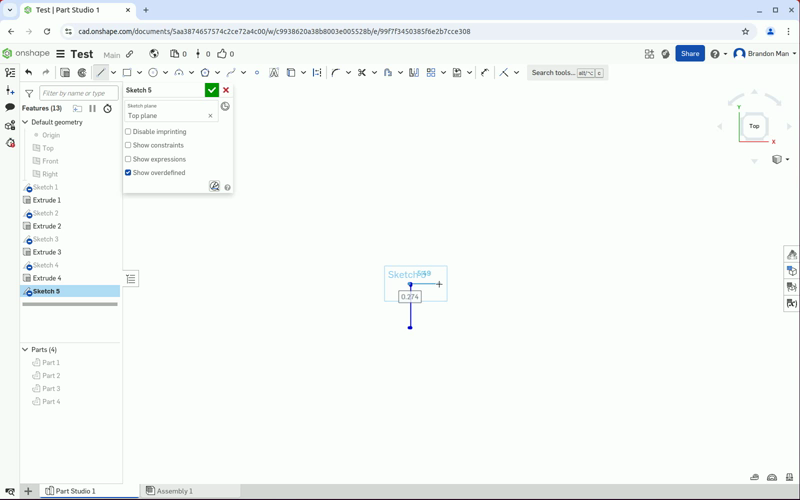
mouse_move(409, 325)
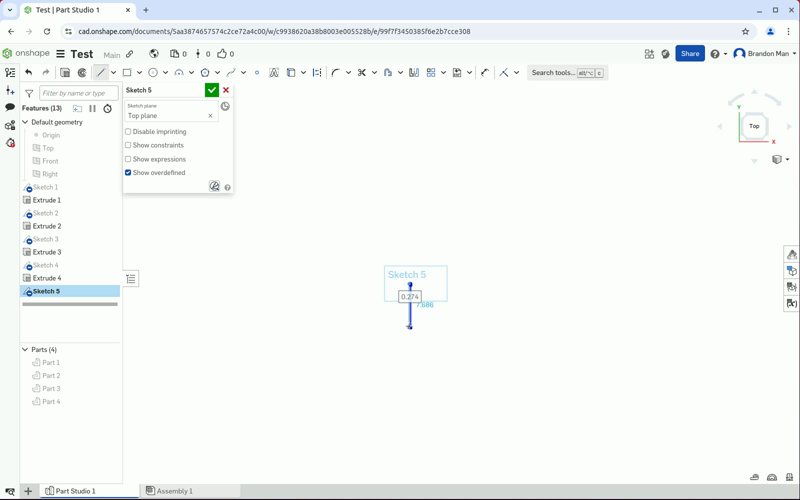
scroll(6)
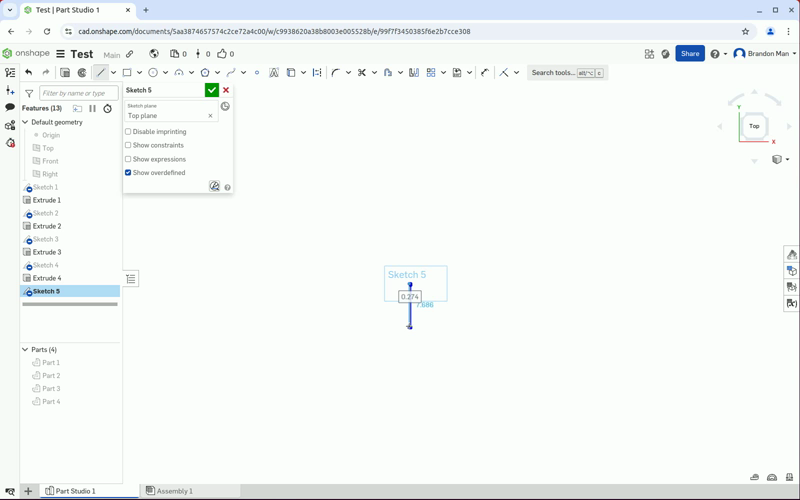
scroll(6)
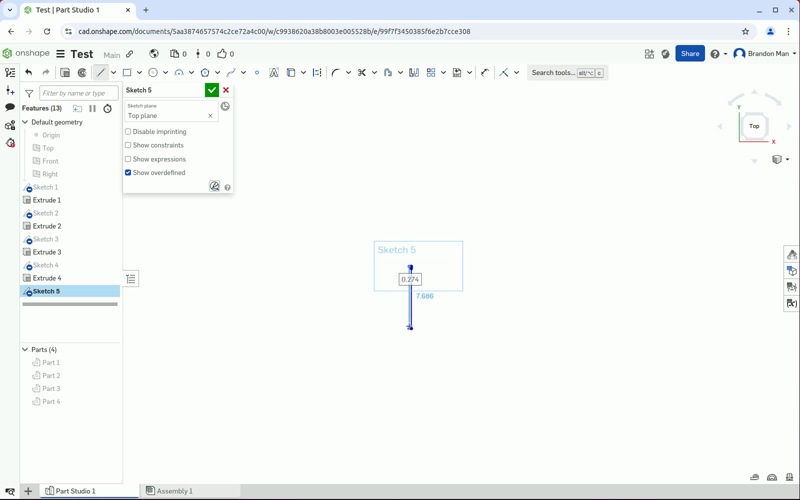
scroll(6)
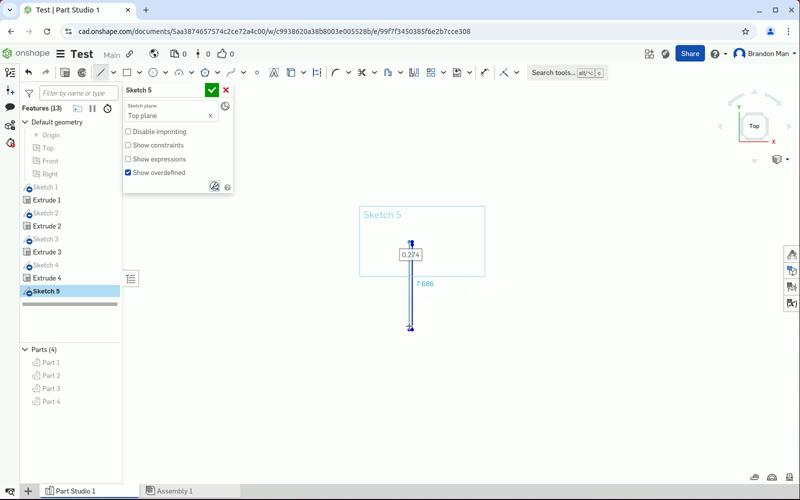
scroll(6)
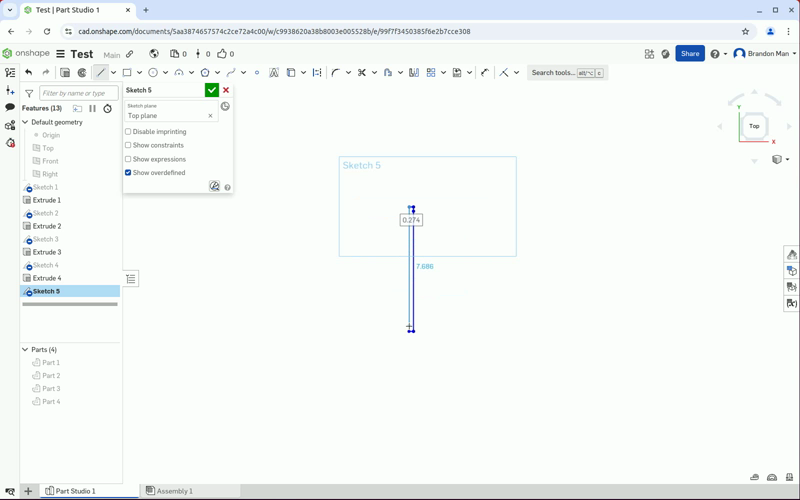
scroll(6)
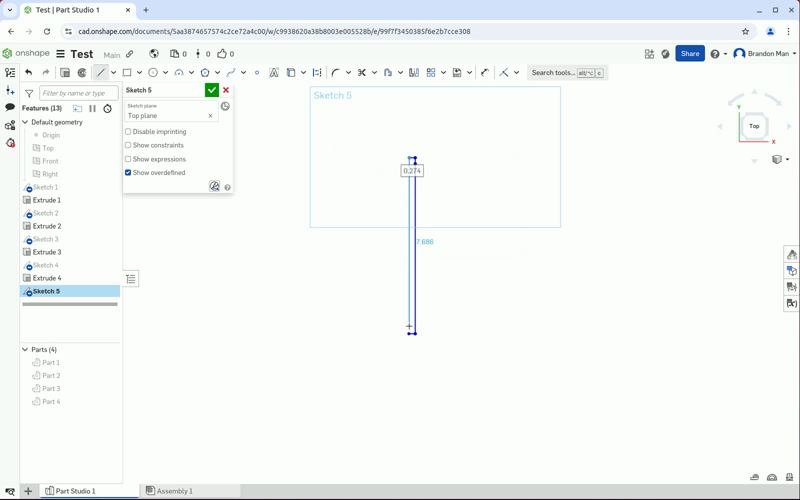
scroll(6)
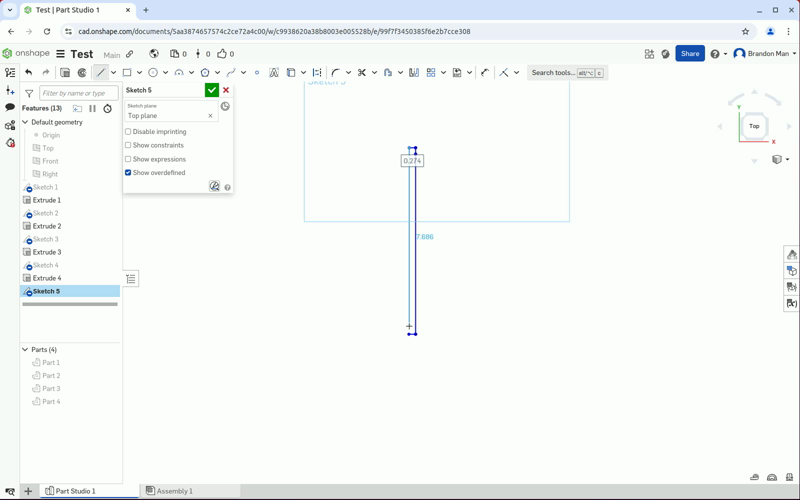
scroll(6)
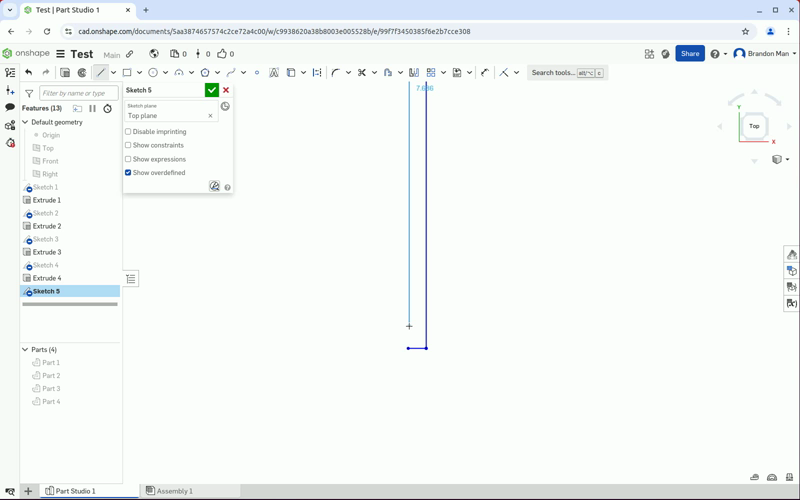
click(409, 325)
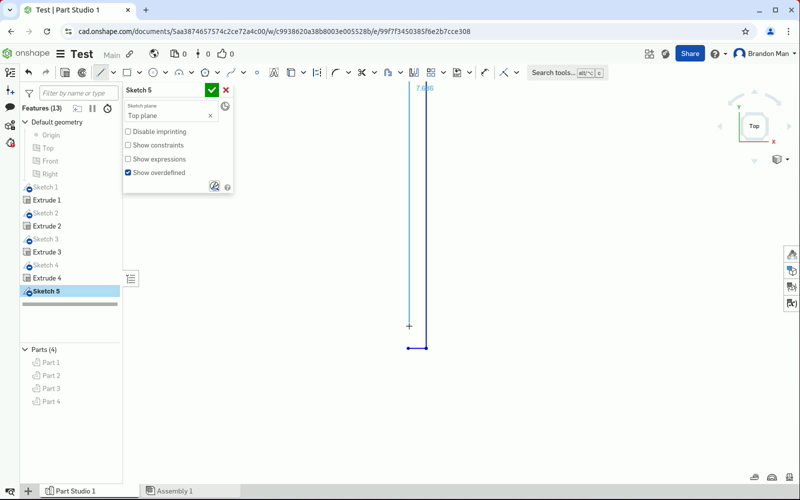
scroll(-6)
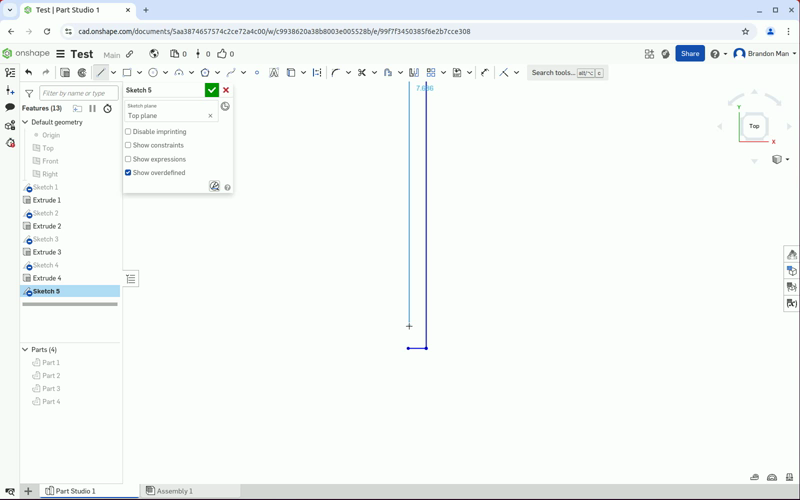
scroll(-6)
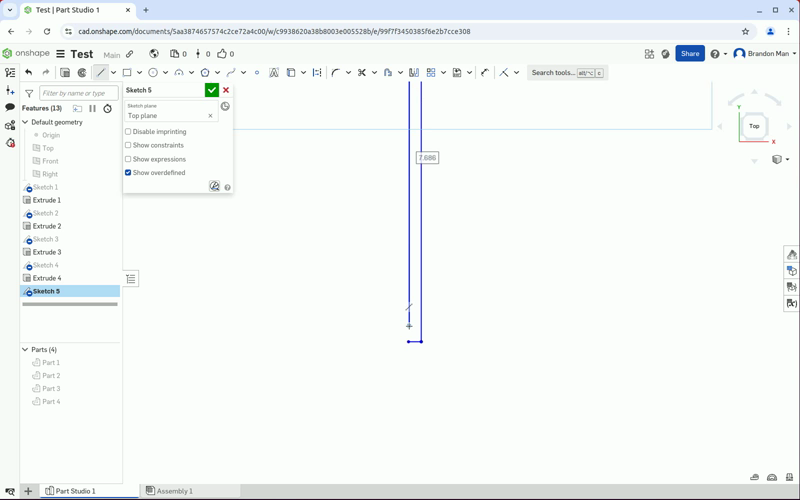
scroll(-6)
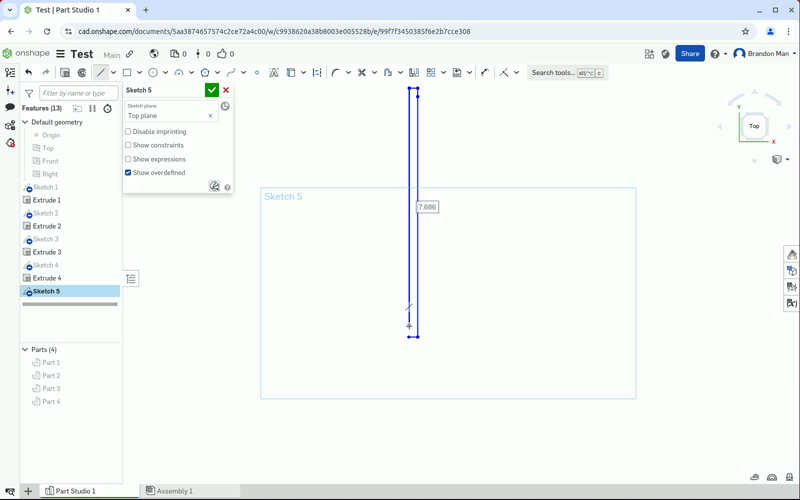
scroll(-6)
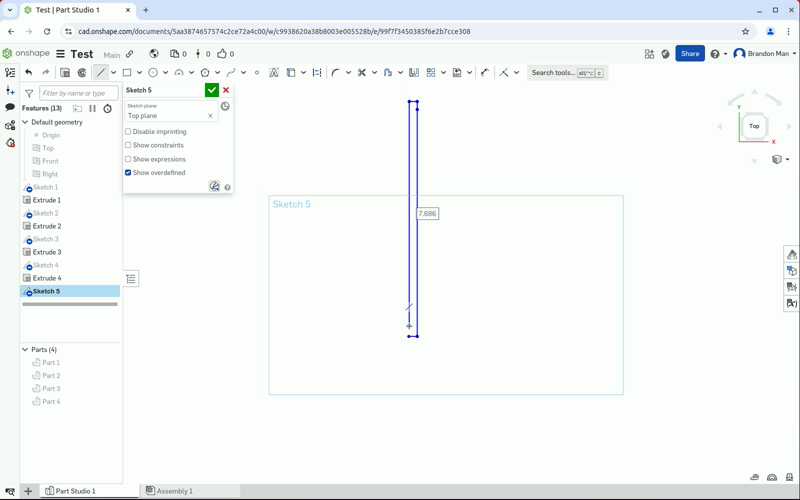
scroll(-6)
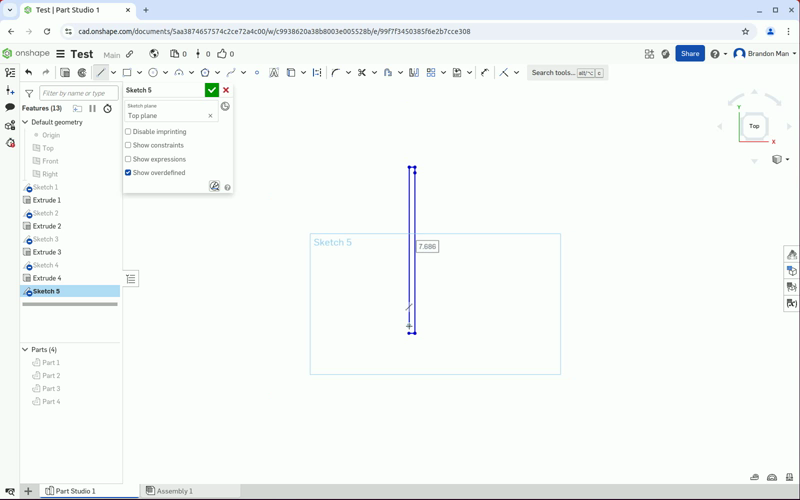
scroll(-6)
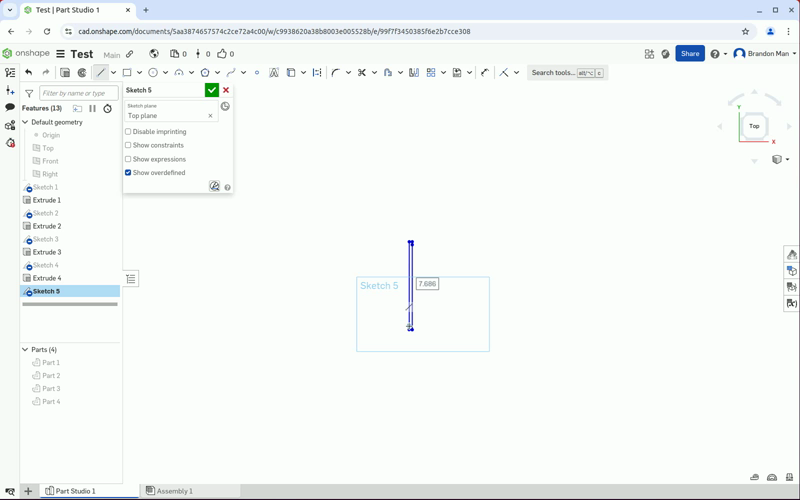
scroll(-6)
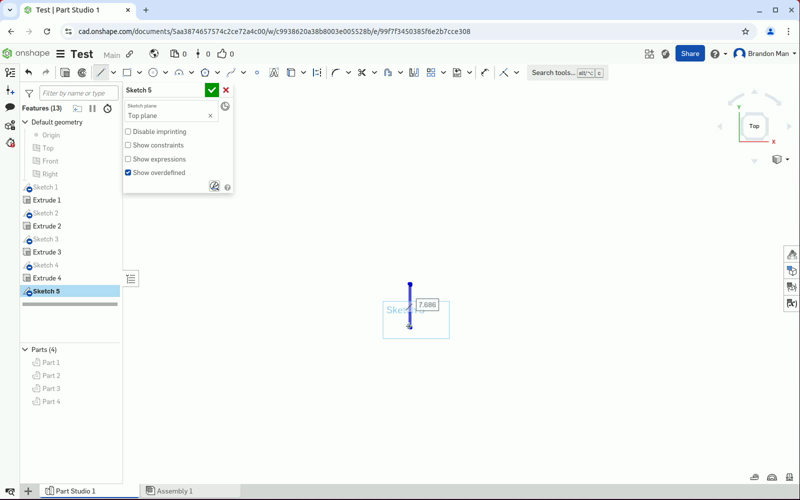
key_up(shift)
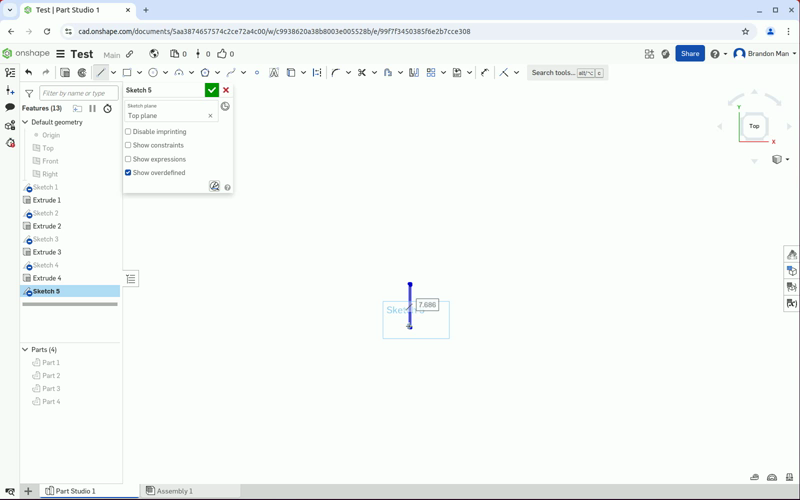
mouse_move(439, 325)
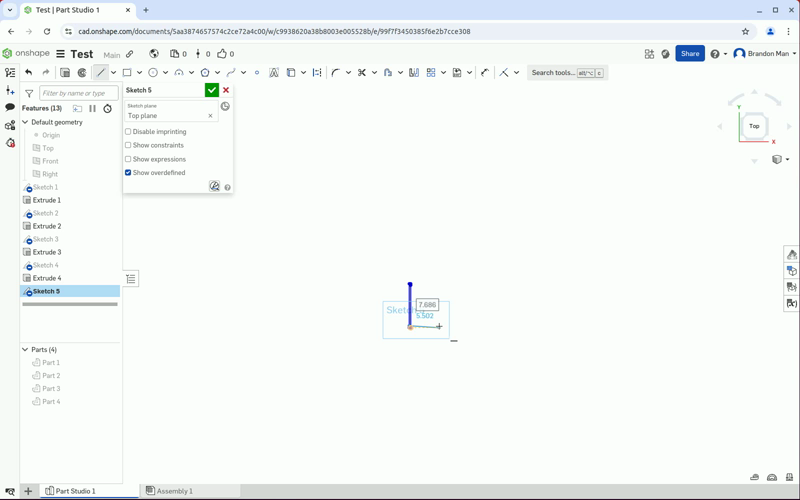
key_down(shift)
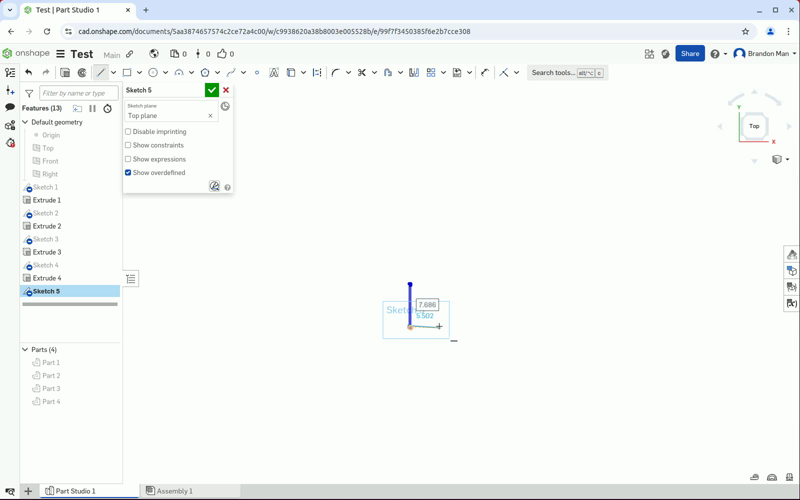
mouse_move(409, 327)
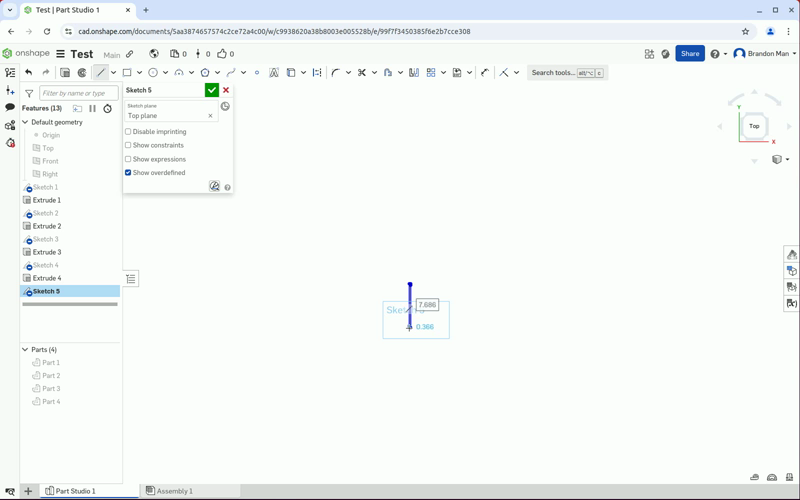
scroll(6)
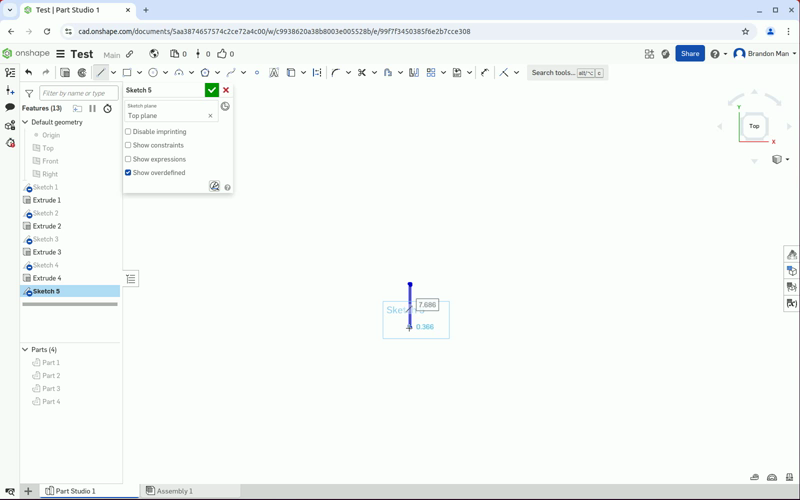
scroll(6)
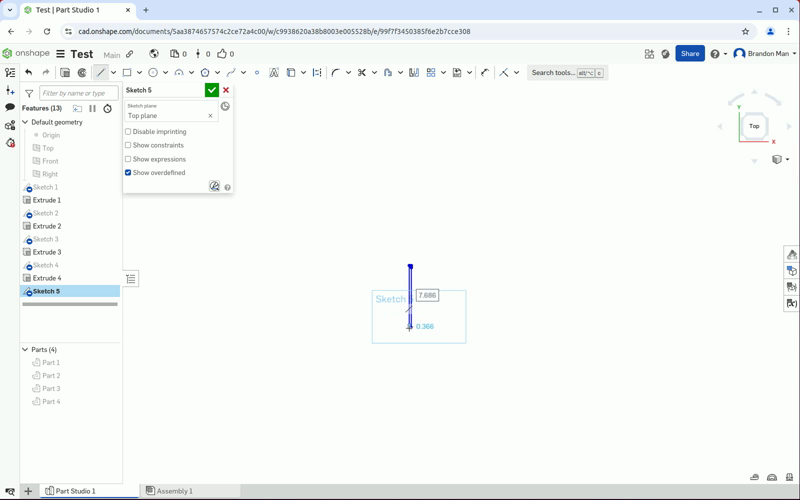
scroll(6)
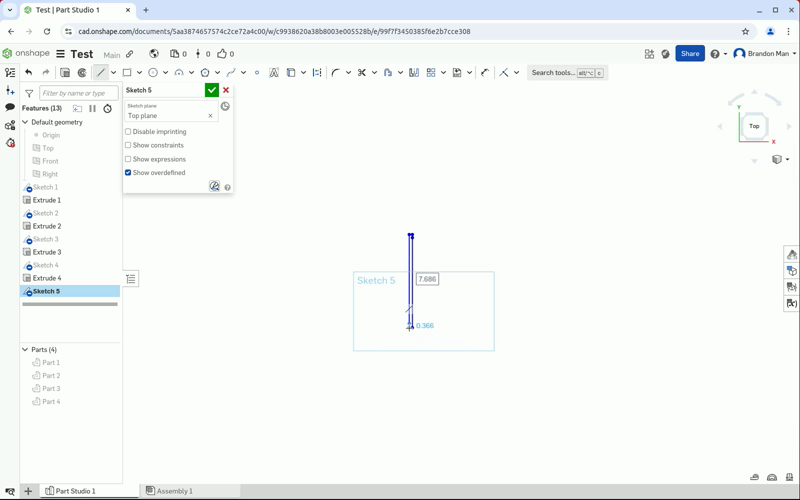
scroll(6)
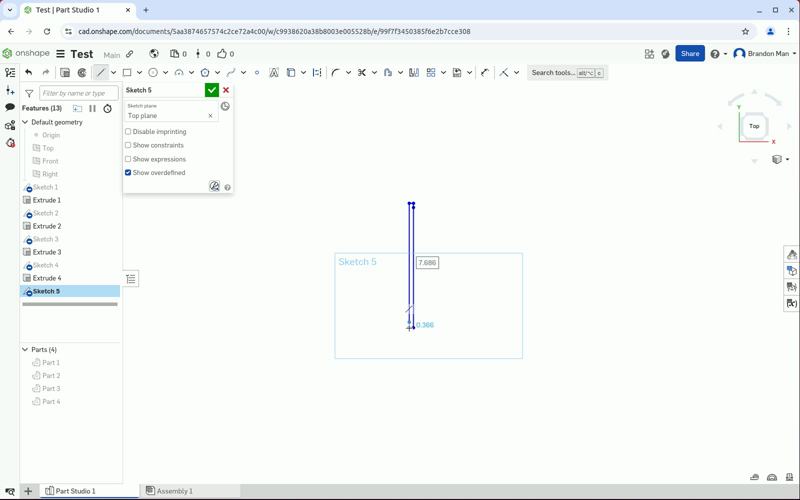
scroll(6)
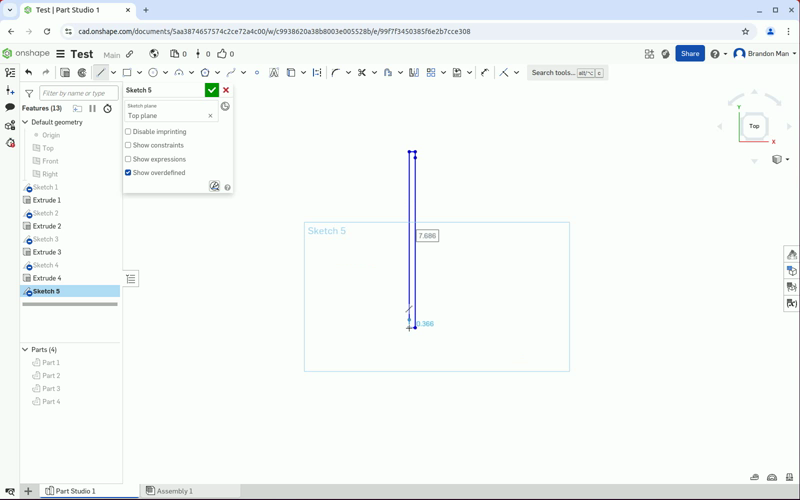
scroll(6)
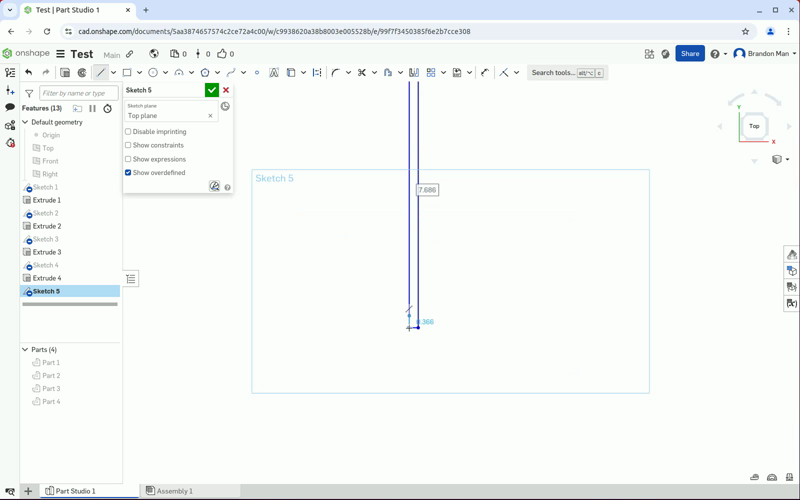
scroll(6)
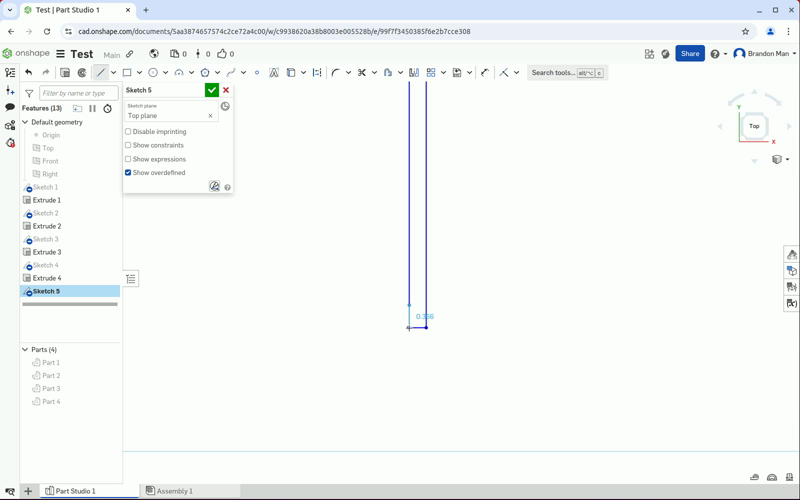
key_up(shift)
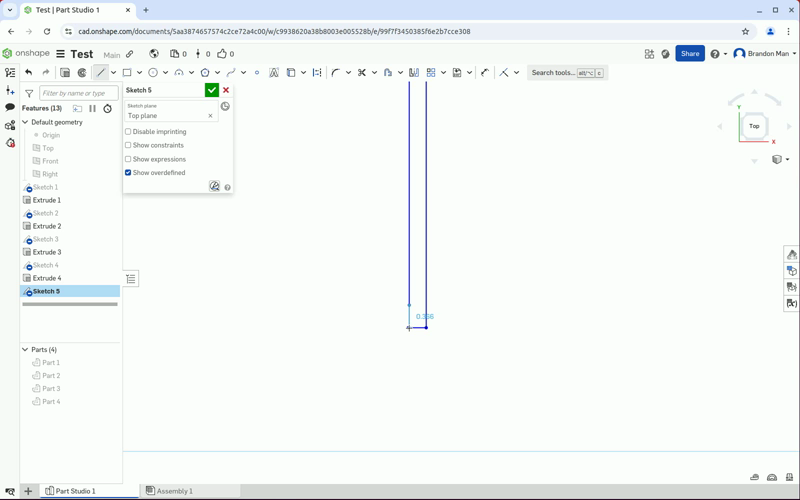
click(409, 327)
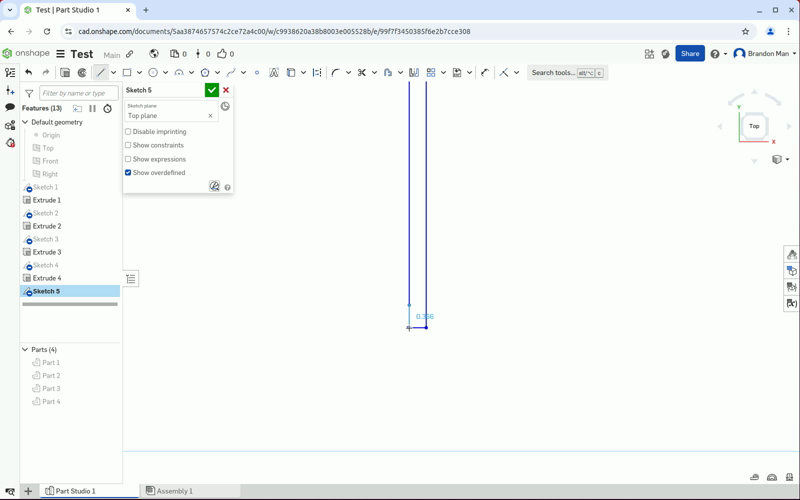
scroll(-6)
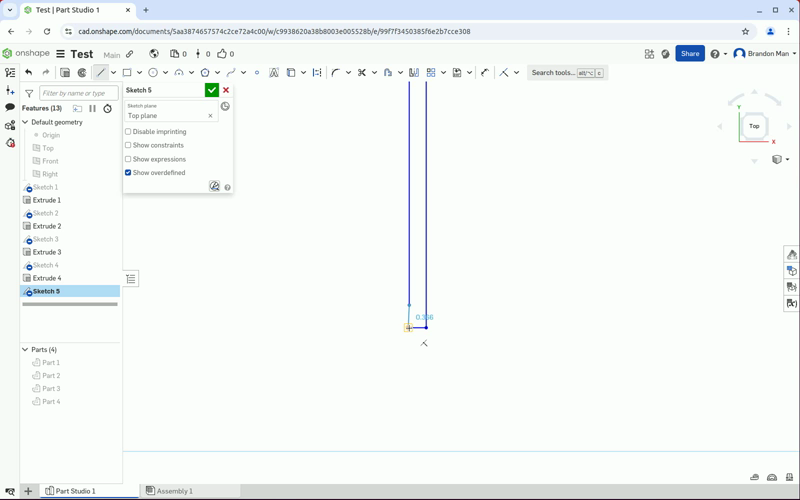
scroll(-6)
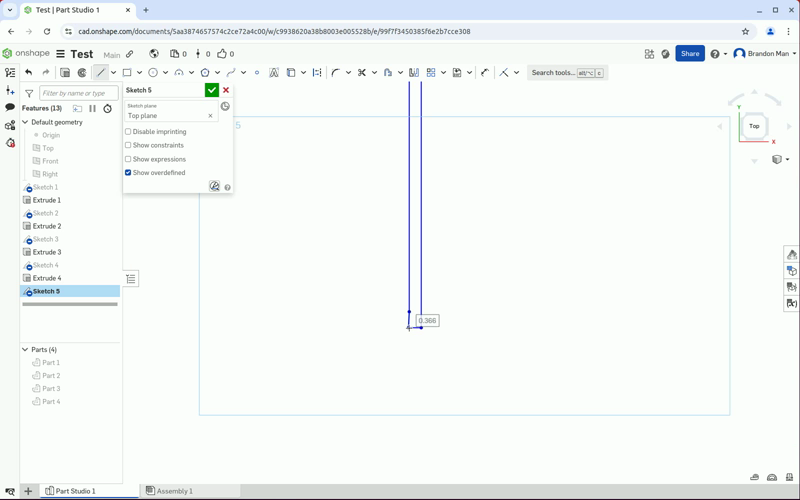
scroll(-6)
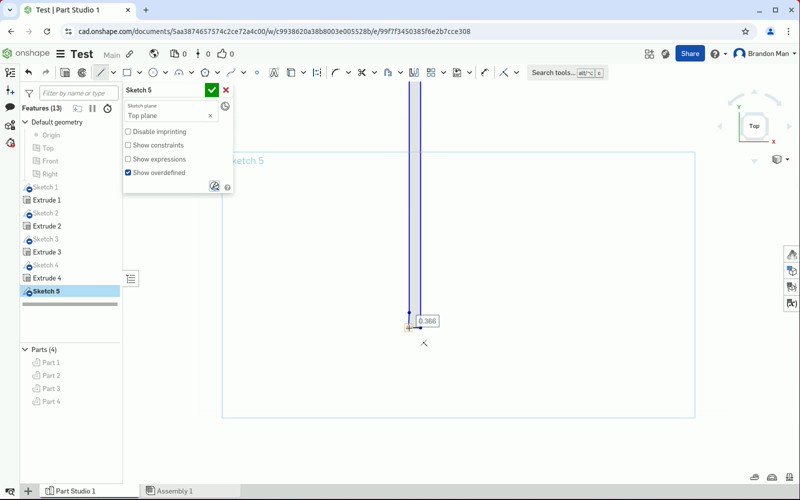
scroll(-6)
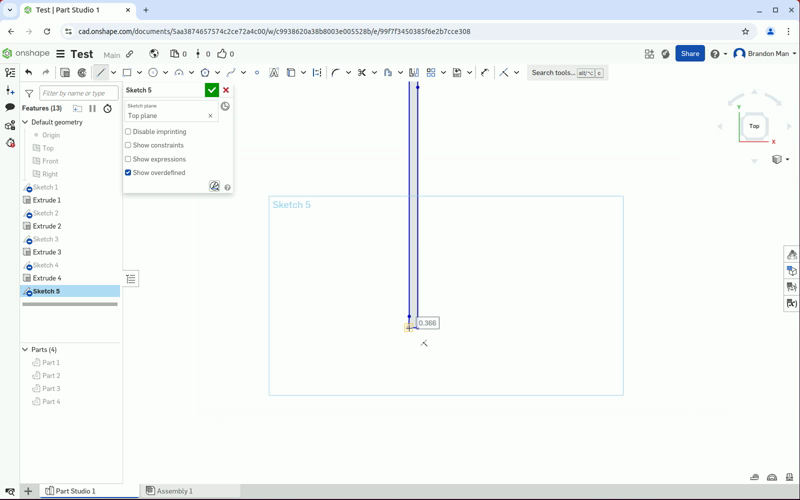
scroll(-6)
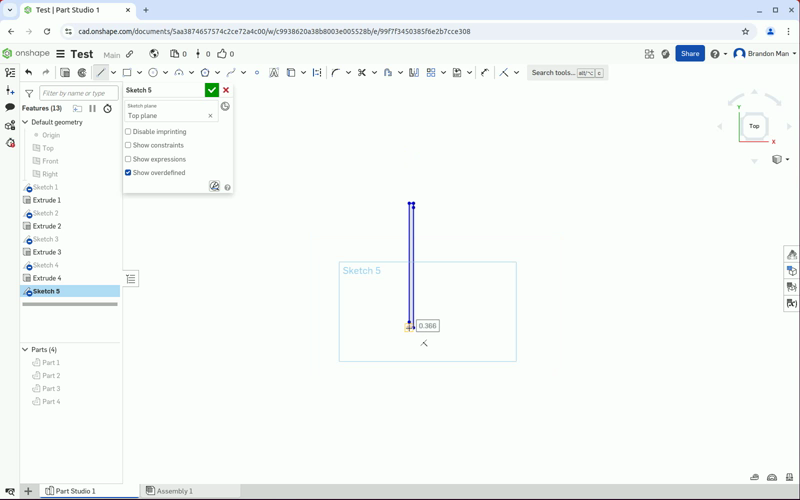
scroll(-6)
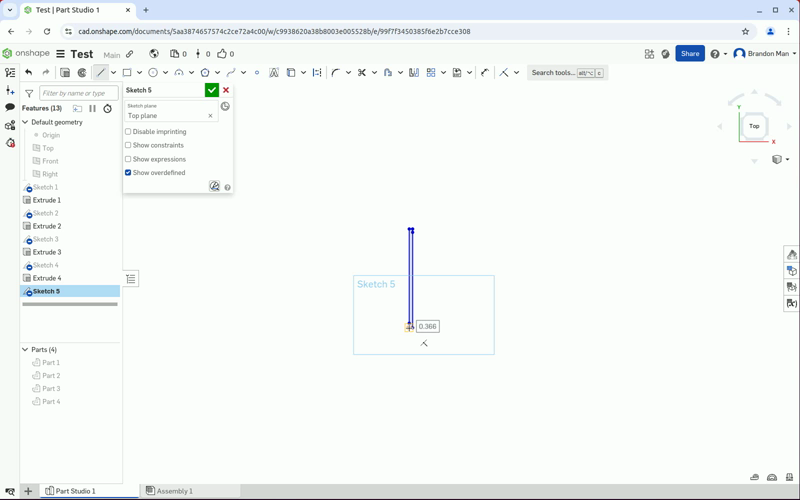
scroll(-6)
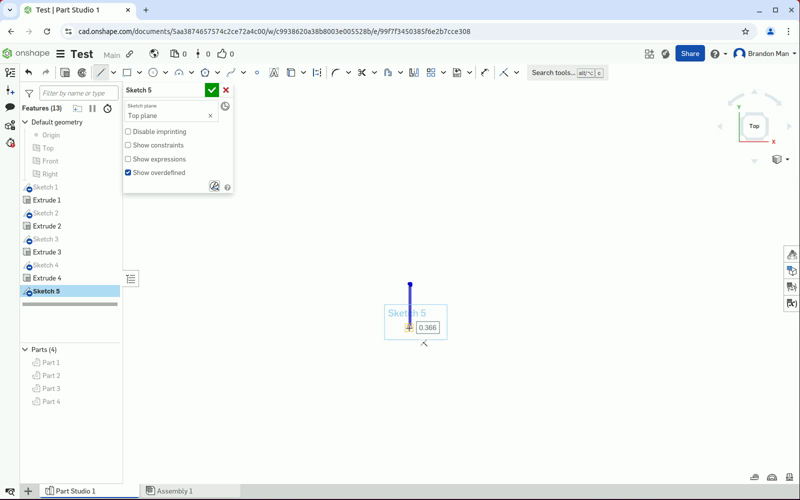
key(esc)
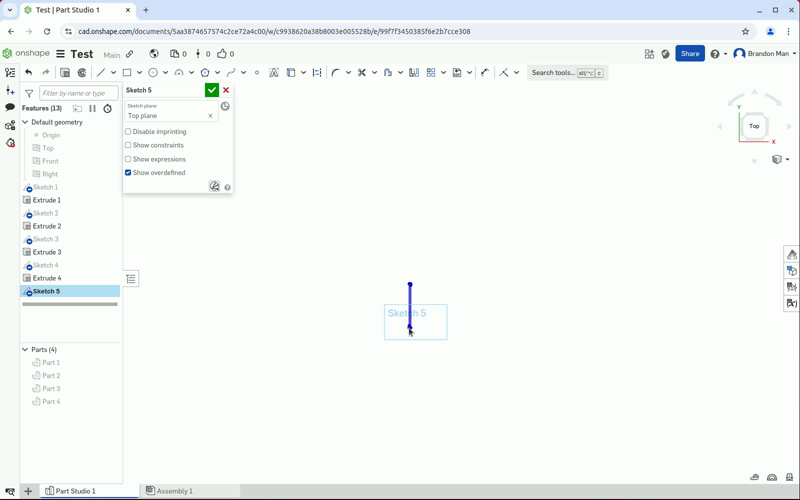
mouse_move(409, 298)
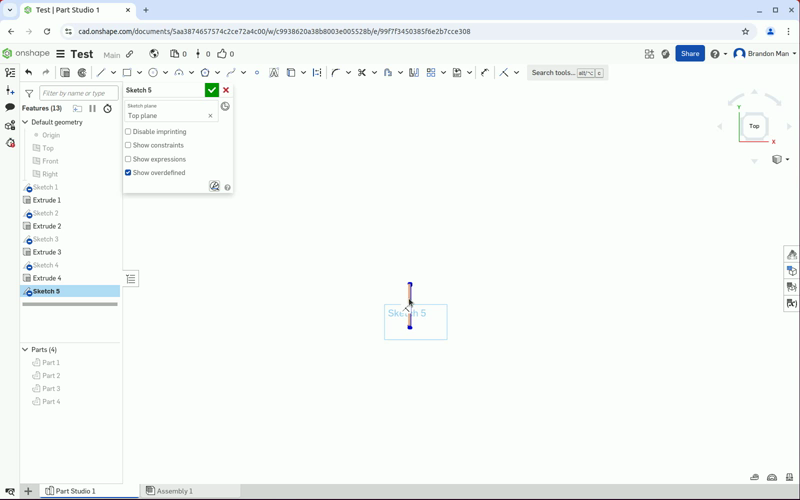
scroll(6)
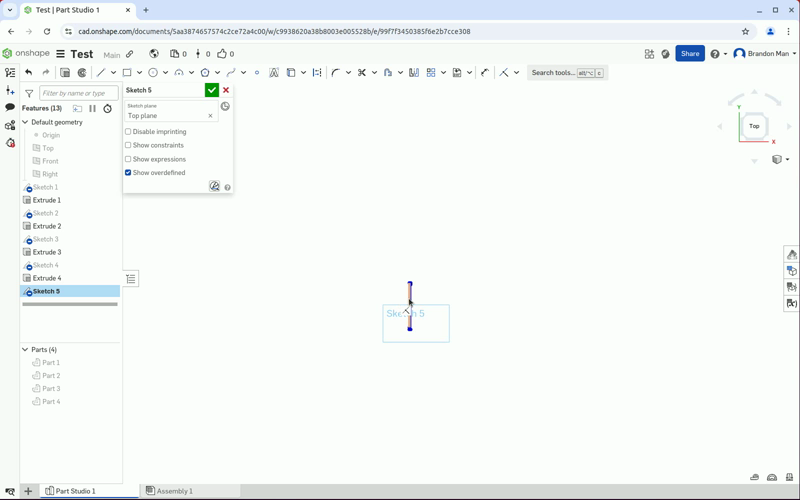
scroll(6)
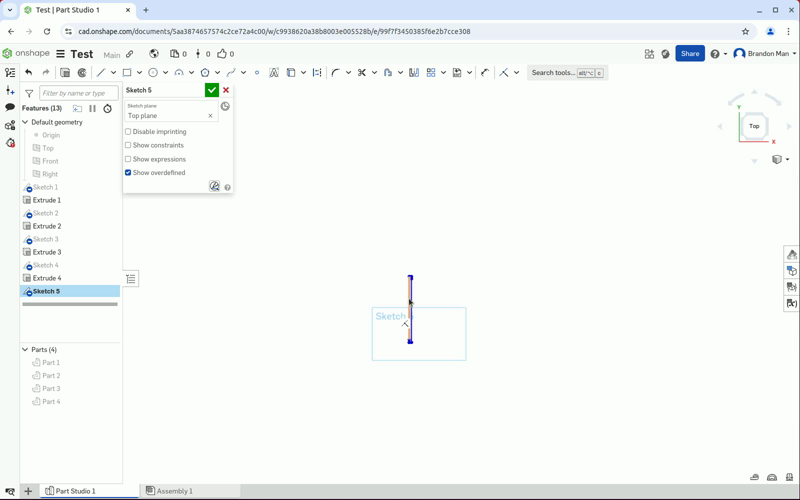
scroll(6)
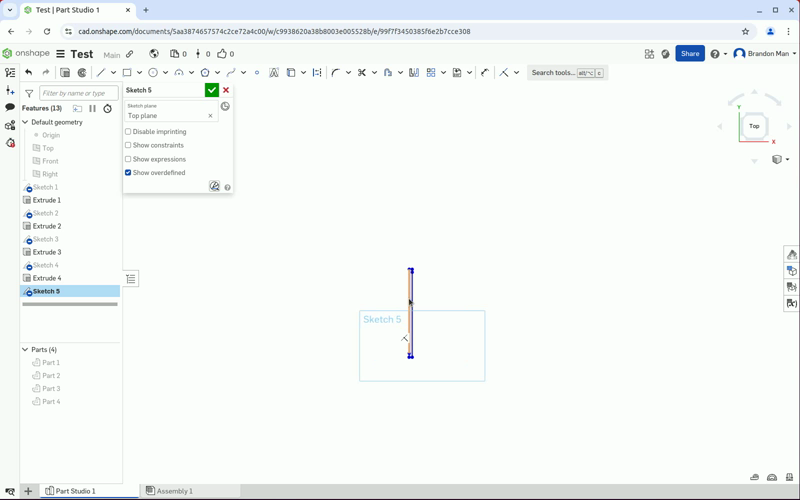
scroll(6)
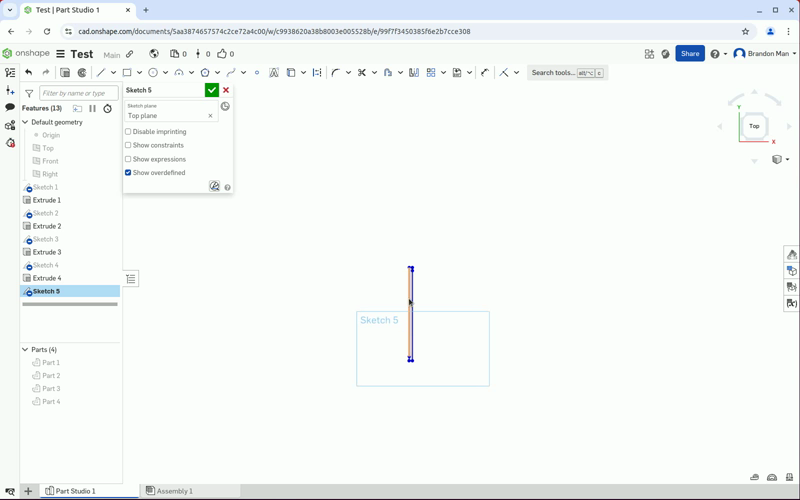
scroll(6)
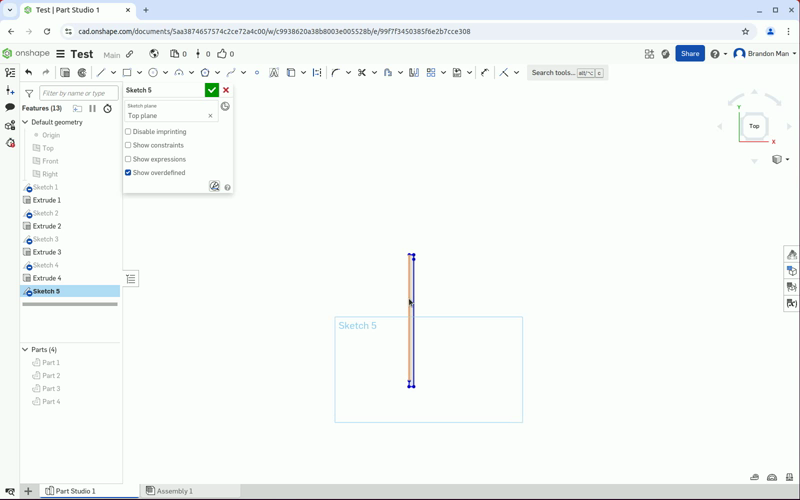
scroll(6)
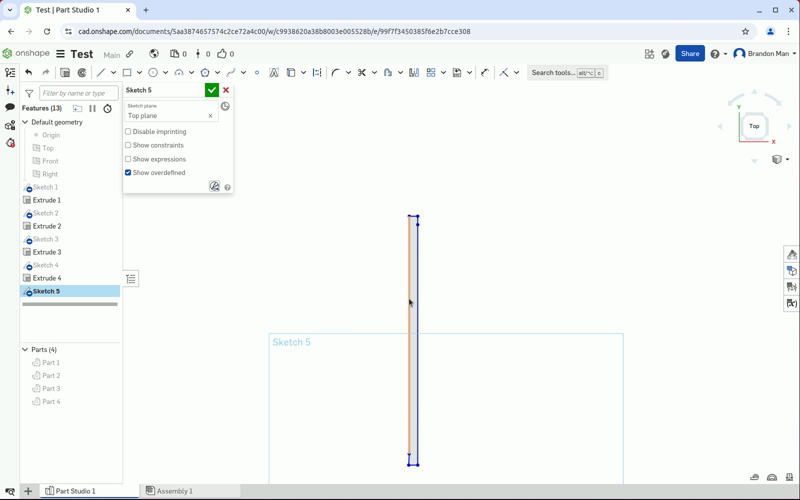
scroll(6)
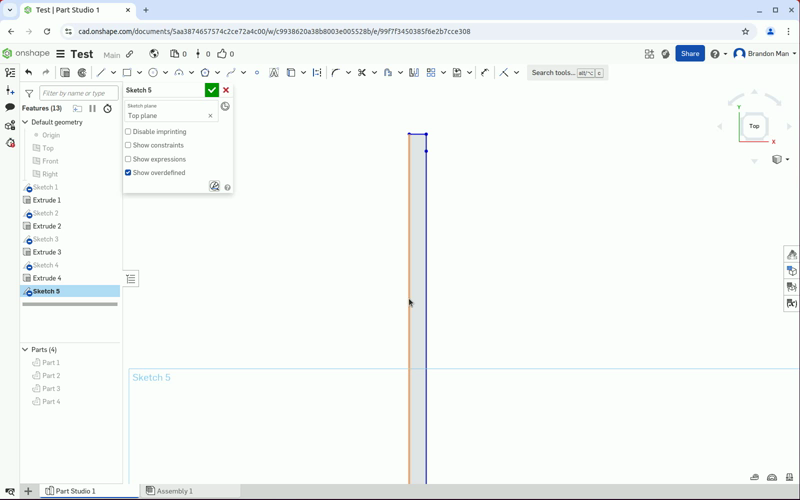
click(409, 298)
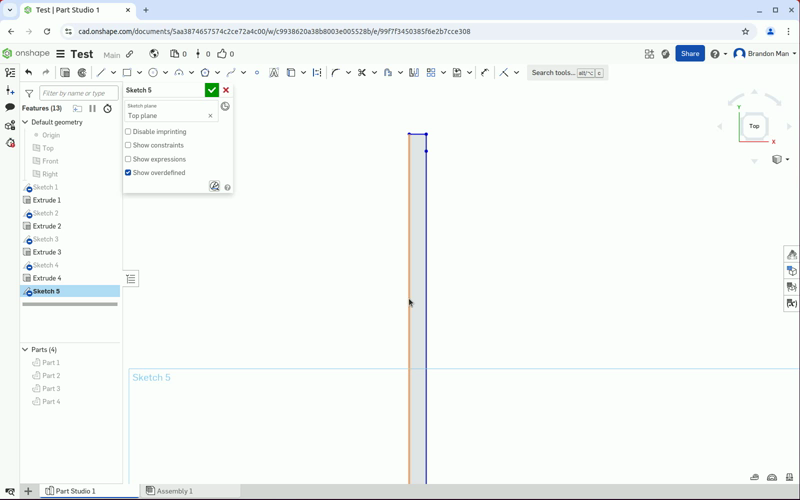
scroll(-6)
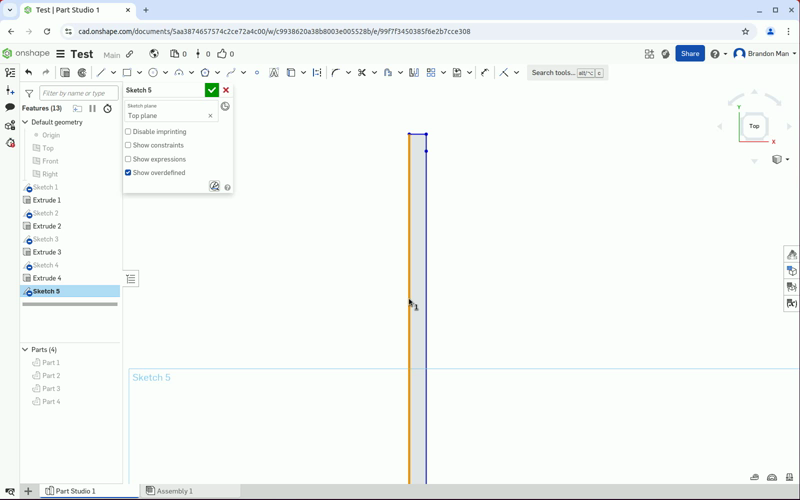
scroll(-6)
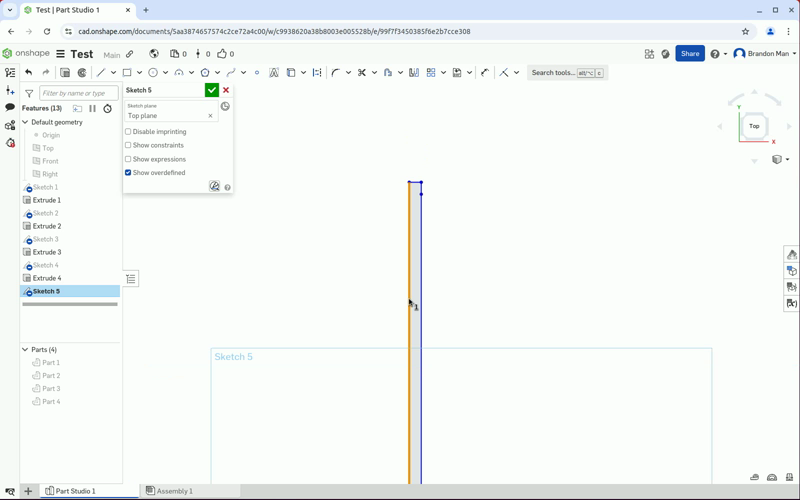
scroll(-6)
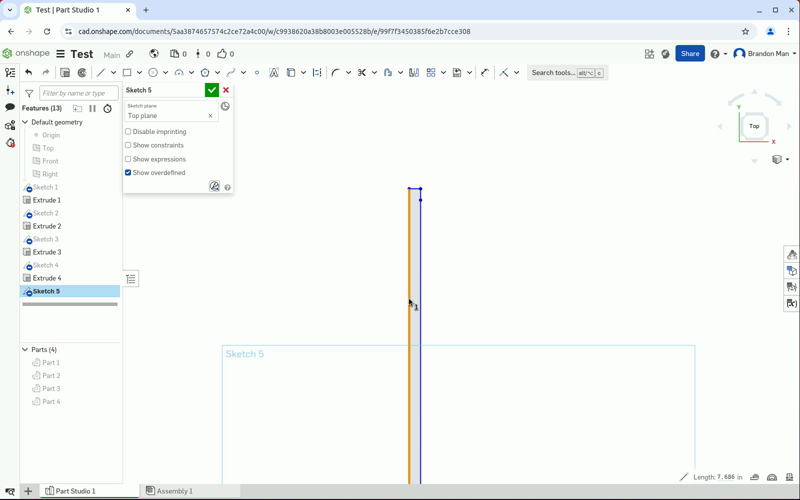
scroll(-6)
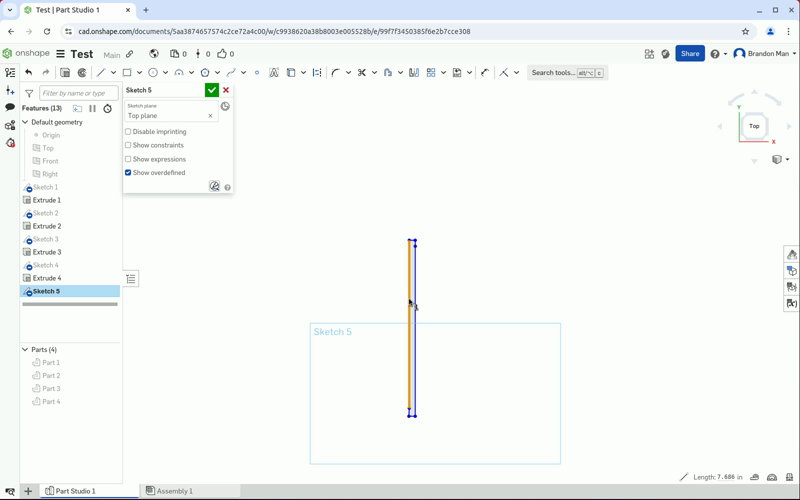
scroll(-6)
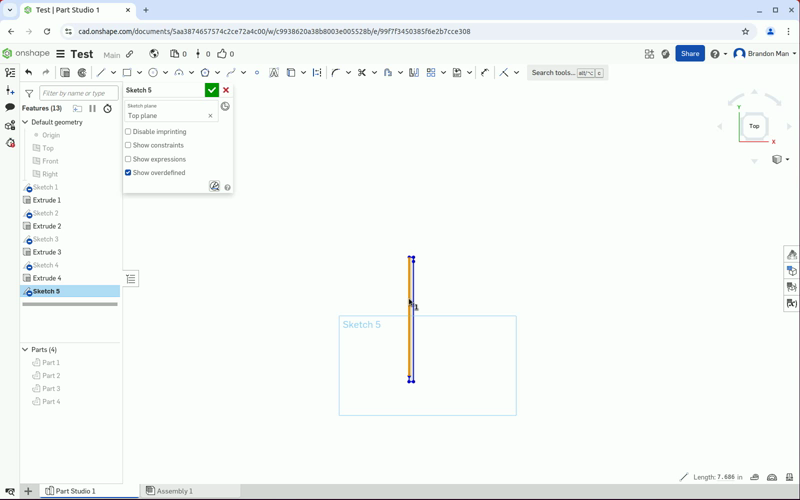
scroll(-6)
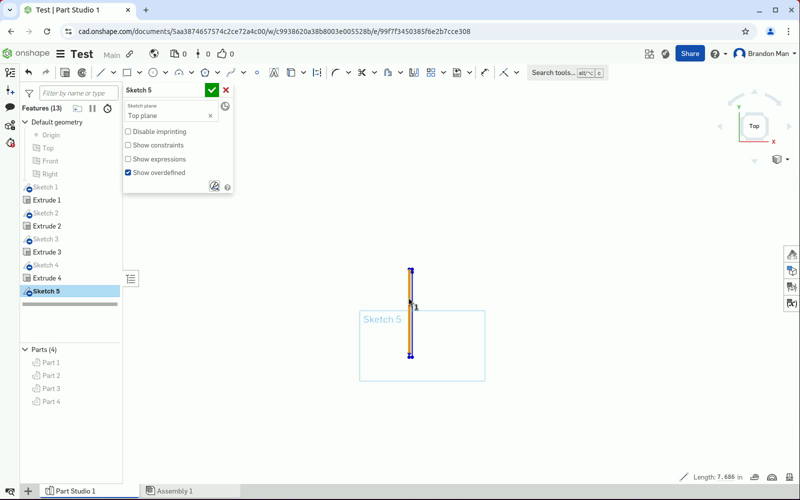
scroll(-6)
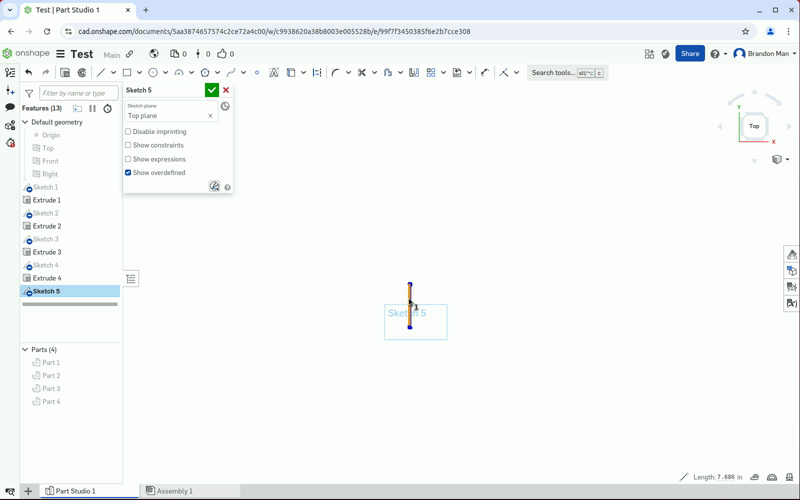
mouse_move(73, 352)
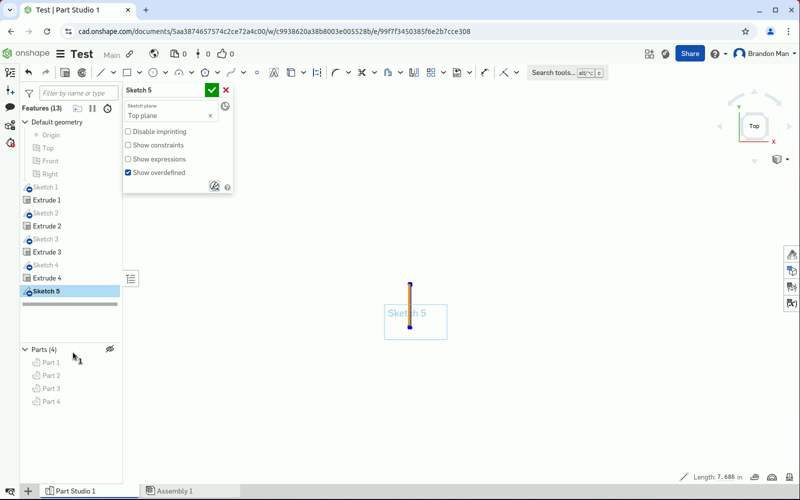
key(shift+y)
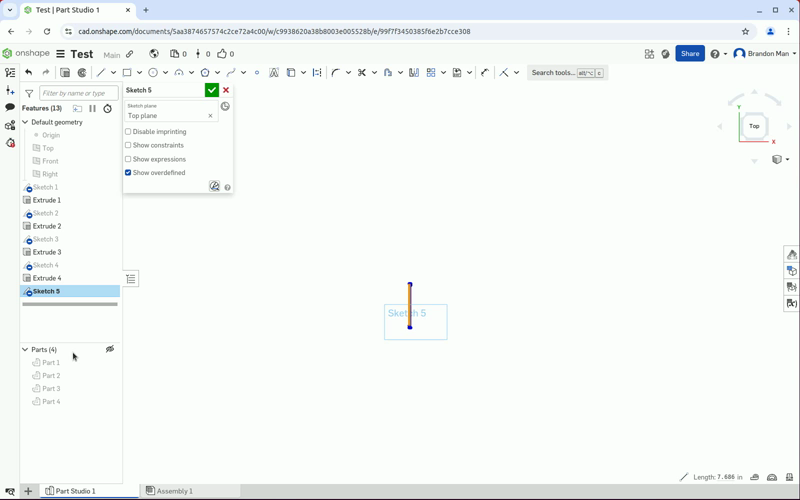
key(shift+e)
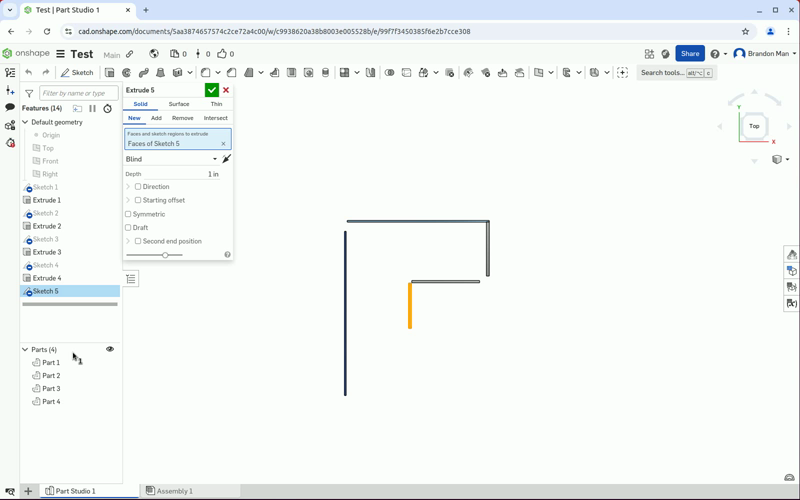
mouse_move(143, 106)
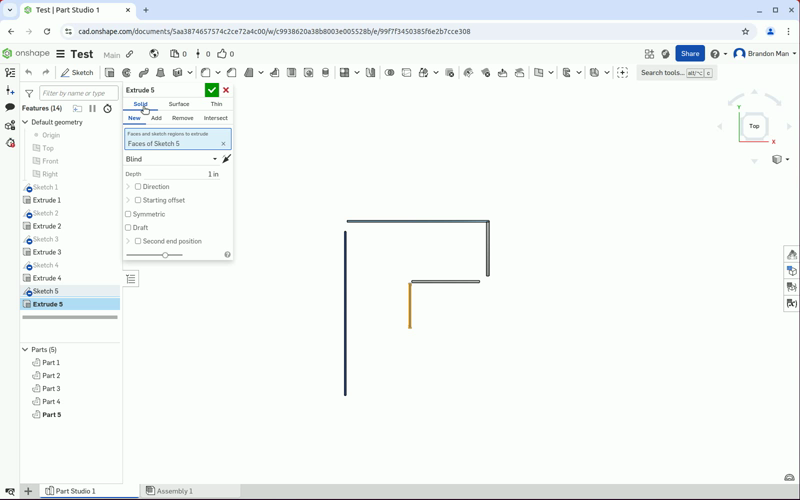
click(143, 106)
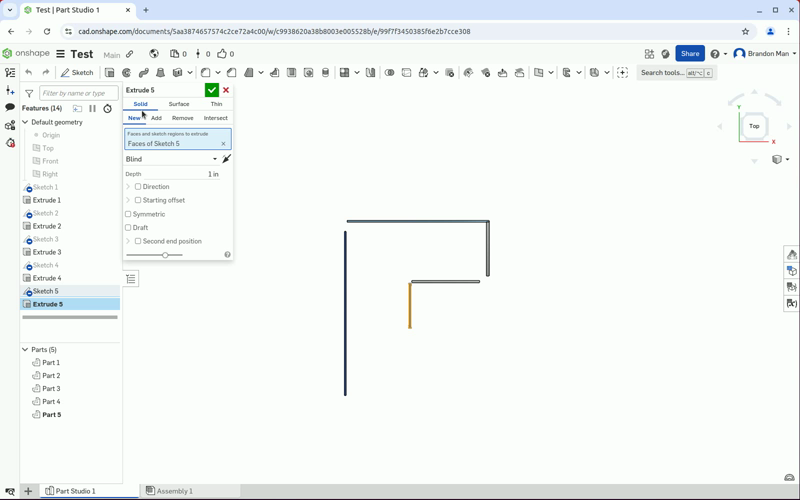
mouse_move(137, 120)
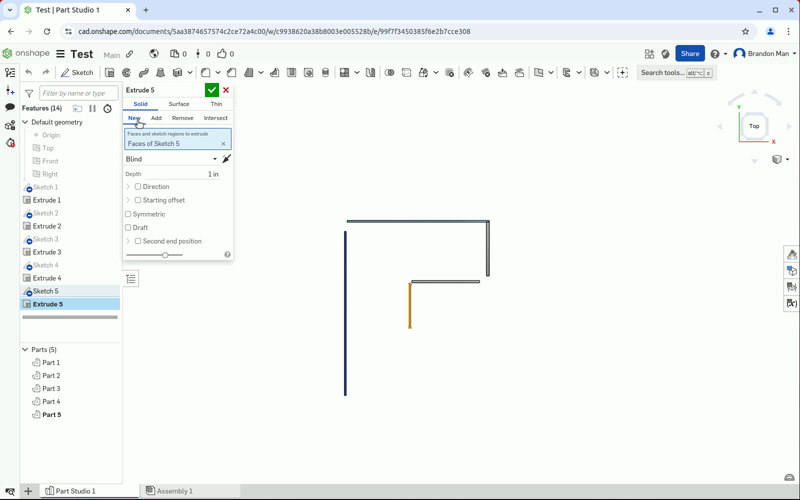
click(137, 120)
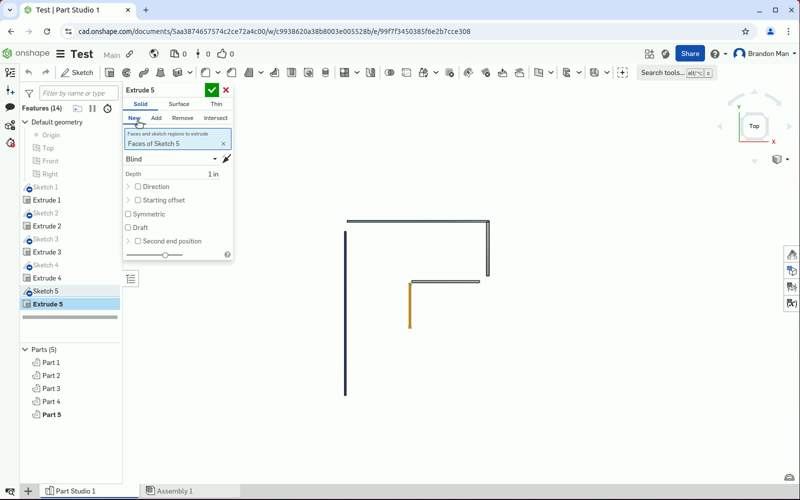
key(tab, 4)
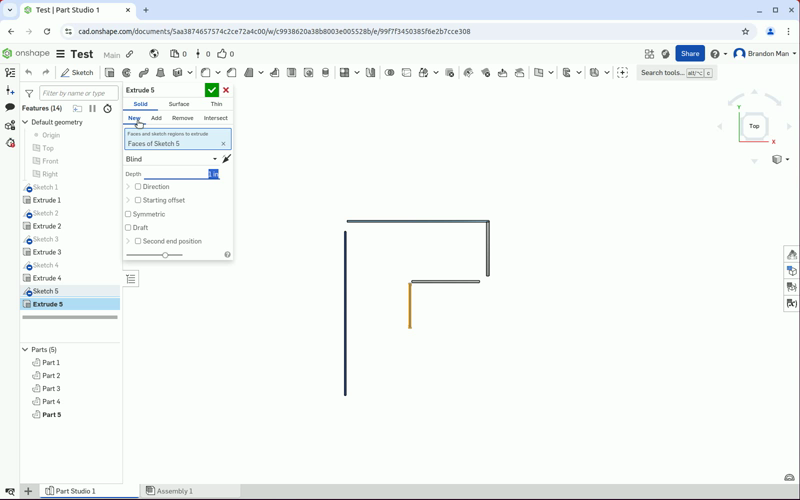
text(3.611)
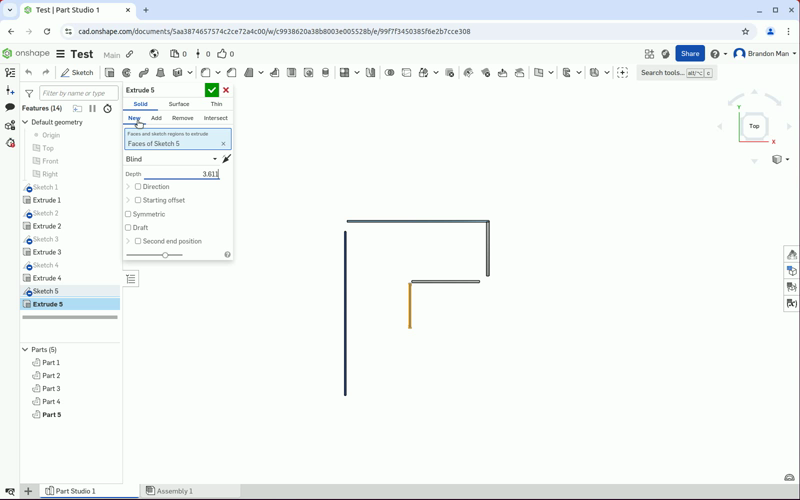
key(enter)
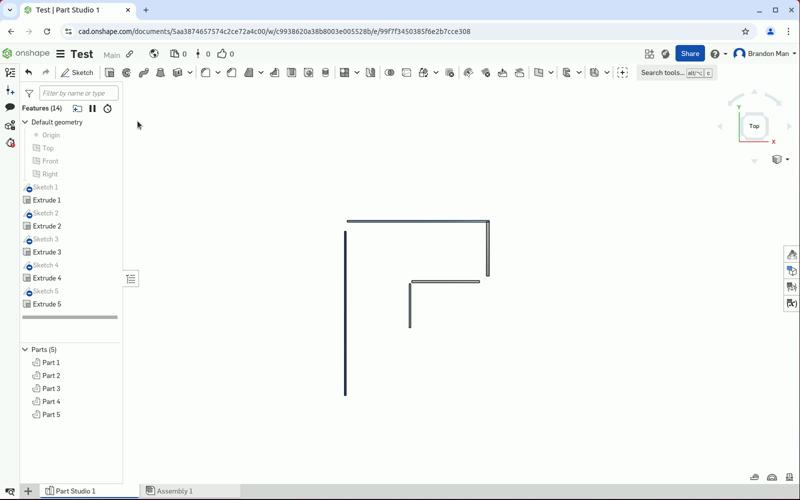
key(shift+h)
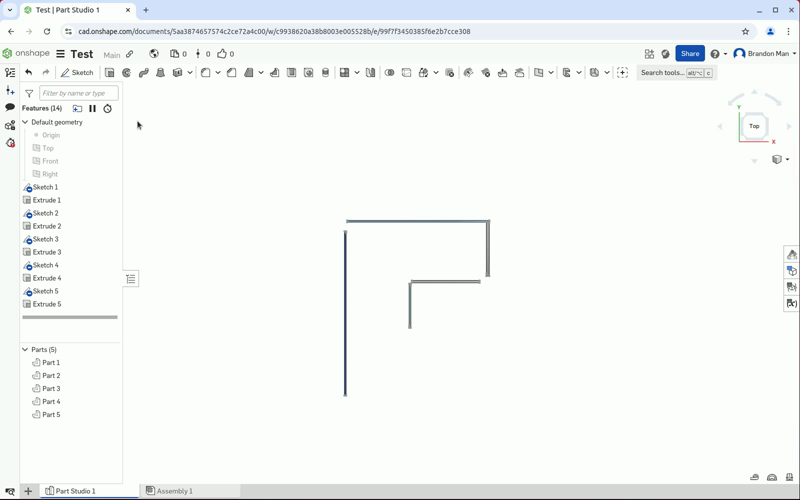
key(shift+h)
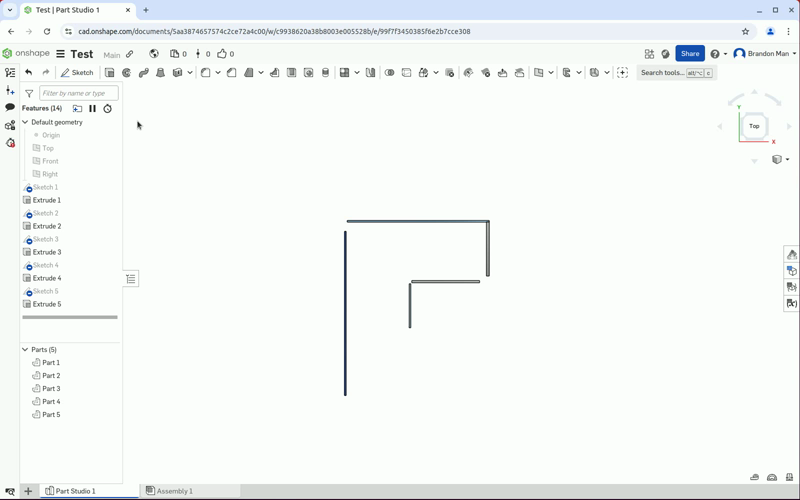
mouse_move(73, 189)
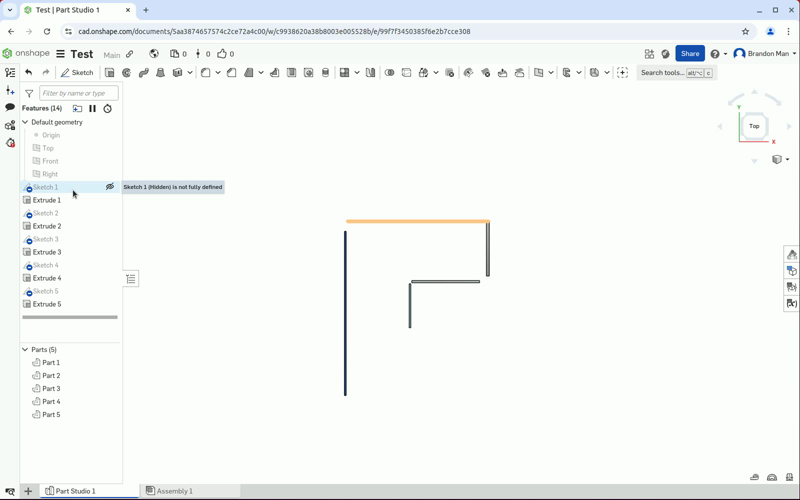
click(73, 189)
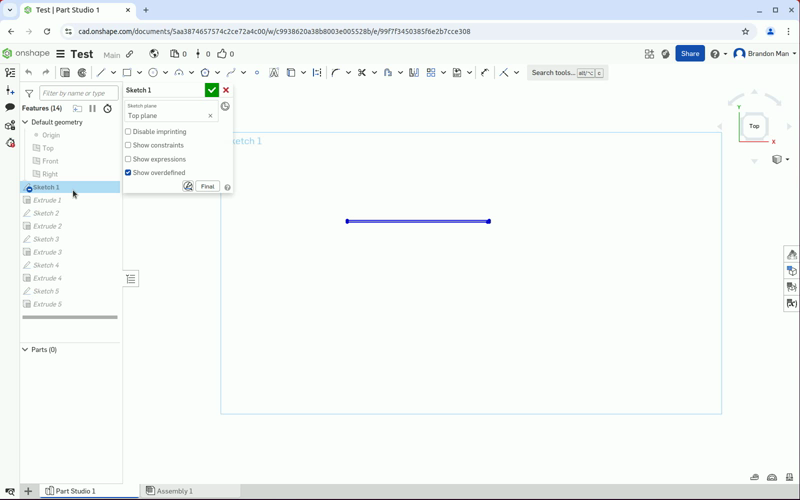
mouse_move(229, 92)
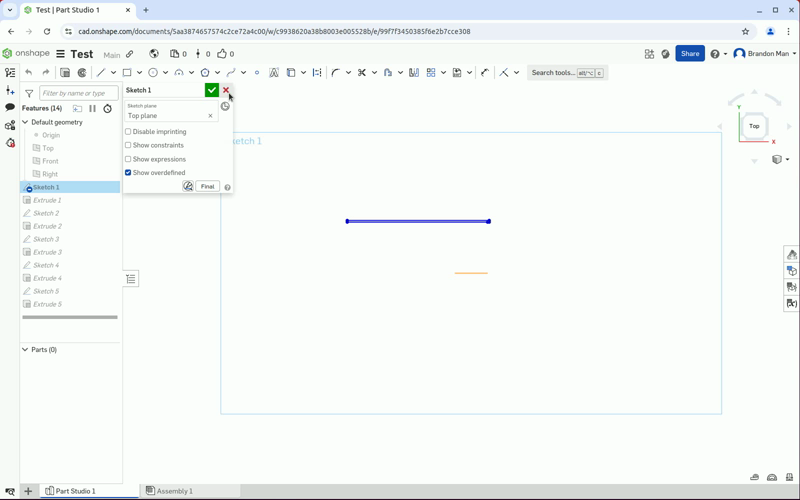
click(229, 92)
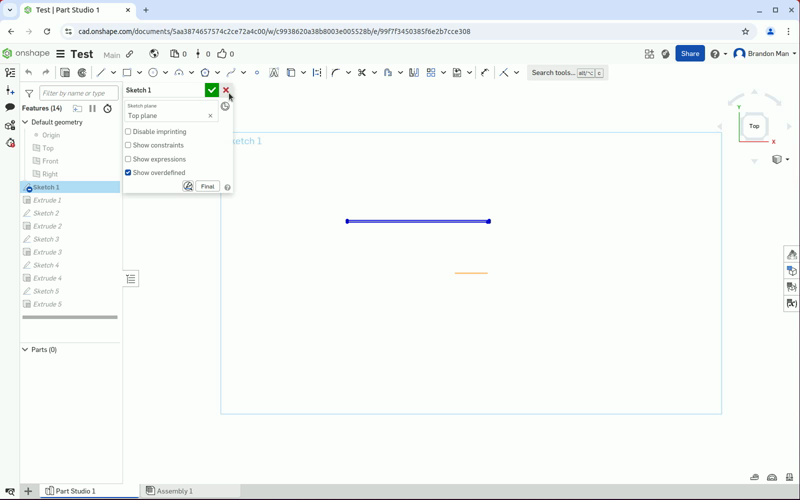
key(shift+s)
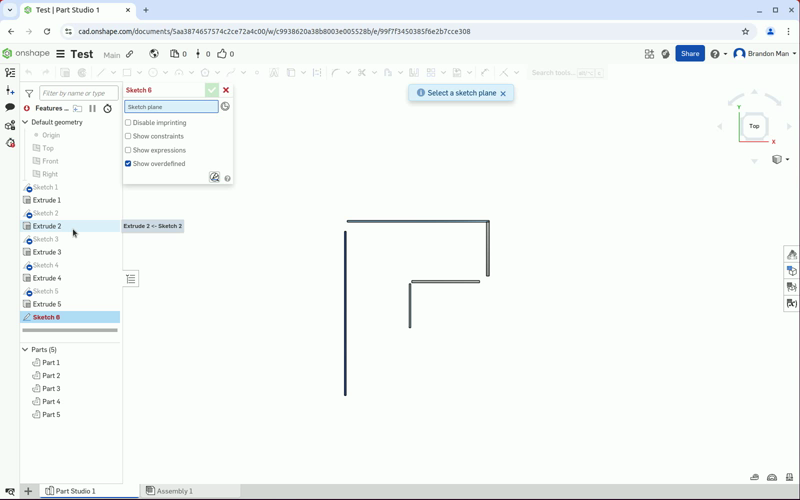
scroll(3)
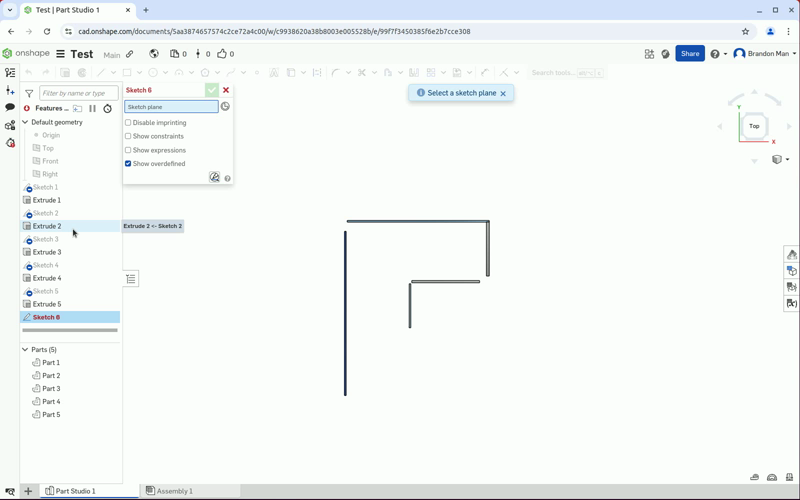
mouse_move(73, 150)
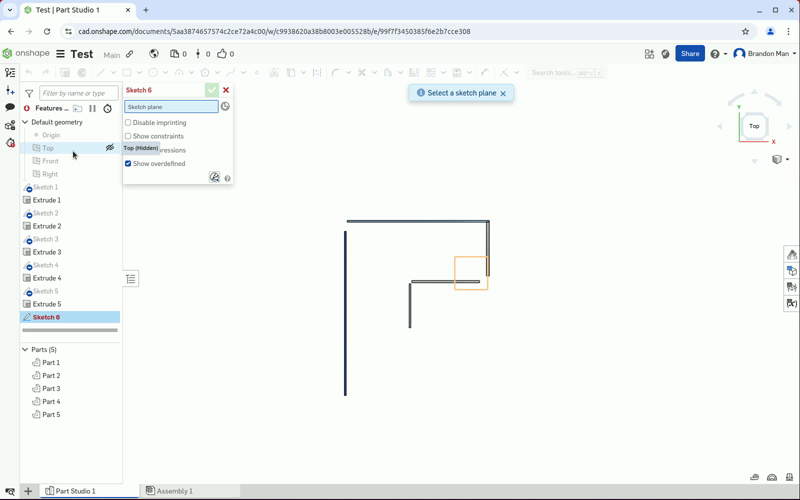
click(73, 150)
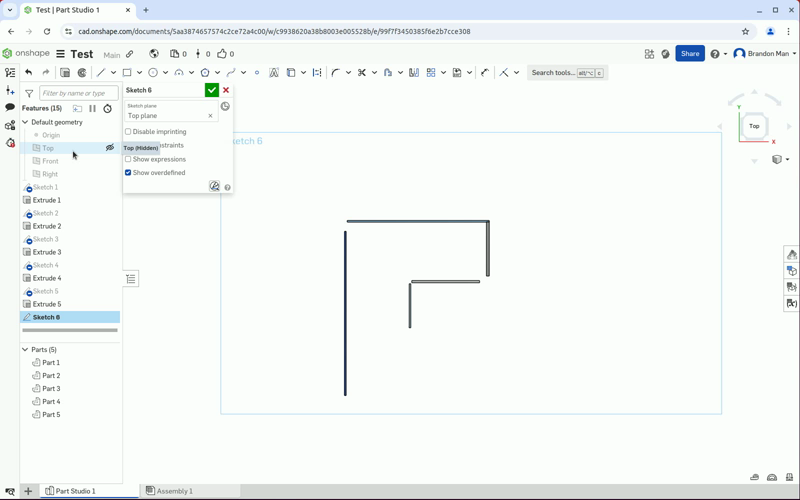
mouse_move(73, 352)
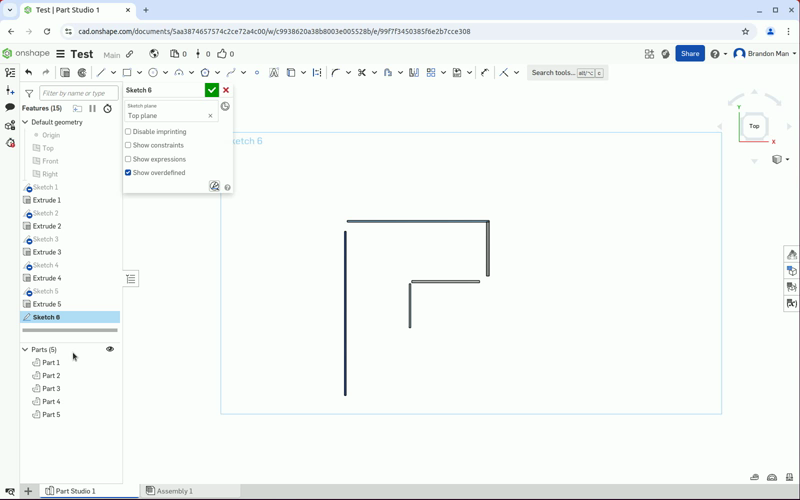
key(y)
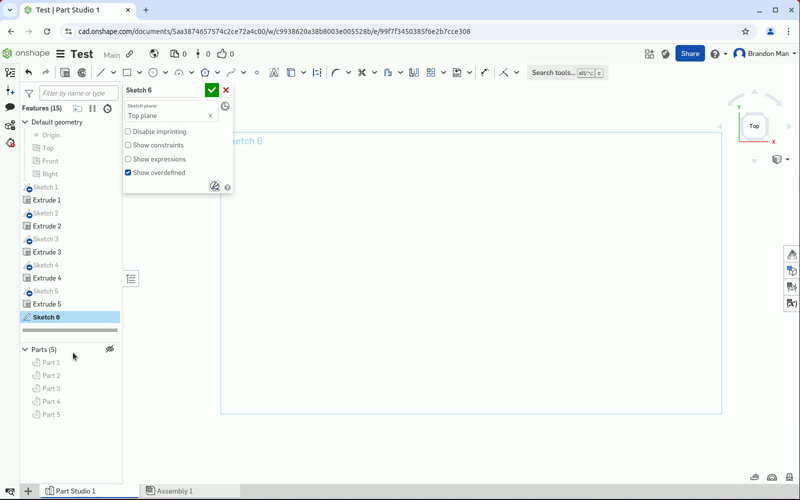
key(l)
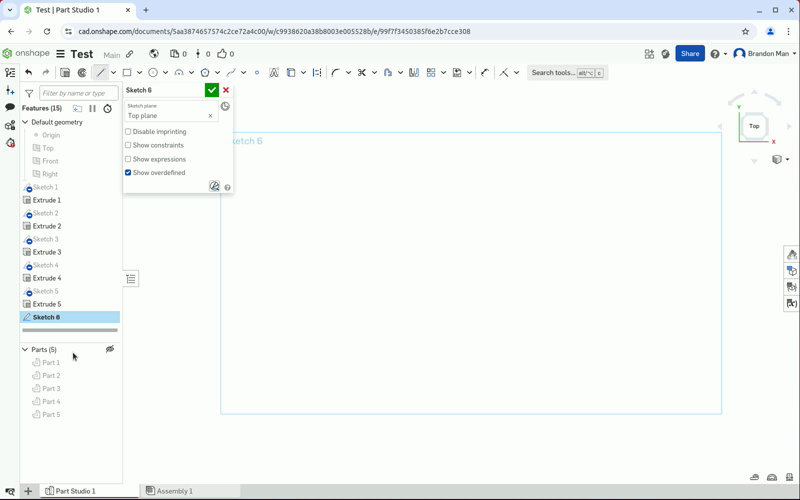
key_down(shift)
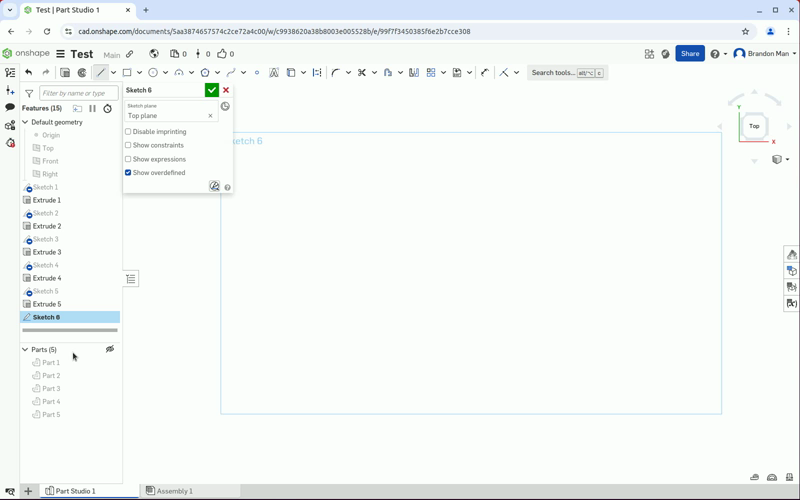
mouse_move(377, 327)
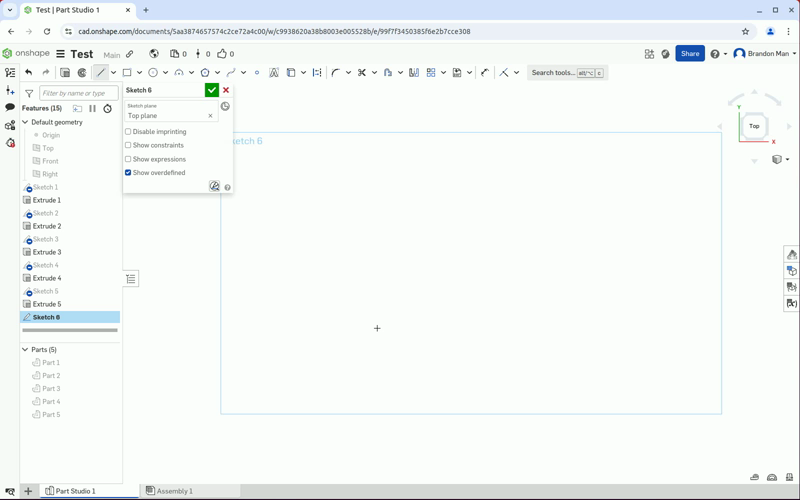
click(377, 327)
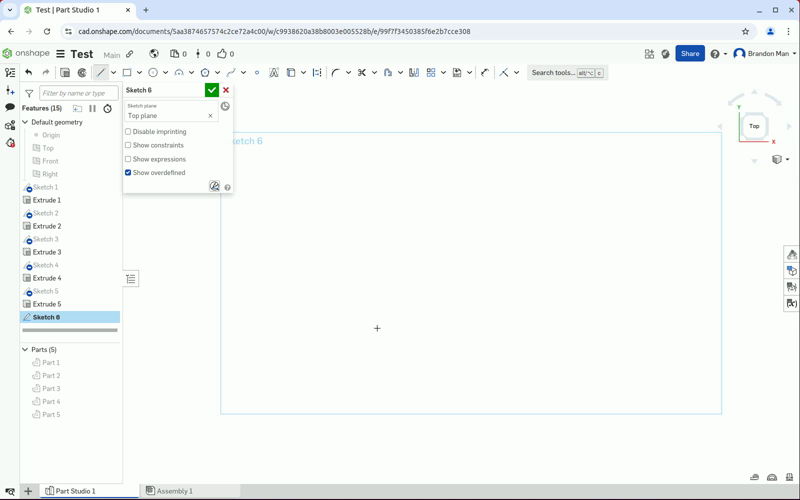
key_up(shift)
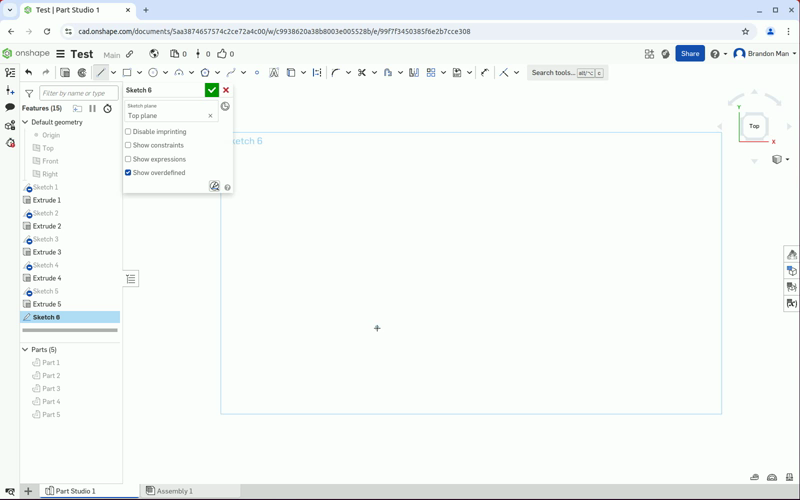
key_down(shift)
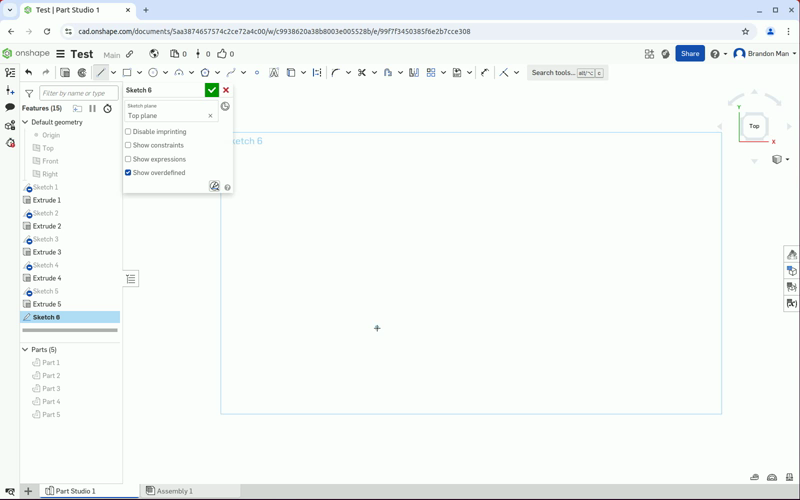
mouse_move(407, 327)
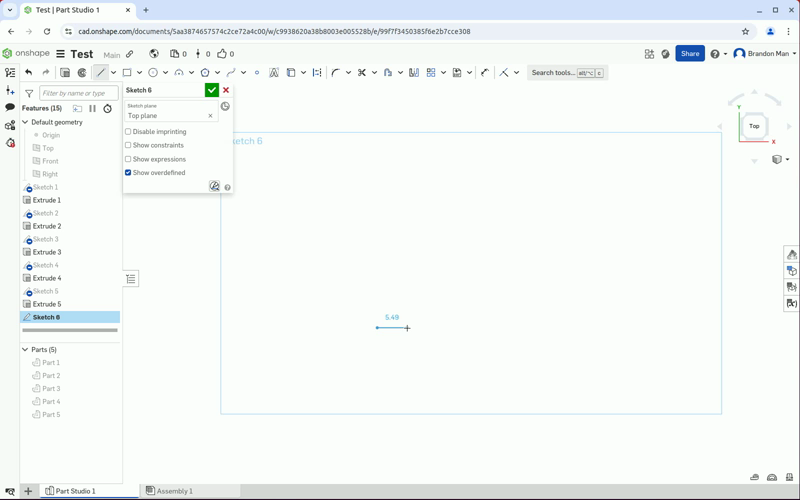
mouse_move(410, 327)
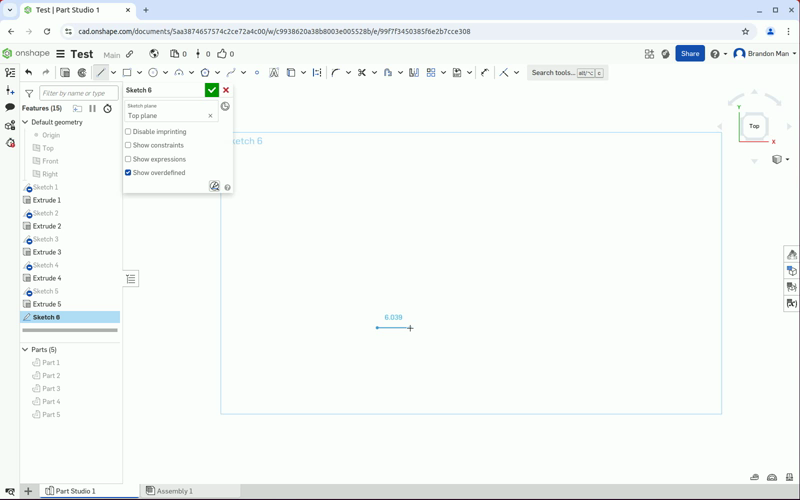
click(410, 327)
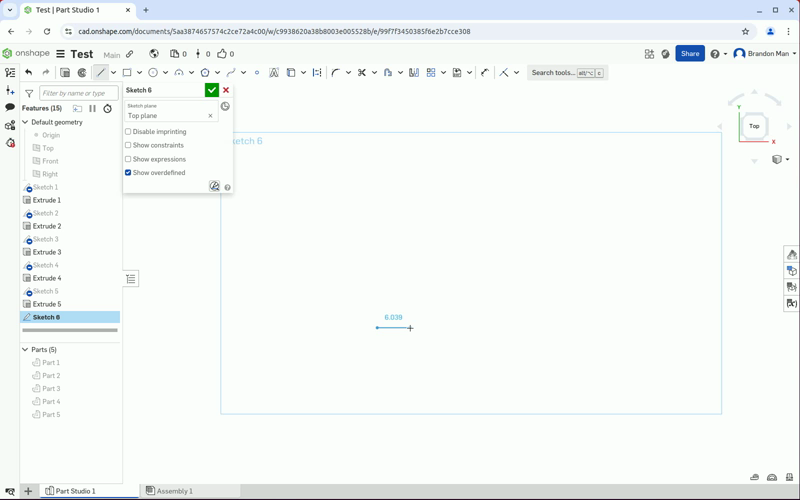
key_up(shift)
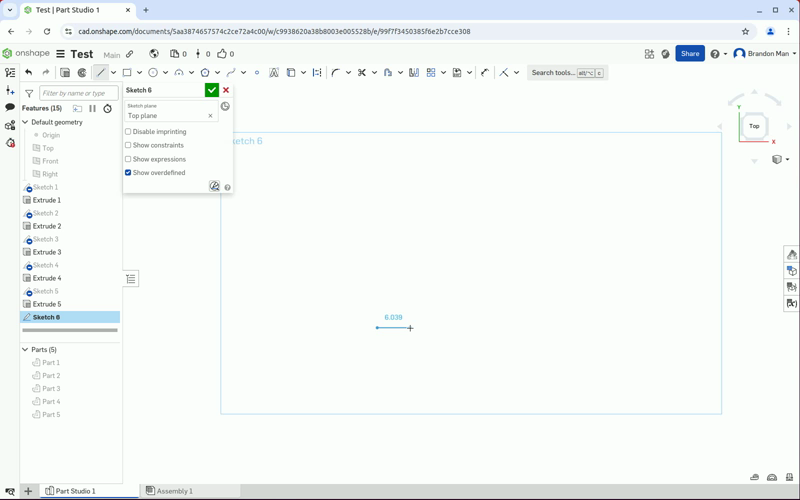
key_down(shift)
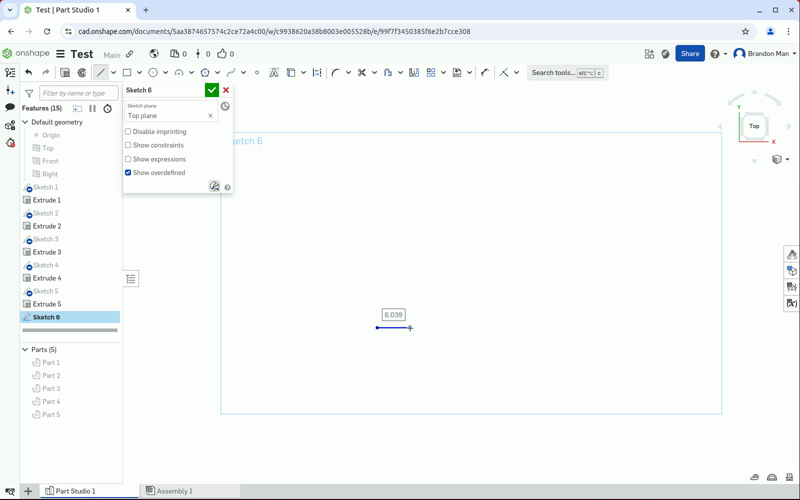
mouse_move(440, 327)
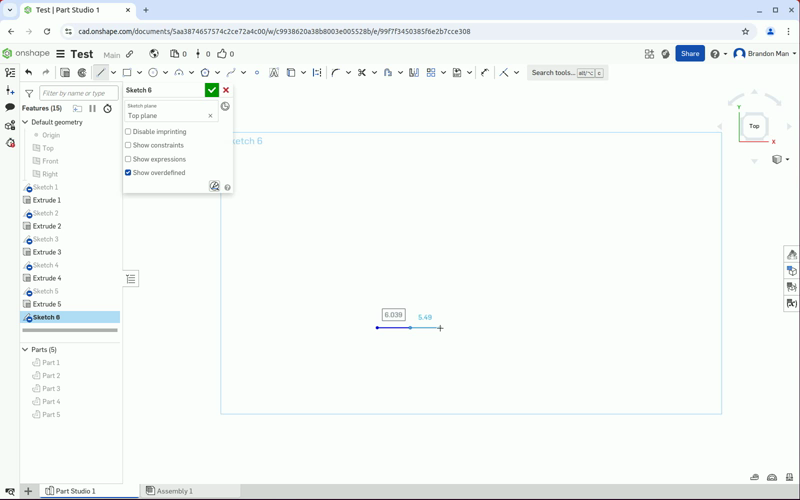
mouse_move(410, 325)
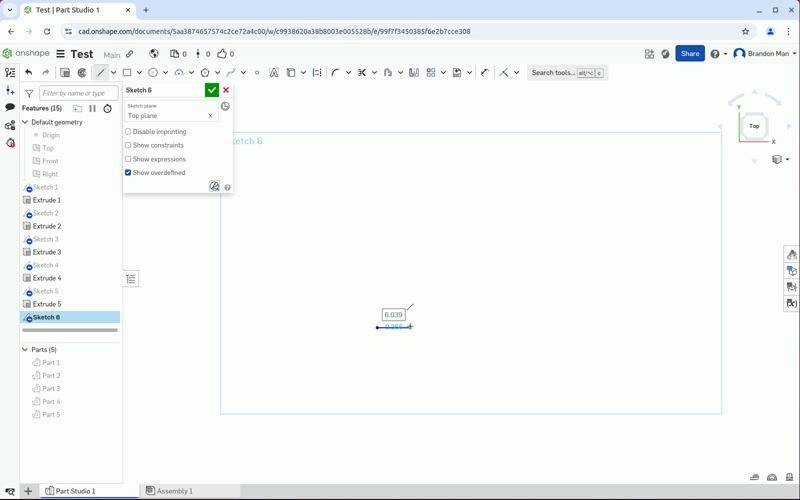
scroll(6)
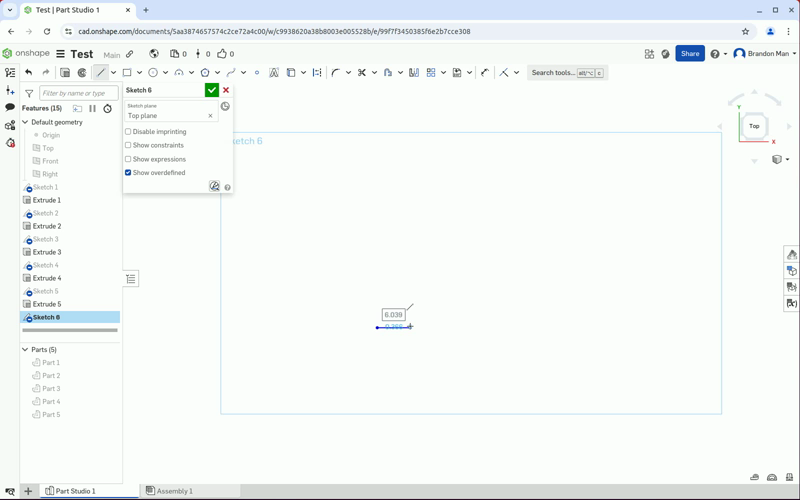
scroll(6)
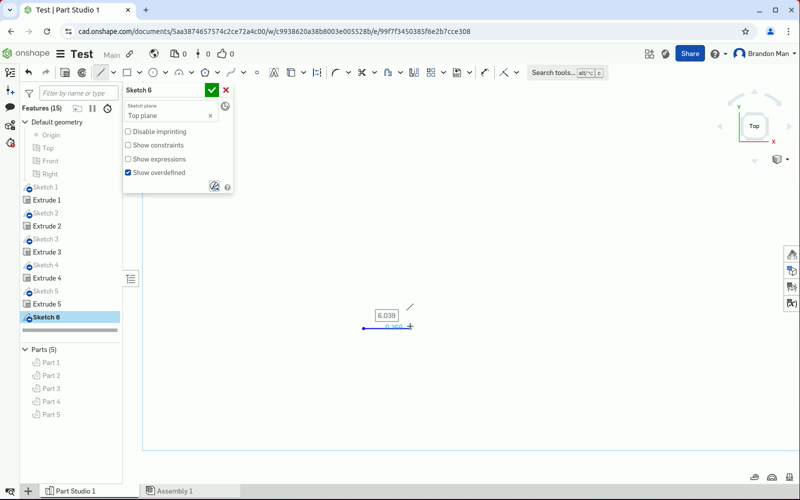
scroll(6)
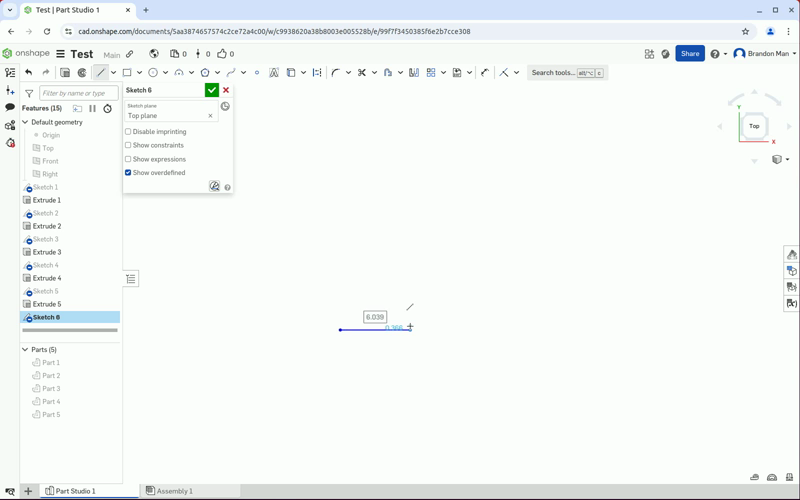
scroll(6)
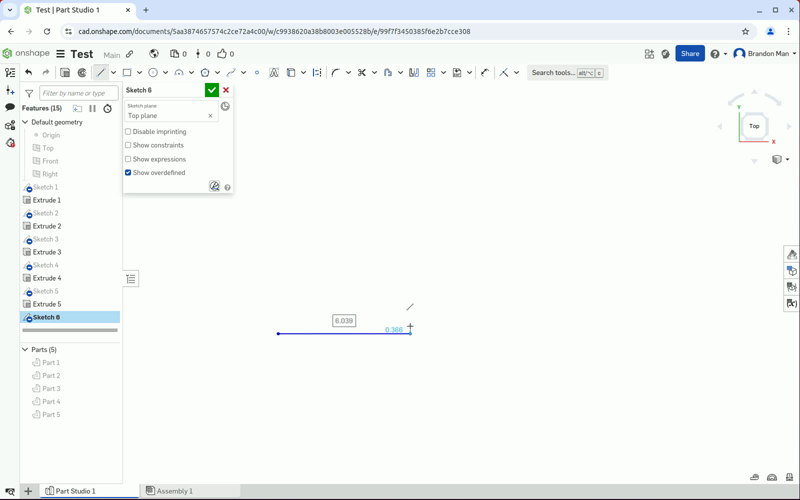
scroll(6)
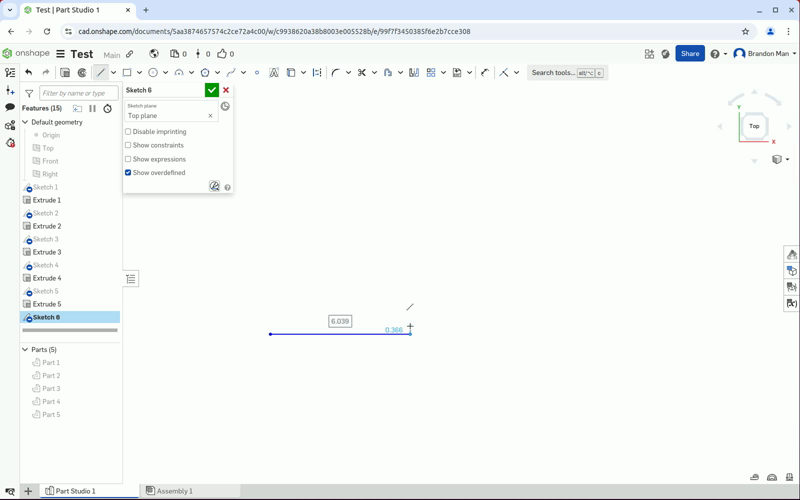
scroll(6)
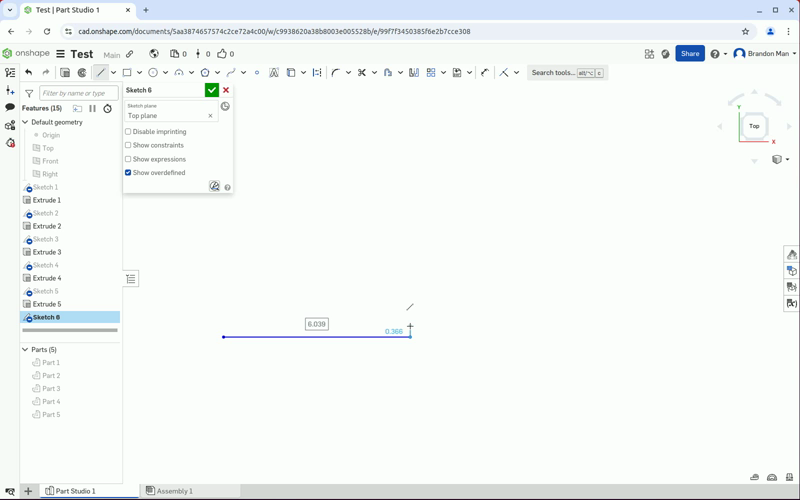
scroll(6)
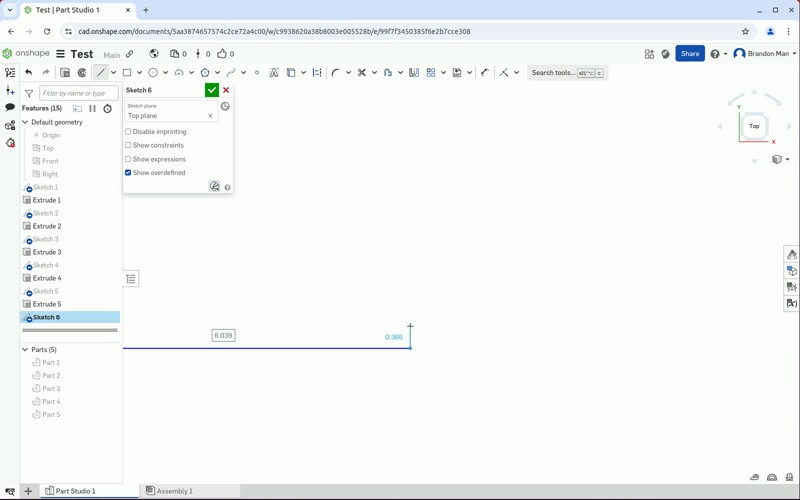
click(410, 325)
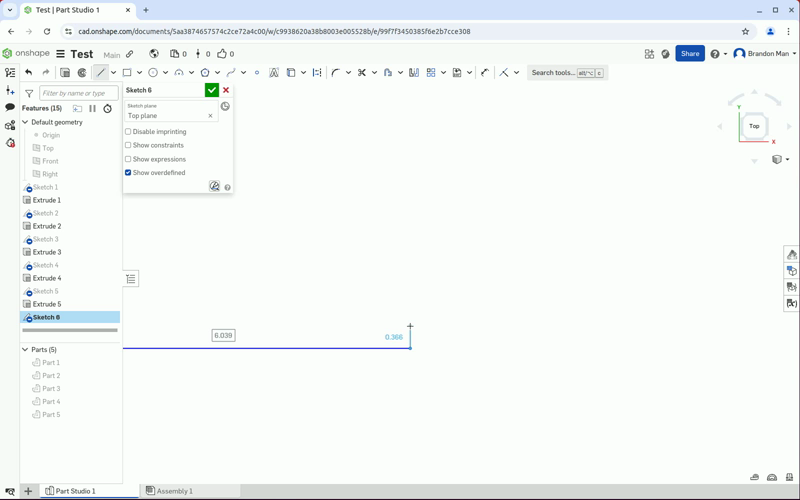
scroll(-6)
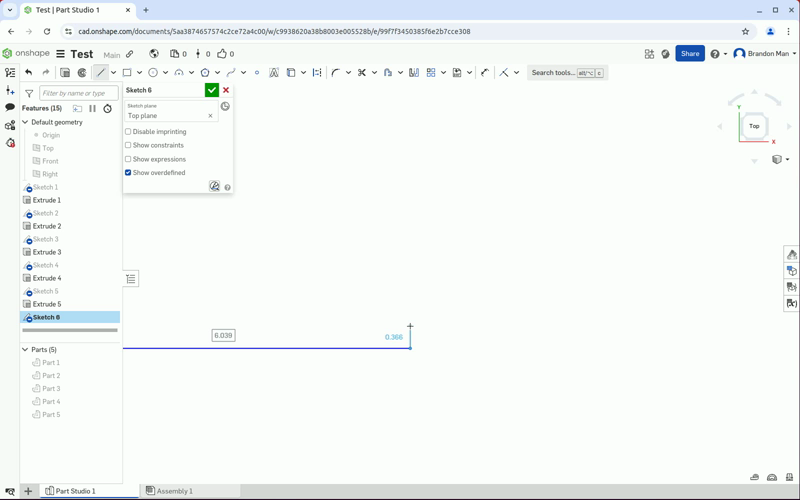
scroll(-6)
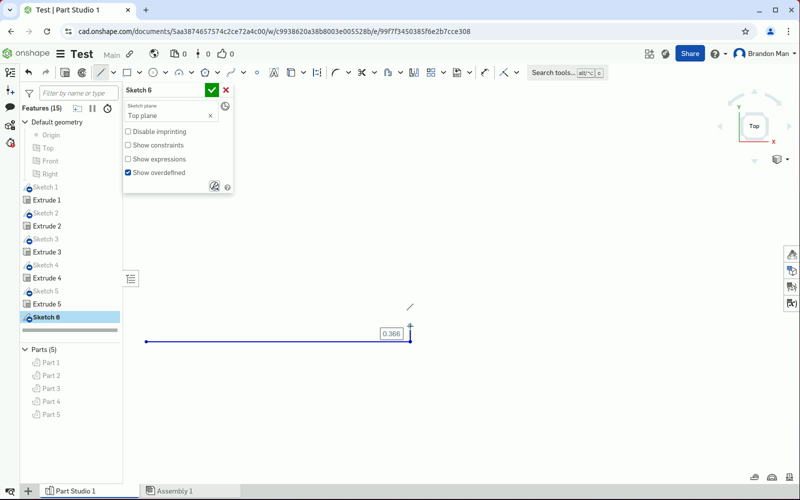
scroll(-6)
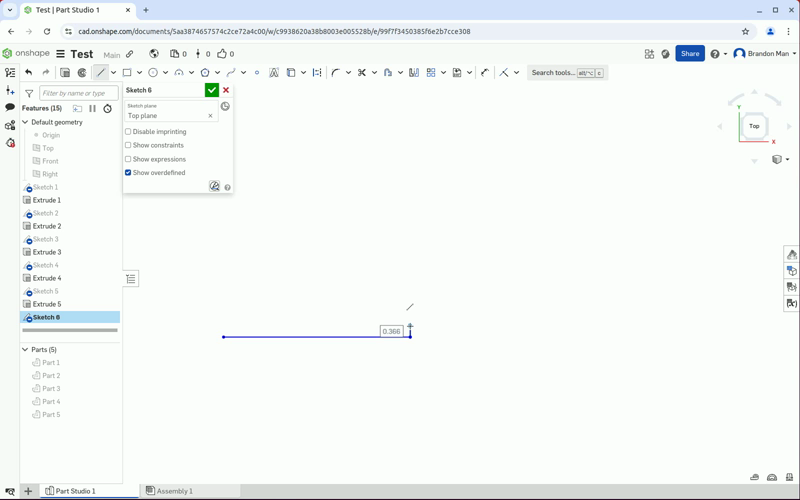
scroll(-6)
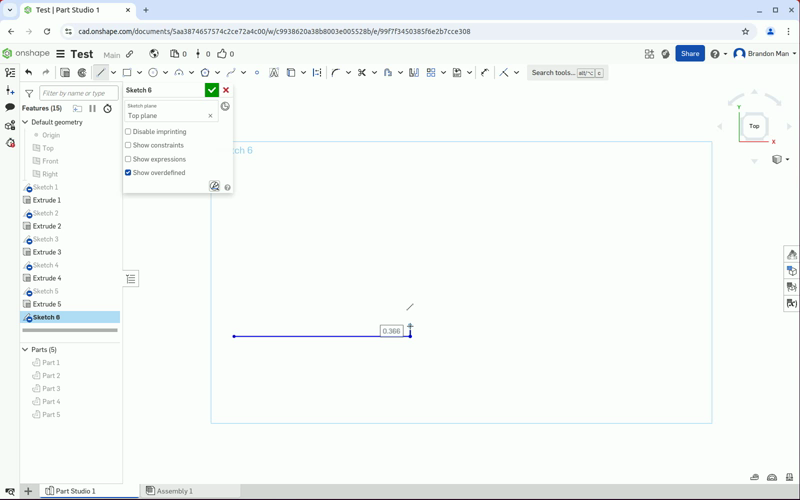
scroll(-6)
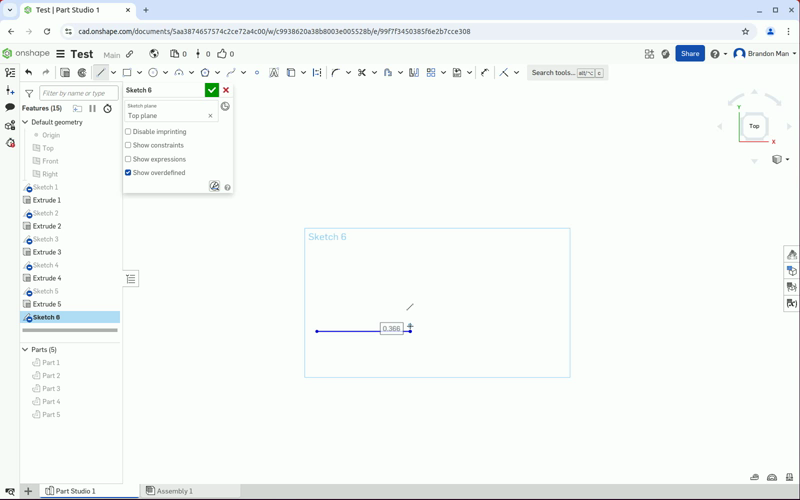
scroll(-6)
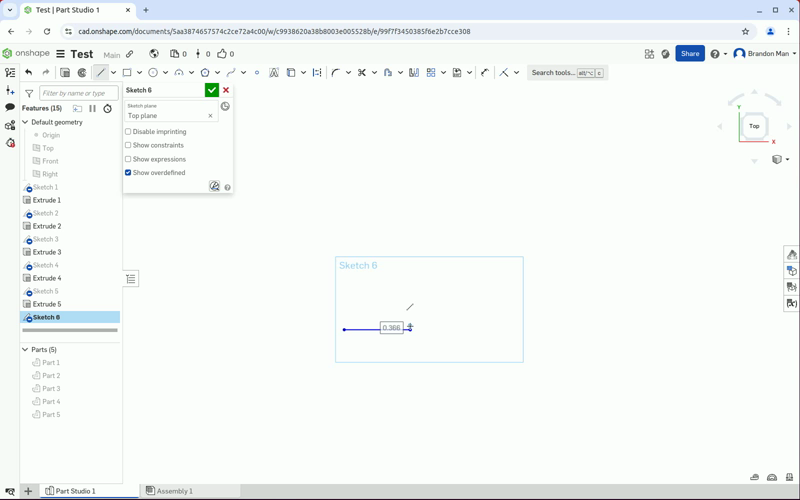
scroll(-6)
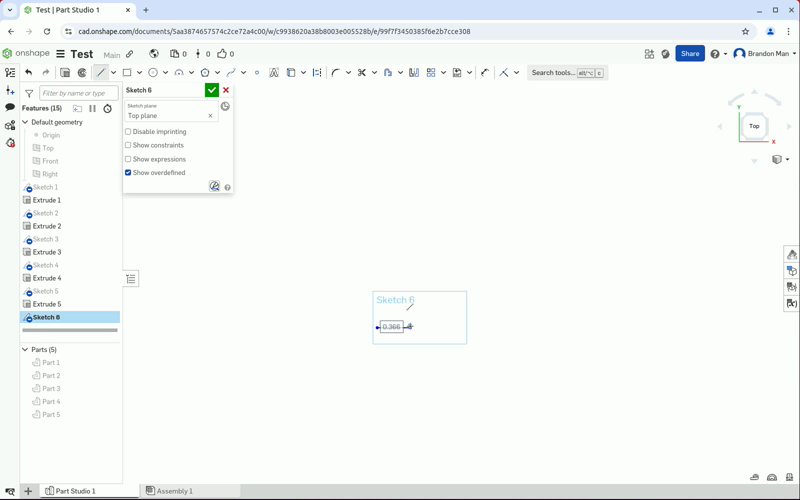
key_up(shift)
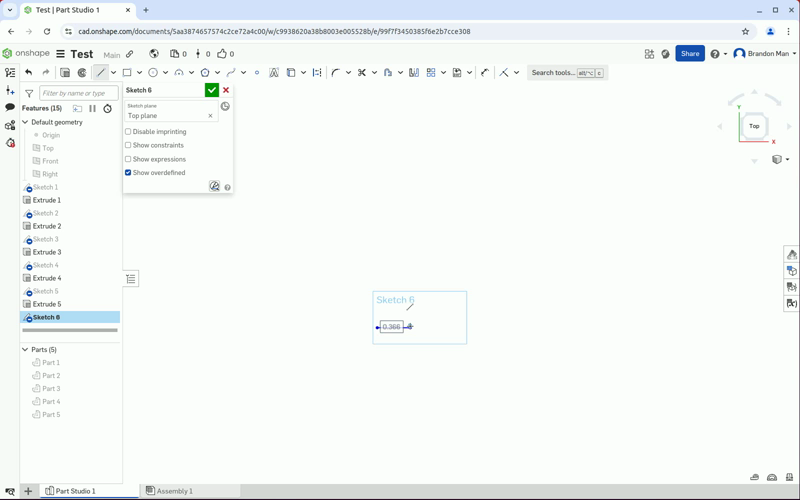
key_down(shift)
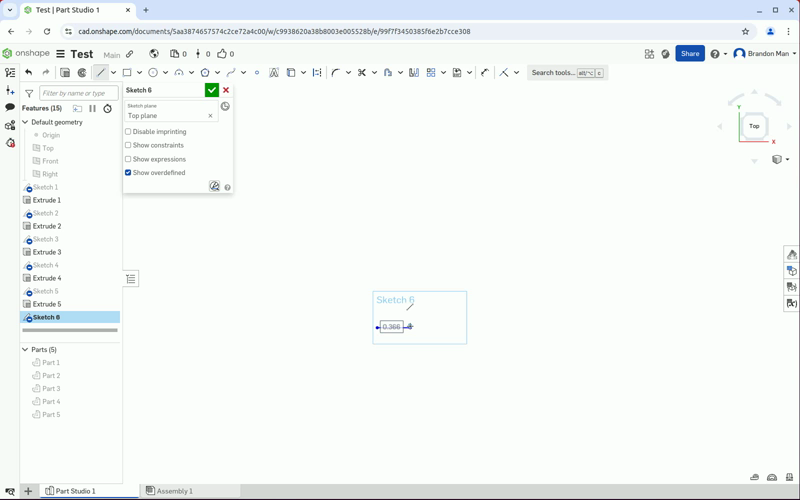
mouse_move(440, 325)
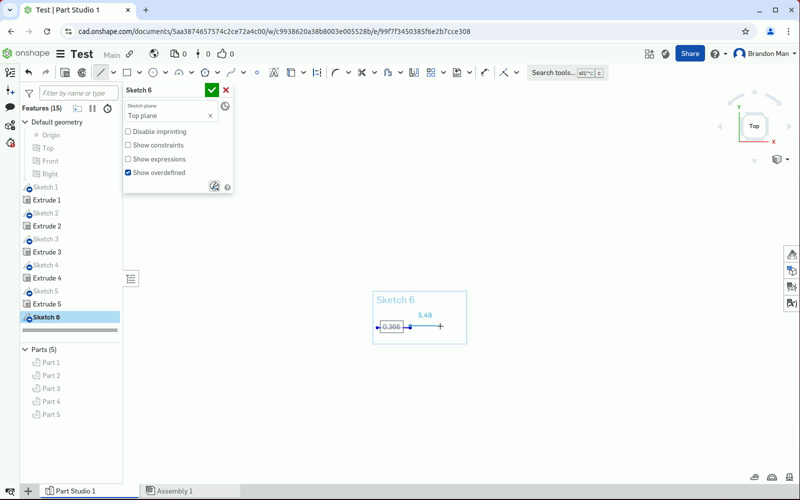
mouse_move(377, 325)
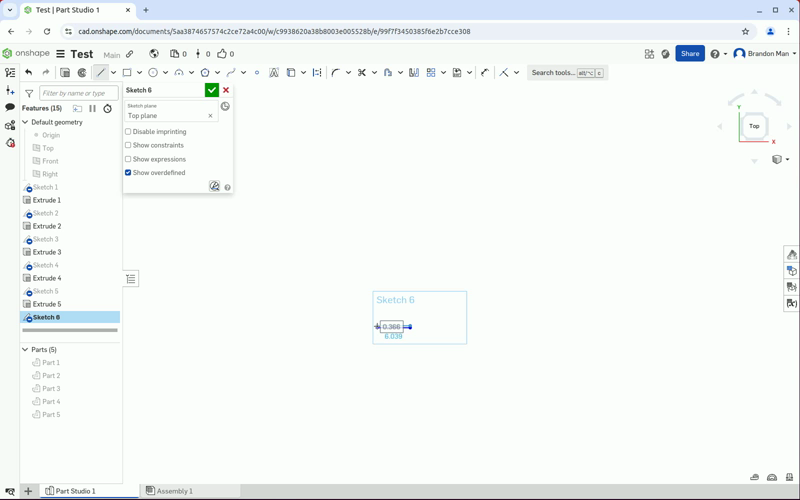
scroll(6)
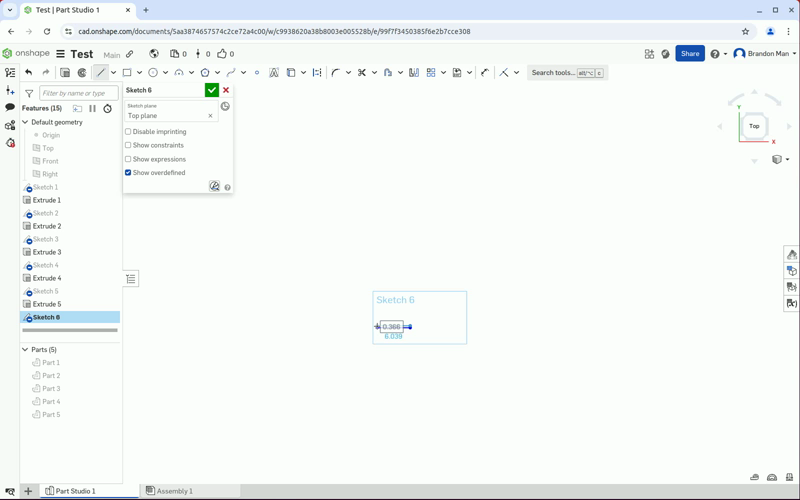
scroll(6)
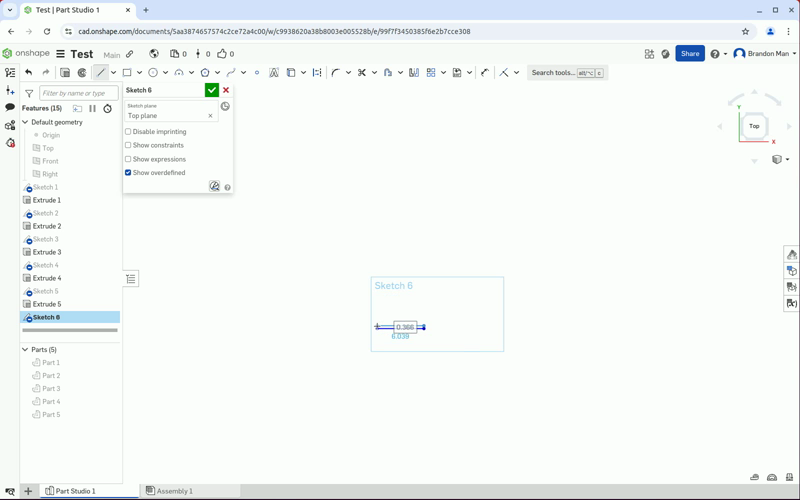
scroll(6)
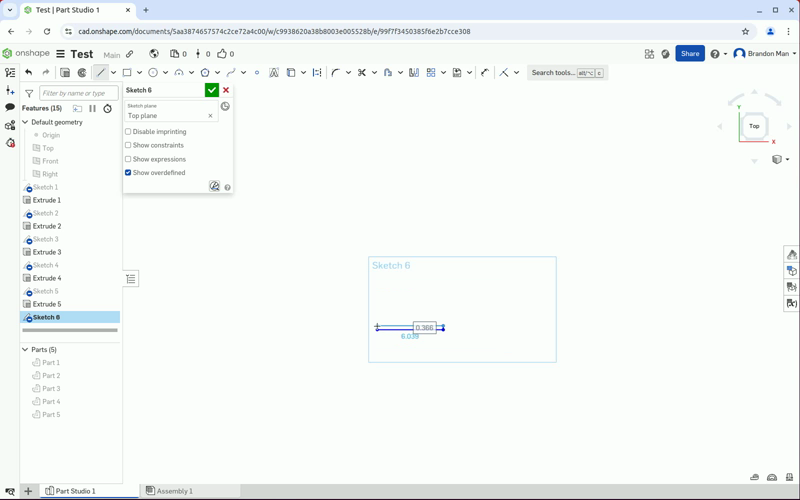
scroll(6)
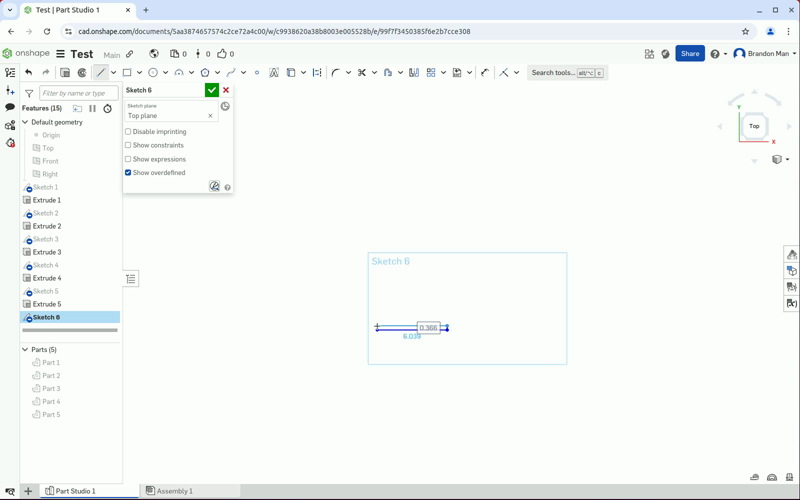
scroll(6)
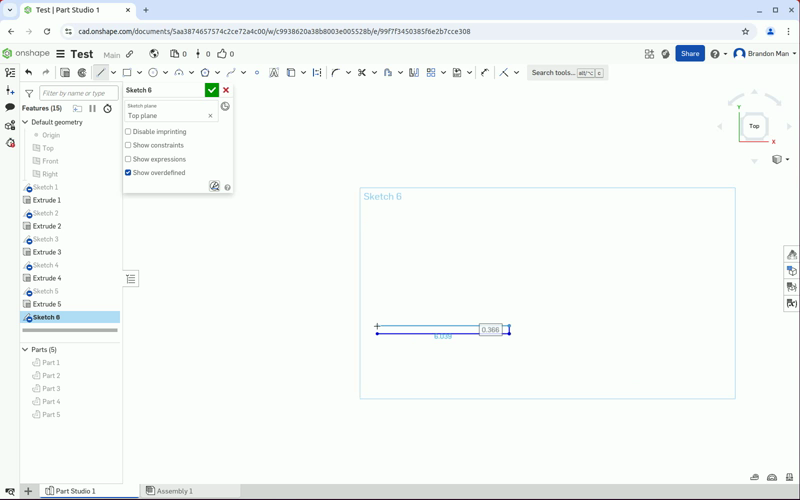
scroll(6)
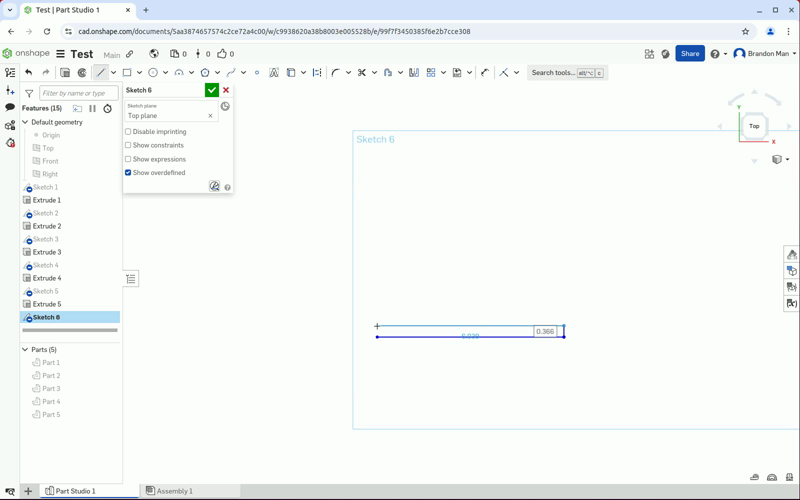
scroll(6)
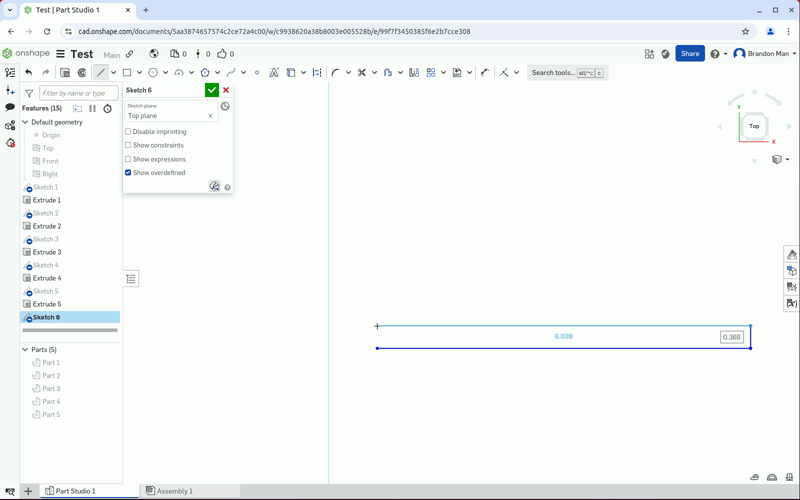
click(377, 325)
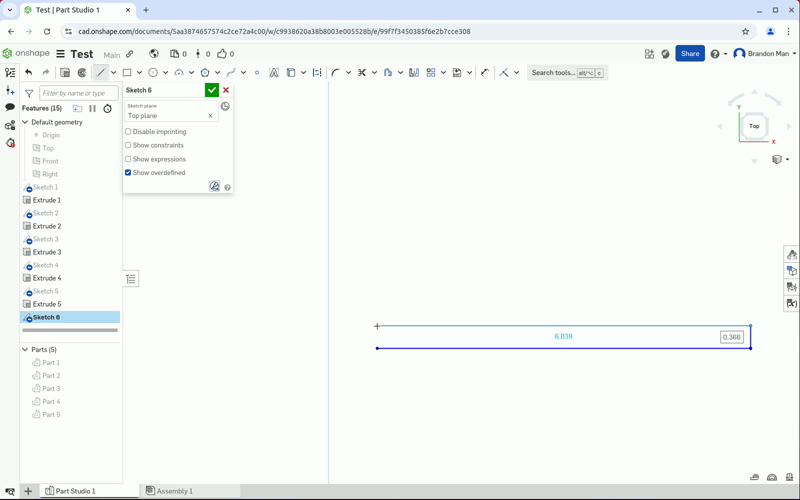
scroll(-6)
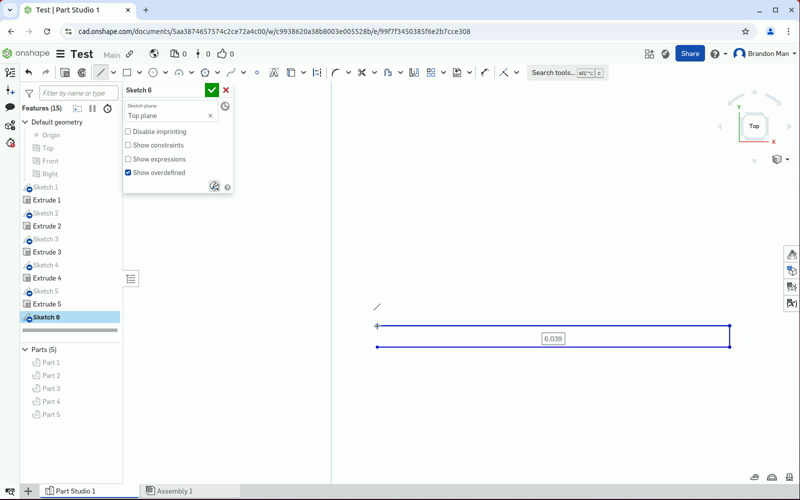
scroll(-6)
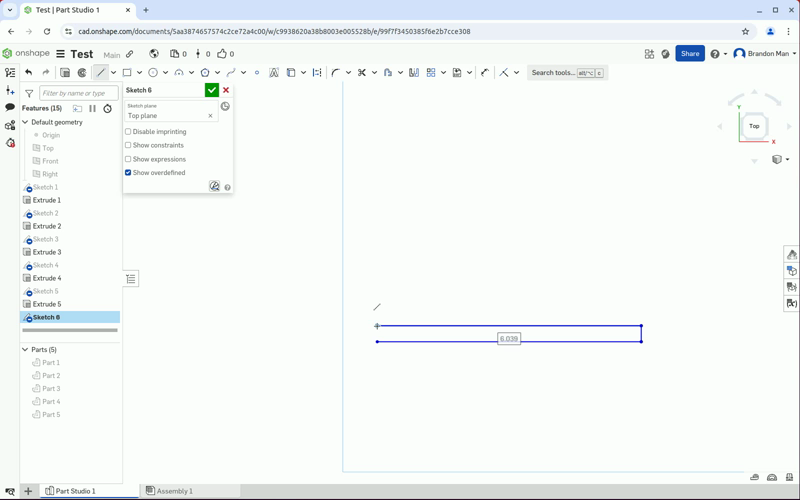
scroll(-6)
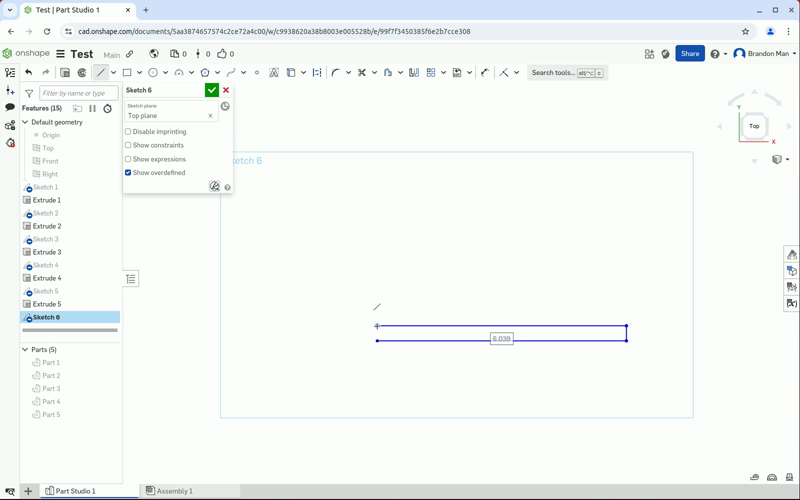
scroll(-6)
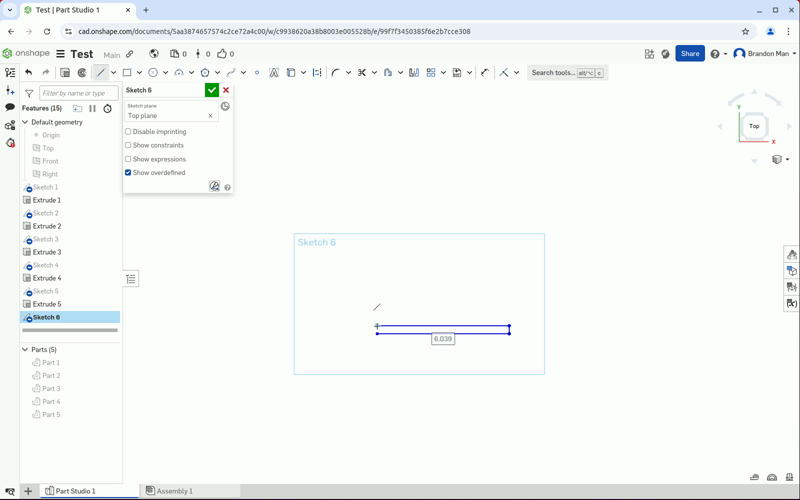
scroll(-6)
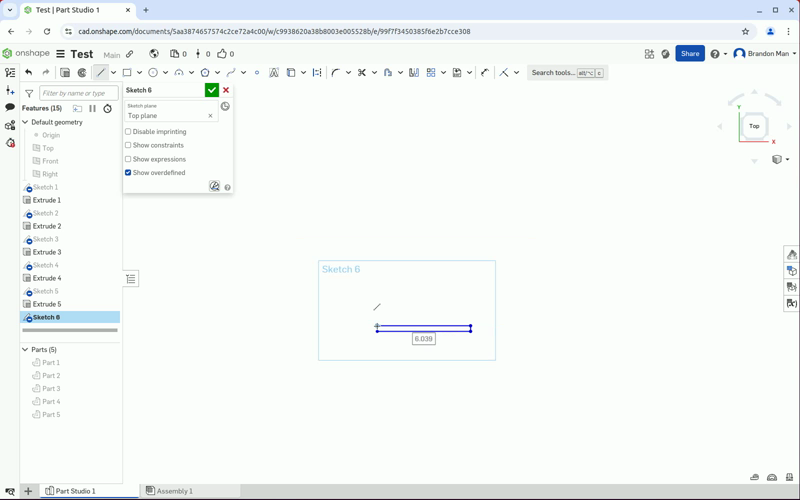
scroll(-6)
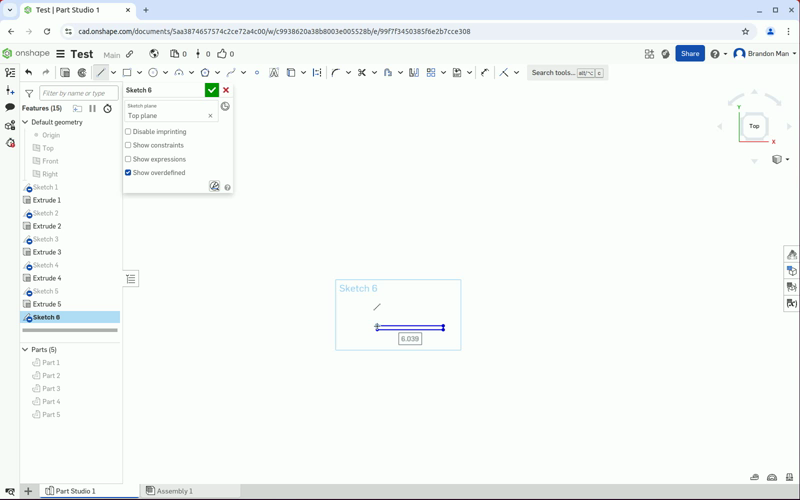
scroll(-6)
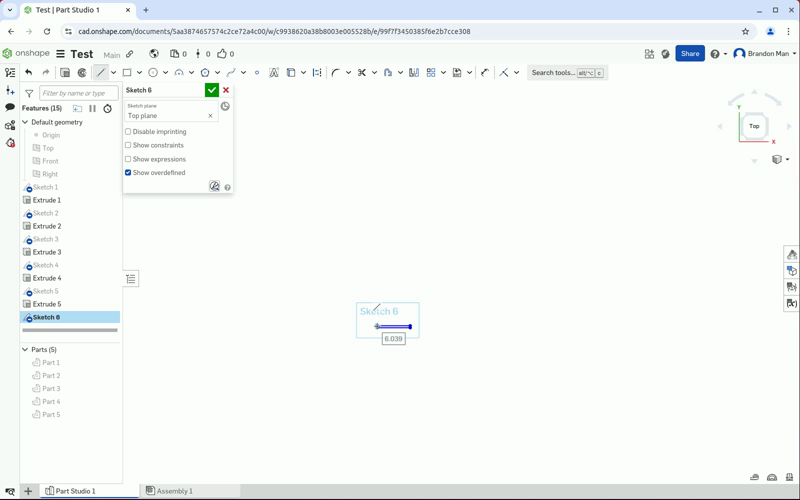
key_up(shift)
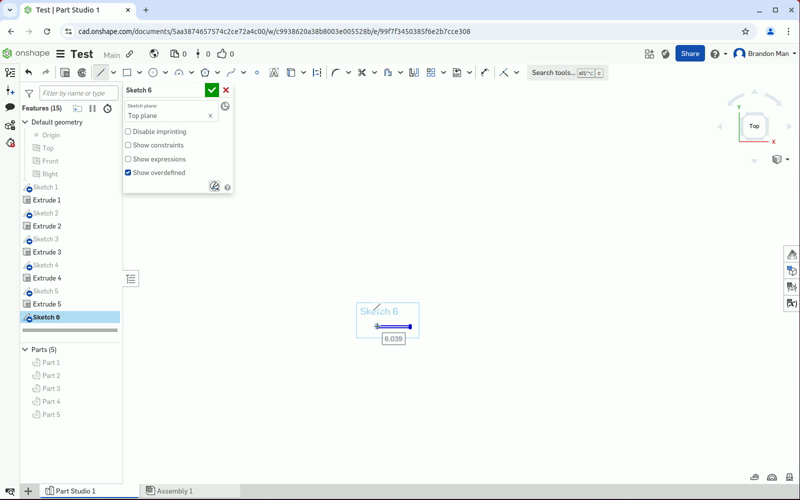
mouse_move(407, 325)
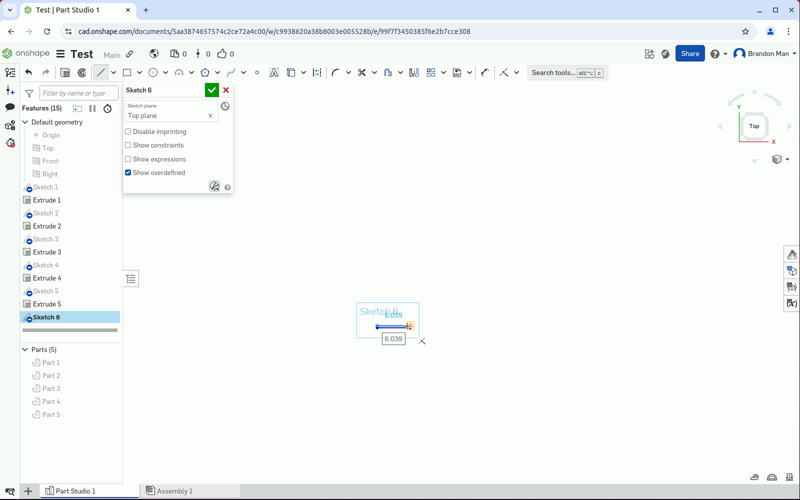
key_down(shift)
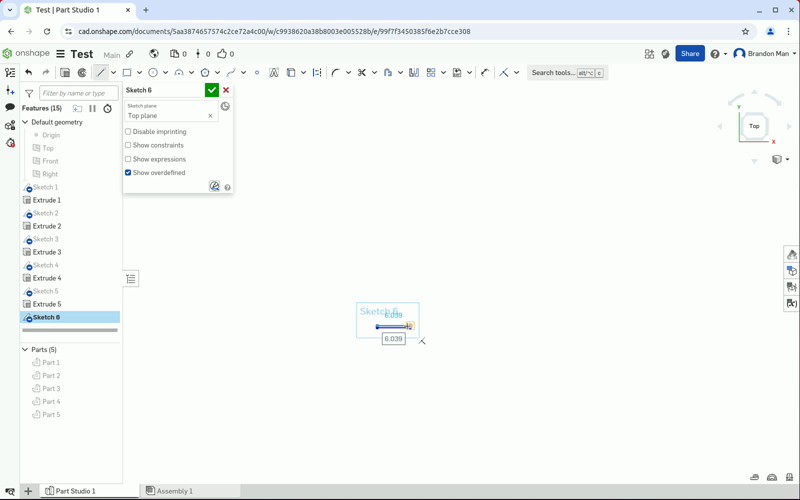
mouse_move(377, 327)
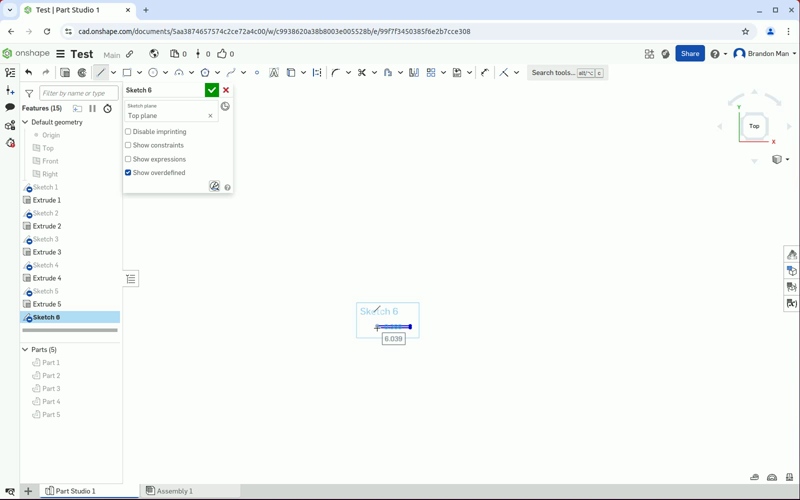
scroll(6)
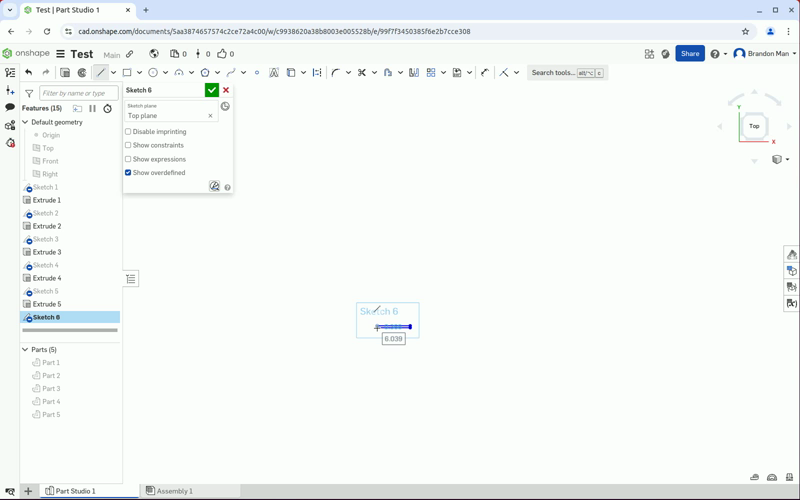
scroll(6)
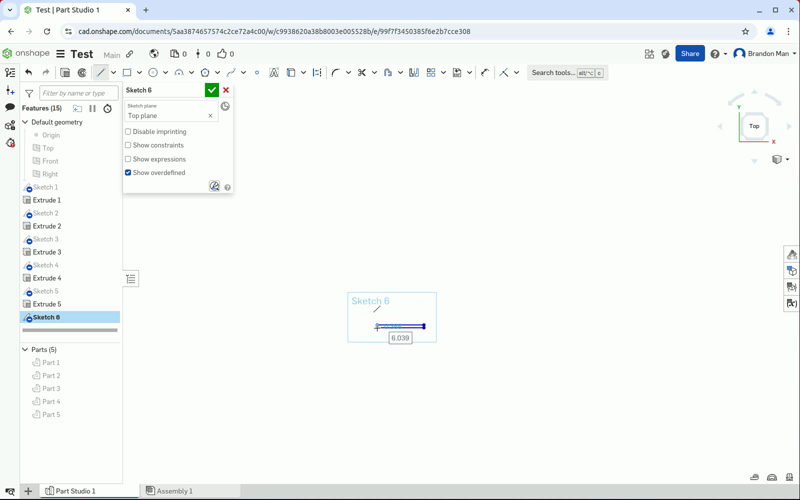
scroll(6)
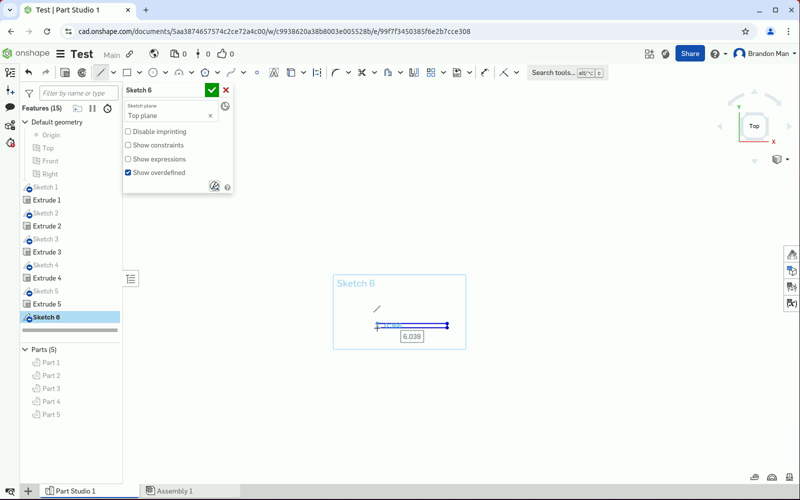
scroll(6)
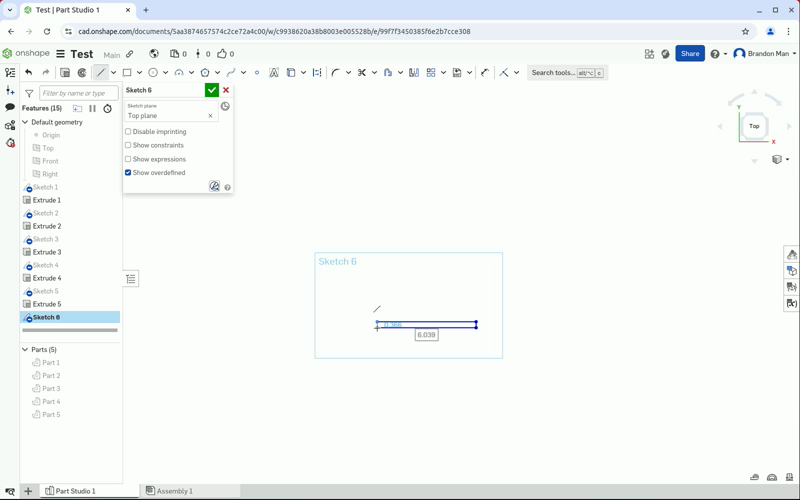
scroll(6)
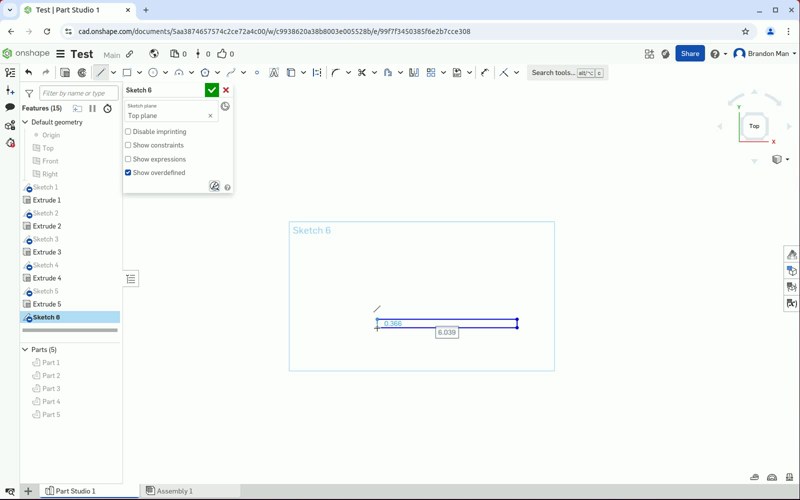
scroll(6)
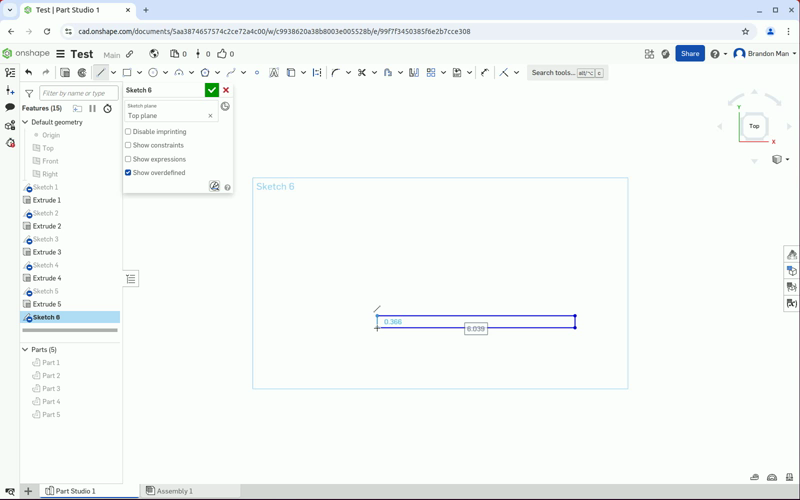
scroll(6)
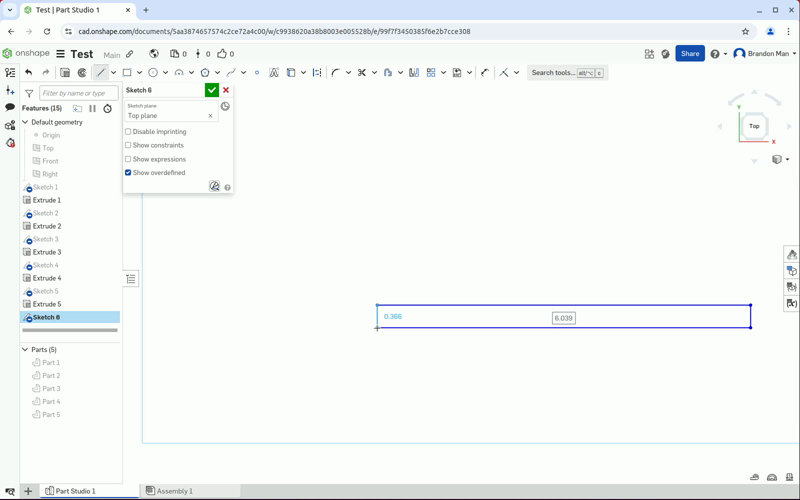
key_up(shift)
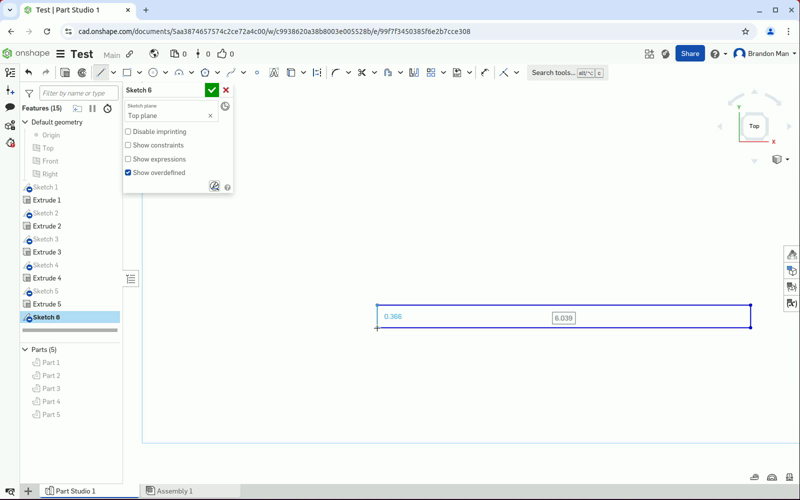
click(377, 327)
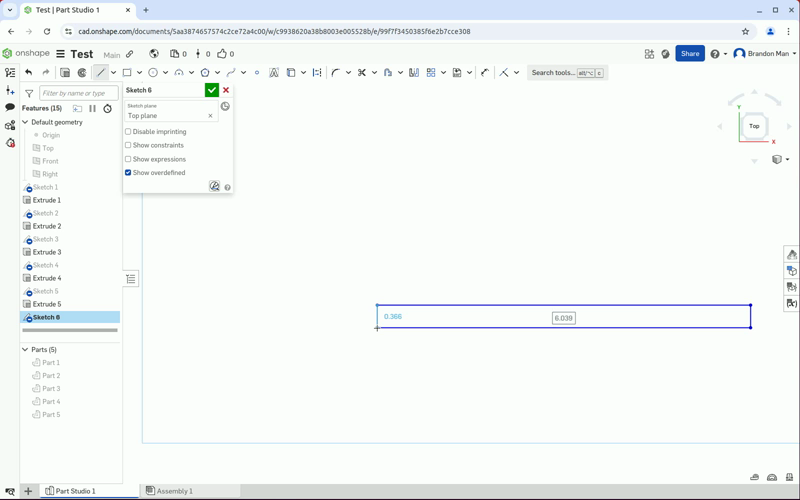
scroll(-6)
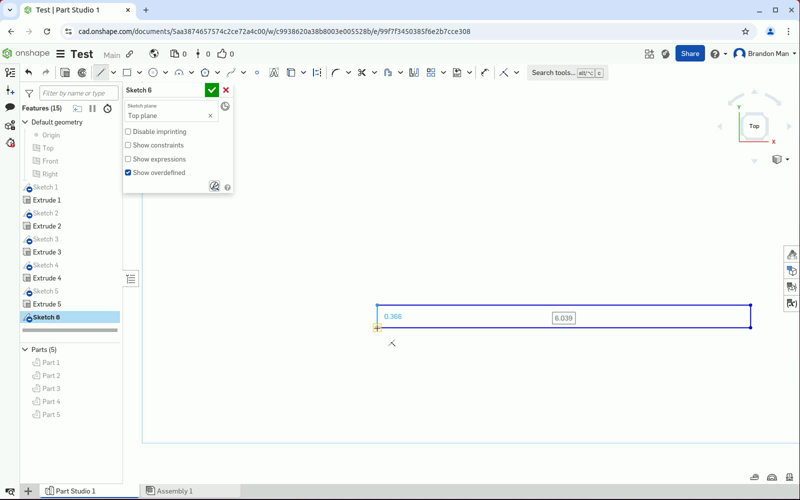
scroll(-6)
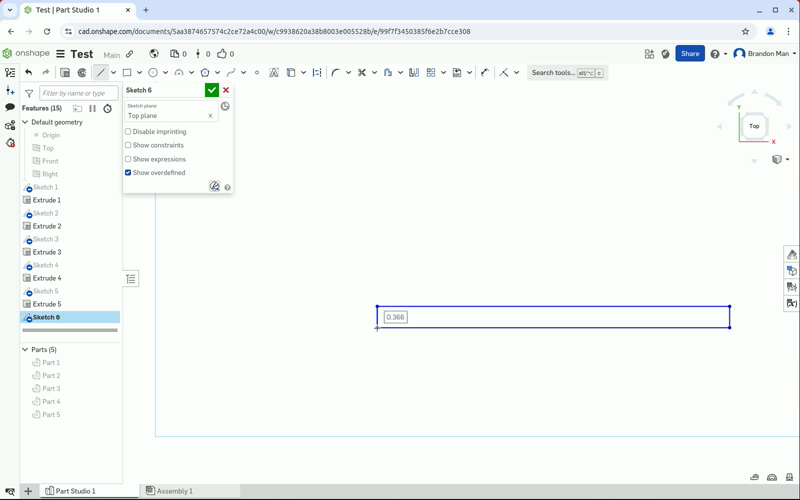
scroll(-6)
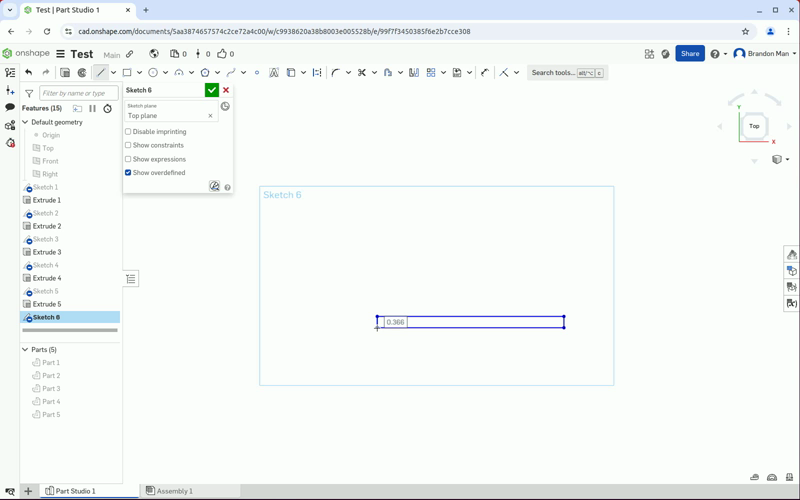
scroll(-6)
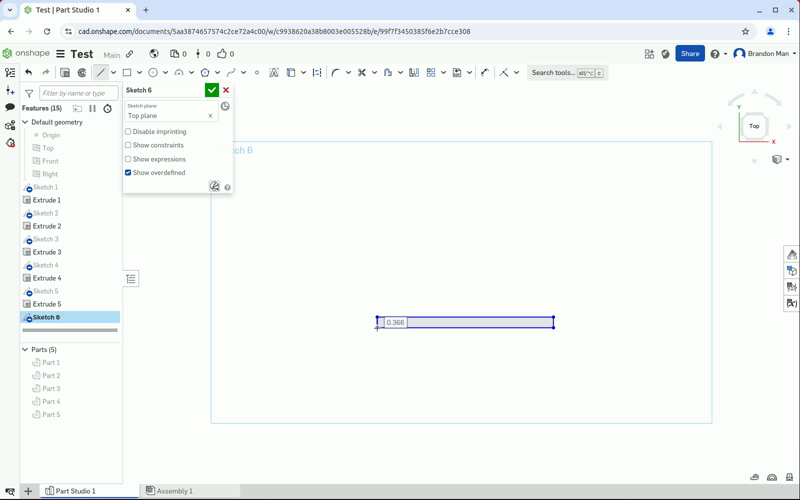
scroll(-6)
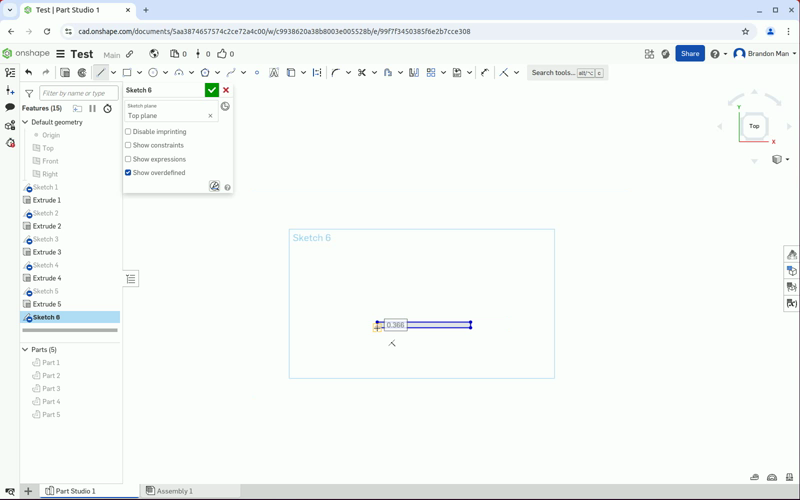
scroll(-6)
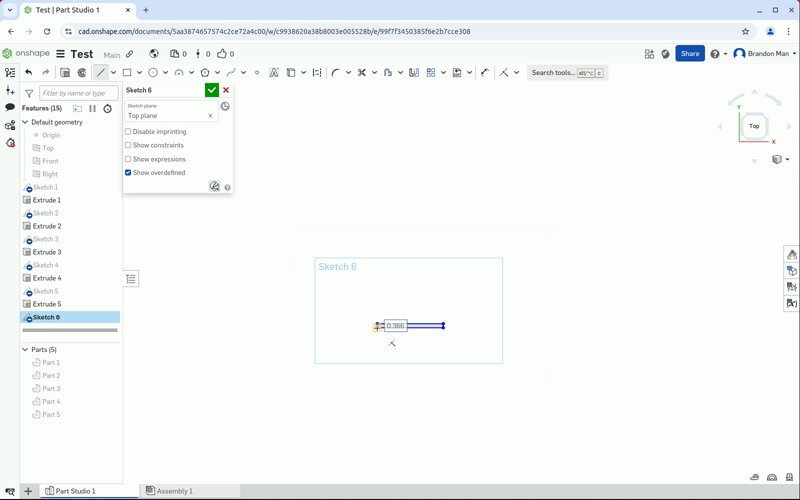
scroll(-6)
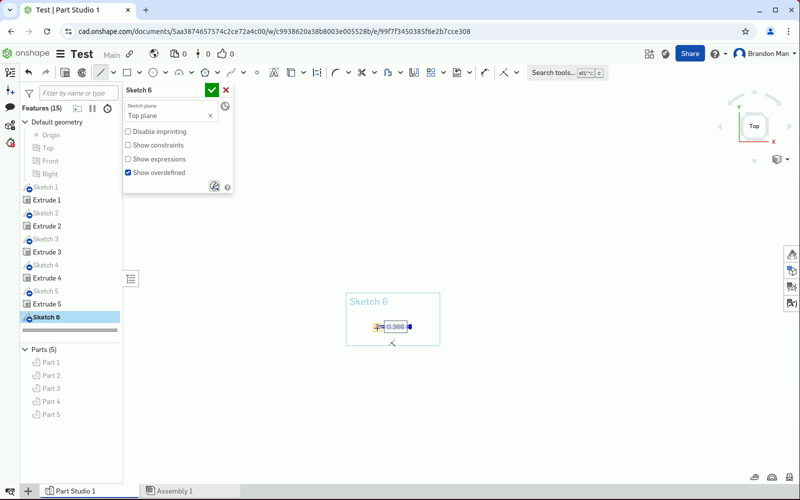
key(esc)
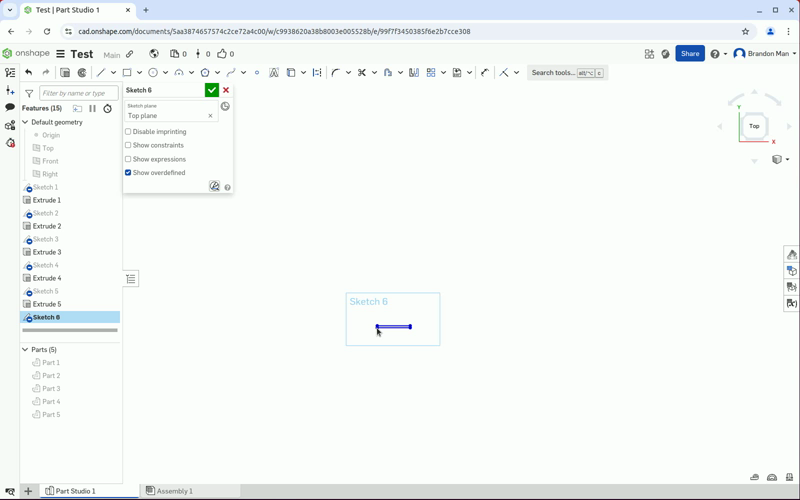
mouse_move(379, 327)
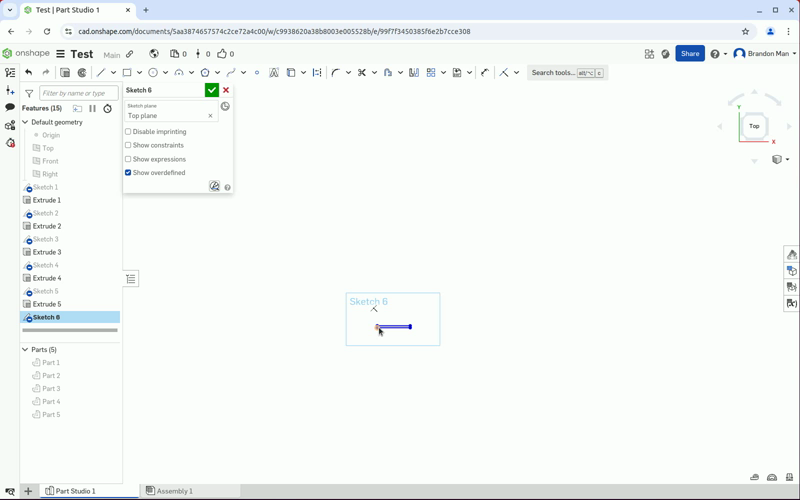
scroll(6)
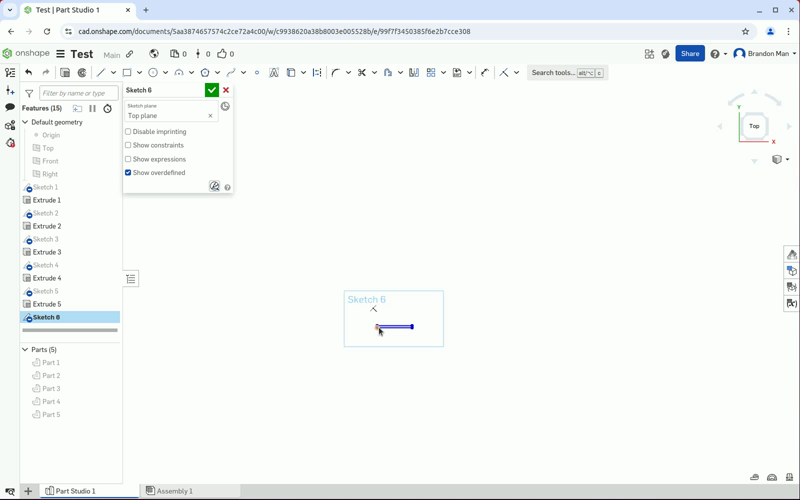
scroll(6)
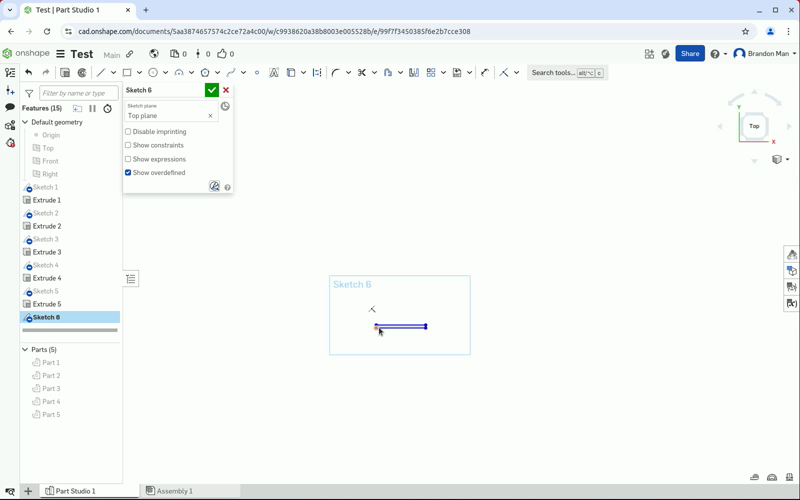
scroll(6)
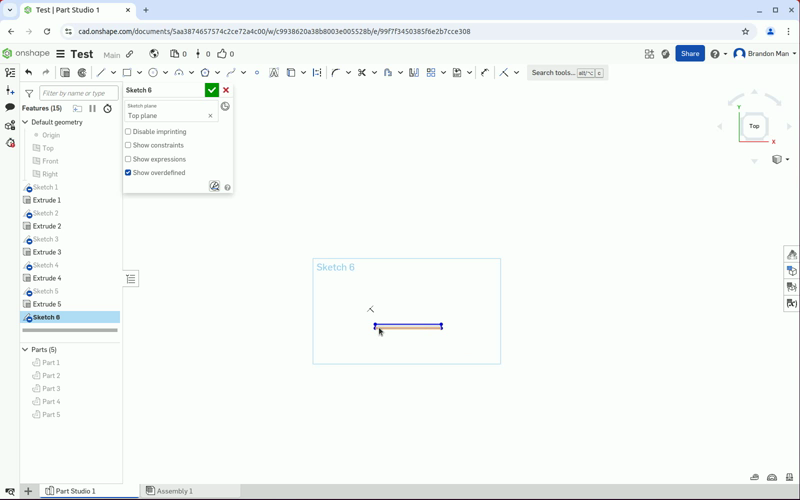
scroll(6)
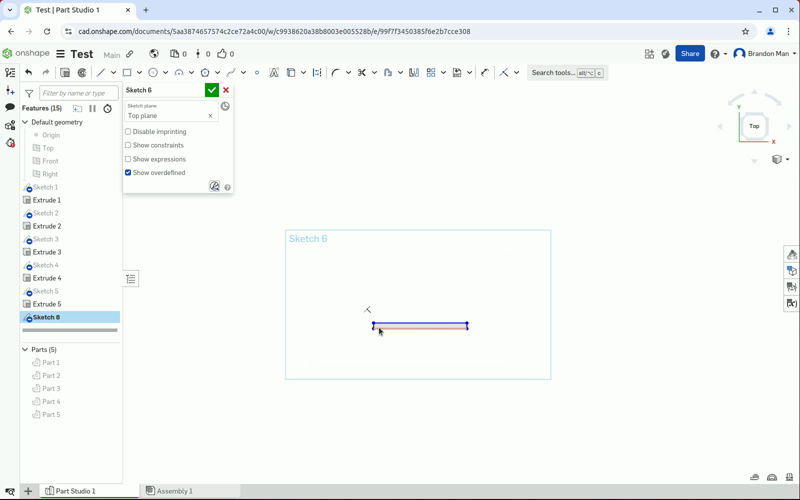
scroll(6)
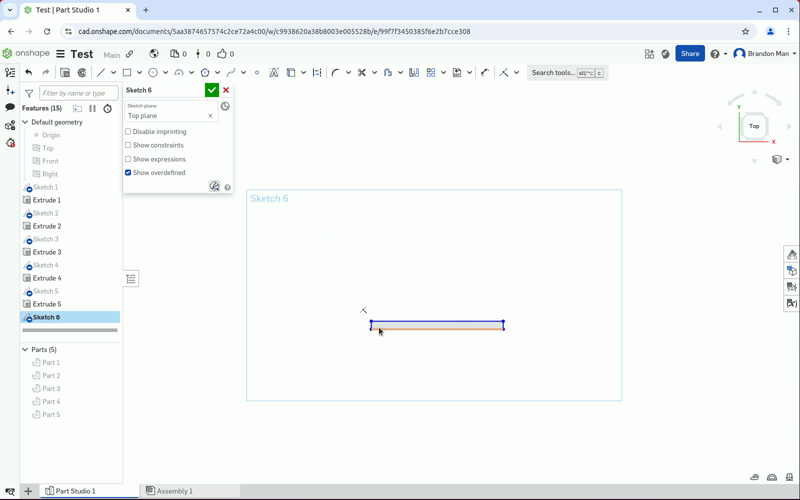
scroll(6)
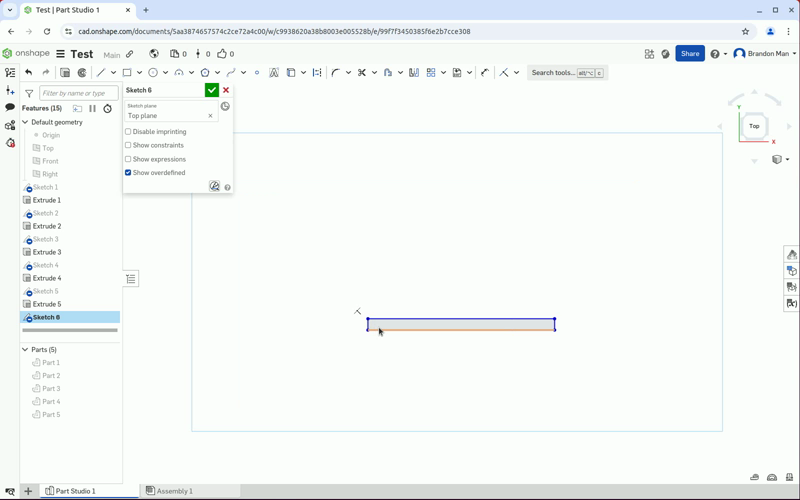
scroll(6)
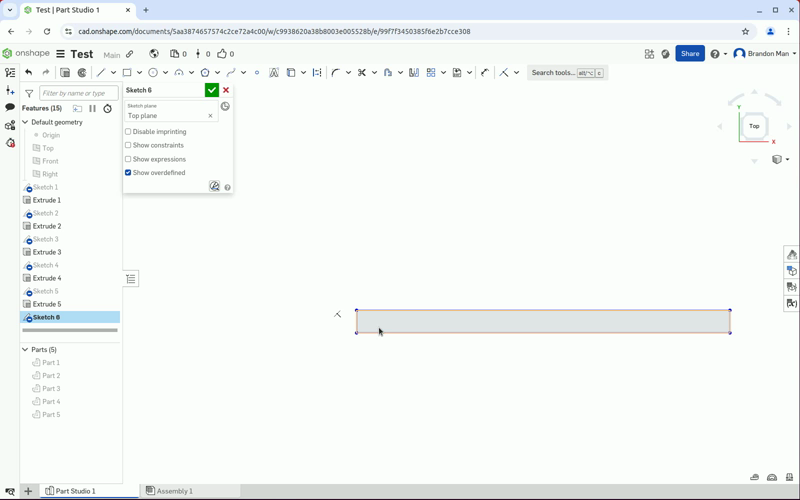
click(379, 327)
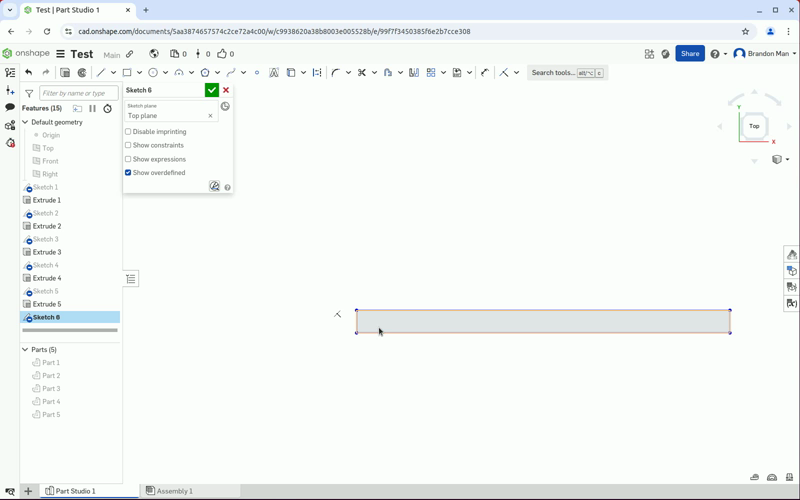
scroll(-6)
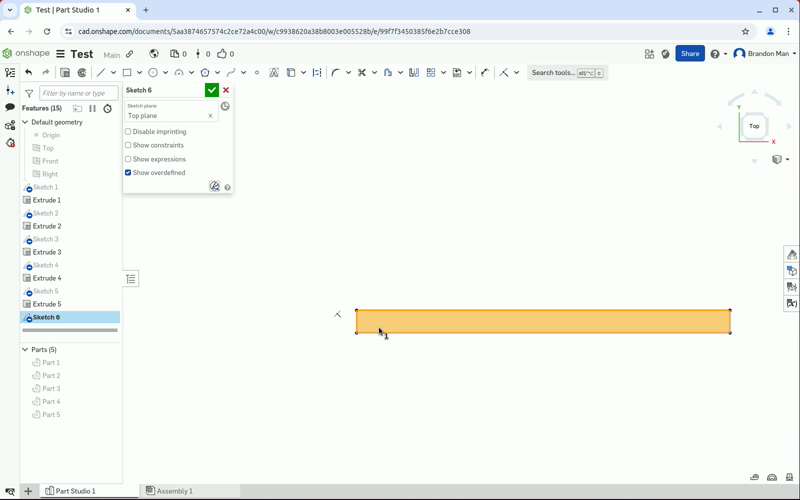
scroll(-6)
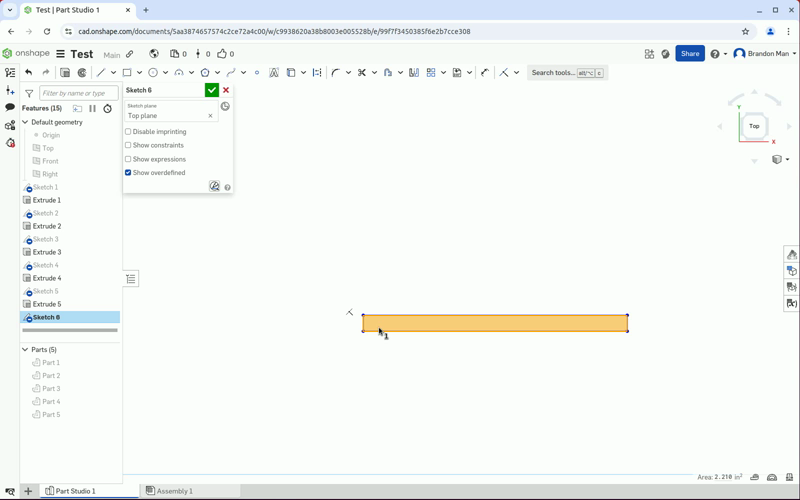
scroll(-6)
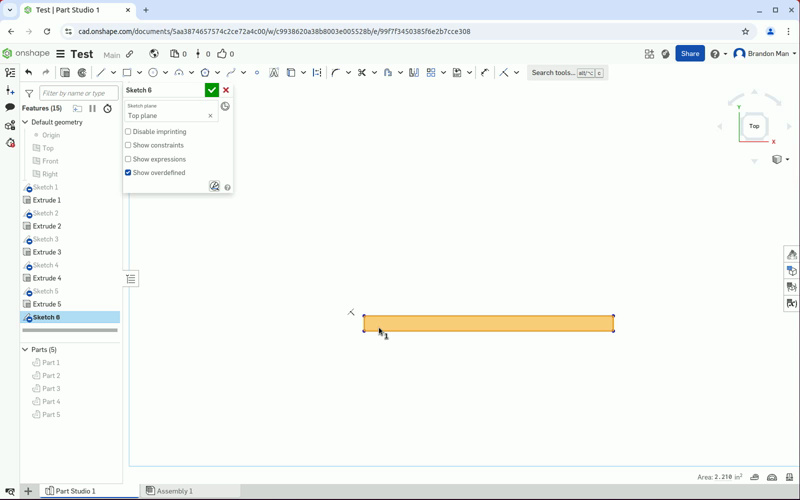
scroll(-6)
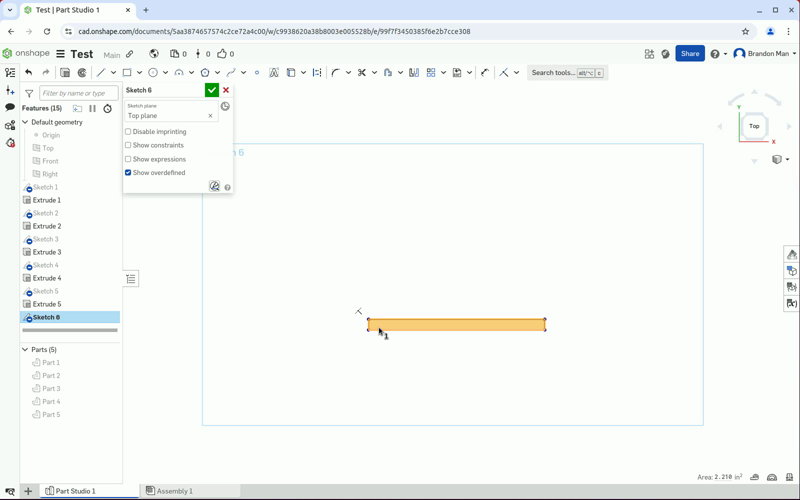
scroll(-6)
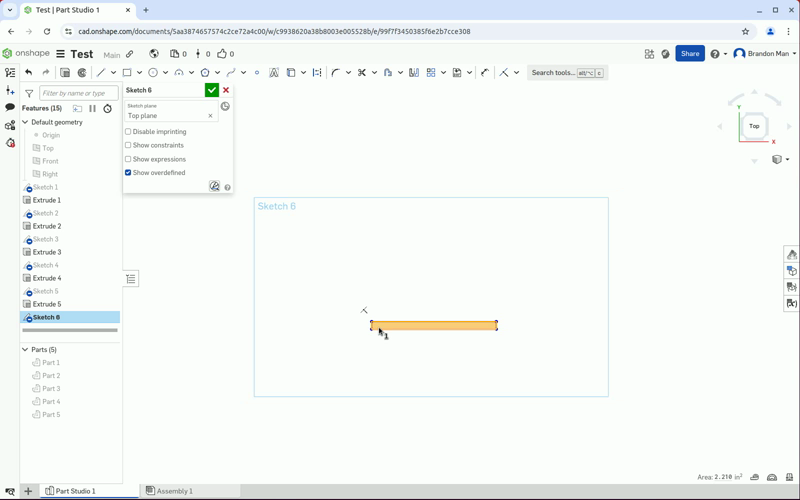
scroll(-6)
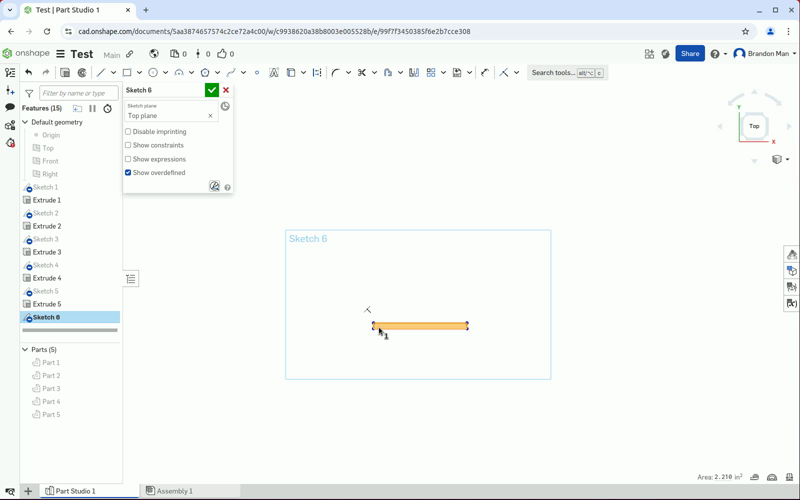
scroll(-6)
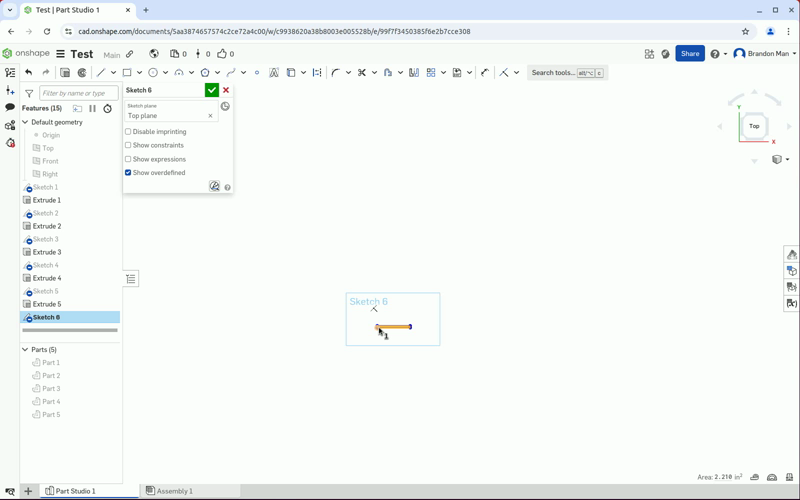
mouse_move(73, 352)
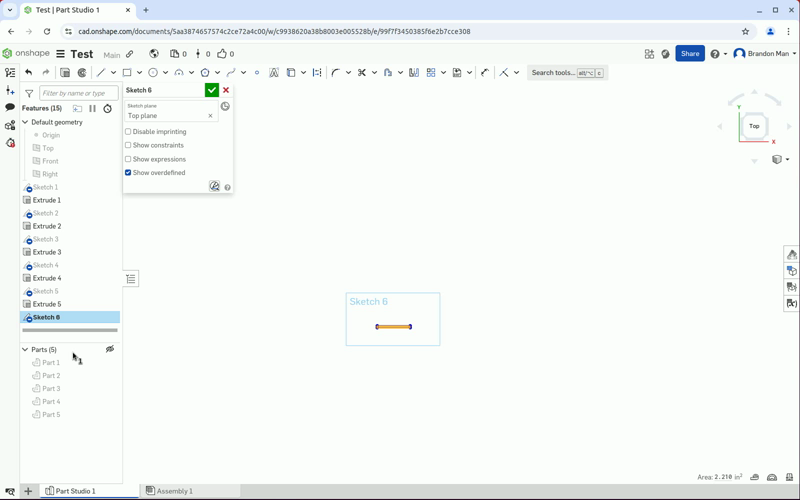
key(shift+y)
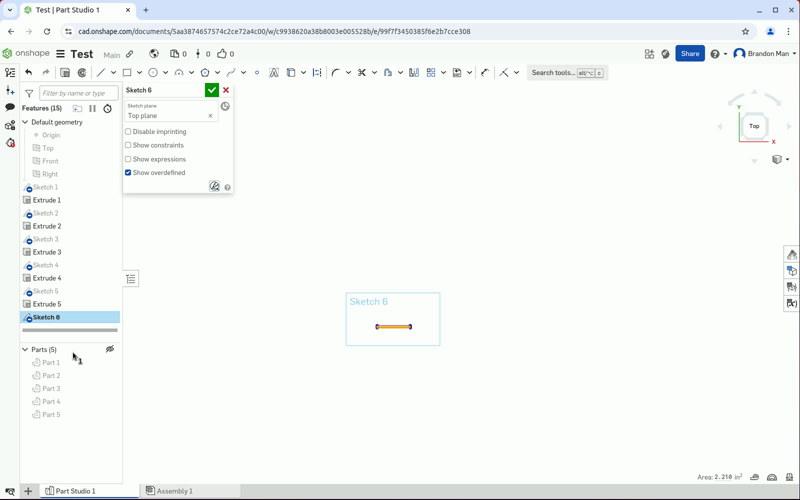
key(shift+e)
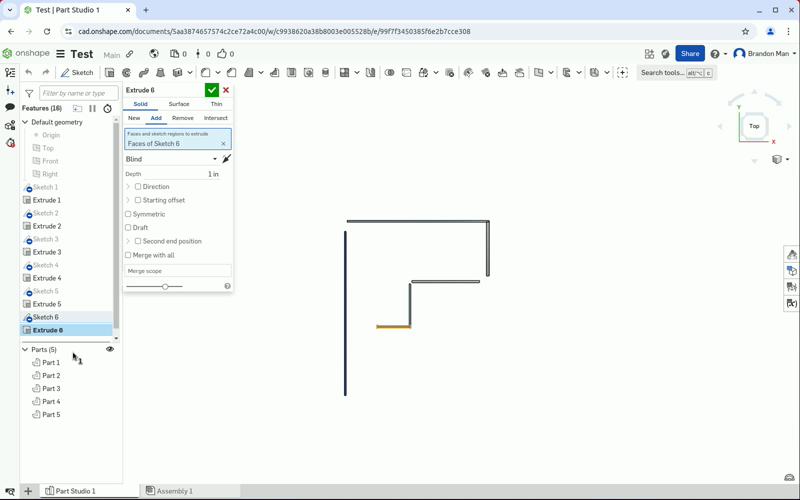
mouse_move(143, 106)
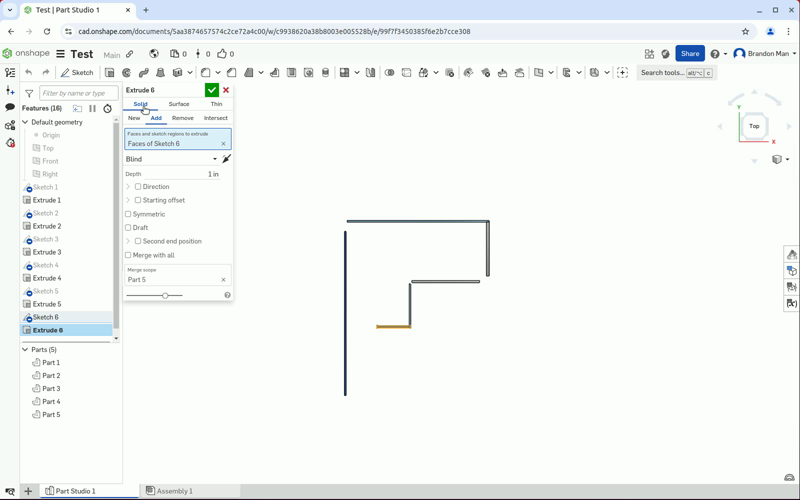
click(143, 106)
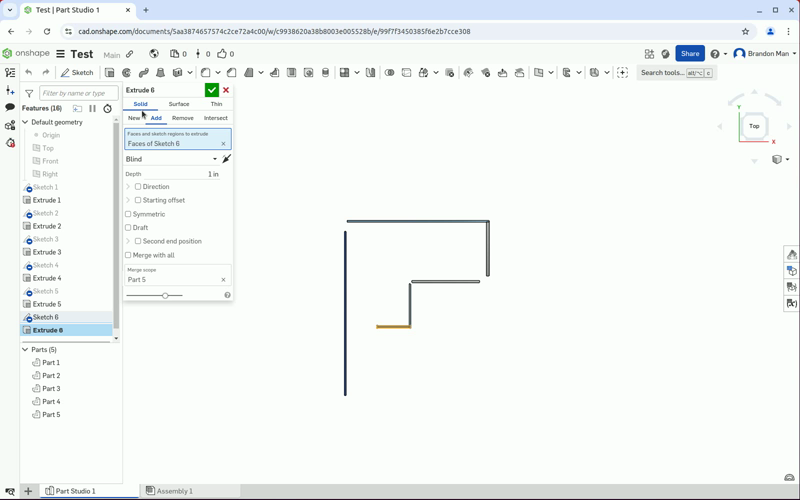
mouse_move(137, 120)
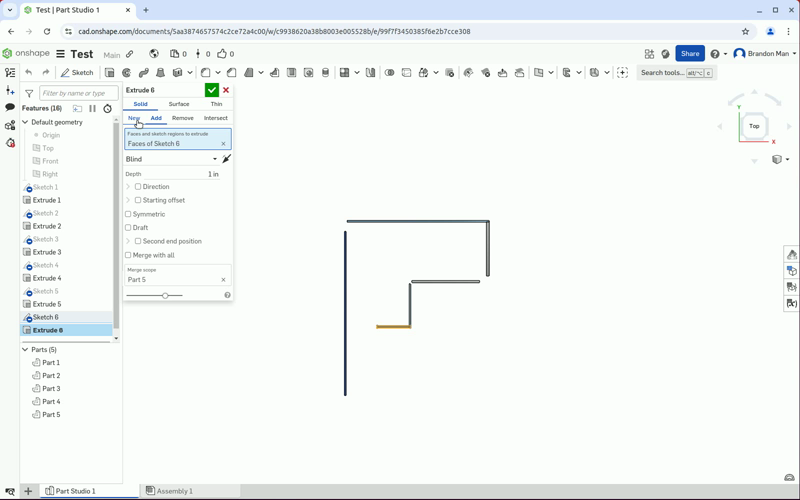
click(137, 120)
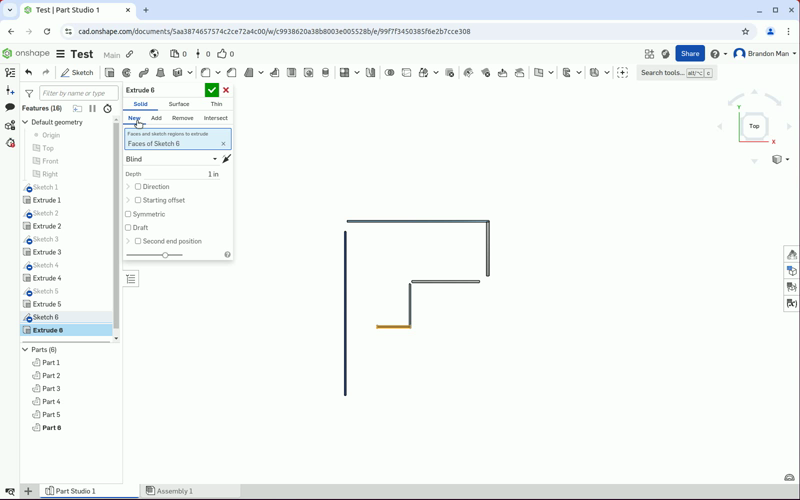
key(tab, 4)
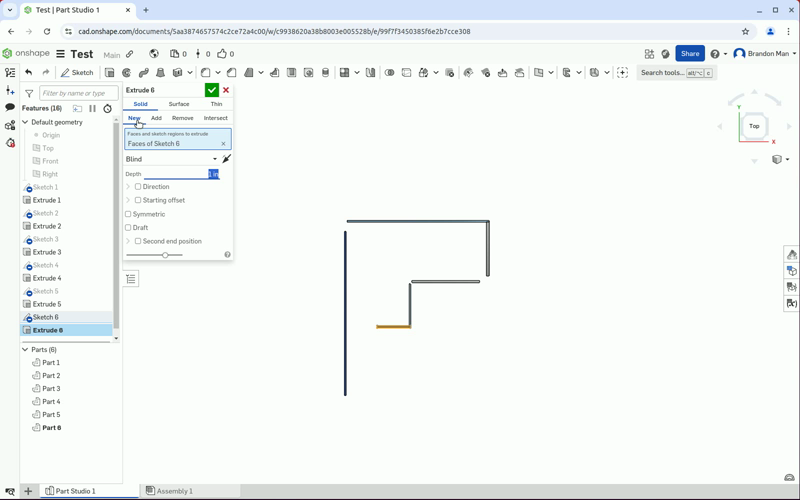
text(3.611)
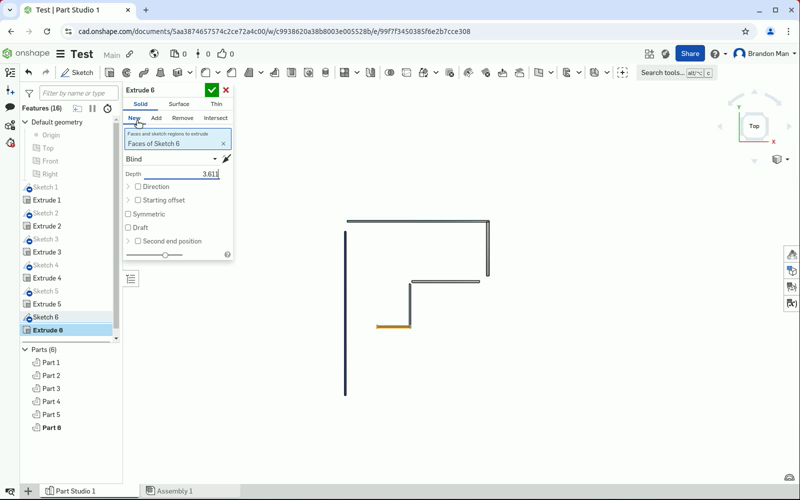
key(enter)
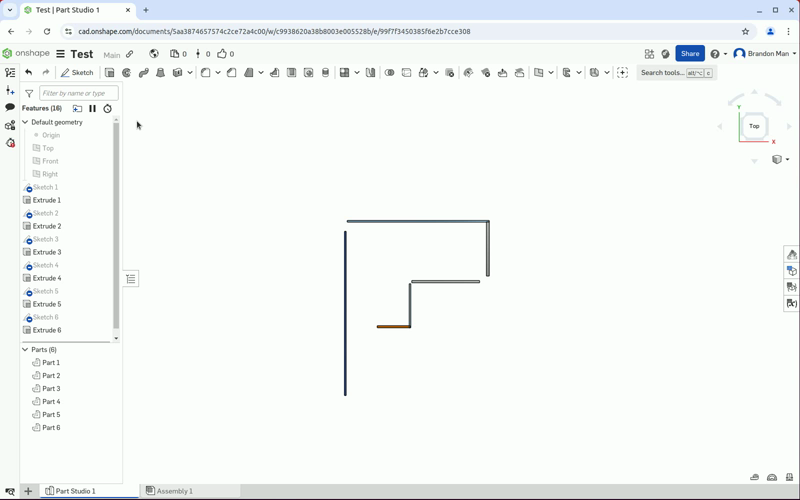
key(shift+h)
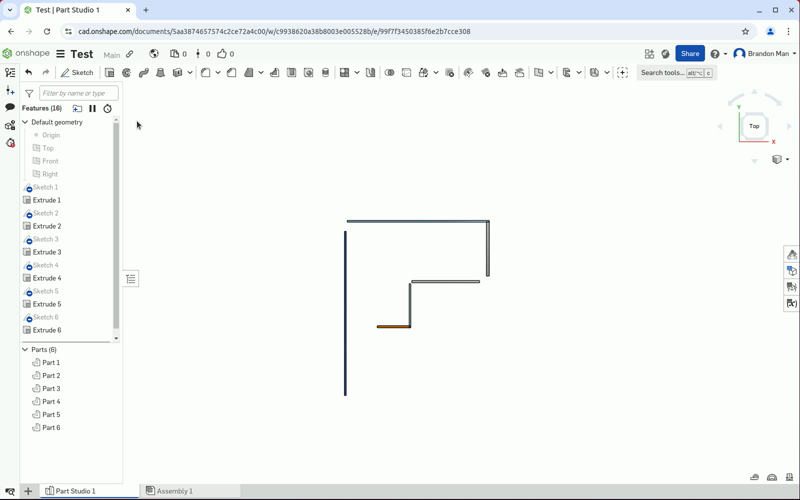
key(shift+h)
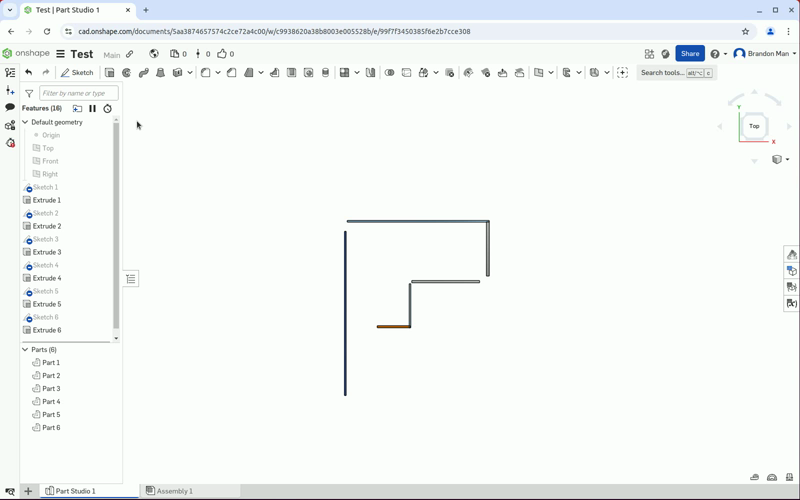
mouse_move(69, 189)
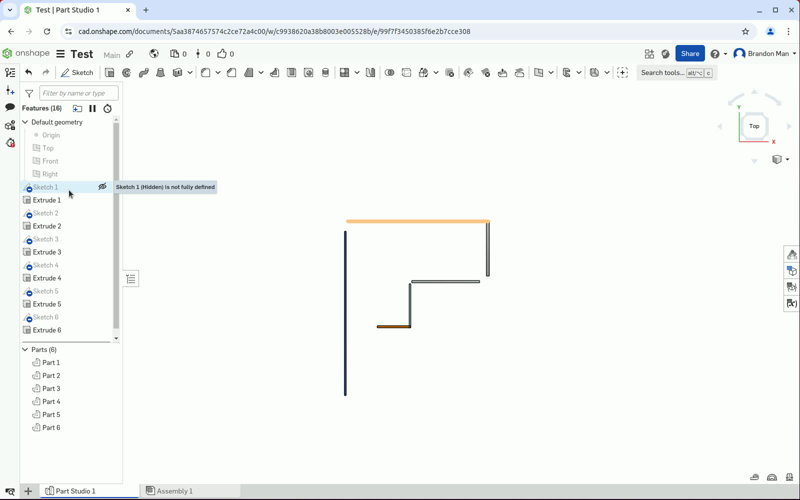
click(69, 189)
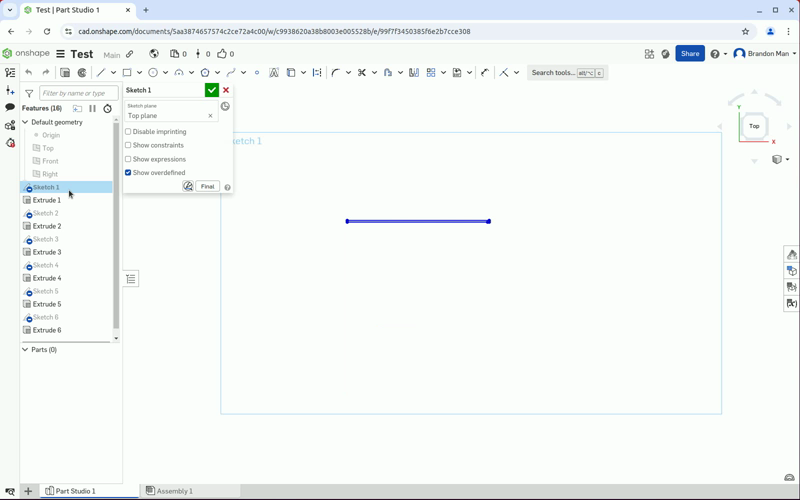
mouse_move(229, 92)
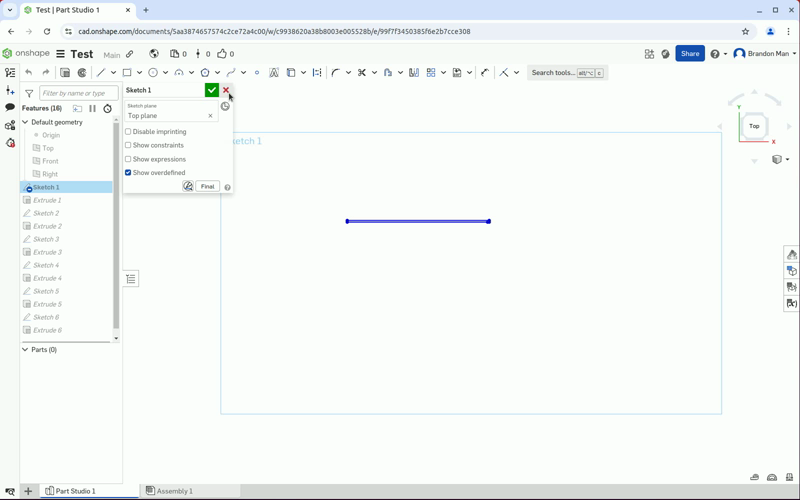
click(229, 92)
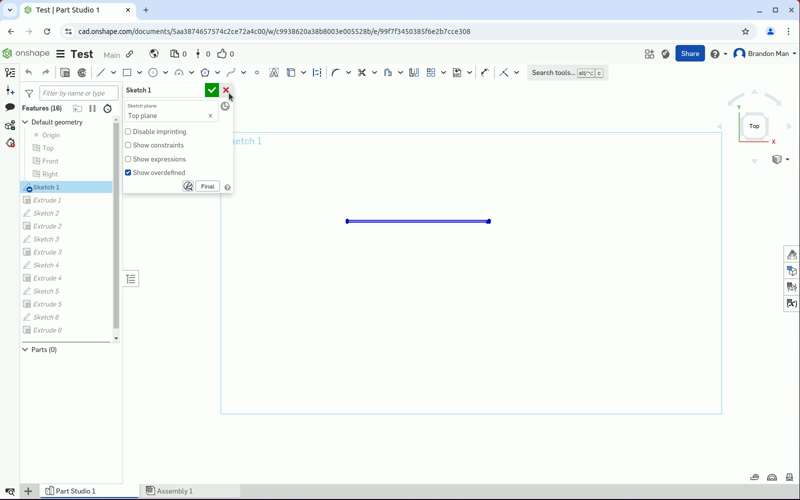
key(shift+s)
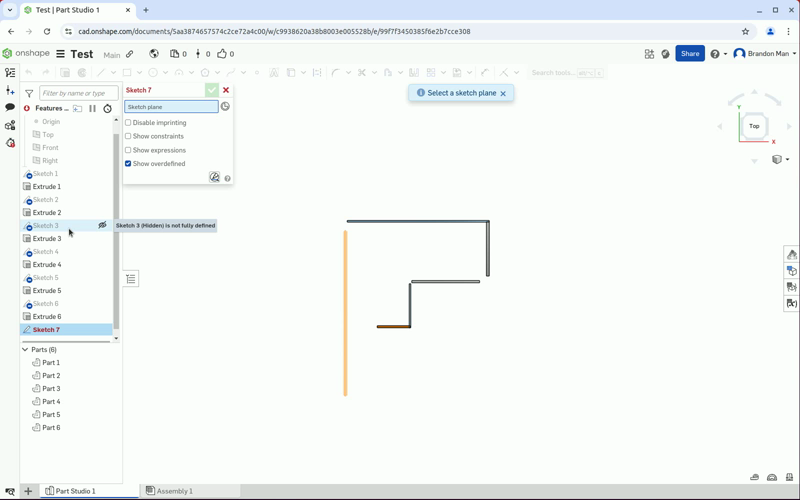
scroll(3)
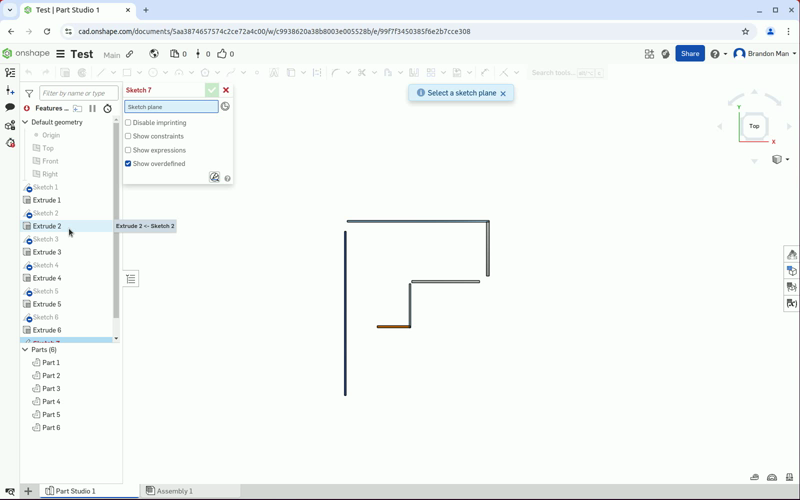
mouse_move(69, 150)
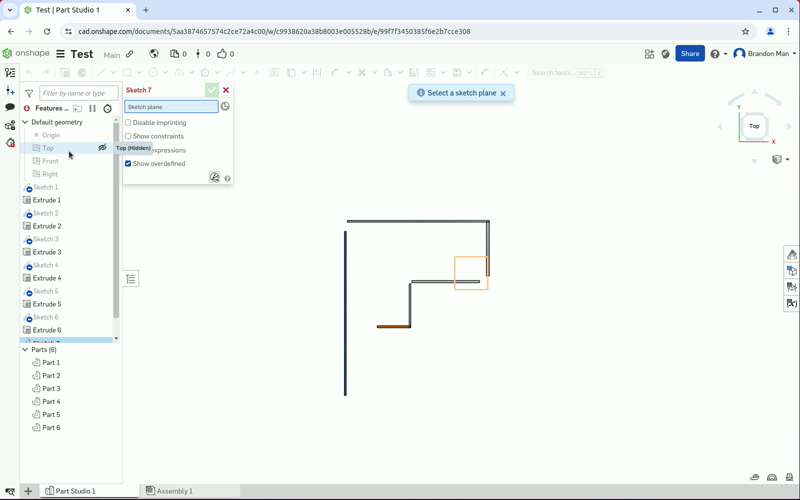
click(69, 150)
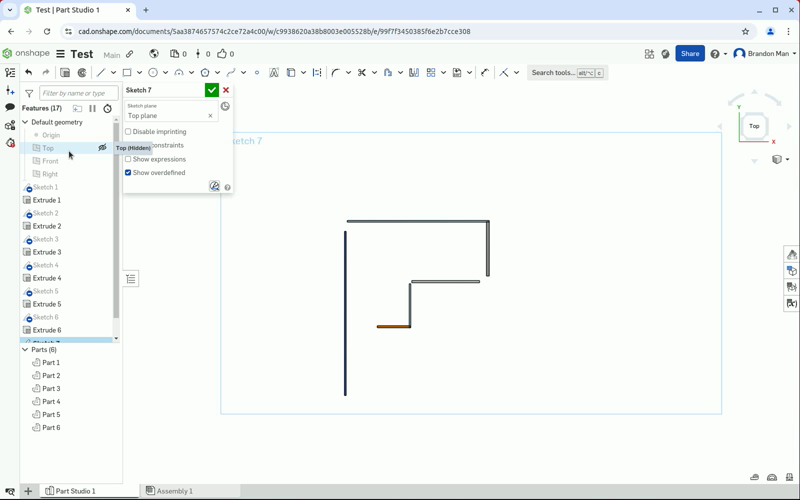
mouse_move(73, 352)
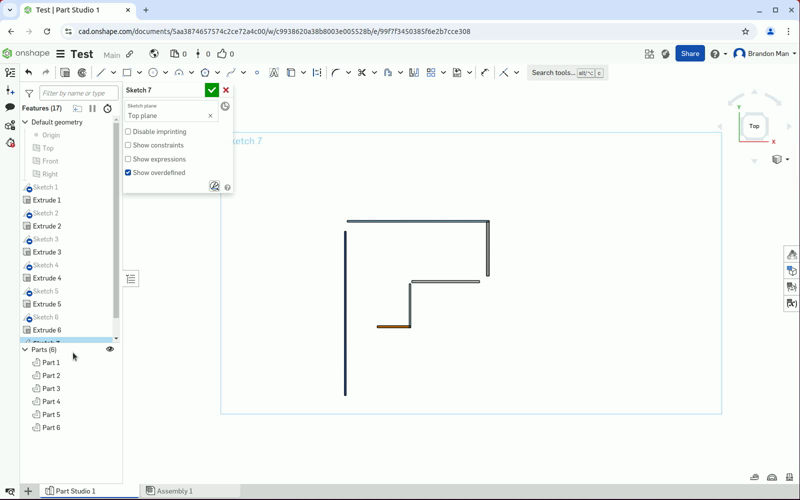
key(y)
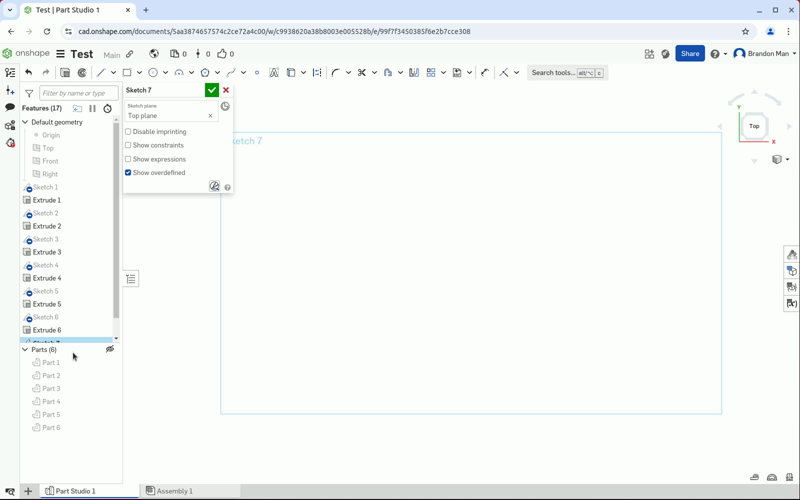
key(l)
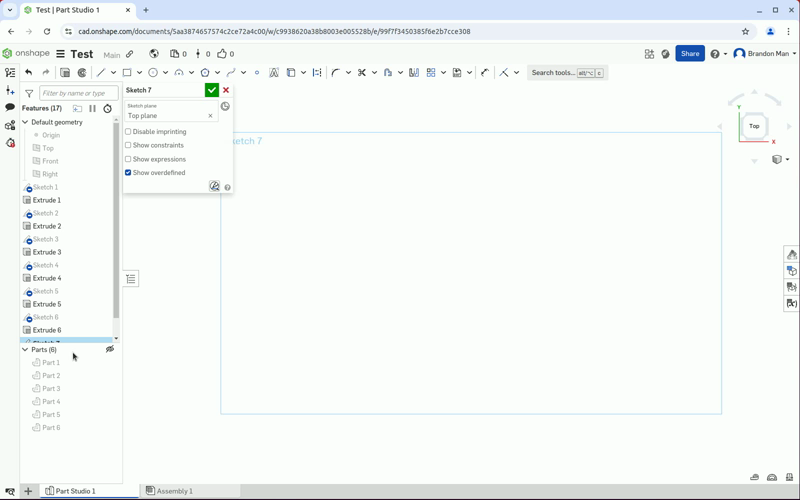
key_down(shift)
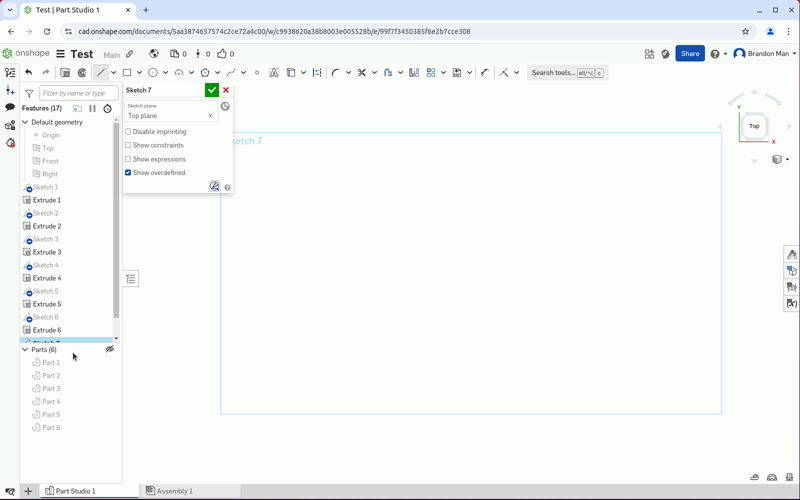
mouse_move(376, 391)
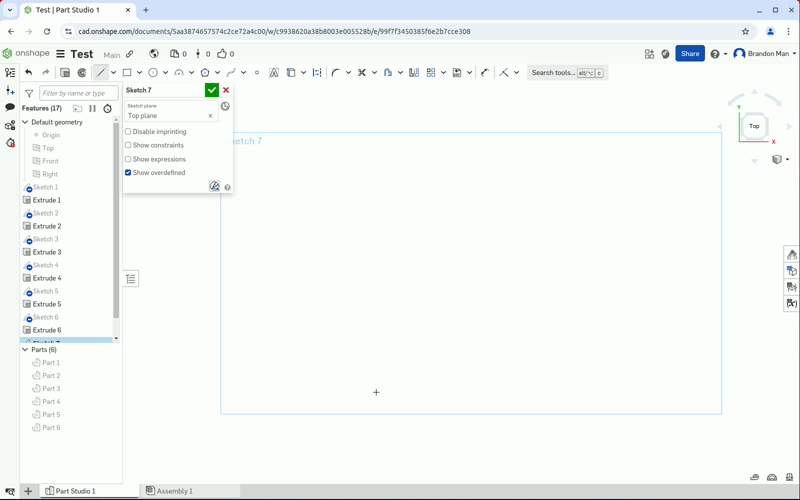
click(376, 391)
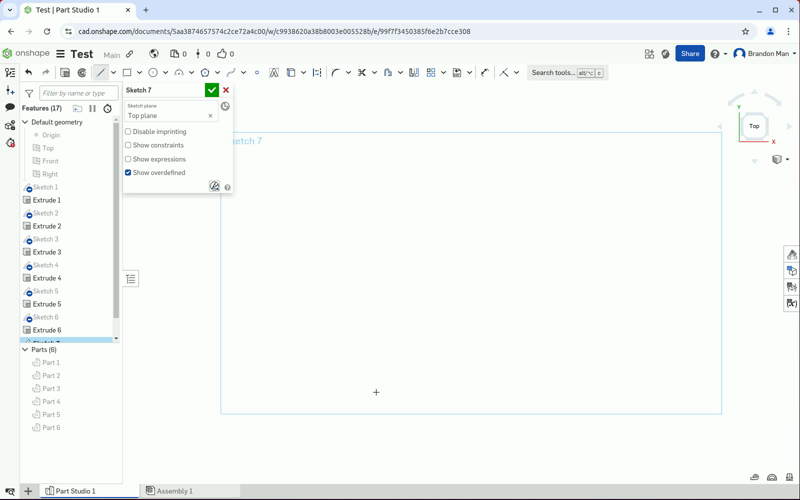
key_up(shift)
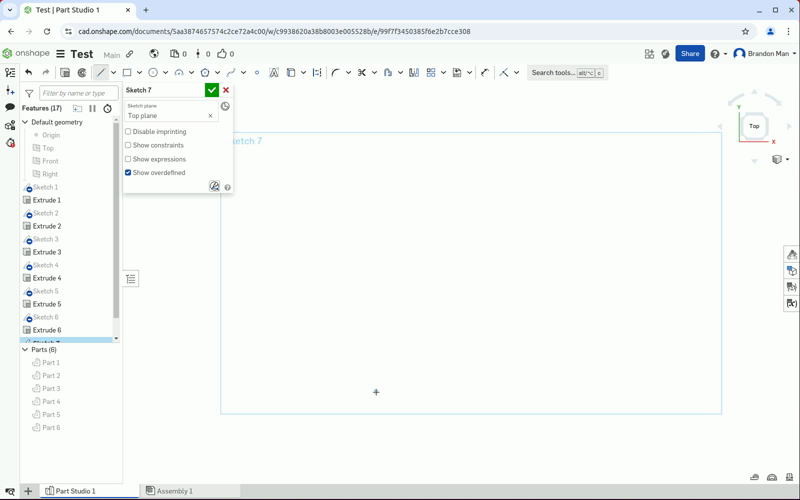
key_down(shift)
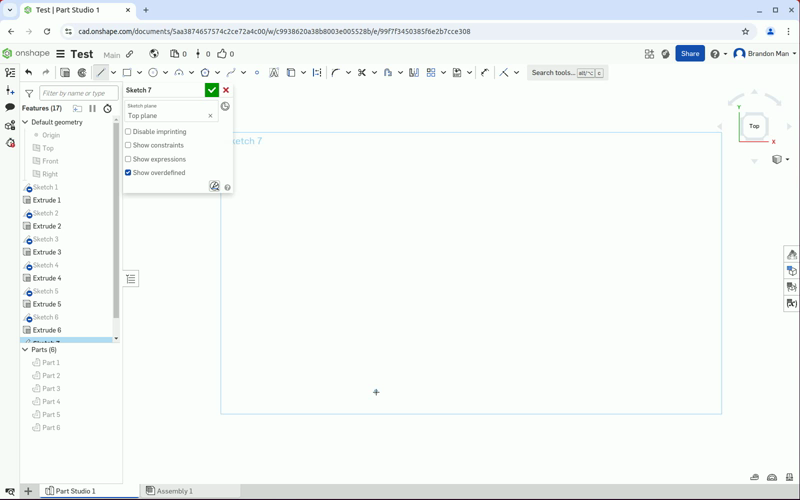
mouse_move(406, 391)
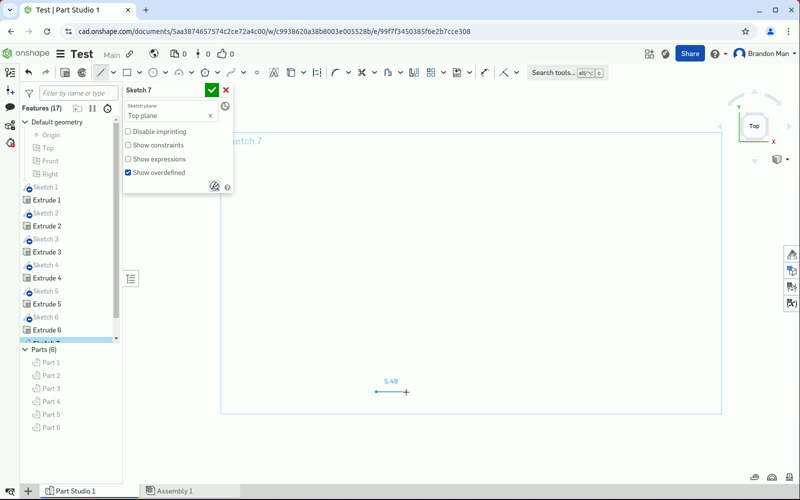
mouse_move(378, 391)
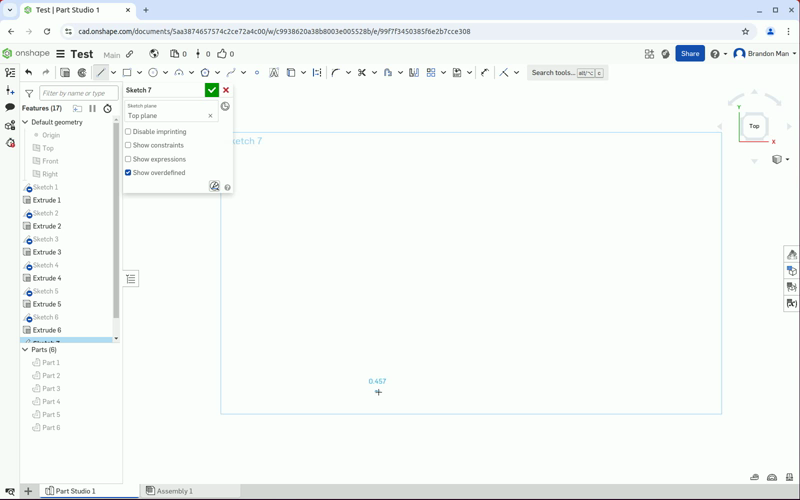
scroll(6)
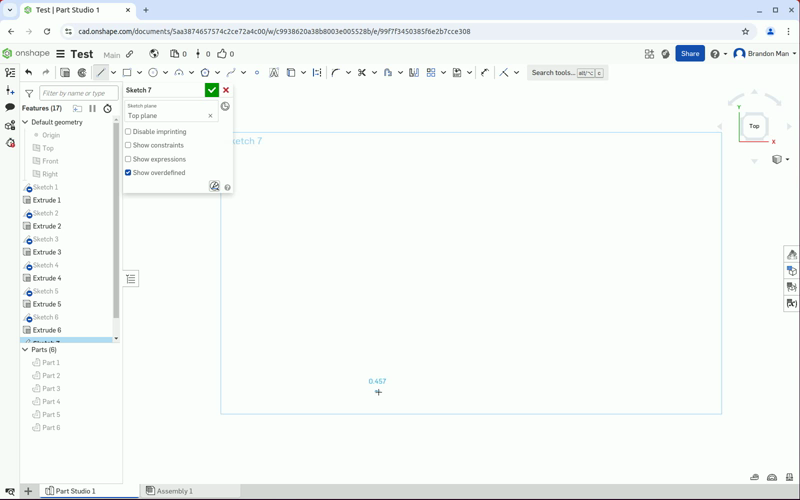
scroll(6)
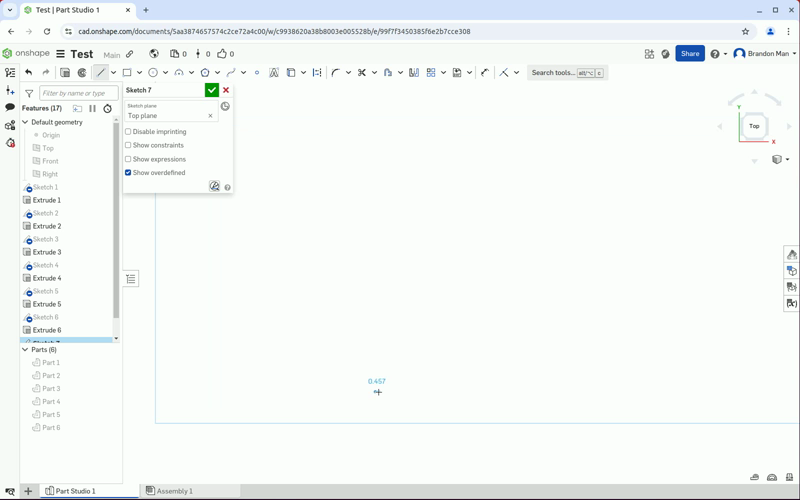
scroll(6)
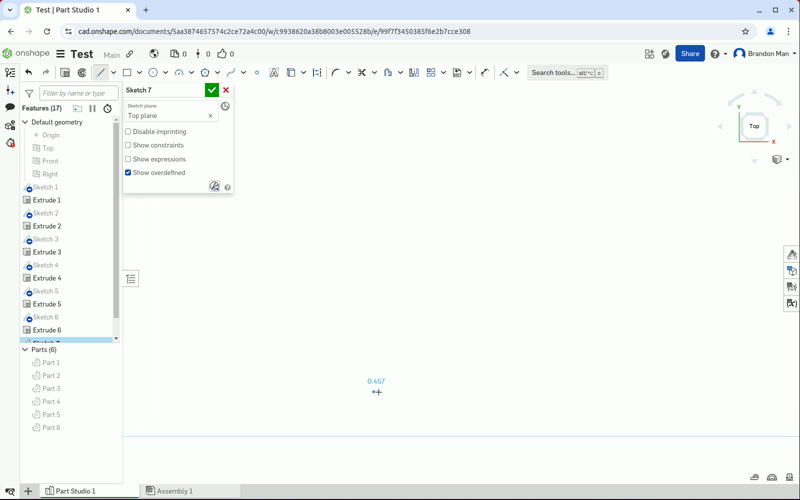
scroll(6)
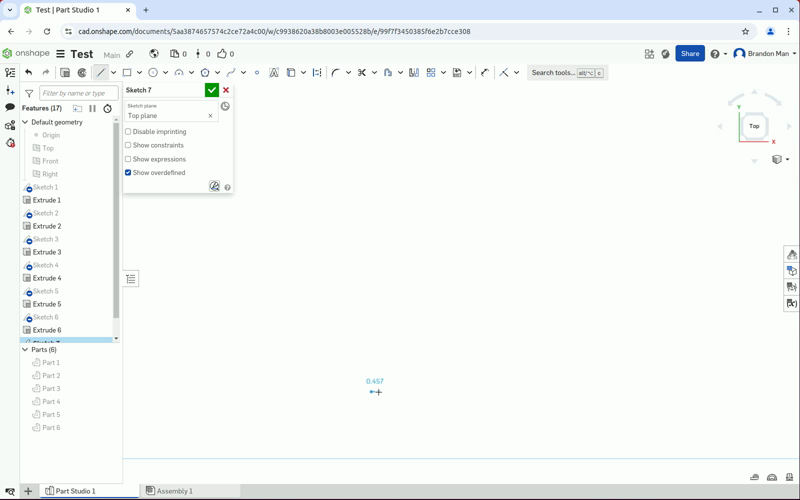
scroll(6)
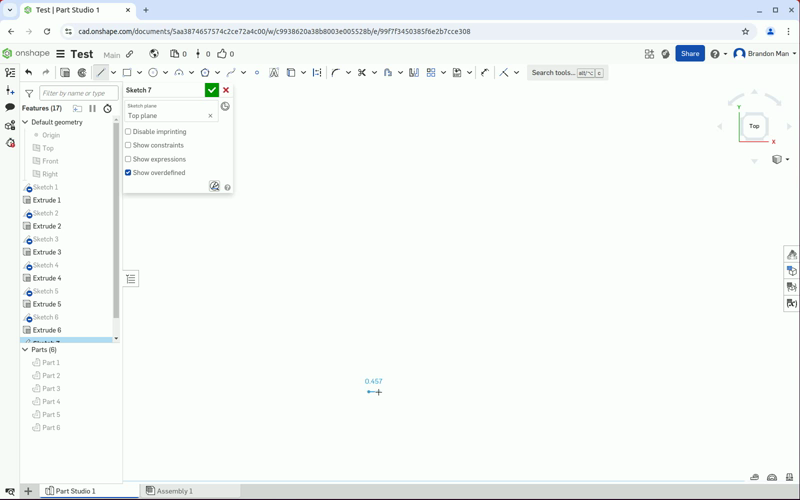
scroll(6)
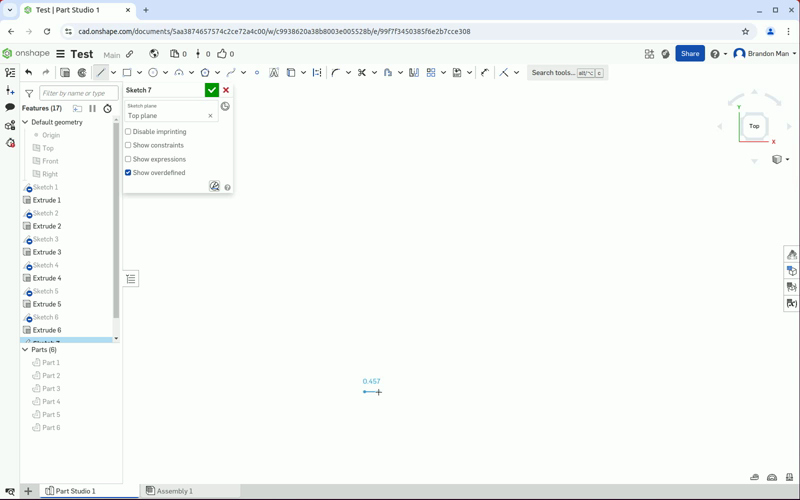
scroll(6)
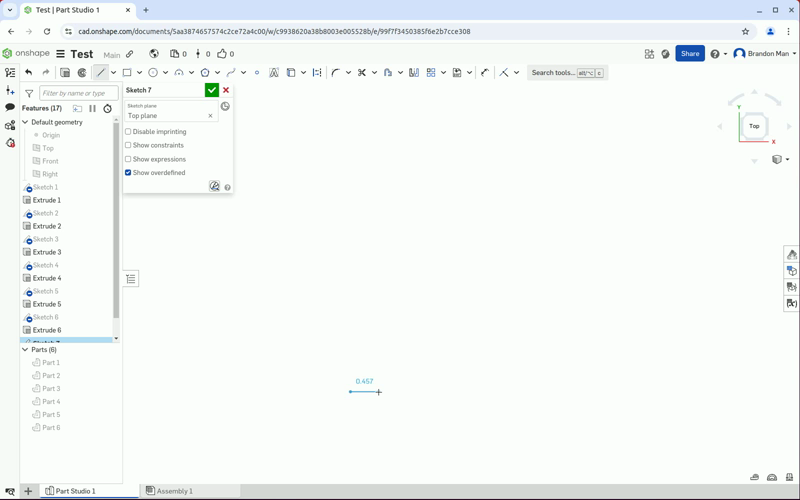
click(378, 391)
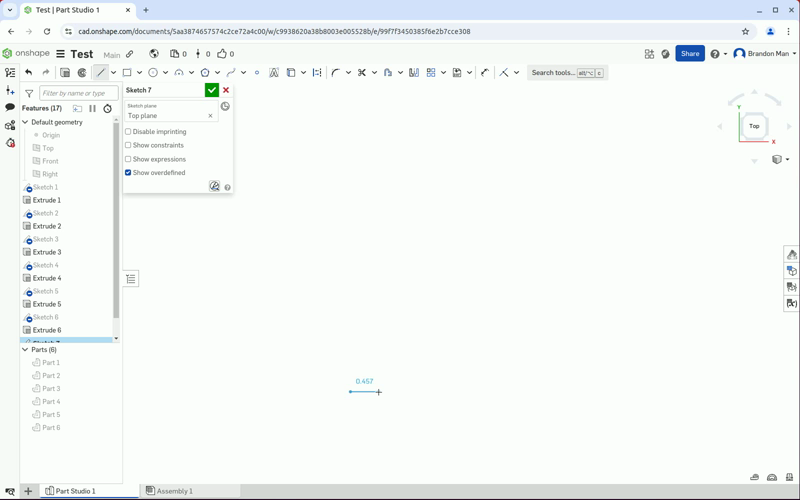
scroll(-6)
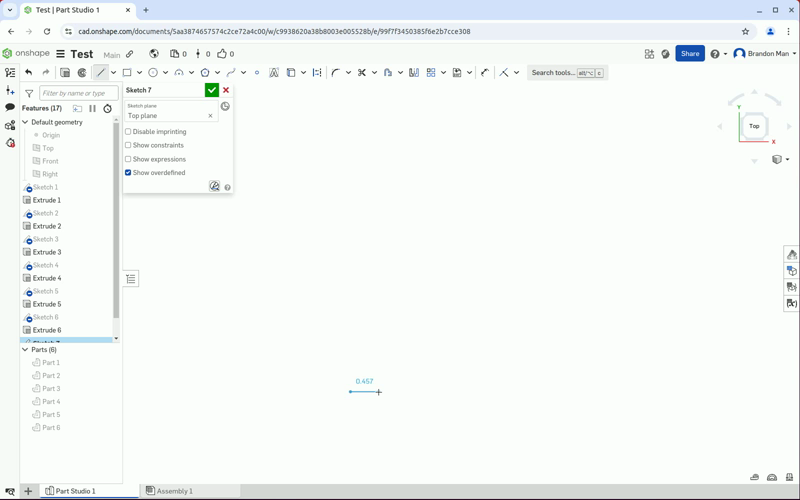
scroll(-6)
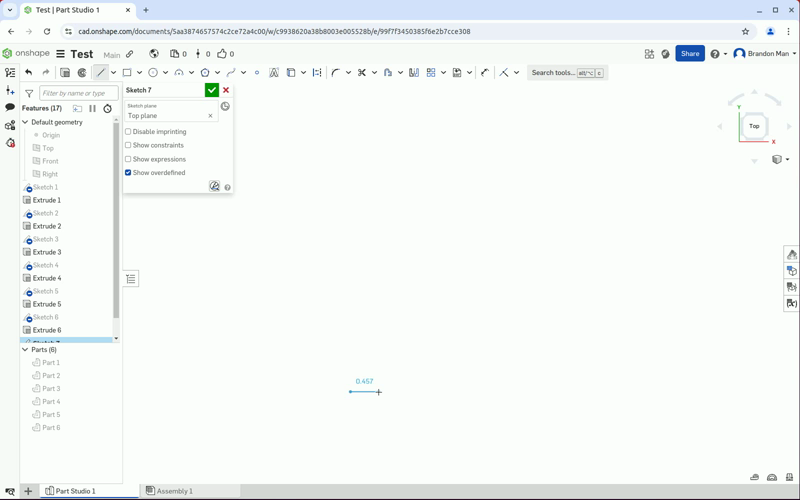
scroll(-6)
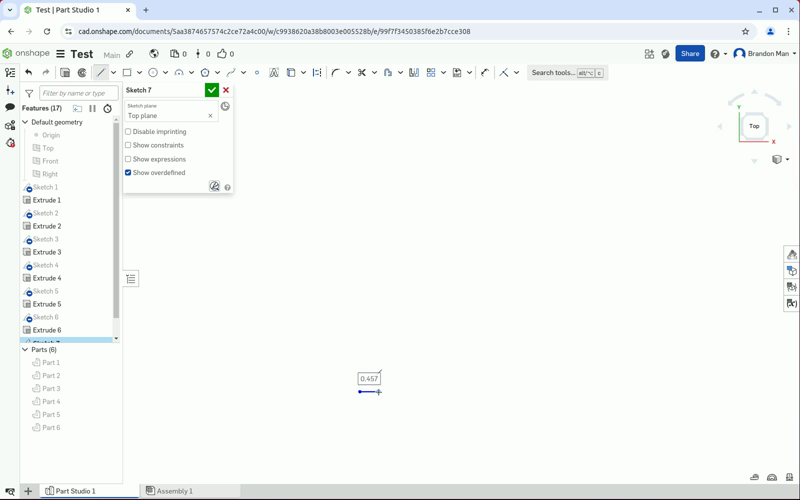
scroll(-6)
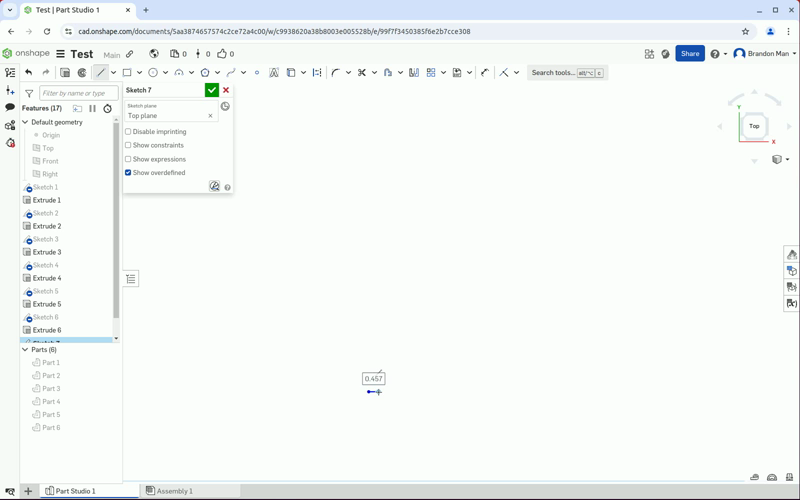
scroll(-6)
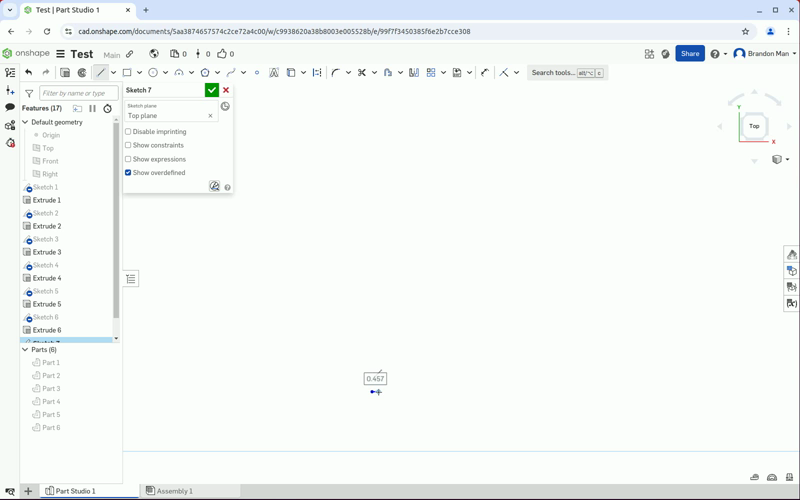
scroll(-6)
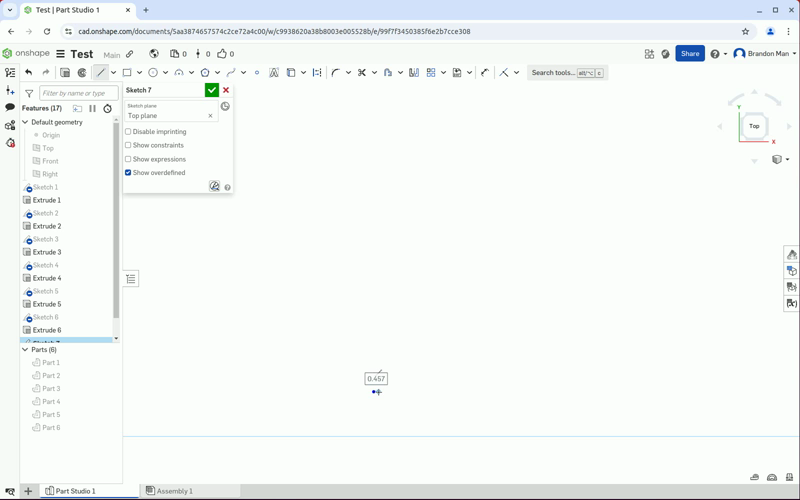
scroll(-6)
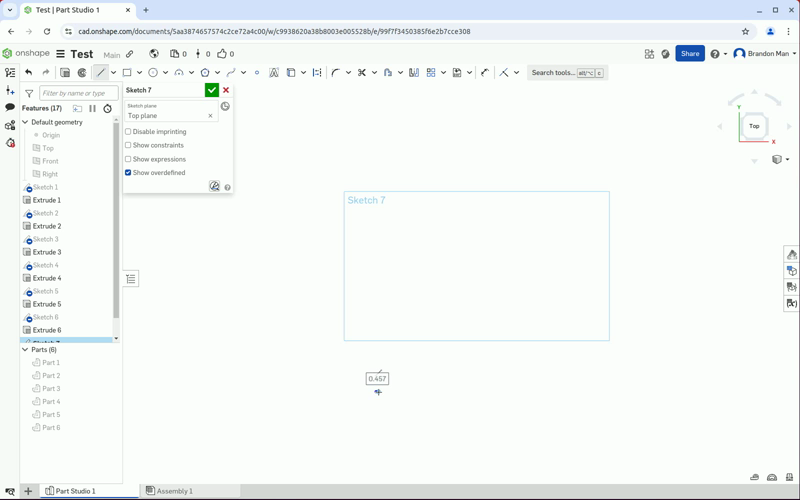
key_up(shift)
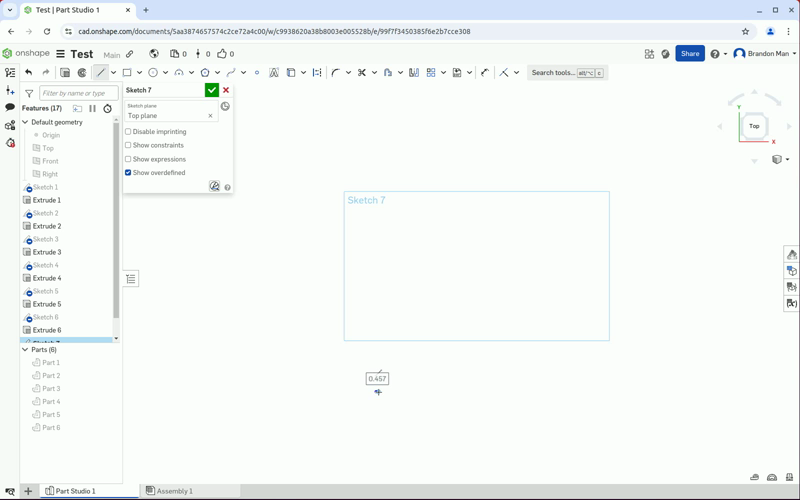
key_down(shift)
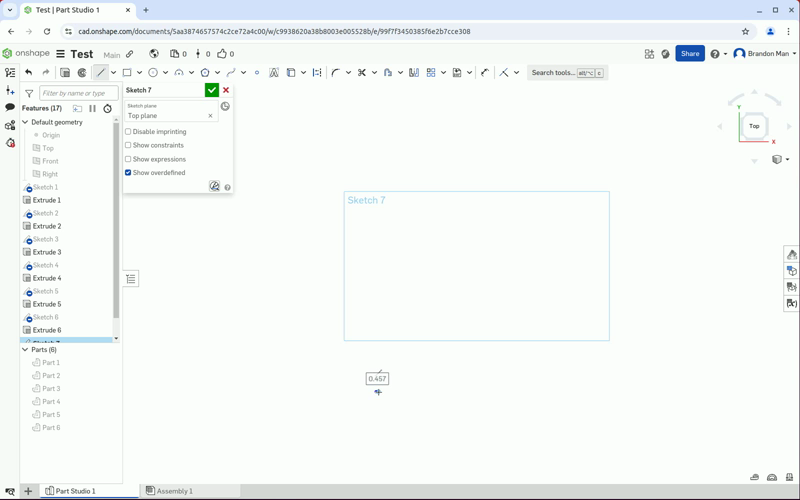
mouse_move(378, 326)
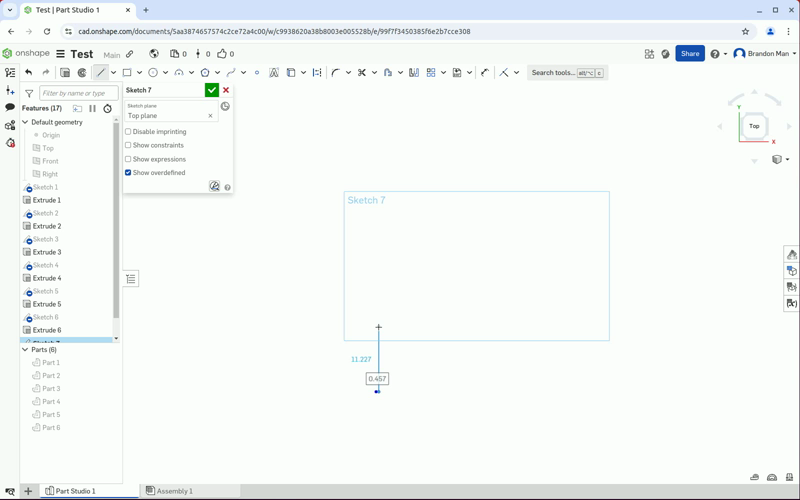
click(378, 326)
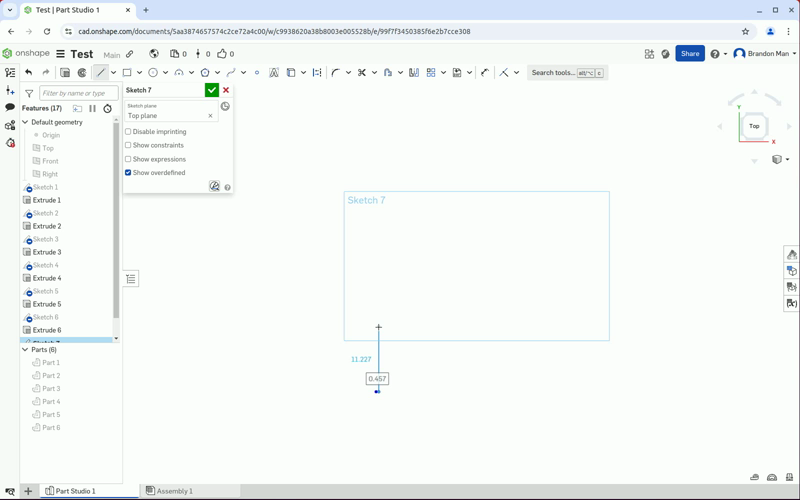
key_up(shift)
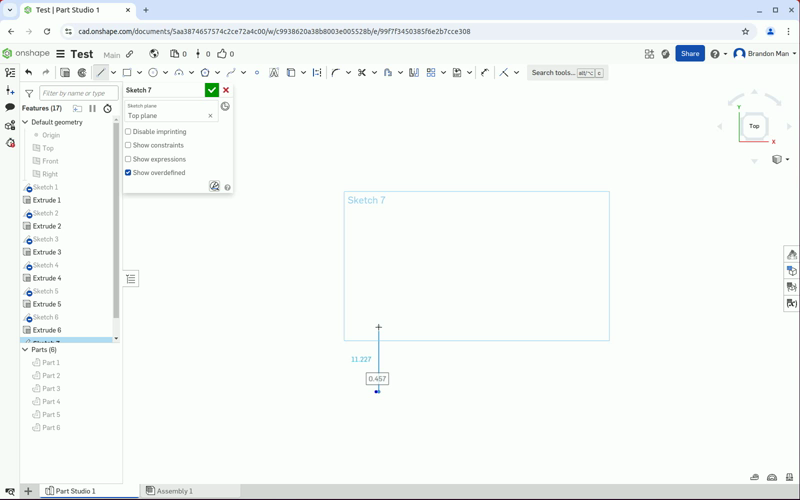
key_down(shift)
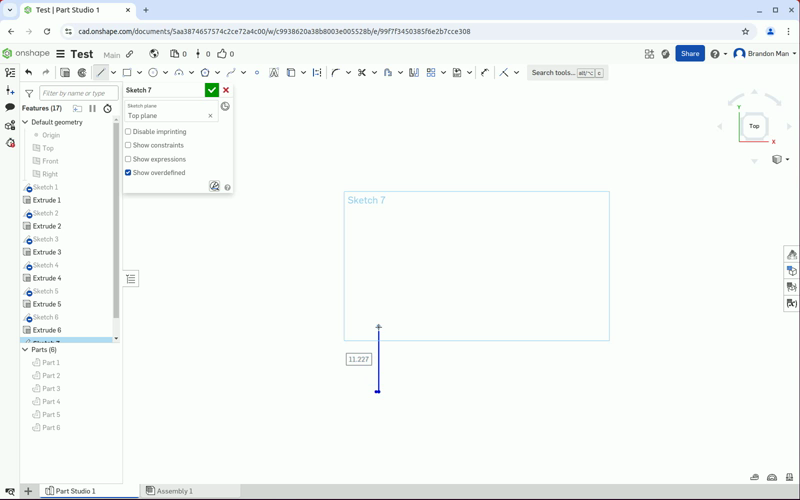
mouse_move(408, 326)
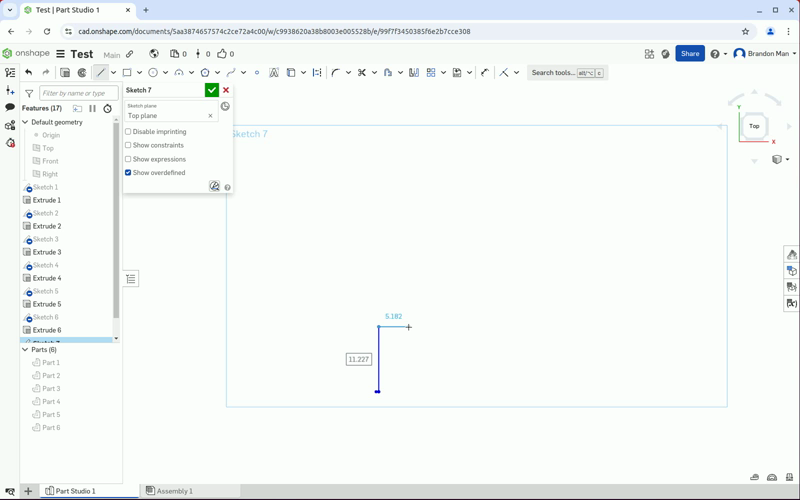
mouse_move(378, 324)
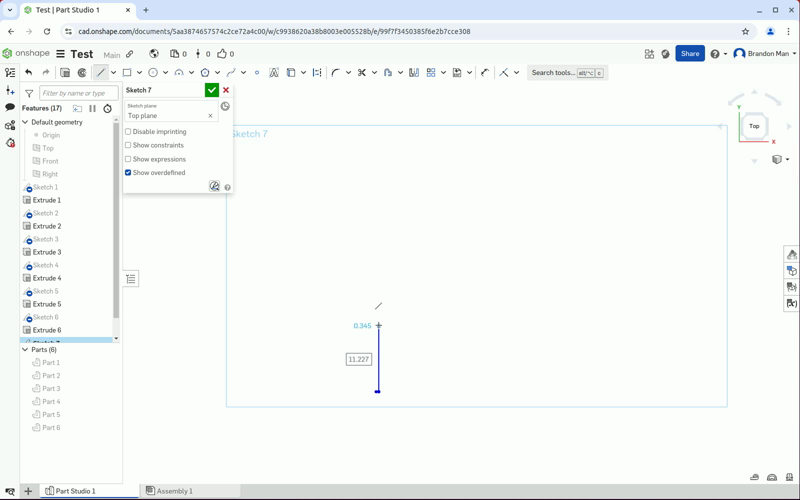
scroll(6)
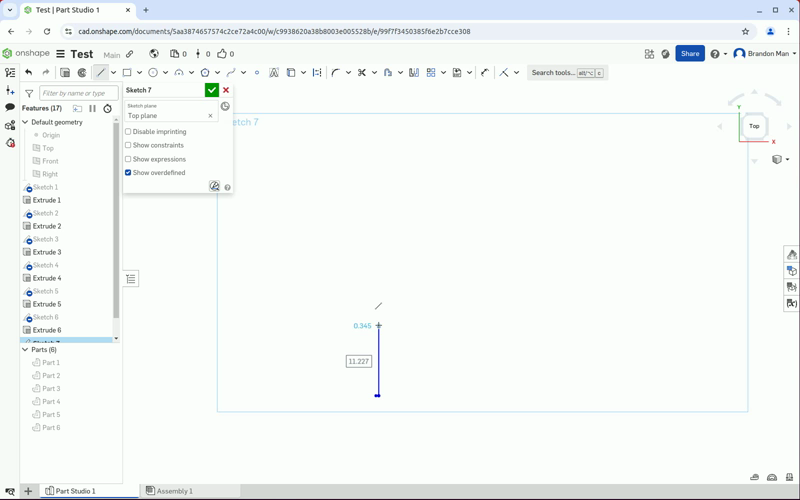
scroll(6)
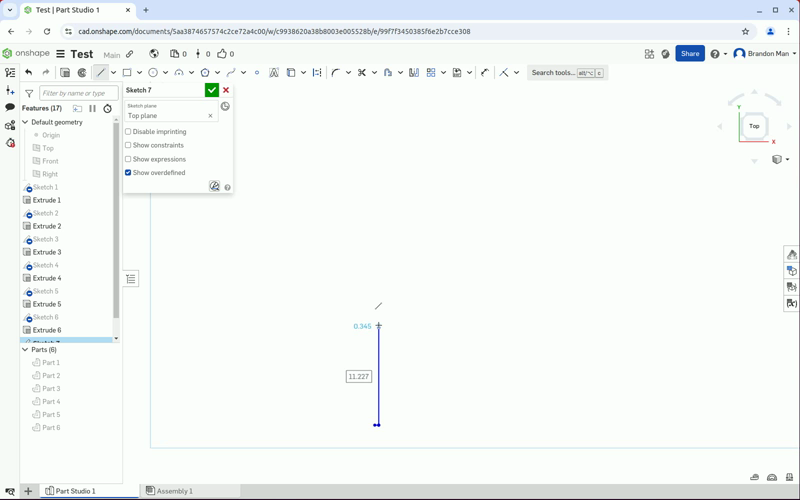
scroll(6)
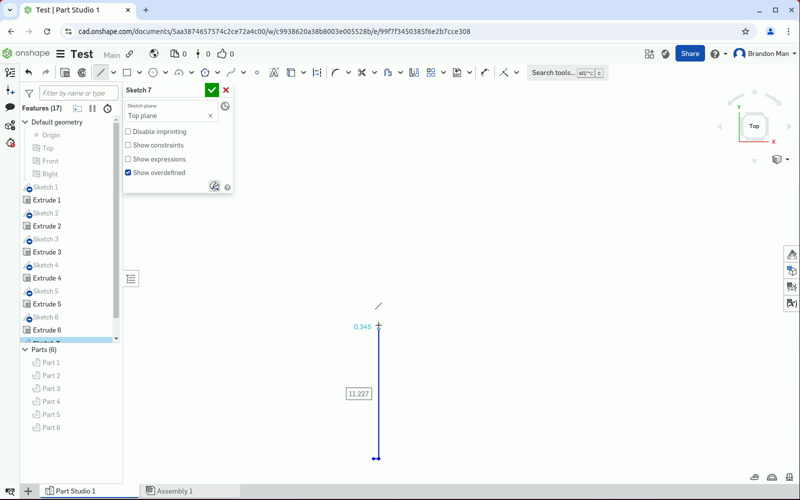
scroll(6)
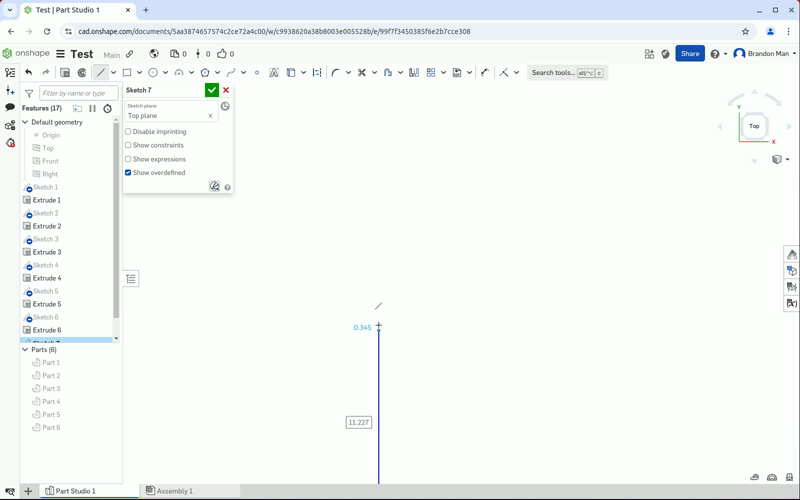
scroll(6)
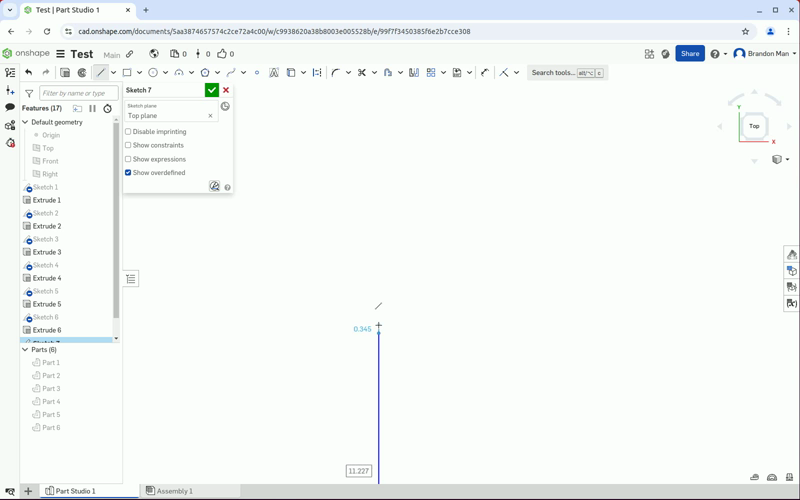
scroll(6)
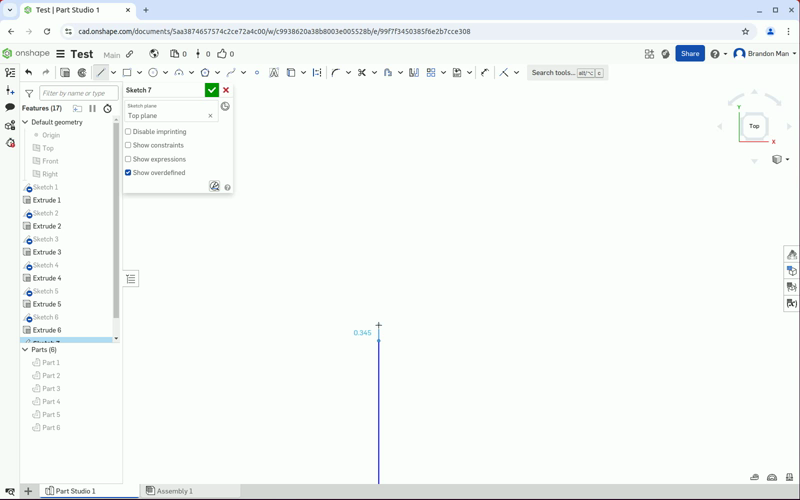
scroll(6)
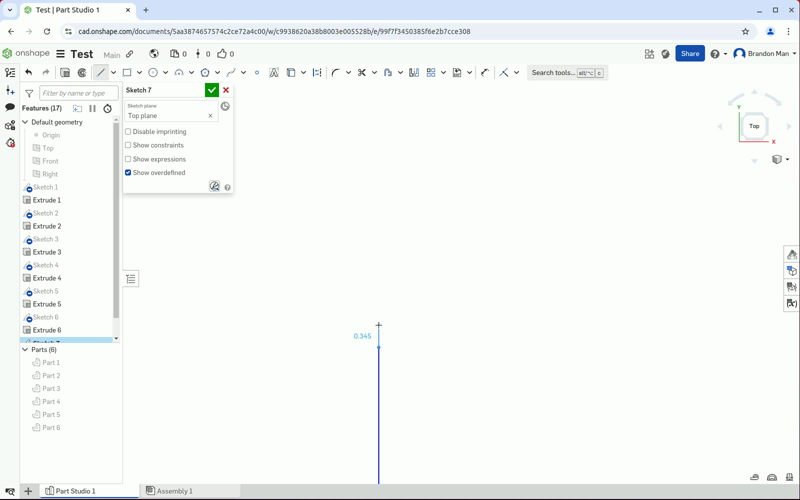
click(378, 324)
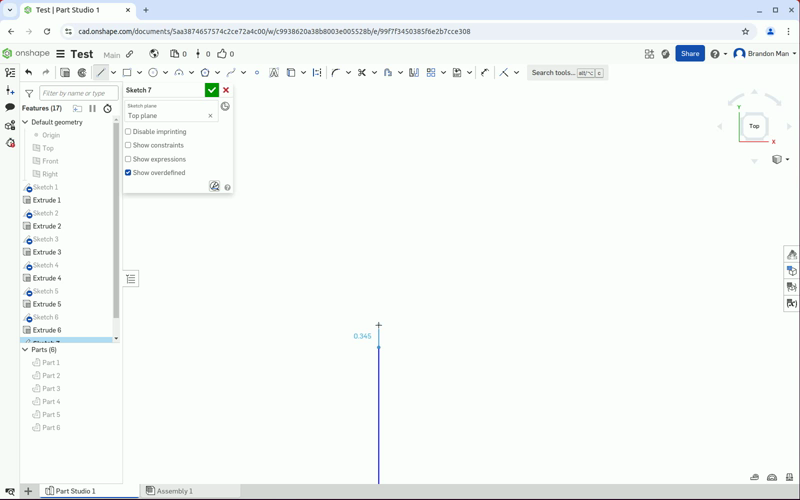
scroll(-6)
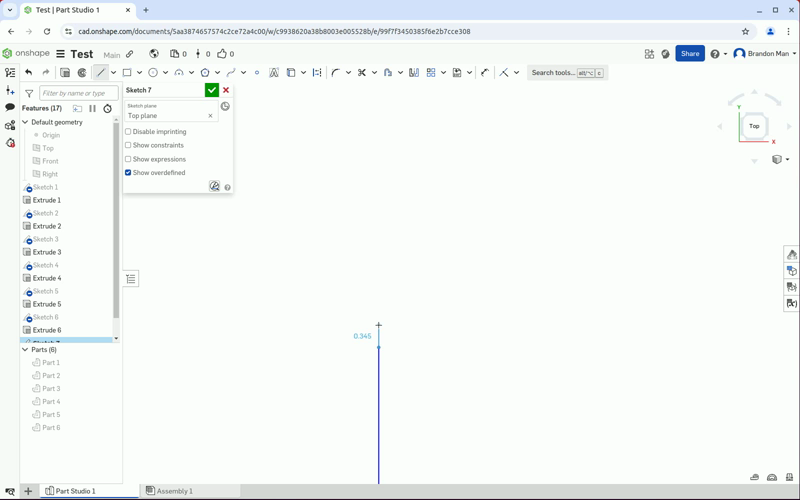
scroll(-6)
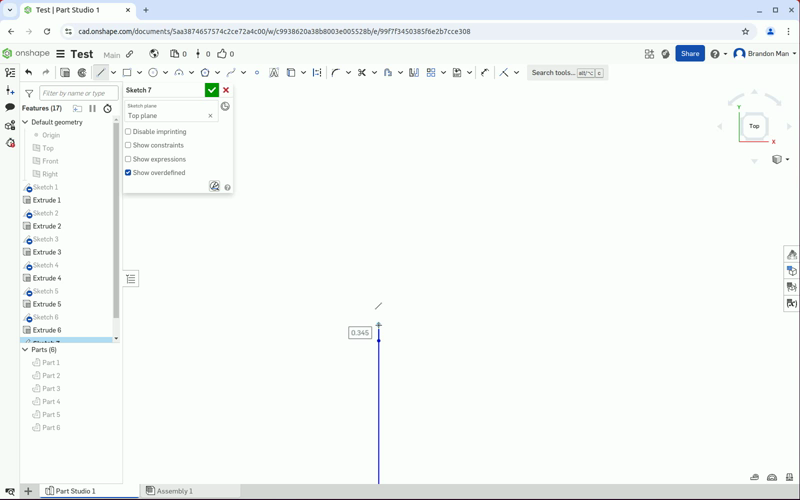
scroll(-6)
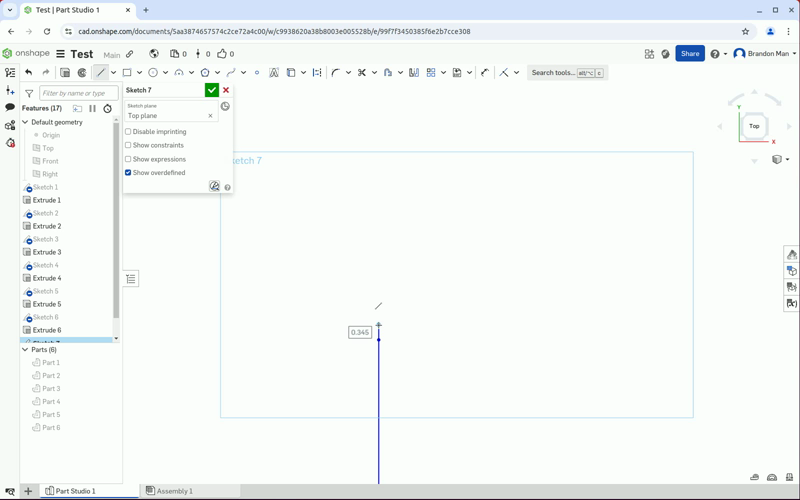
scroll(-6)
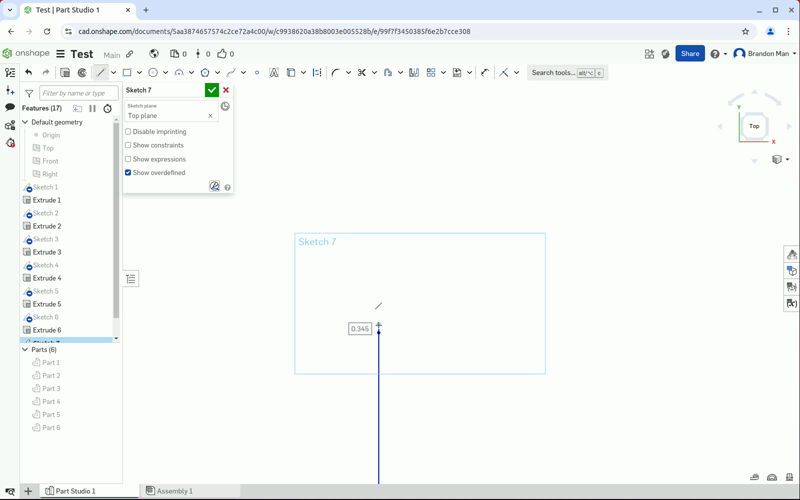
scroll(-6)
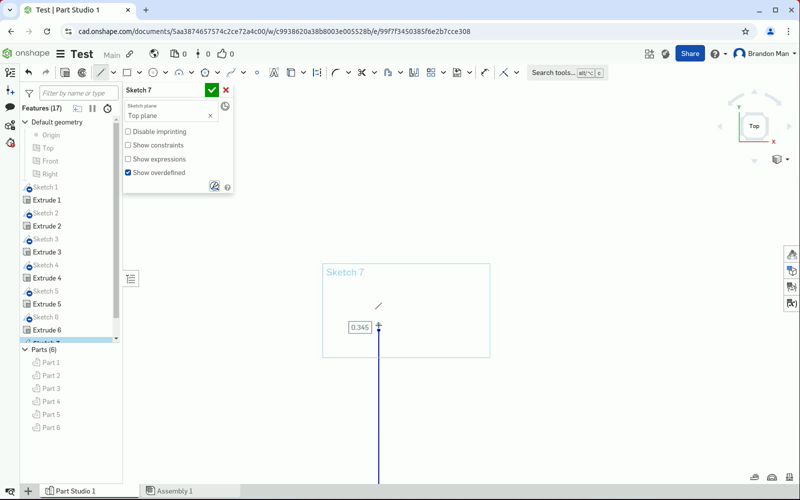
scroll(-6)
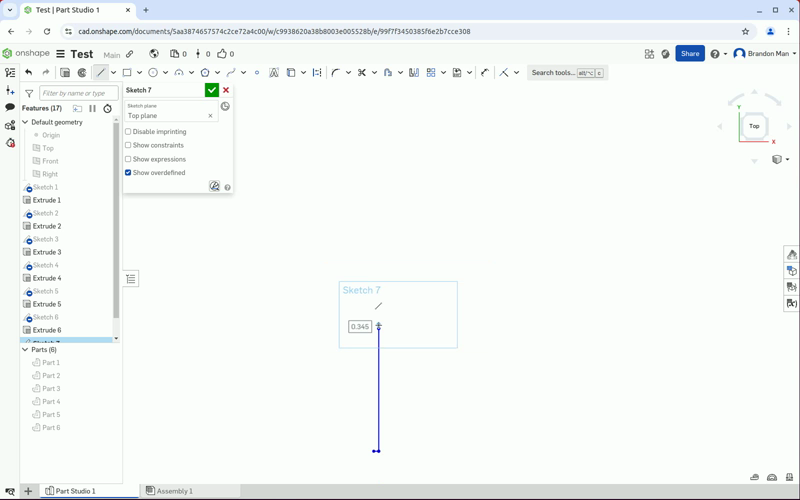
scroll(-6)
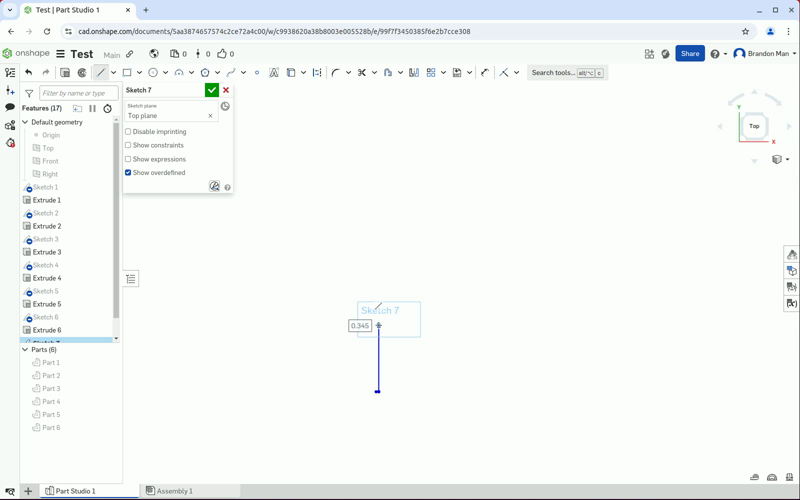
key_up(shift)
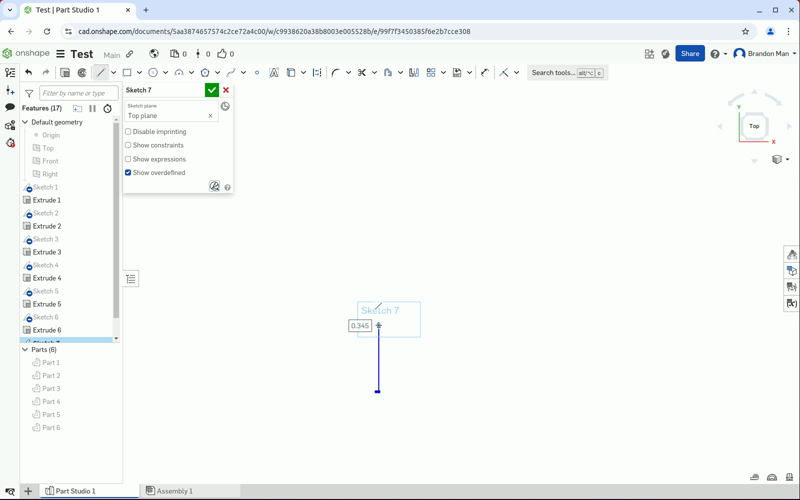
key_down(shift)
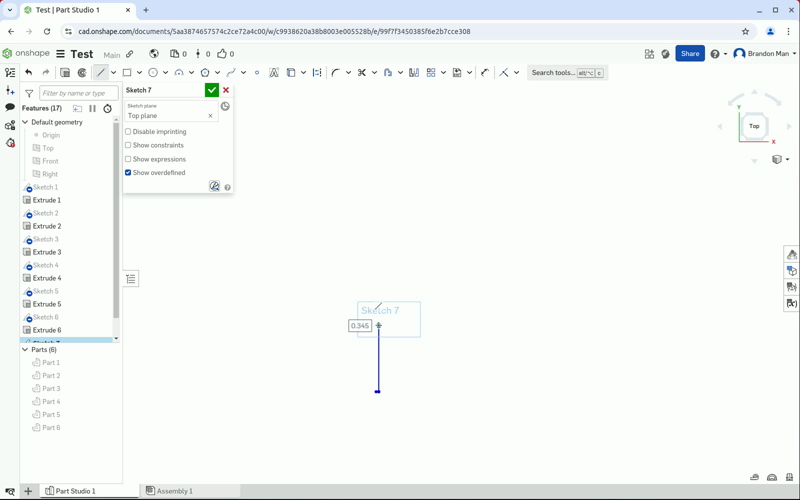
mouse_move(408, 324)
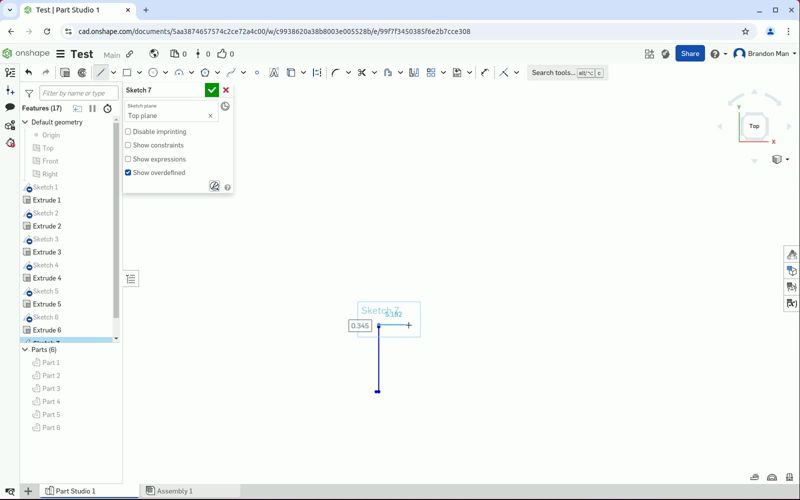
mouse_move(376, 324)
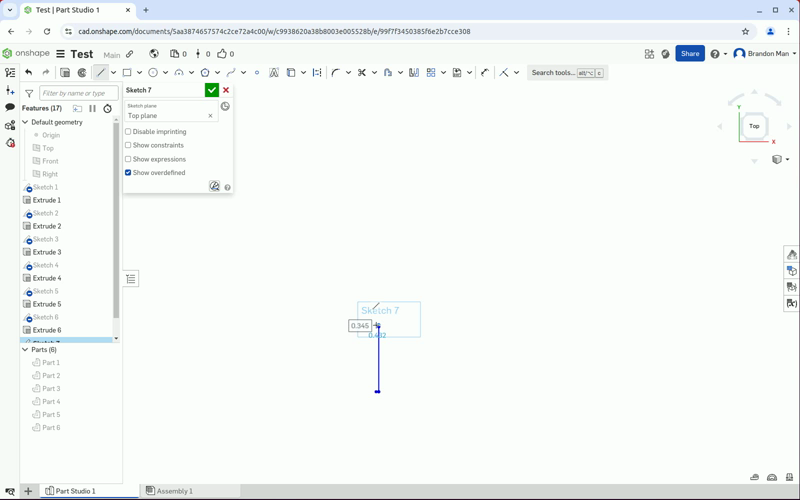
scroll(6)
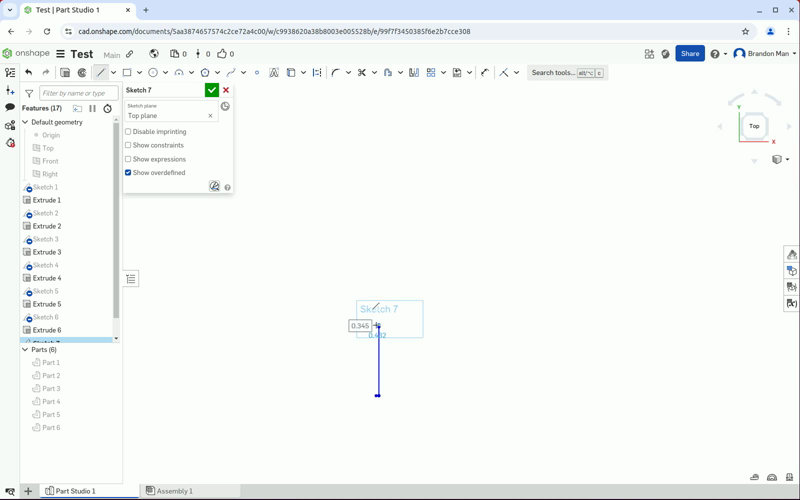
scroll(6)
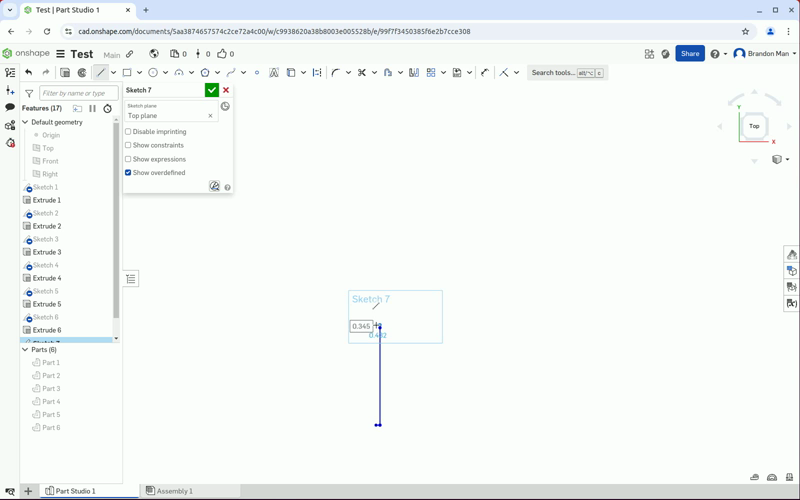
scroll(6)
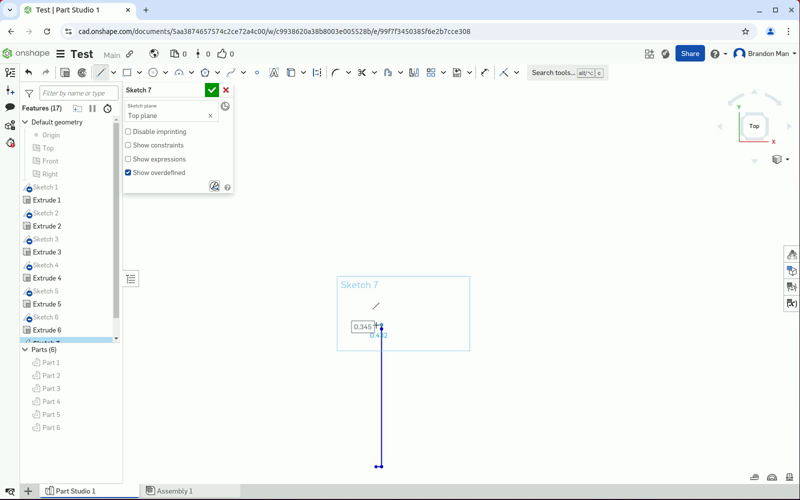
scroll(6)
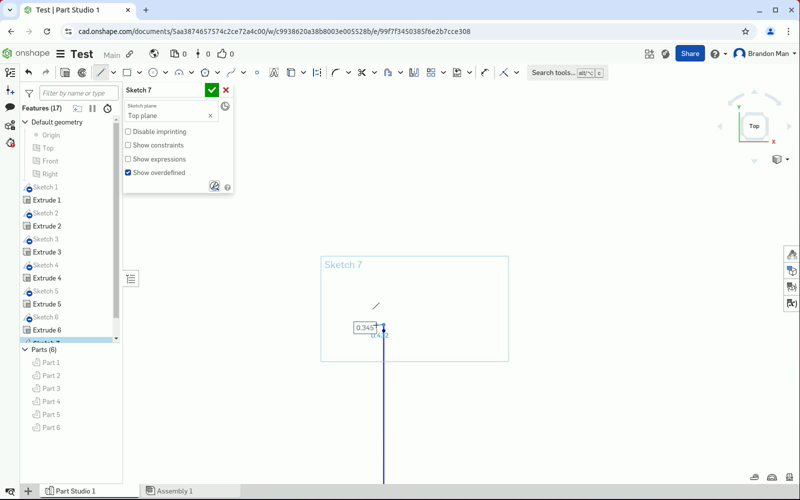
scroll(6)
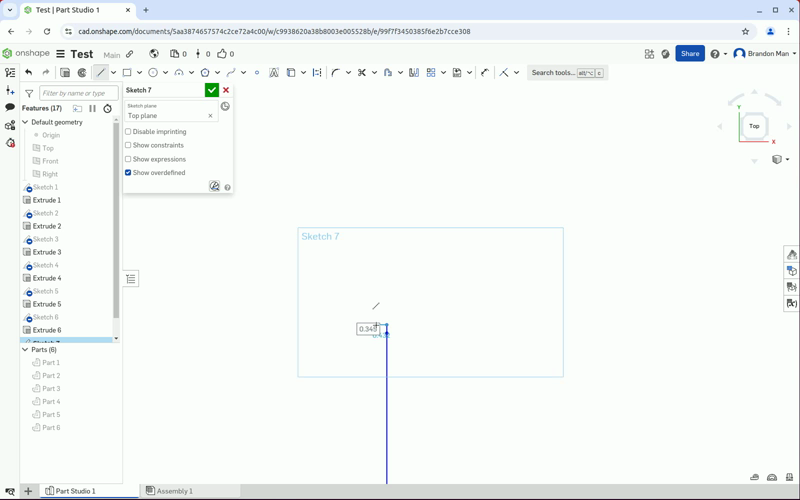
scroll(6)
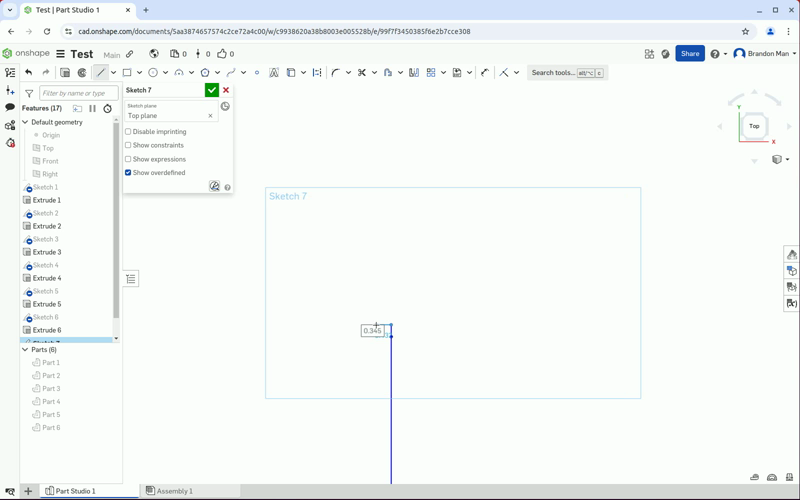
scroll(6)
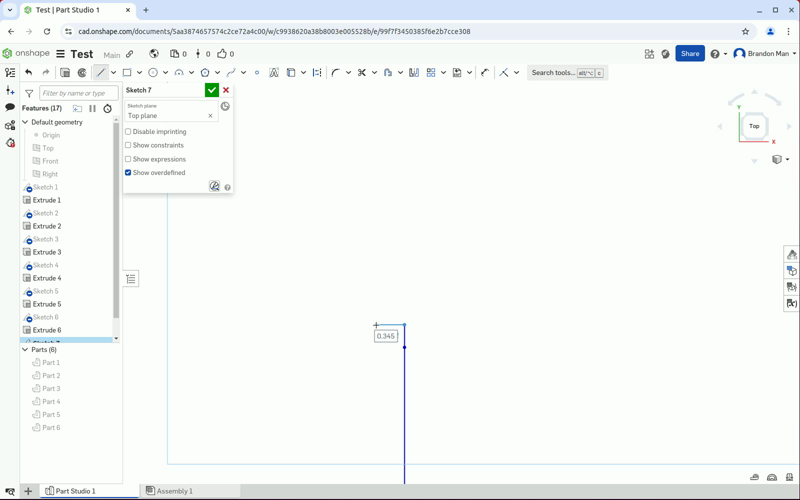
click(376, 324)
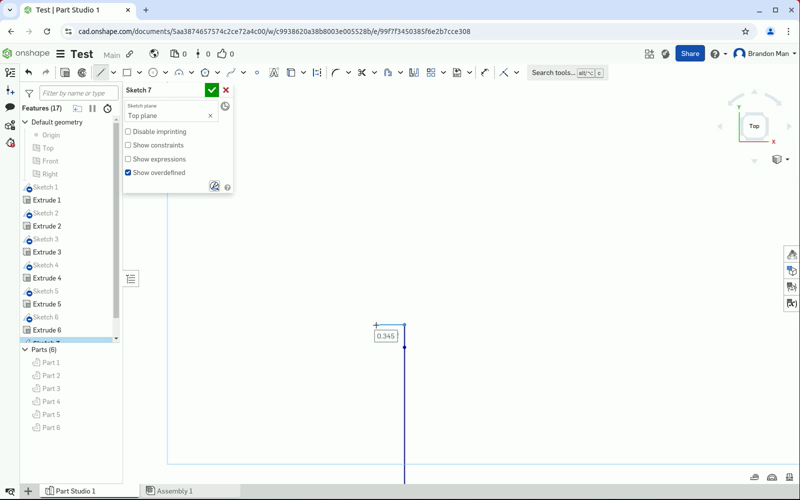
scroll(-6)
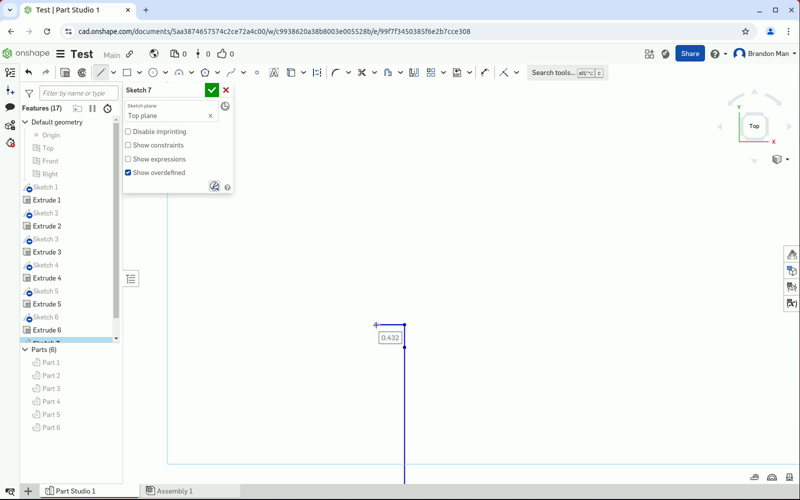
scroll(-6)
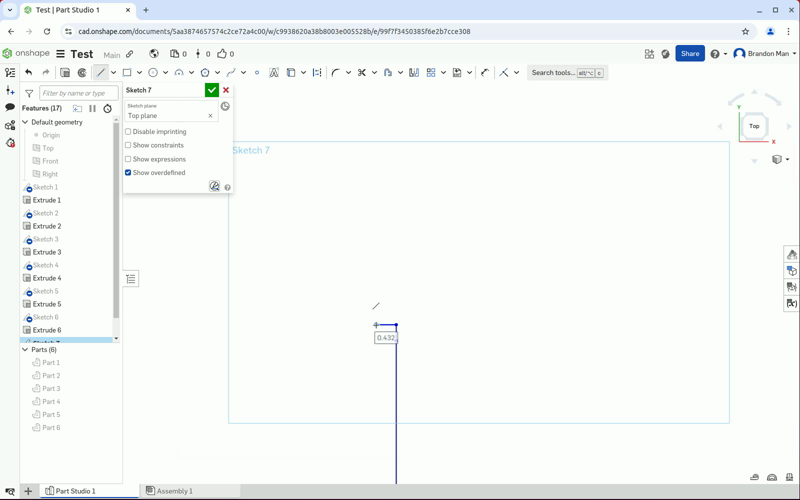
scroll(-6)
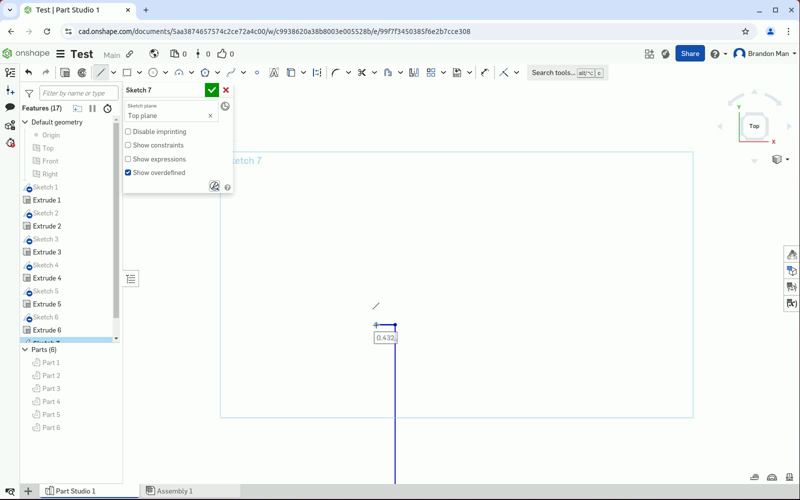
scroll(-6)
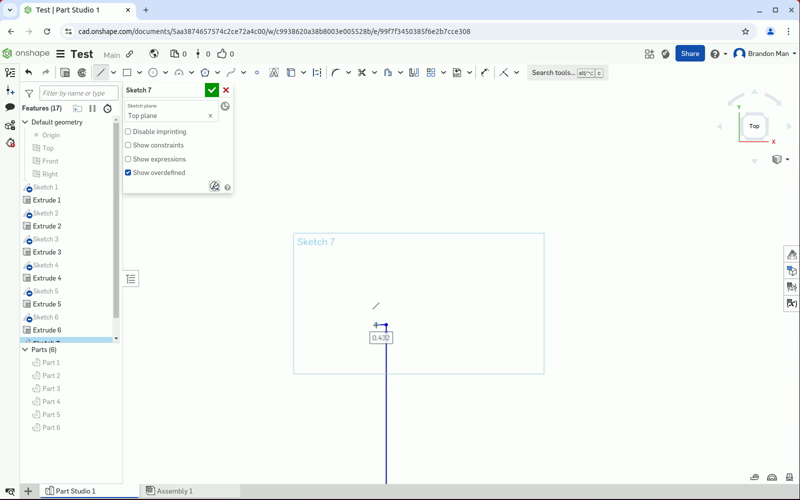
scroll(-6)
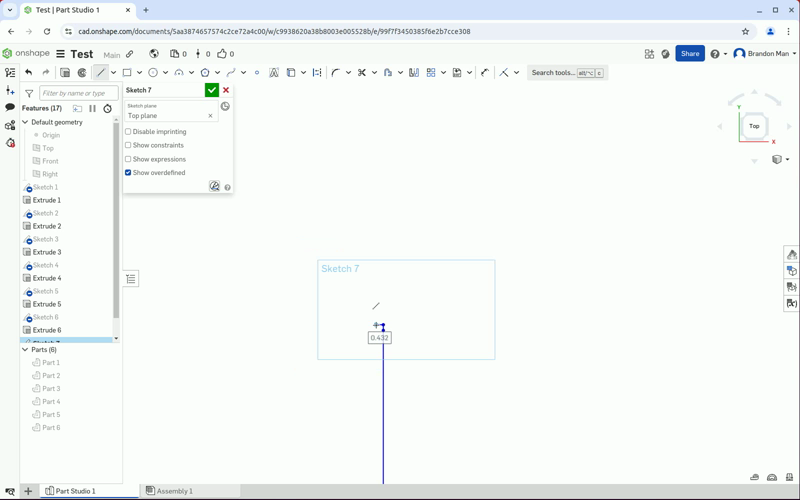
scroll(-6)
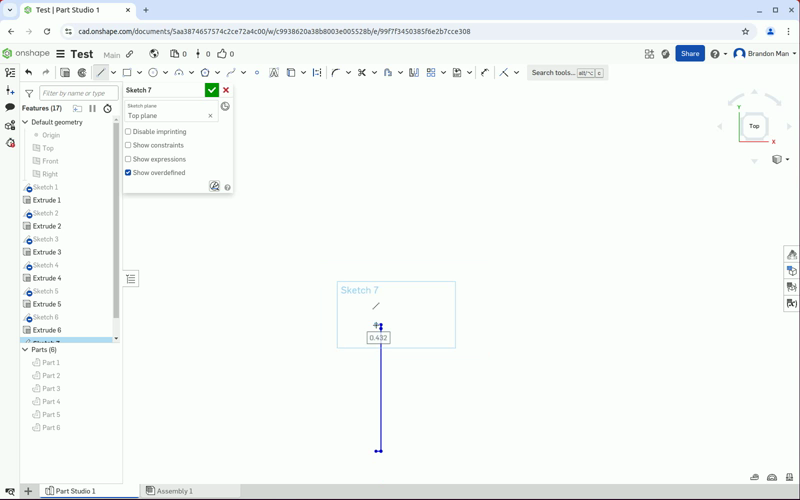
scroll(-6)
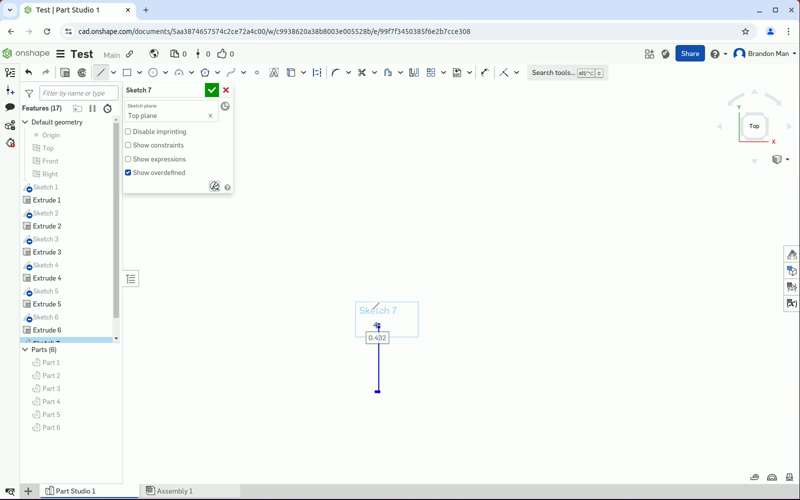
key_up(shift)
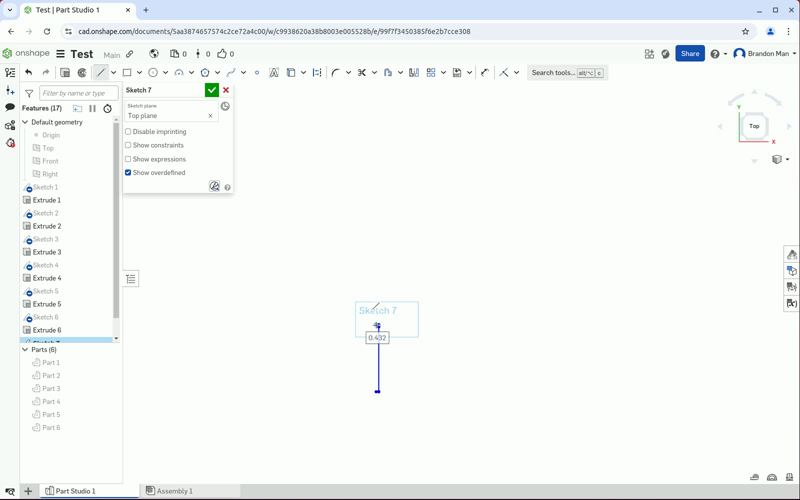
key_down(shift)
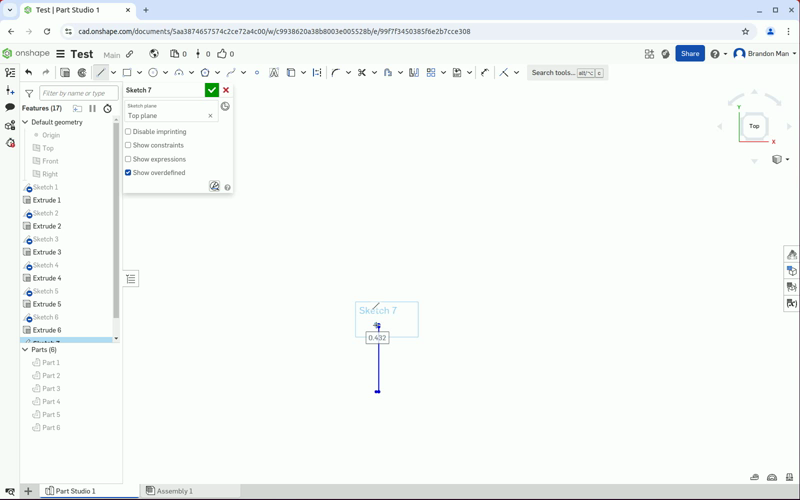
mouse_move(376, 391)
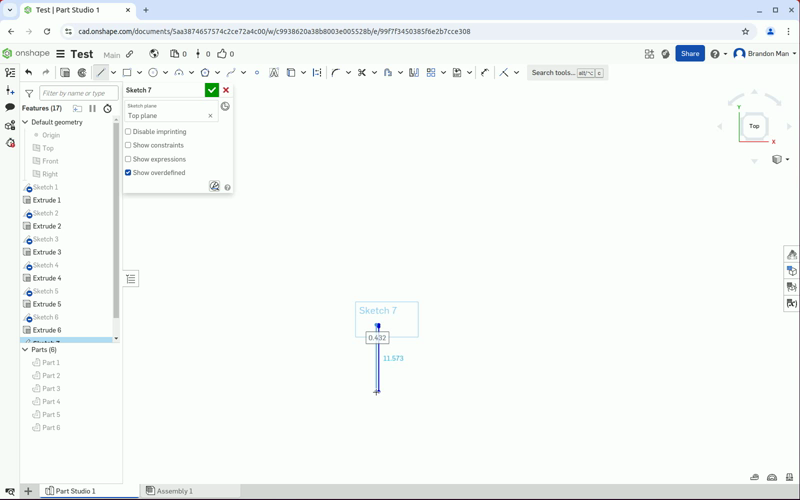
scroll(6)
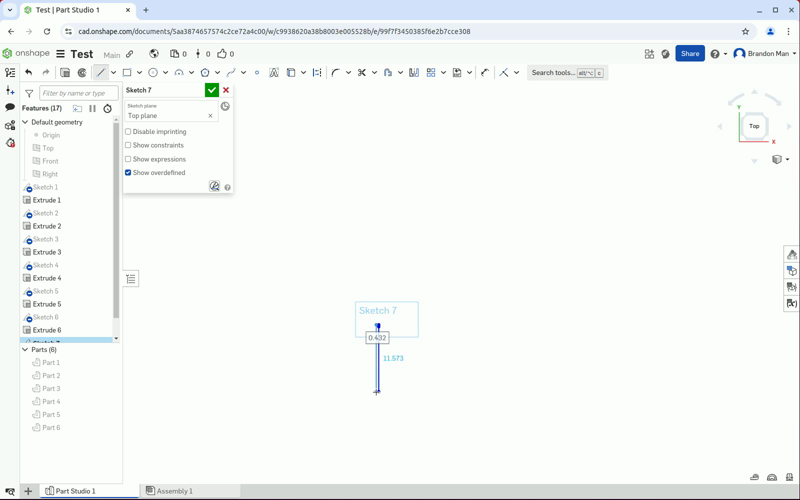
scroll(6)
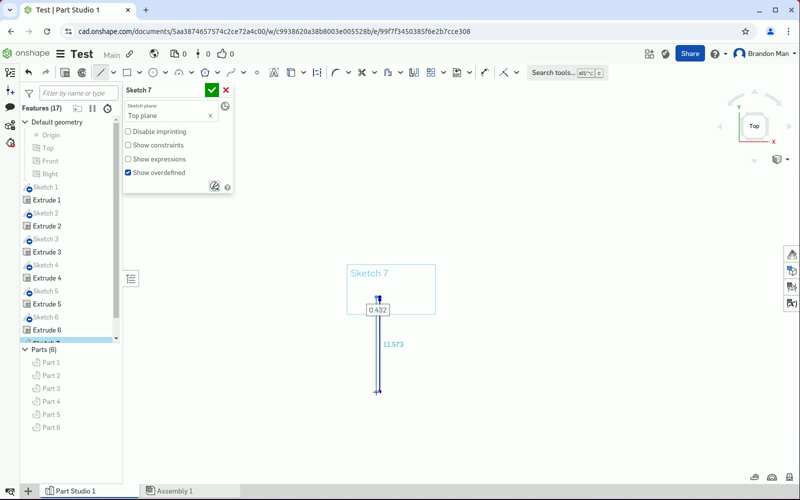
scroll(6)
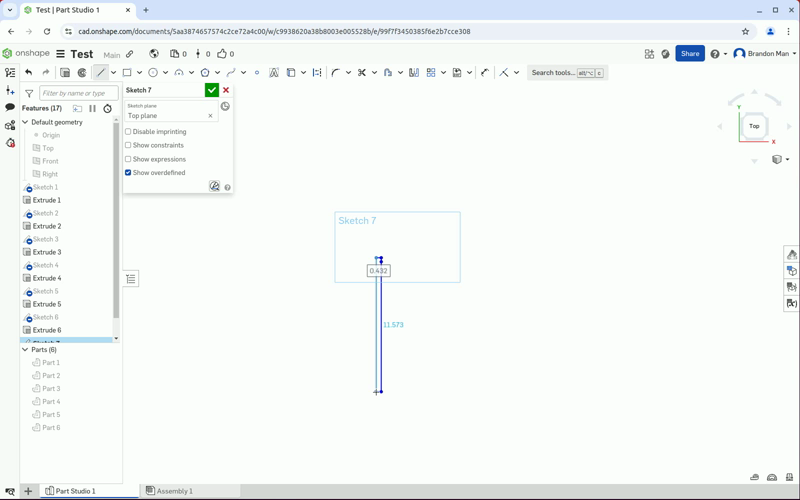
scroll(6)
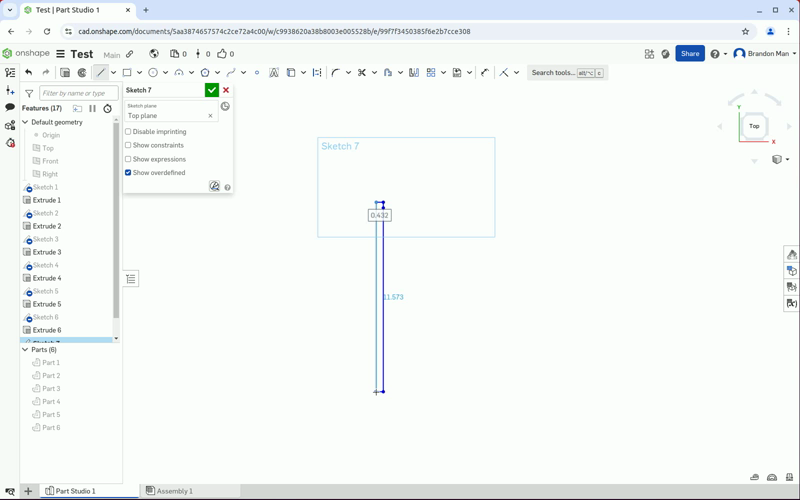
scroll(6)
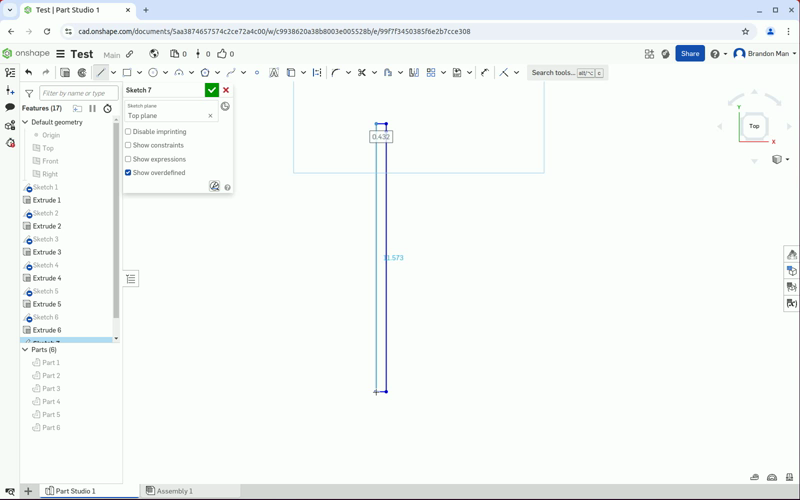
scroll(6)
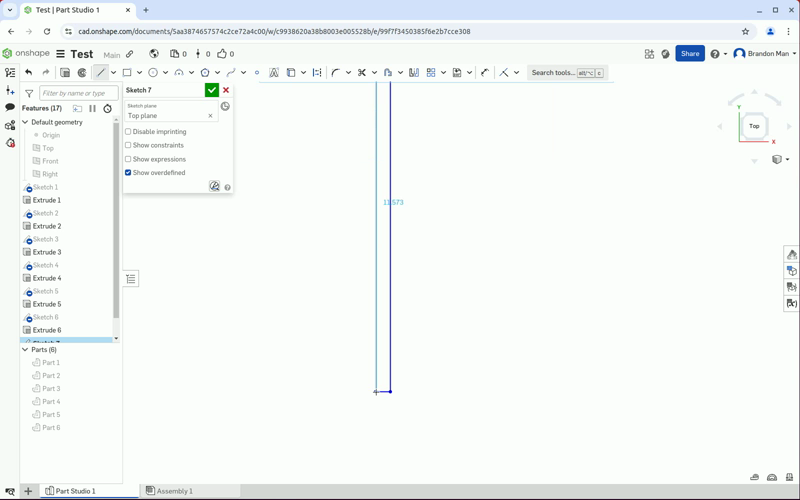
scroll(6)
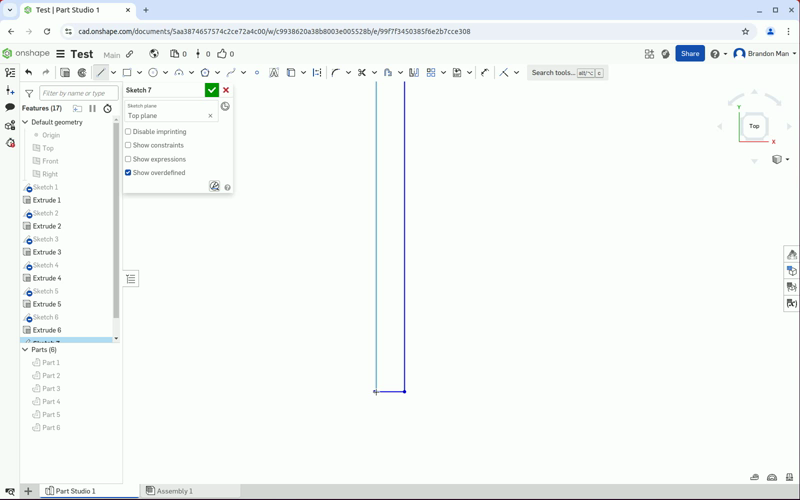
key_up(shift)
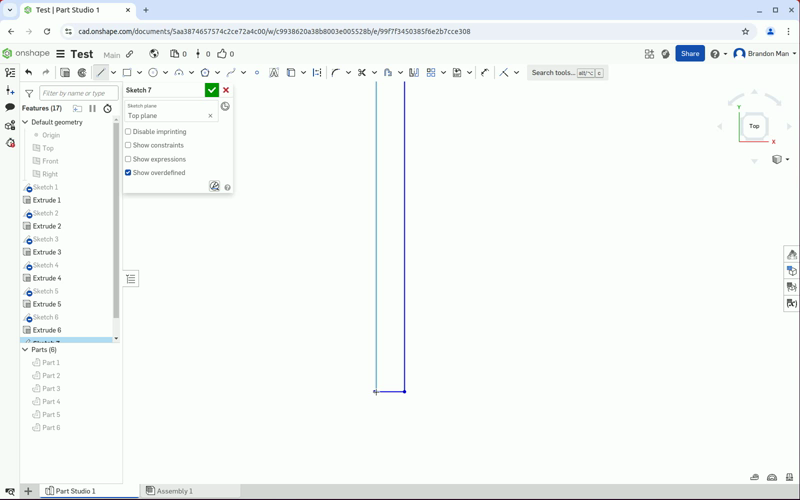
click(376, 391)
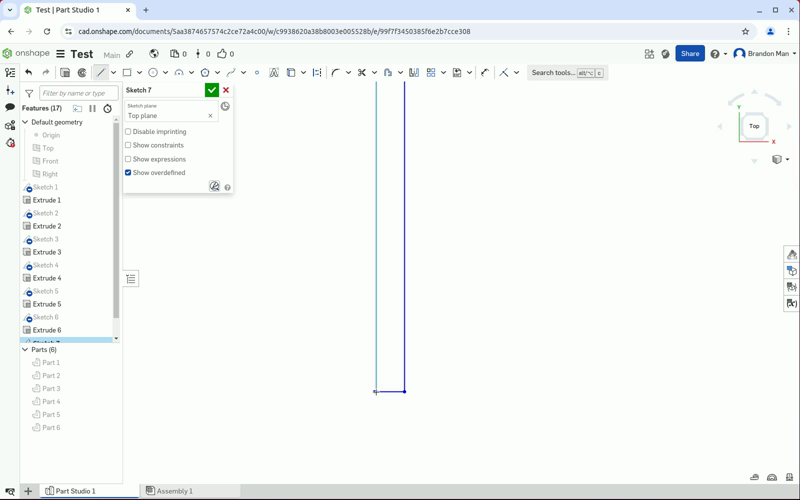
scroll(-6)
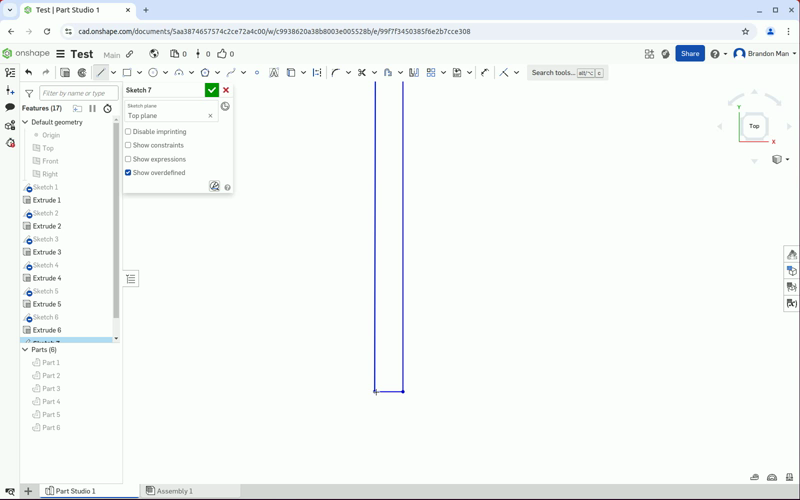
scroll(-6)
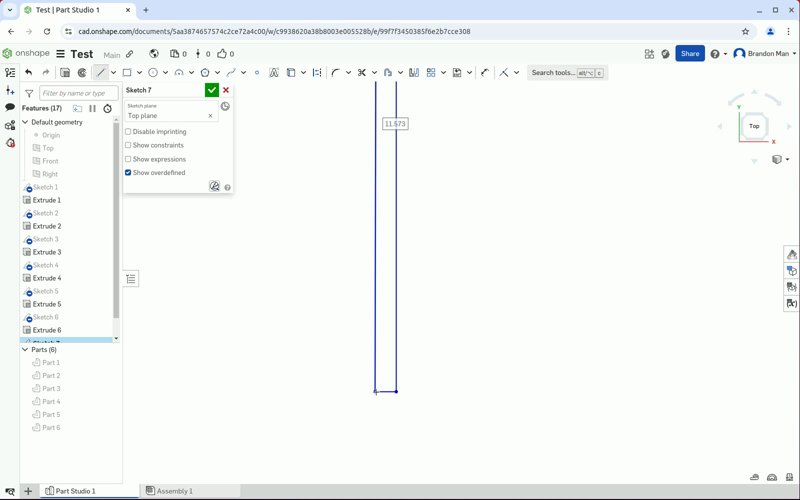
scroll(-6)
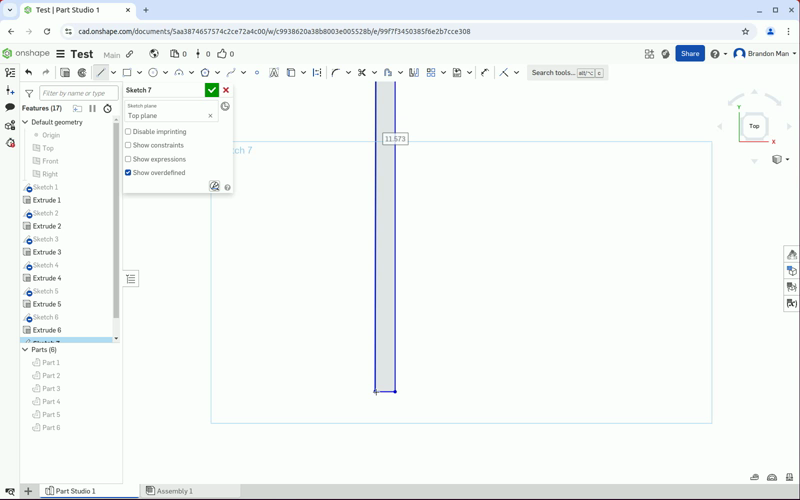
scroll(-6)
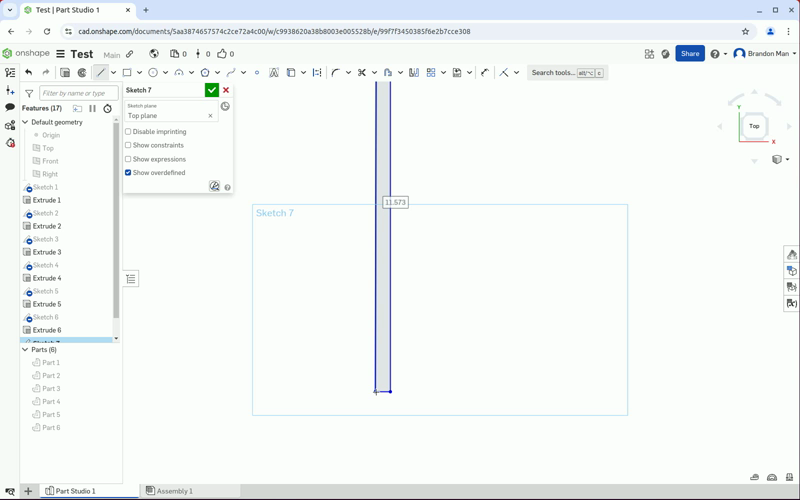
scroll(-6)
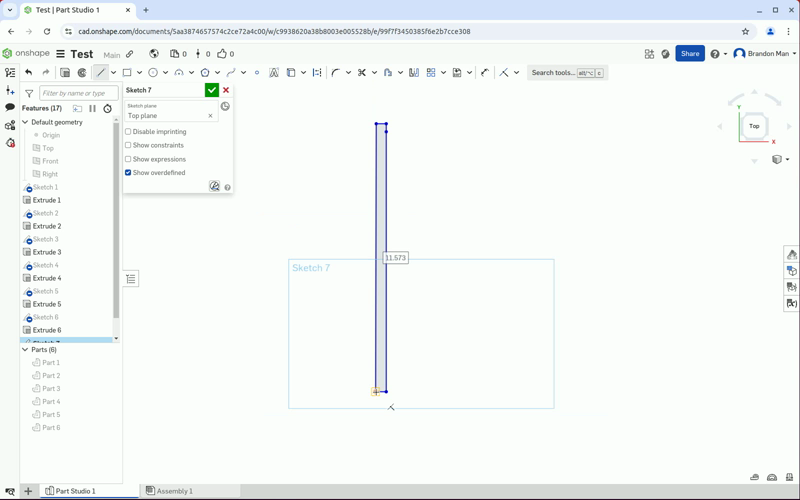
scroll(-6)
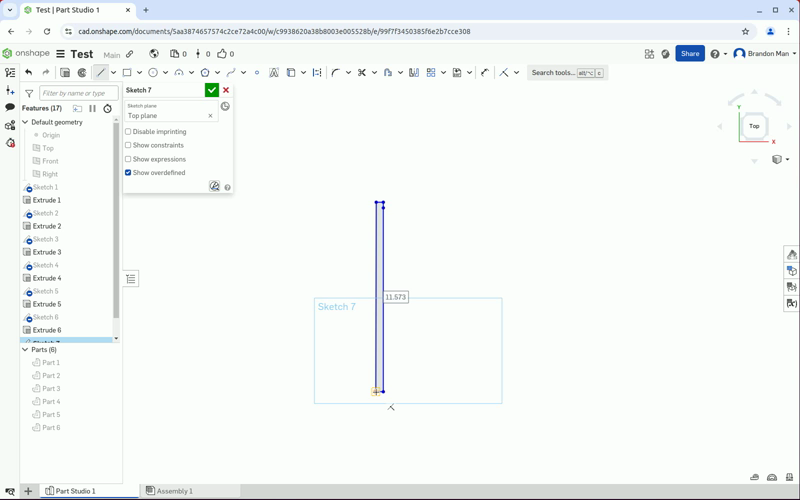
scroll(-6)
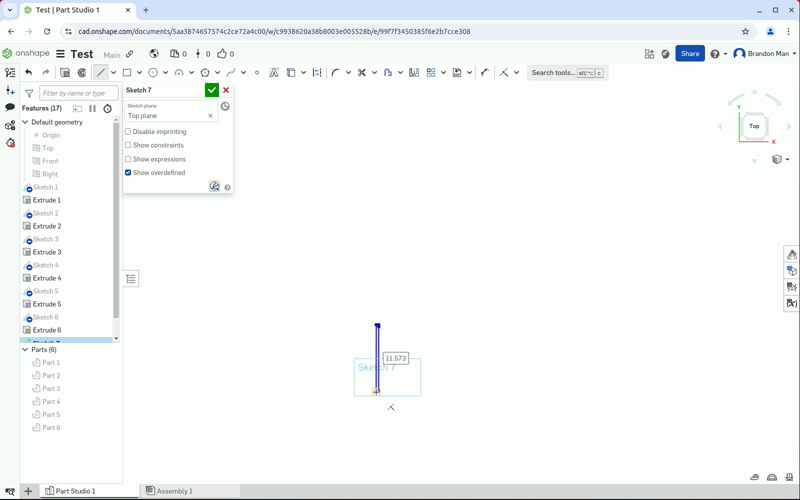
key(esc)
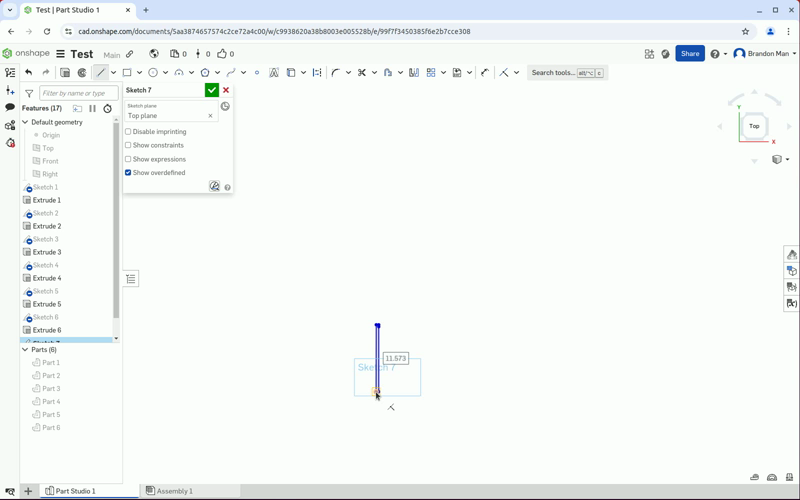
mouse_move(377, 356)
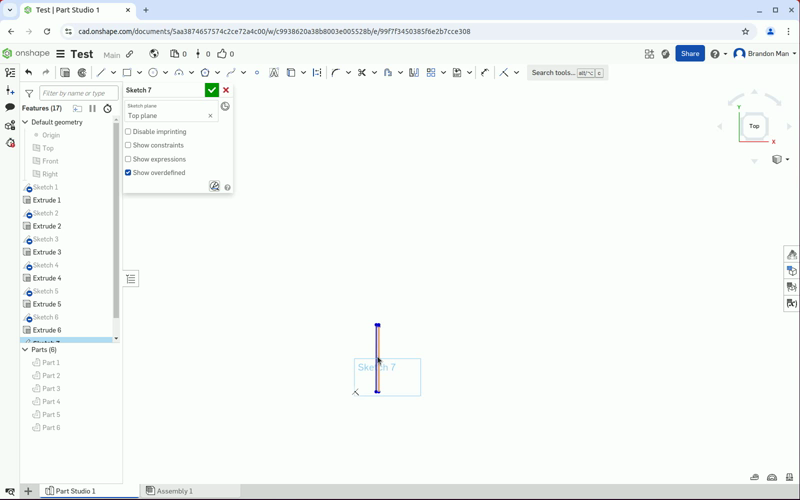
scroll(6)
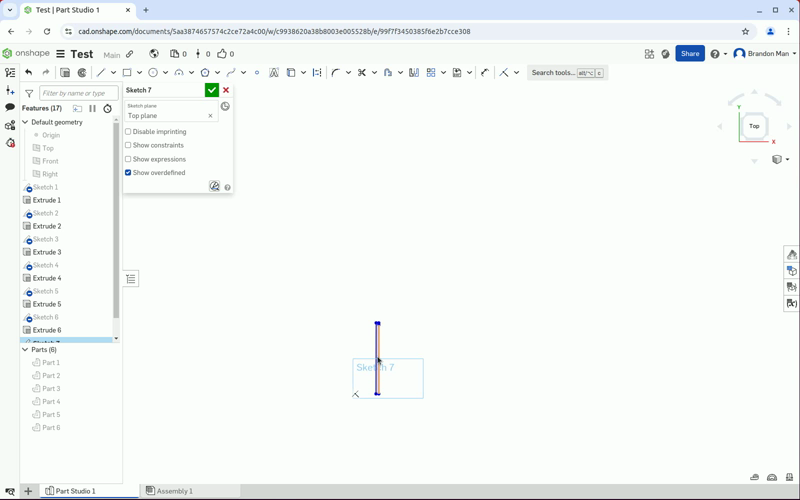
scroll(6)
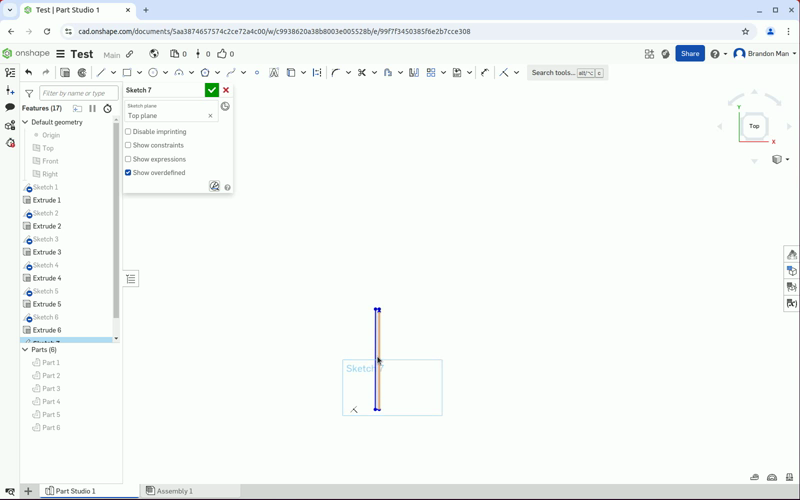
scroll(6)
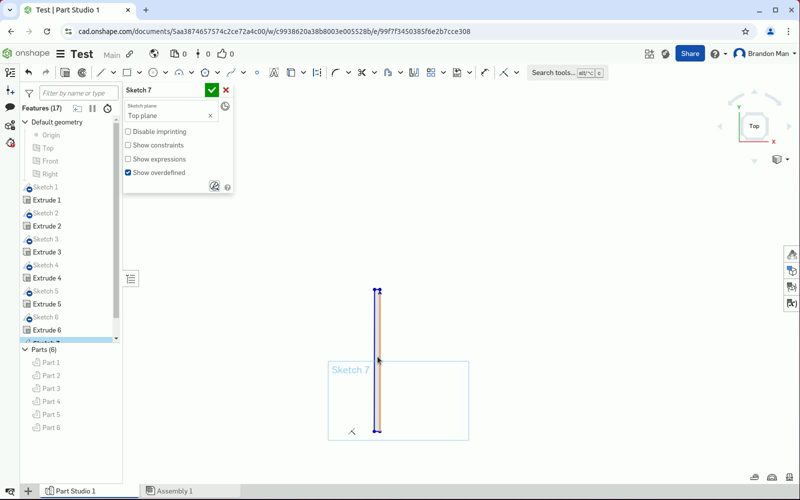
scroll(6)
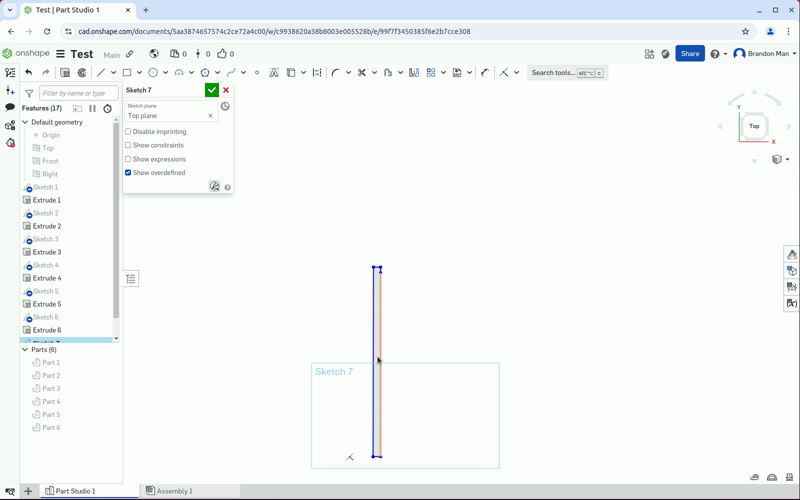
scroll(6)
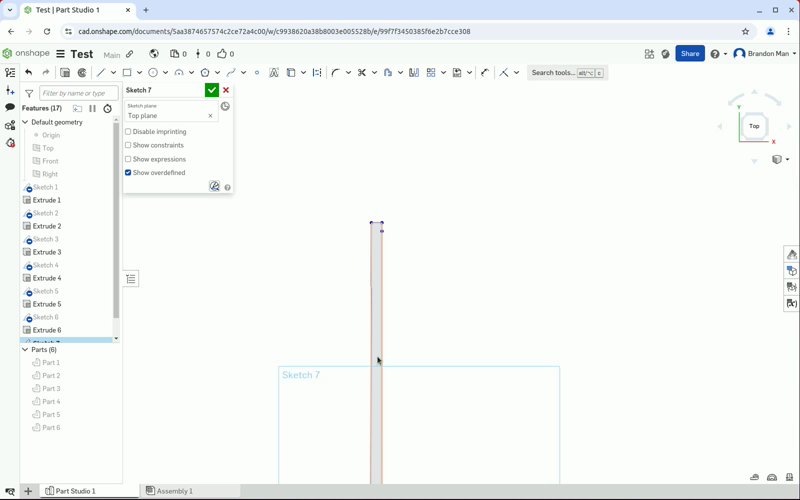
scroll(6)
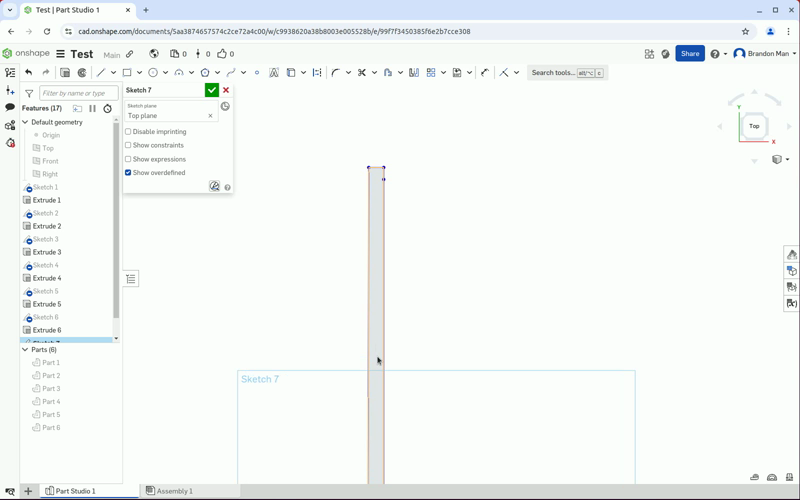
scroll(6)
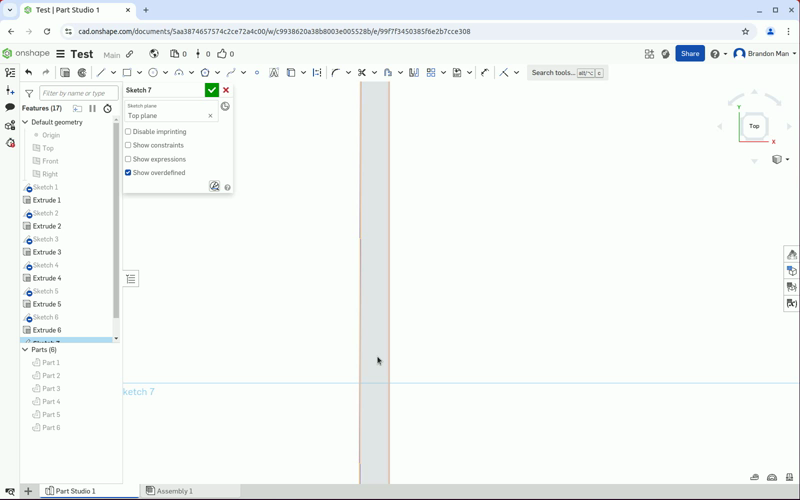
click(377, 356)
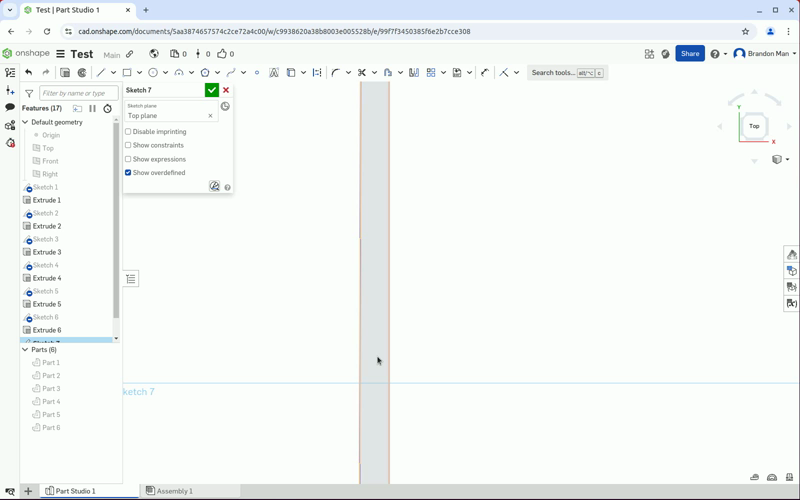
scroll(-6)
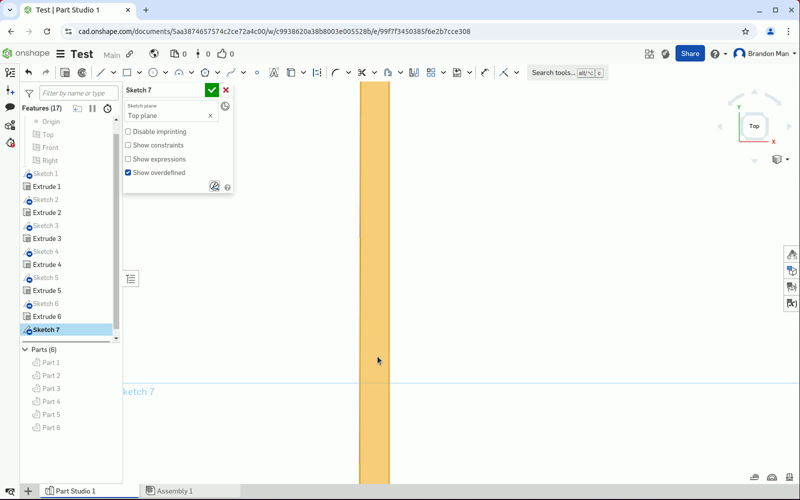
scroll(-6)
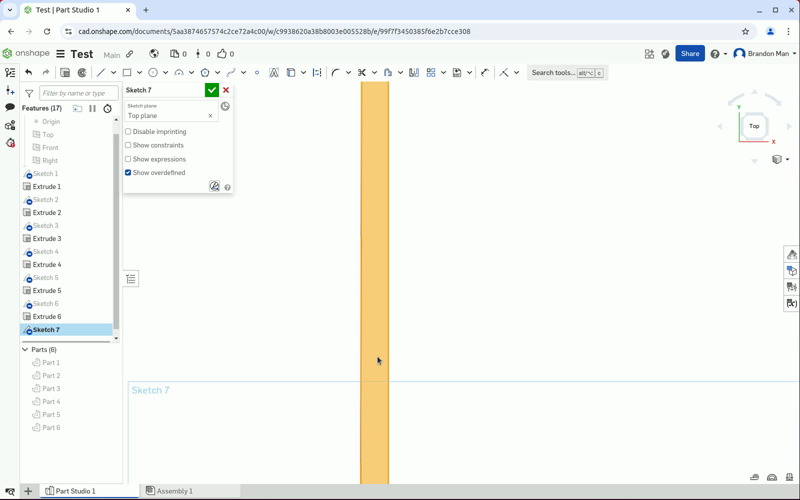
scroll(-6)
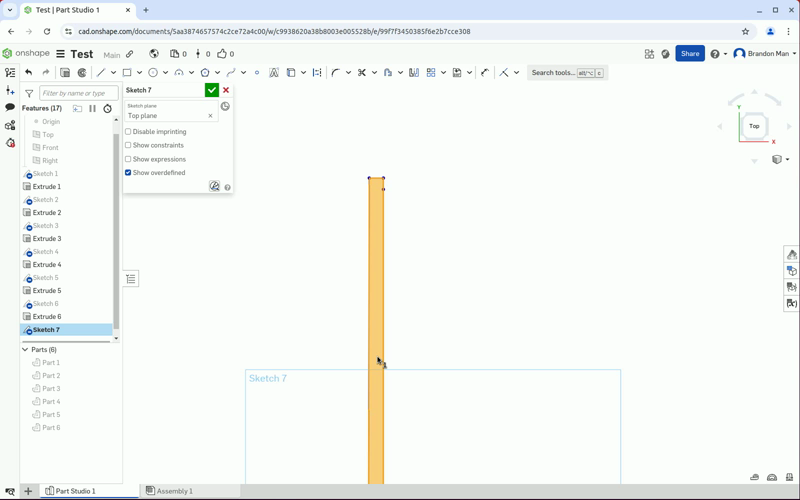
scroll(-6)
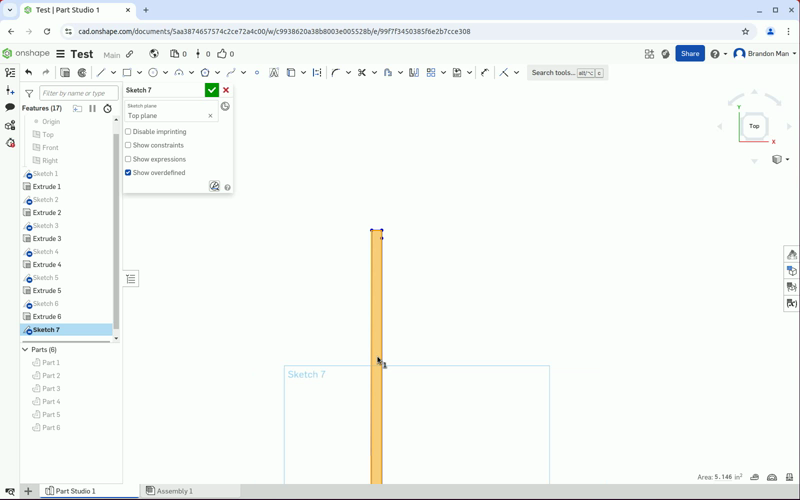
scroll(-6)
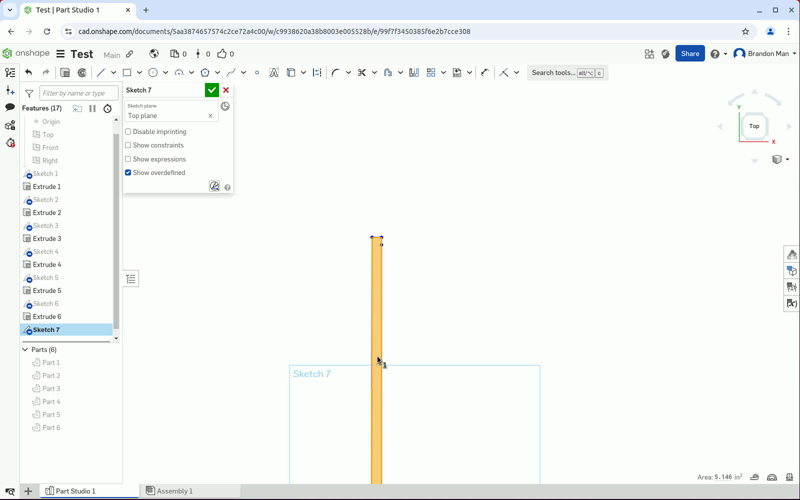
scroll(-6)
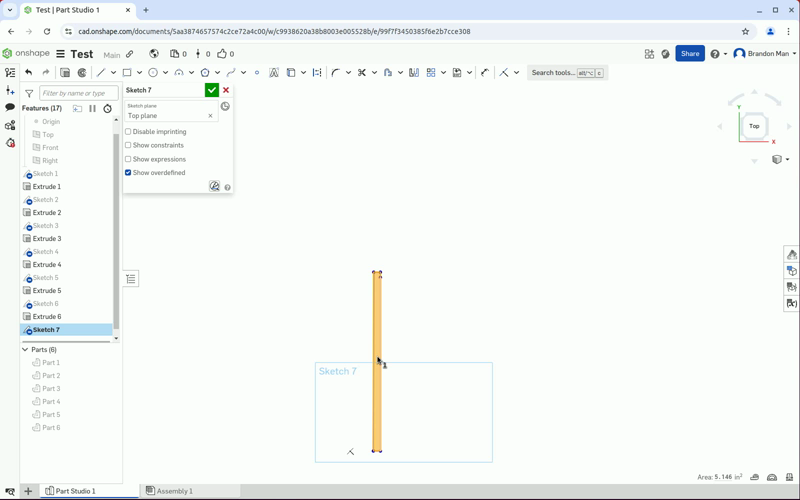
scroll(-6)
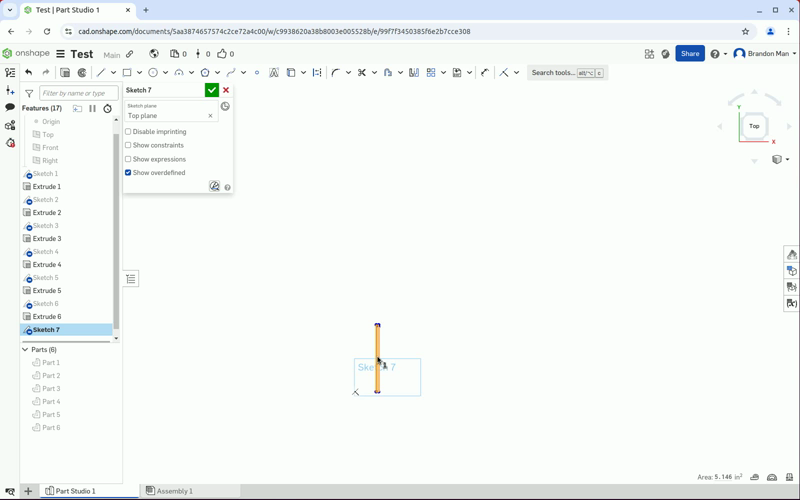
mouse_move(73, 352)
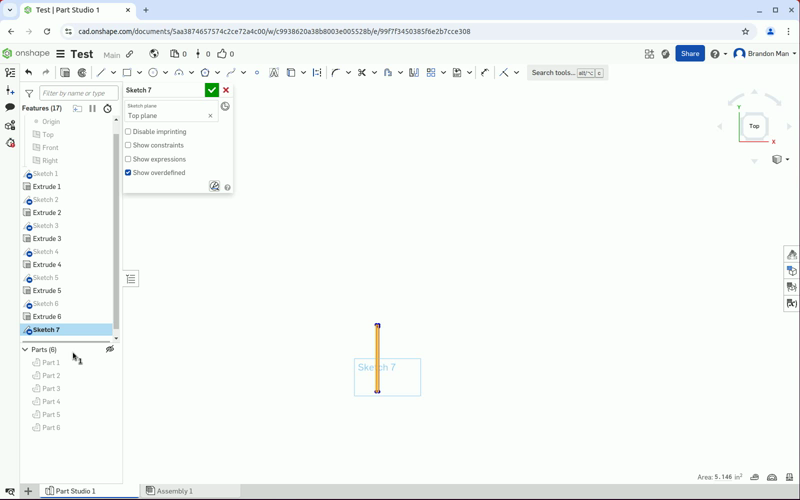
key(shift+y)
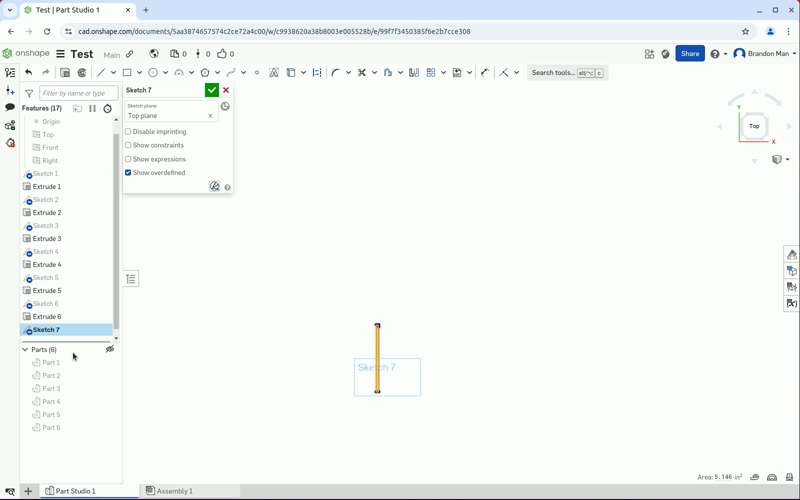
key(shift+e)
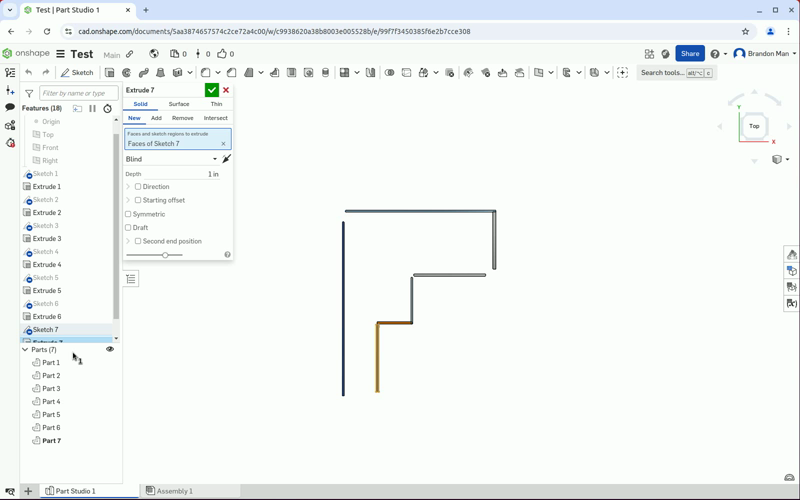
mouse_move(143, 106)
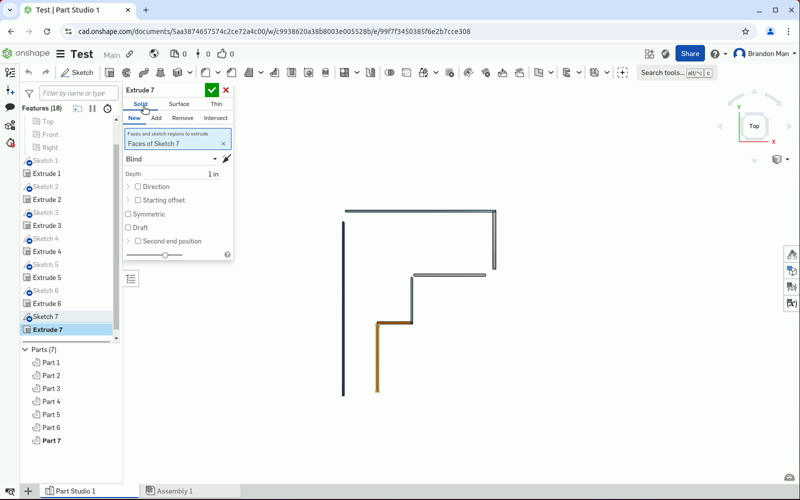
click(143, 106)
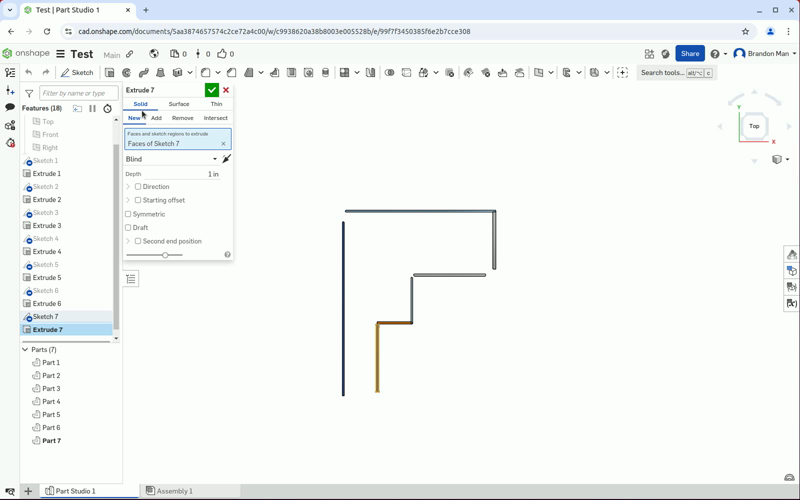
mouse_move(137, 120)
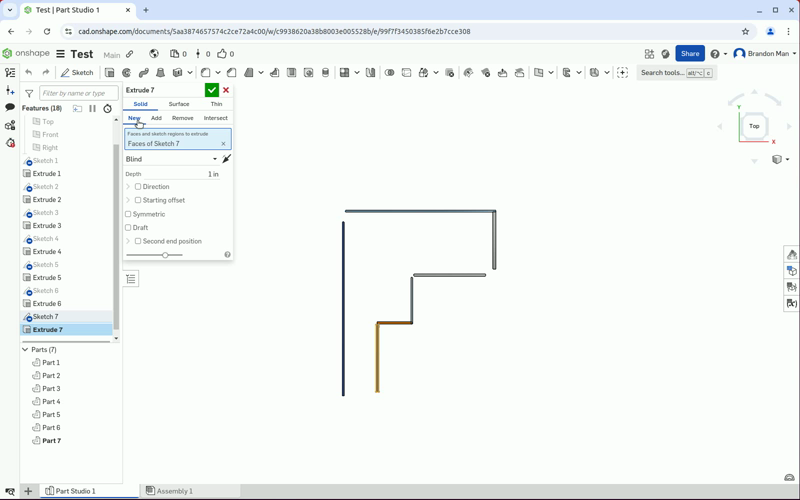
click(137, 120)
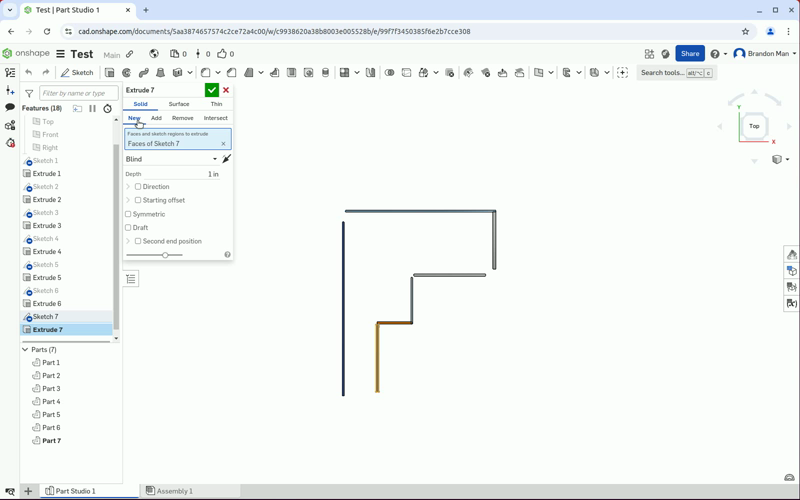
key(tab, 4)
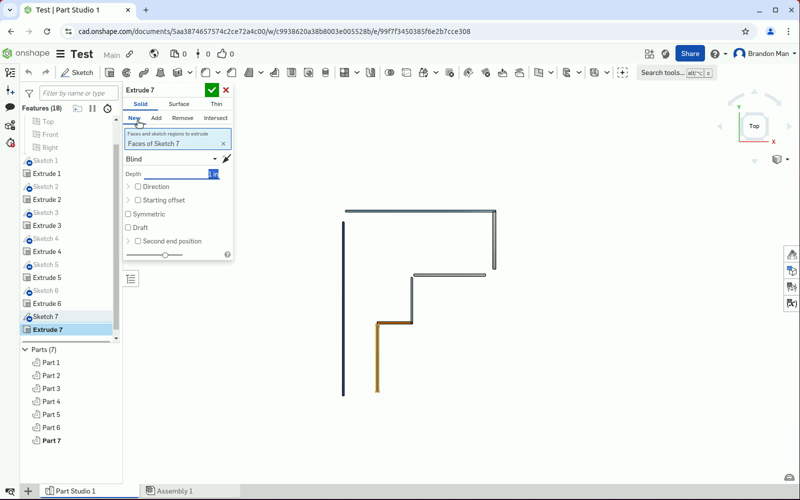
text(3.611)
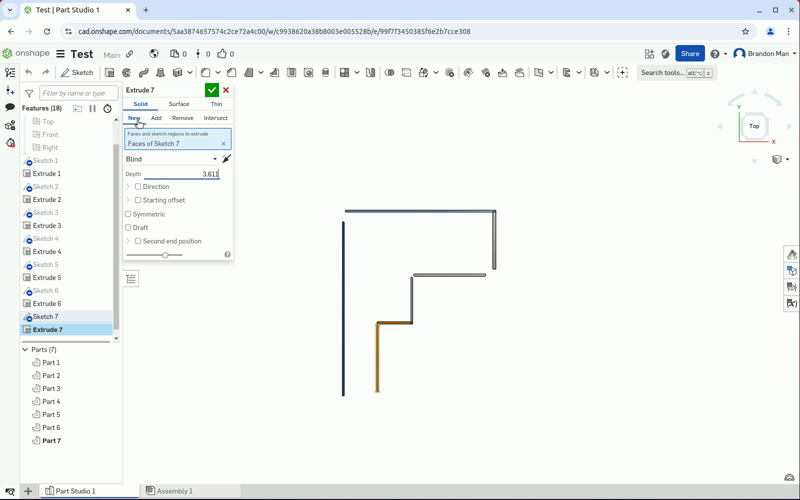
key(enter)
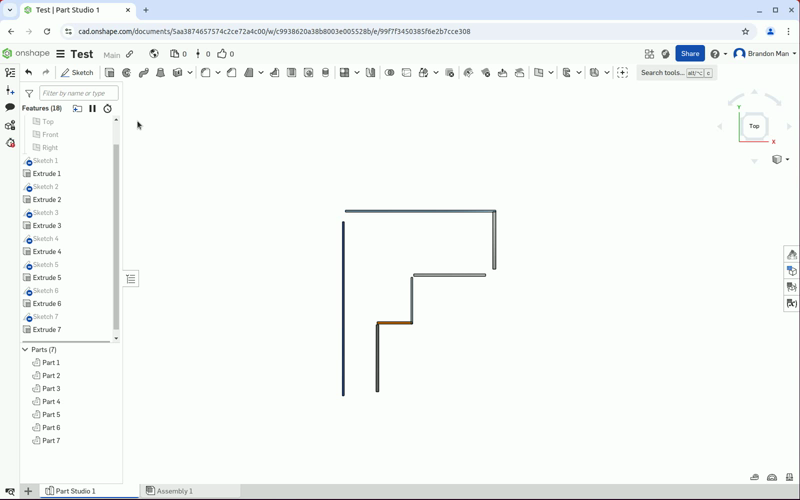
key(shift+h)
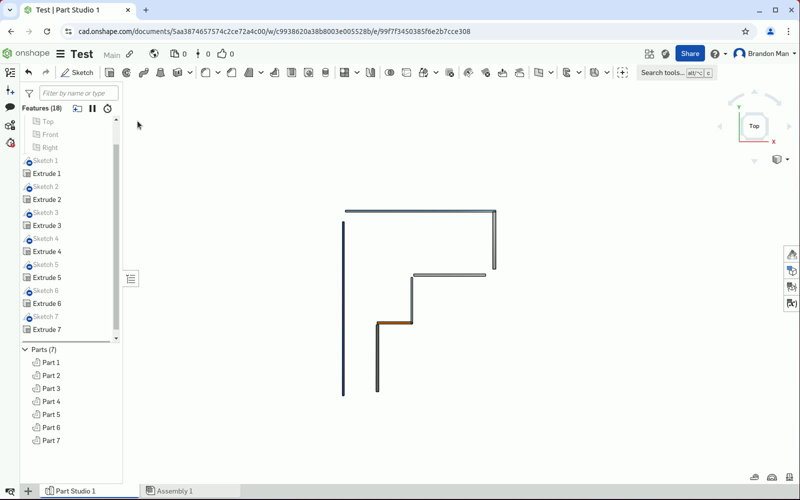
key(shift+h)
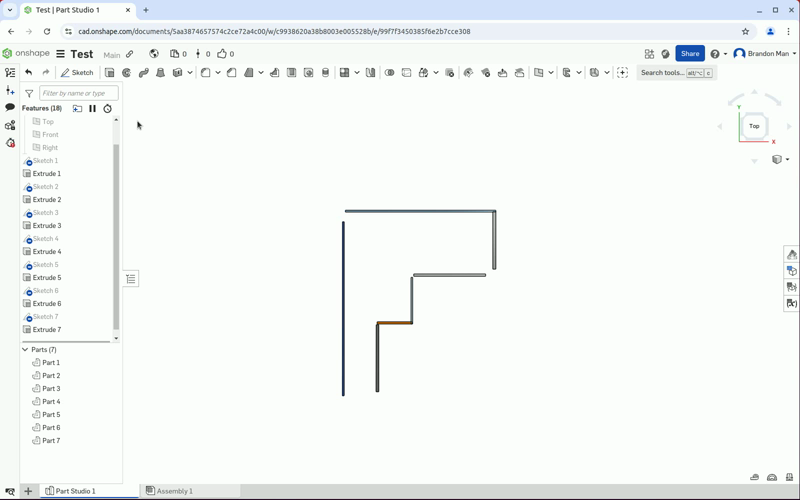
mouse_move(69, 163)
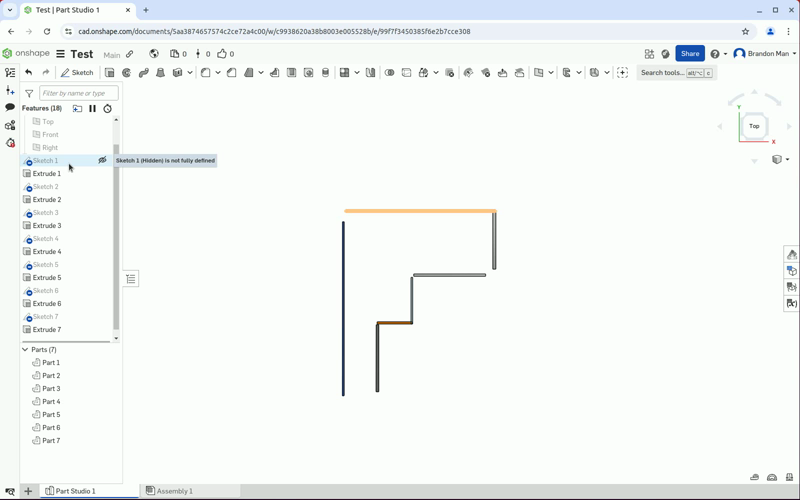
click(69, 163)
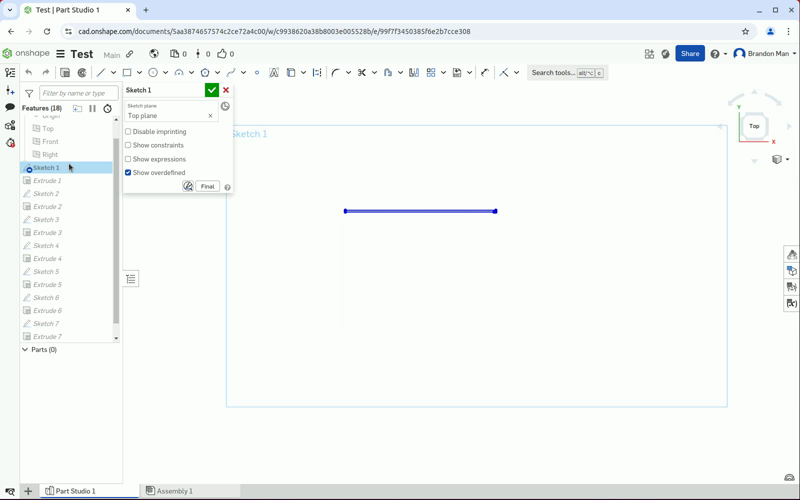
mouse_move(229, 92)
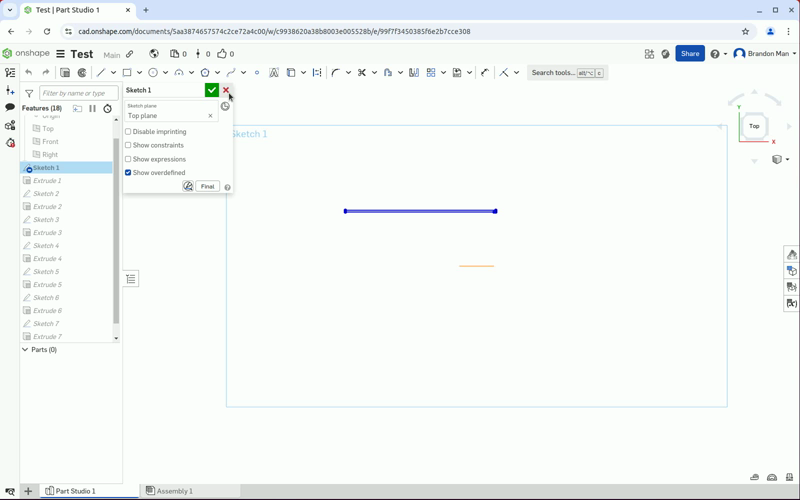
click(229, 92)
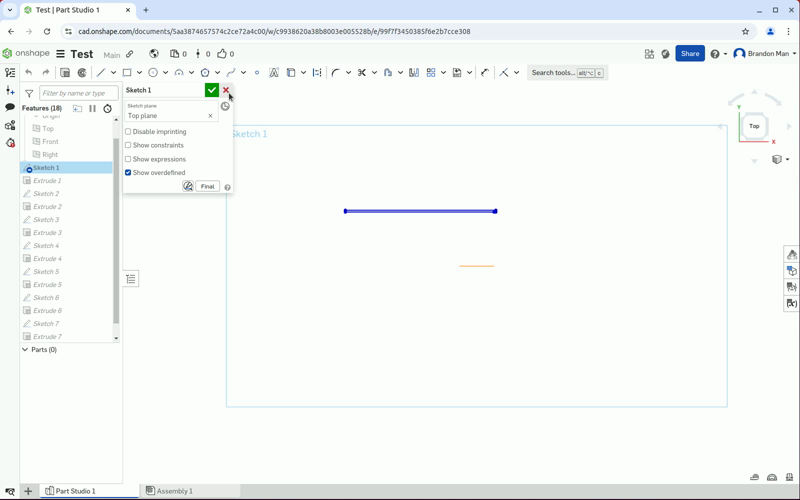
key(shift+s)
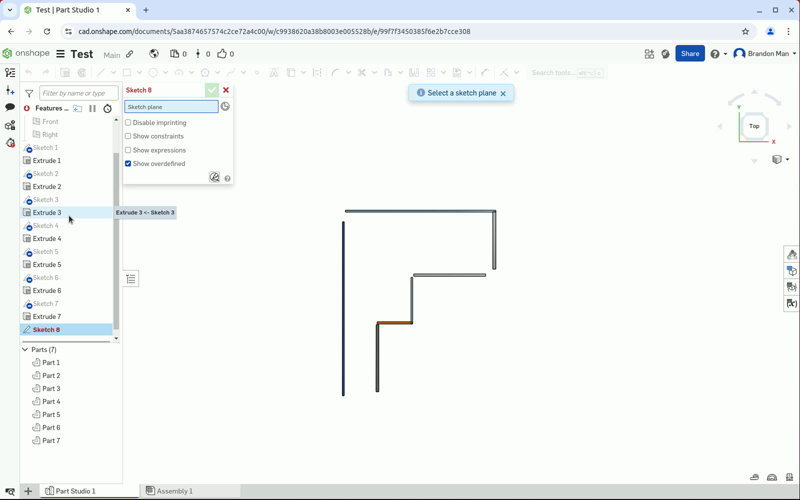
scroll(3)
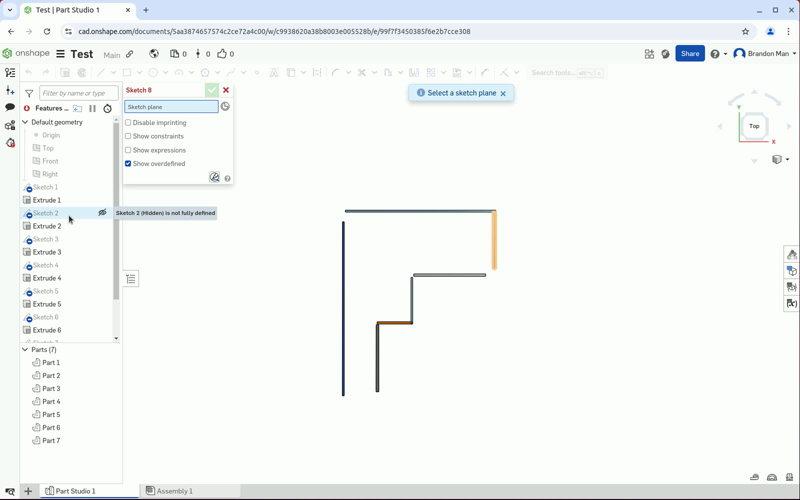
mouse_move(69, 150)
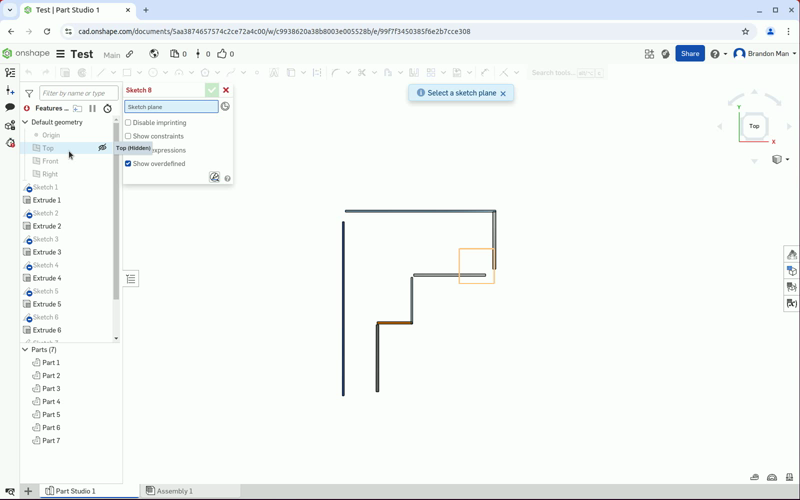
click(69, 150)
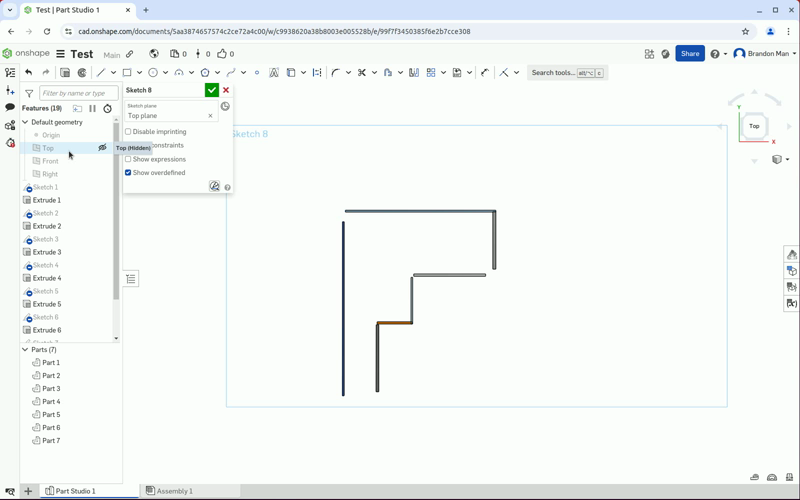
mouse_move(73, 352)
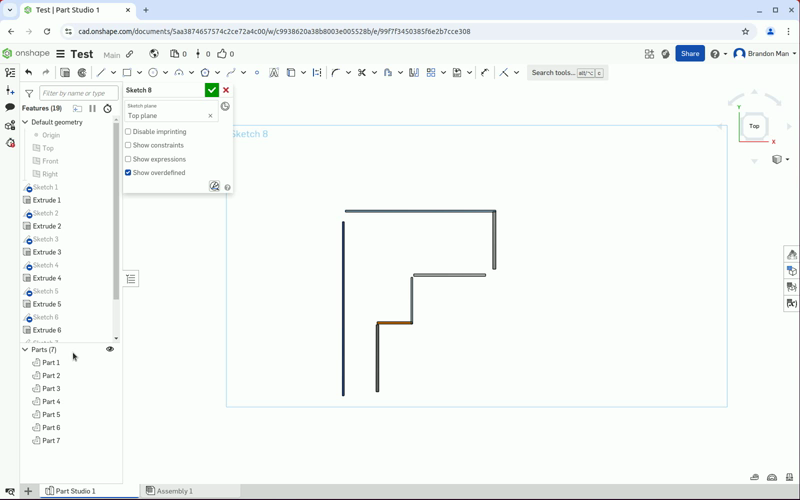
key(y)
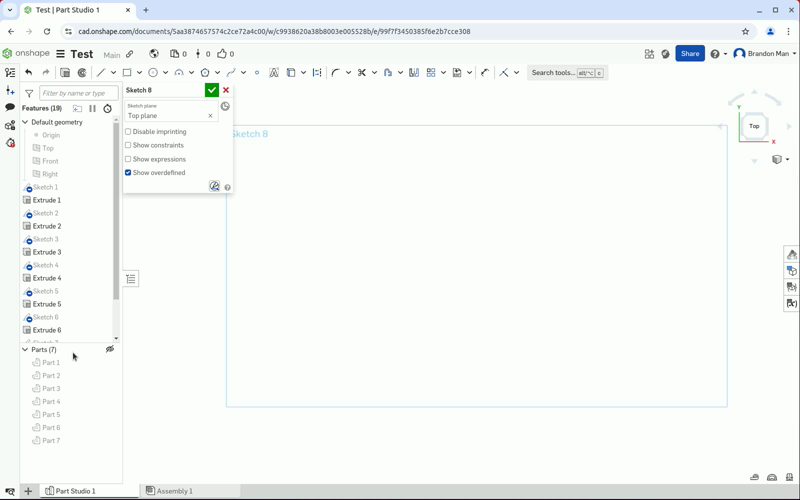
key(l)
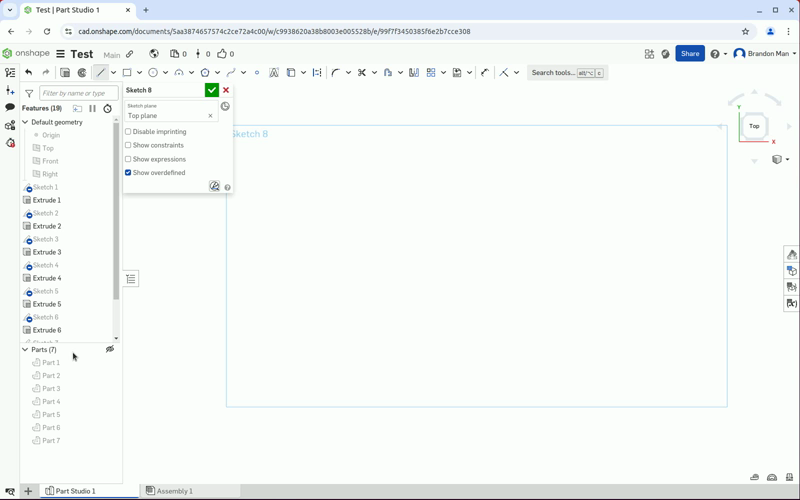
key_down(shift)
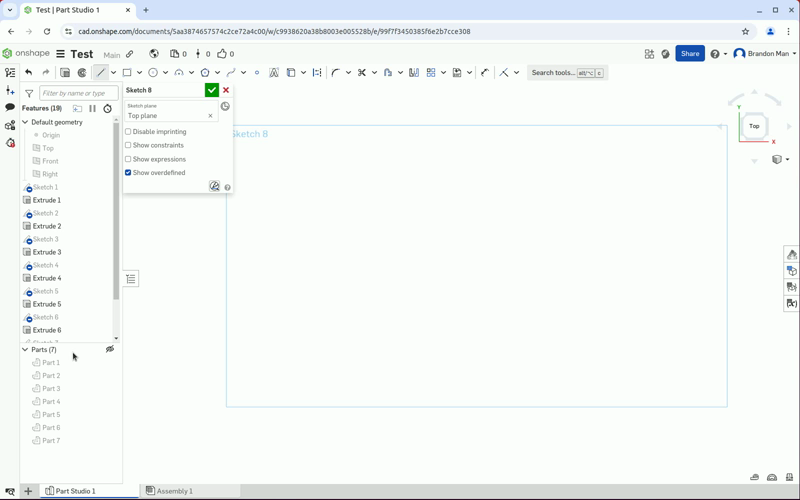
mouse_move(348, 393)
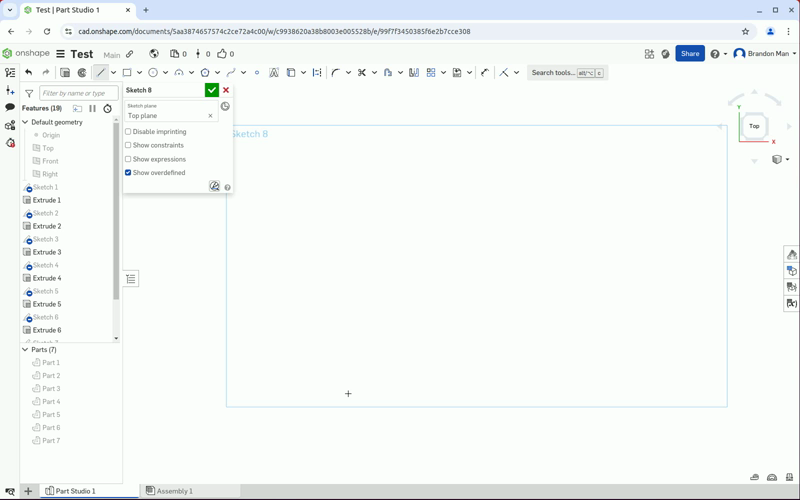
click(348, 393)
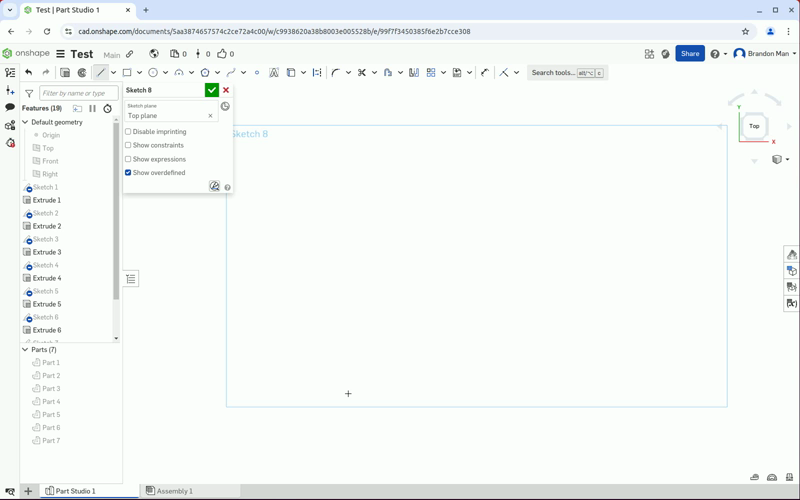
key_up(shift)
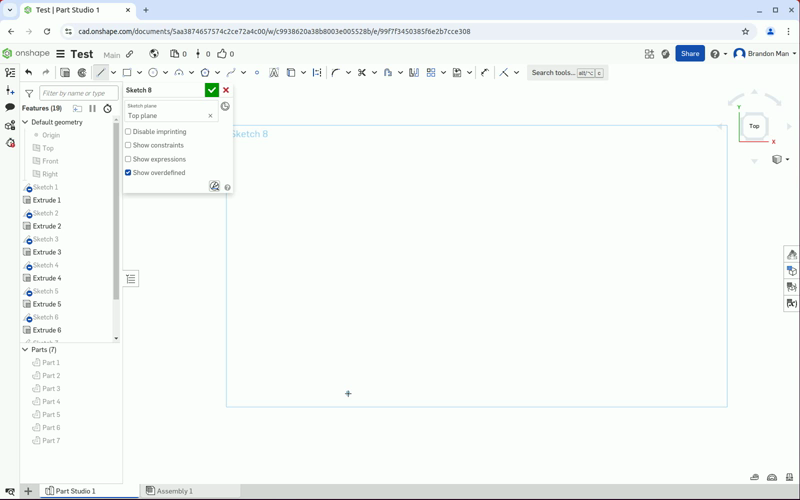
key_down(shift)
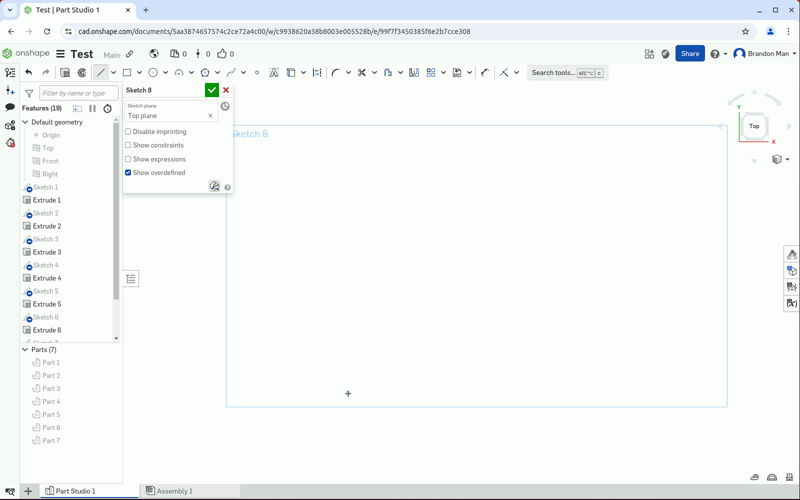
mouse_move(378, 393)
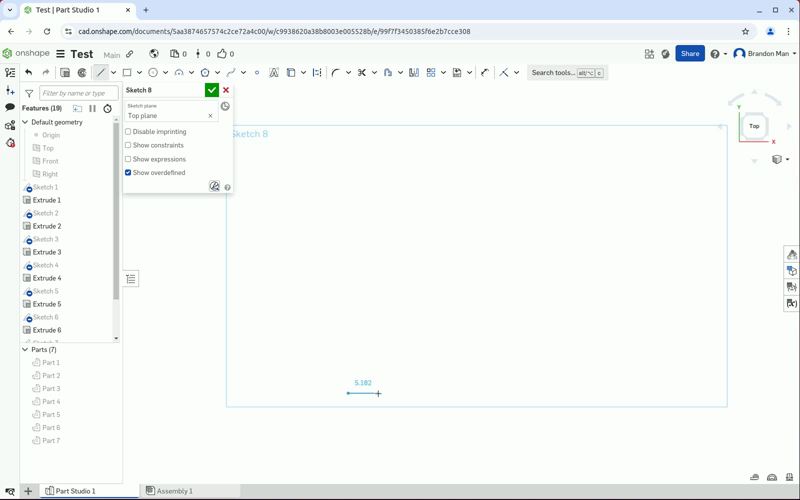
mouse_move(378, 393)
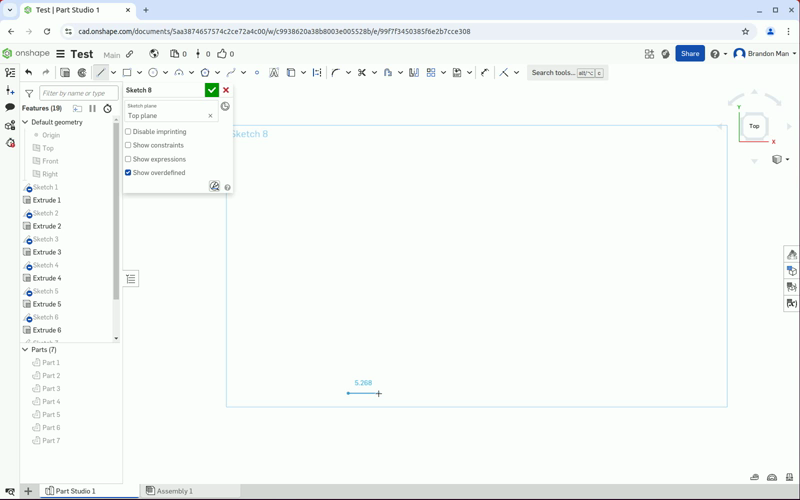
click(378, 393)
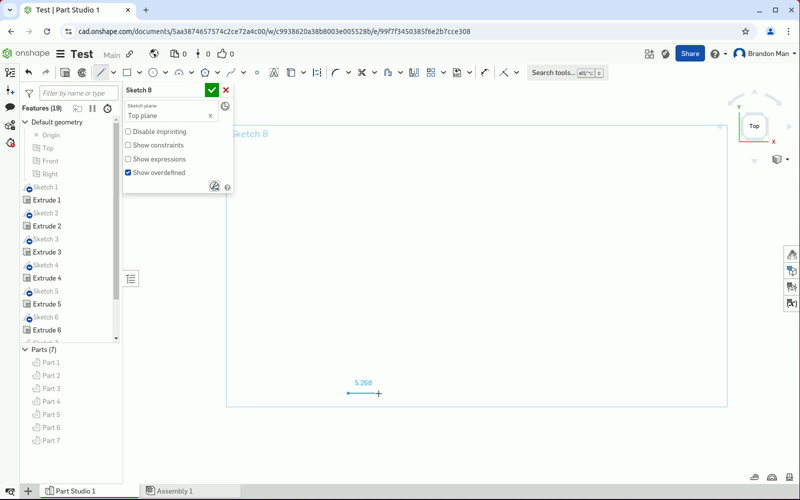
key_up(shift)
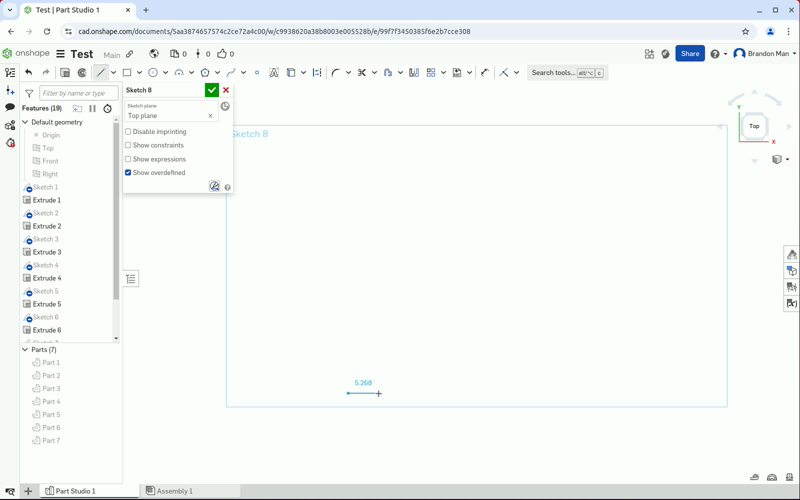
key_down(shift)
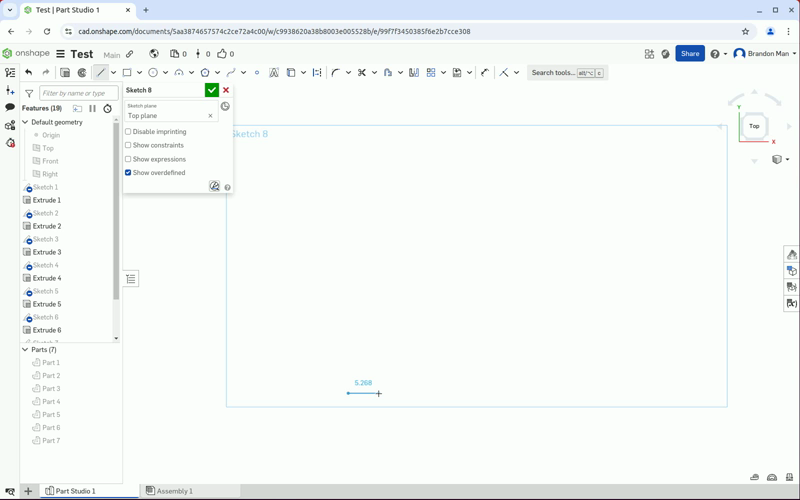
mouse_move(408, 393)
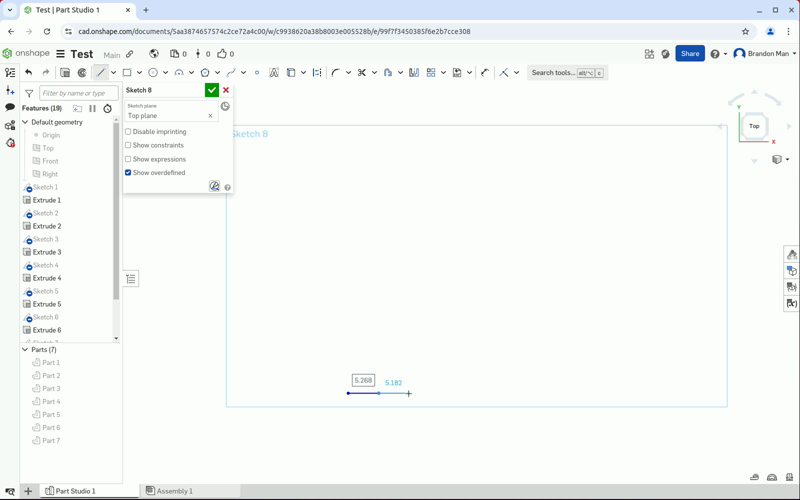
mouse_move(378, 391)
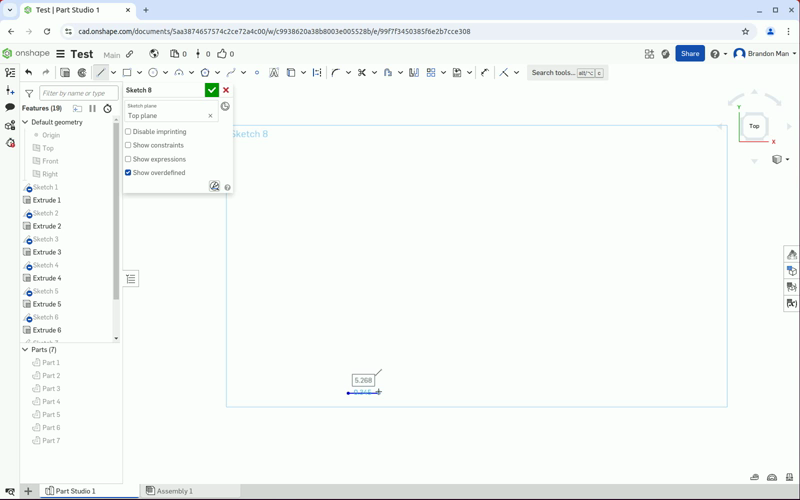
scroll(6)
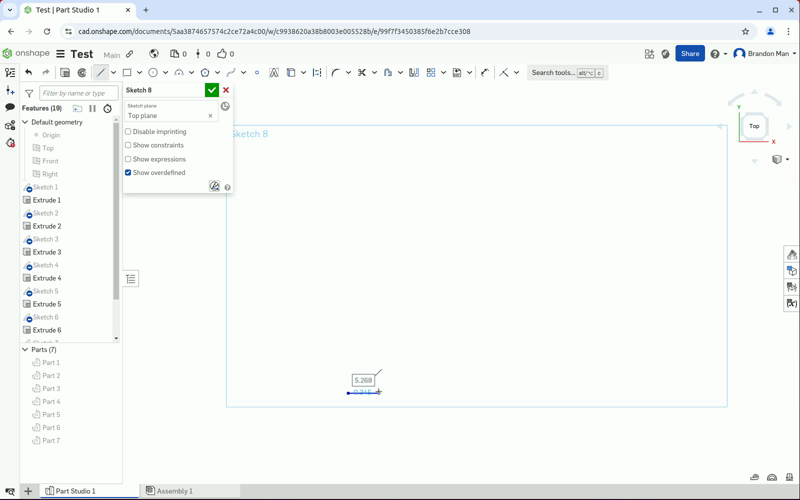
scroll(6)
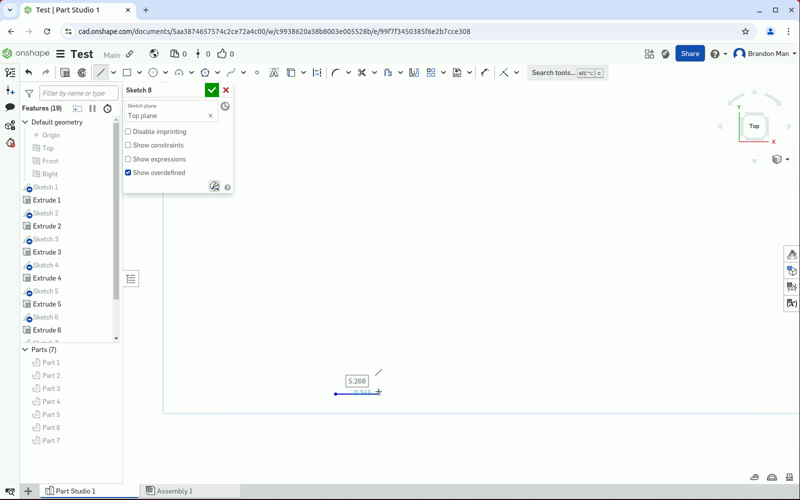
scroll(6)
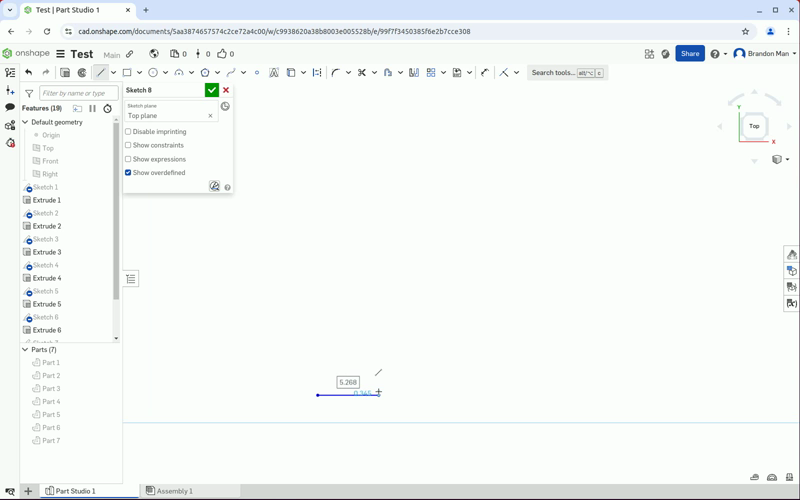
scroll(6)
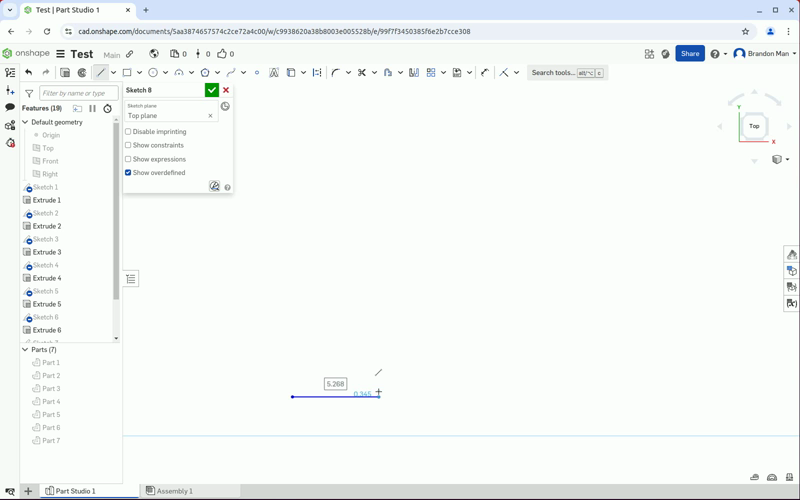
scroll(6)
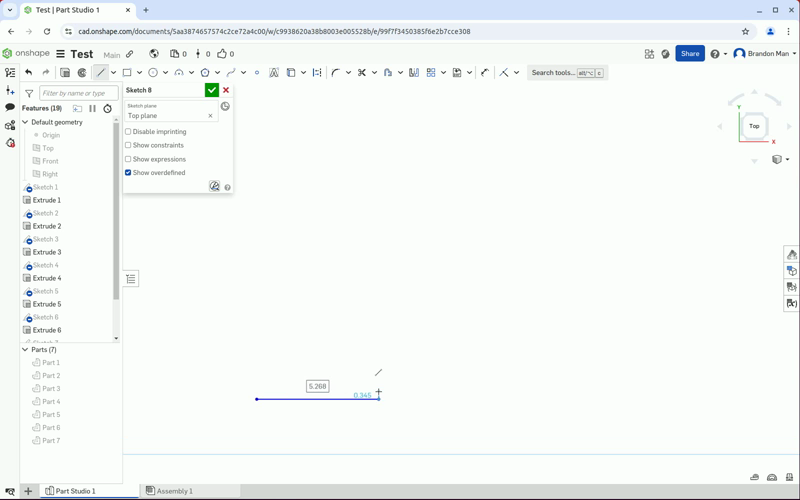
scroll(6)
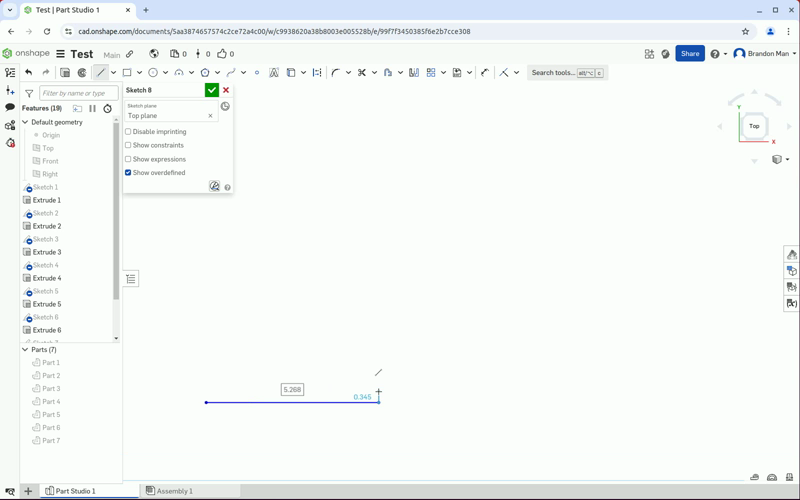
scroll(6)
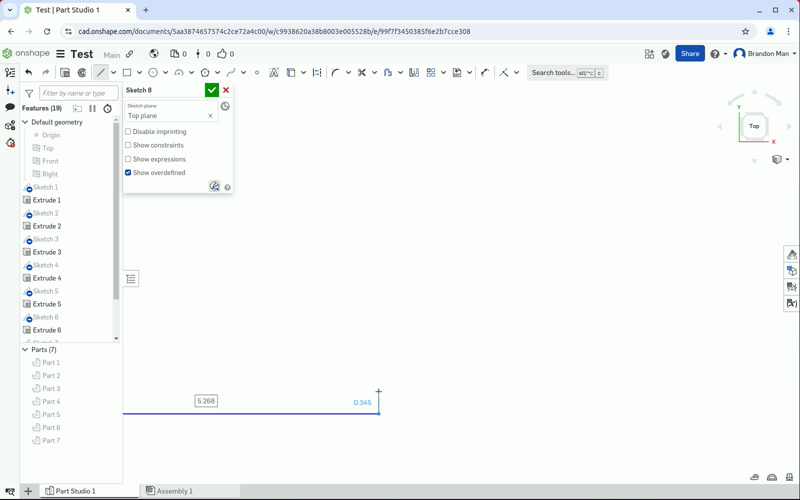
click(378, 391)
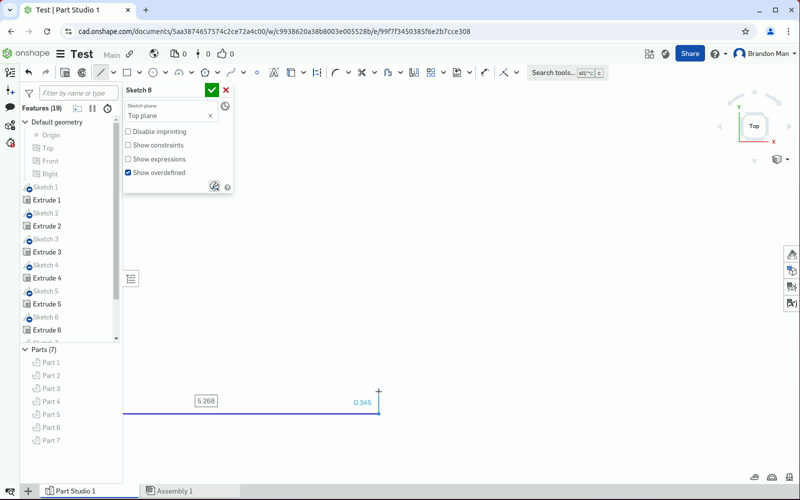
scroll(-6)
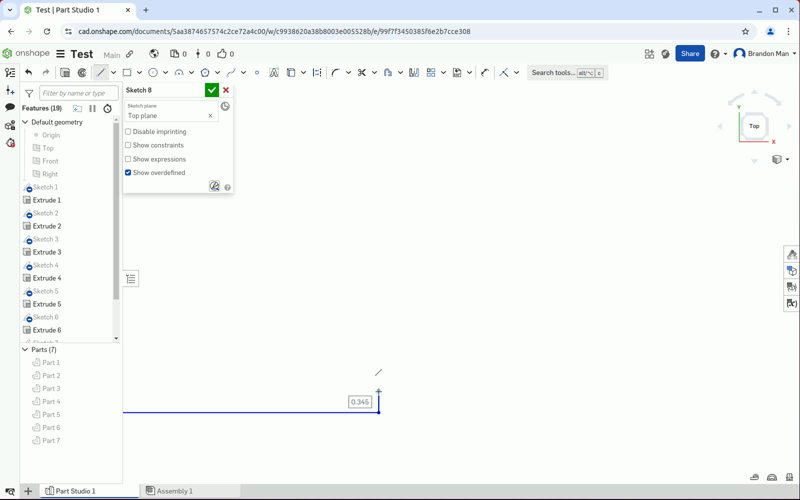
scroll(-6)
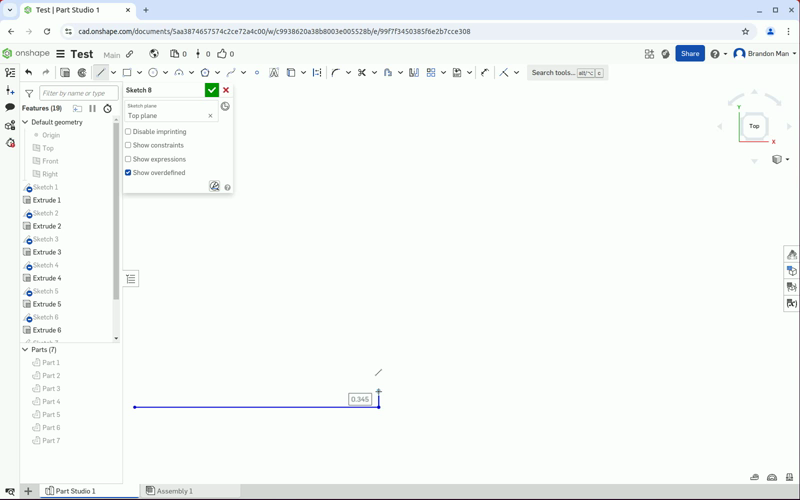
scroll(-6)
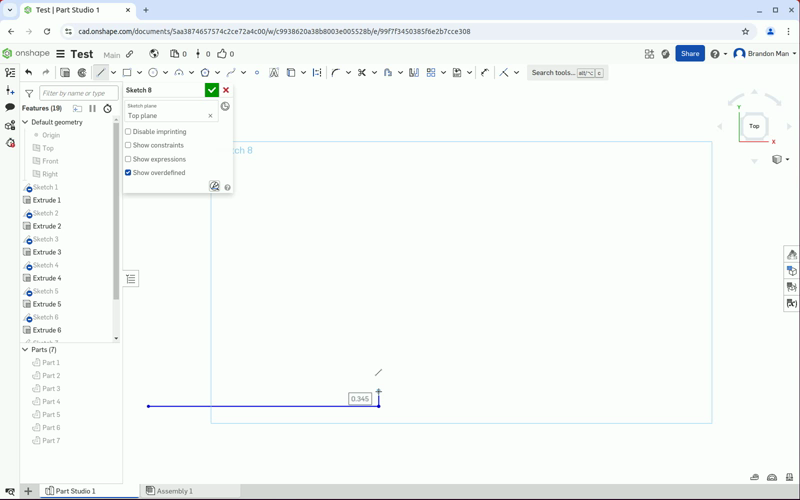
scroll(-6)
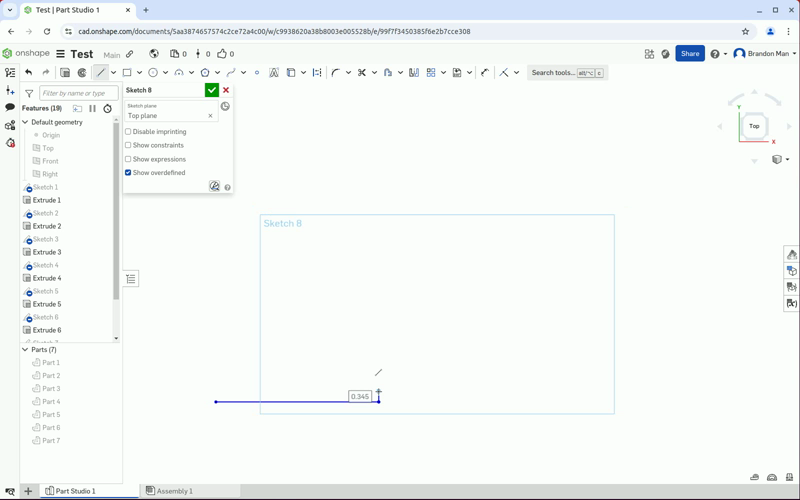
scroll(-6)
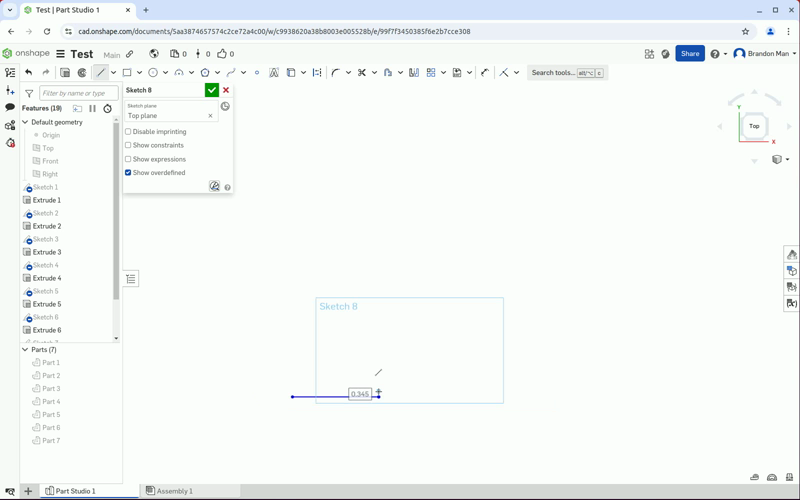
scroll(-6)
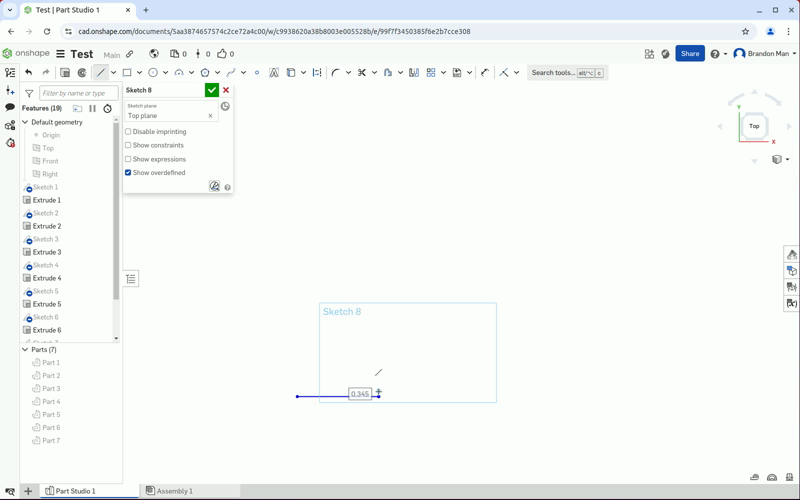
scroll(-6)
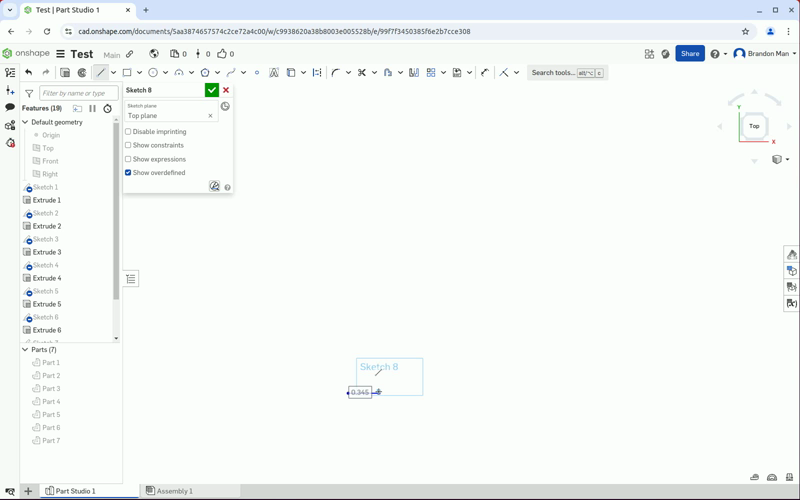
key_up(shift)
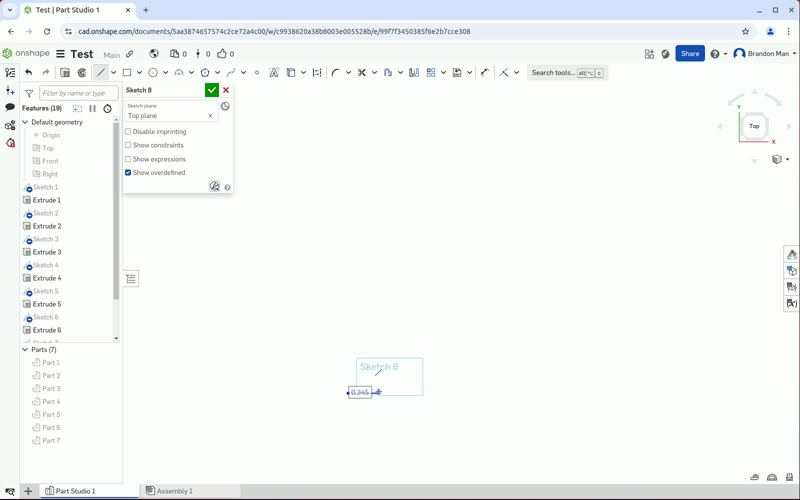
key_down(shift)
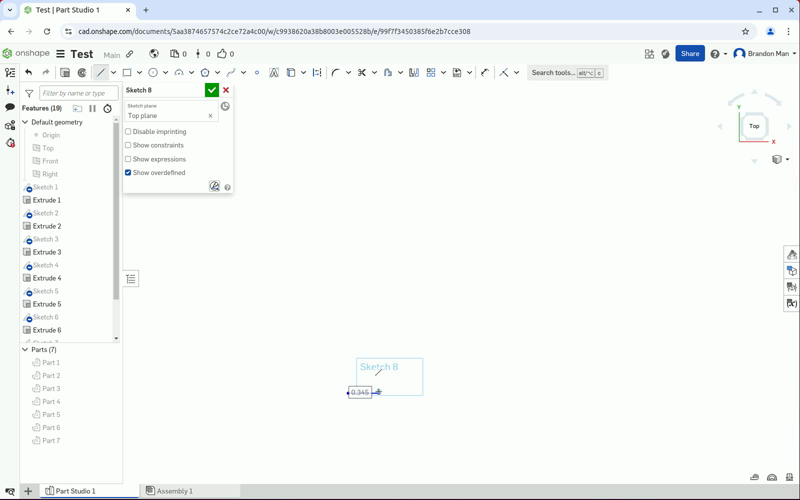
mouse_move(408, 391)
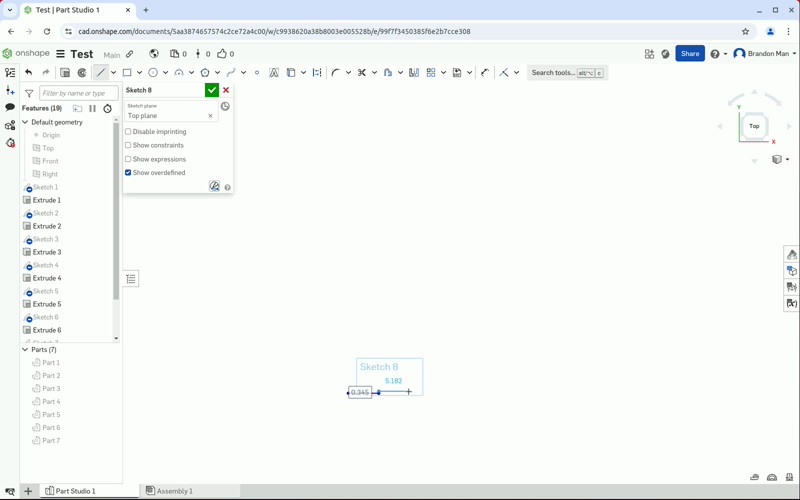
mouse_move(376, 391)
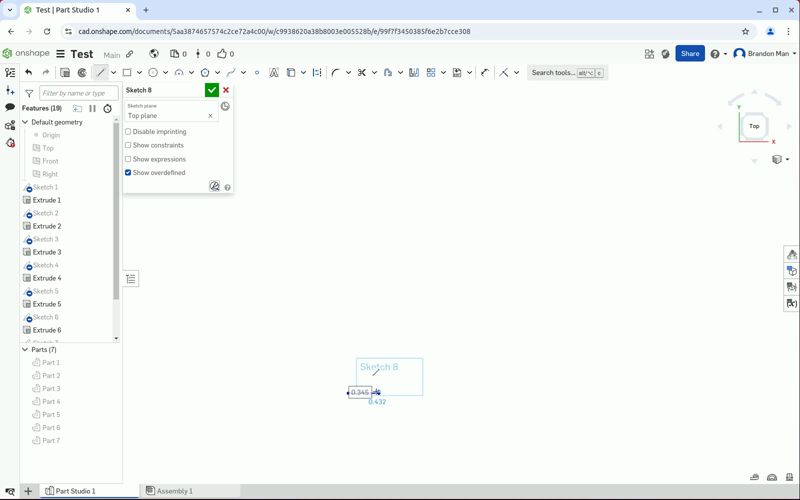
scroll(6)
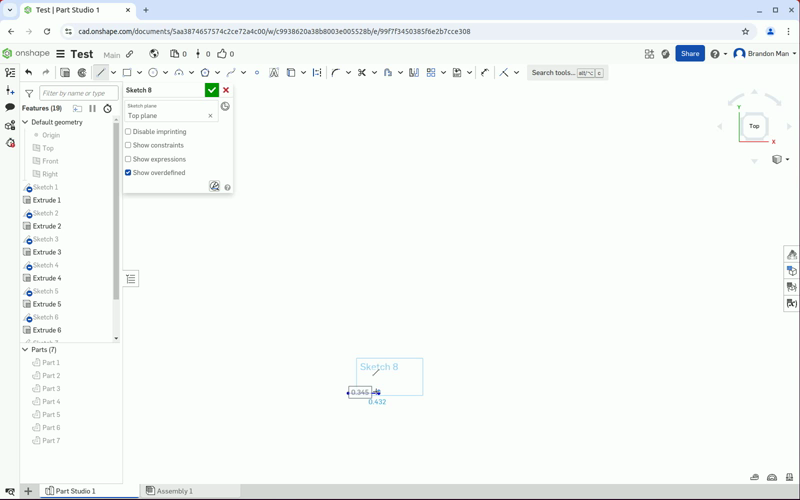
scroll(6)
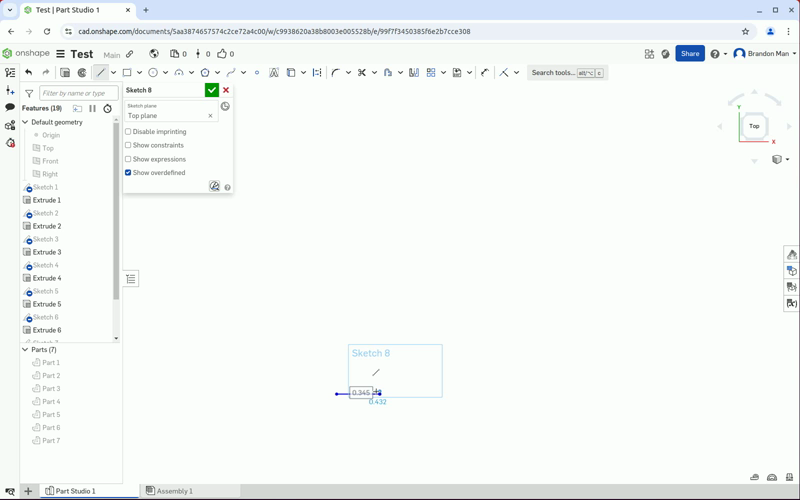
scroll(6)
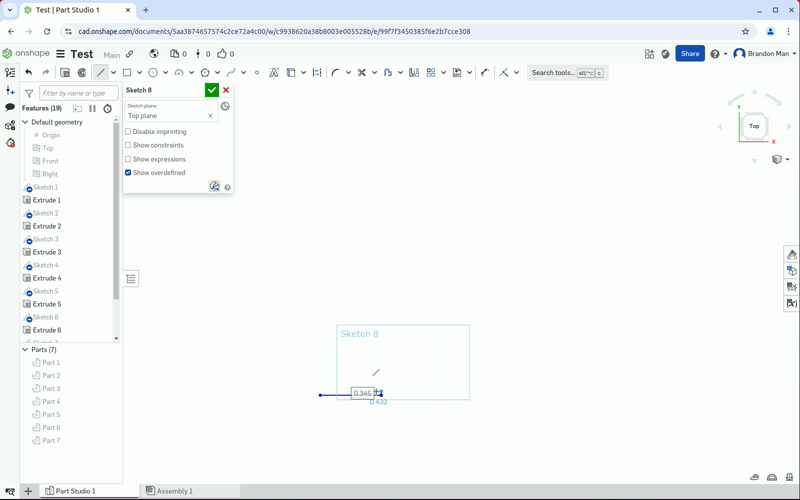
scroll(6)
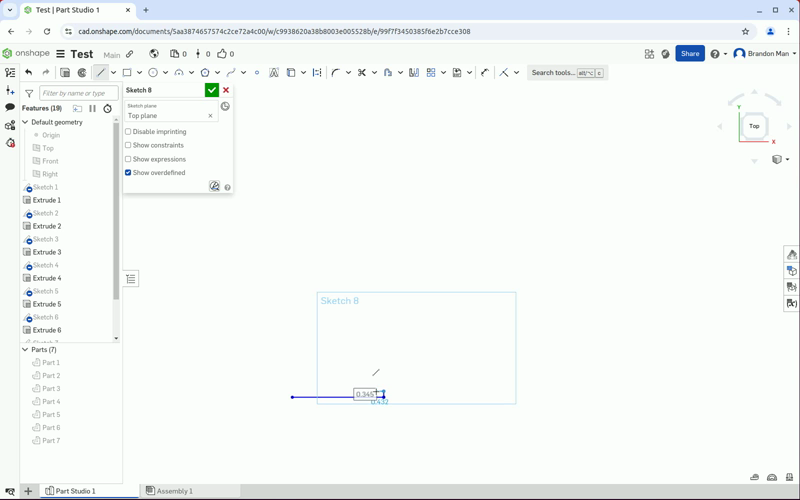
scroll(6)
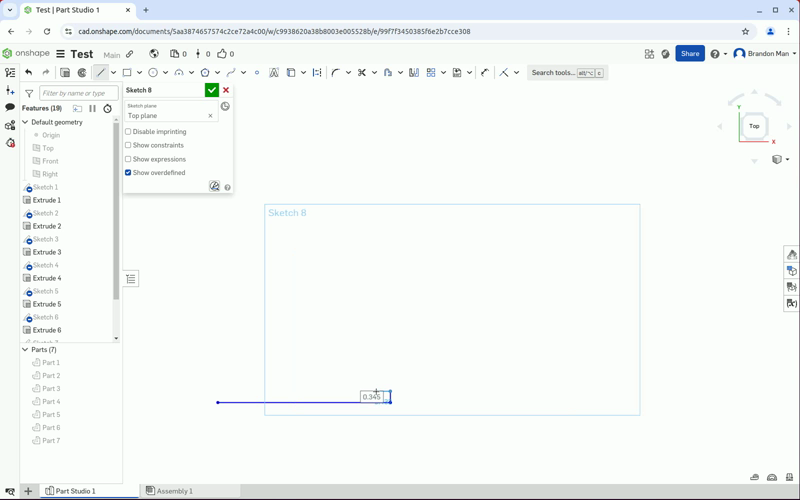
scroll(6)
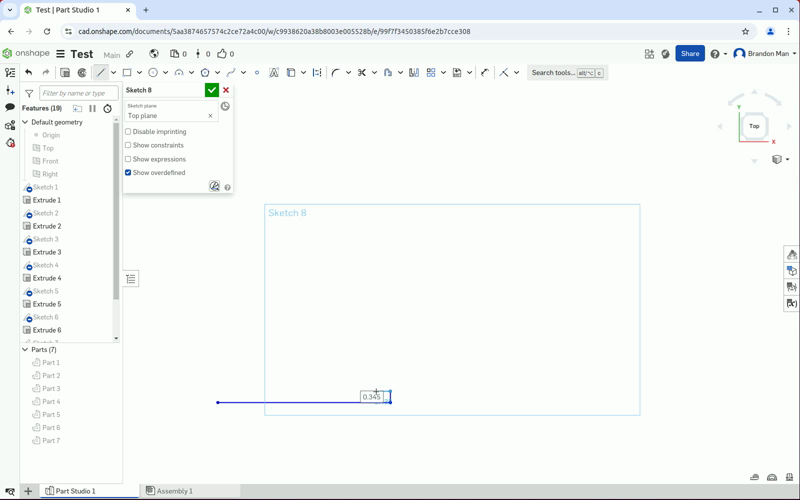
scroll(6)
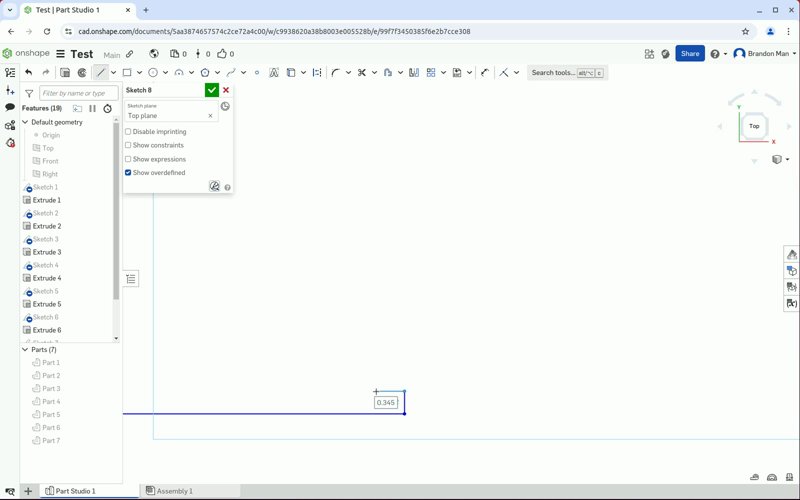
click(376, 391)
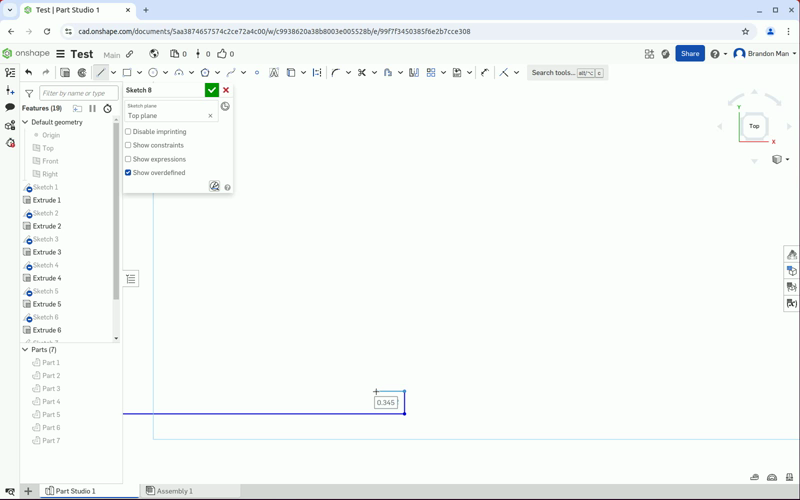
scroll(-6)
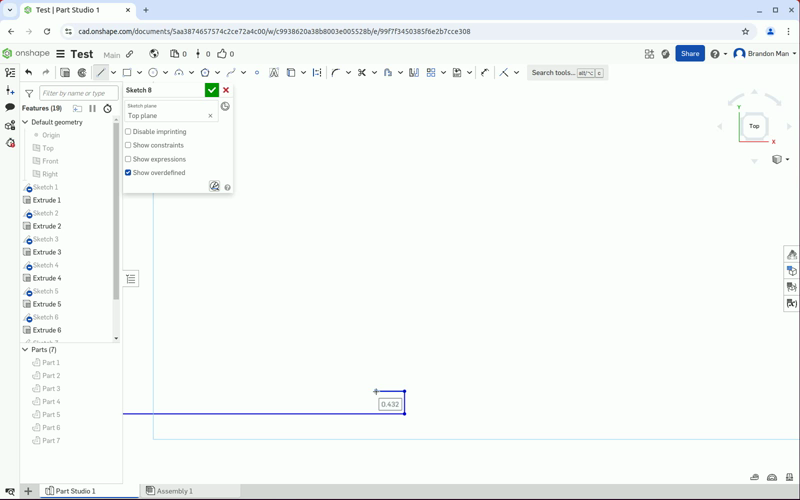
scroll(-6)
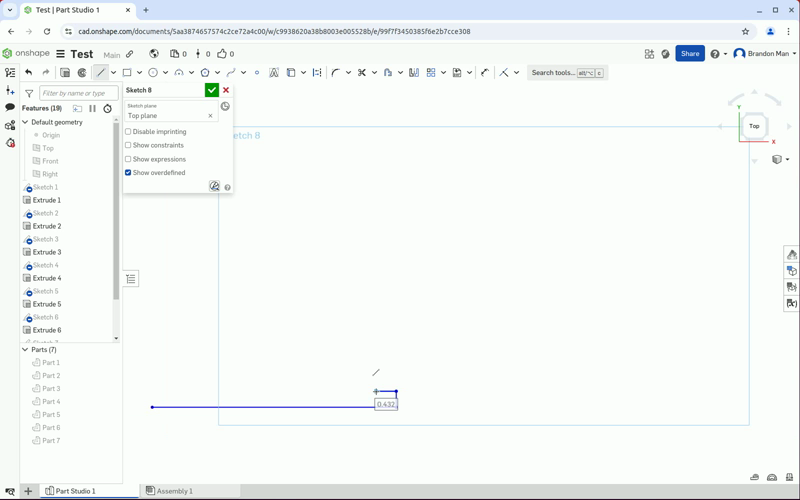
scroll(-6)
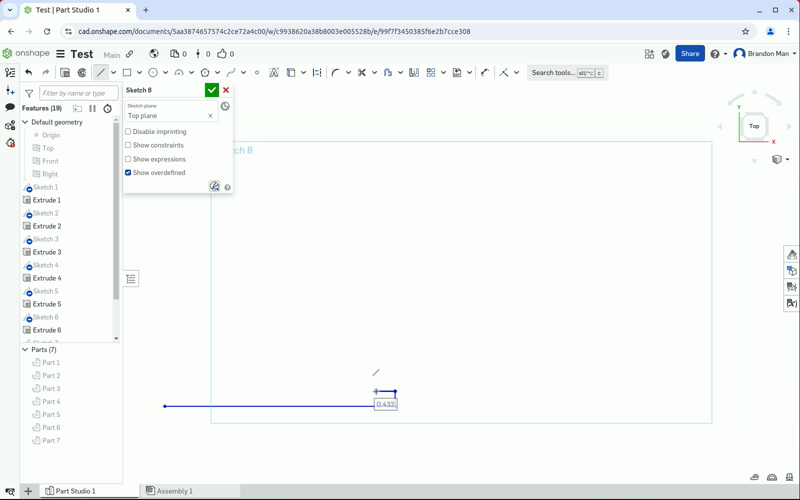
scroll(-6)
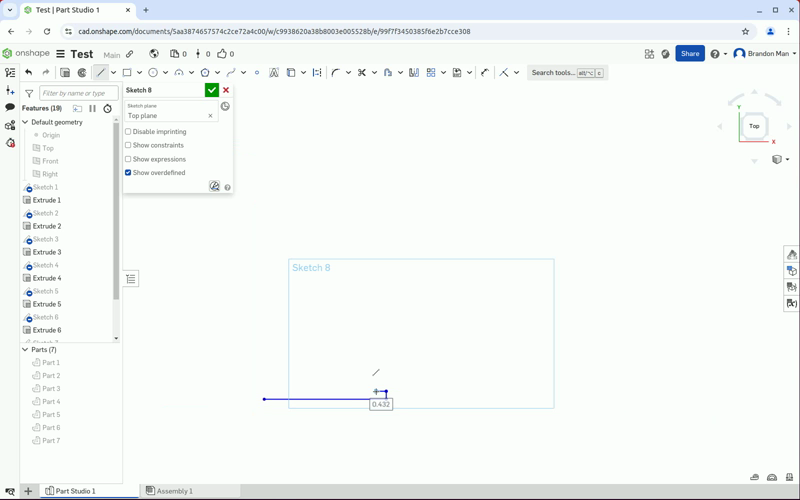
scroll(-6)
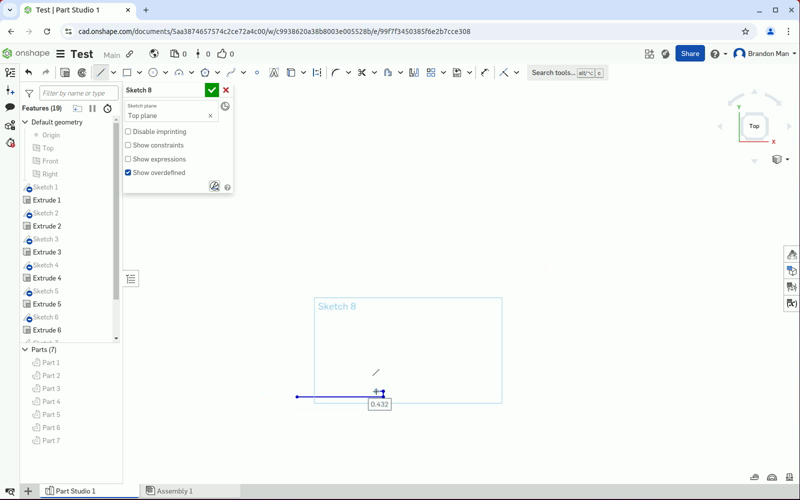
scroll(-6)
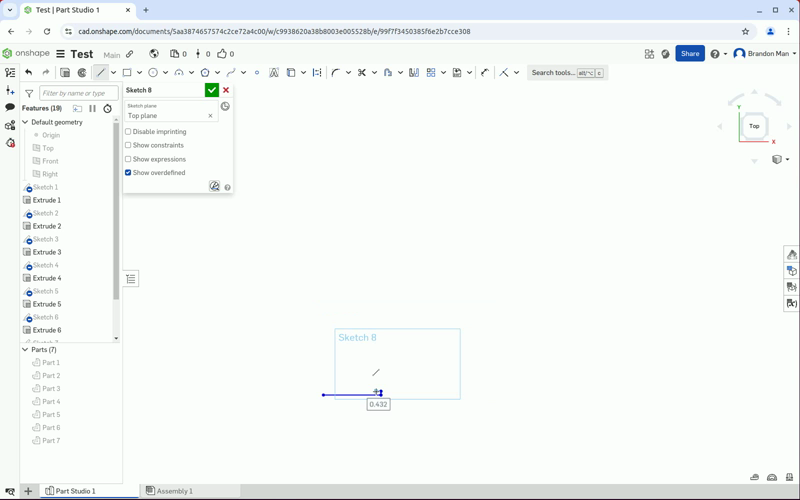
scroll(-6)
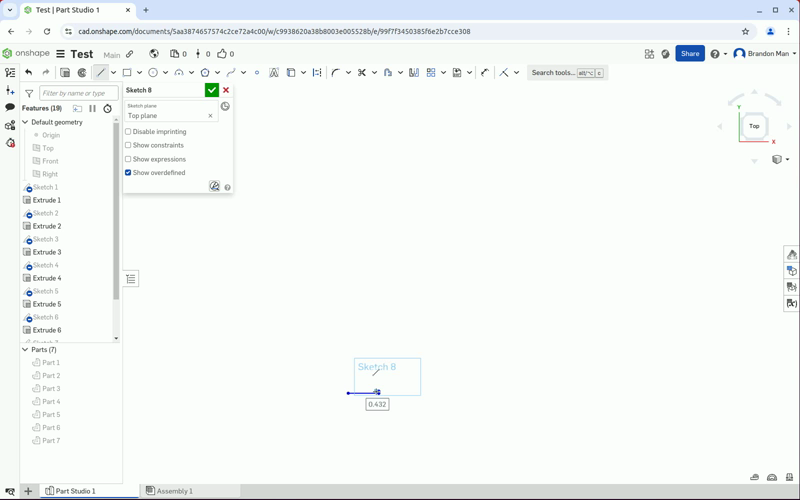
key_up(shift)
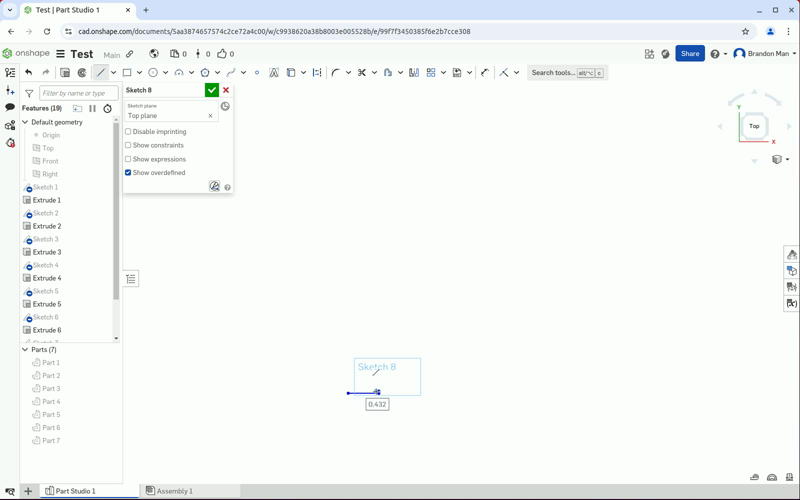
key_down(shift)
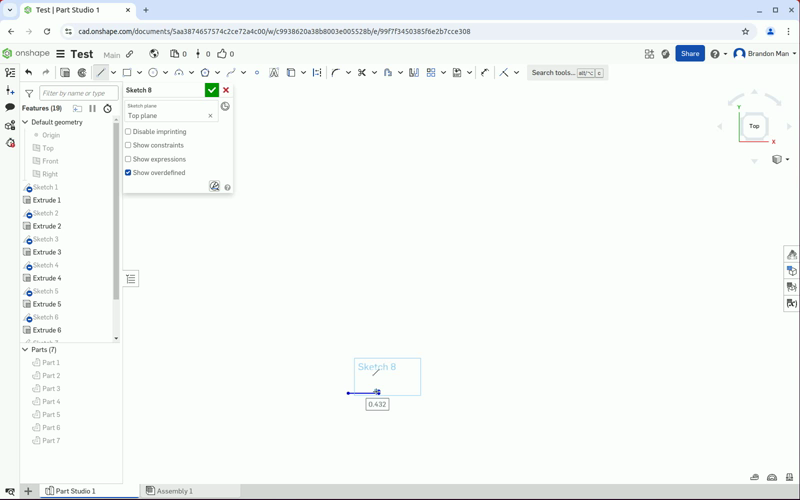
mouse_move(406, 391)
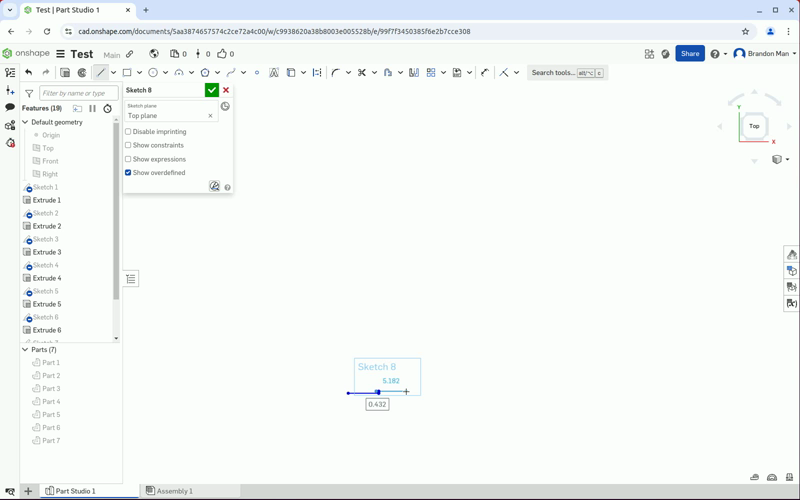
mouse_move(350, 391)
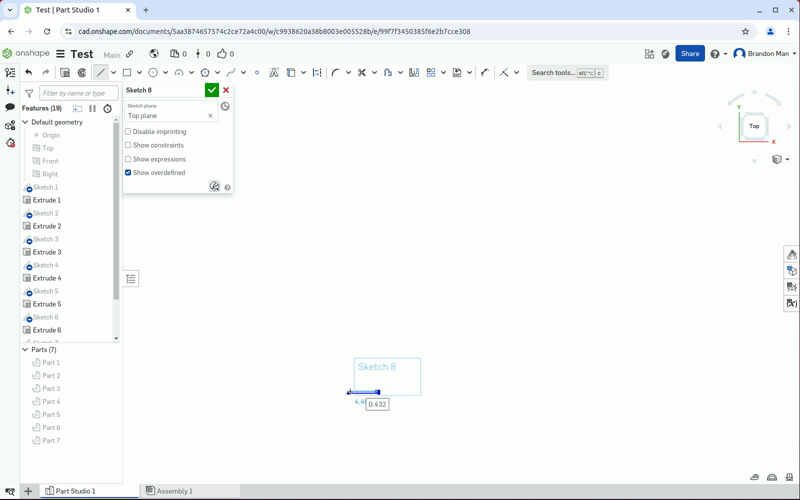
scroll(6)
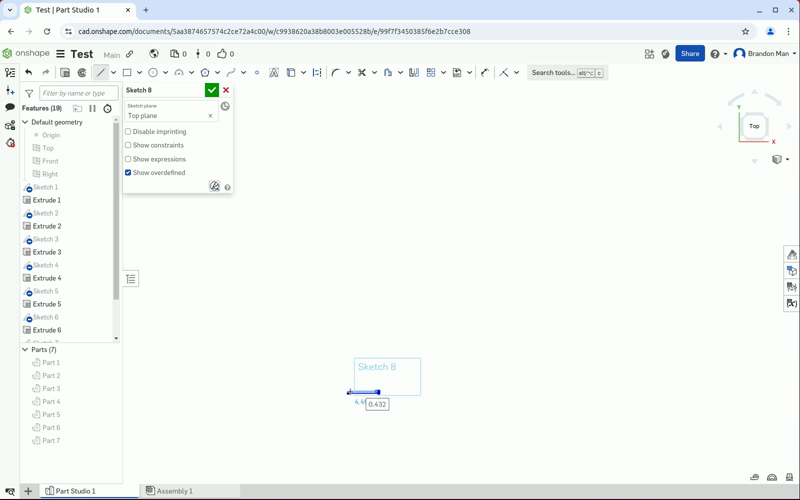
scroll(6)
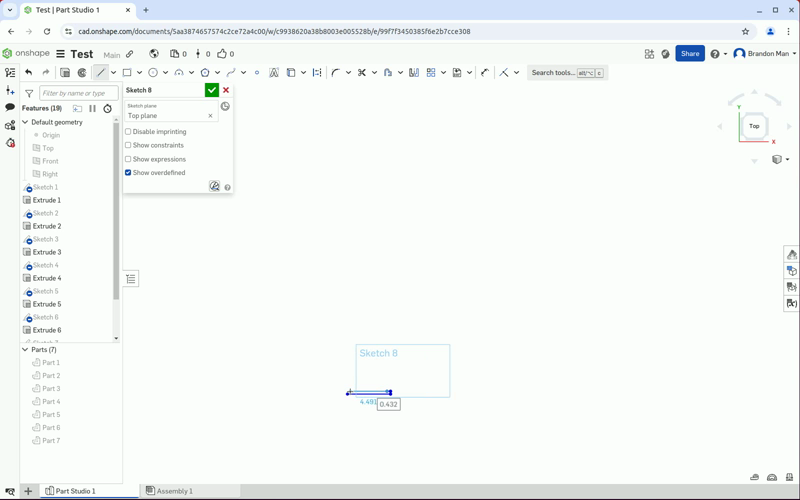
scroll(6)
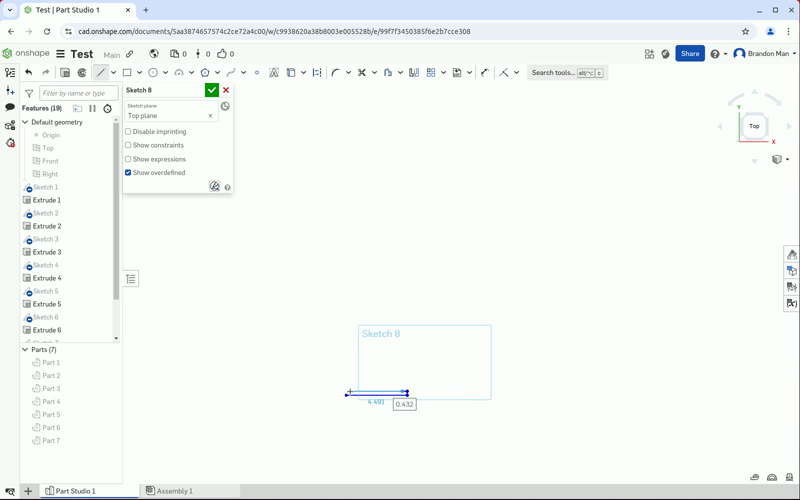
scroll(6)
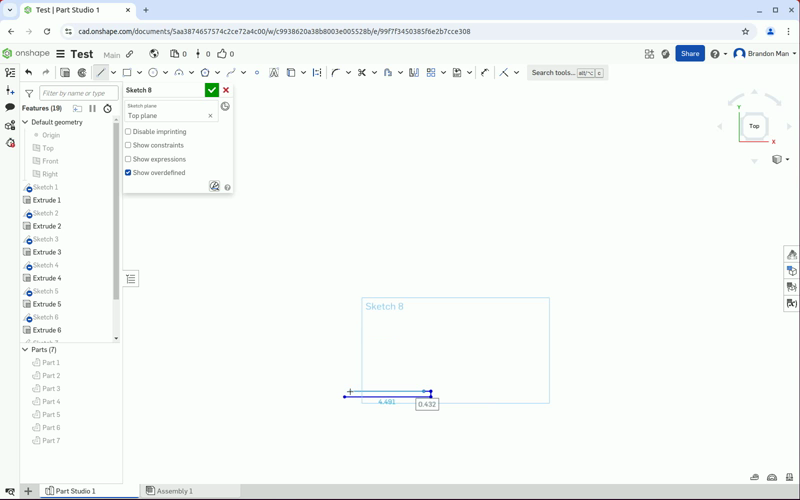
scroll(6)
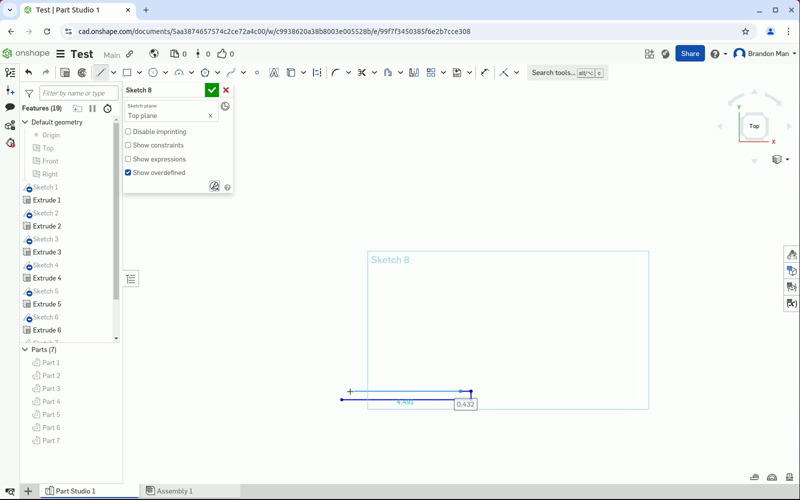
scroll(6)
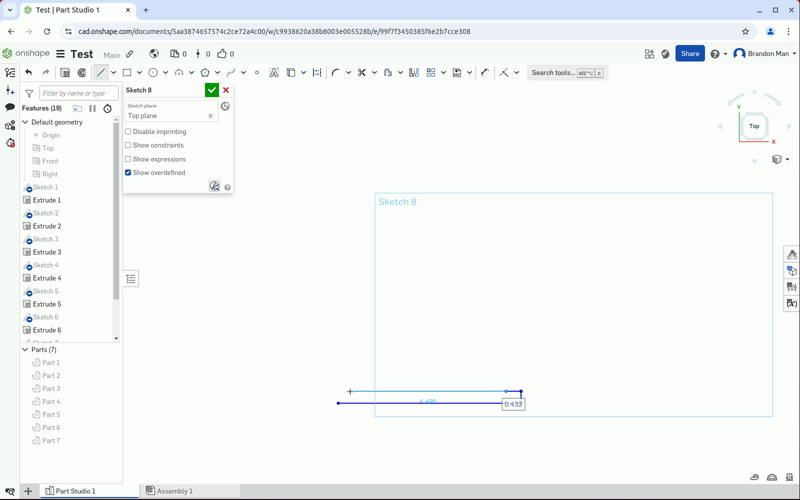
scroll(6)
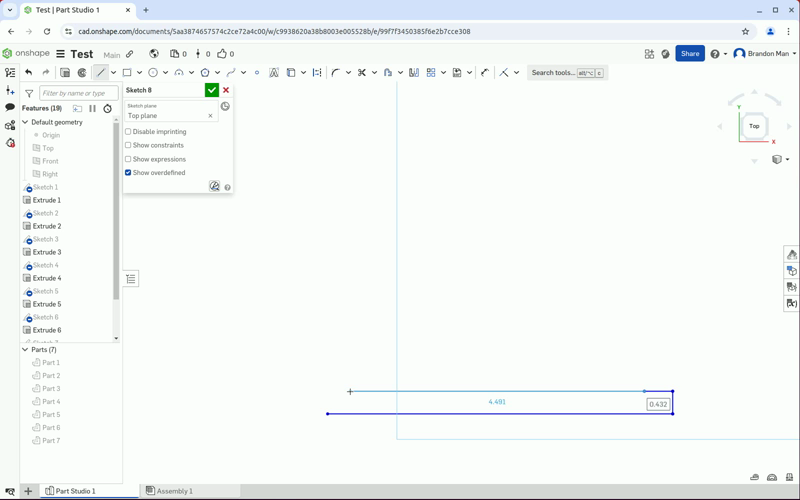
click(350, 391)
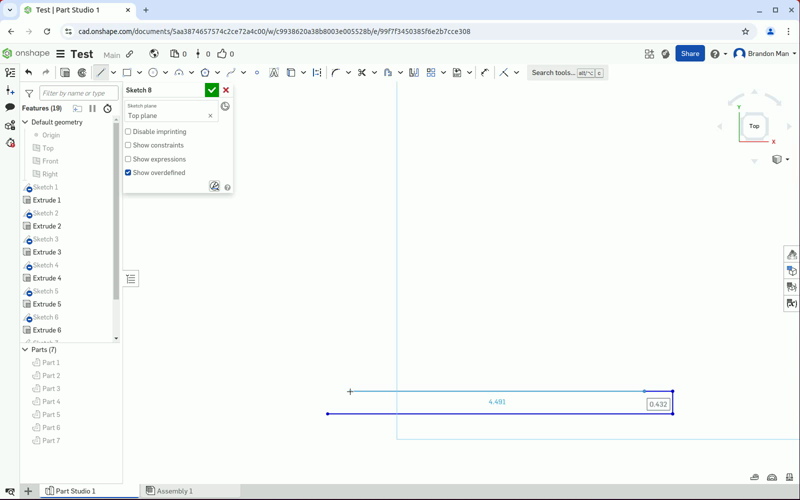
scroll(-6)
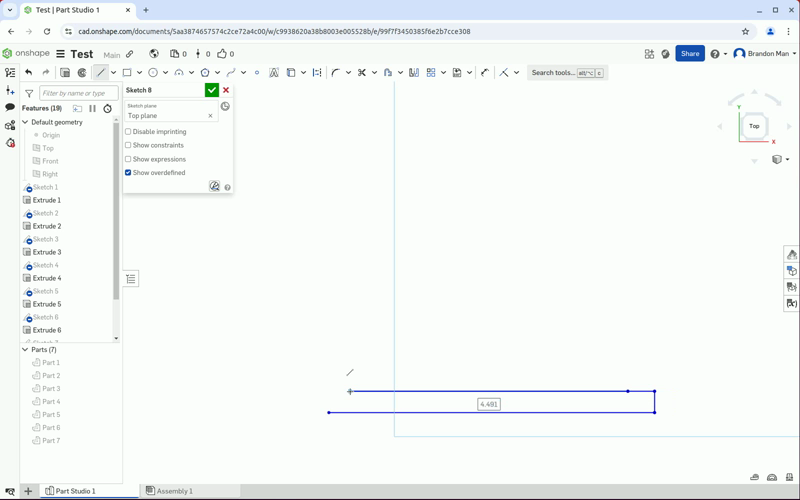
scroll(-6)
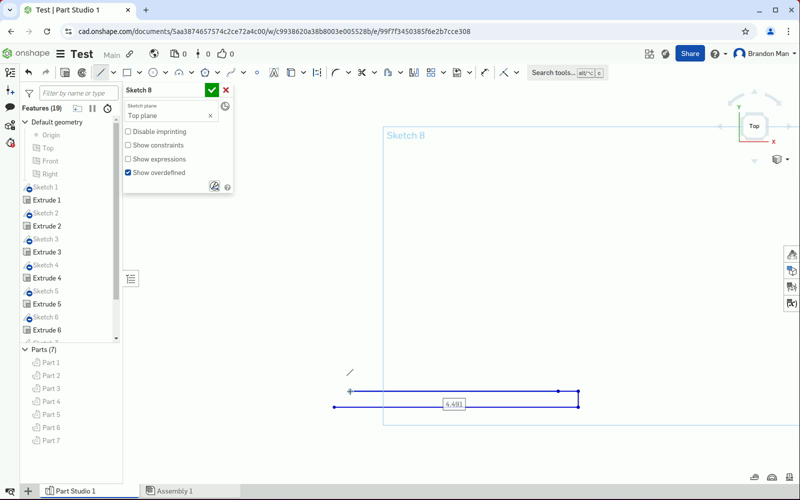
scroll(-6)
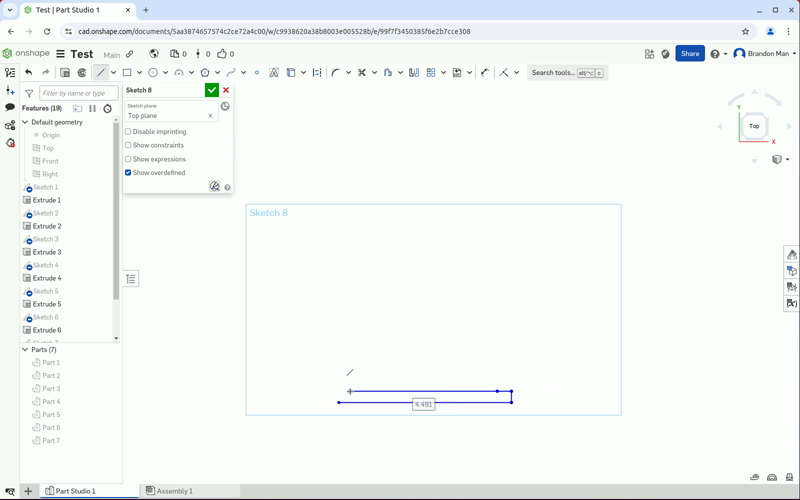
scroll(-6)
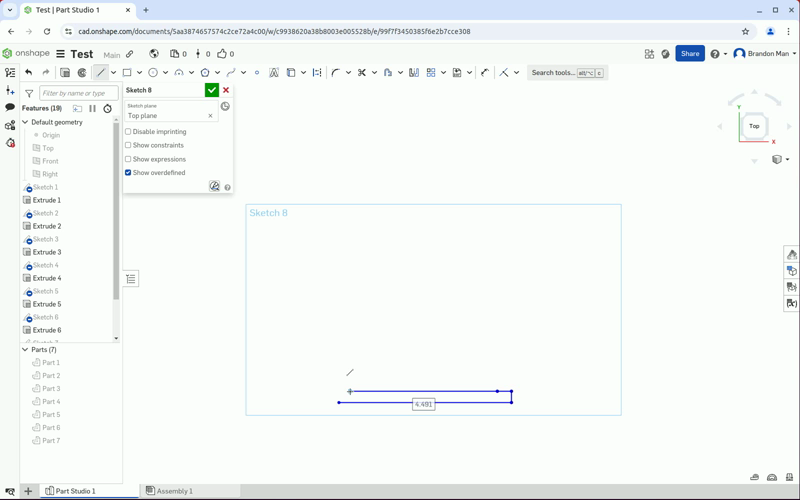
scroll(-6)
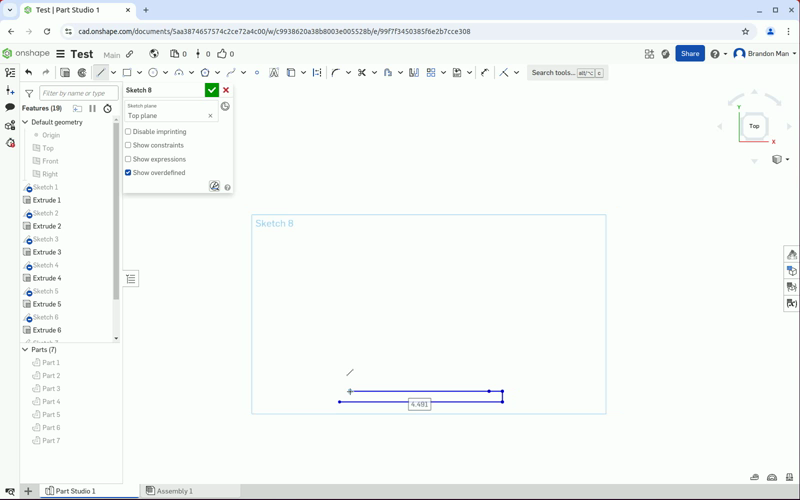
scroll(-6)
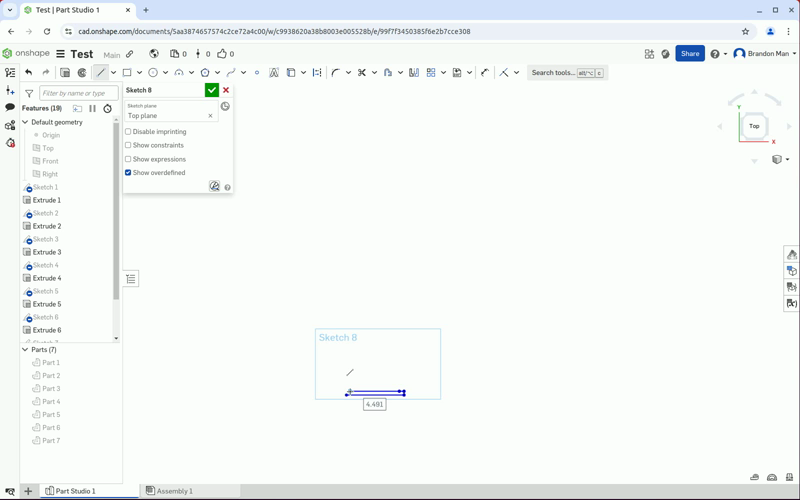
scroll(-6)
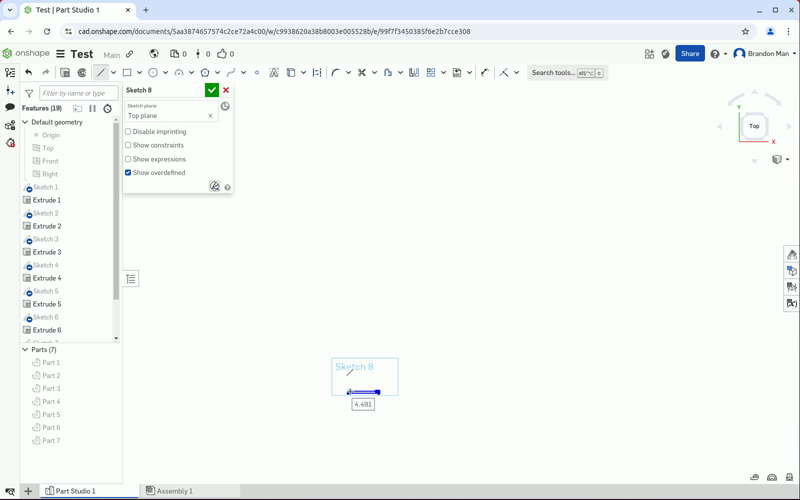
key_up(shift)
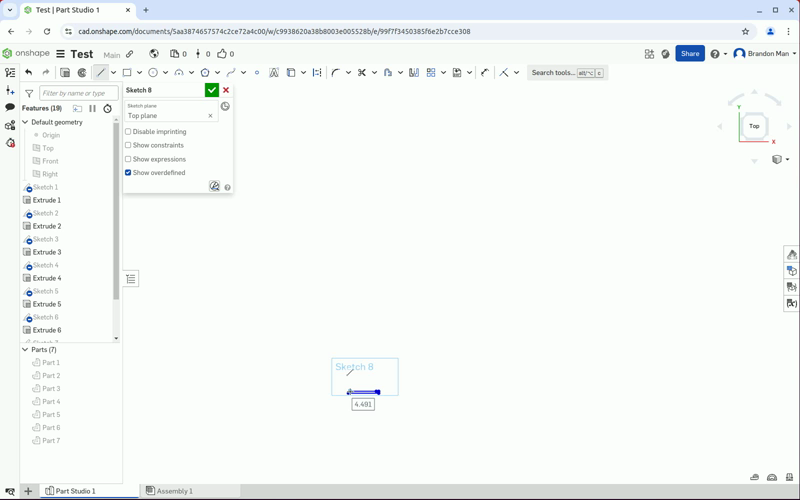
key_down(shift)
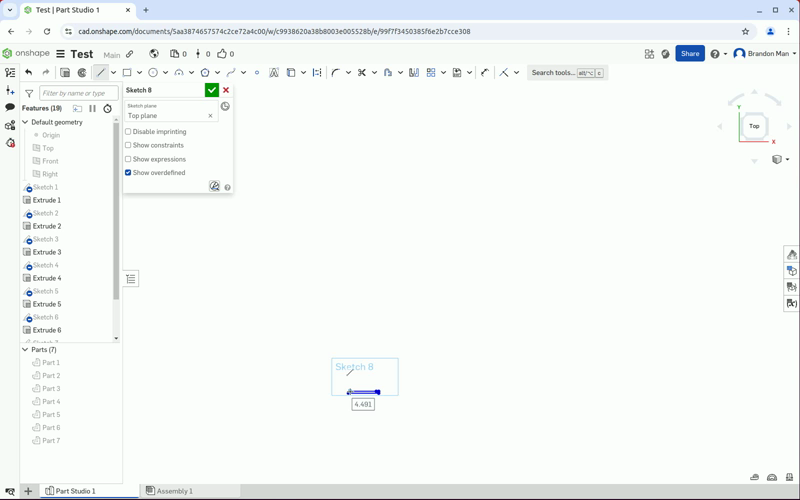
mouse_move(380, 391)
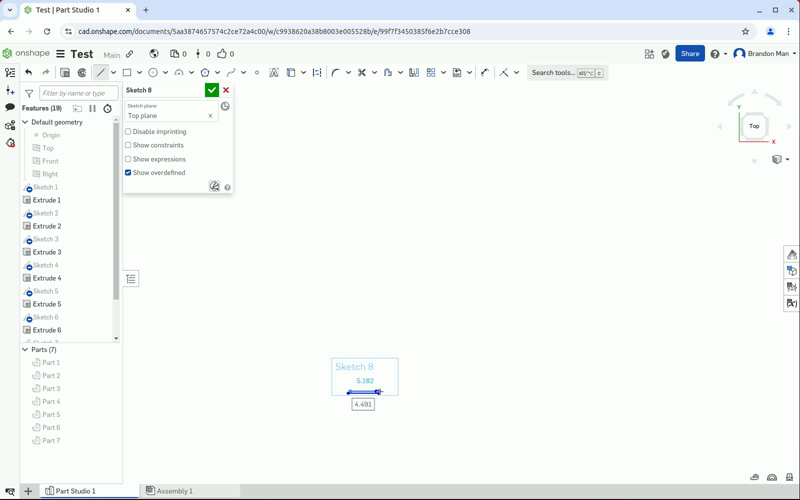
mouse_move(348, 391)
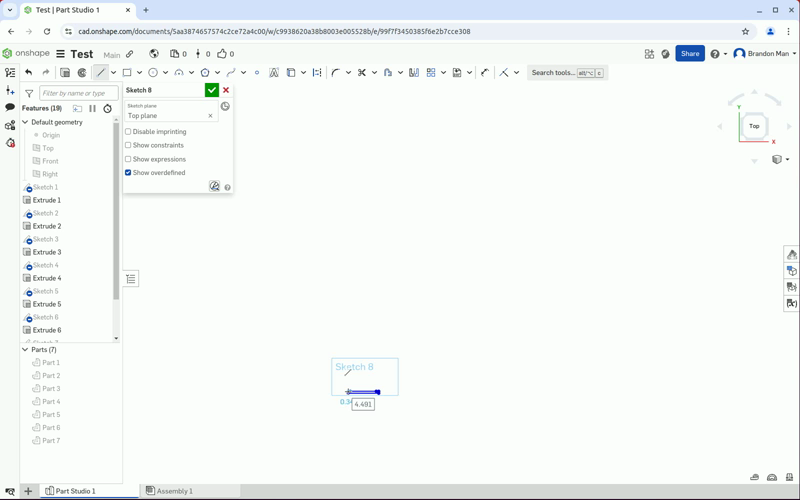
scroll(6)
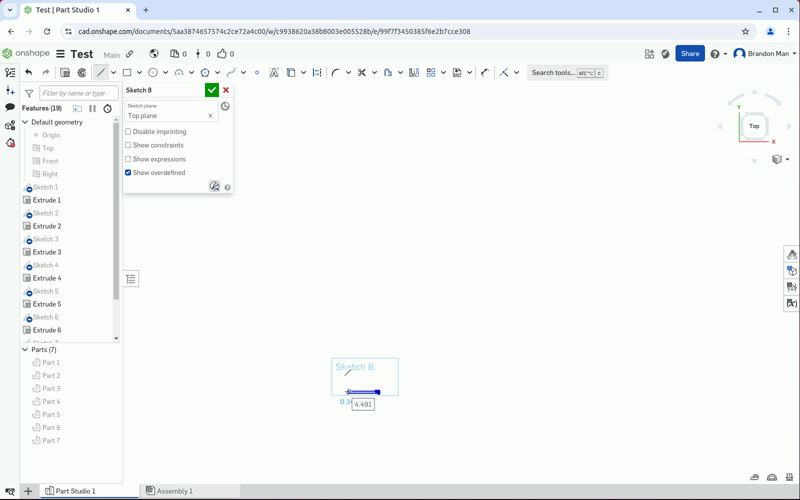
scroll(6)
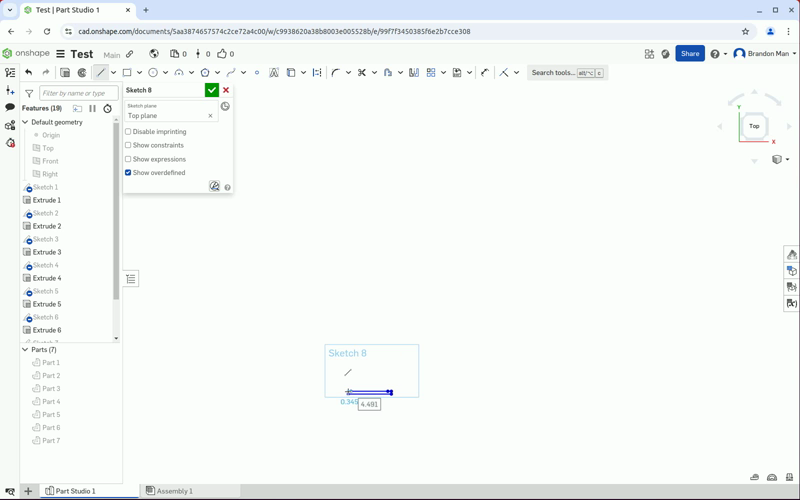
scroll(6)
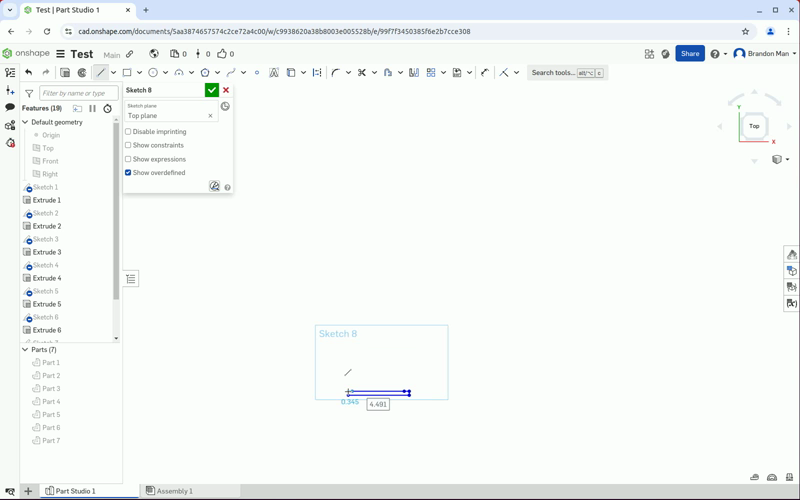
scroll(6)
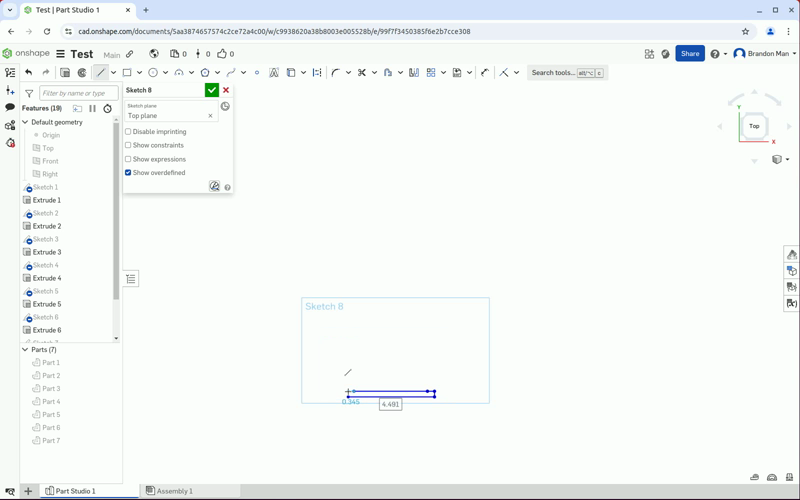
scroll(6)
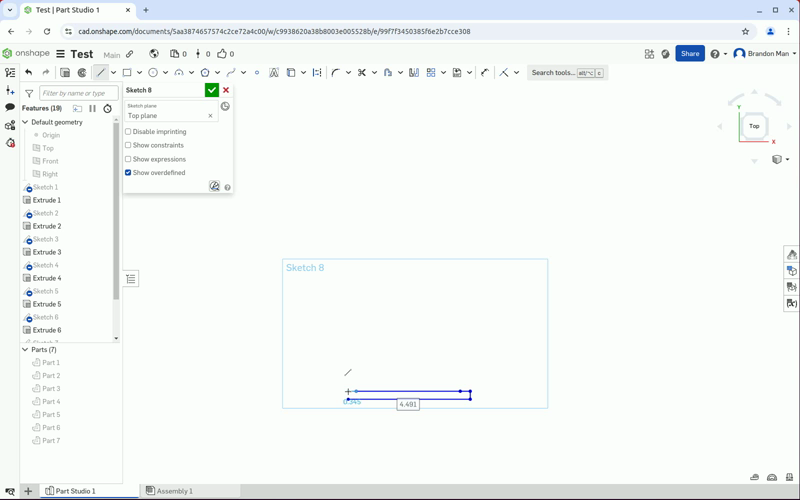
scroll(6)
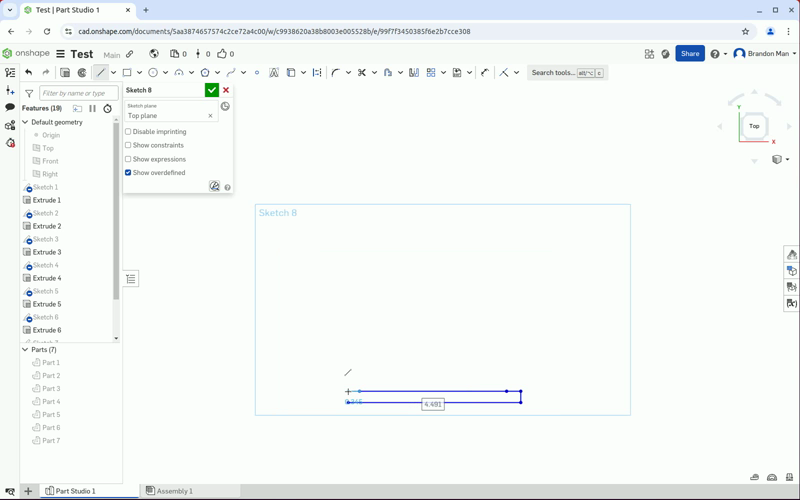
scroll(6)
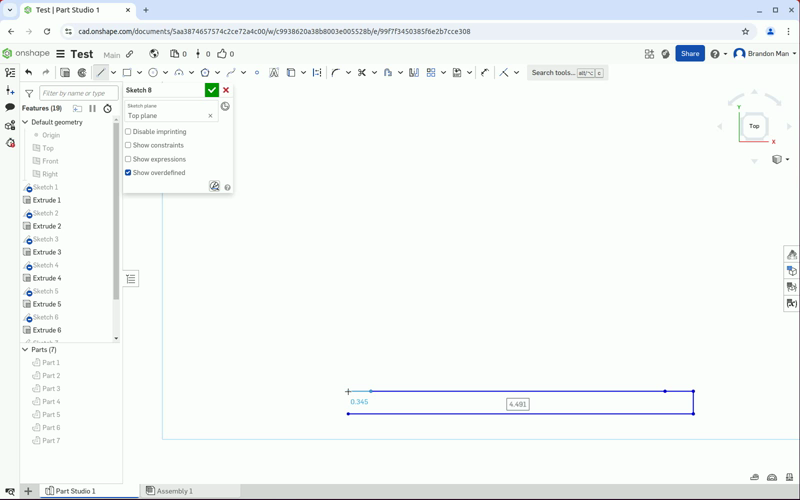
click(348, 391)
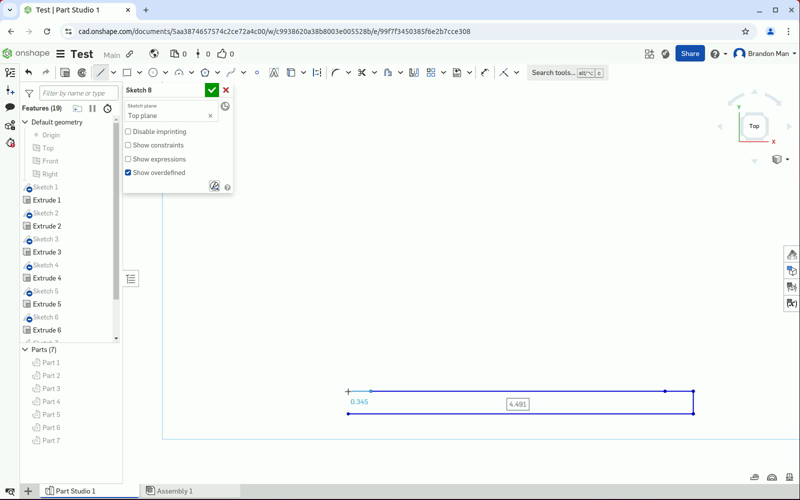
scroll(-6)
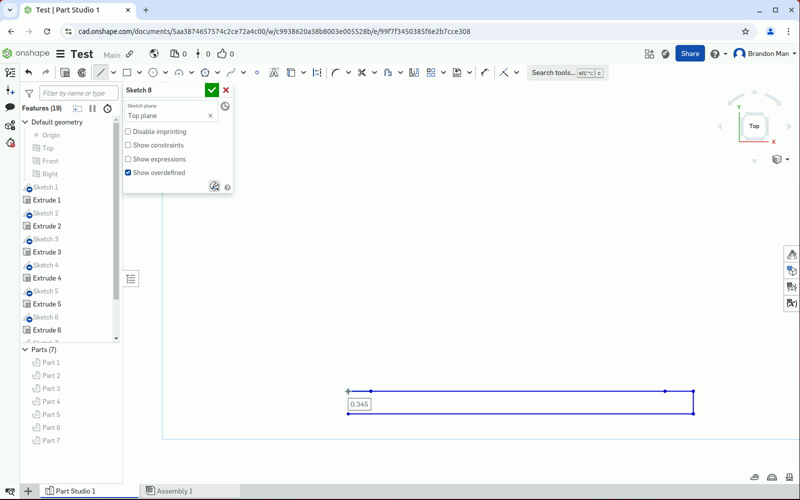
scroll(-6)
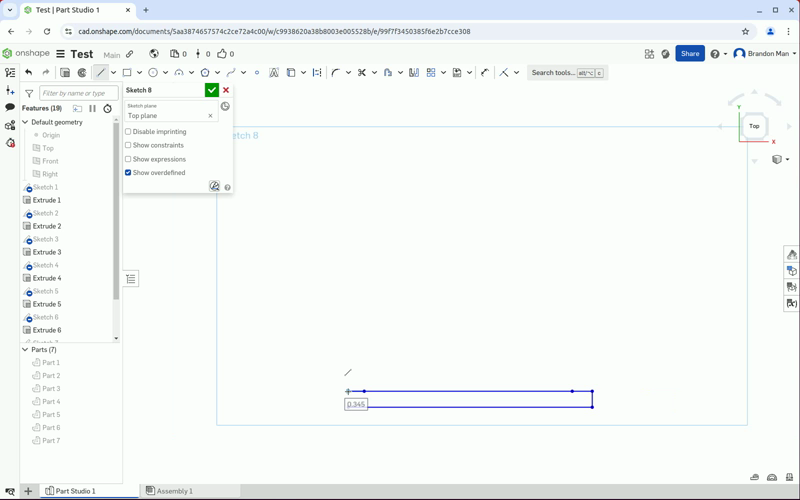
scroll(-6)
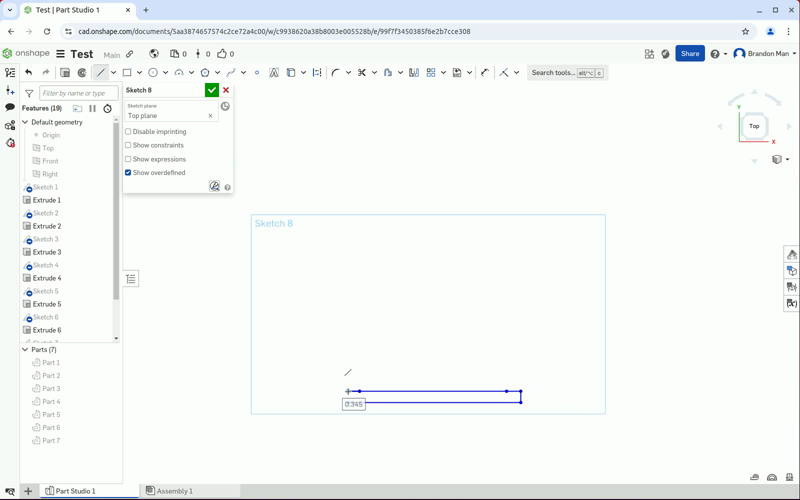
scroll(-6)
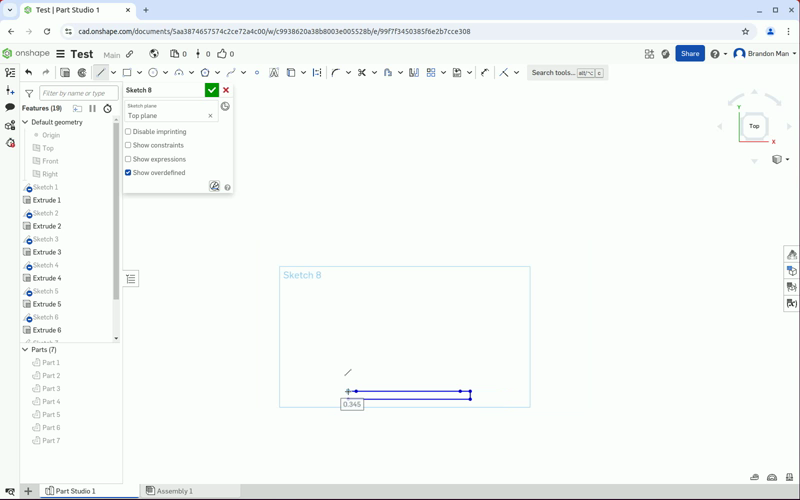
scroll(-6)
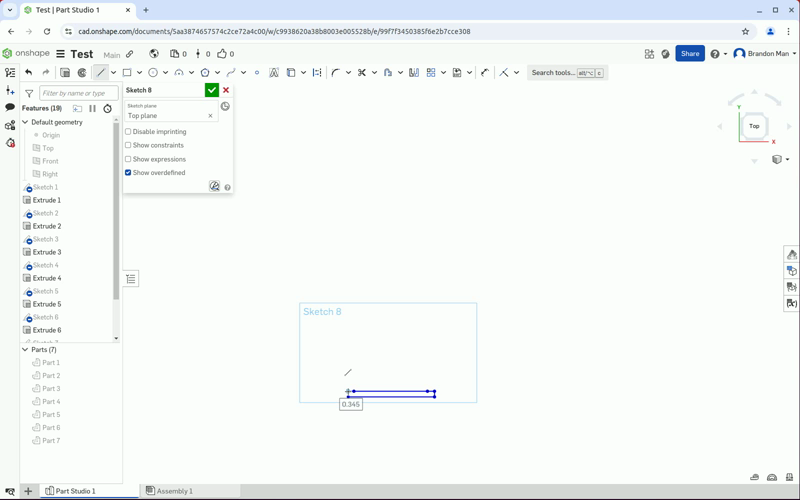
scroll(-6)
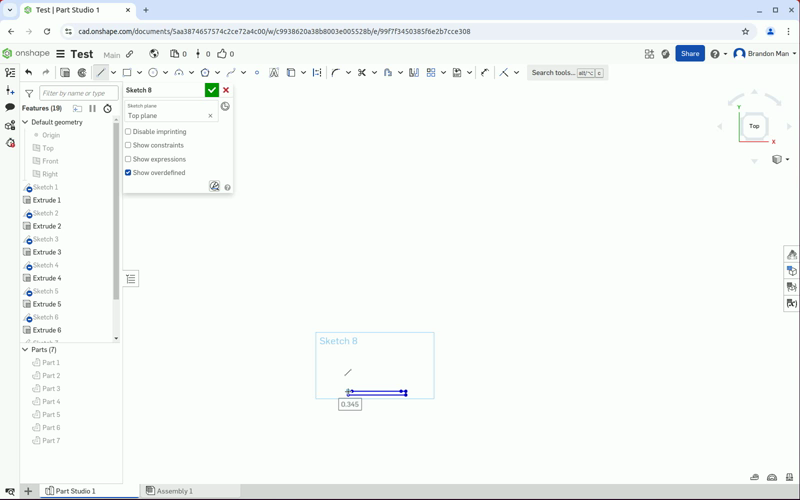
scroll(-6)
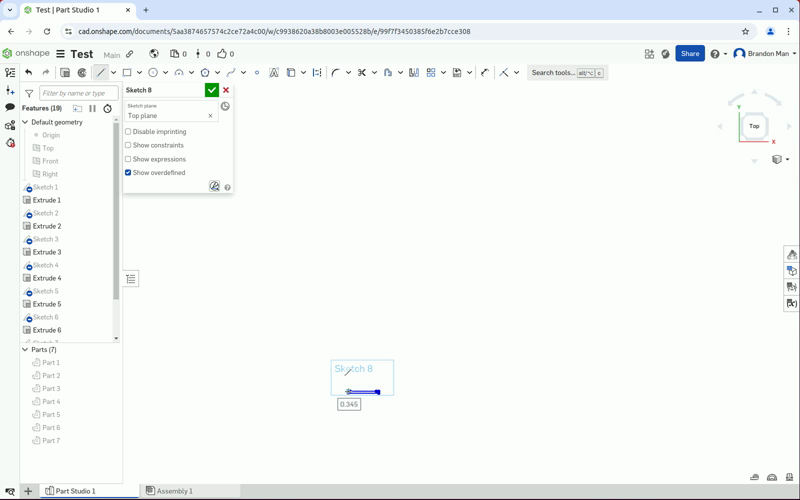
key_up(shift)
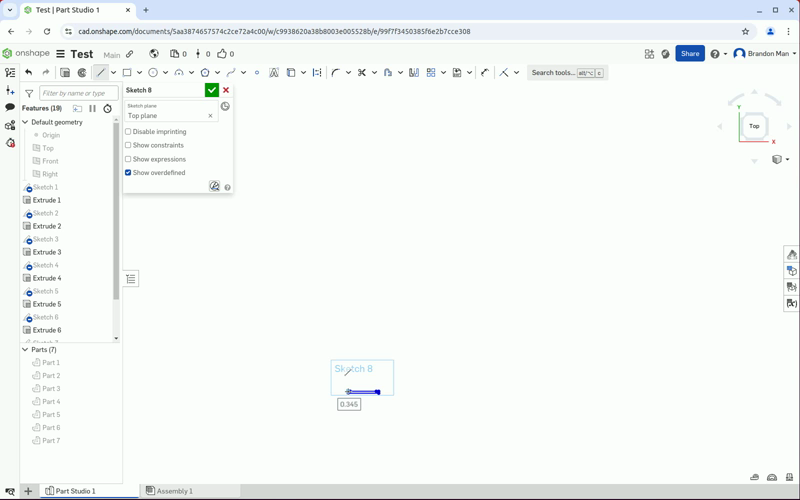
mouse_move(378, 391)
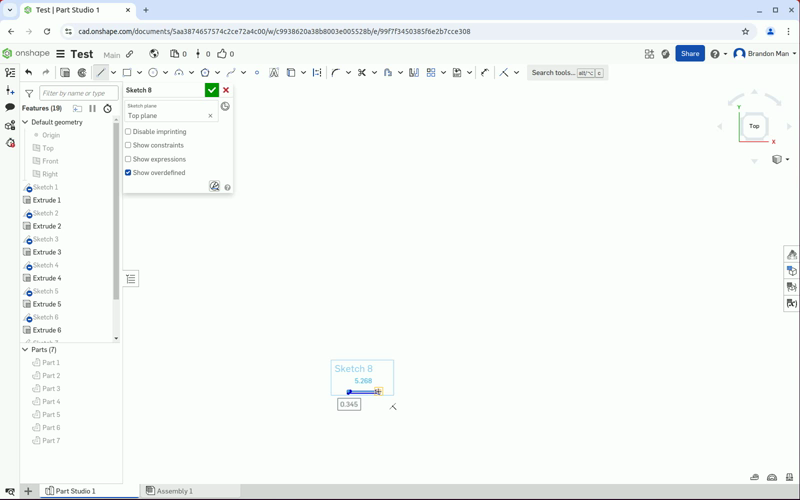
key_down(shift)
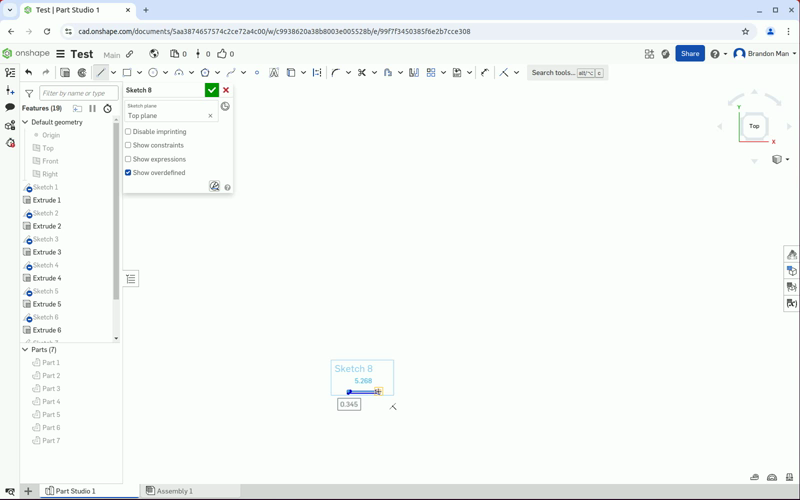
mouse_move(348, 393)
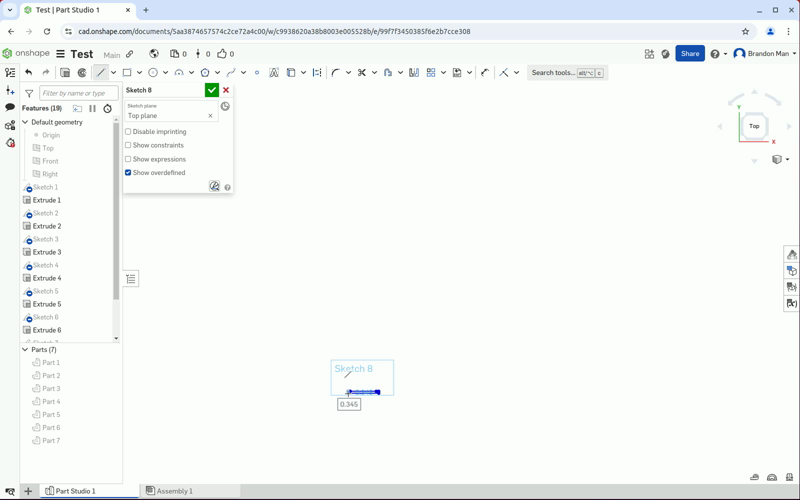
scroll(6)
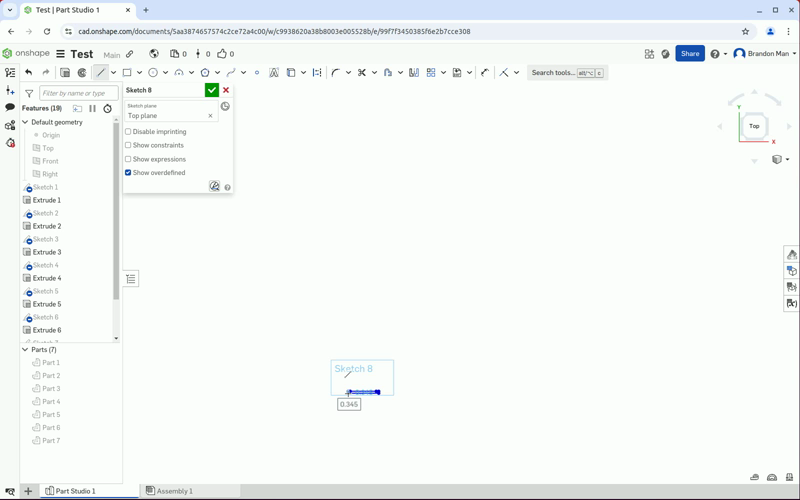
scroll(6)
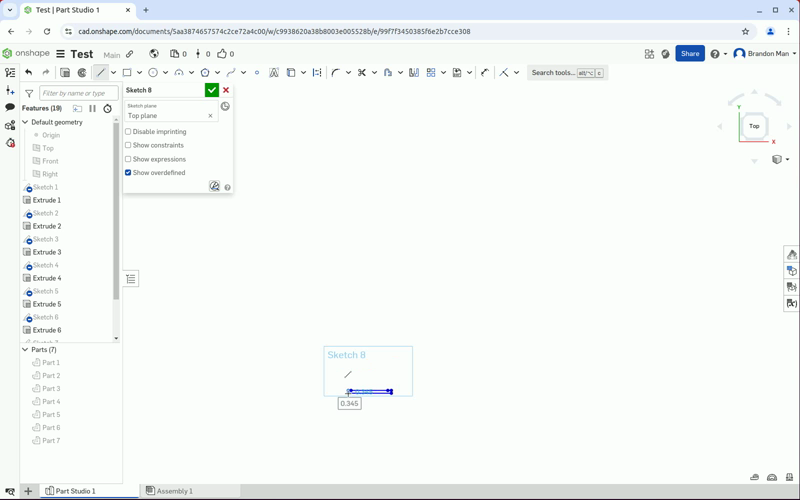
scroll(6)
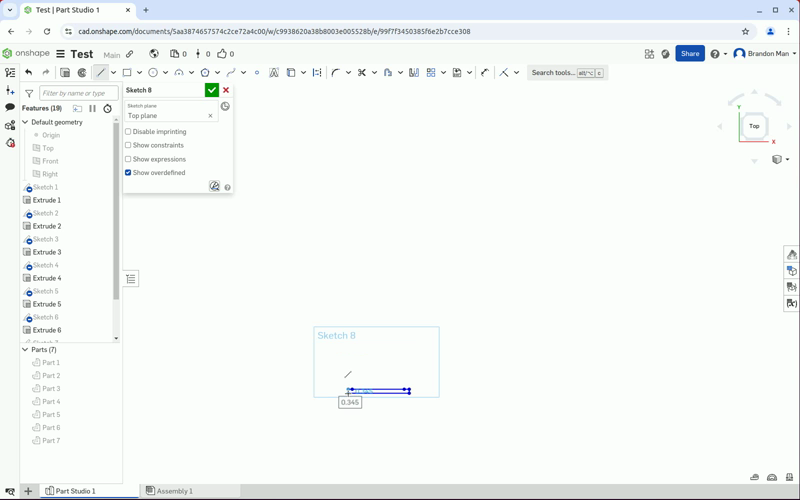
scroll(6)
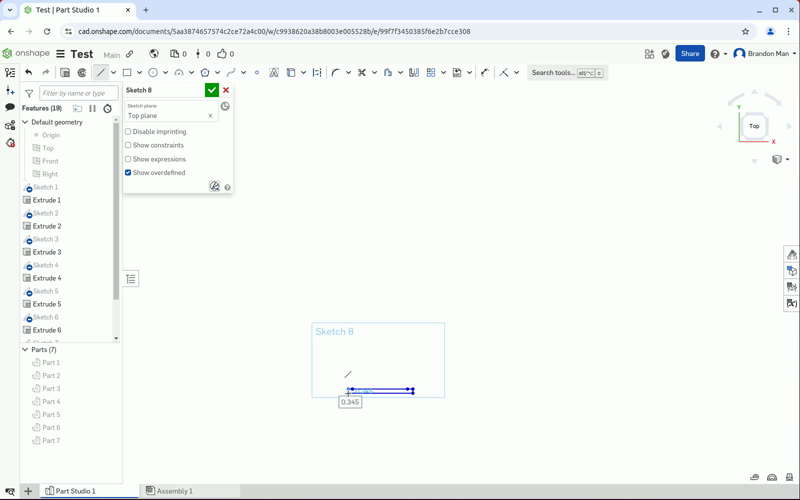
scroll(6)
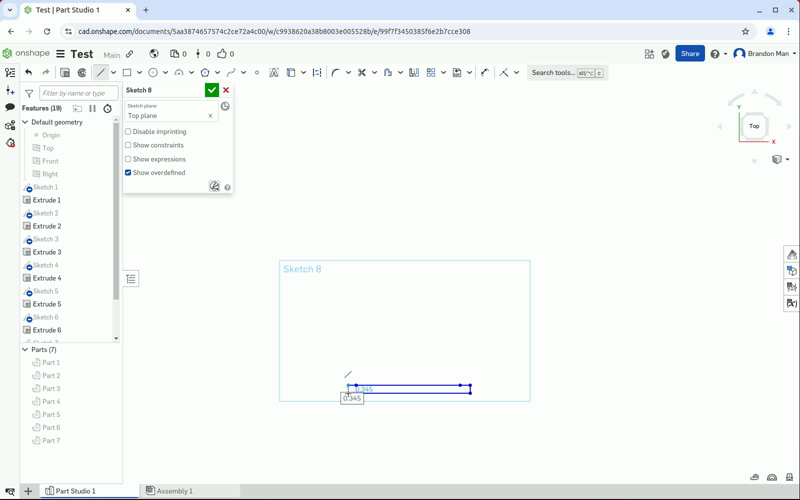
scroll(6)
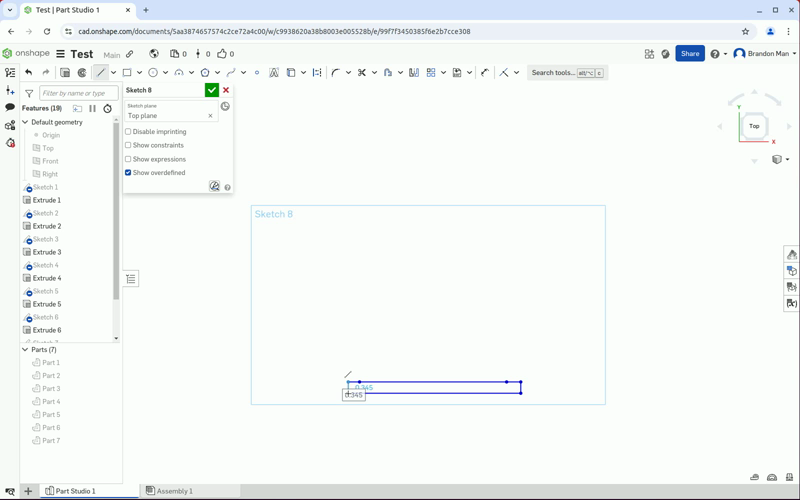
scroll(6)
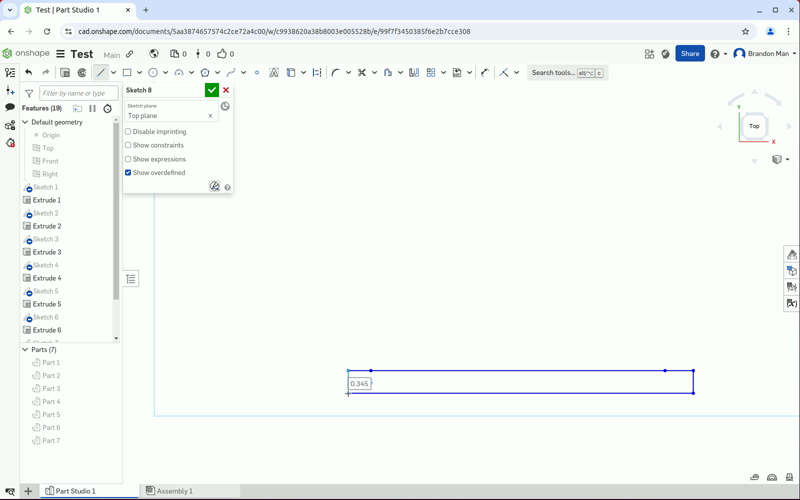
key_up(shift)
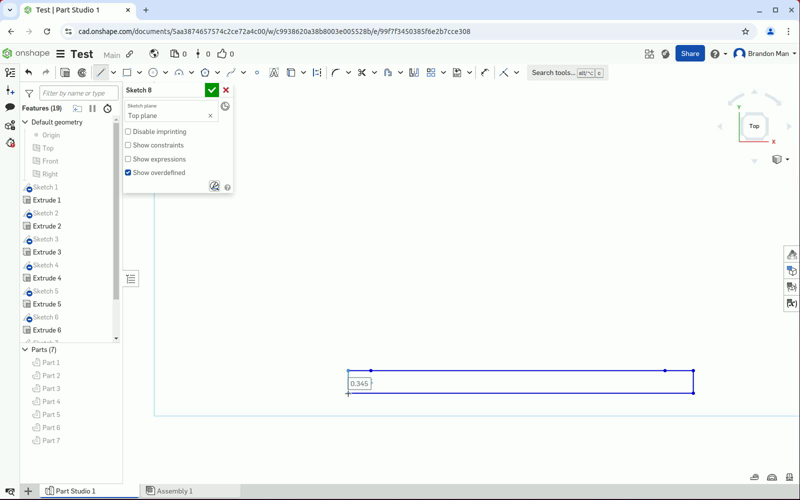
click(348, 393)
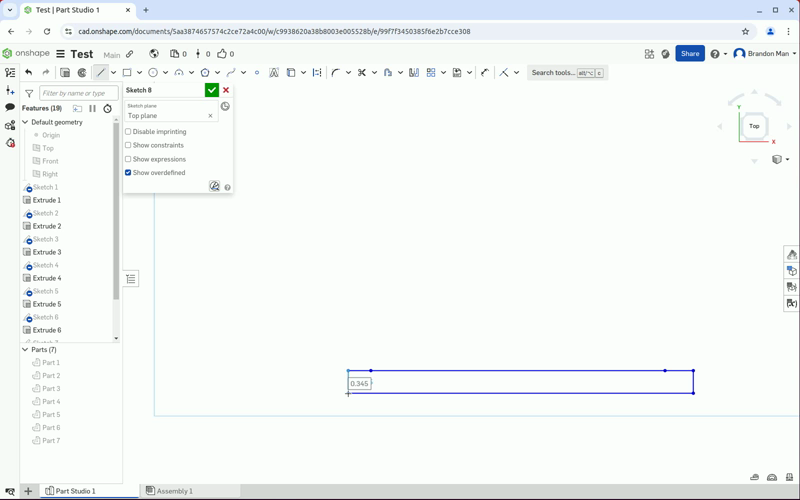
scroll(-6)
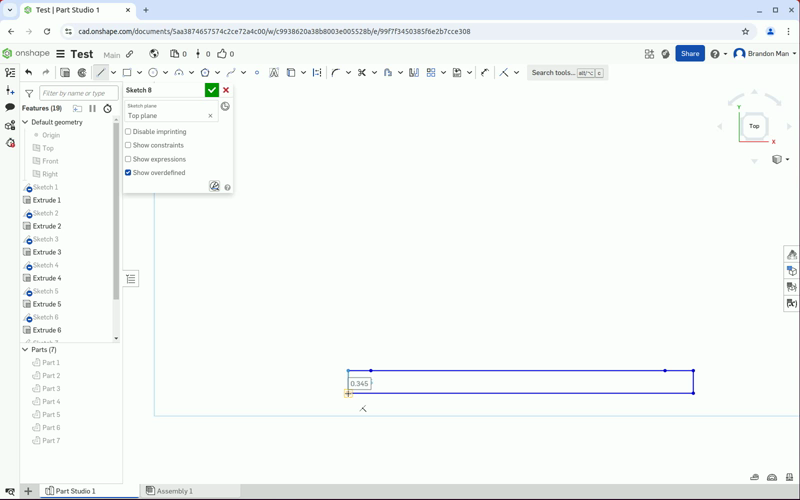
scroll(-6)
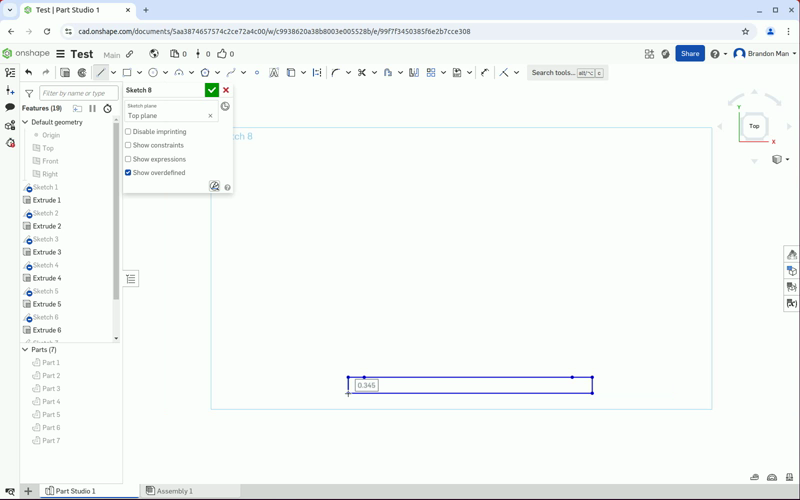
scroll(-6)
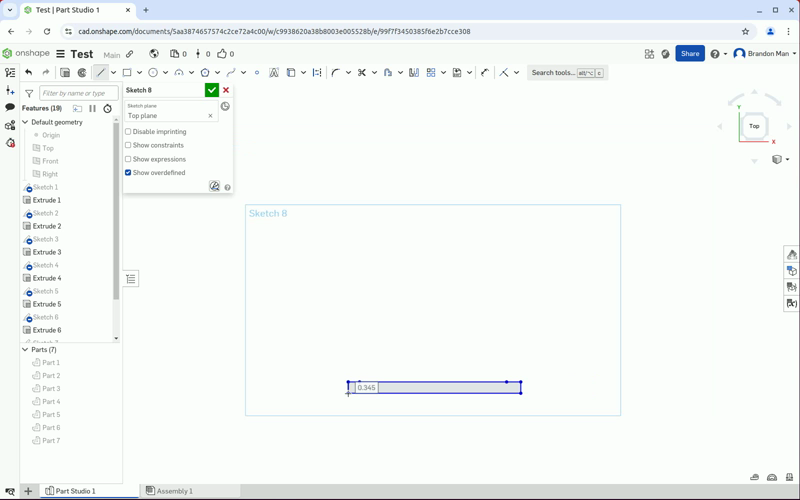
scroll(-6)
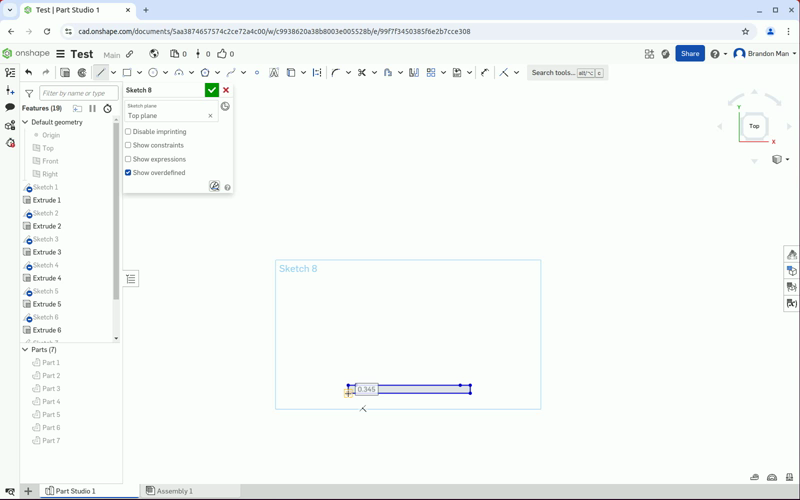
scroll(-6)
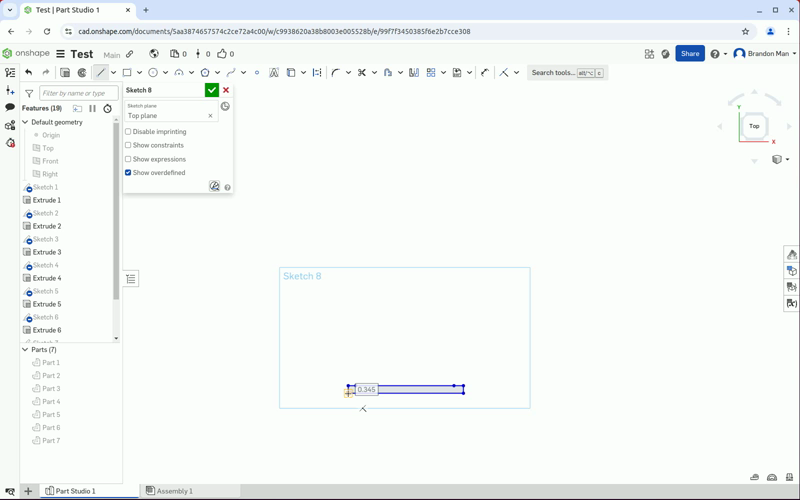
scroll(-6)
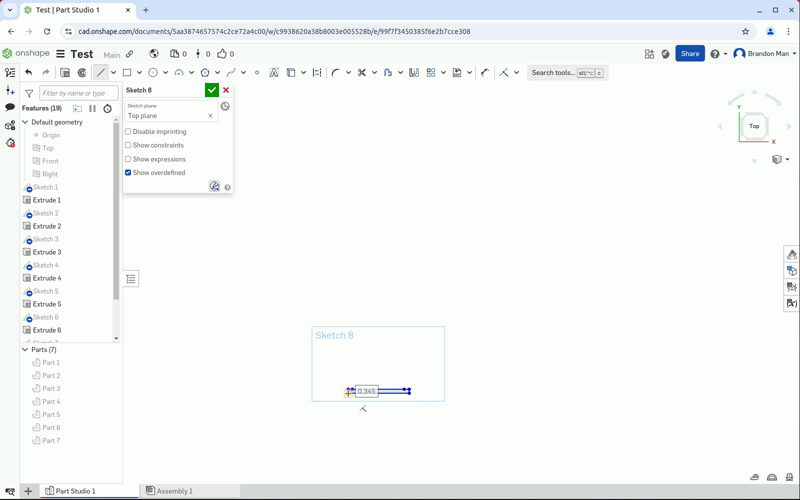
scroll(-6)
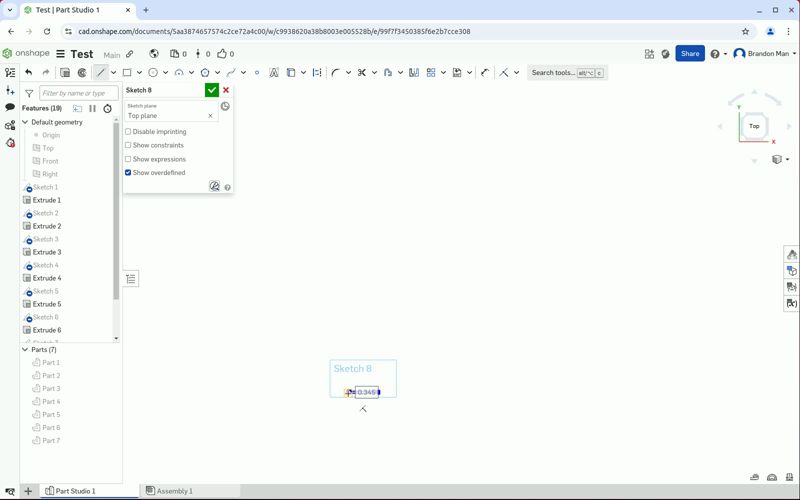
key(esc)
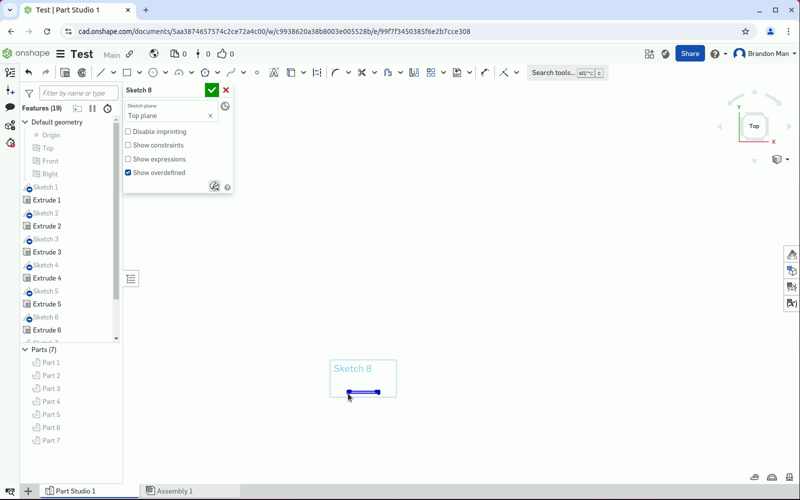
mouse_move(371, 391)
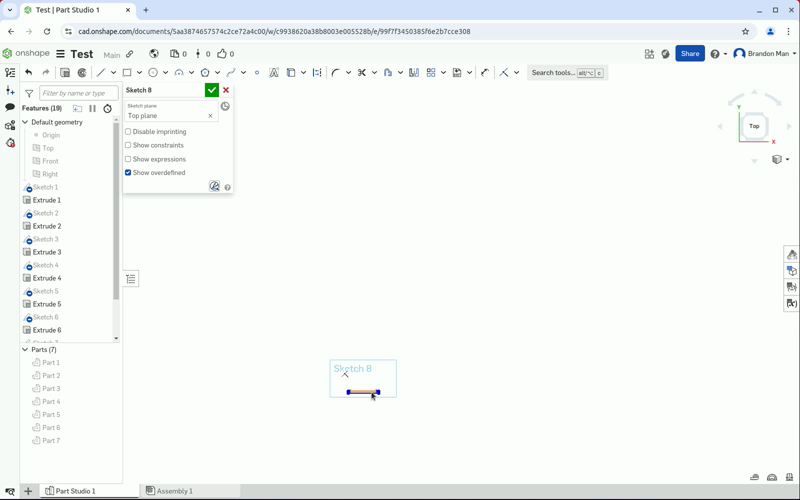
scroll(6)
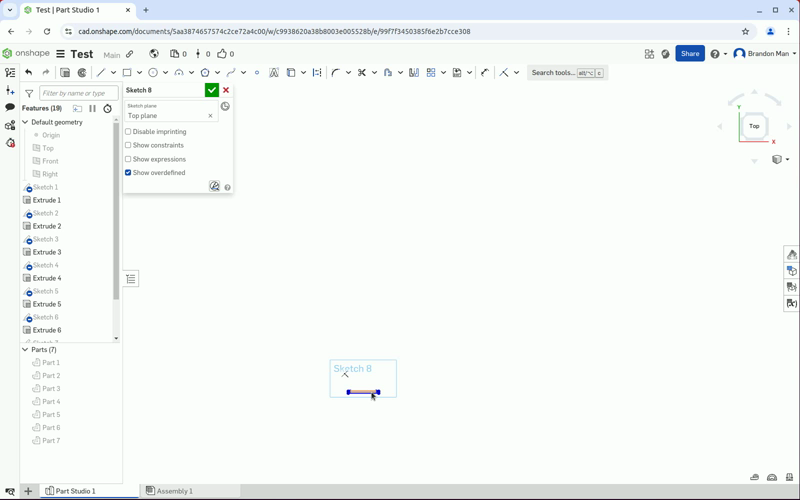
scroll(6)
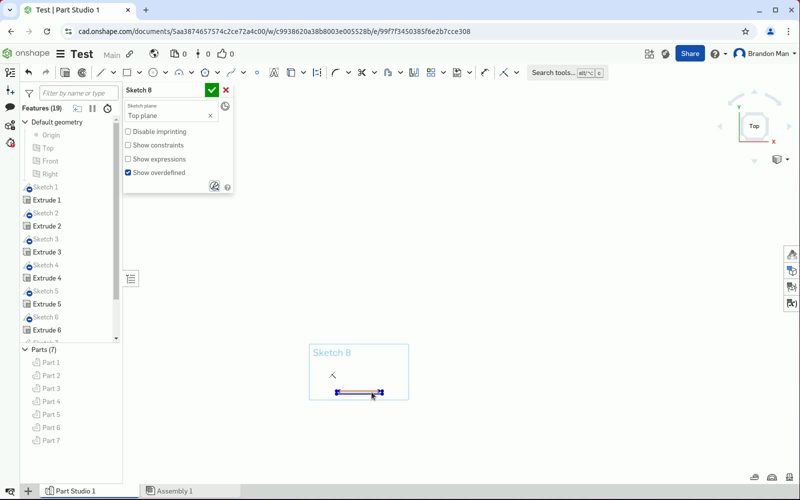
scroll(6)
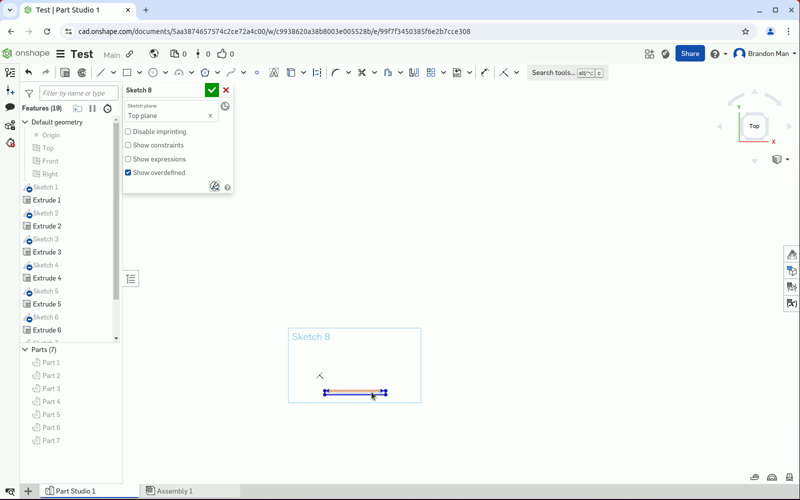
scroll(6)
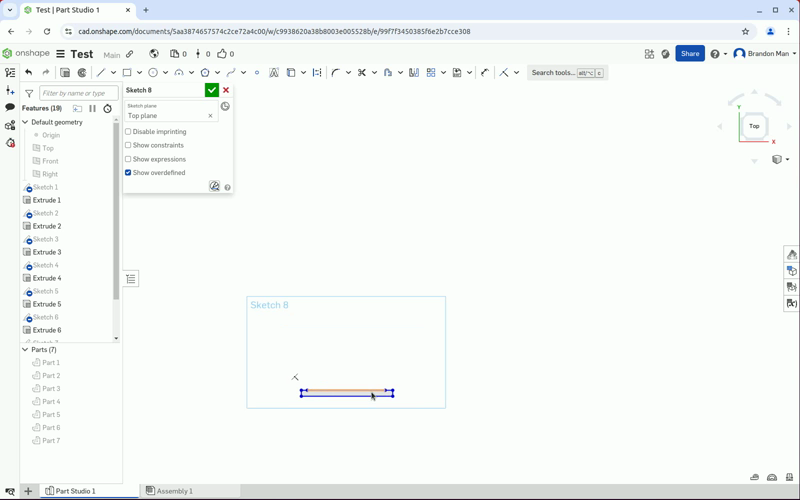
scroll(6)
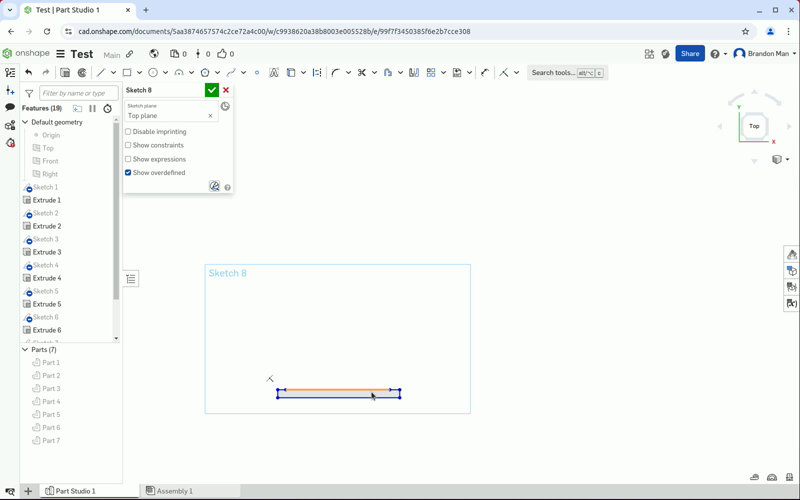
scroll(6)
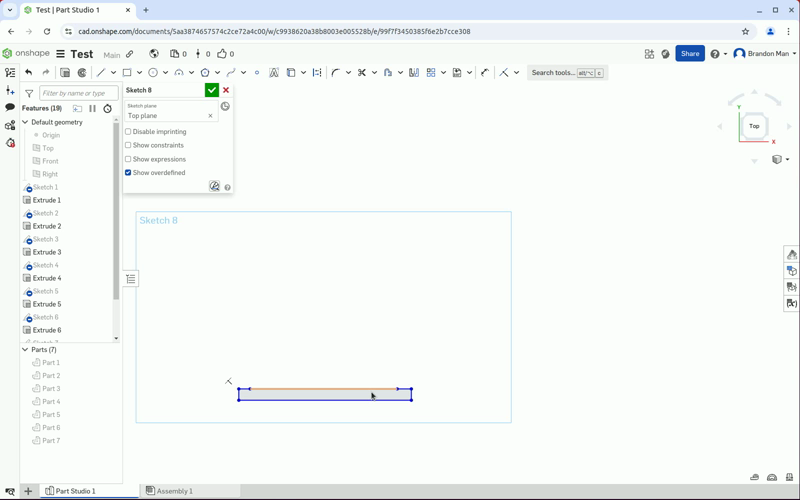
scroll(6)
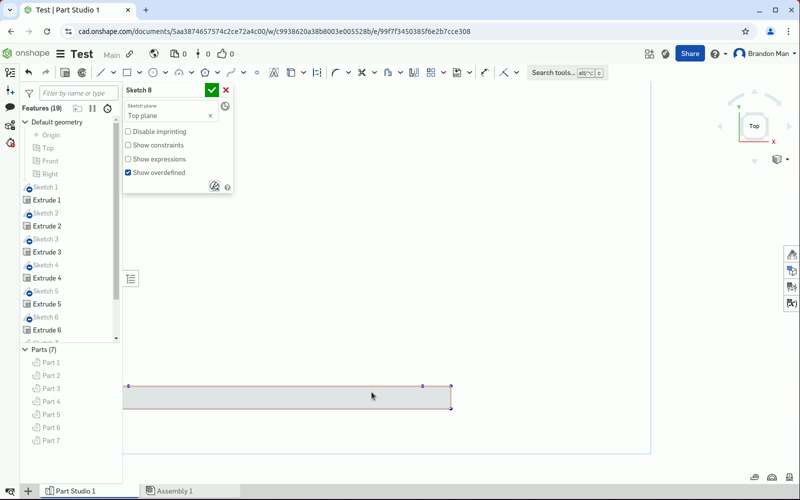
click(371, 391)
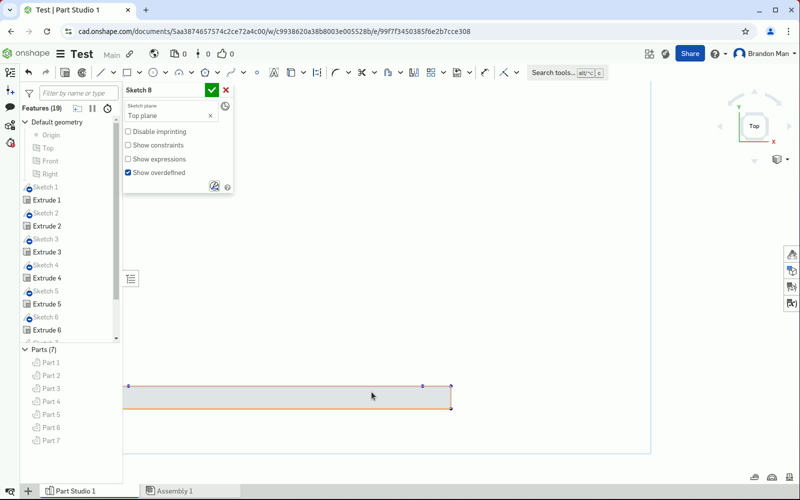
scroll(-6)
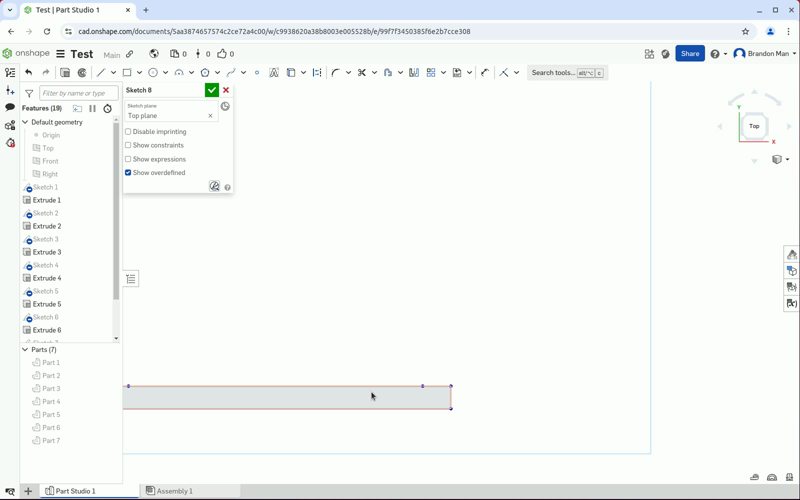
scroll(-6)
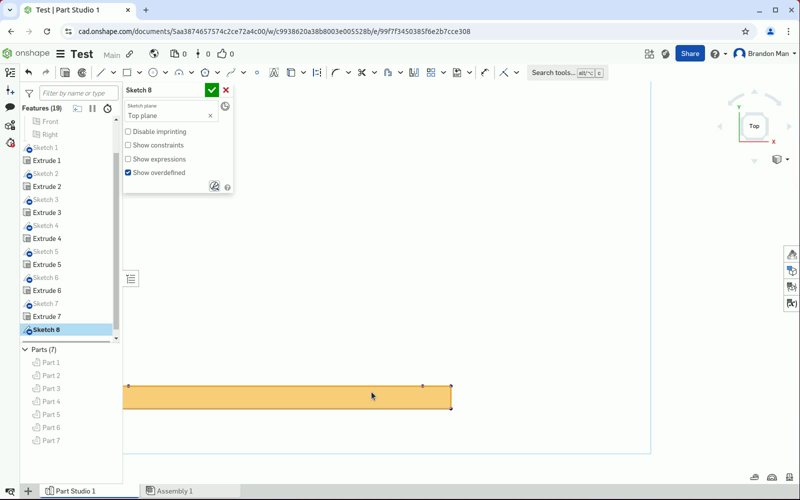
scroll(-6)
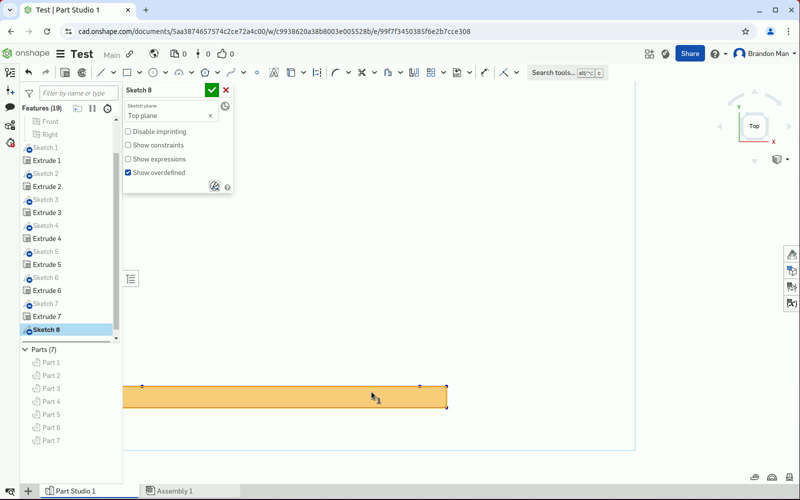
scroll(-6)
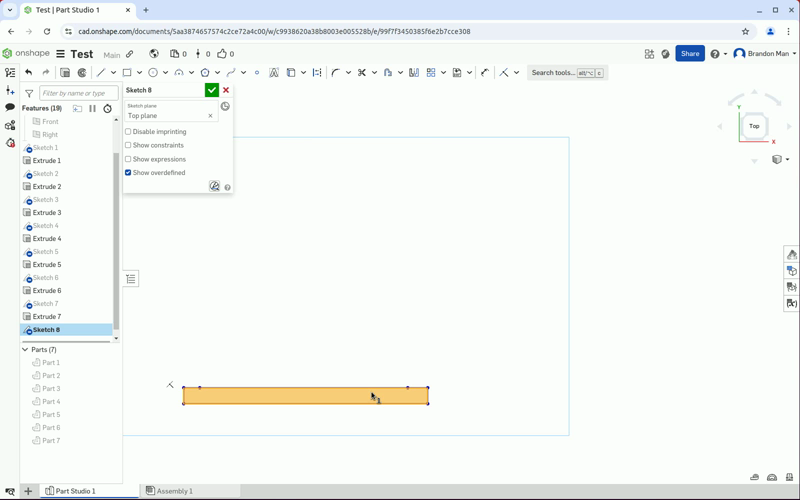
scroll(-6)
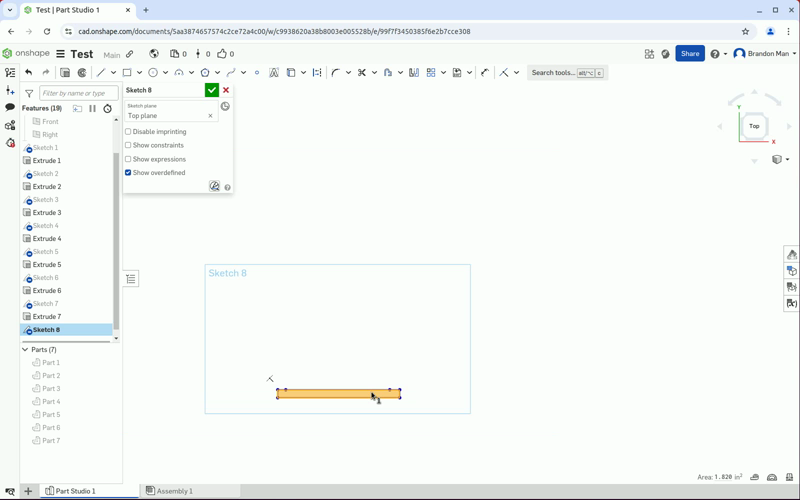
scroll(-6)
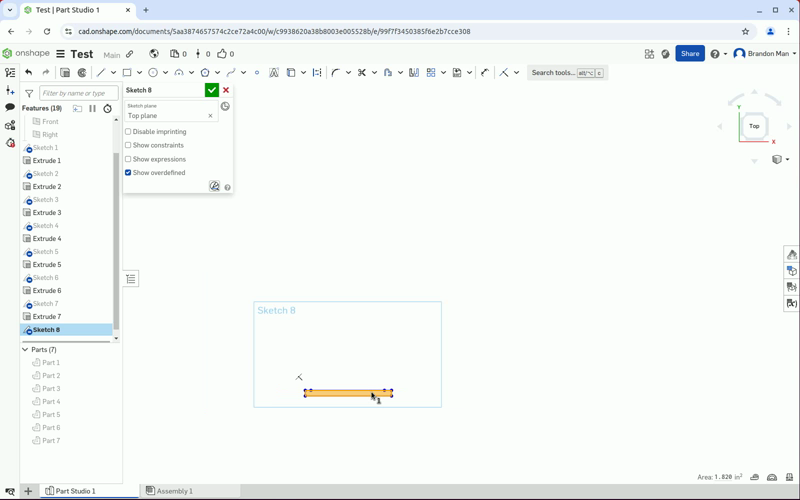
scroll(-6)
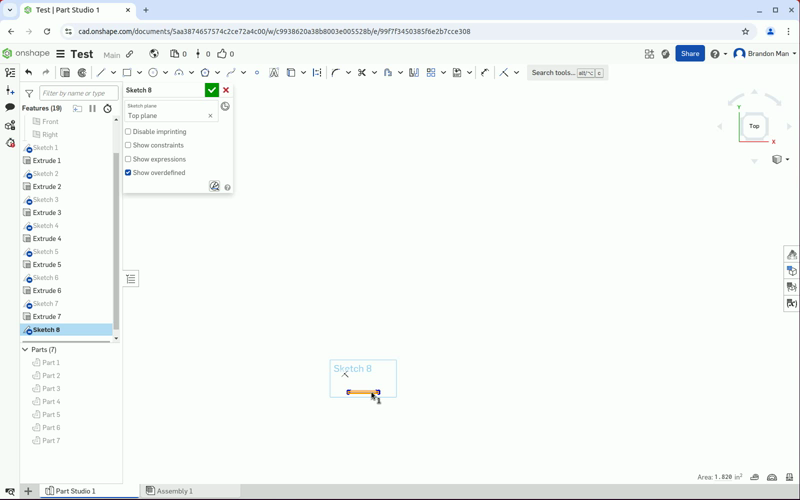
mouse_move(73, 352)
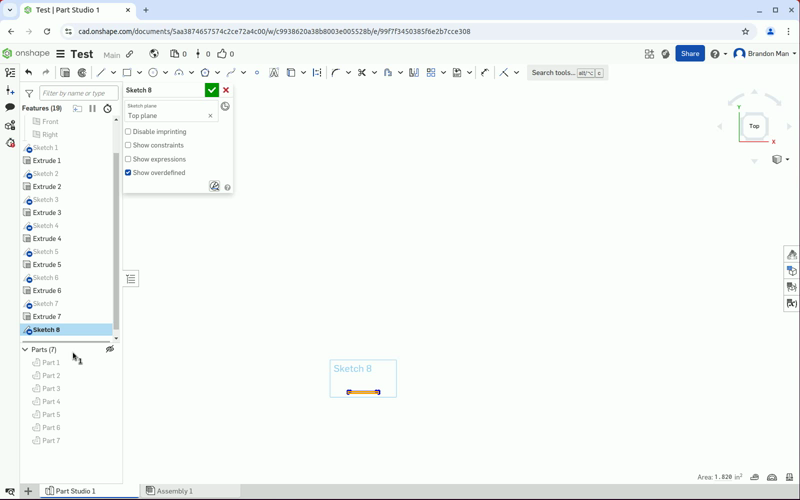
key(shift+y)
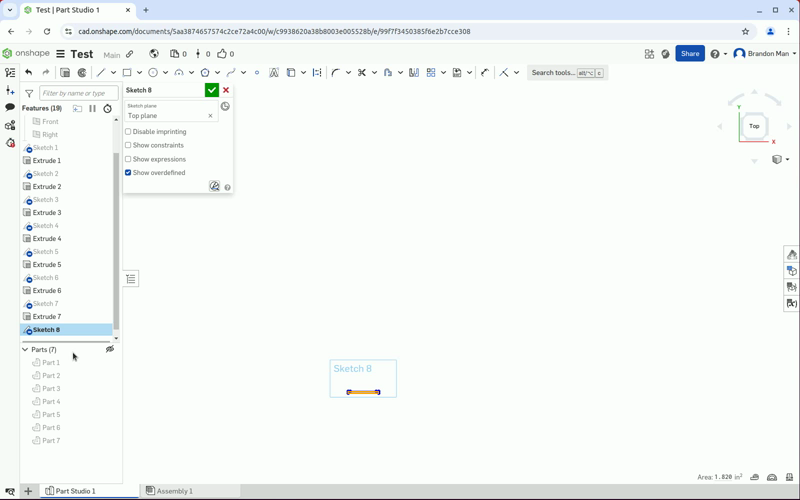
key(shift+e)
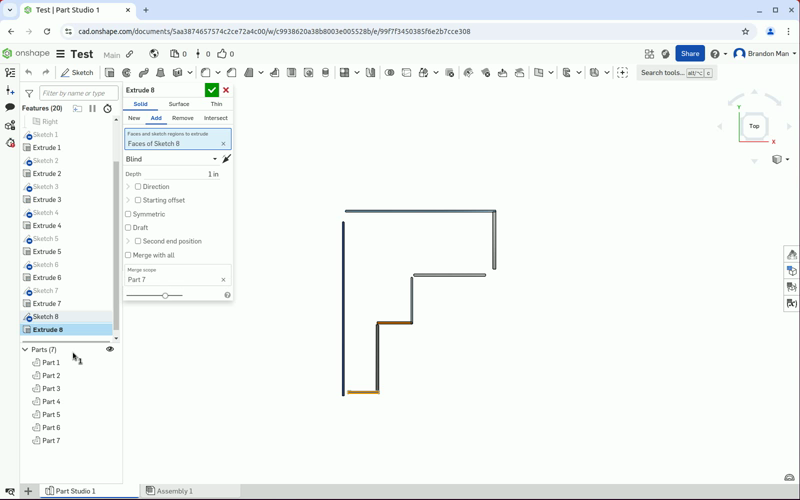
mouse_move(143, 106)
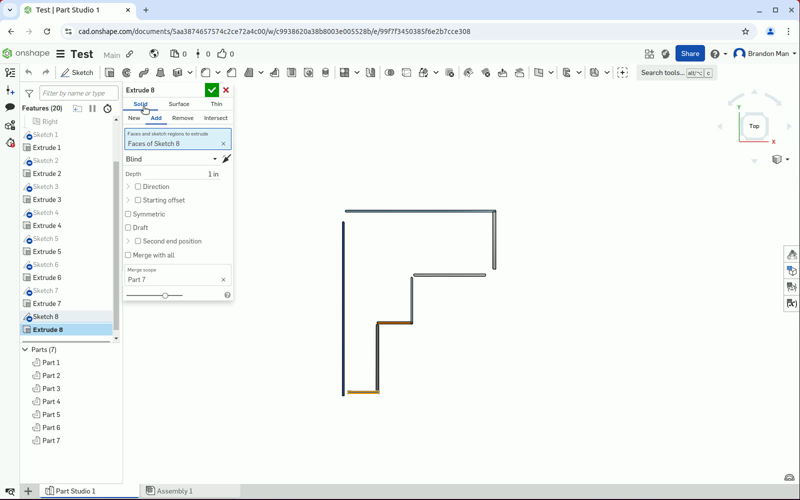
click(143, 106)
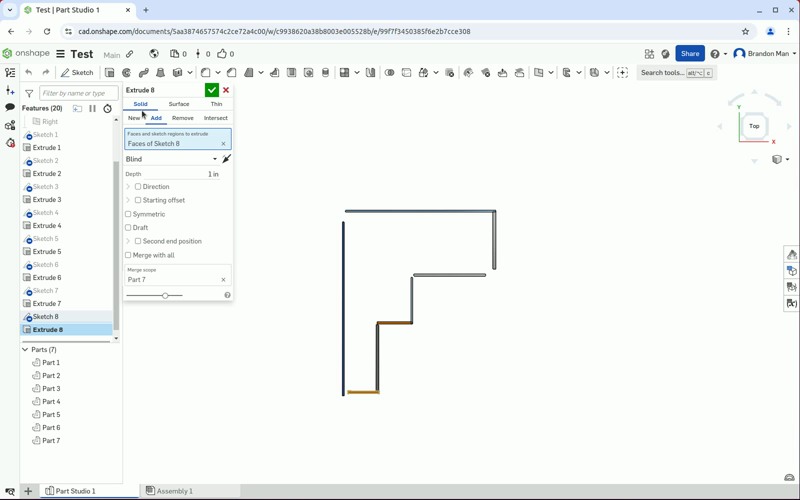
mouse_move(137, 120)
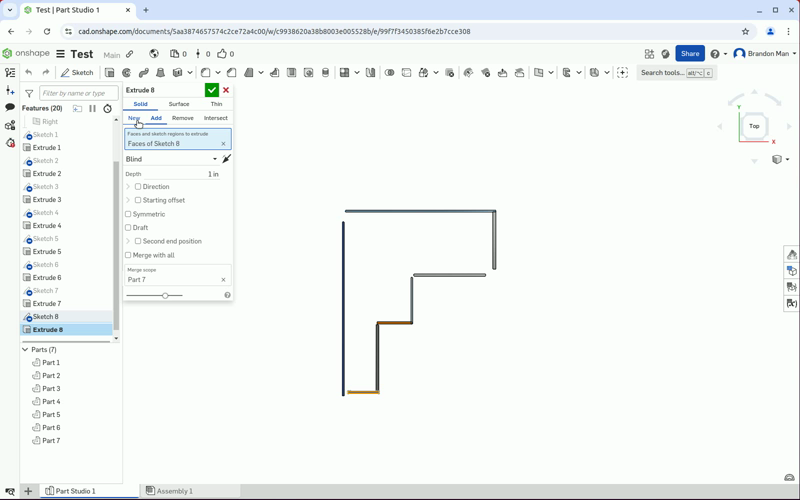
click(137, 120)
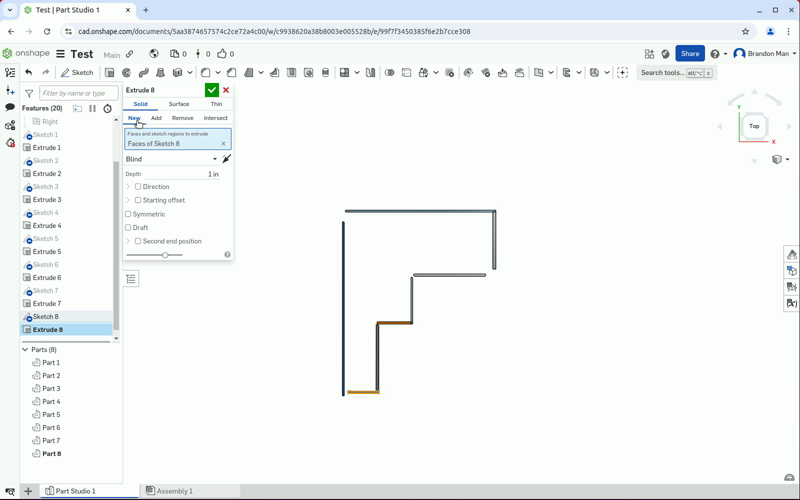
key(tab, 4)
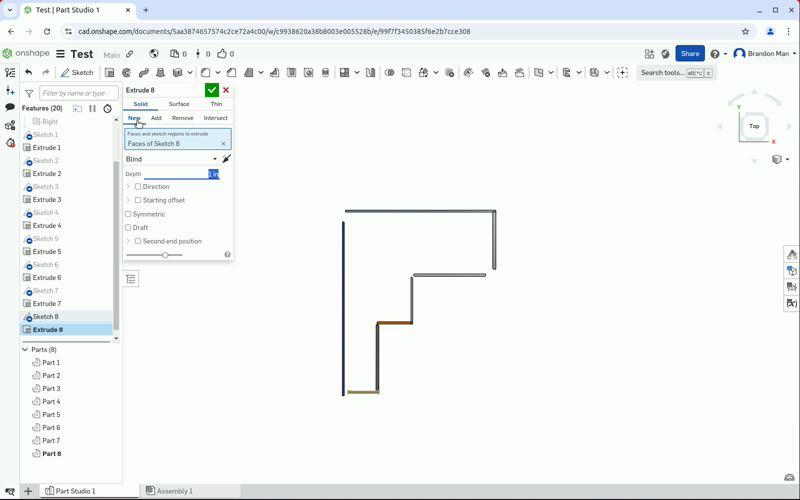
text(3.611)
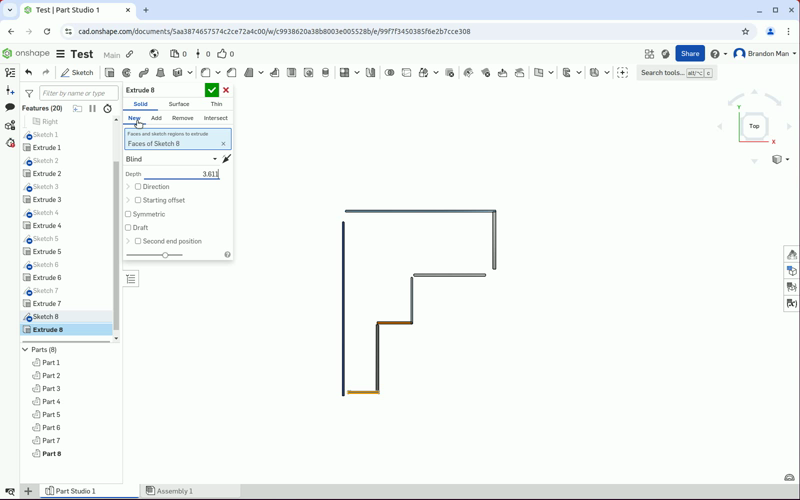
key(enter)
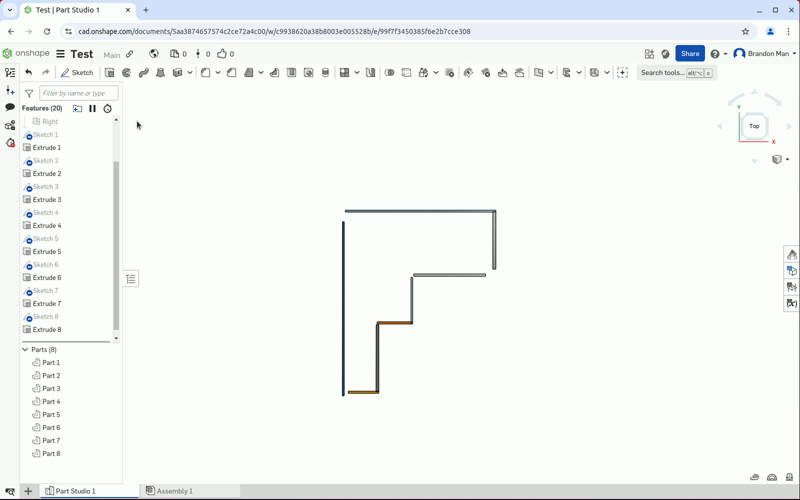
key(shift+h)
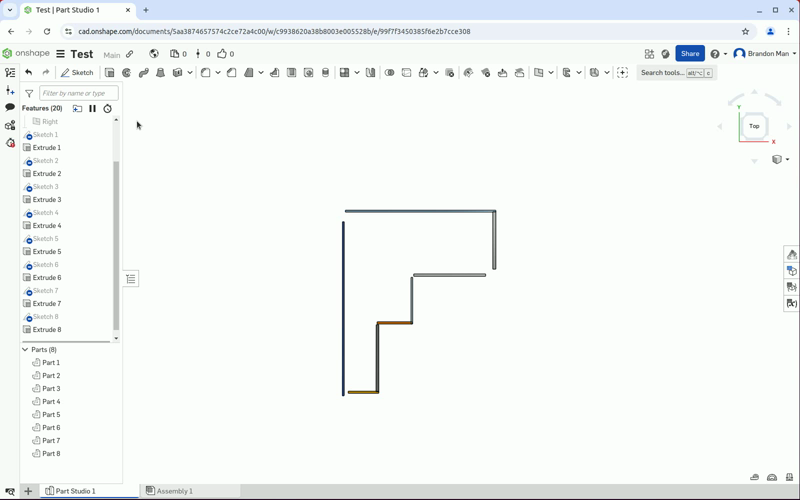
key(shift+h)
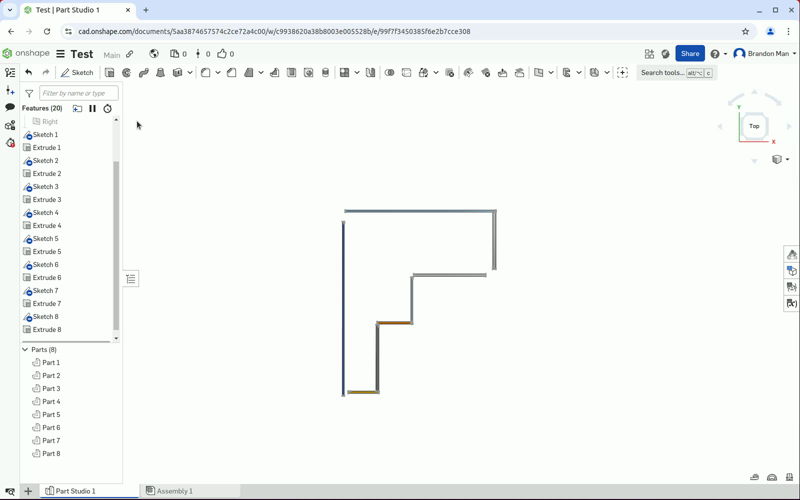
key(shift+7)
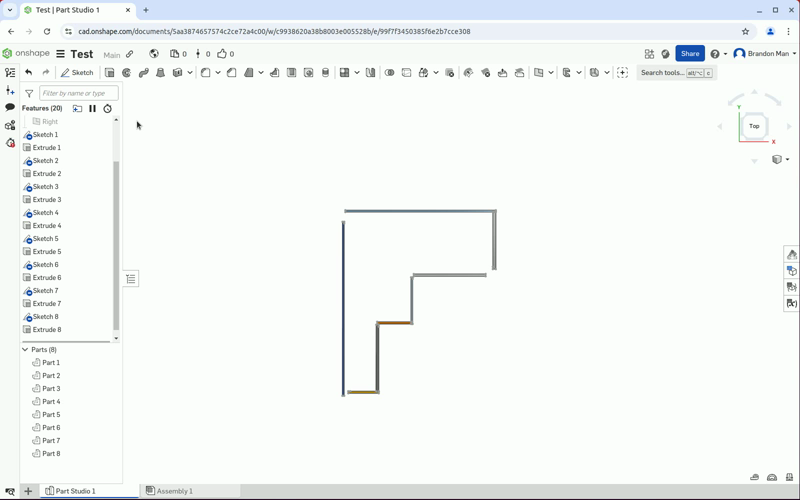
key(up, 3)
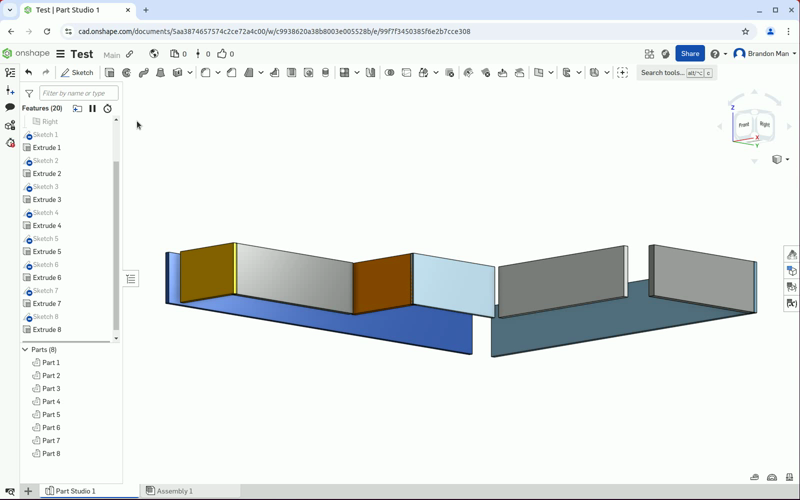
key(left, 3)
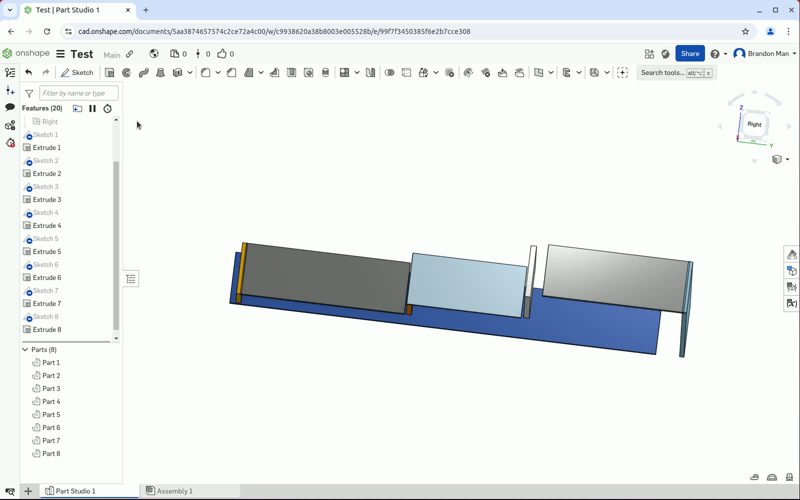
key(right, 3)
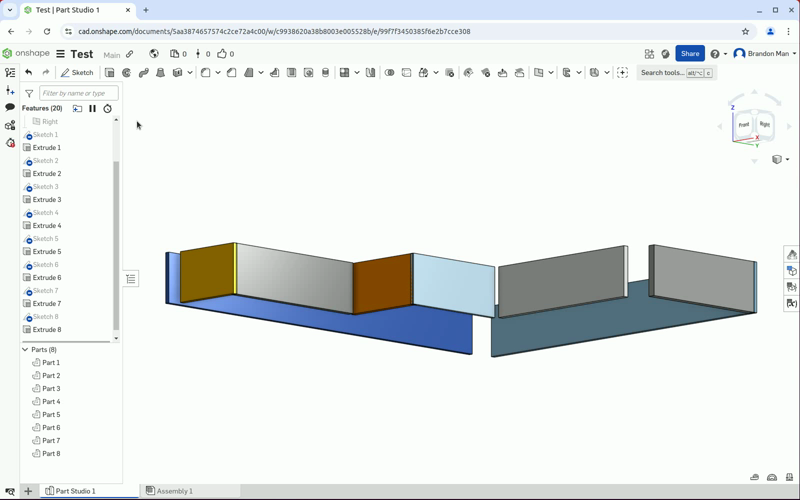
key(down, 3)
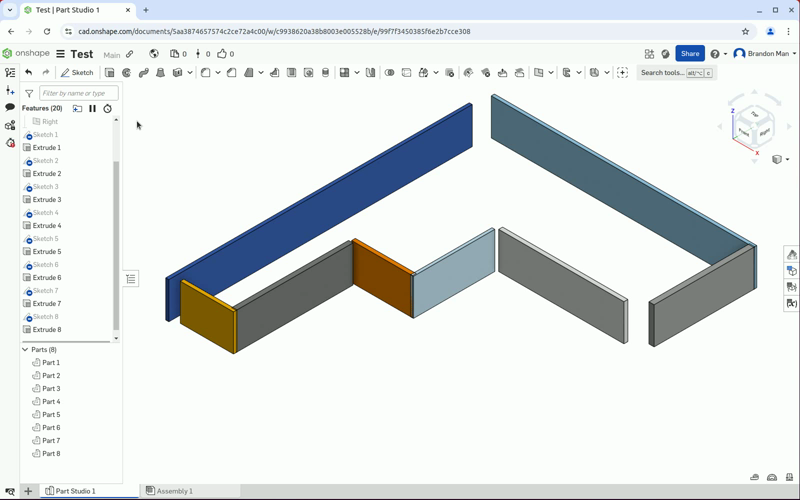
mouse_move(69, 137)
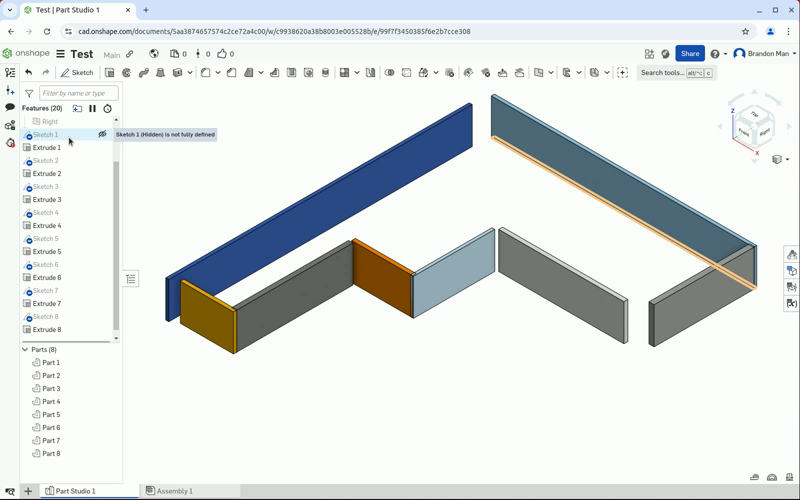
click(69, 137)